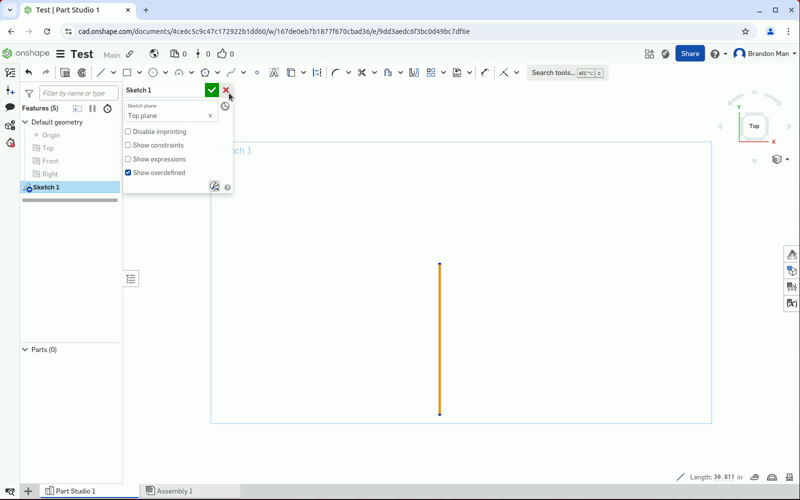
key(shift+h)
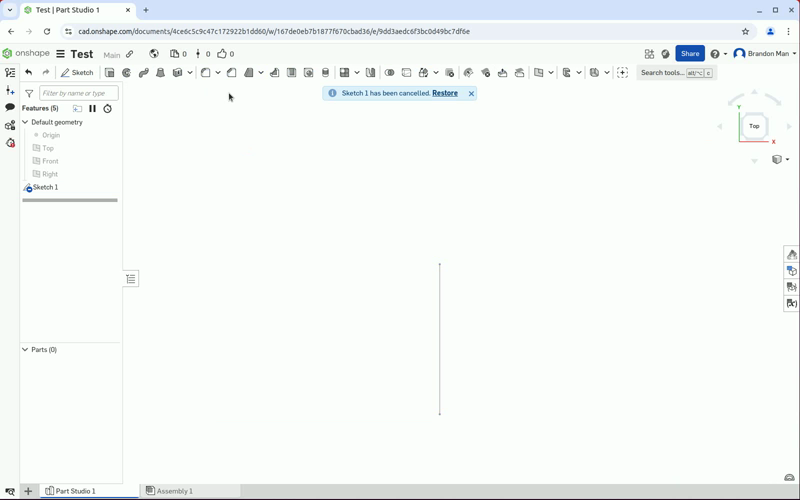
key(shift+s)
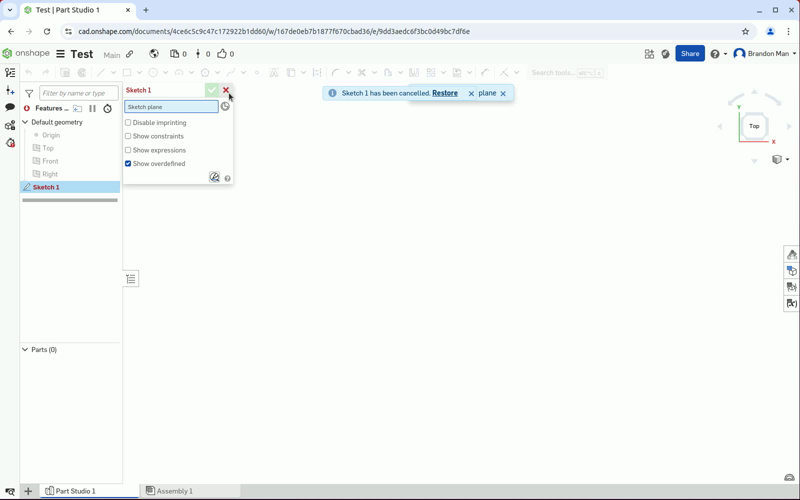
mouse_move(73, 150)
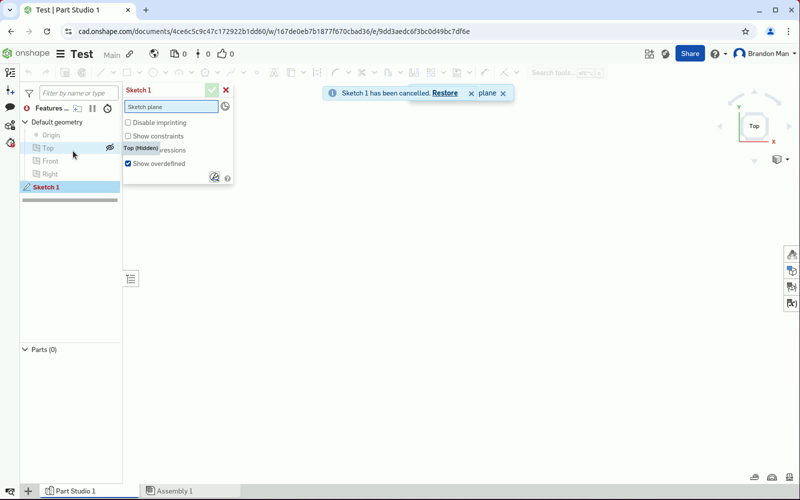
click(73, 150)
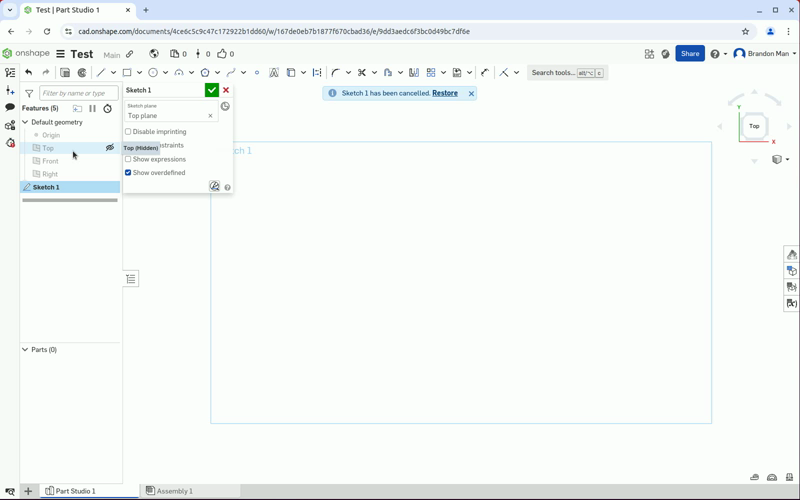
mouse_move(73, 352)
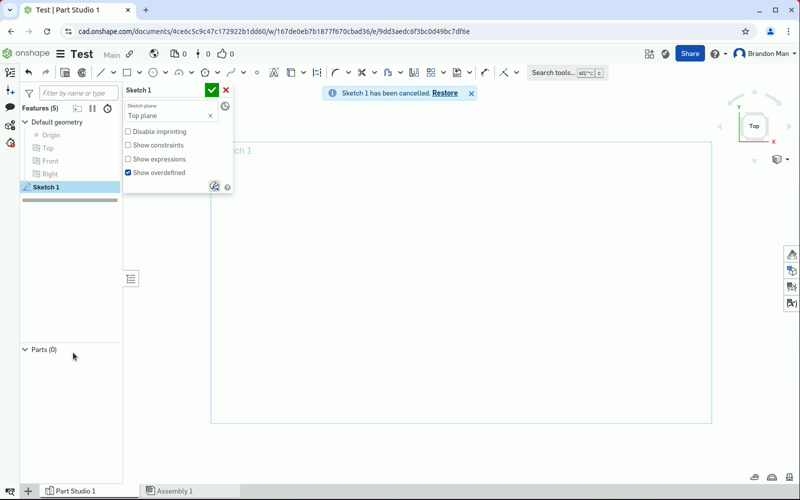
key(y)
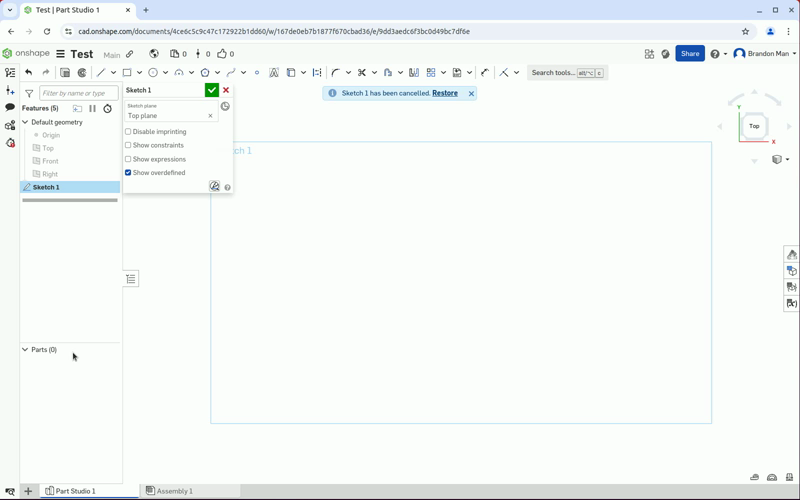
key(a)
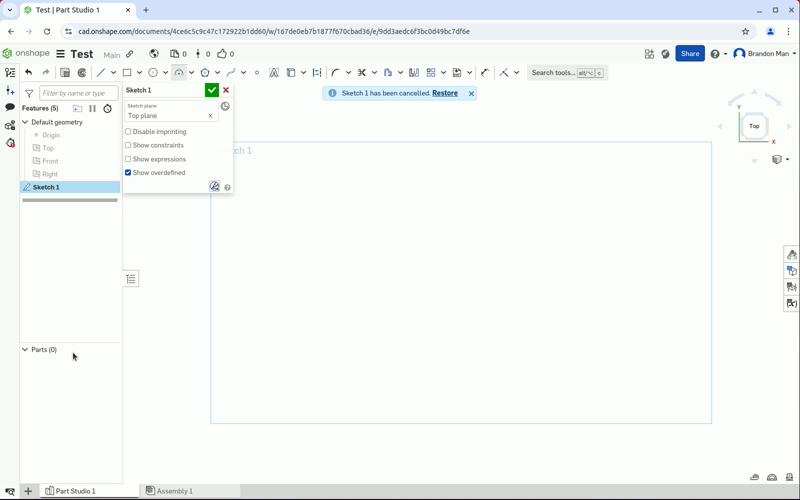
key_down(shift)
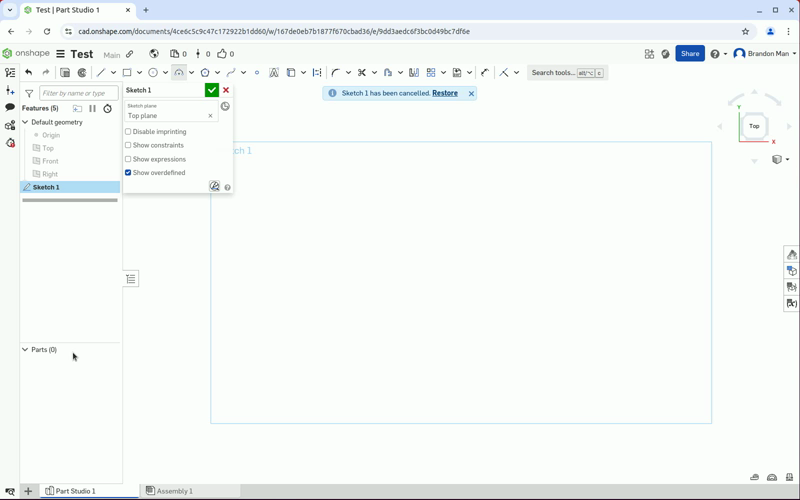
mouse_move(450, 285)
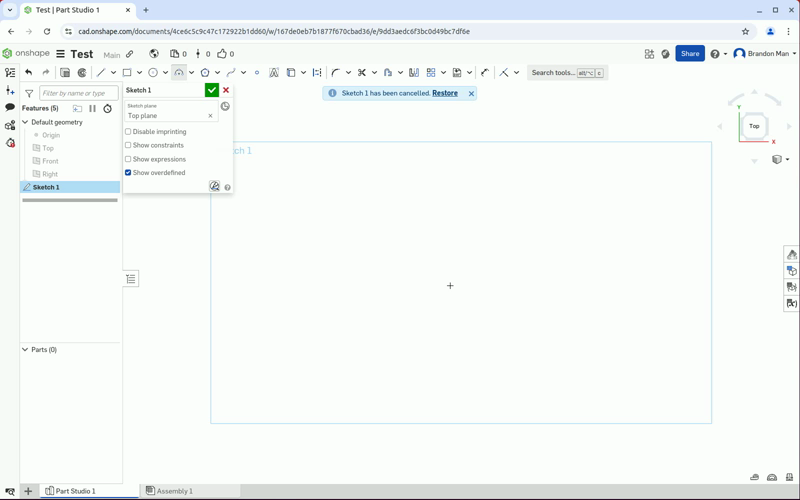
click(450, 285)
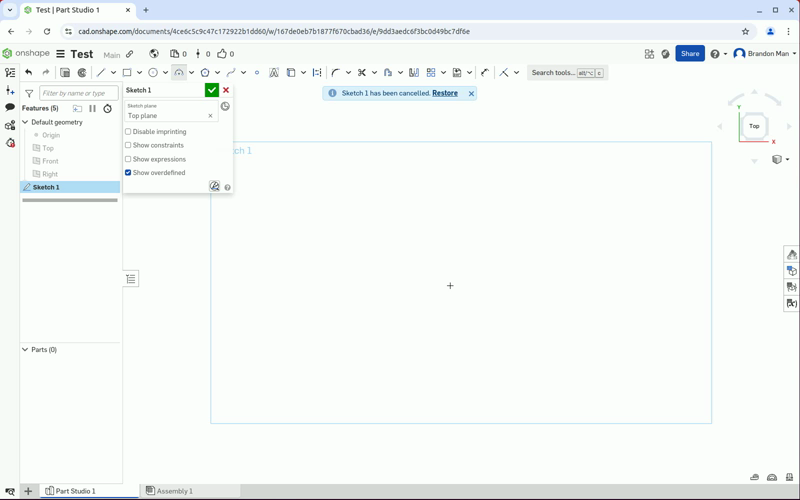
key_up(shift)
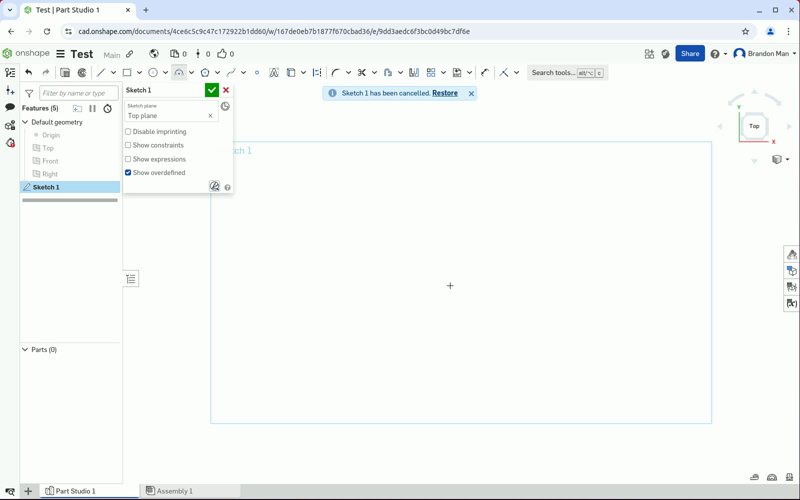
key_down(shift)
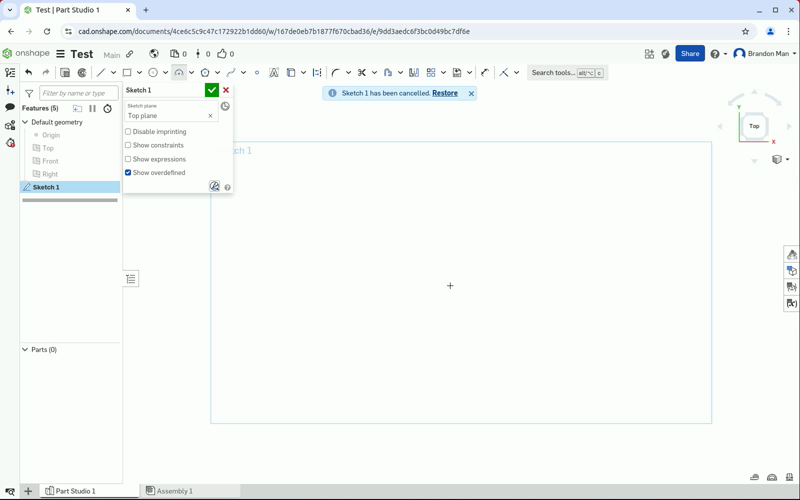
mouse_move(458, 294)
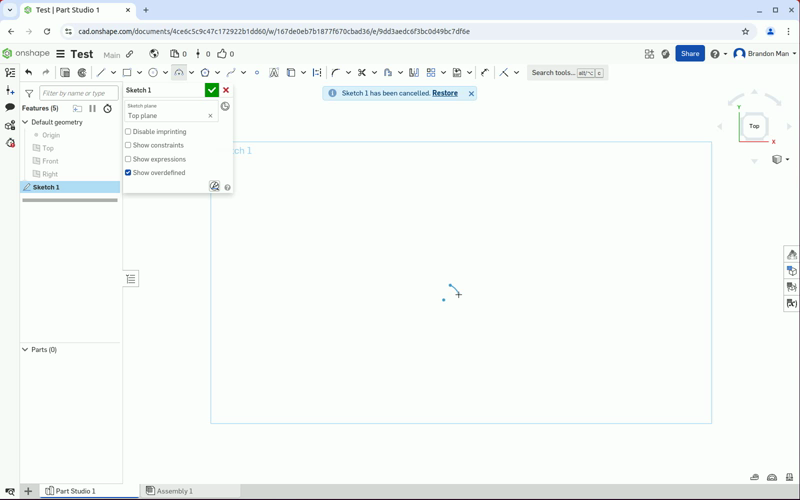
click(458, 294)
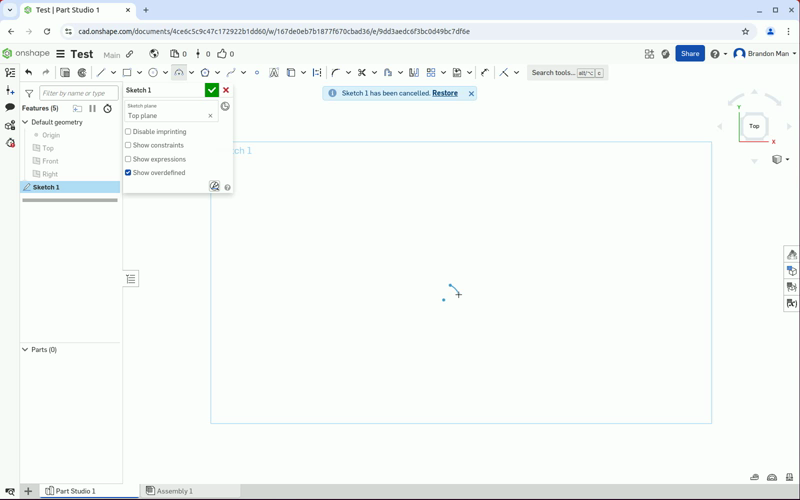
mouse_move(453, 291)
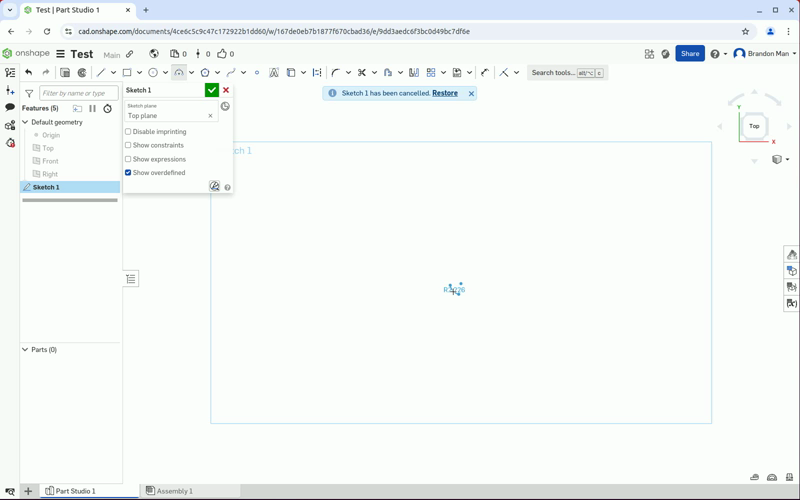
click(453, 291)
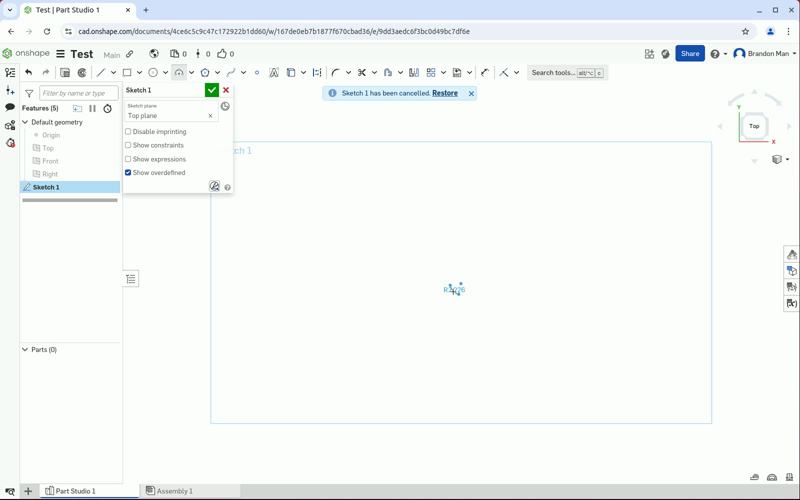
key_up(shift)
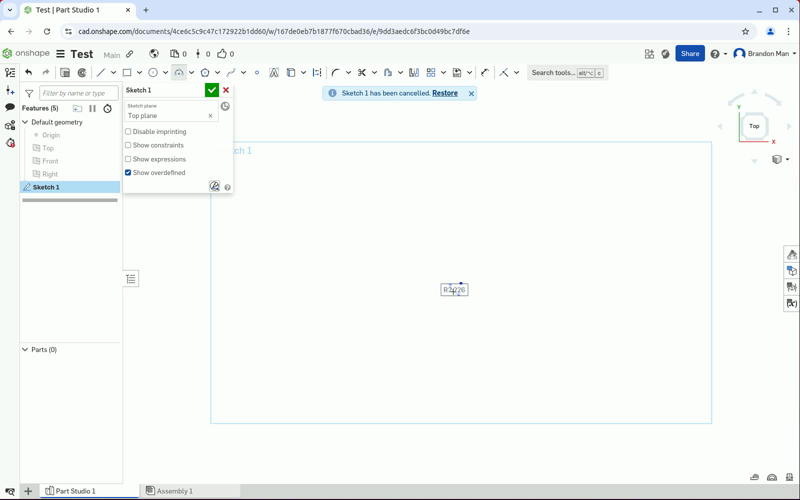
mouse_move(458, 294)
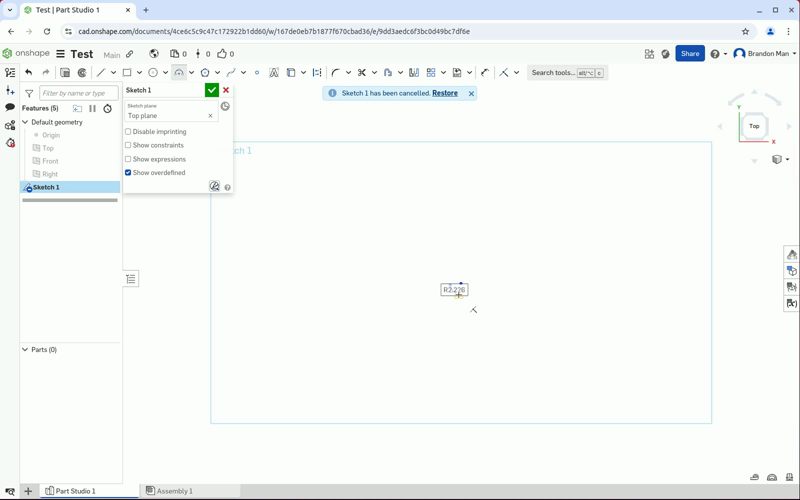
click(458, 294)
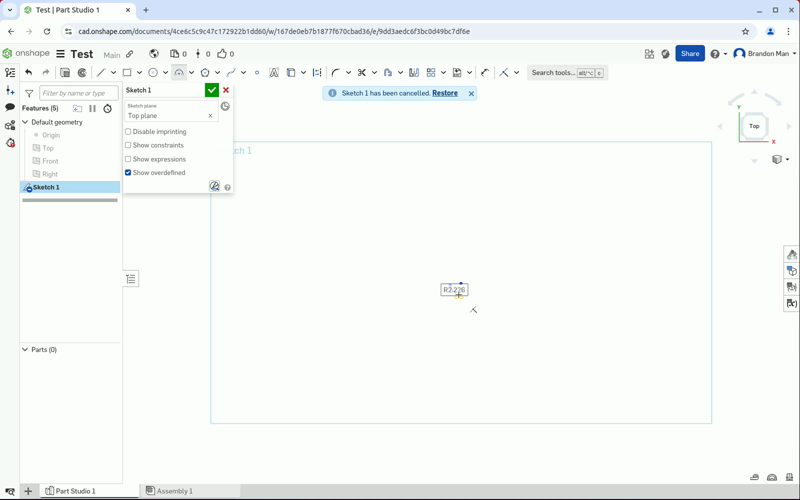
key_down(shift)
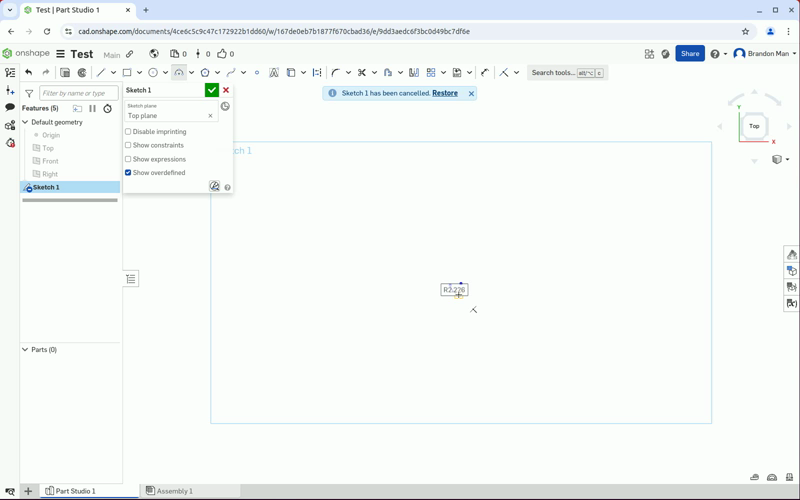
mouse_move(464, 293)
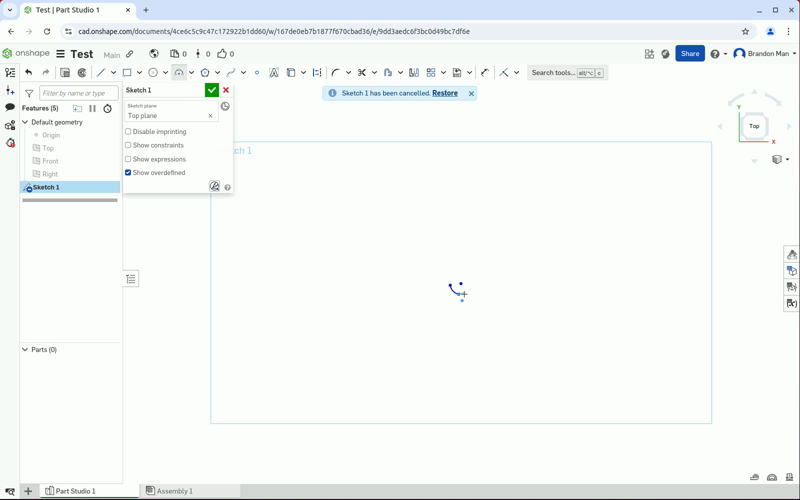
scroll(6)
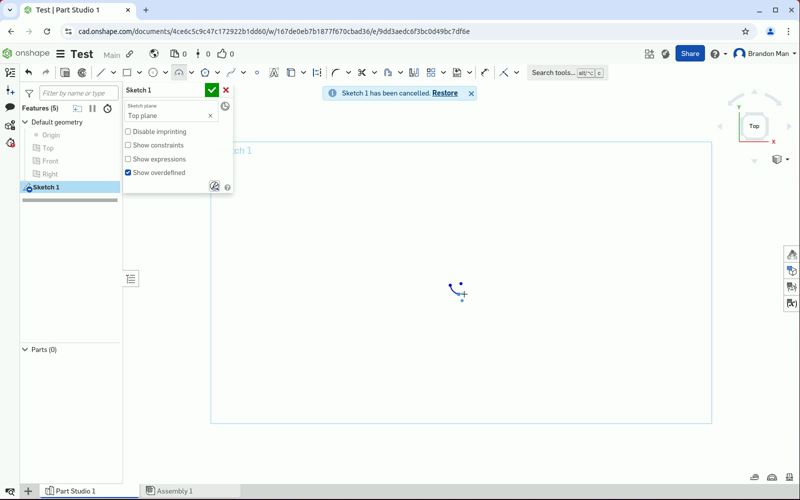
scroll(6)
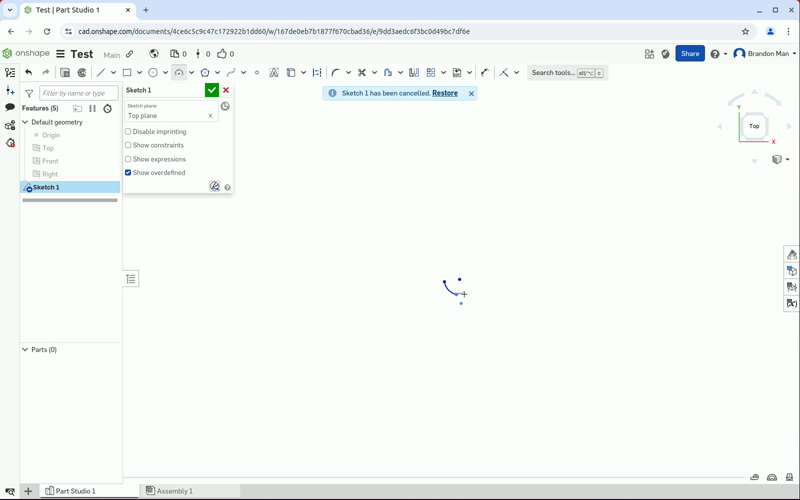
scroll(6)
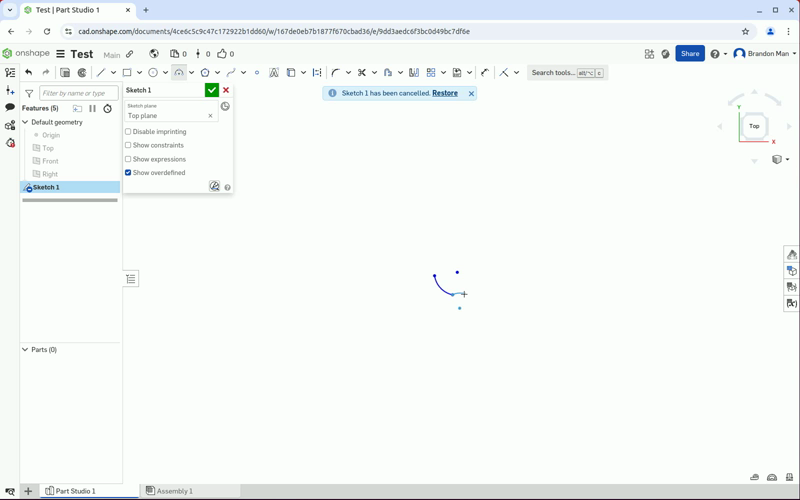
scroll(6)
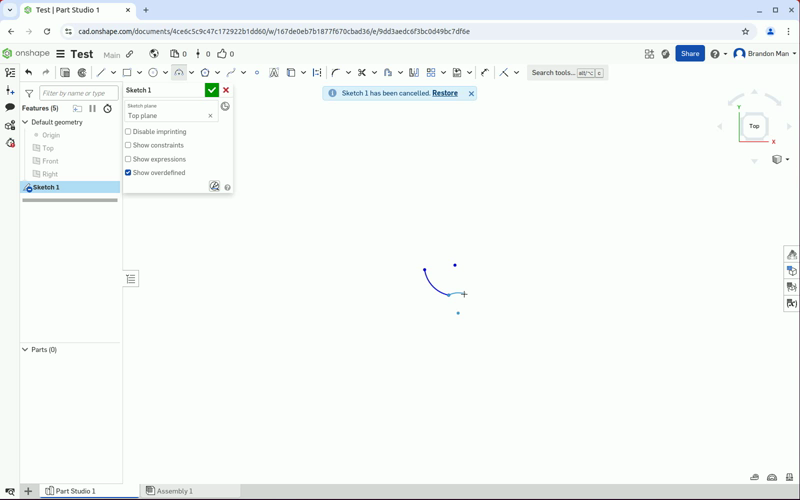
scroll(6)
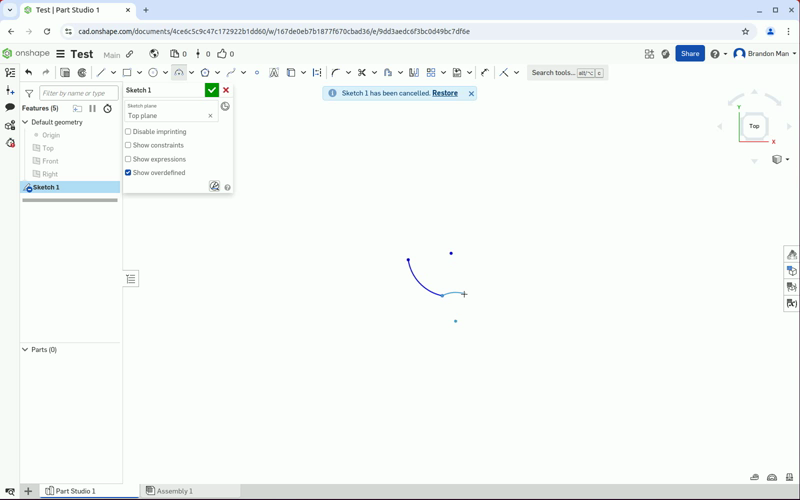
scroll(6)
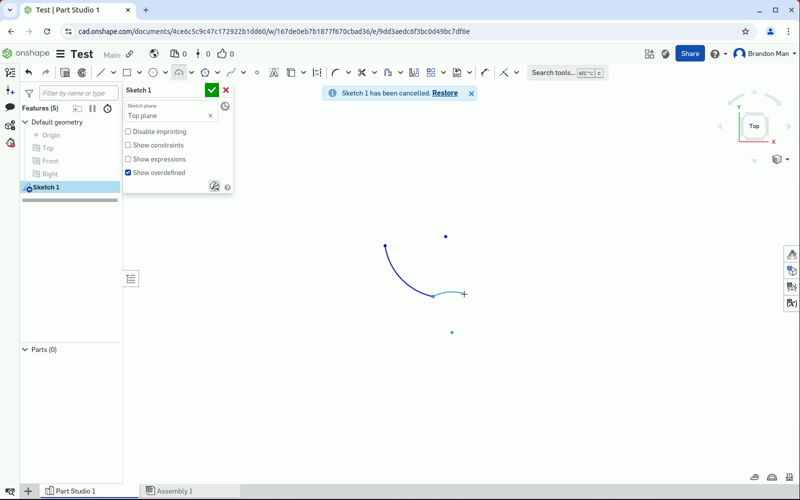
scroll(6)
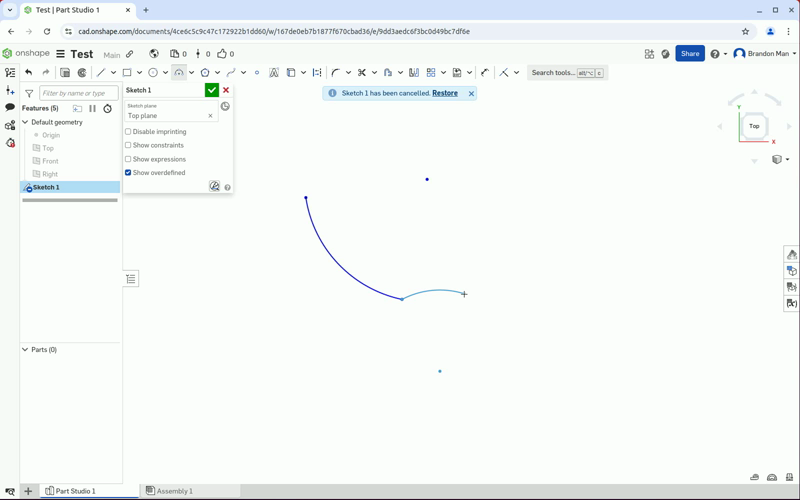
click(464, 293)
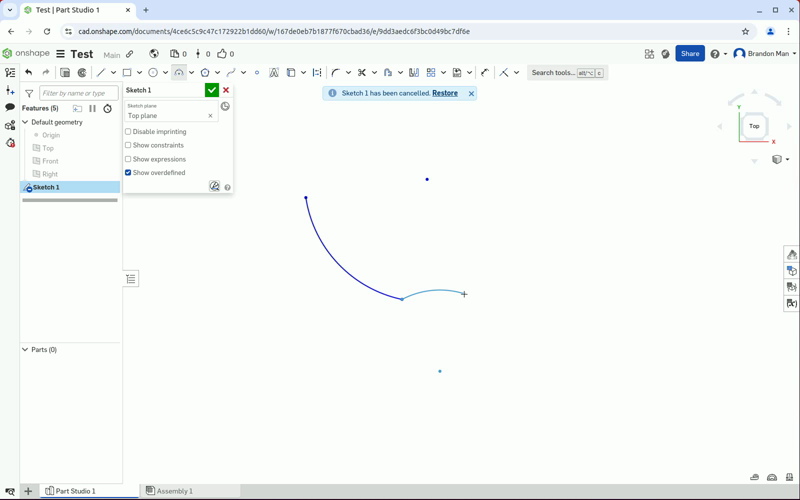
scroll(-6)
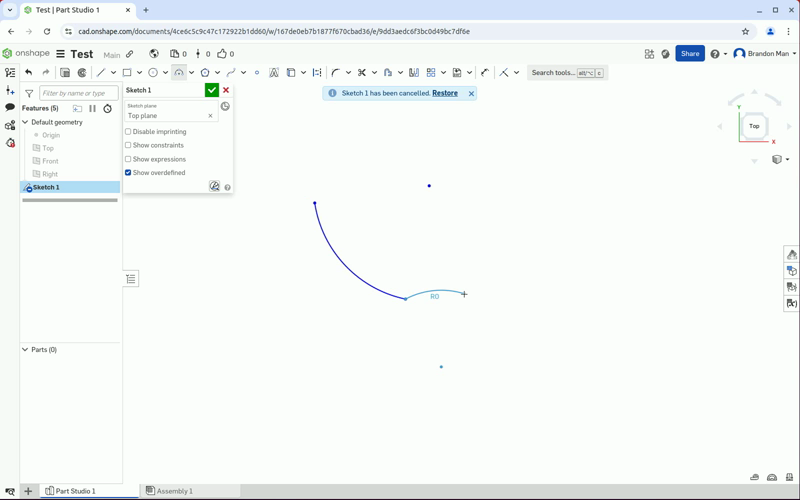
scroll(-6)
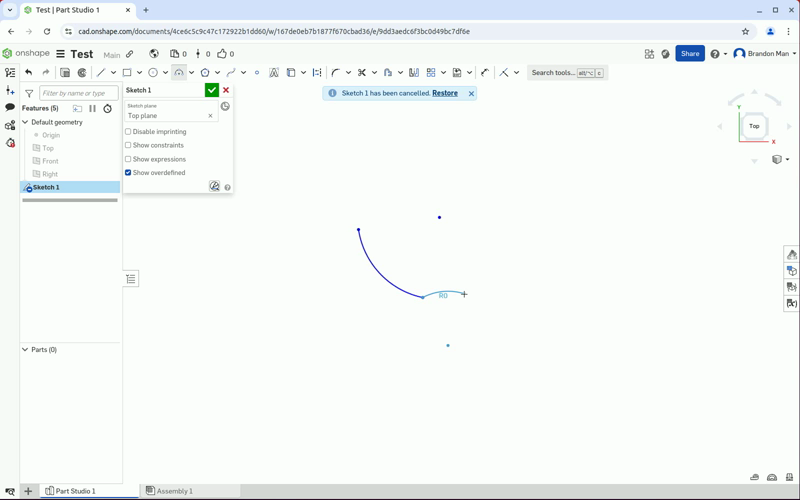
scroll(-6)
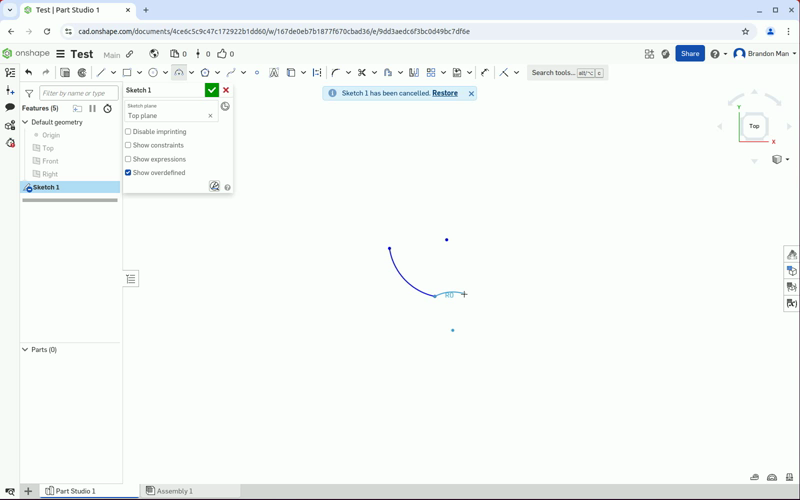
scroll(-6)
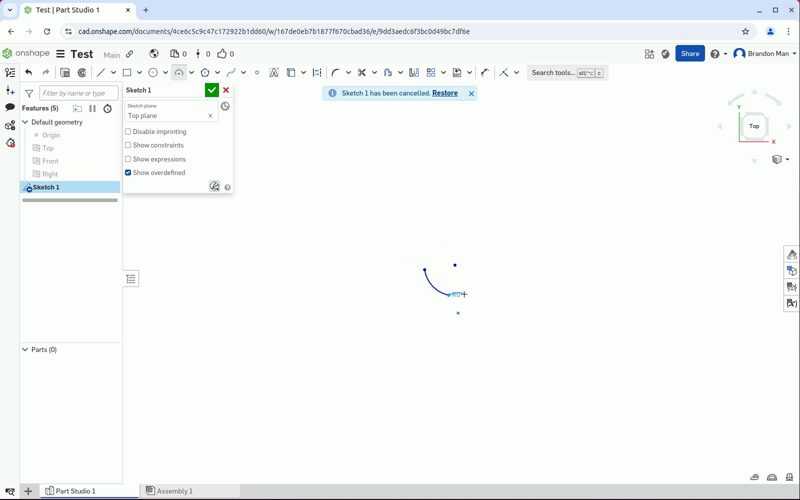
scroll(-6)
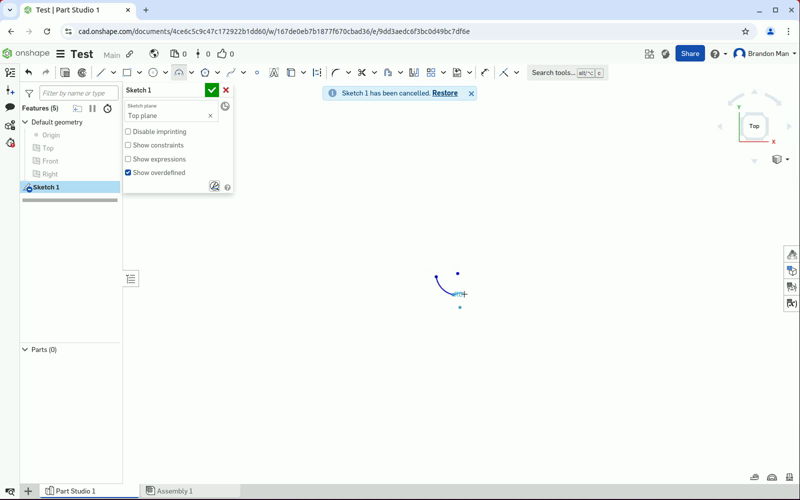
scroll(-6)
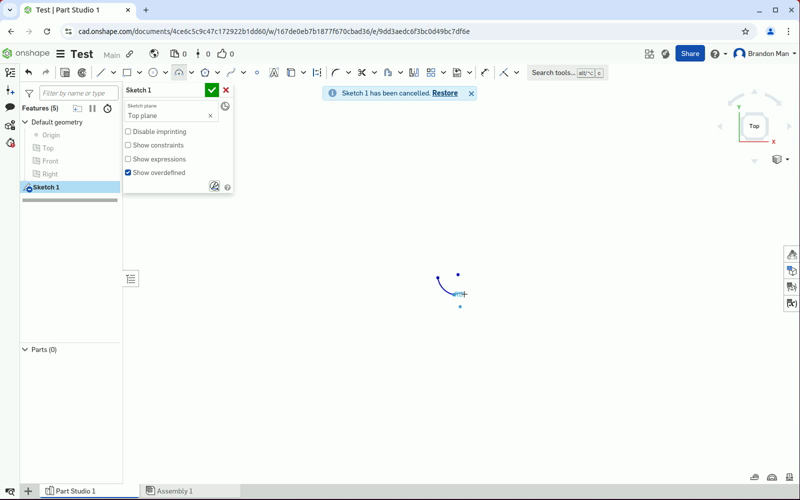
scroll(-6)
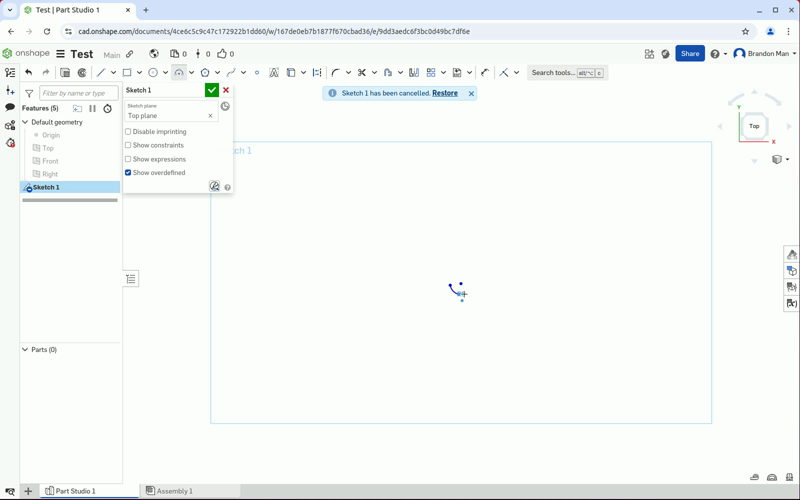
mouse_move(461, 291)
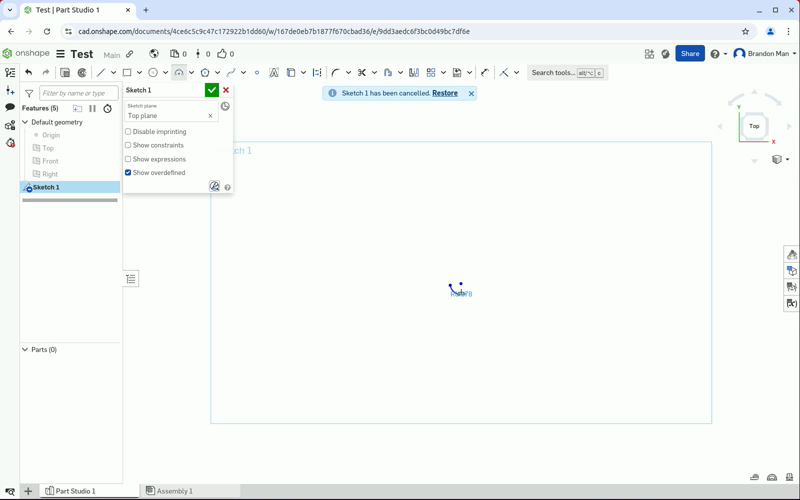
scroll(6)
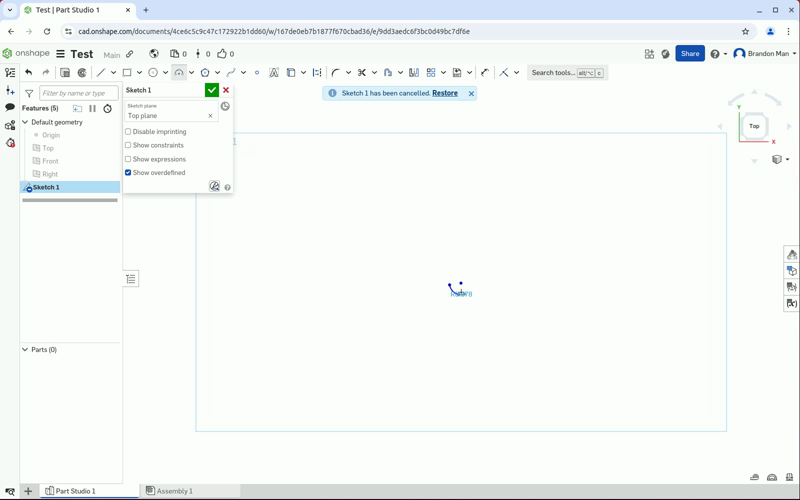
scroll(6)
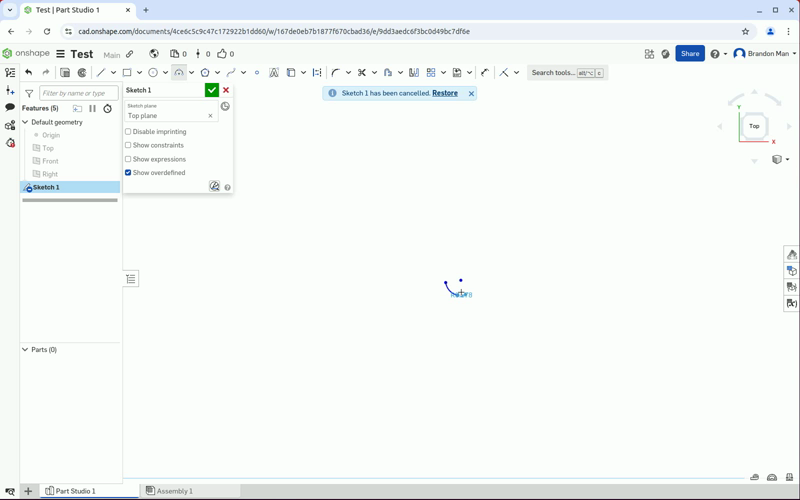
scroll(6)
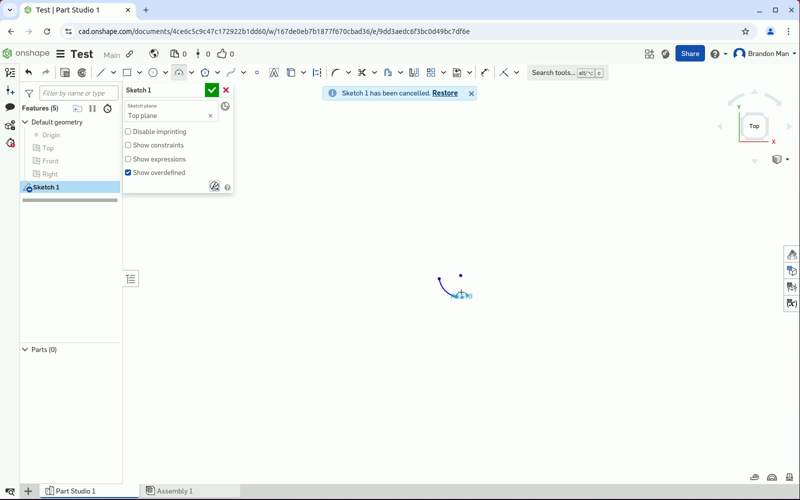
scroll(6)
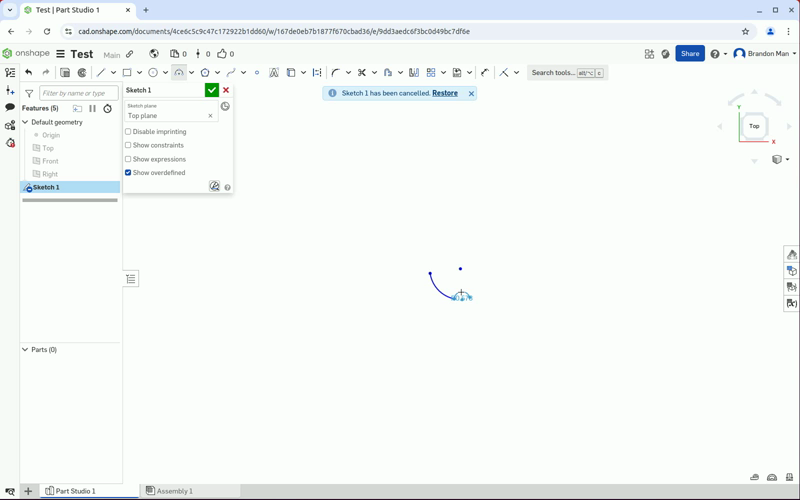
scroll(6)
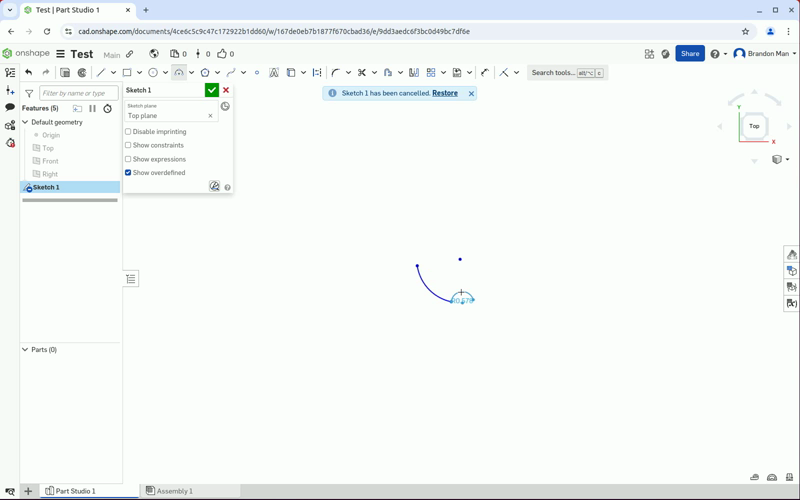
scroll(6)
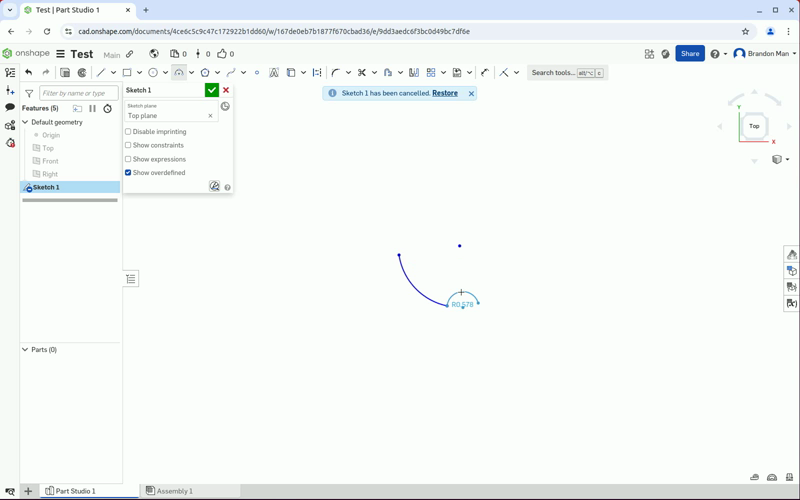
scroll(6)
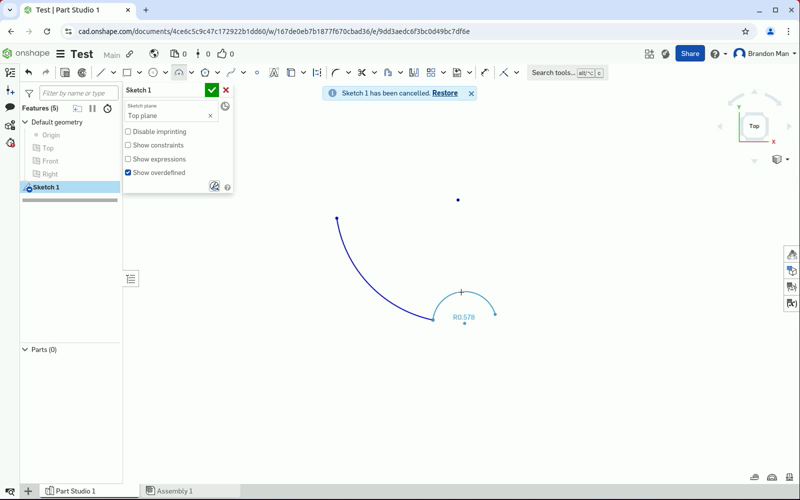
click(461, 291)
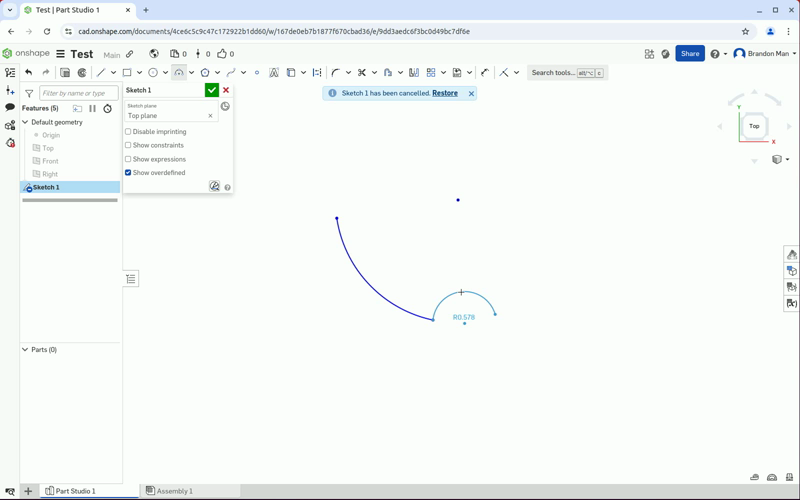
scroll(-6)
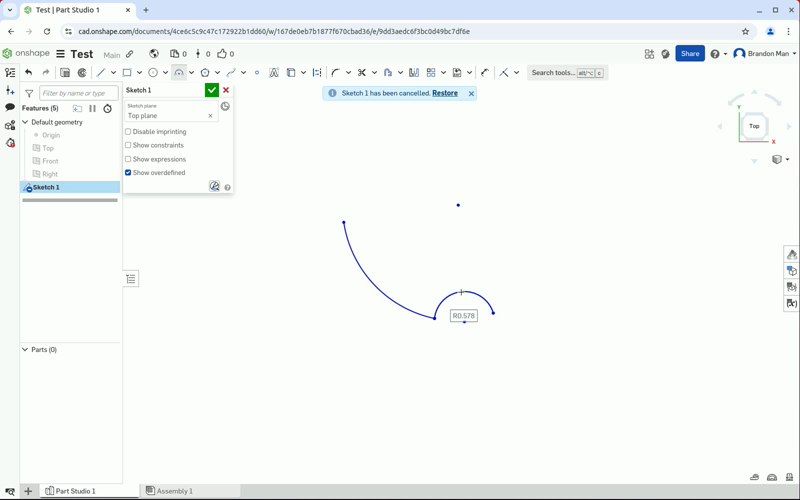
scroll(-6)
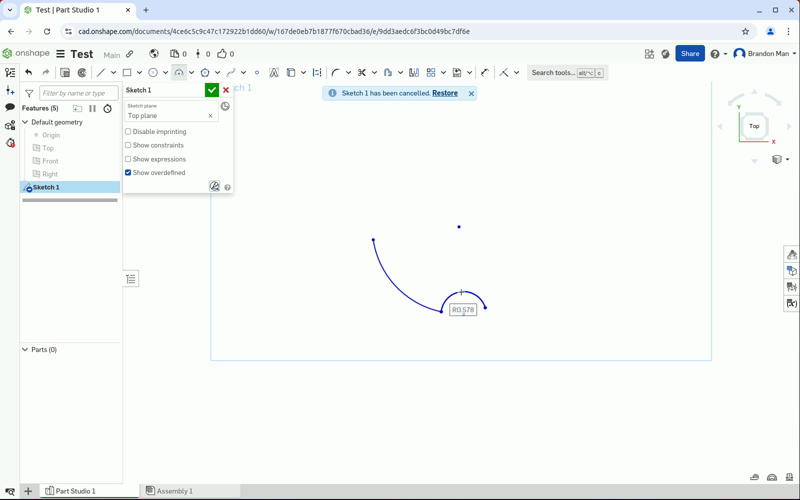
scroll(-6)
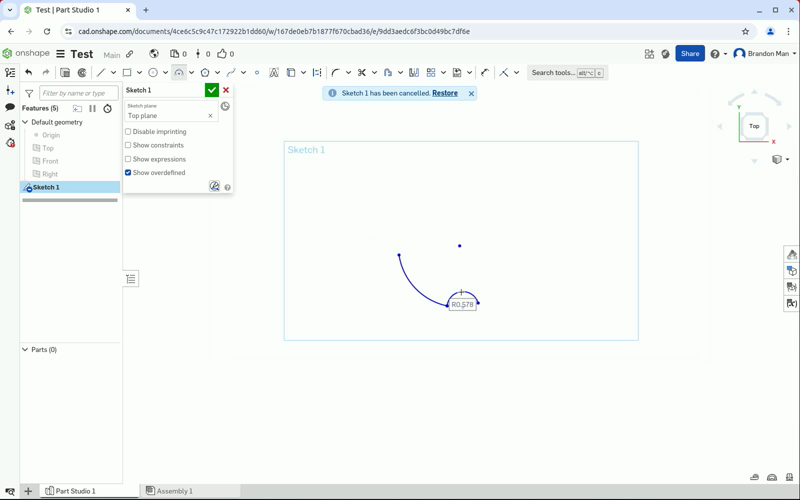
scroll(-6)
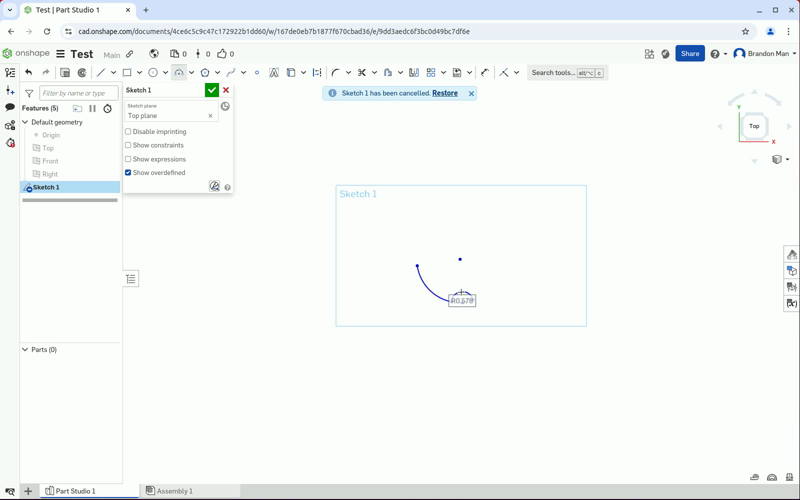
scroll(-6)
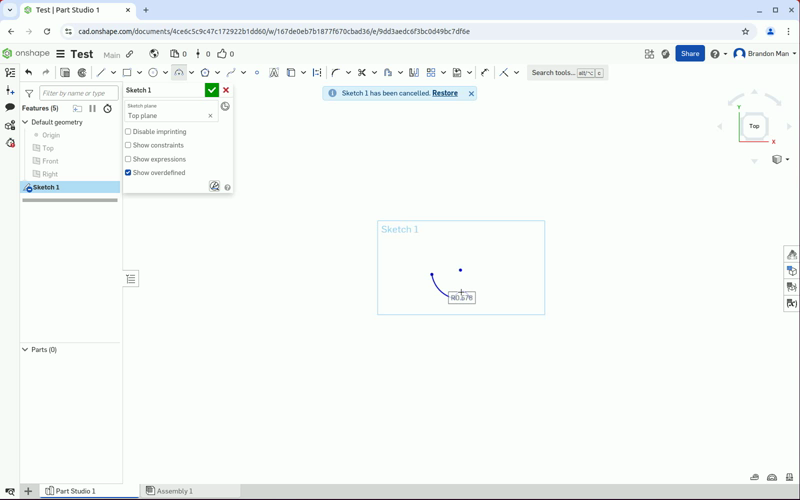
scroll(-6)
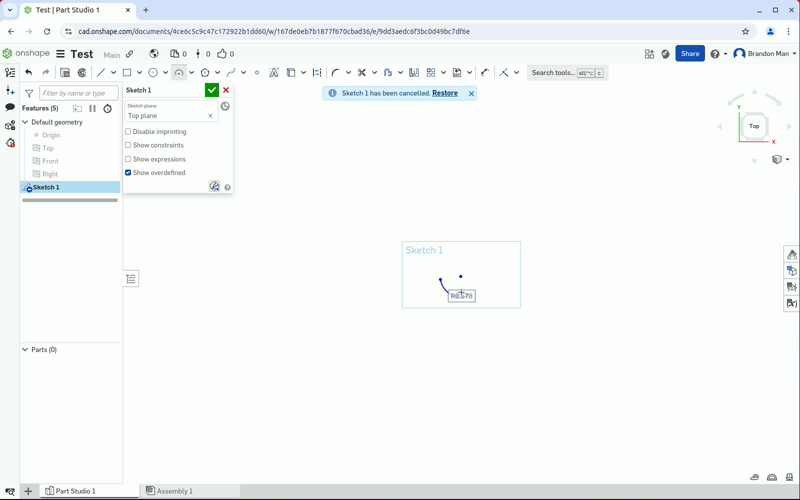
scroll(-6)
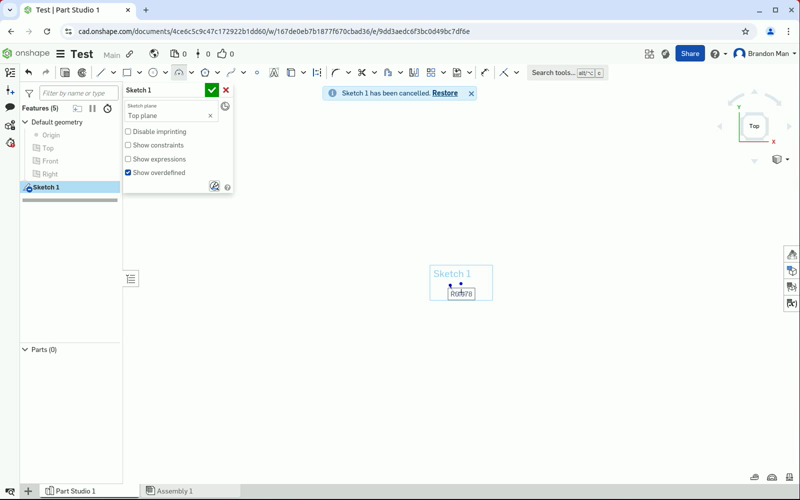
key_up(shift)
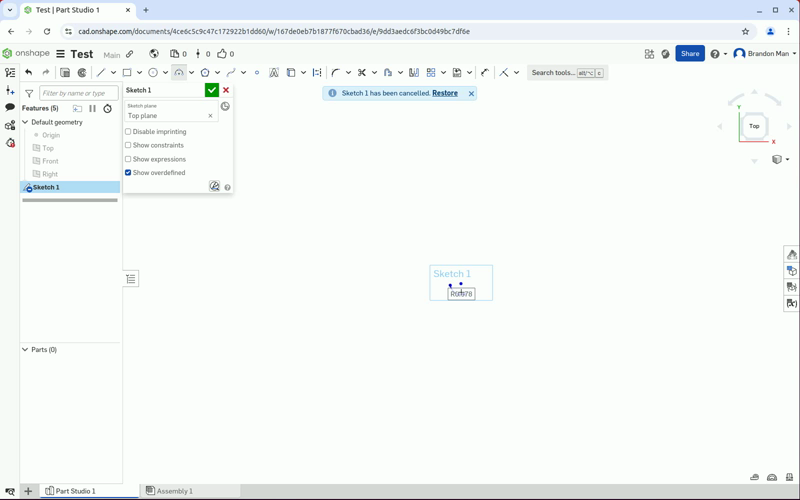
mouse_move(464, 293)
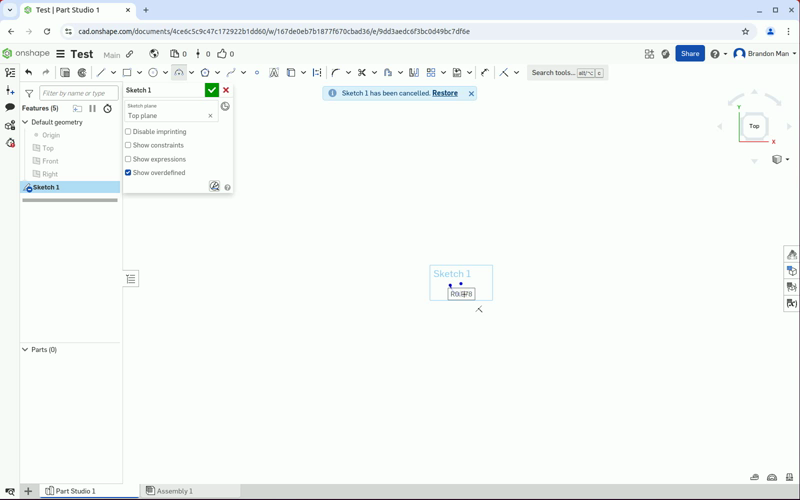
scroll(6)
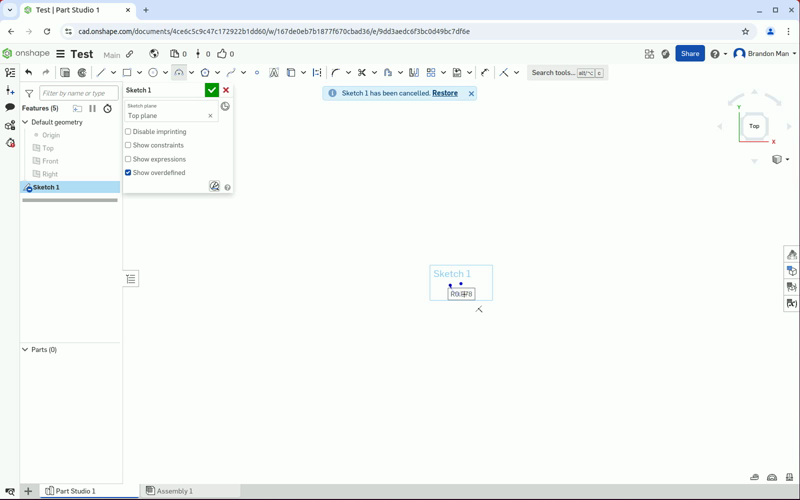
scroll(6)
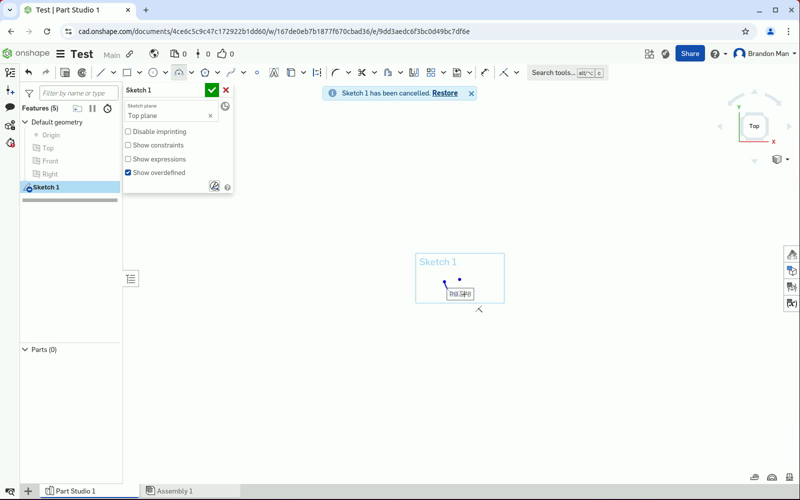
scroll(6)
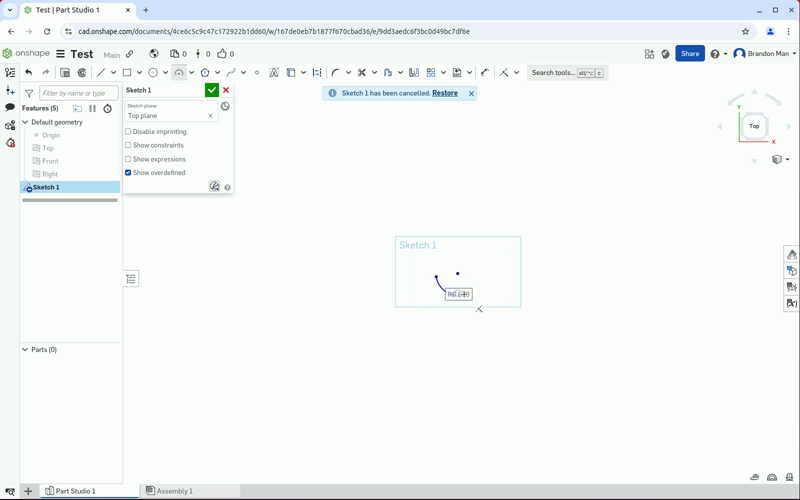
scroll(6)
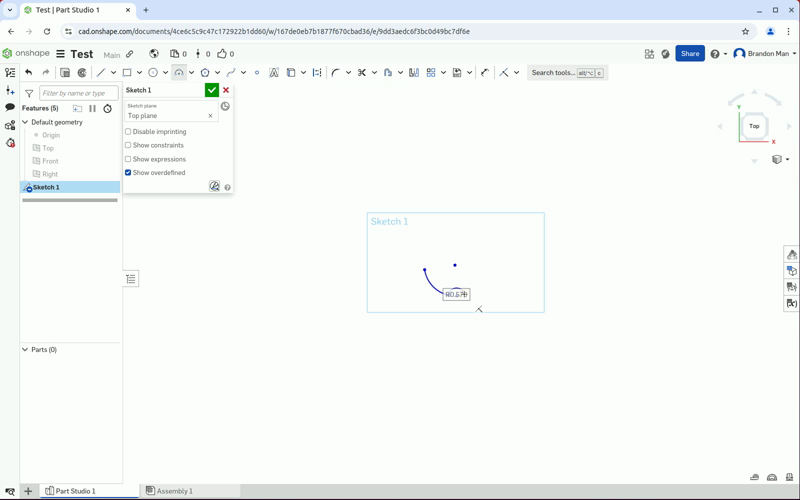
scroll(6)
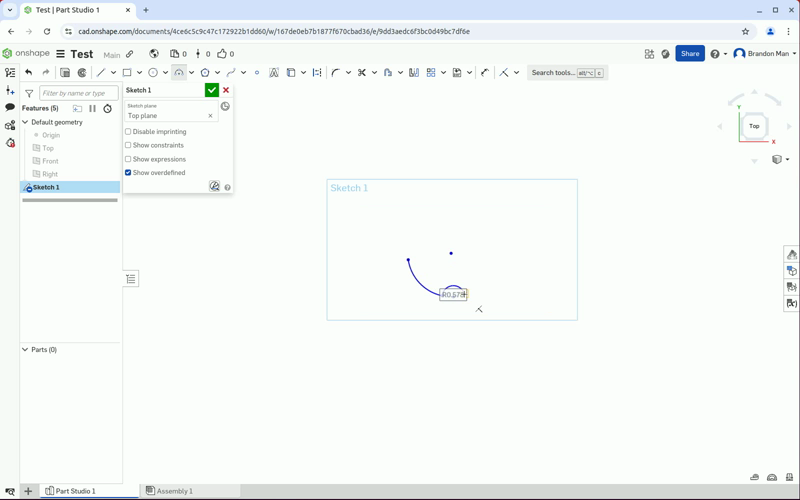
scroll(6)
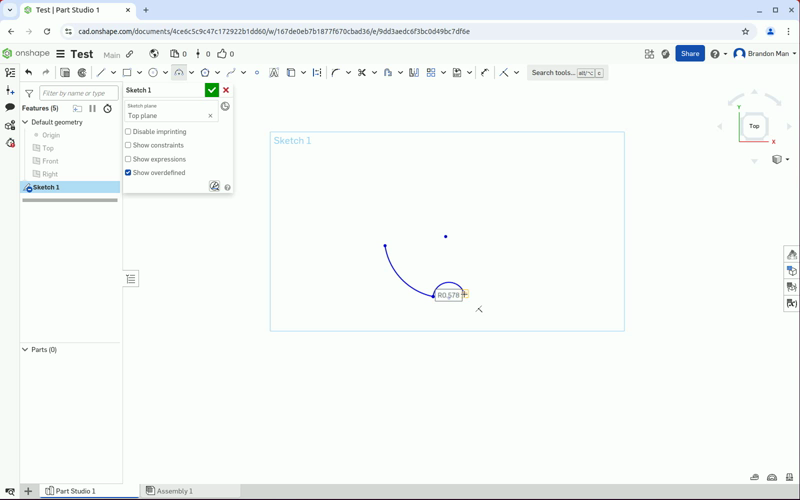
scroll(6)
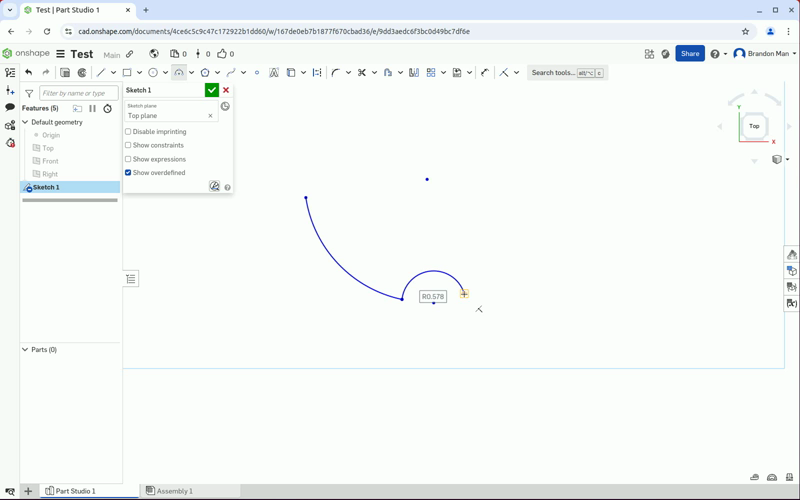
click(464, 293)
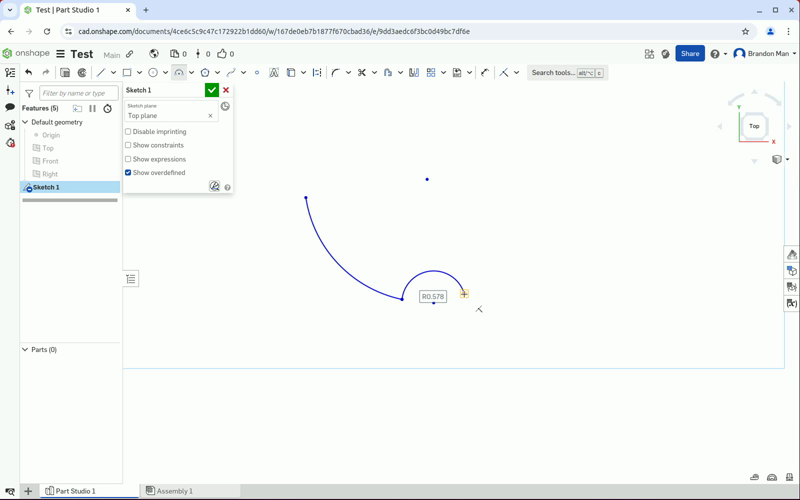
scroll(-6)
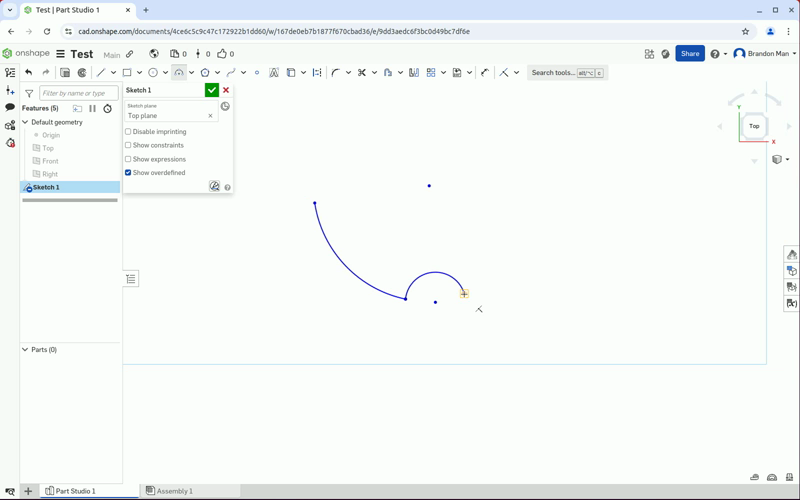
scroll(-6)
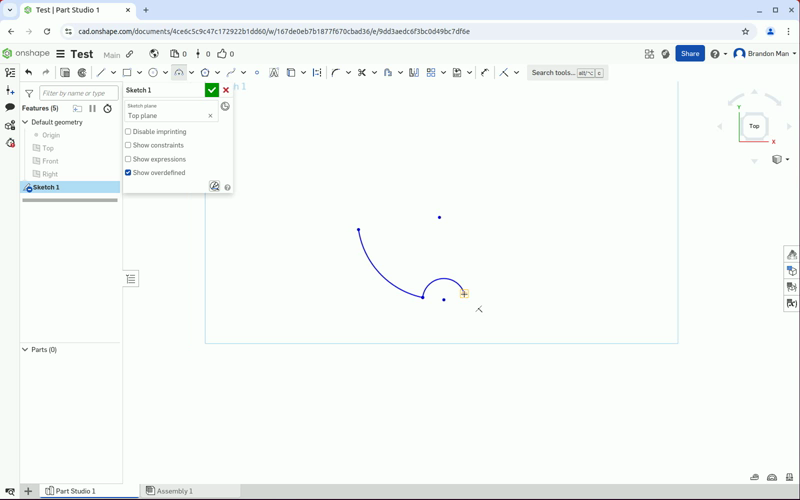
scroll(-6)
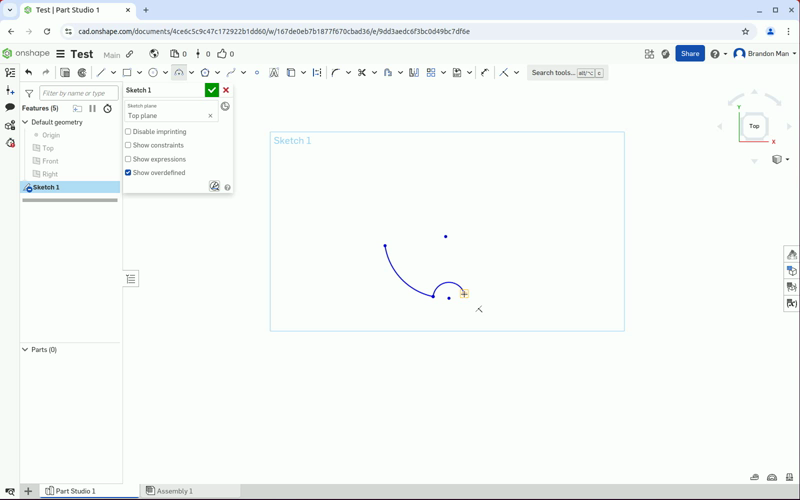
scroll(-6)
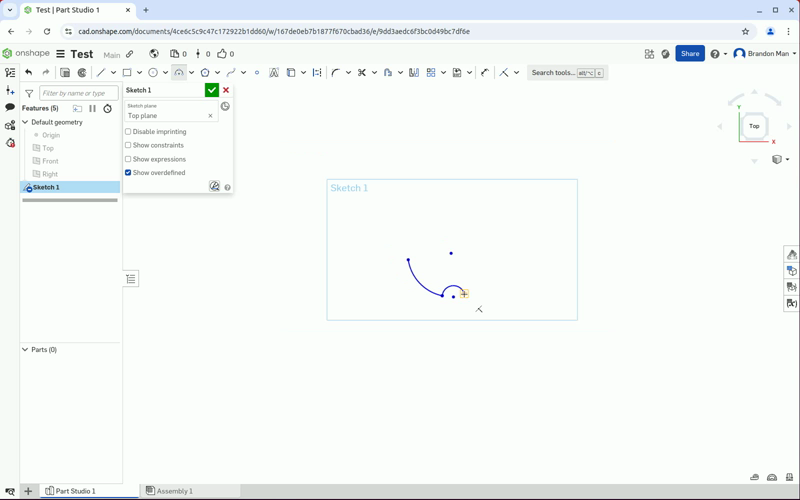
scroll(-6)
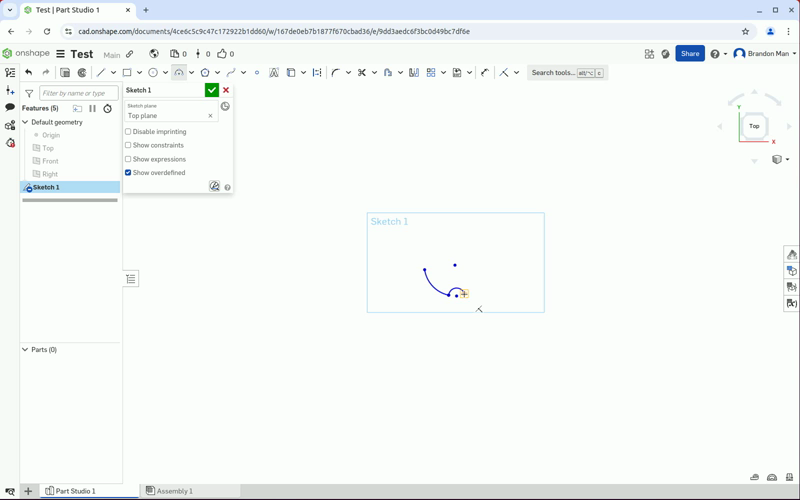
scroll(-6)
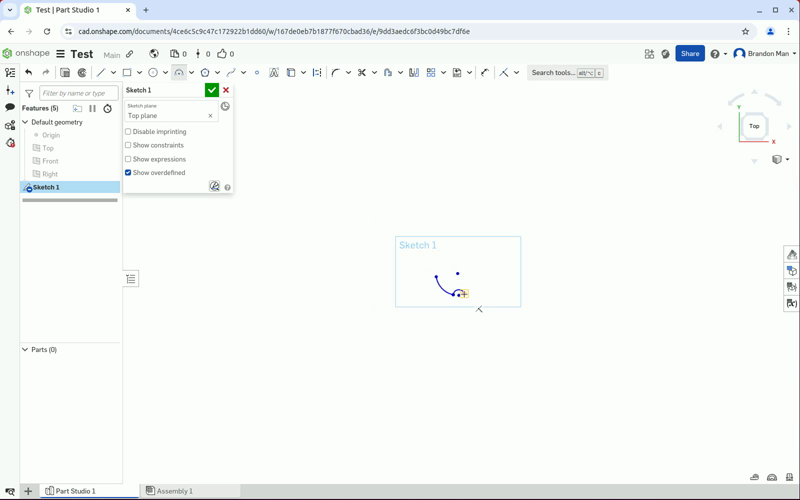
scroll(-6)
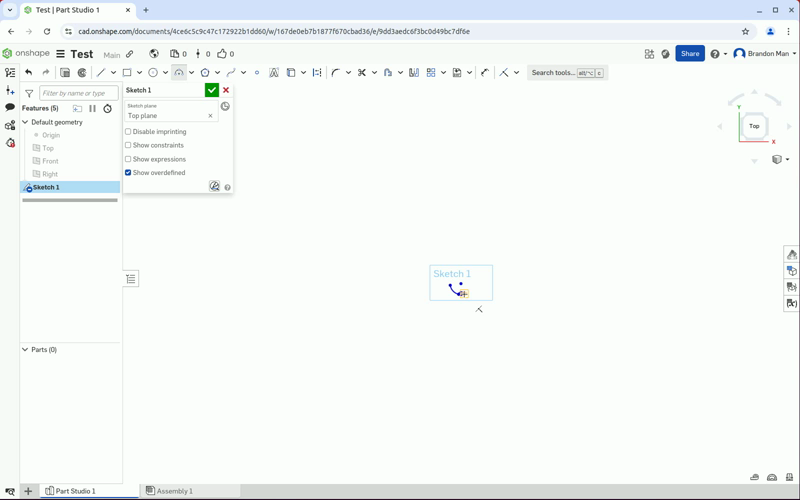
key_down(shift)
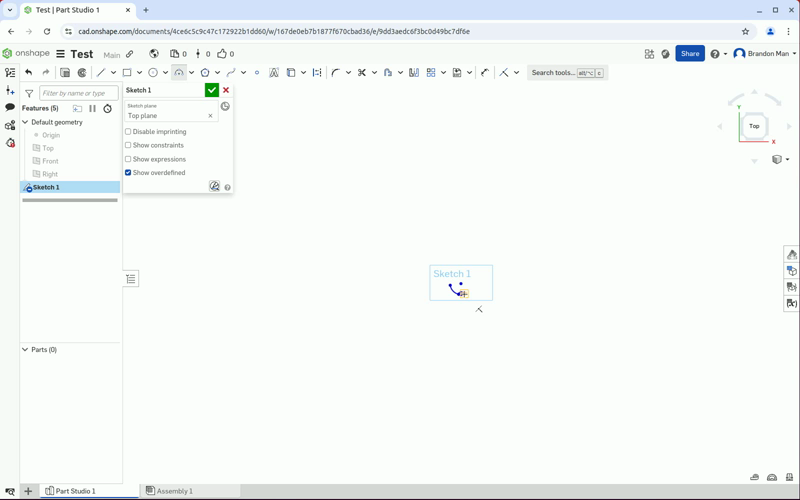
mouse_move(472, 285)
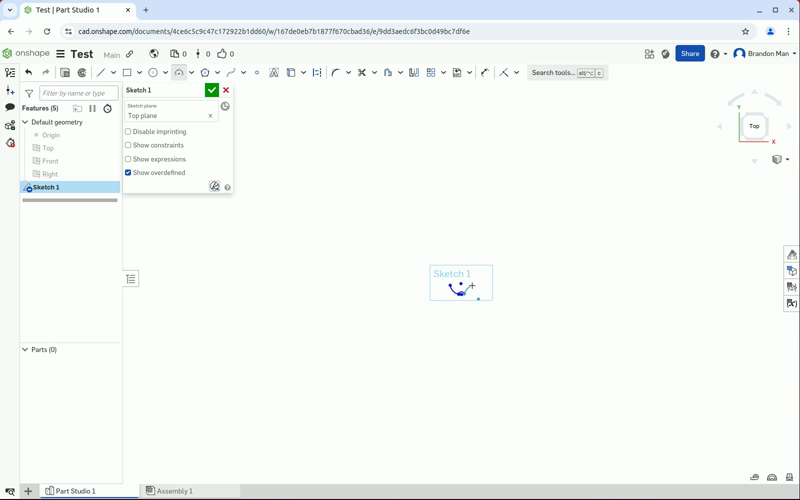
click(472, 285)
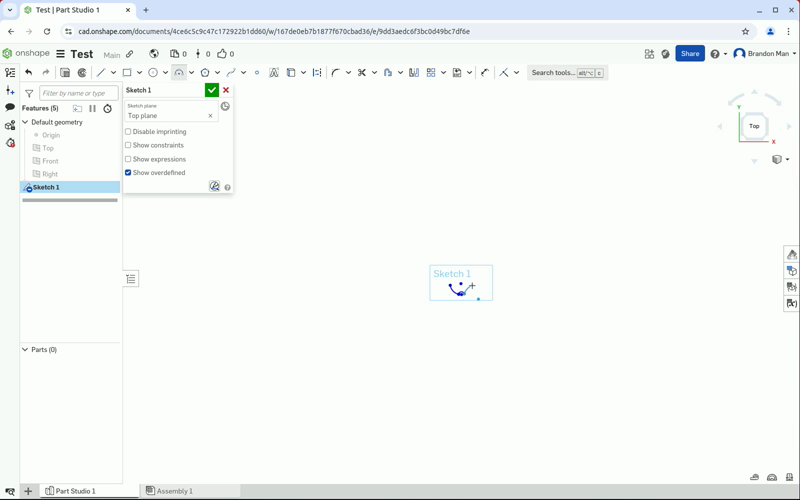
mouse_move(469, 290)
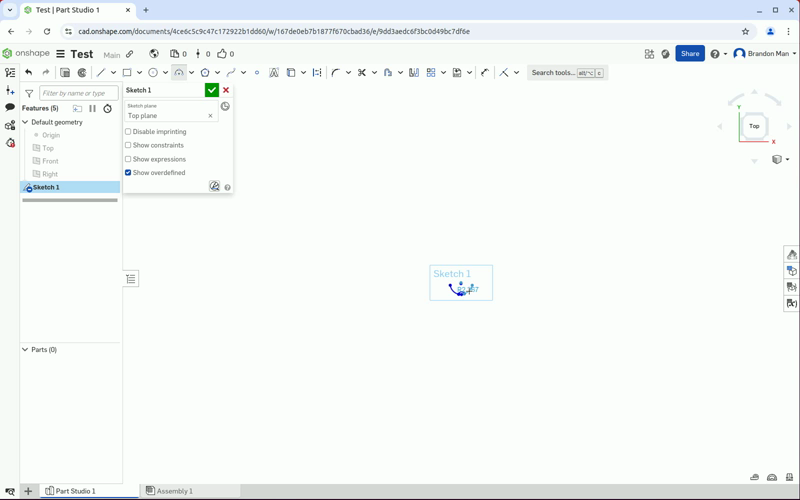
click(469, 290)
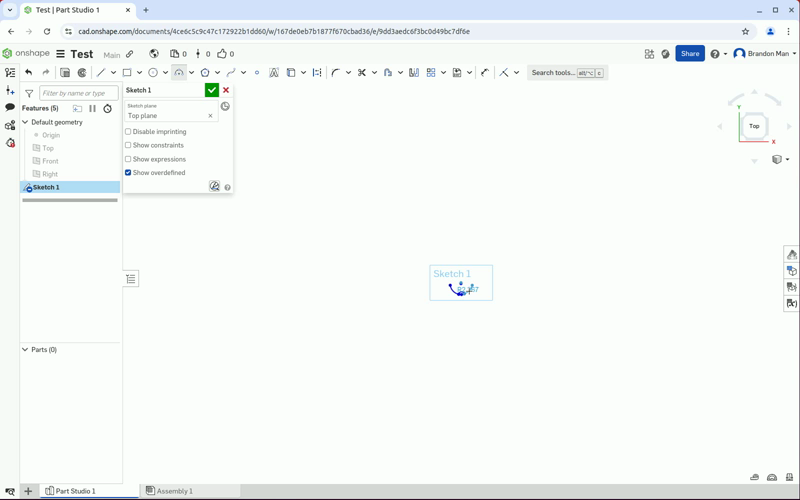
key_up(shift)
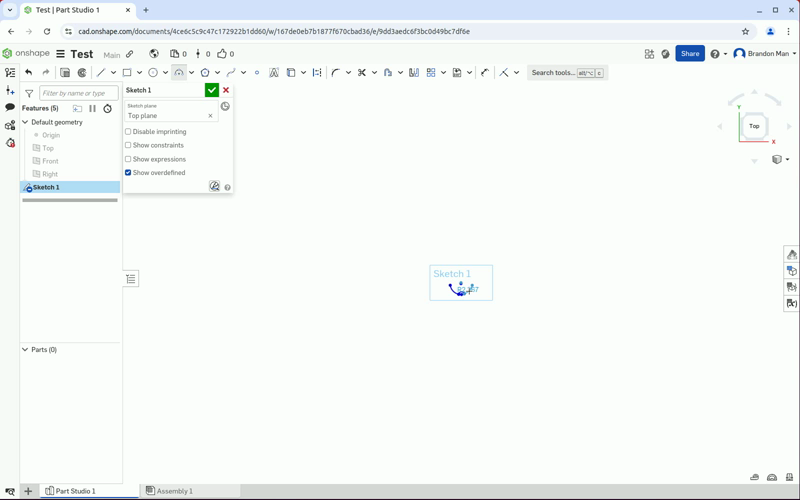
mouse_move(472, 285)
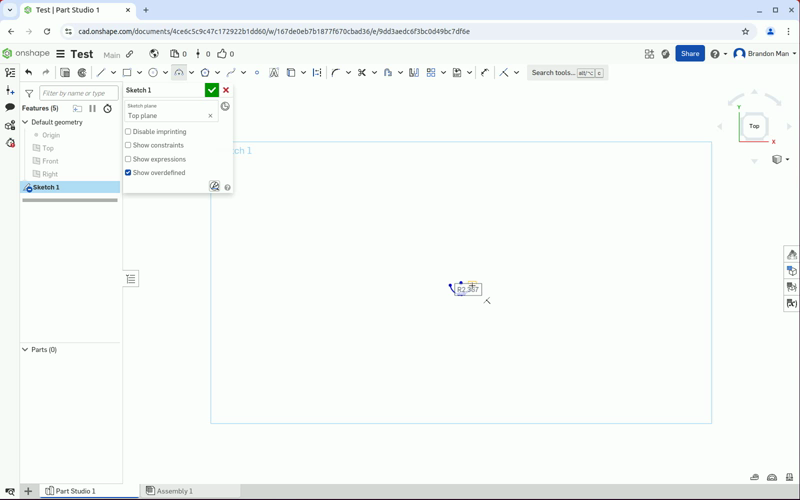
click(472, 285)
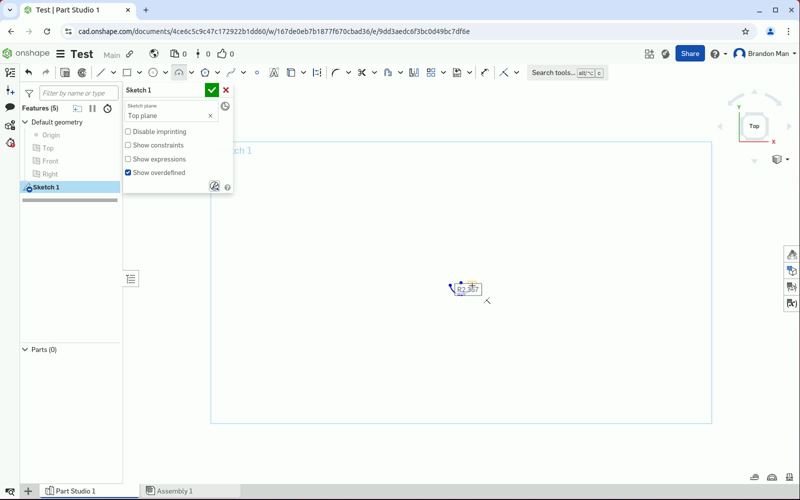
key_down(shift)
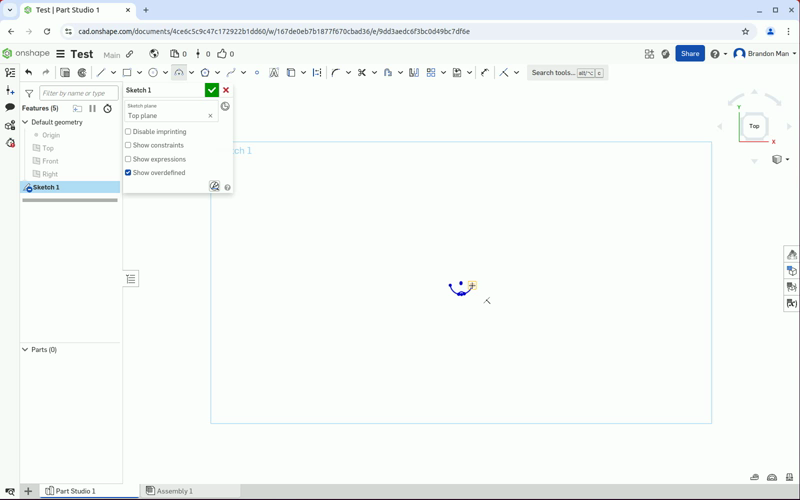
mouse_move(472, 280)
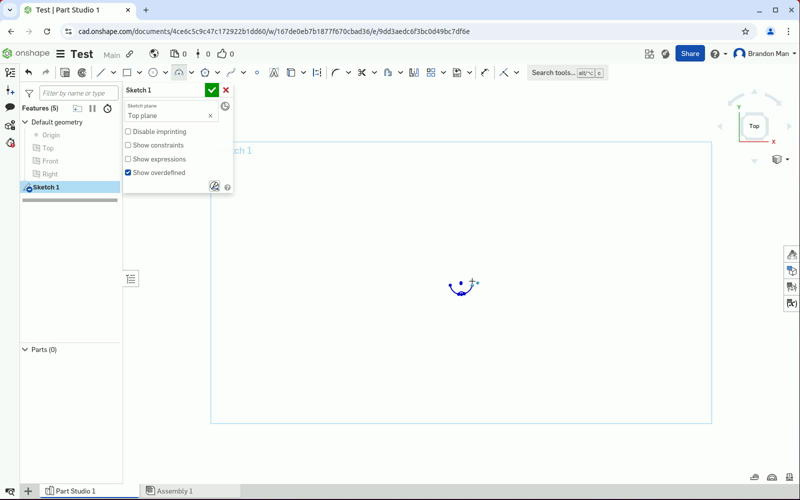
scroll(6)
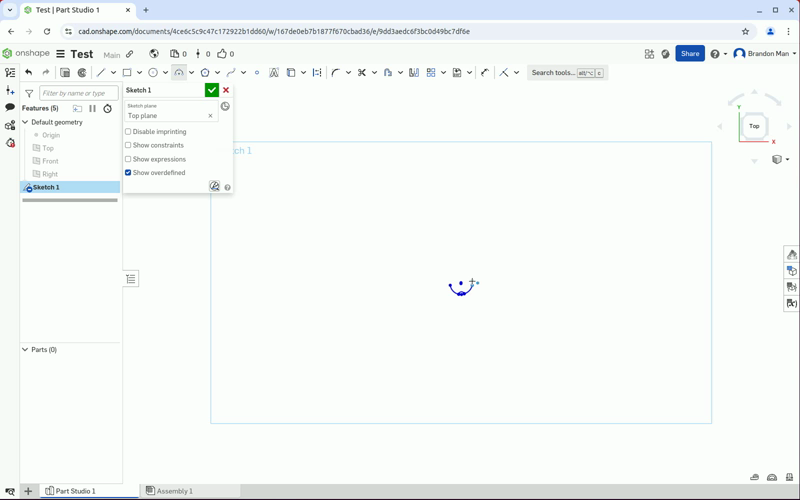
scroll(6)
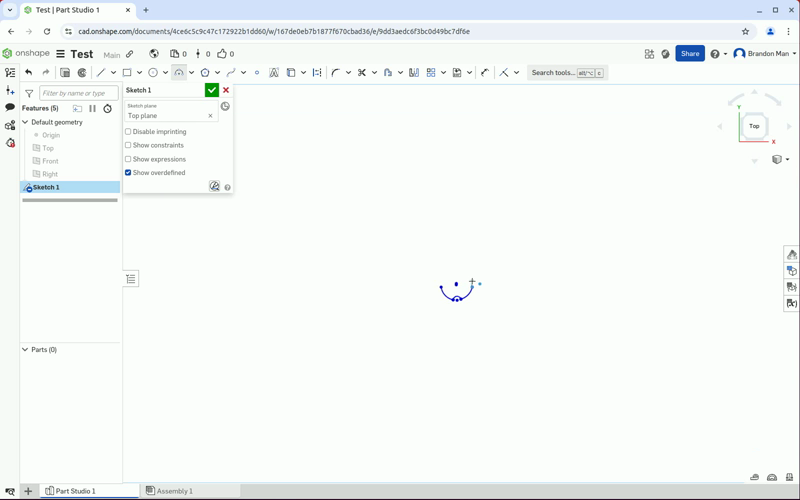
scroll(6)
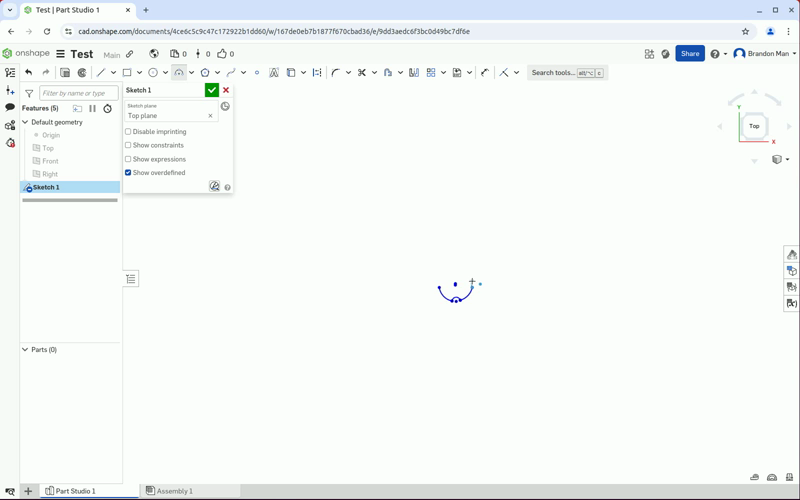
scroll(6)
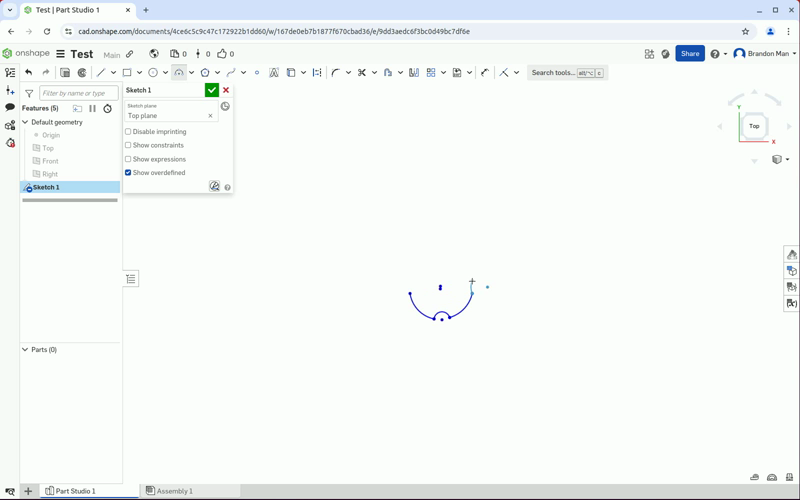
scroll(6)
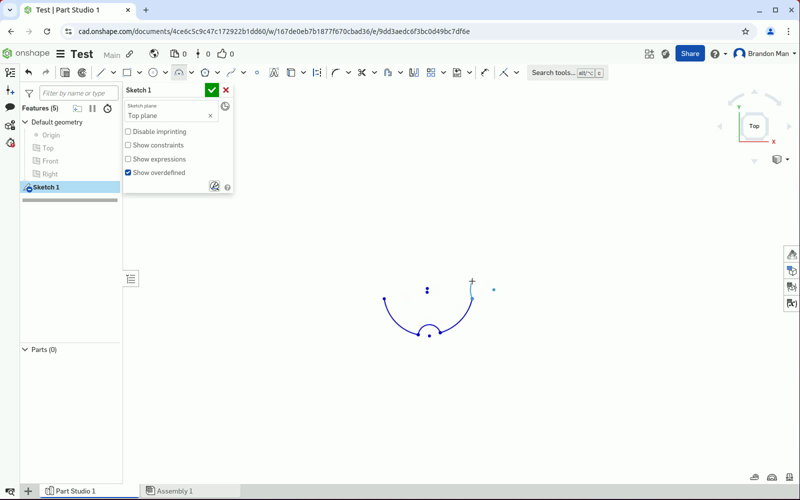
scroll(6)
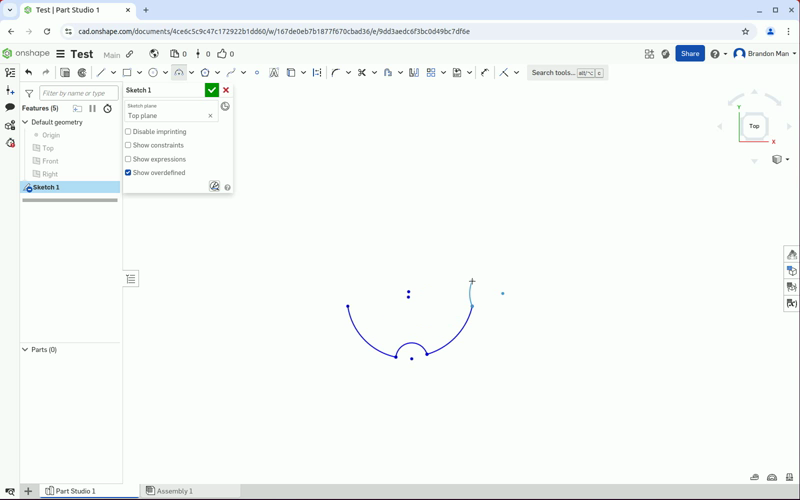
scroll(6)
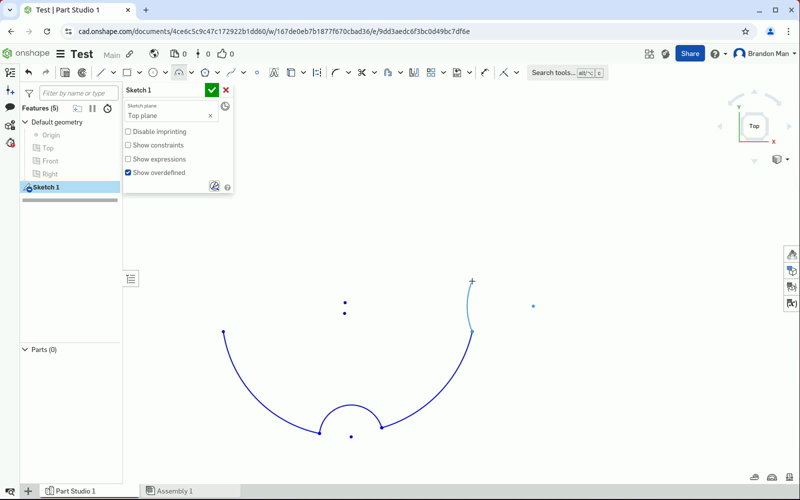
click(472, 280)
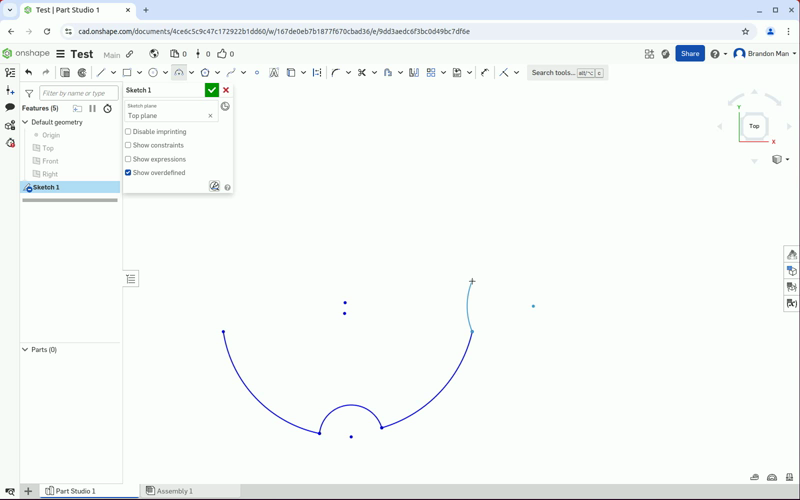
scroll(-6)
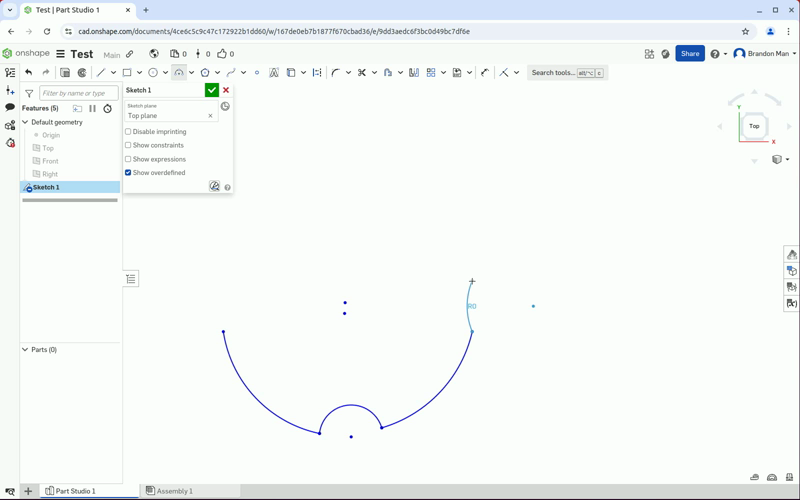
scroll(-6)
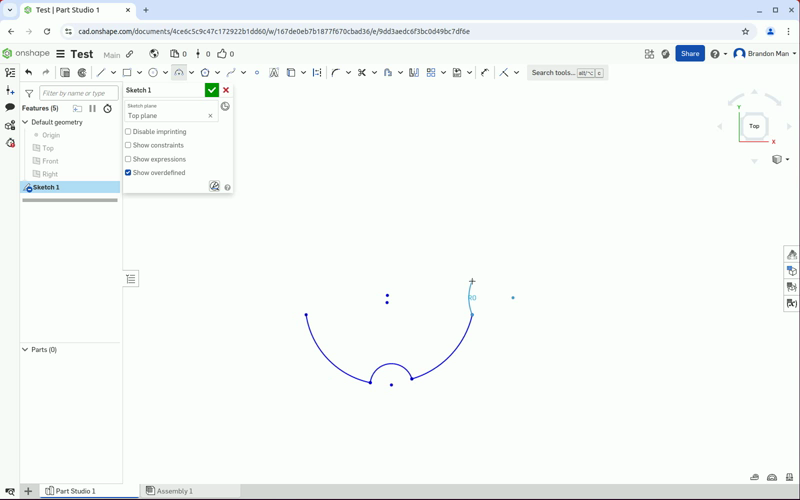
scroll(-6)
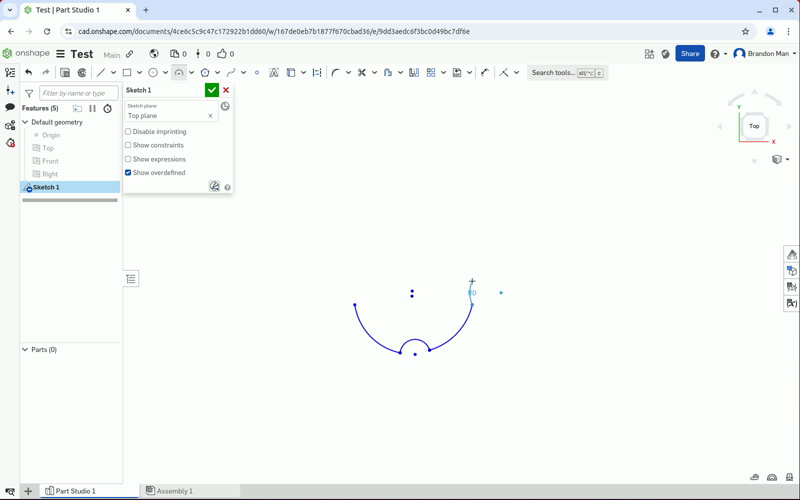
scroll(-6)
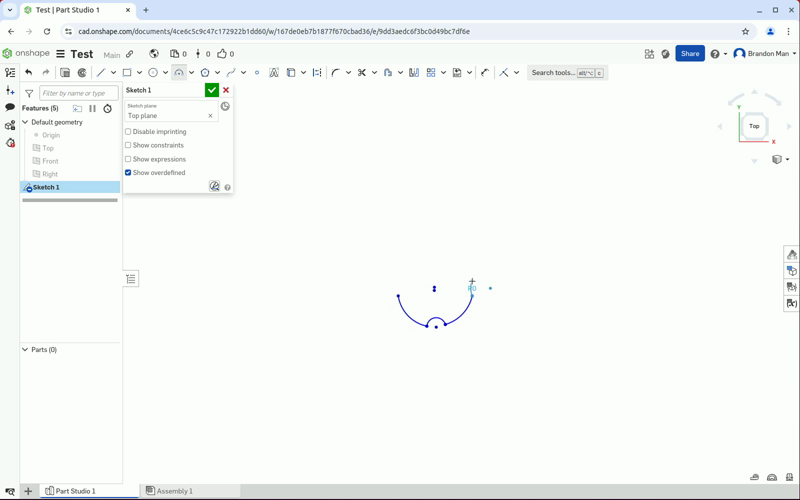
scroll(-6)
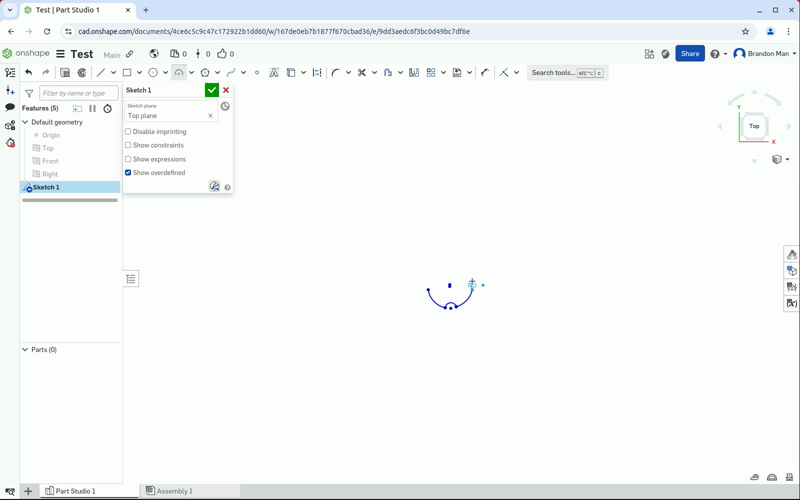
scroll(-6)
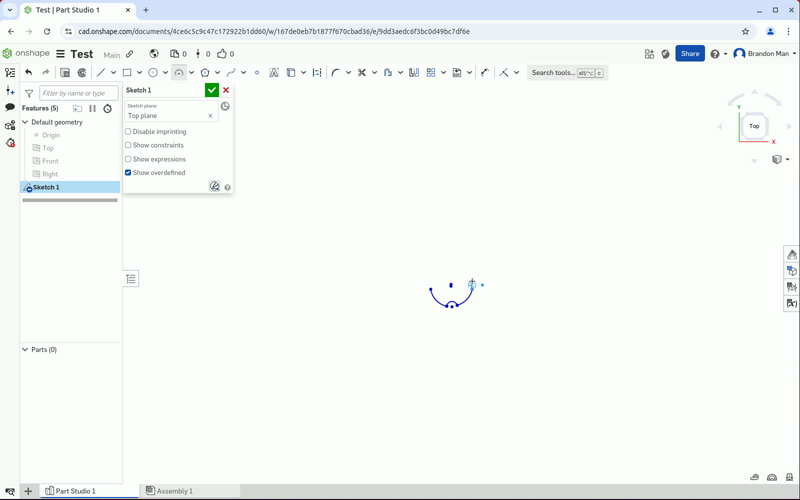
scroll(-6)
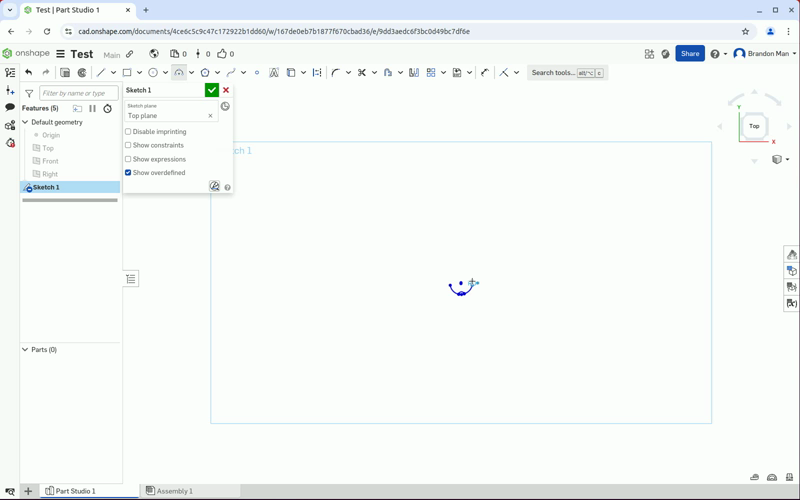
mouse_move(470, 282)
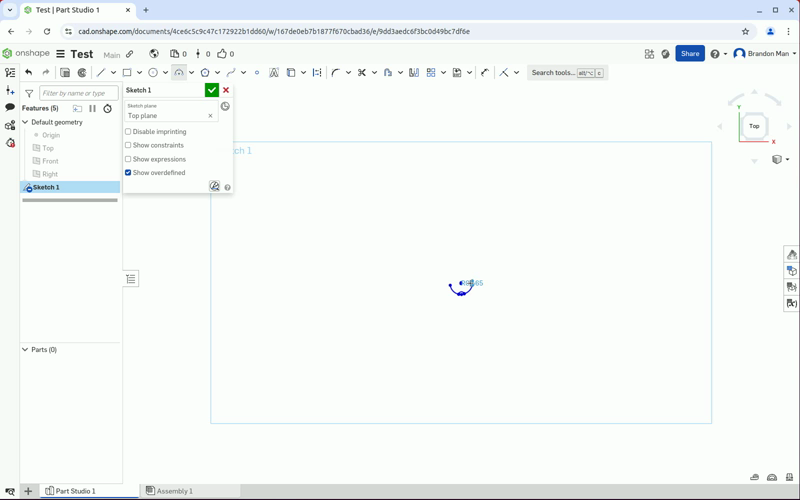
scroll(6)
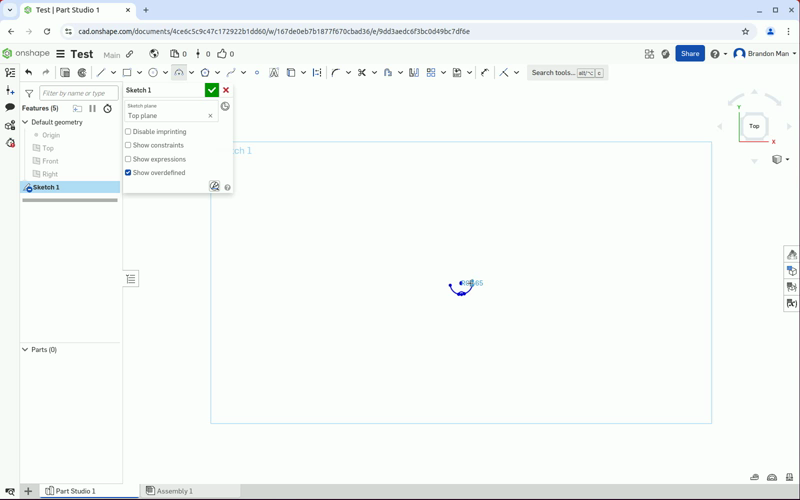
scroll(6)
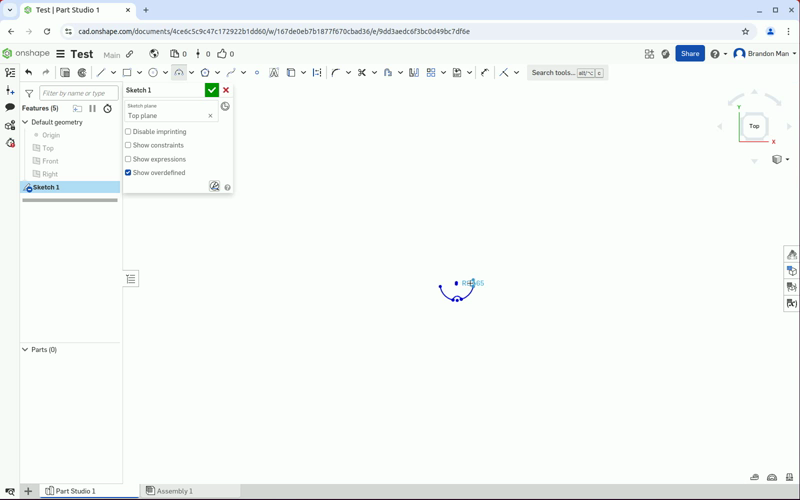
scroll(6)
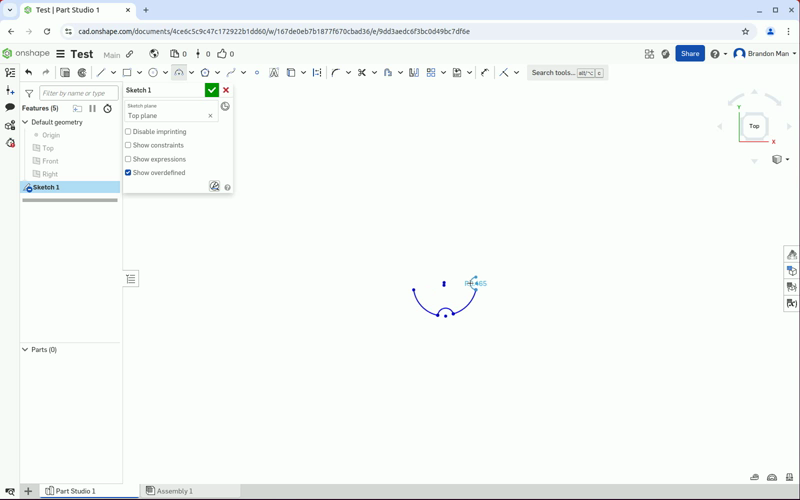
scroll(6)
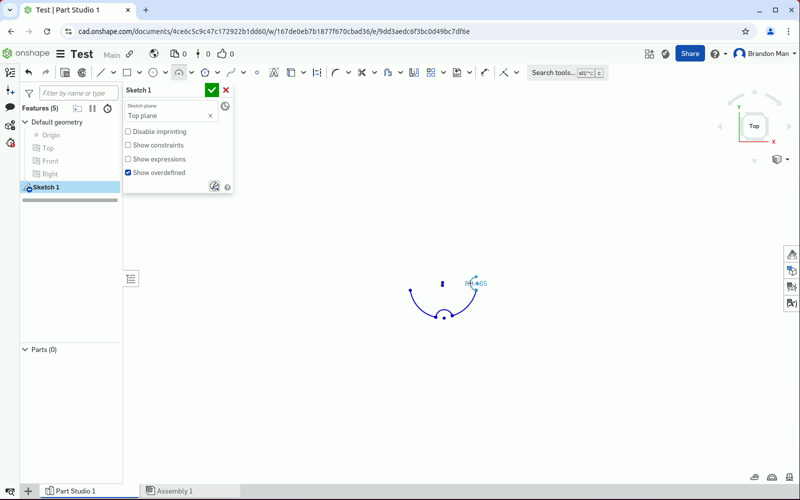
scroll(6)
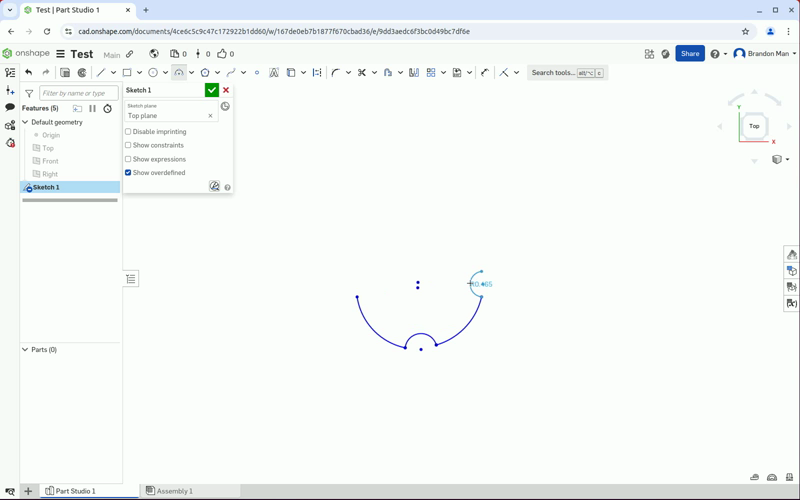
scroll(6)
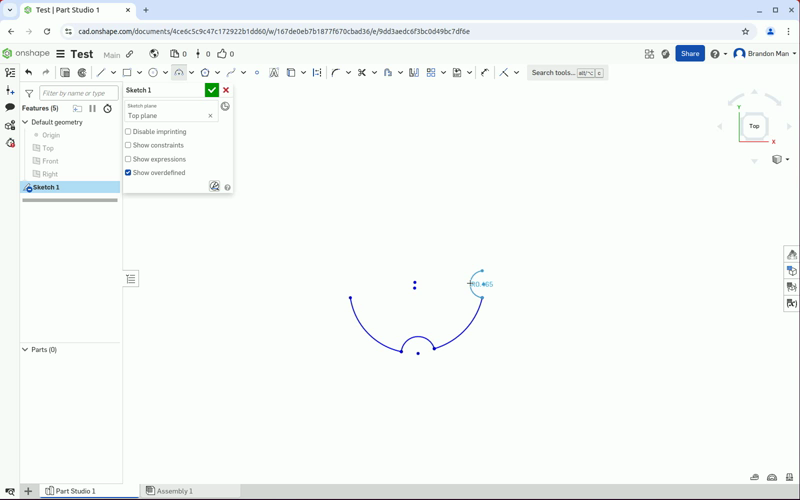
scroll(6)
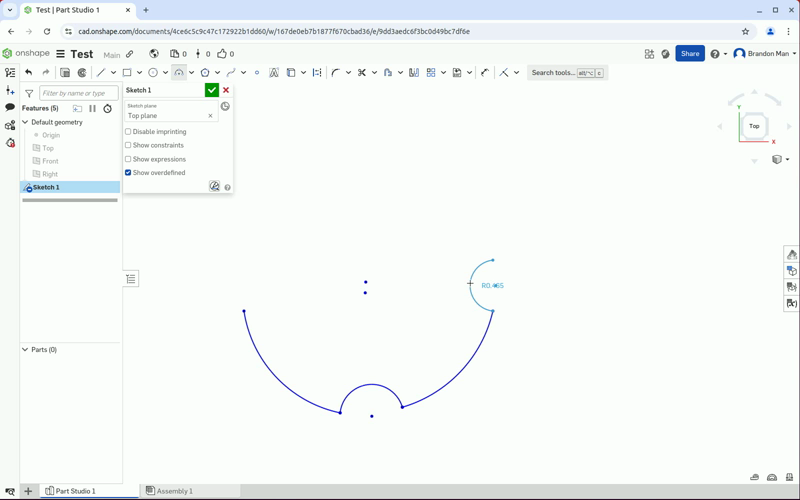
click(470, 282)
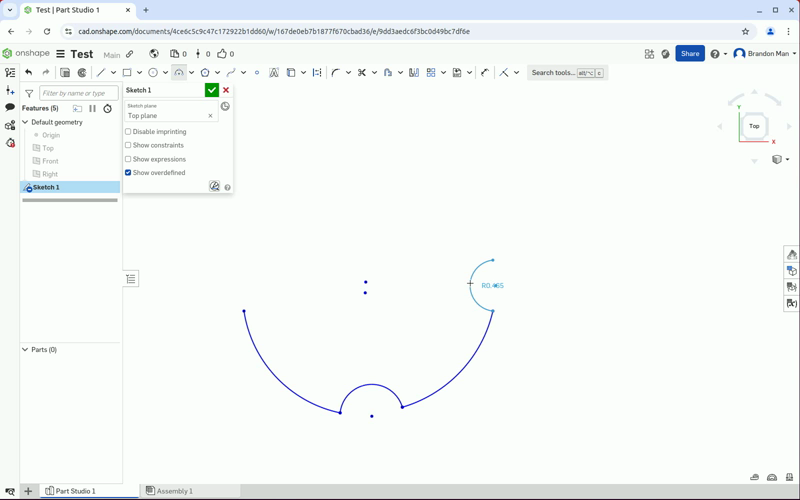
scroll(-6)
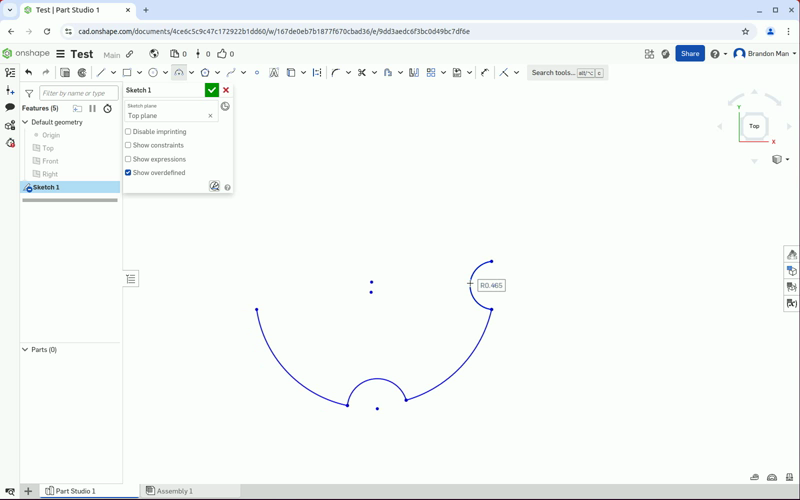
scroll(-6)
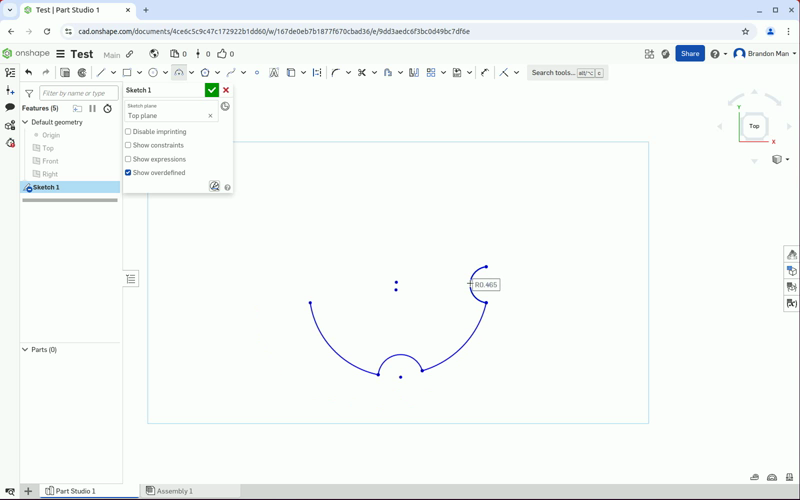
scroll(-6)
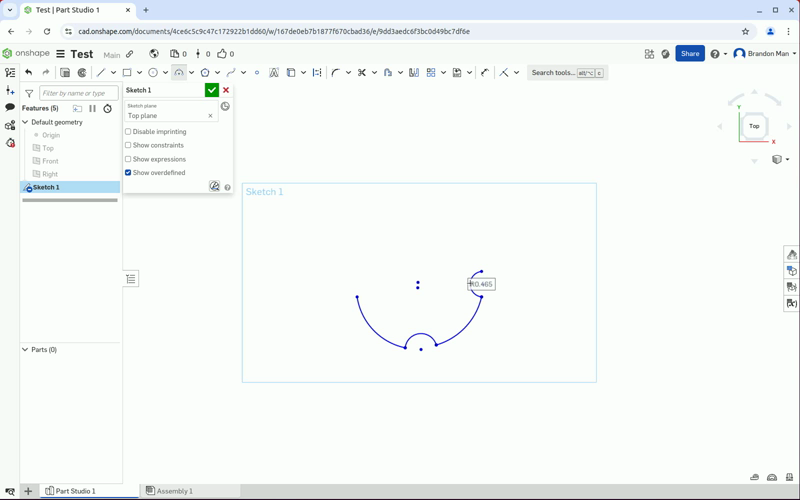
scroll(-6)
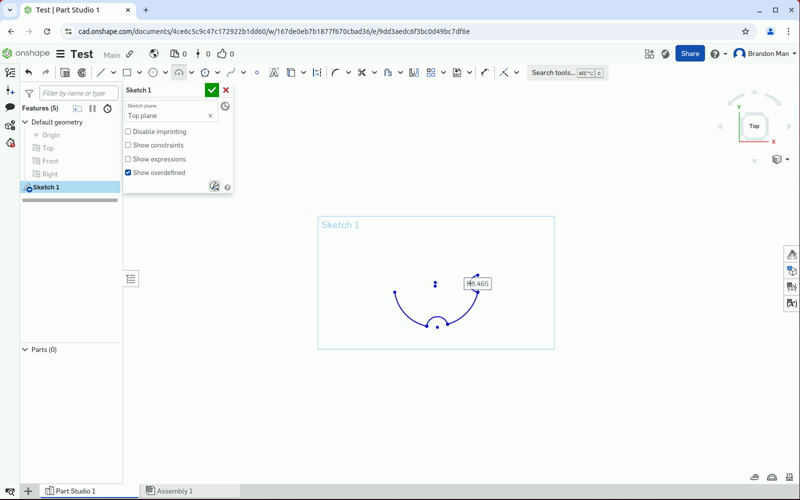
scroll(-6)
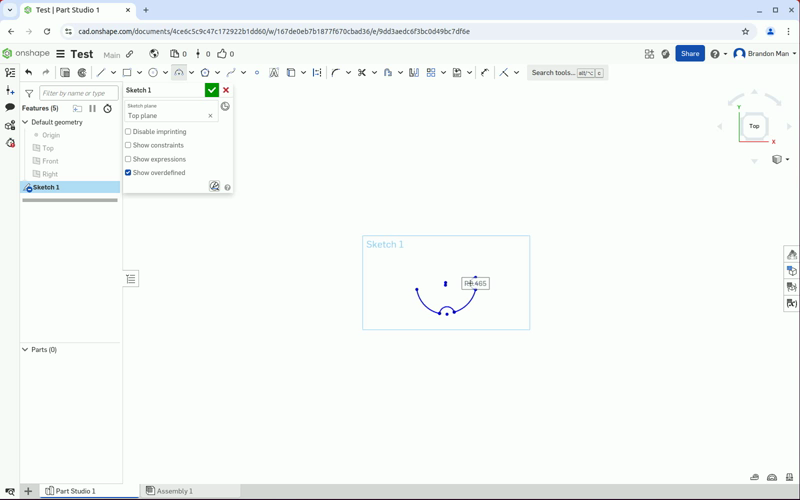
scroll(-6)
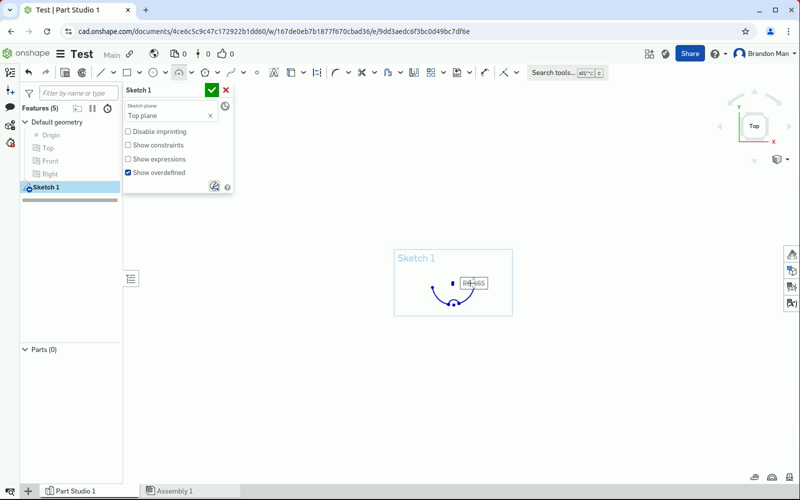
scroll(-6)
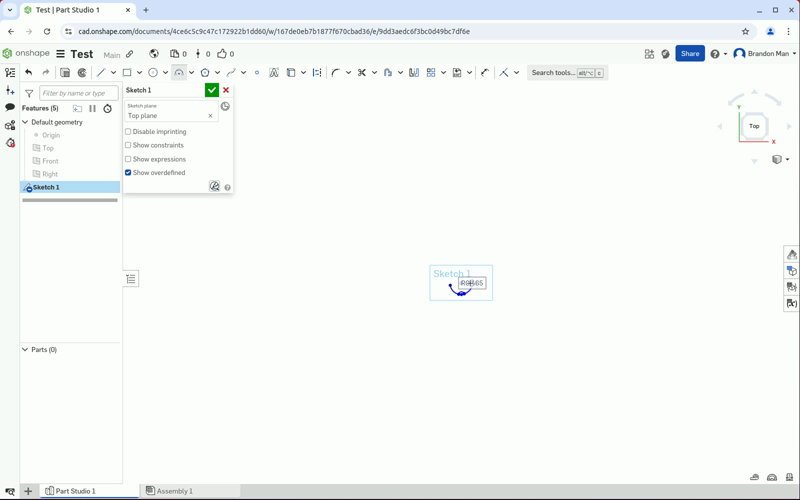
key_up(shift)
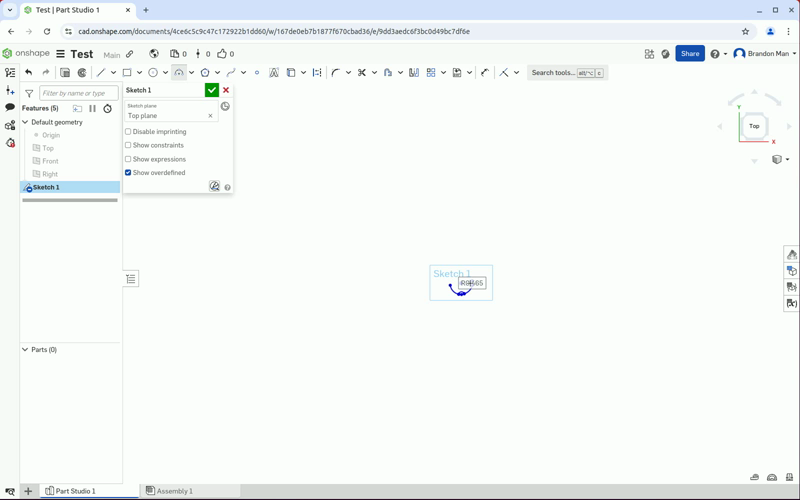
mouse_move(472, 280)
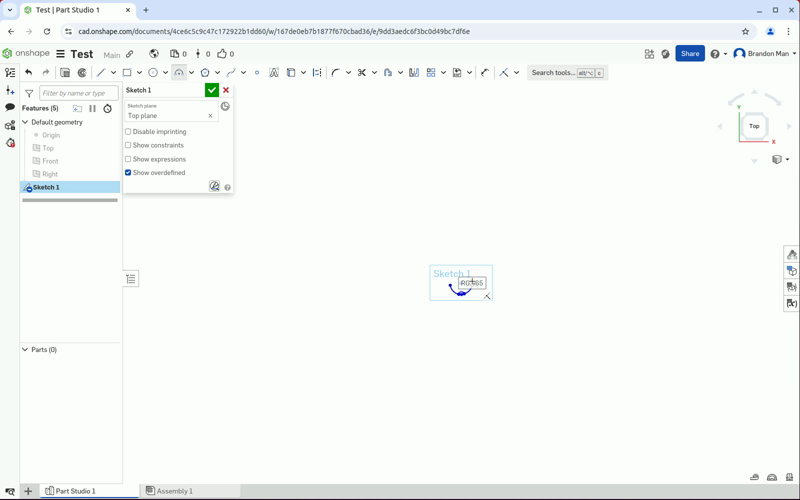
scroll(6)
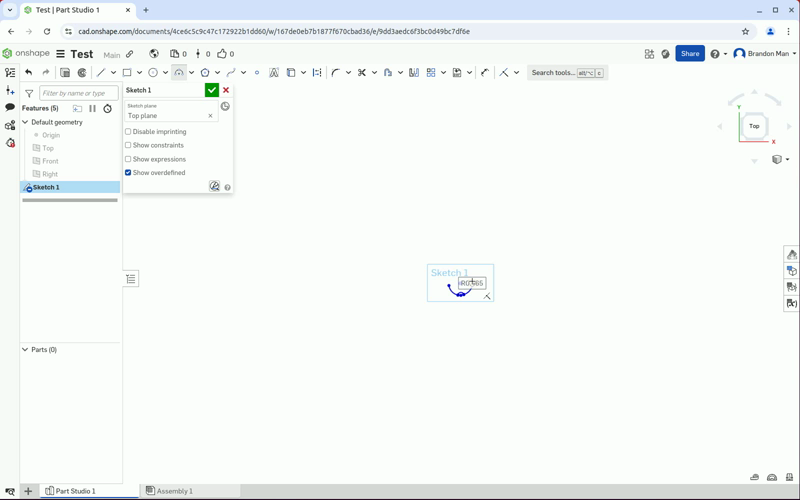
scroll(6)
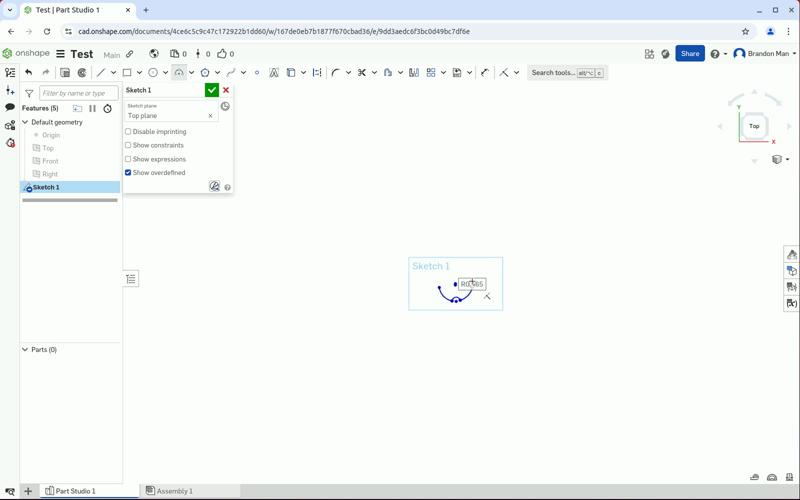
scroll(6)
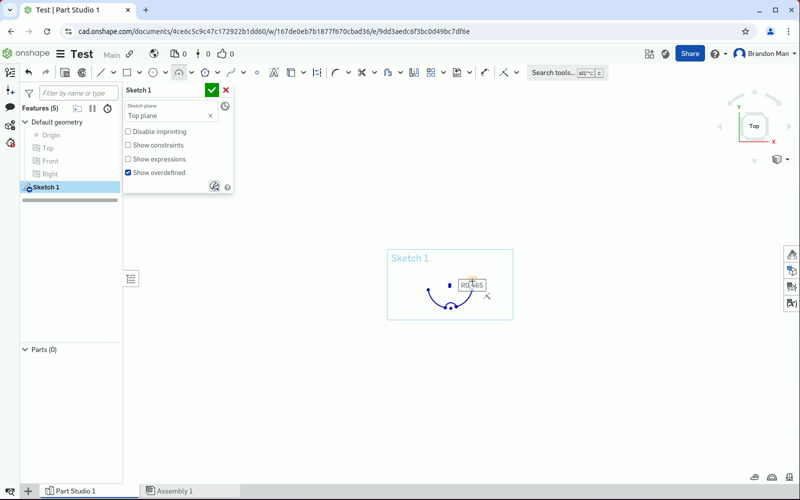
scroll(6)
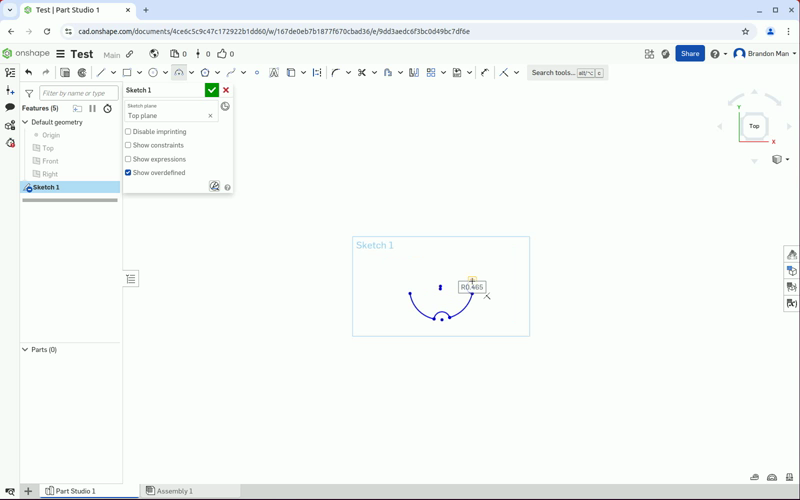
scroll(6)
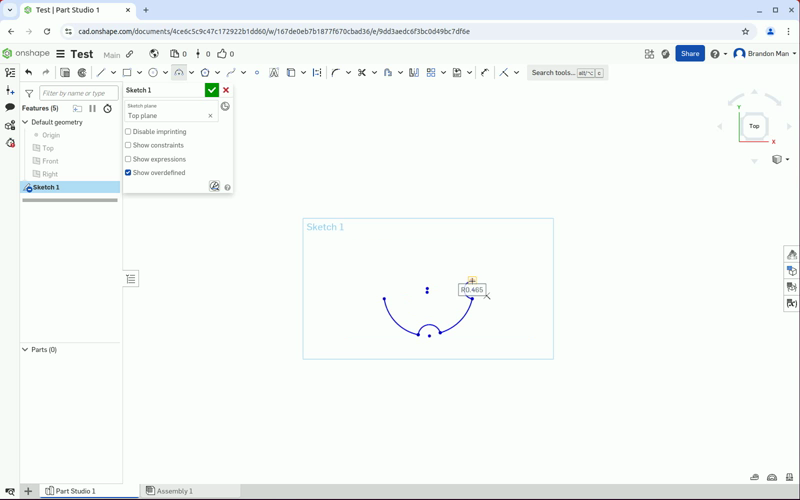
scroll(6)
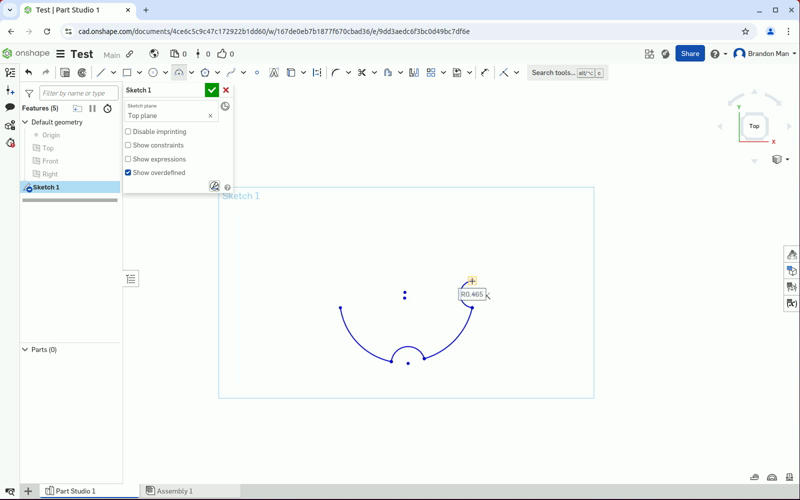
scroll(6)
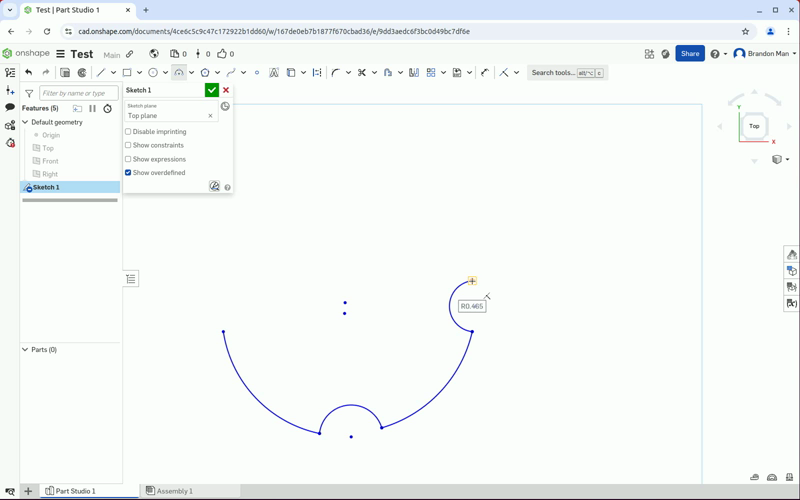
click(472, 280)
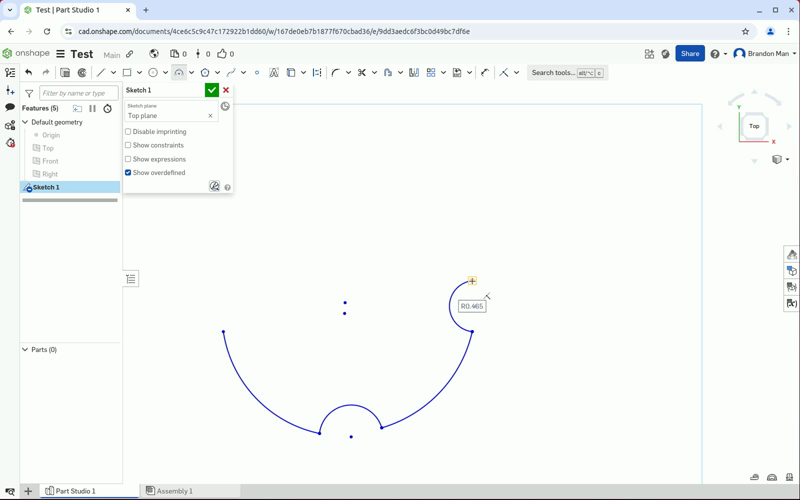
scroll(-6)
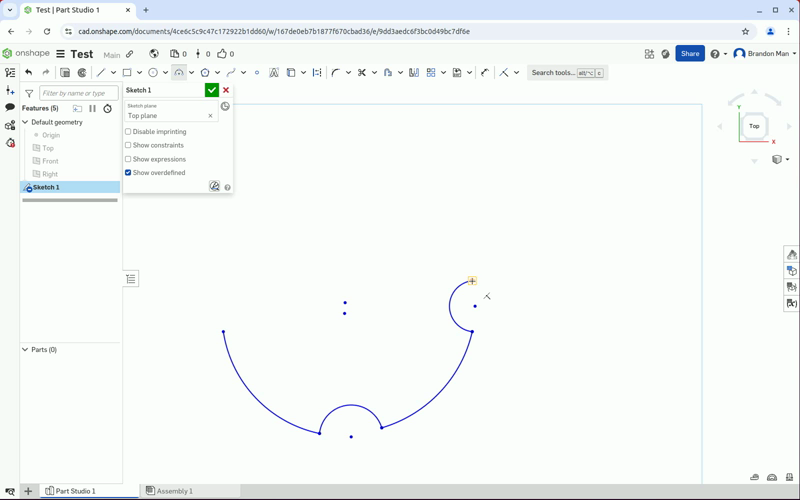
scroll(-6)
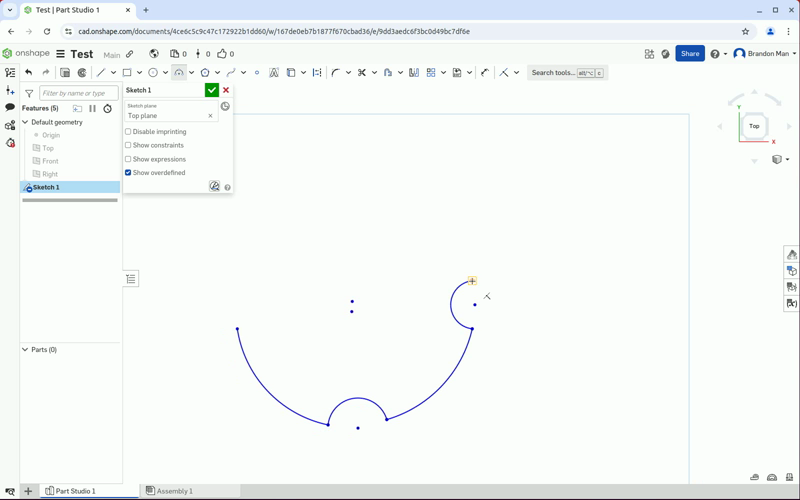
scroll(-6)
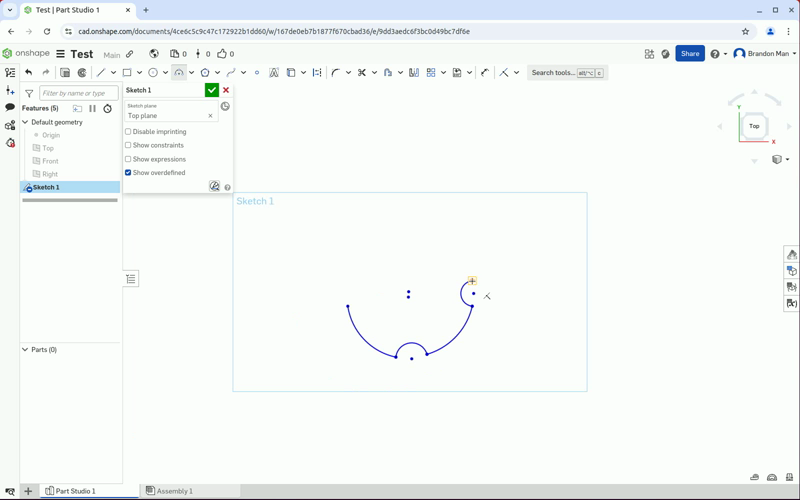
scroll(-6)
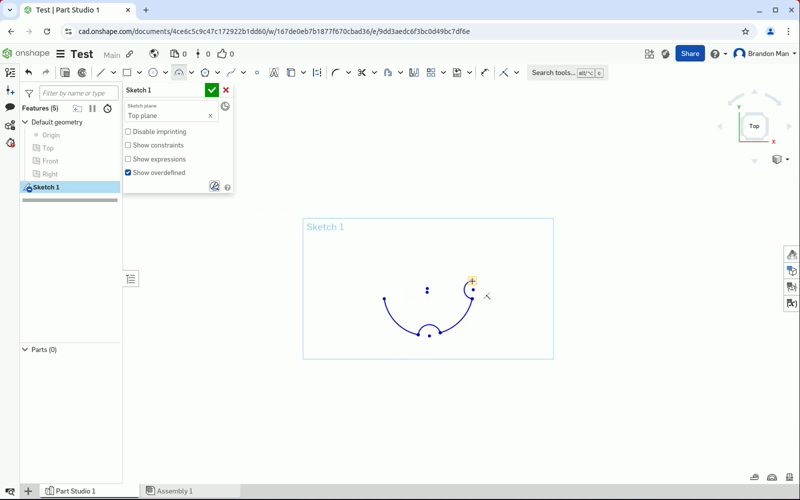
scroll(-6)
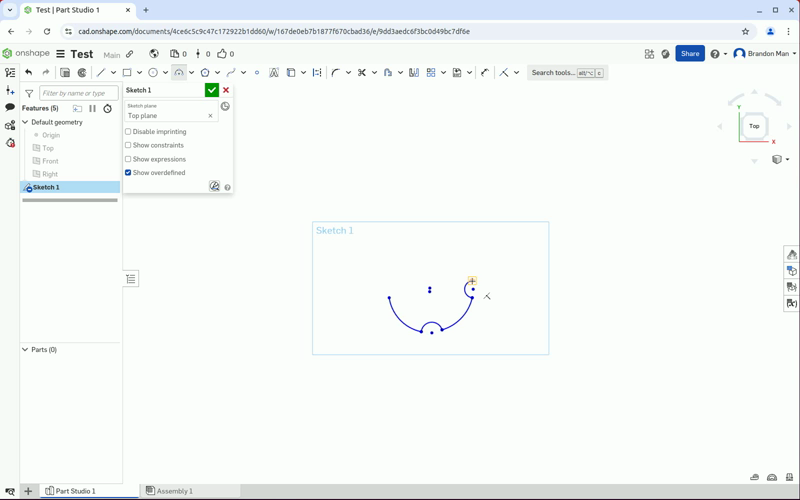
scroll(-6)
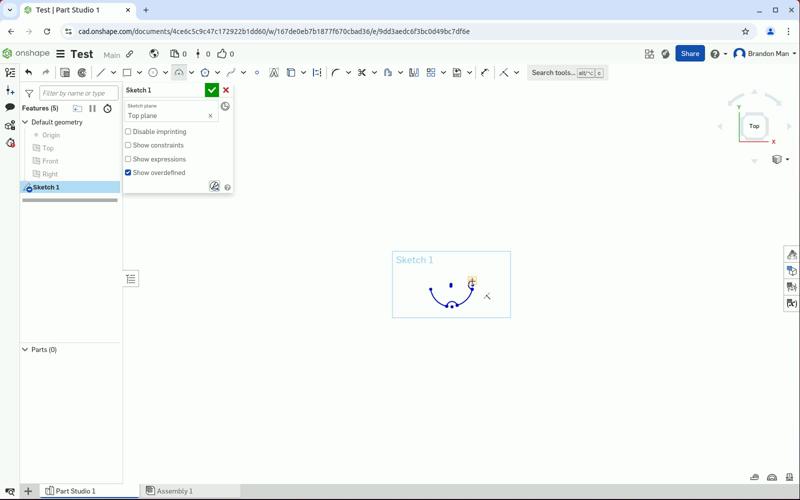
scroll(-6)
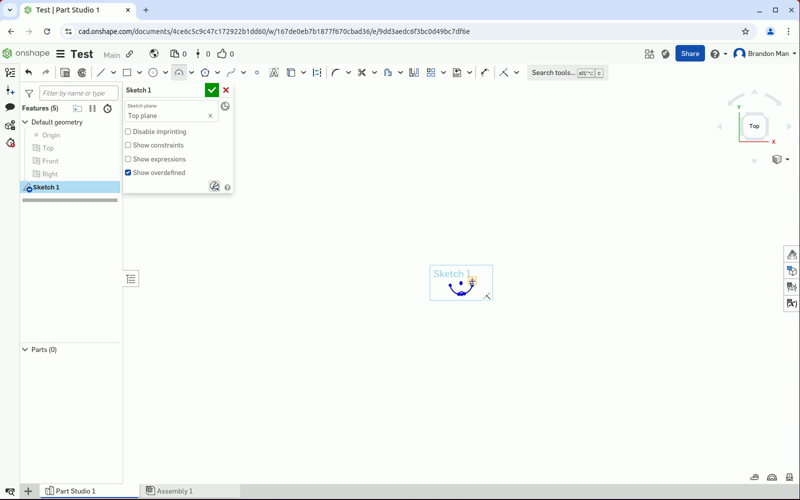
key_down(shift)
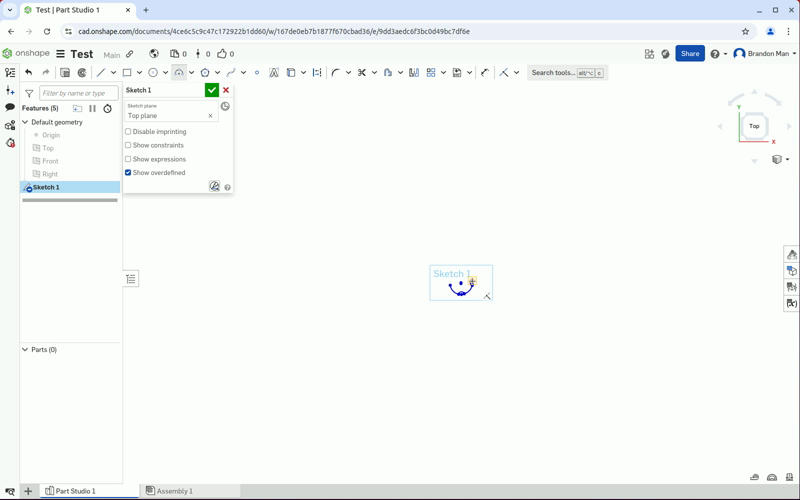
mouse_move(464, 271)
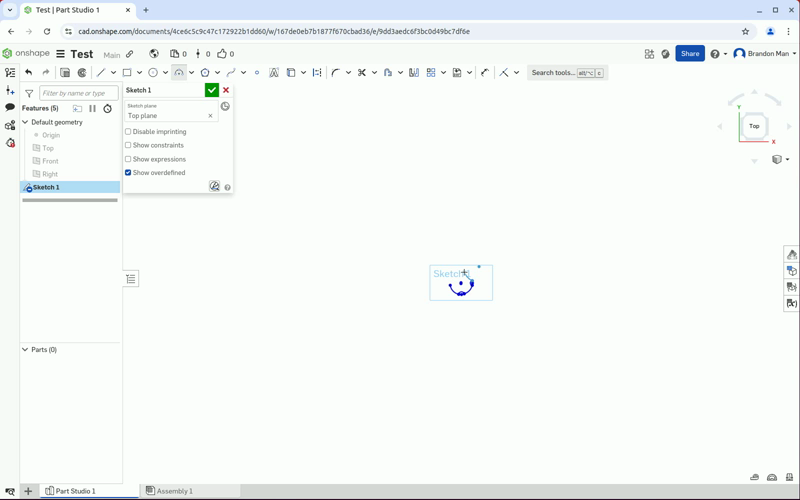
click(464, 271)
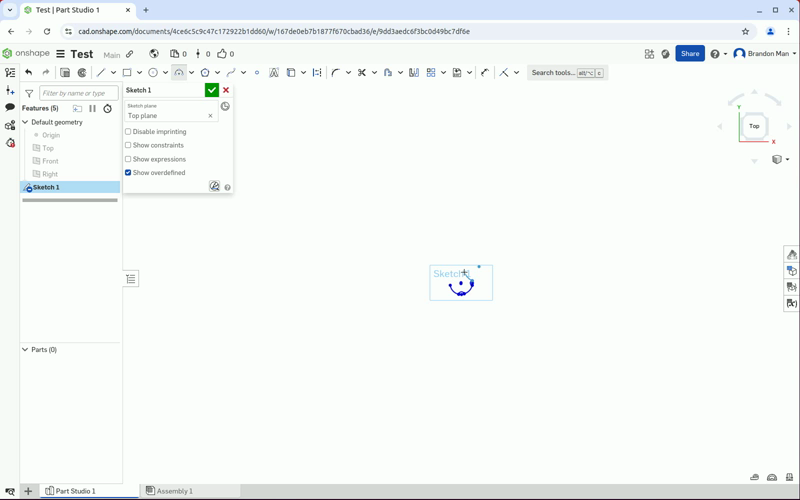
mouse_move(469, 275)
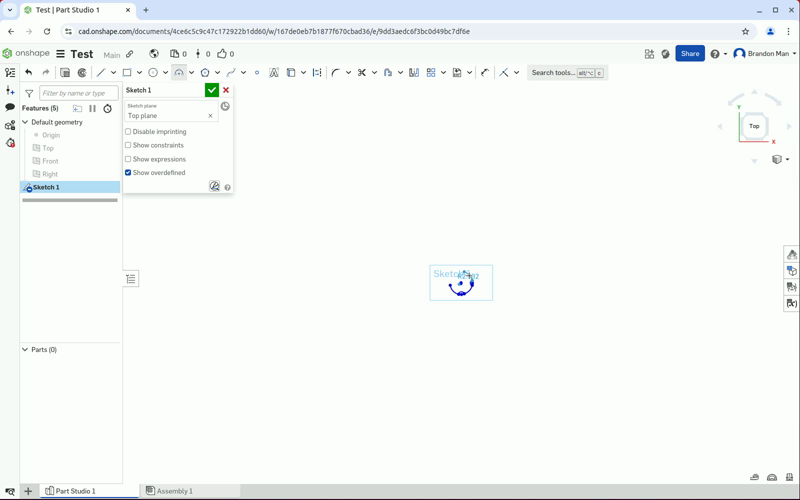
click(469, 275)
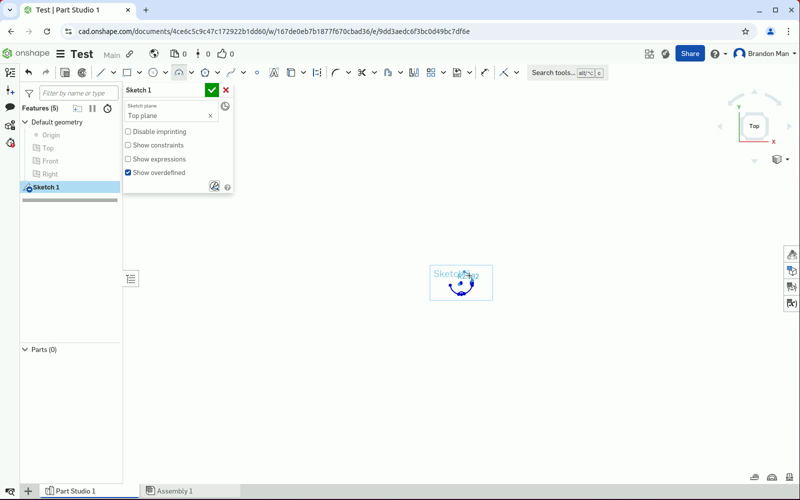
key_up(shift)
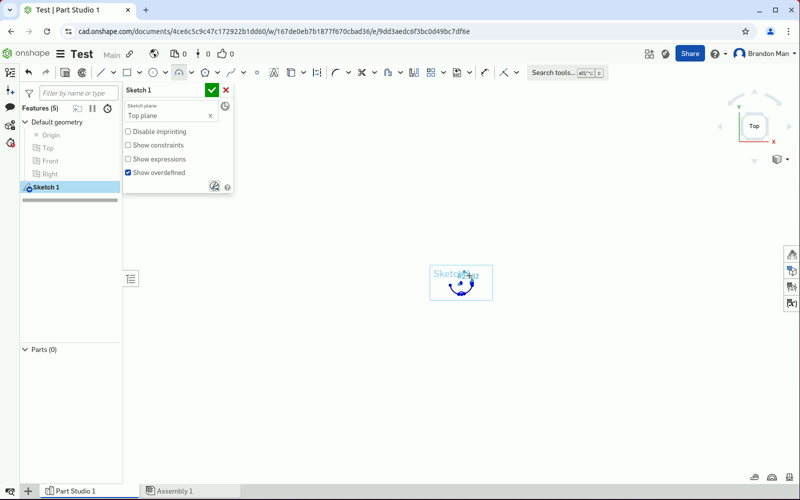
mouse_move(464, 271)
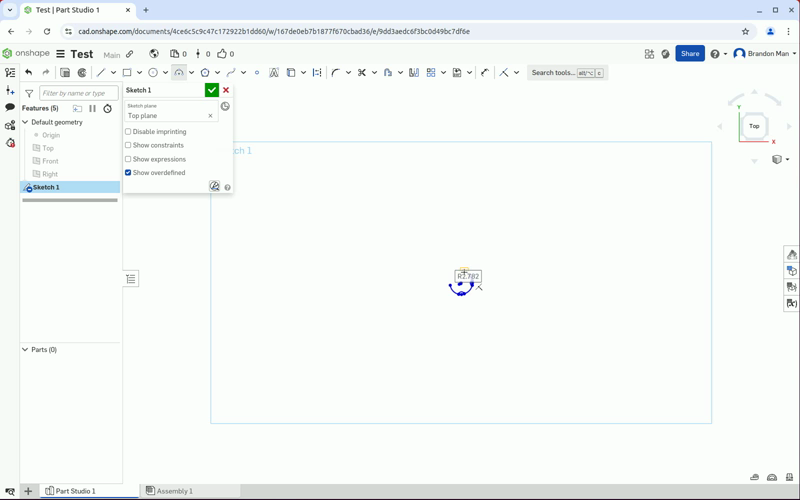
click(464, 271)
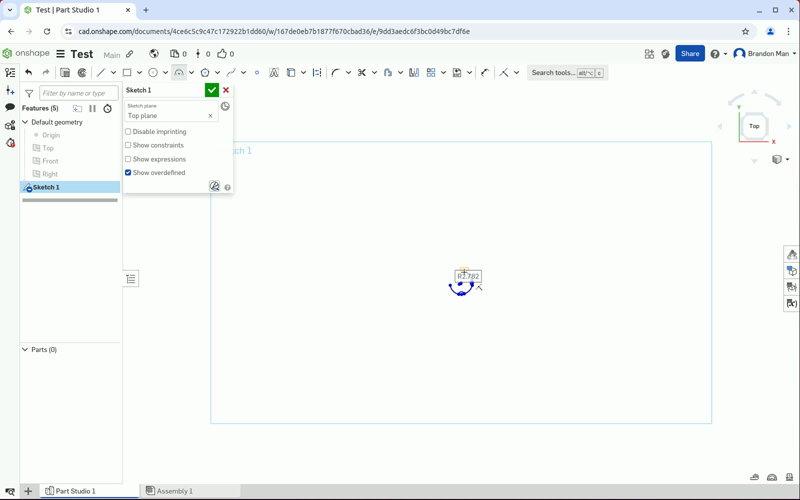
key_down(shift)
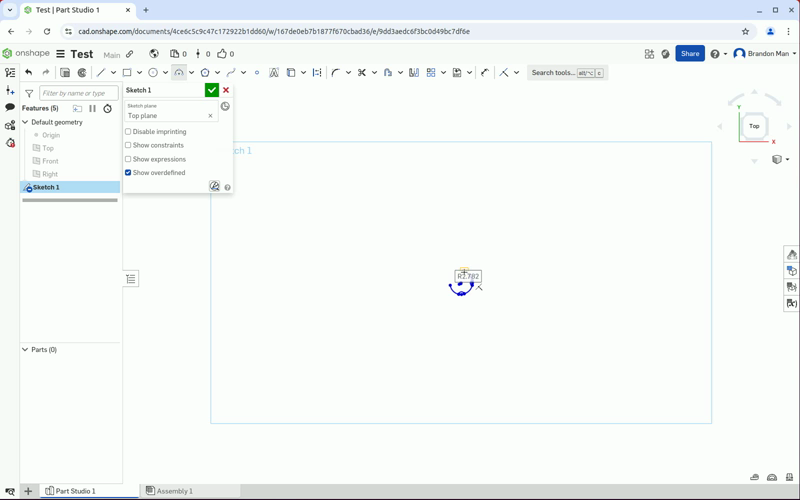
mouse_move(458, 271)
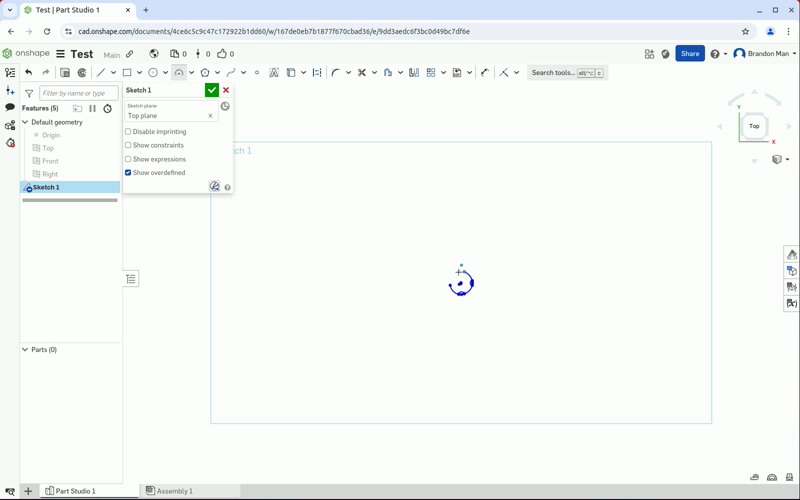
scroll(6)
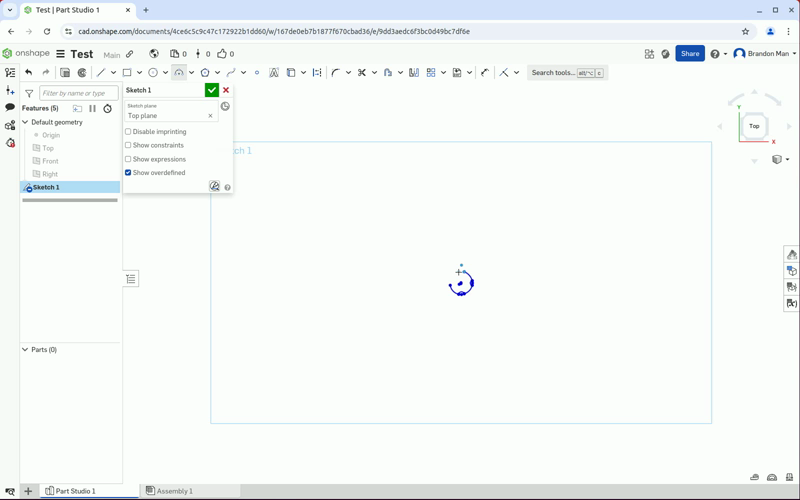
scroll(6)
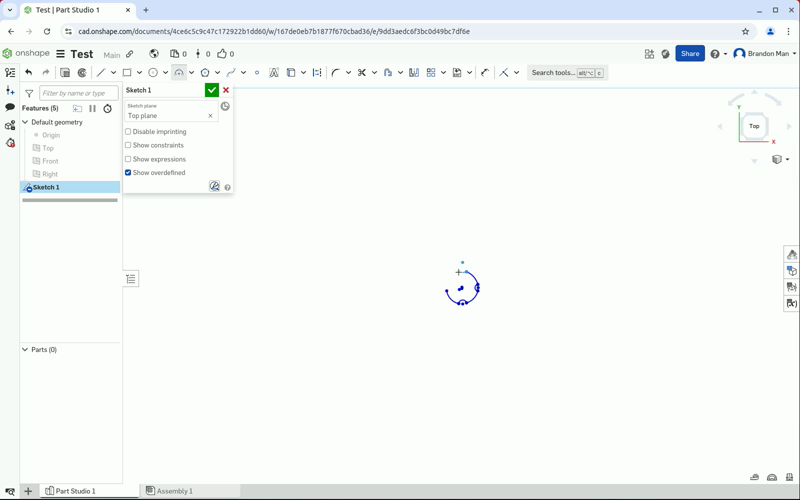
scroll(6)
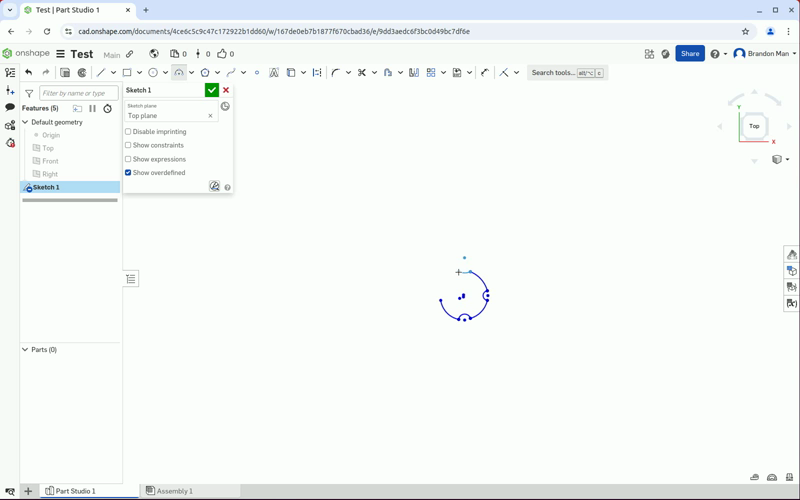
scroll(6)
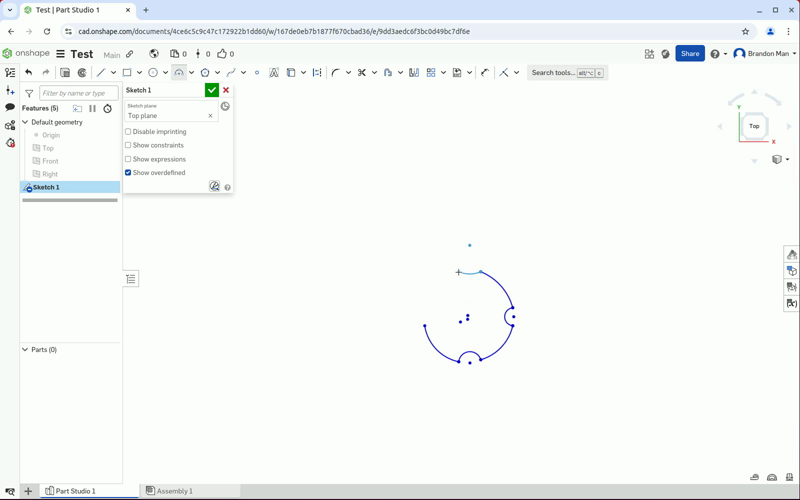
scroll(6)
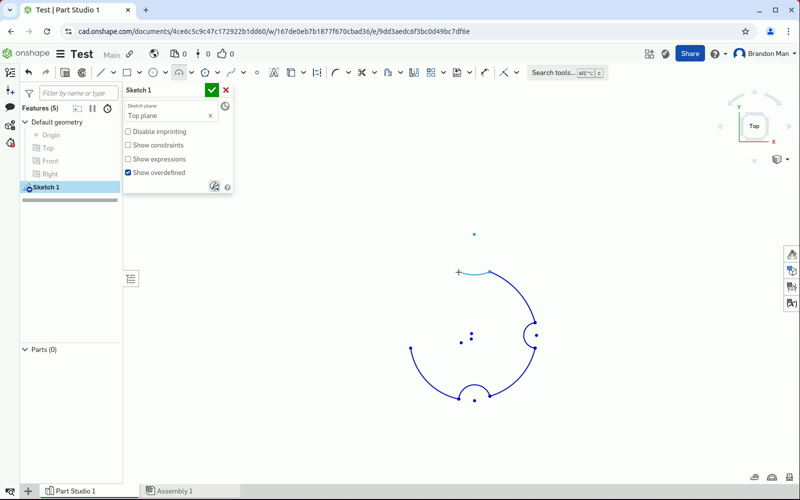
scroll(6)
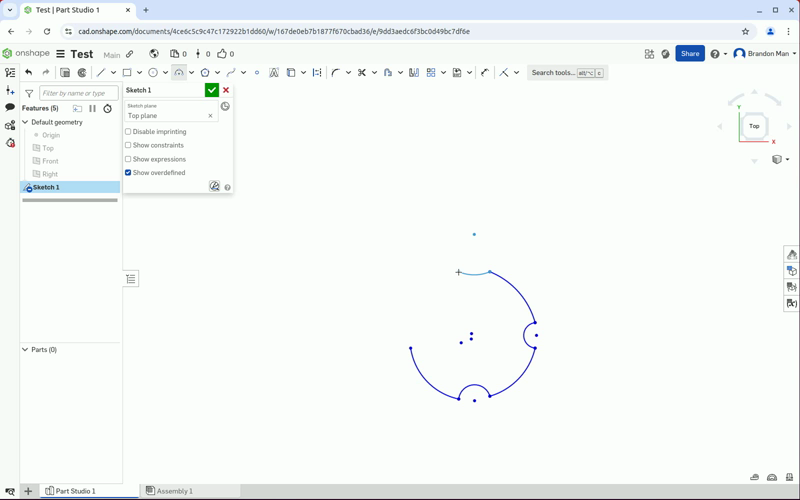
scroll(6)
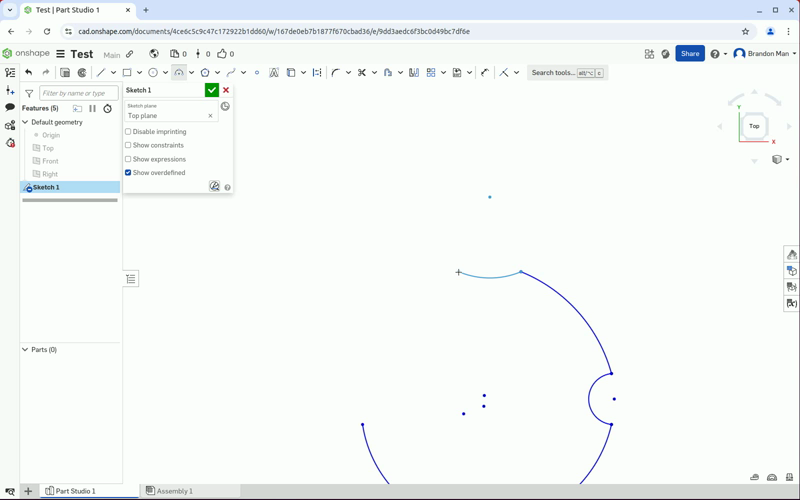
click(458, 271)
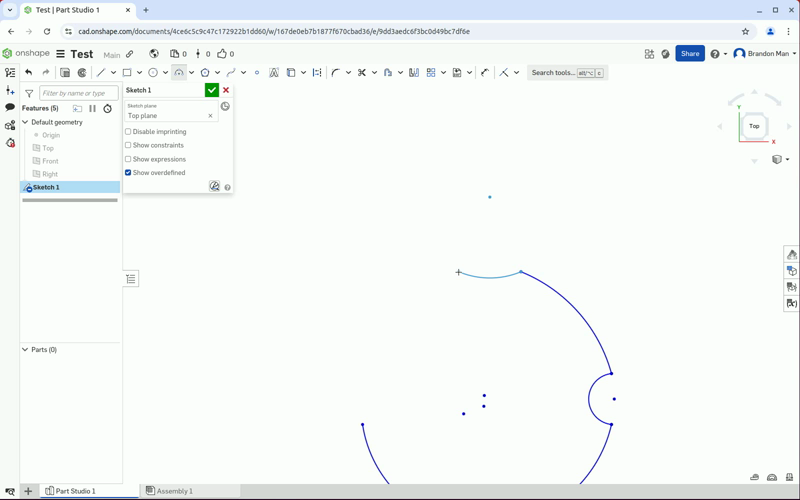
scroll(-6)
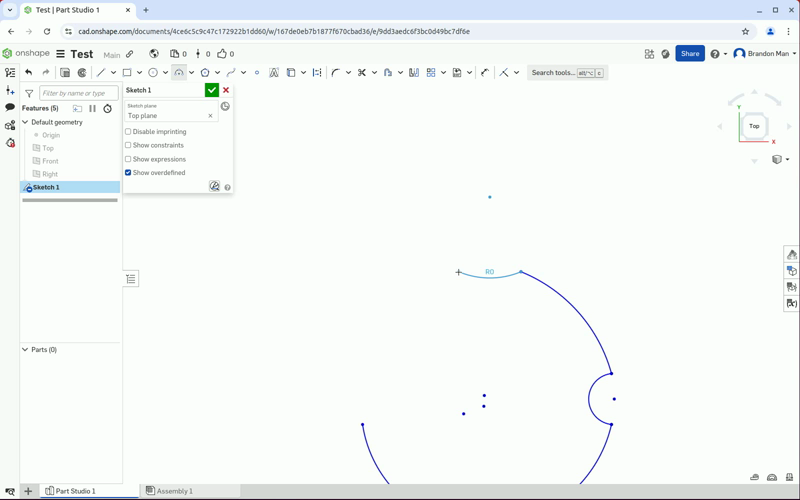
scroll(-6)
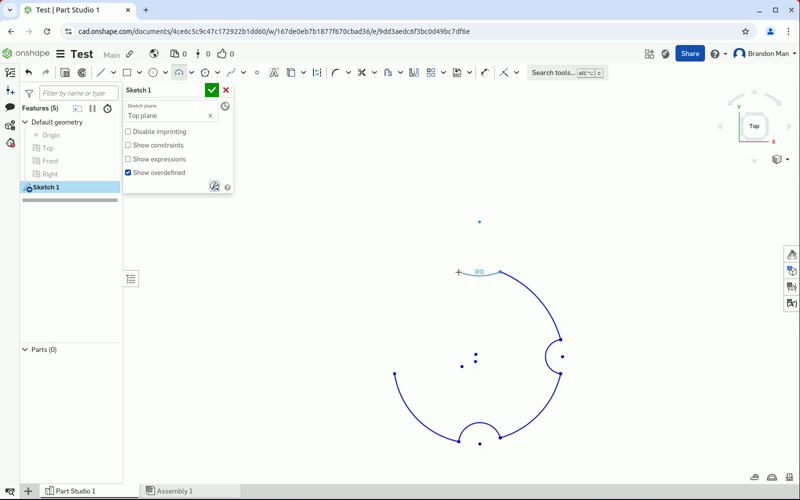
scroll(-6)
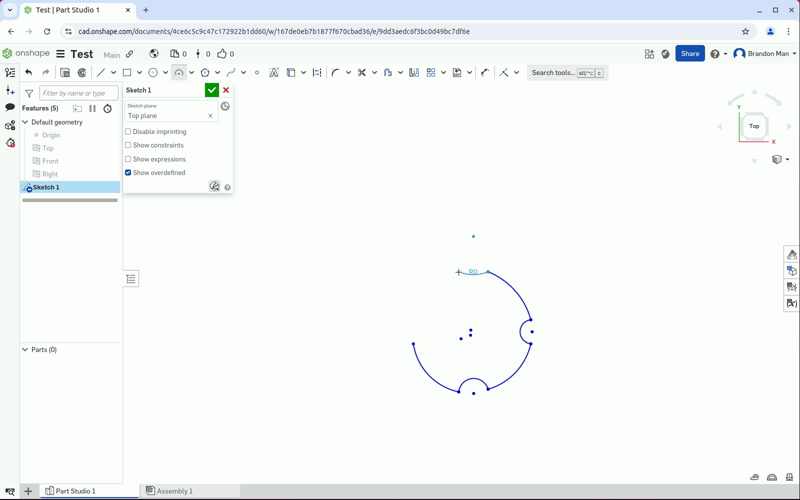
scroll(-6)
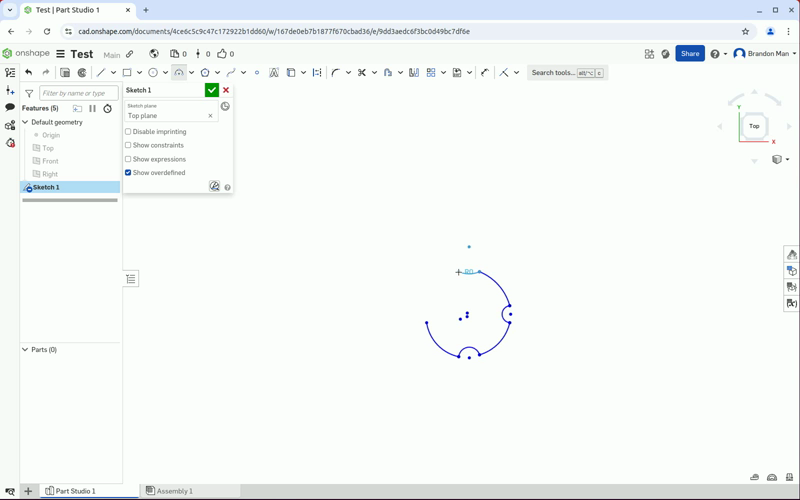
scroll(-6)
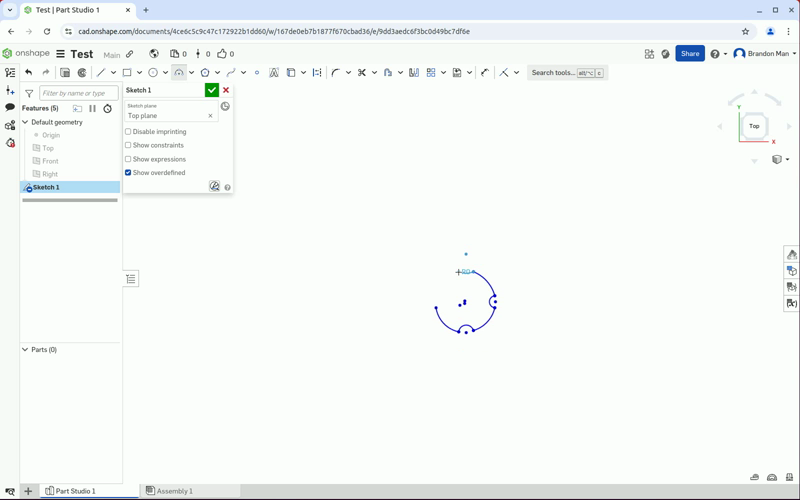
scroll(-6)
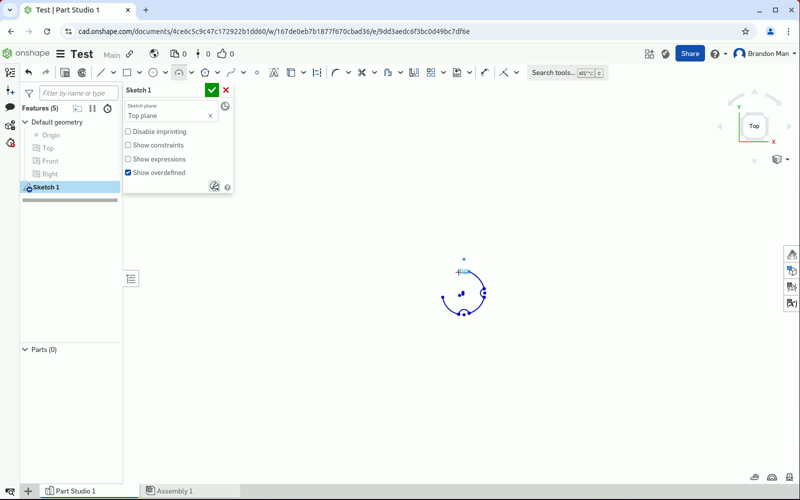
scroll(-6)
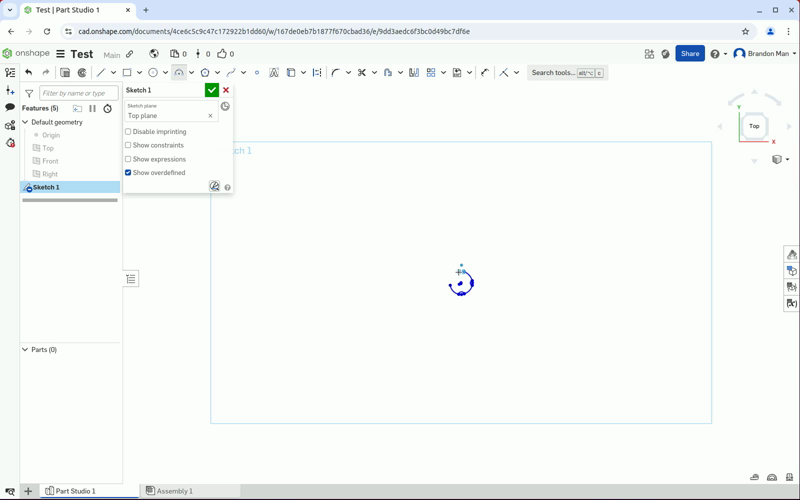
mouse_move(461, 274)
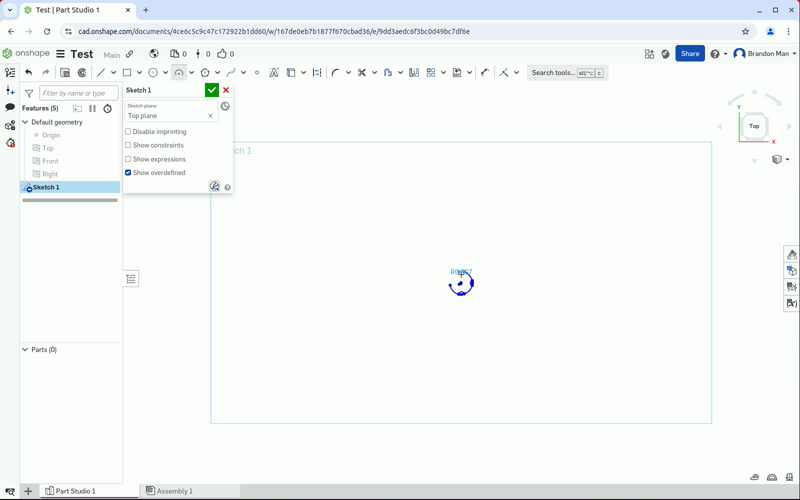
scroll(6)
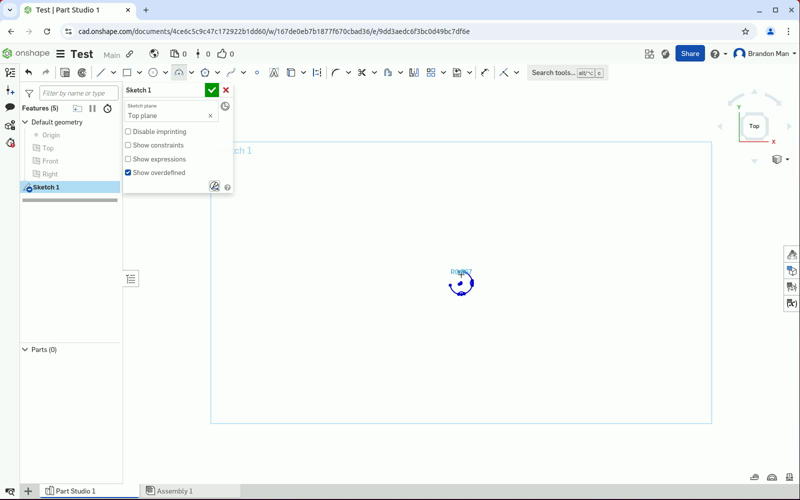
scroll(6)
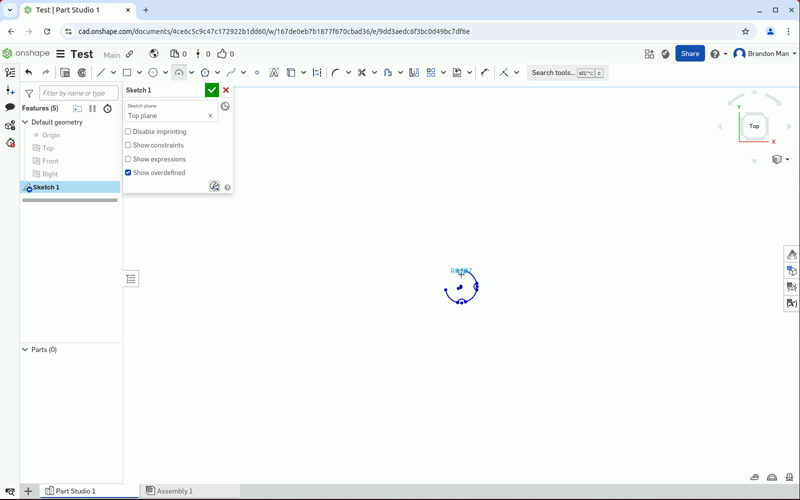
scroll(6)
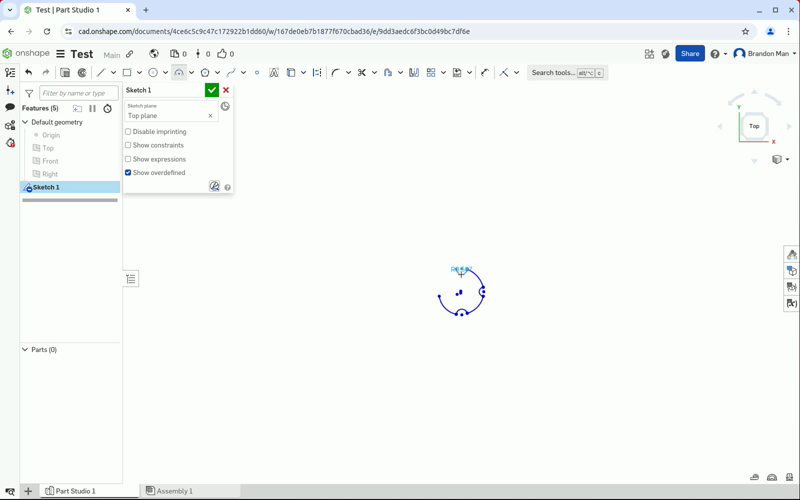
scroll(6)
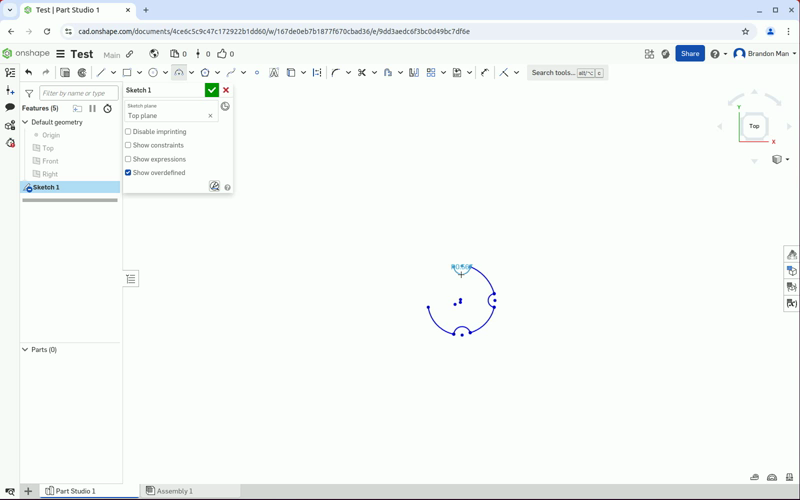
scroll(6)
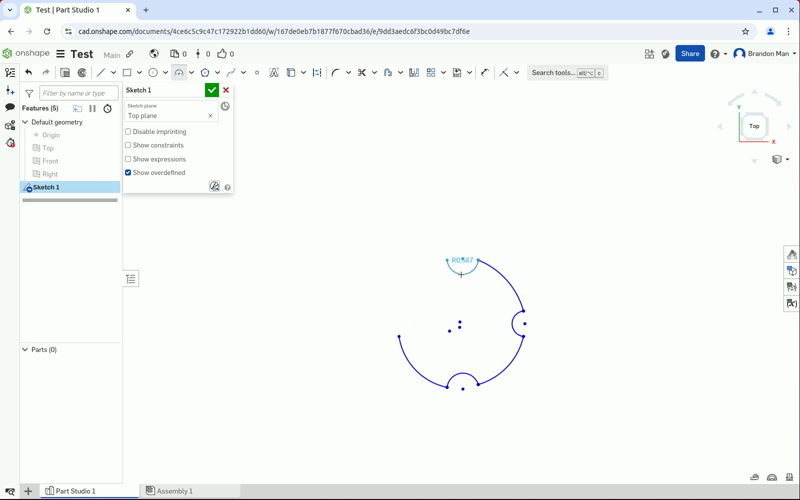
scroll(6)
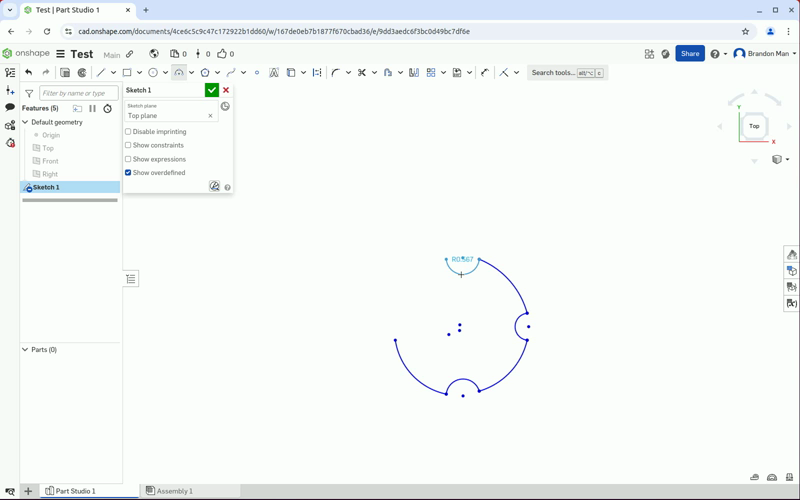
scroll(6)
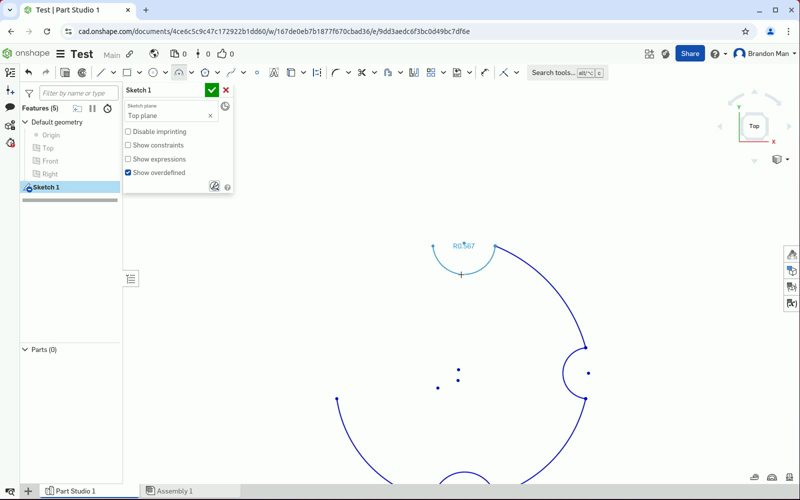
click(461, 274)
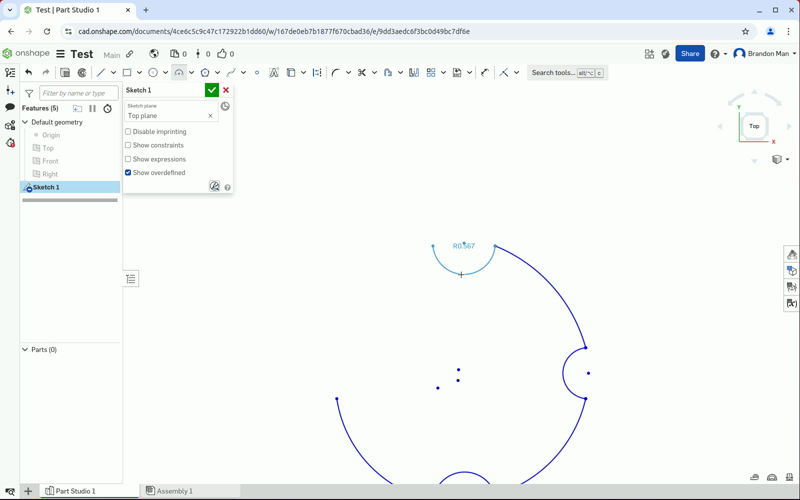
scroll(-6)
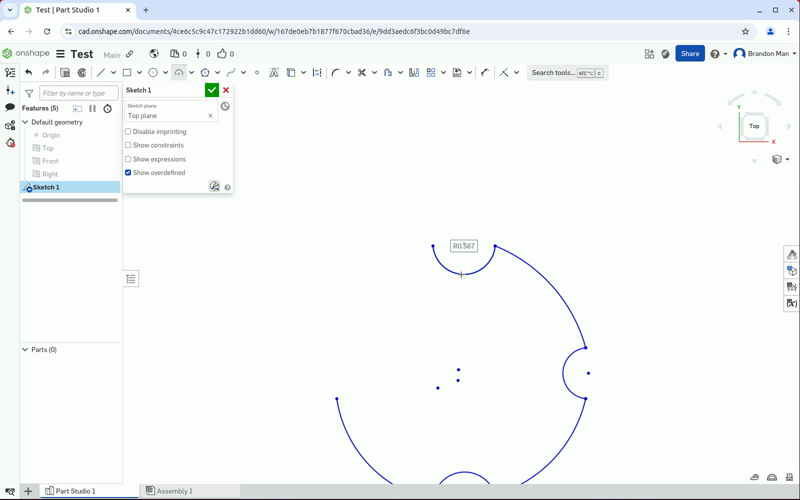
scroll(-6)
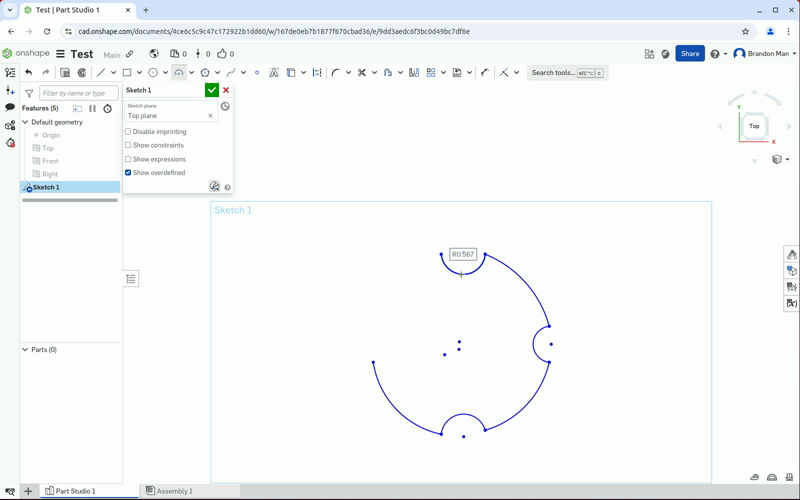
scroll(-6)
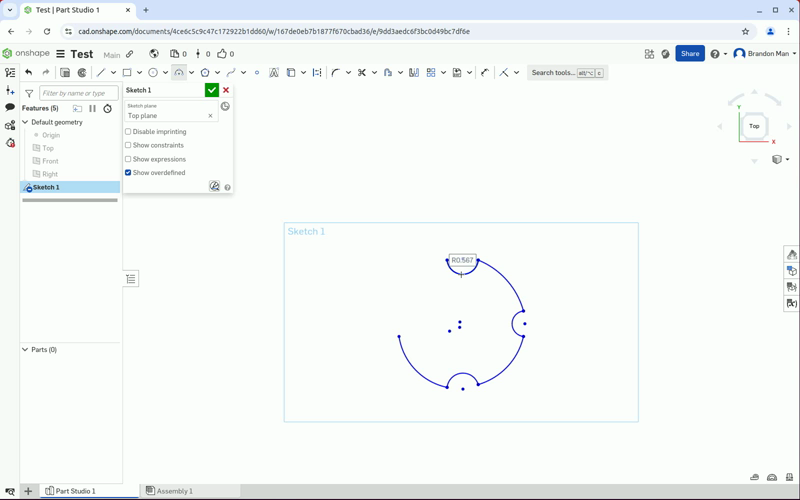
scroll(-6)
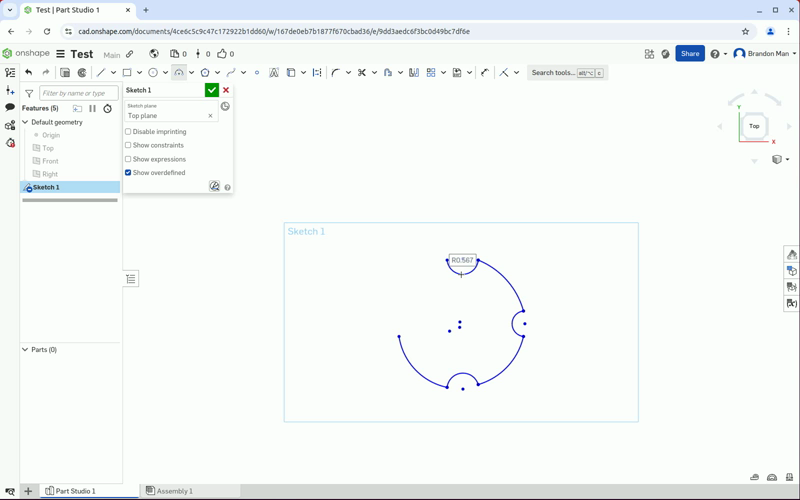
scroll(-6)
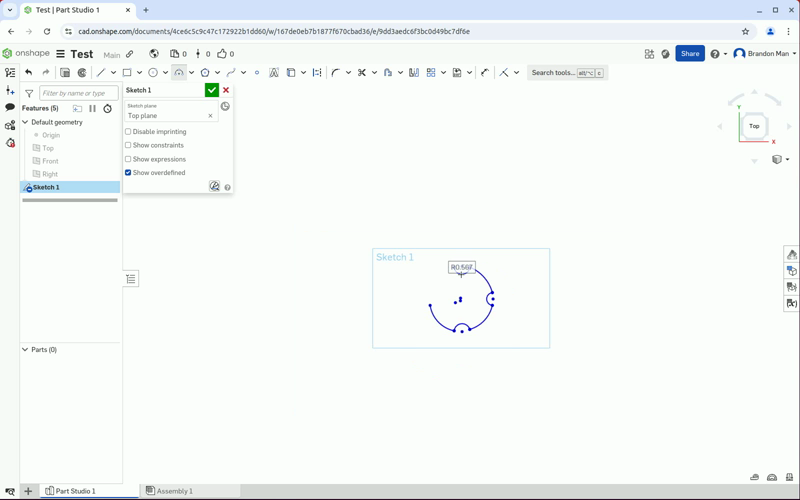
scroll(-6)
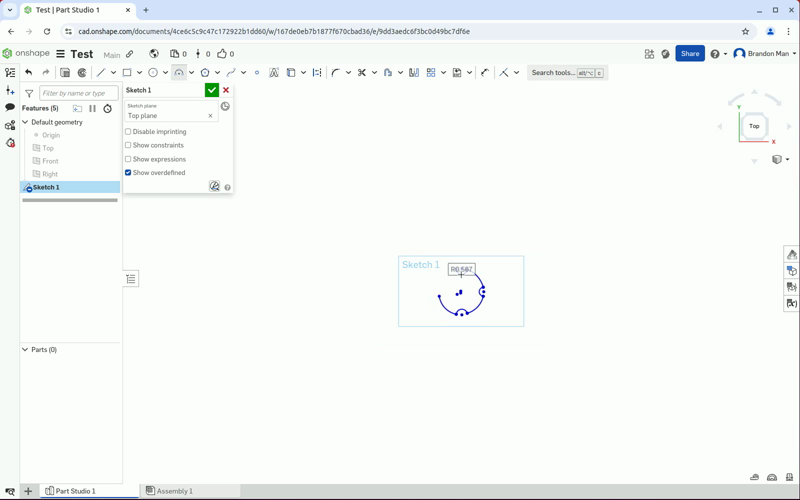
scroll(-6)
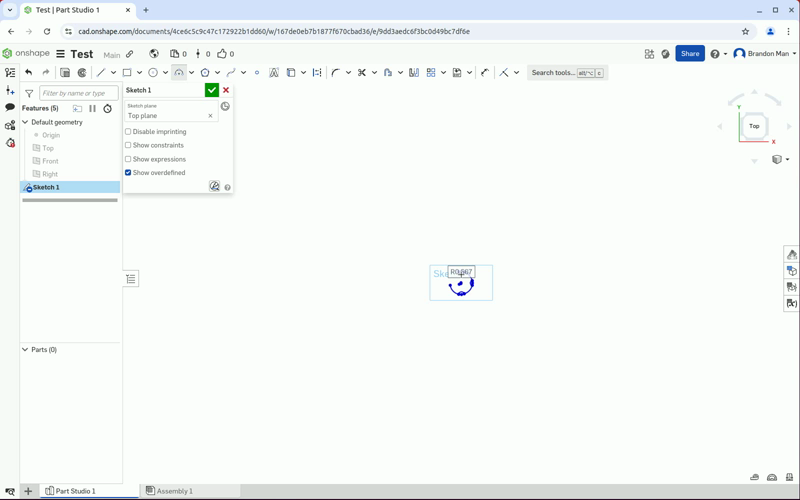
key_up(shift)
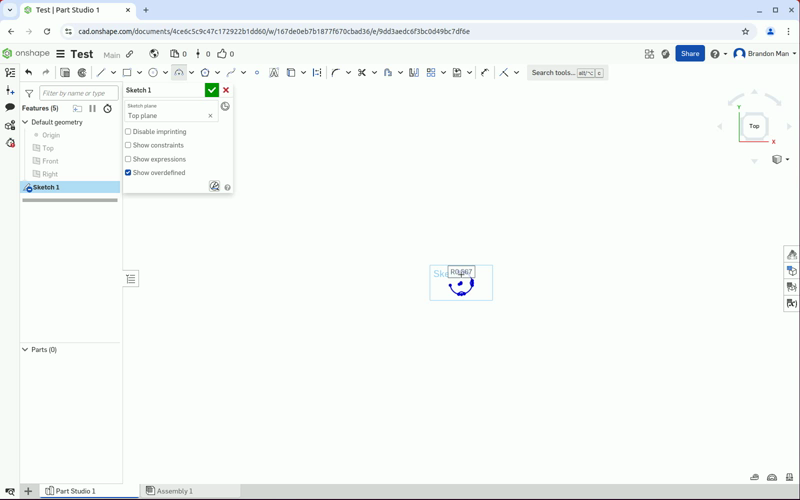
mouse_move(458, 271)
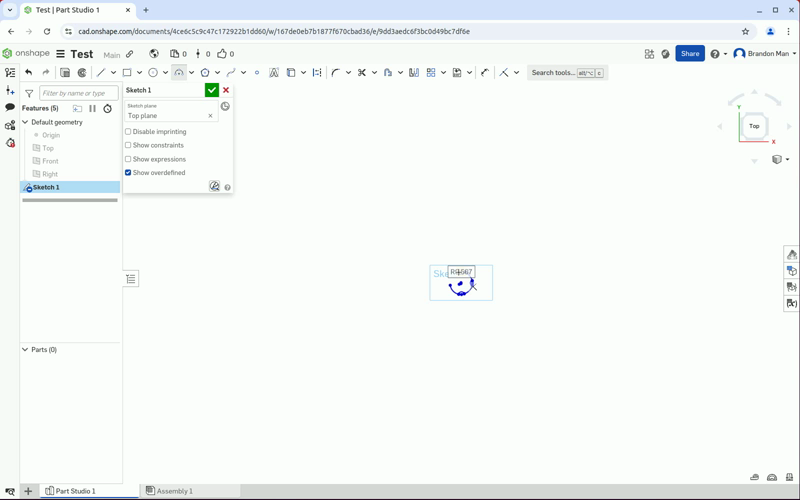
scroll(6)
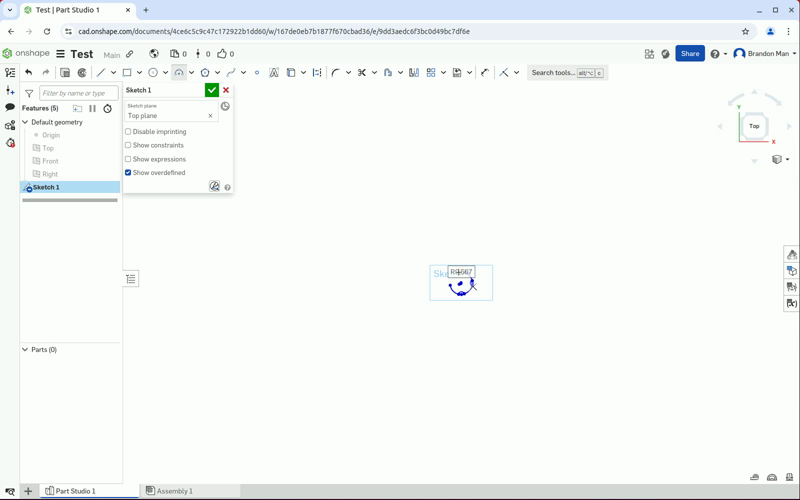
scroll(6)
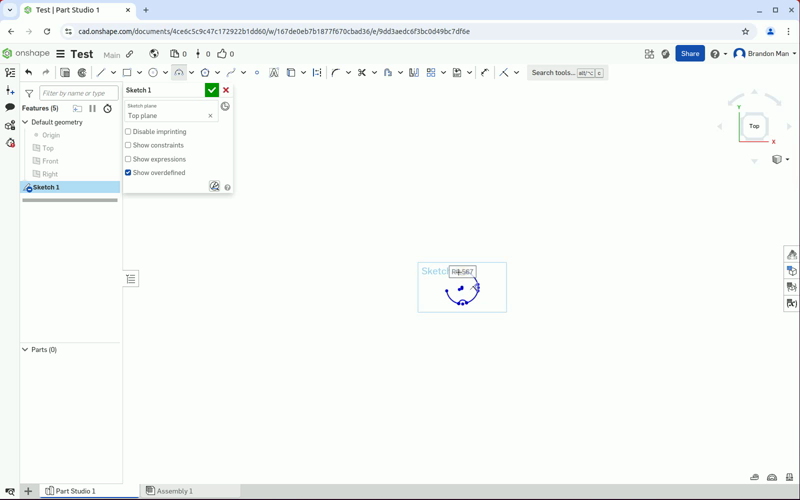
scroll(6)
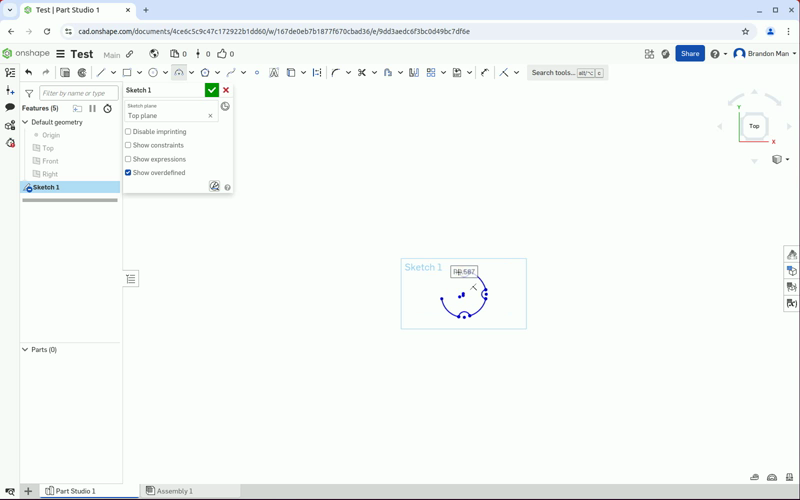
scroll(6)
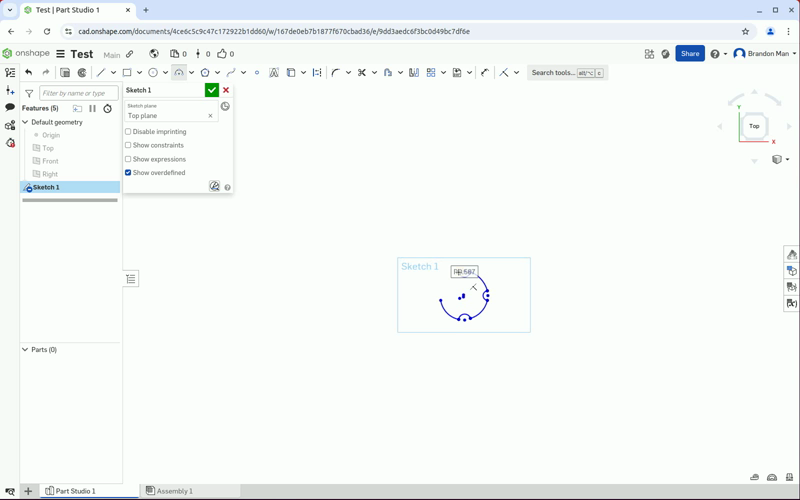
scroll(6)
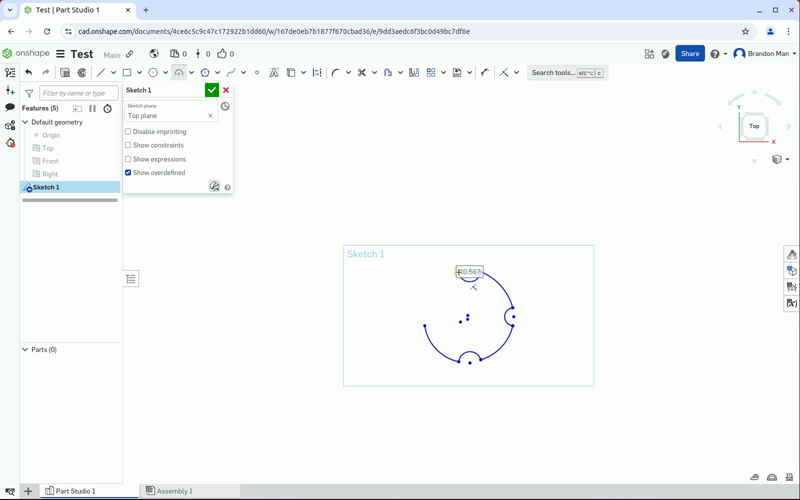
scroll(6)
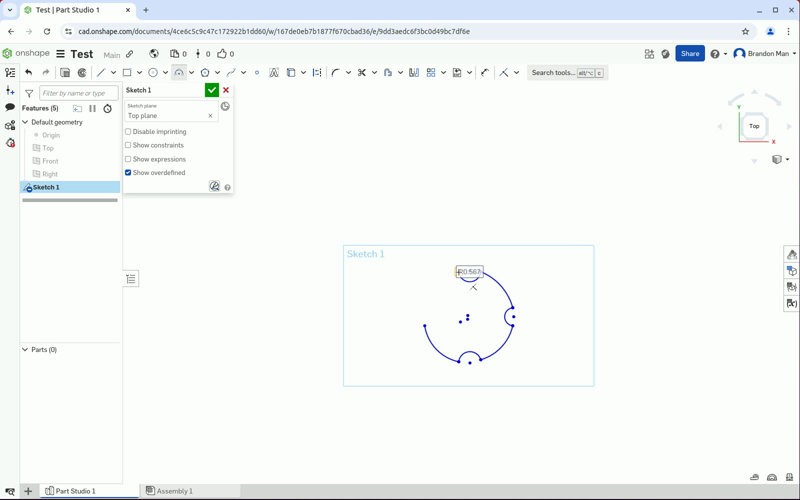
scroll(6)
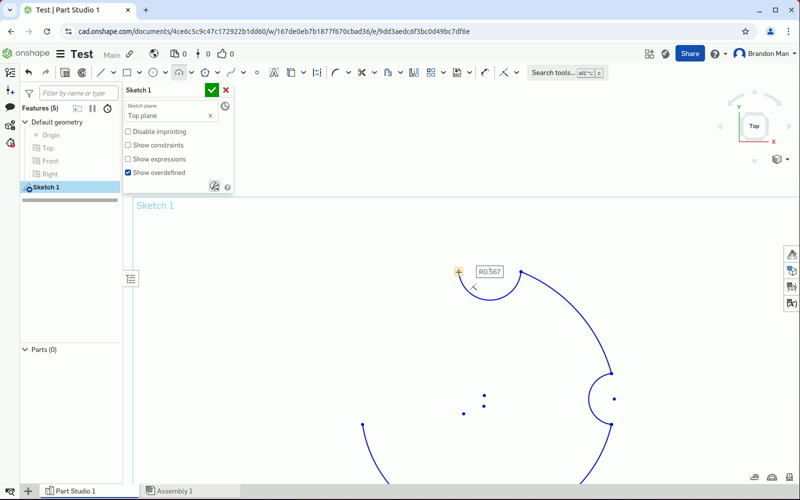
click(458, 271)
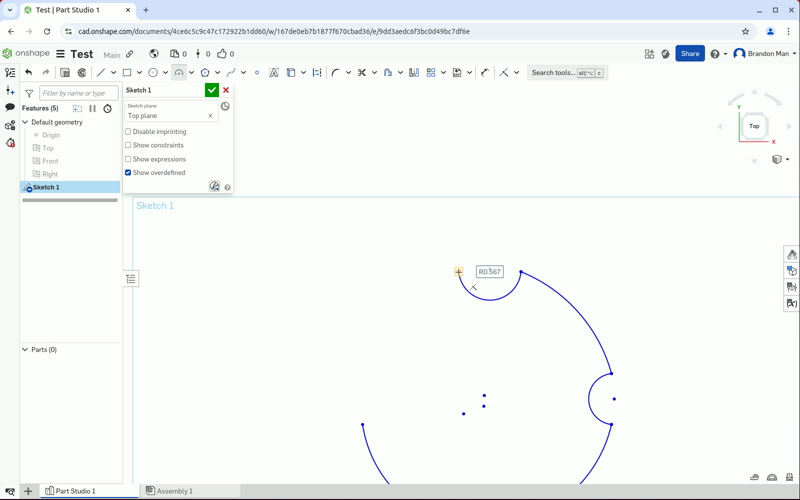
scroll(-6)
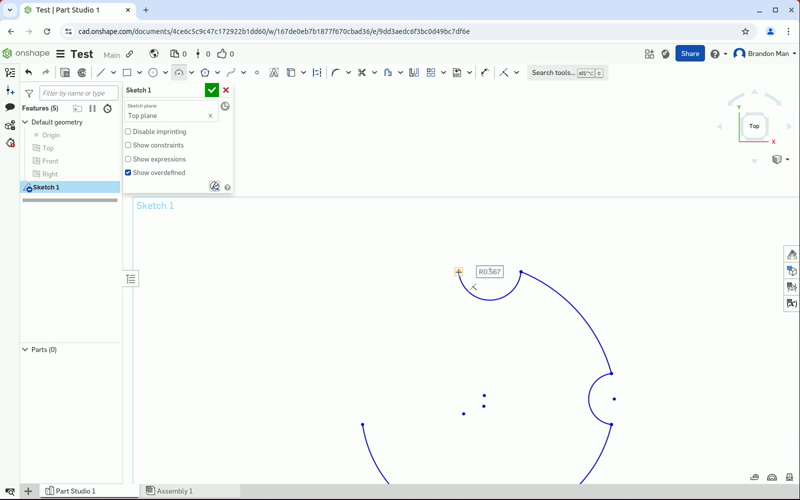
scroll(-6)
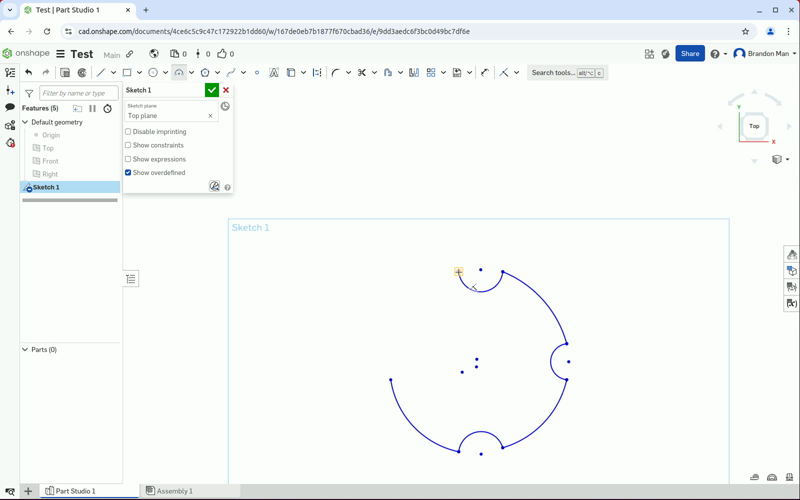
scroll(-6)
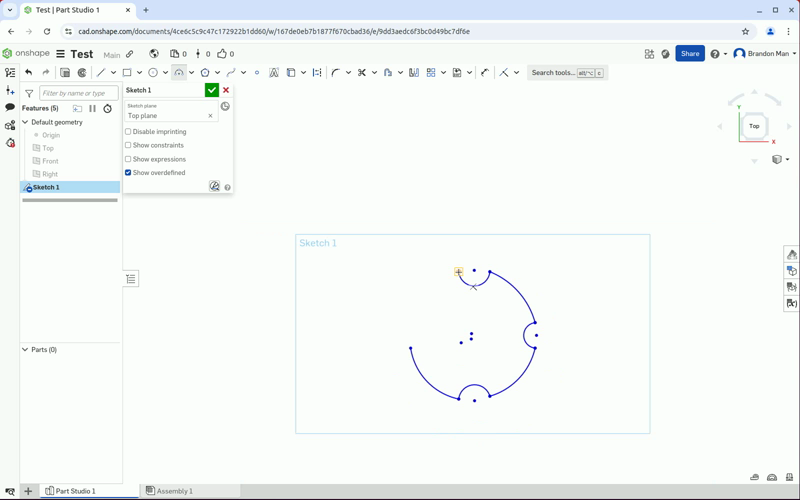
scroll(-6)
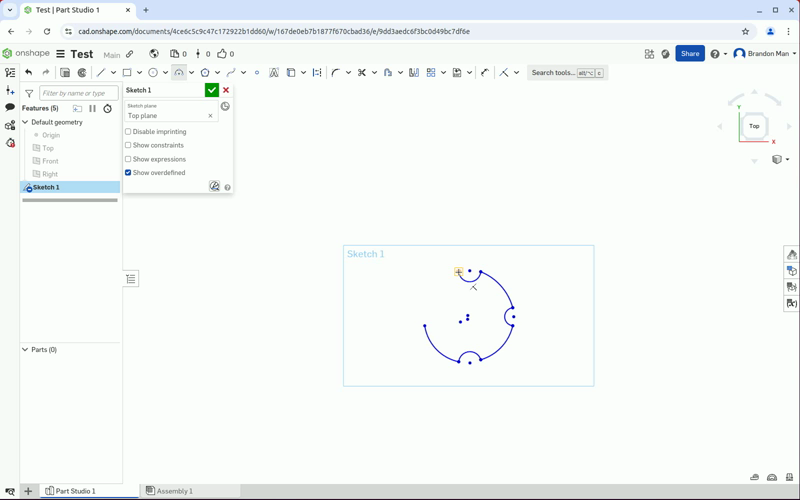
scroll(-6)
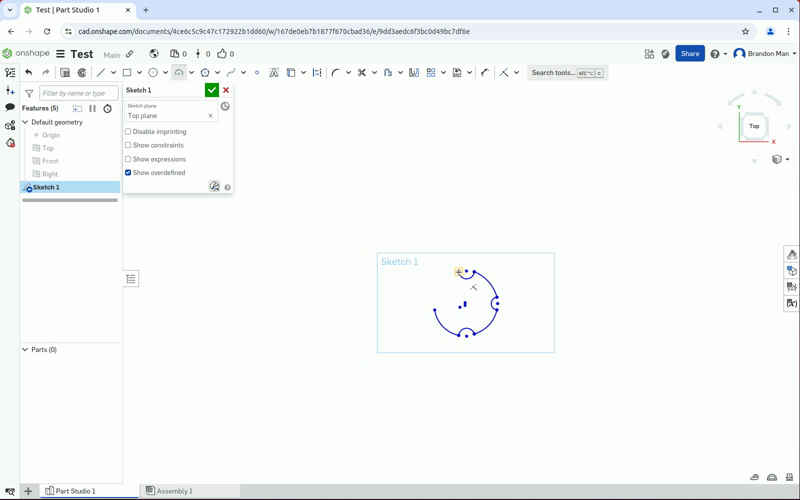
scroll(-6)
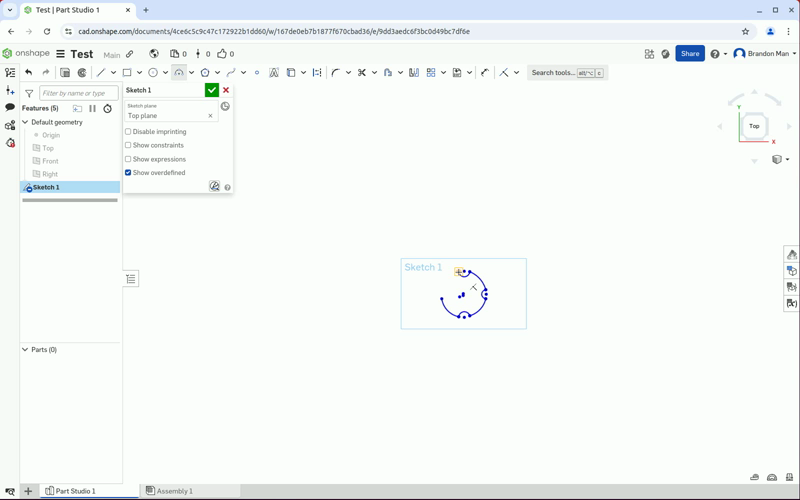
scroll(-6)
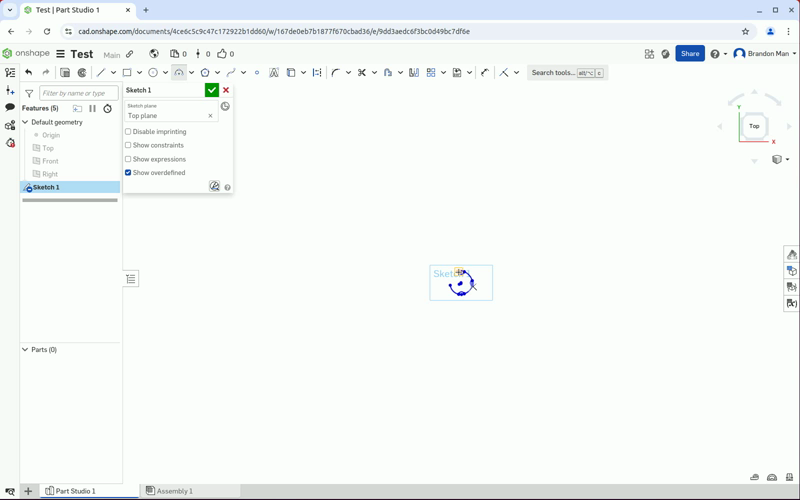
key_down(shift)
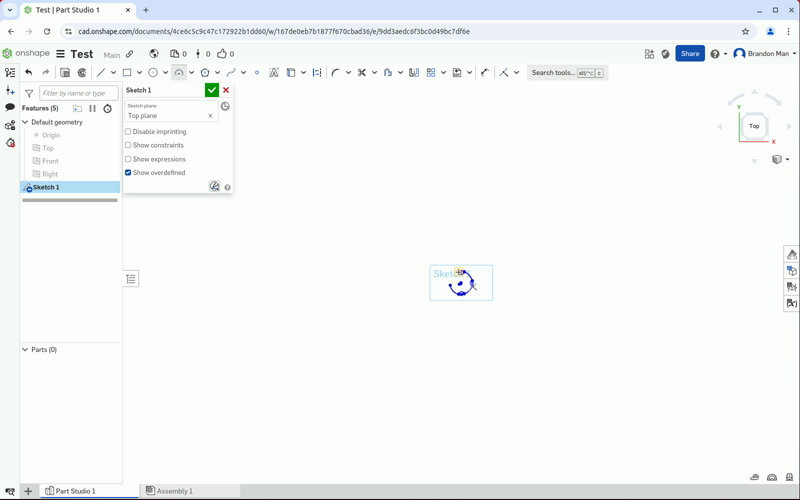
mouse_move(450, 280)
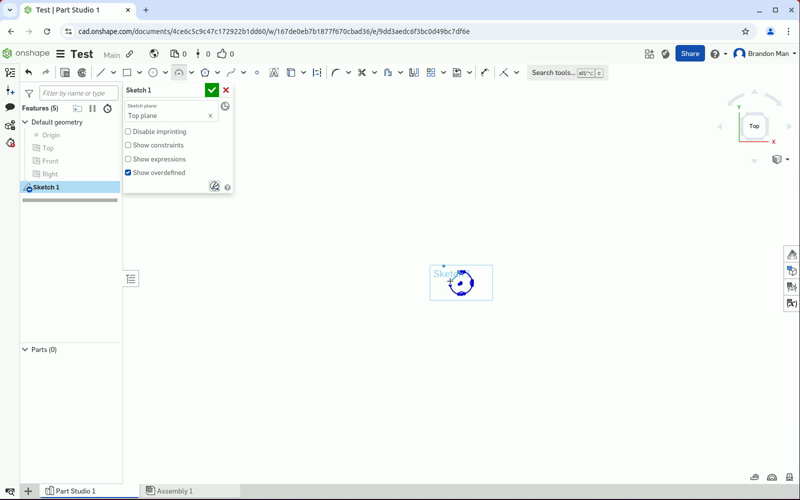
click(450, 280)
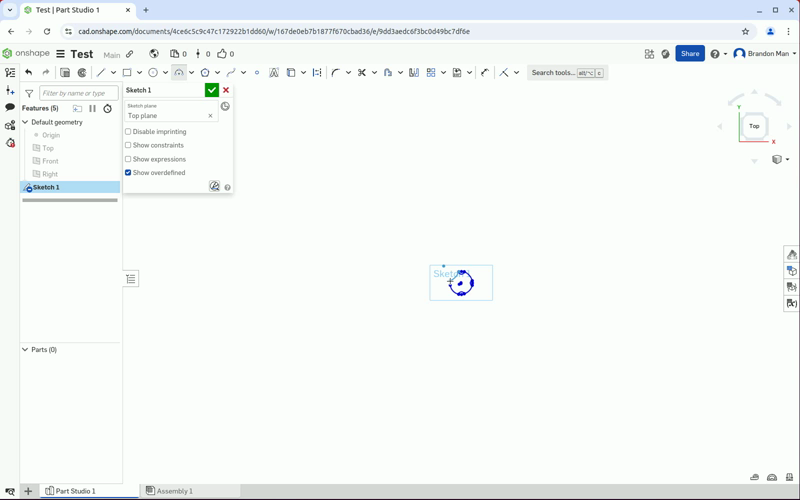
mouse_move(453, 274)
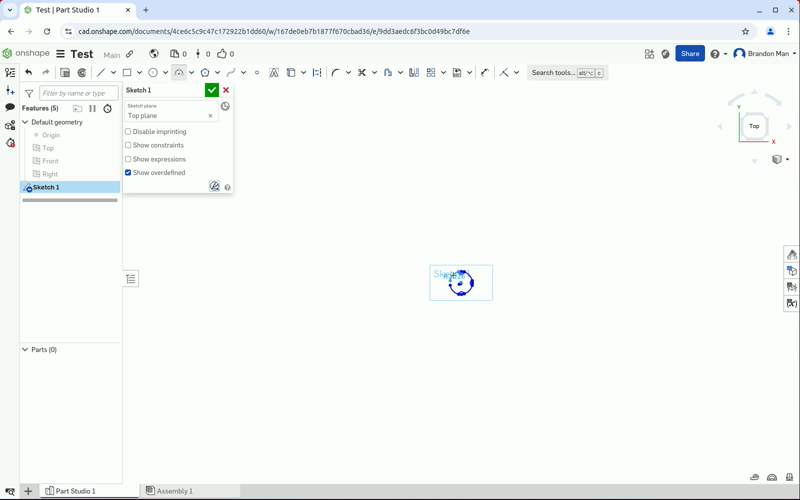
click(453, 274)
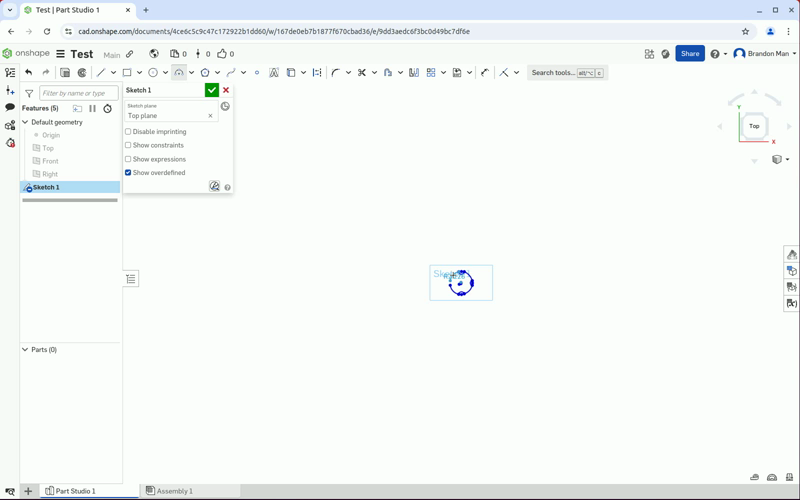
key_up(shift)
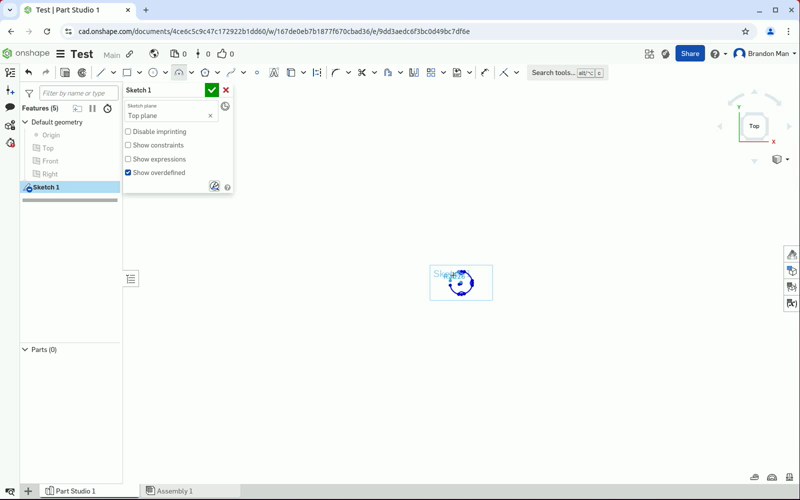
mouse_move(450, 280)
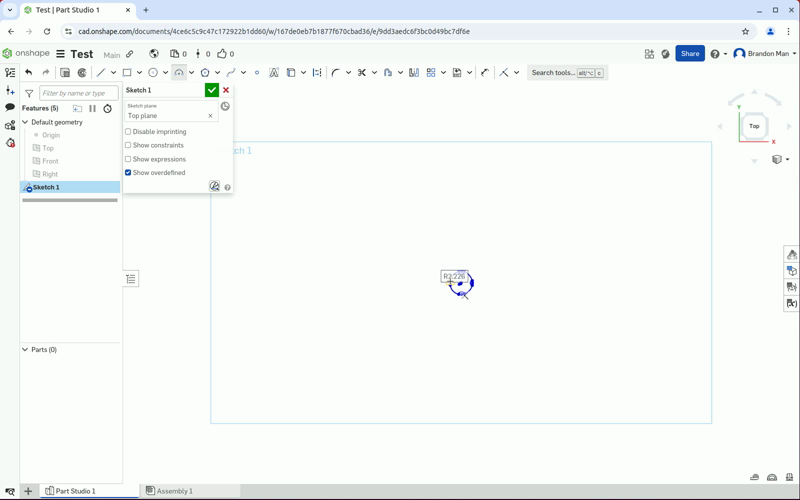
click(450, 280)
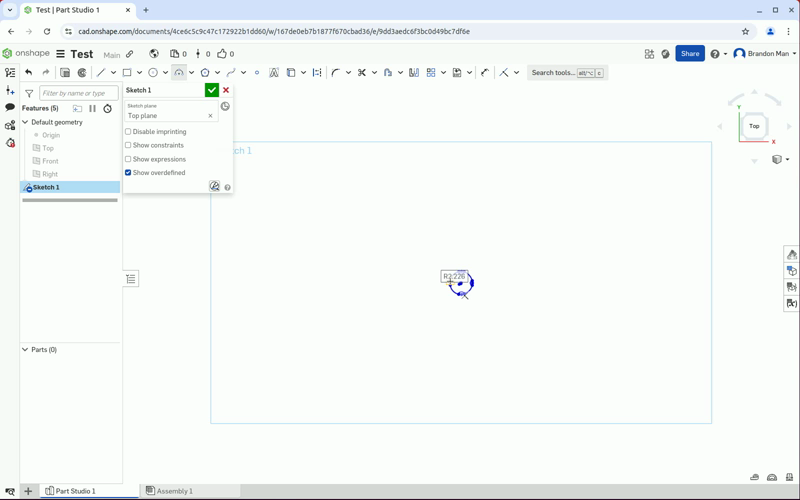
mouse_move(450, 285)
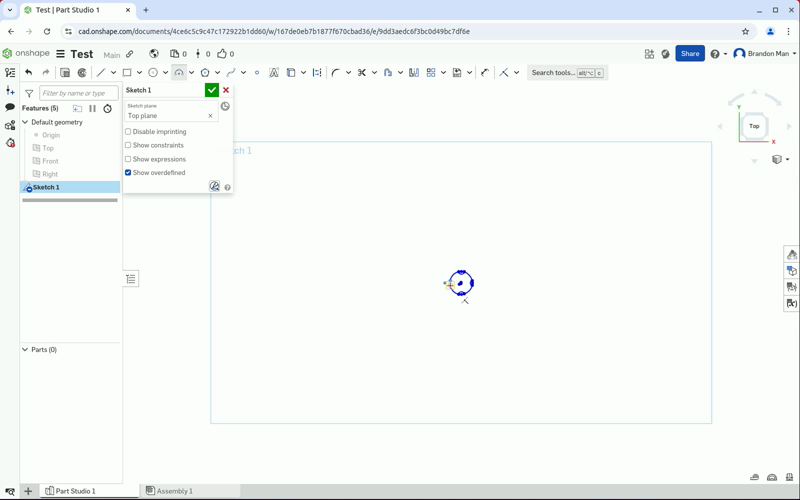
scroll(6)
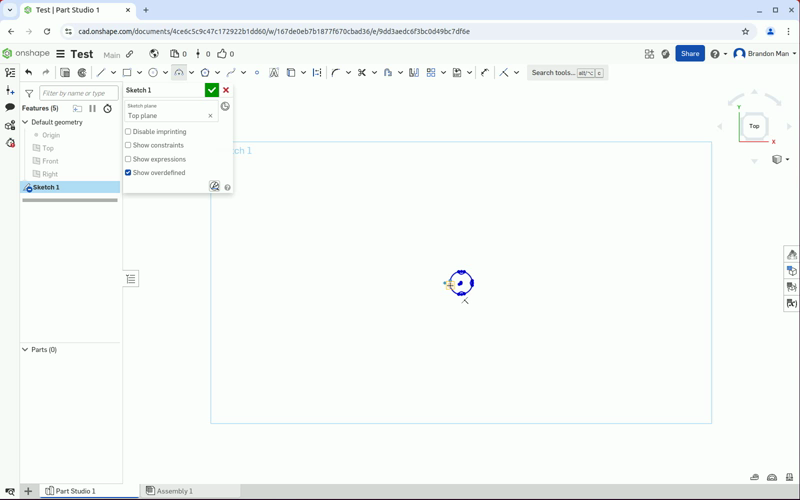
scroll(6)
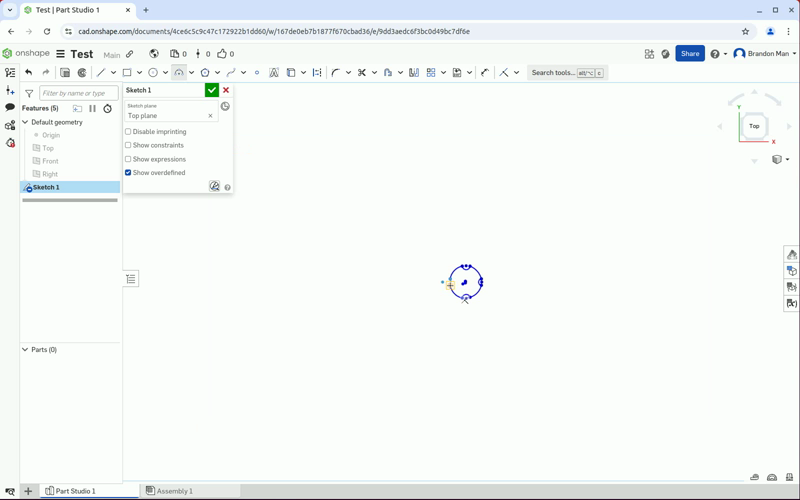
scroll(6)
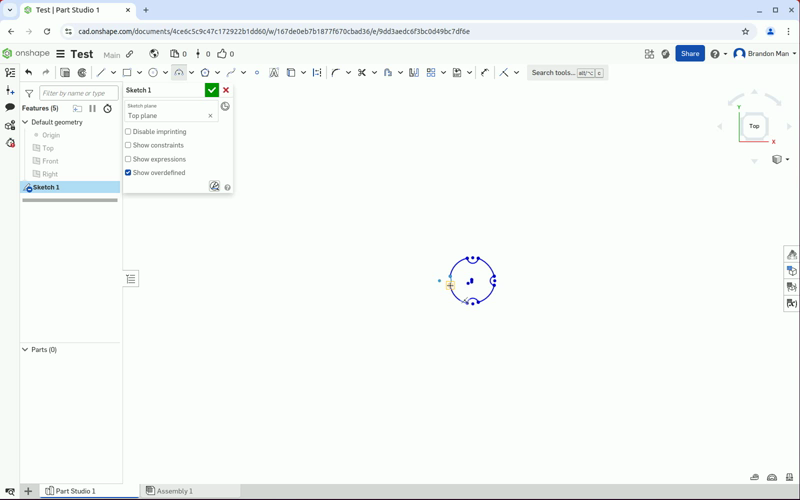
scroll(6)
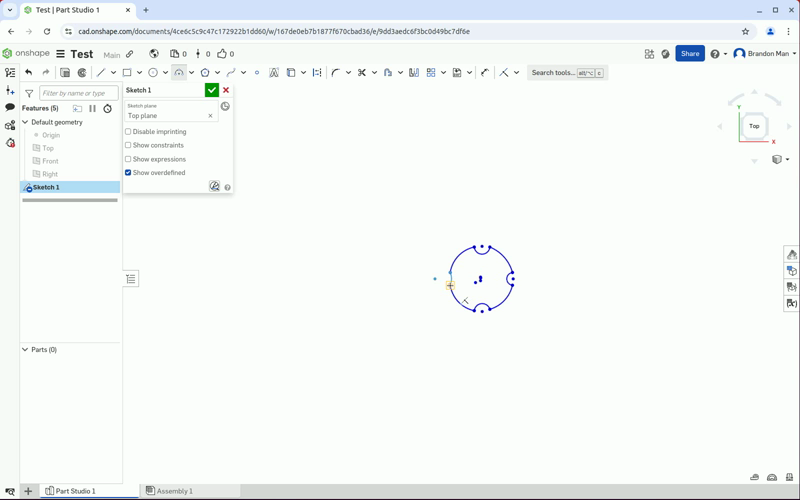
scroll(6)
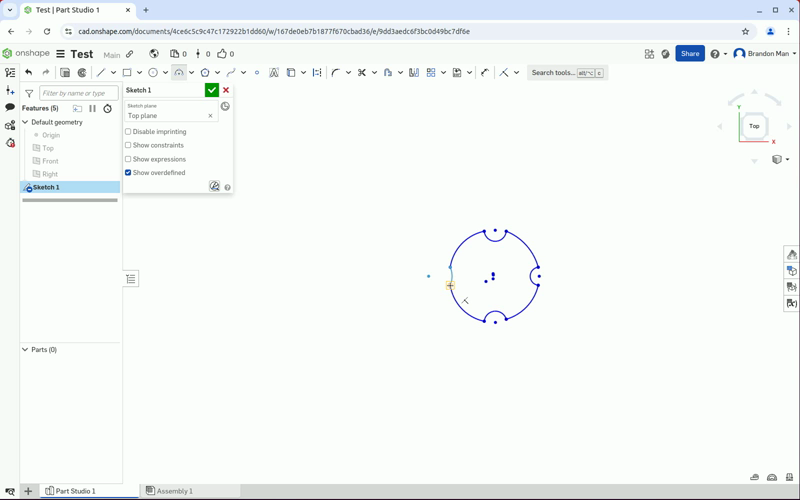
scroll(6)
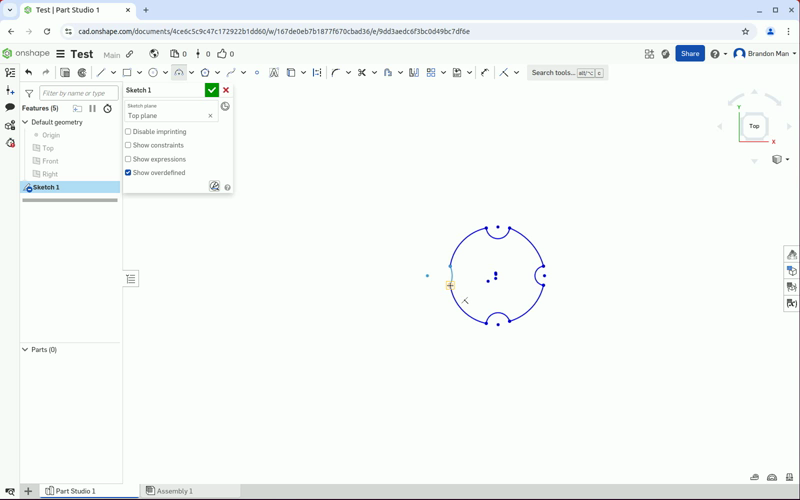
scroll(6)
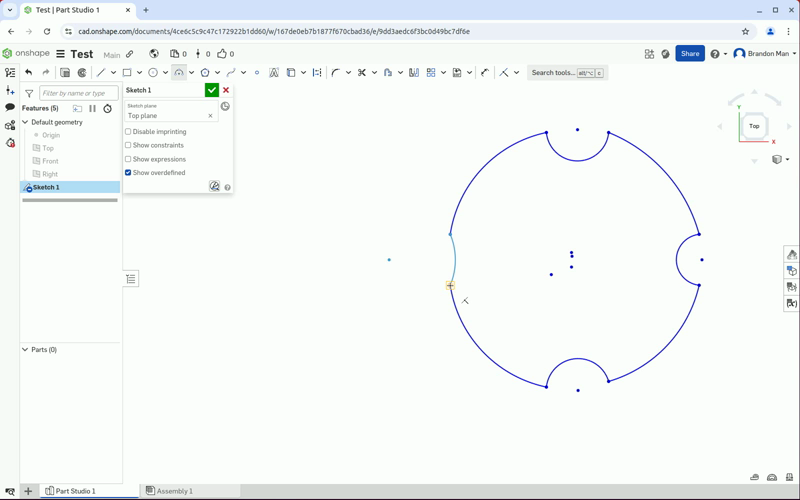
click(450, 285)
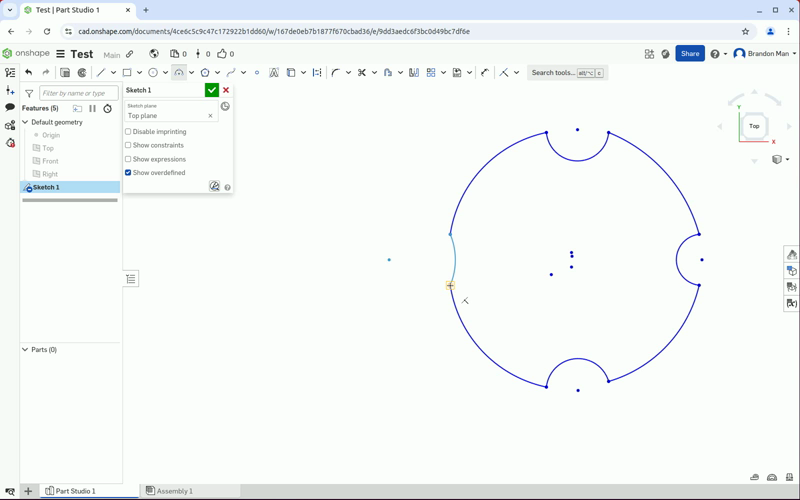
scroll(-6)
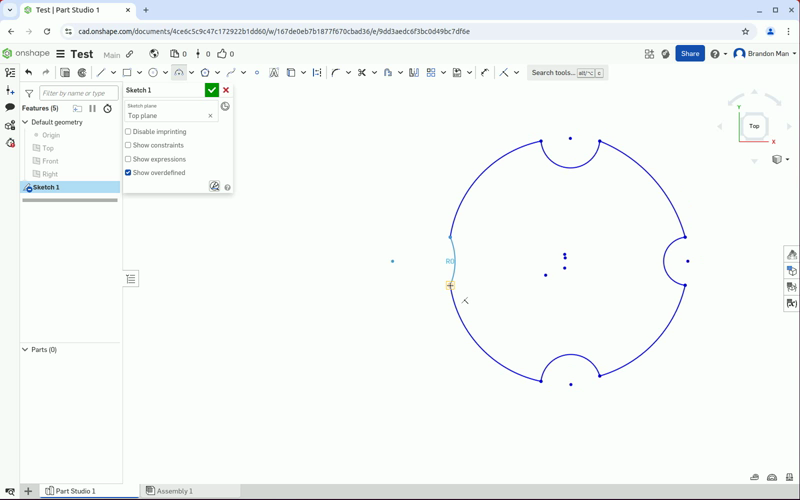
scroll(-6)
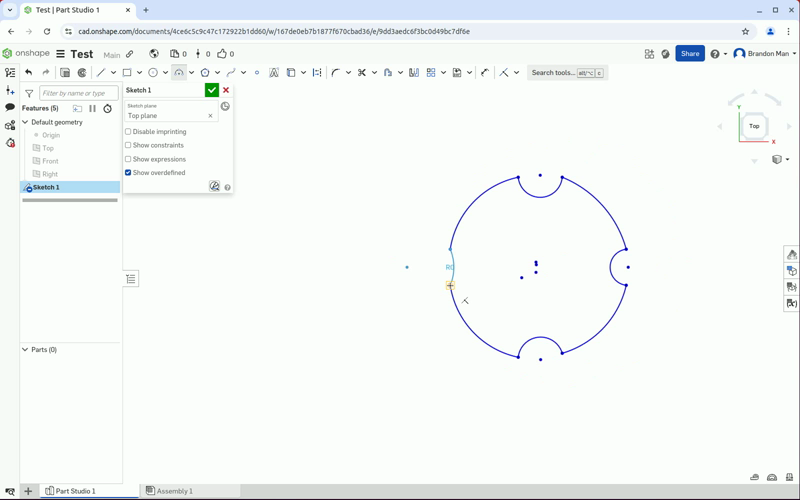
scroll(-6)
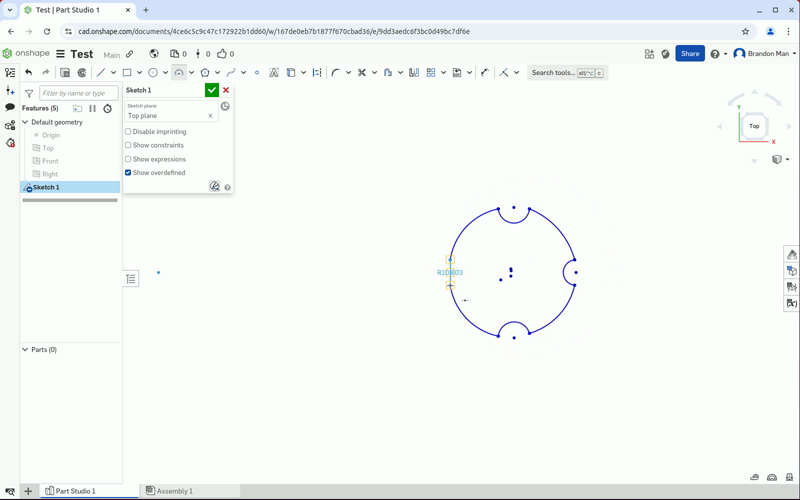
scroll(-6)
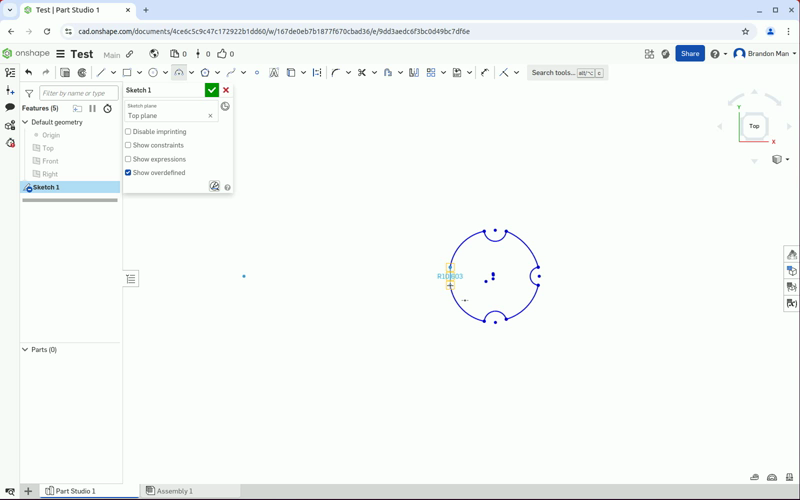
scroll(-6)
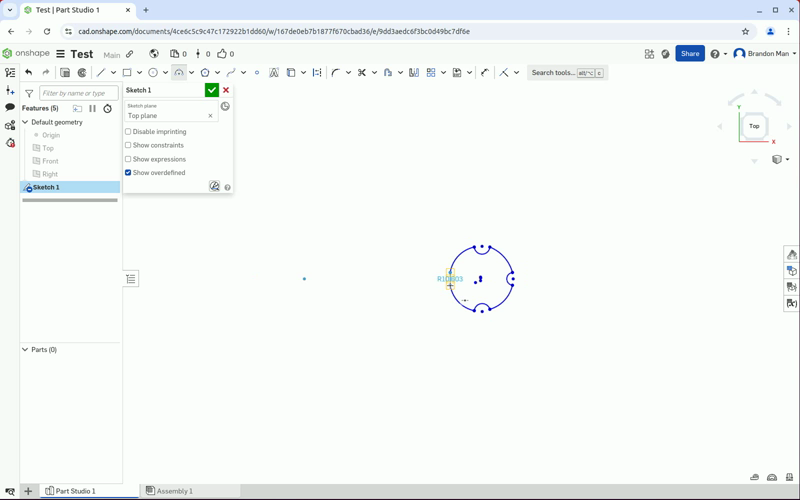
scroll(-6)
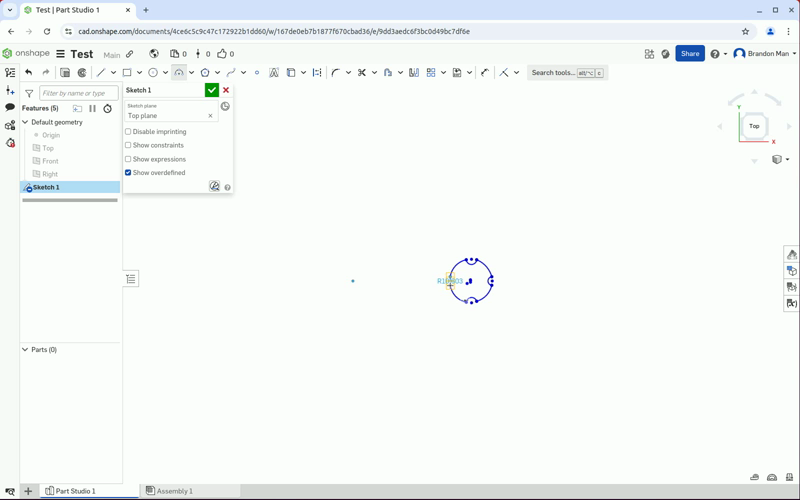
scroll(-6)
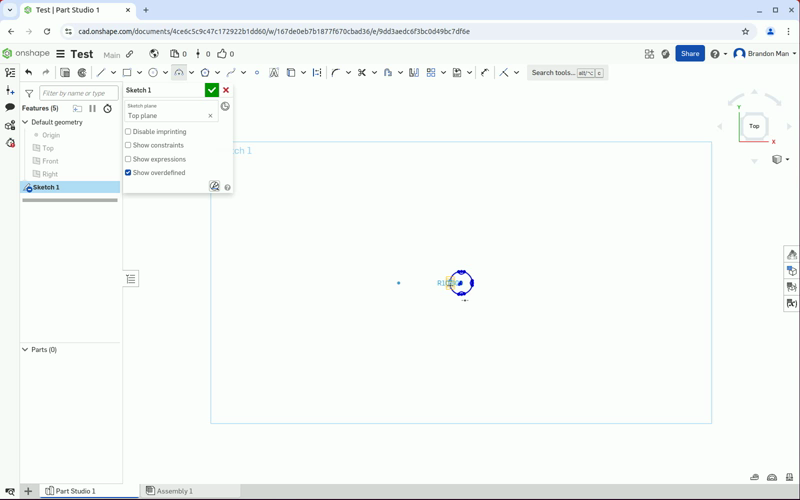
key_down(shift)
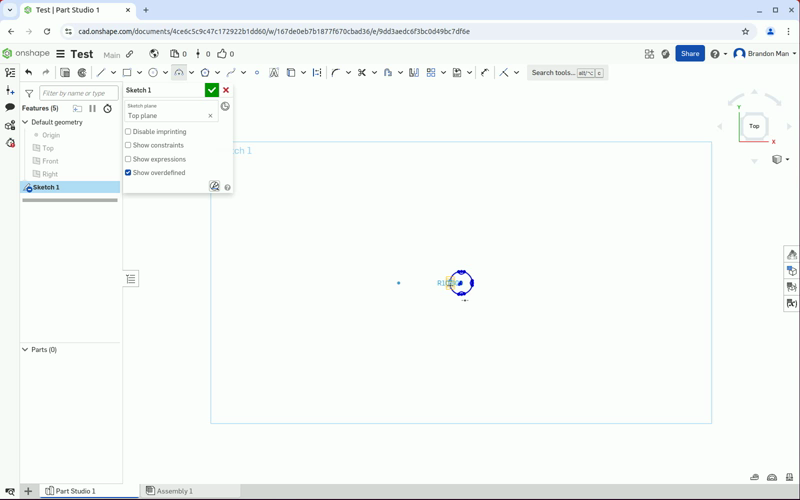
mouse_move(452, 282)
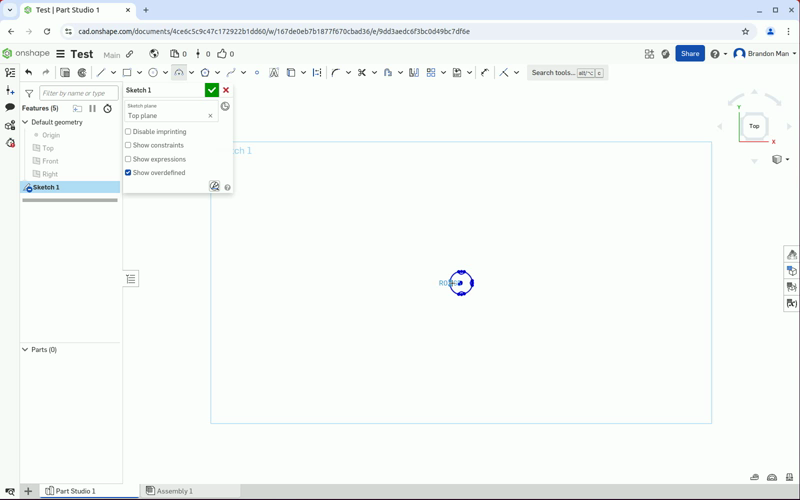
scroll(6)
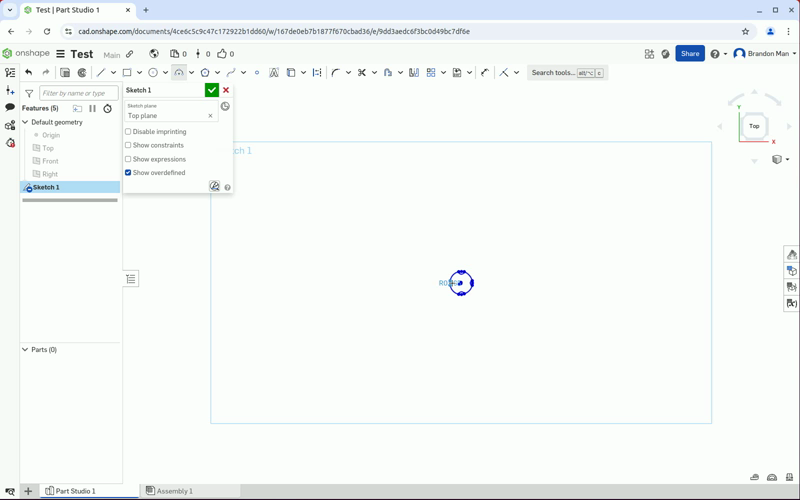
scroll(6)
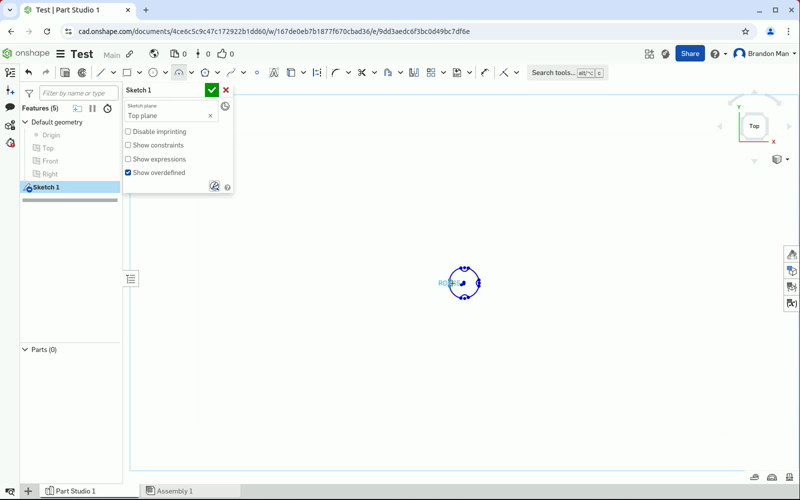
scroll(6)
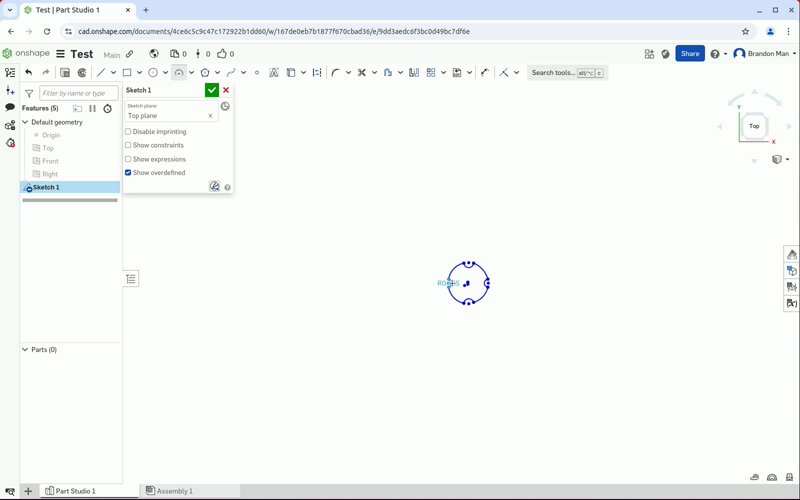
scroll(6)
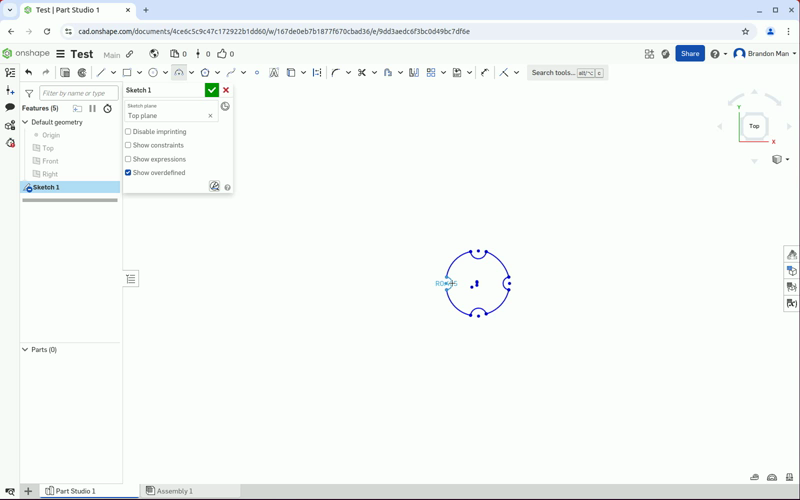
scroll(6)
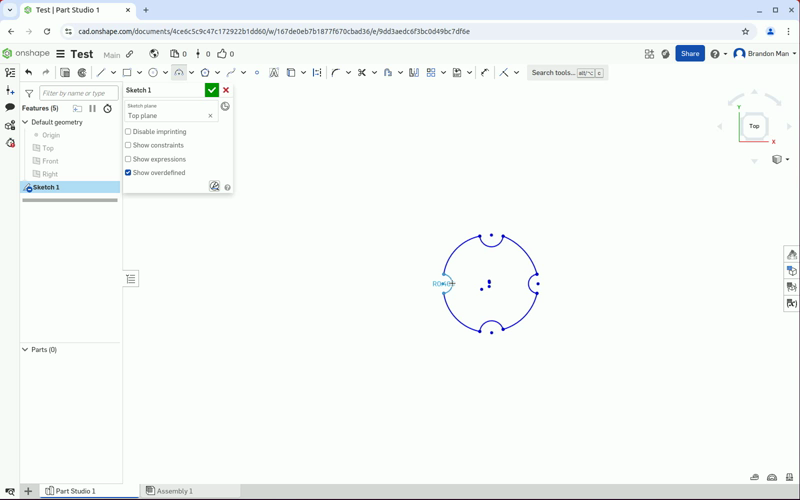
scroll(6)
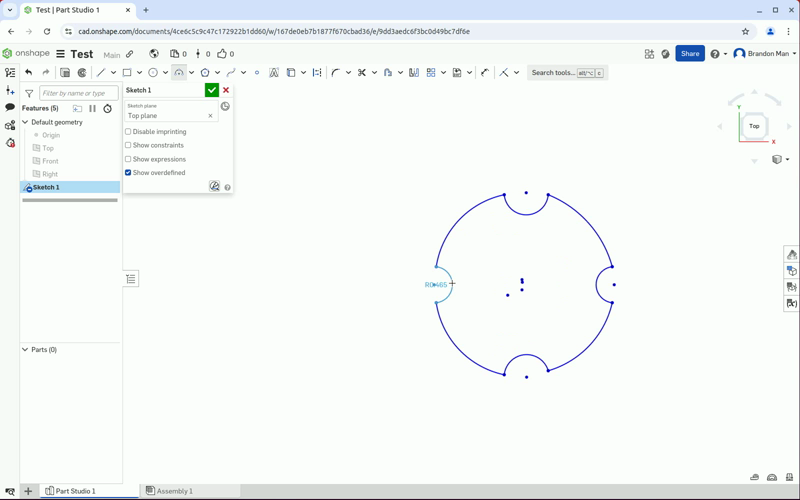
scroll(6)
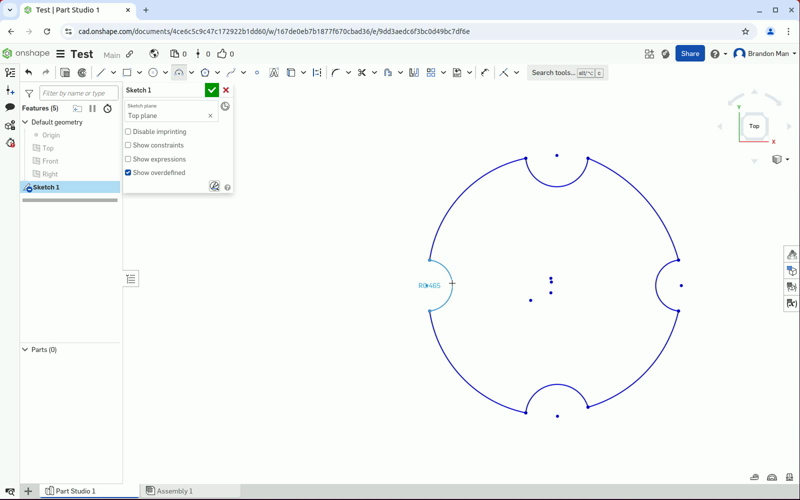
click(452, 282)
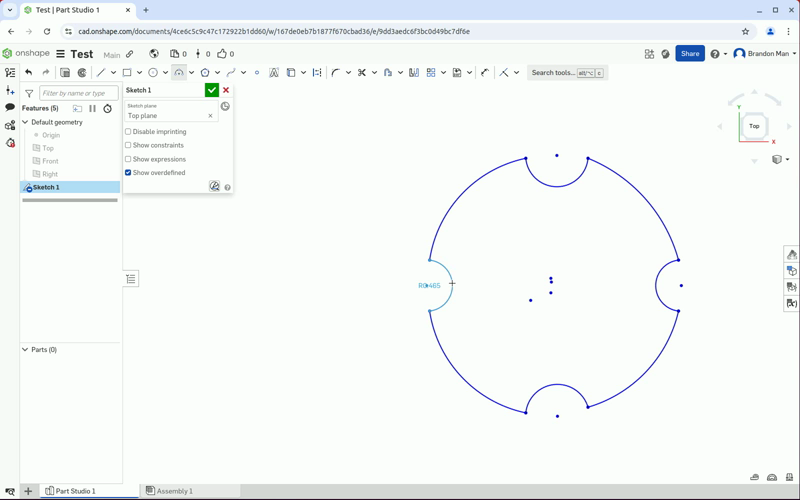
scroll(-6)
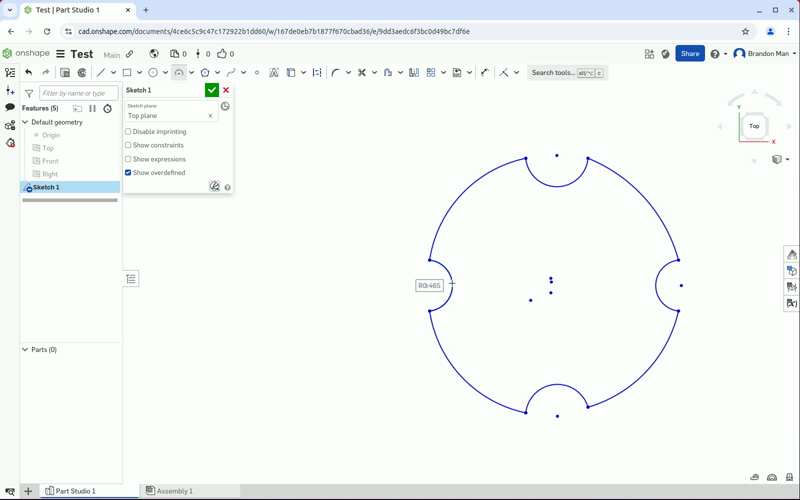
scroll(-6)
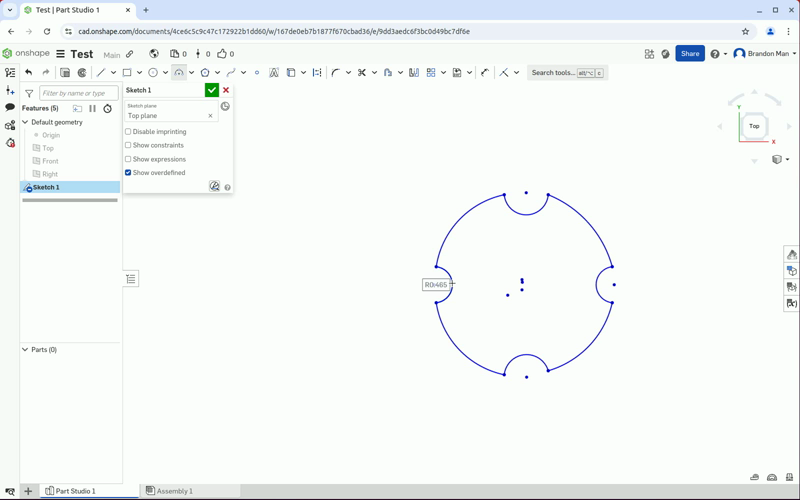
scroll(-6)
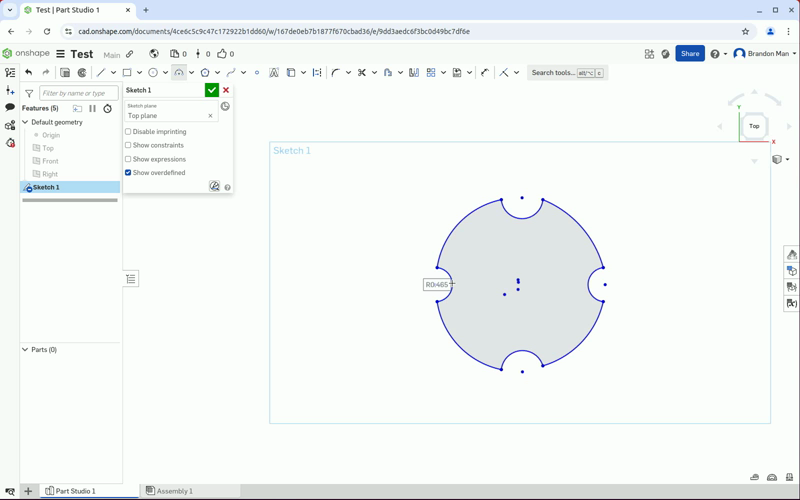
scroll(-6)
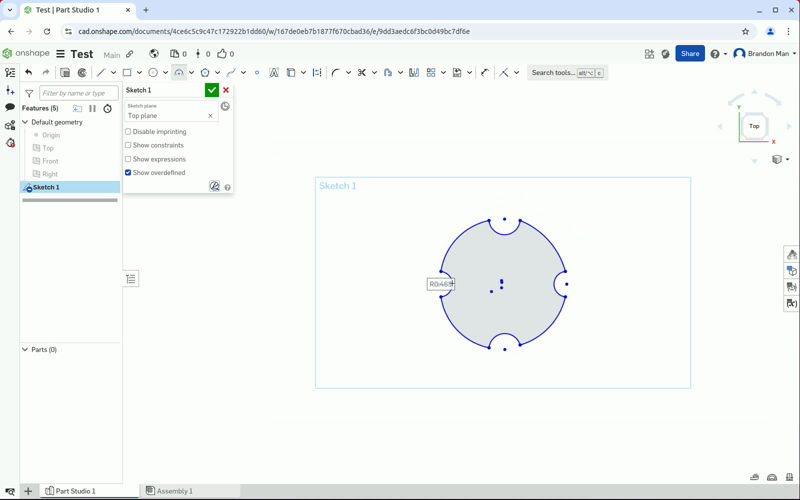
scroll(-6)
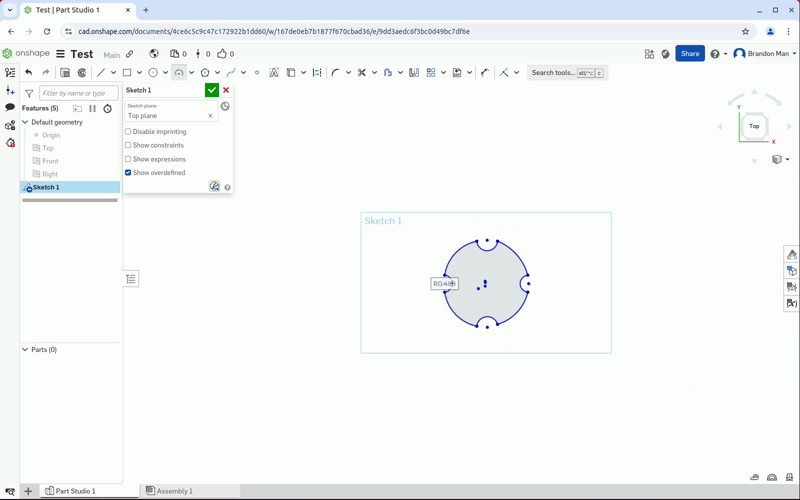
scroll(-6)
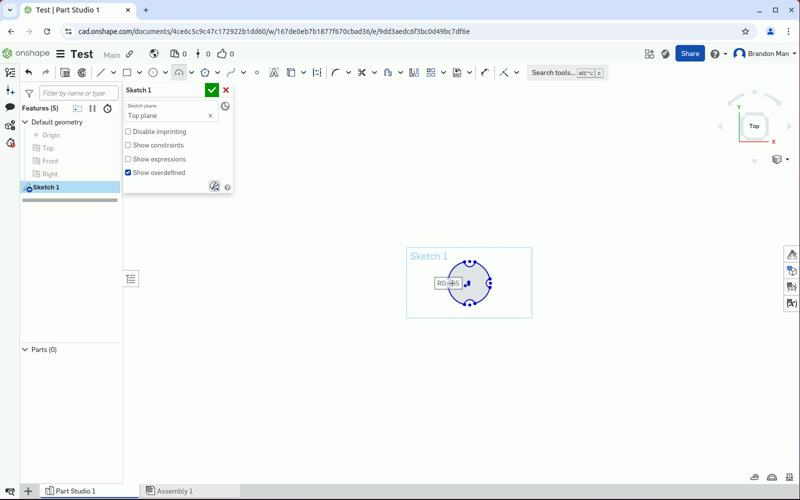
scroll(-6)
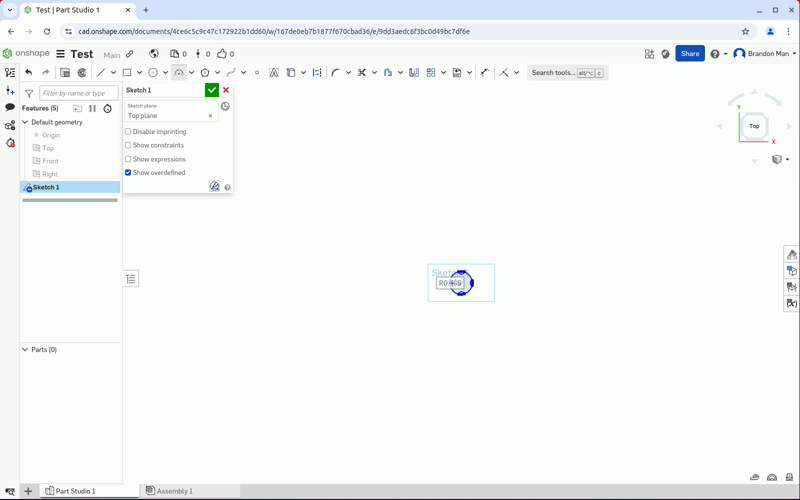
key_up(shift)
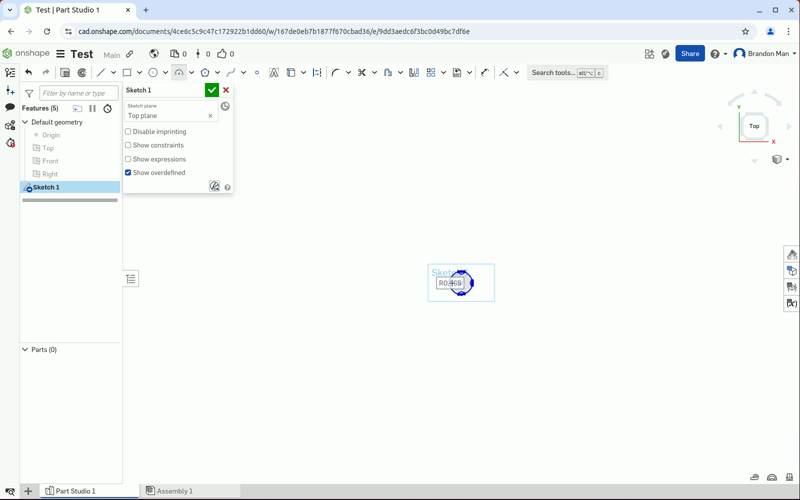
key(esc)
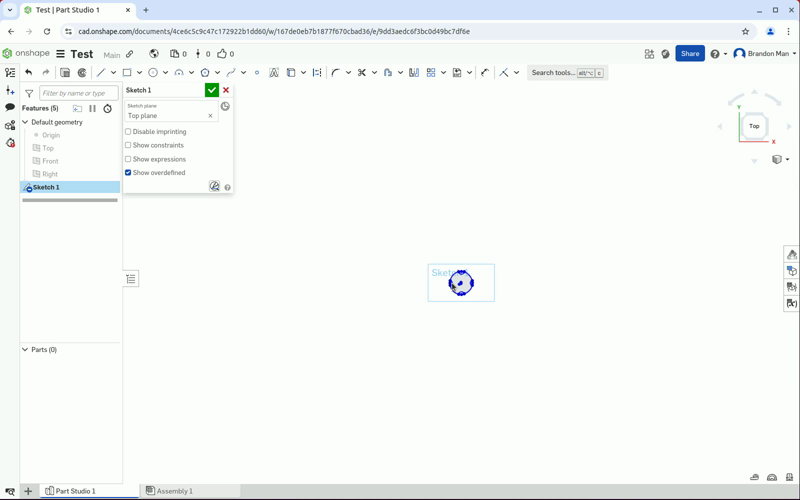
key(a)
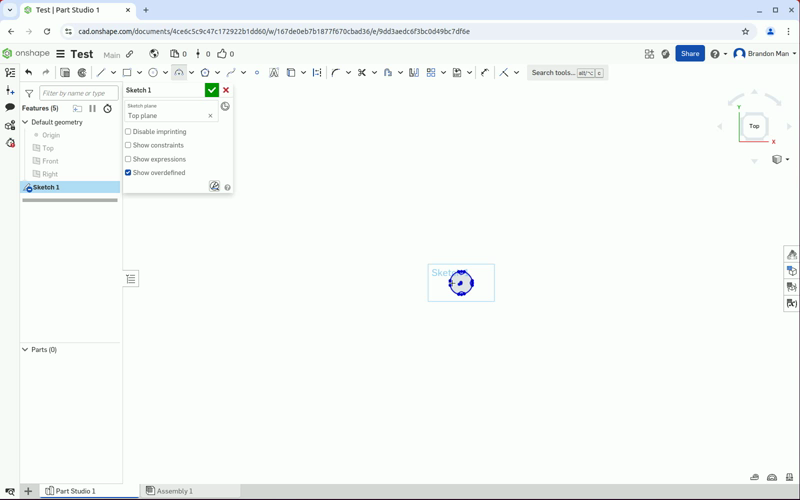
key_down(shift)
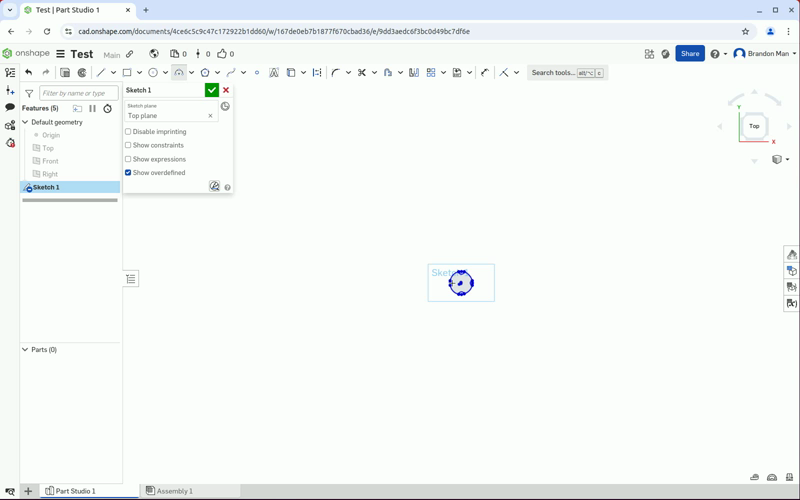
mouse_move(465, 286)
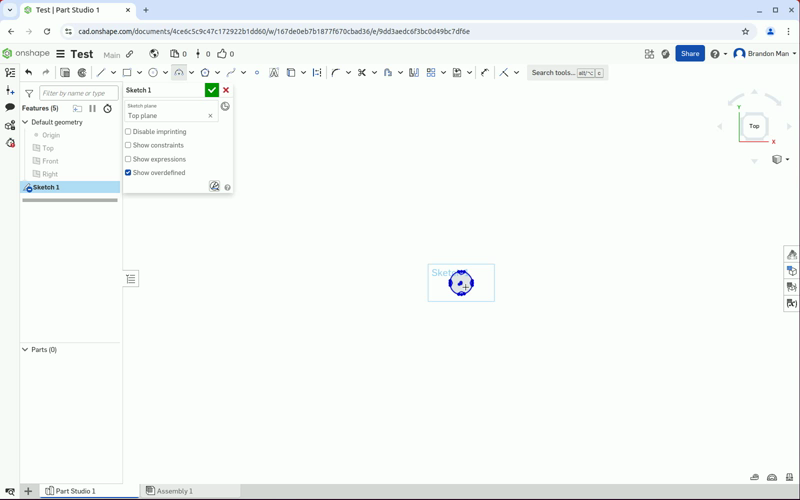
click(465, 286)
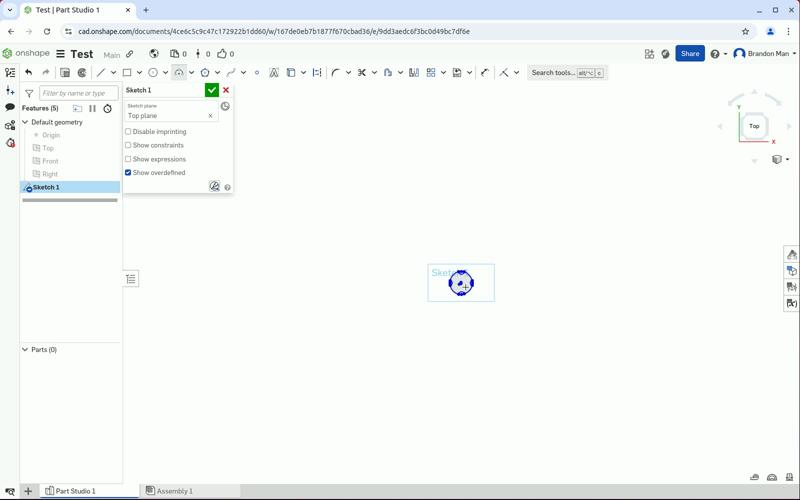
key_up(shift)
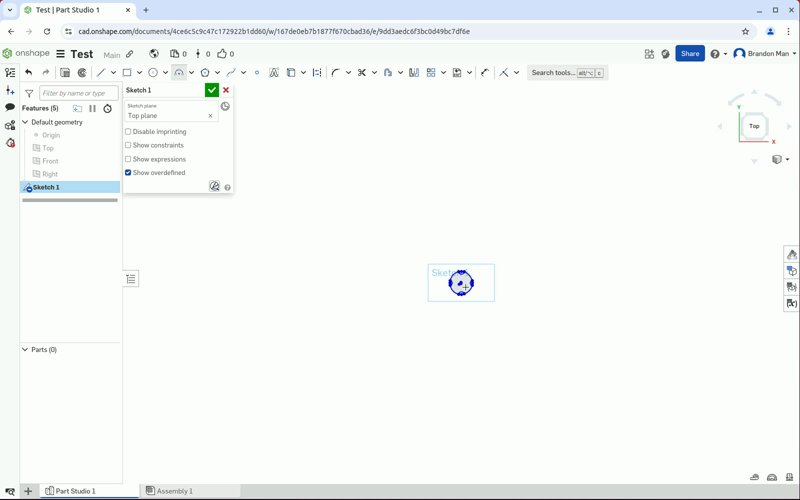
key_down(shift)
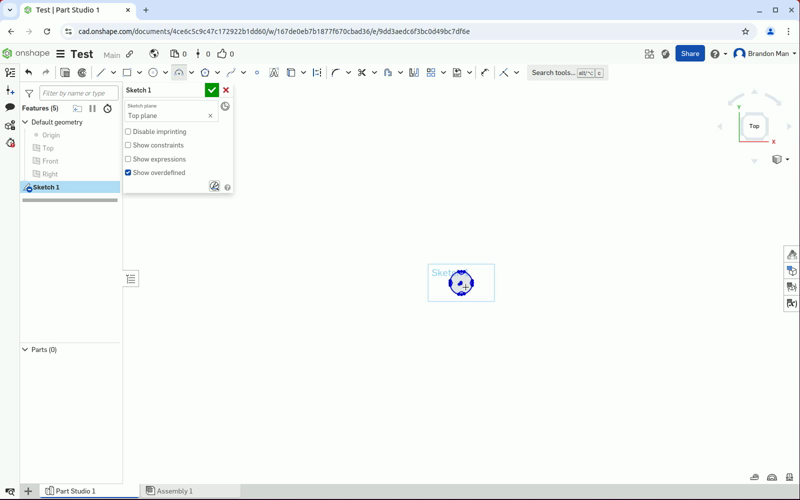
mouse_move(465, 286)
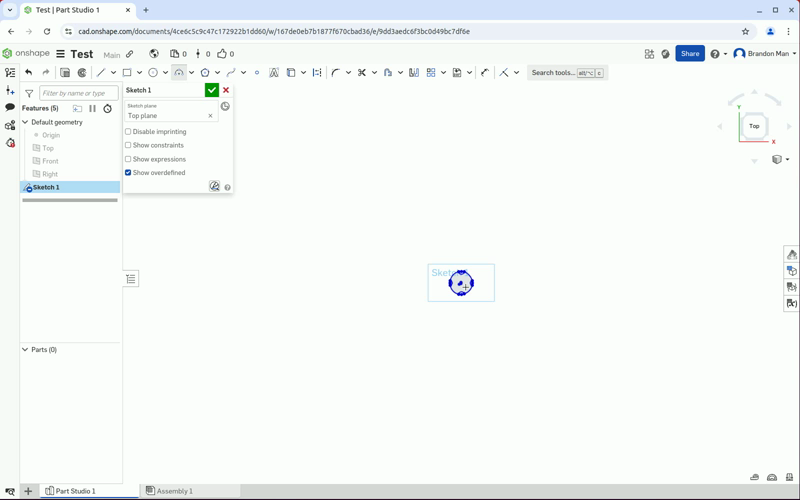
scroll(6)
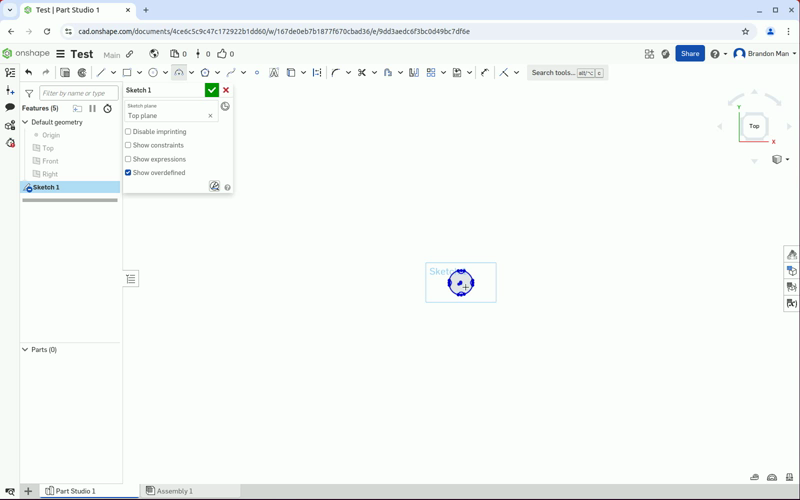
scroll(6)
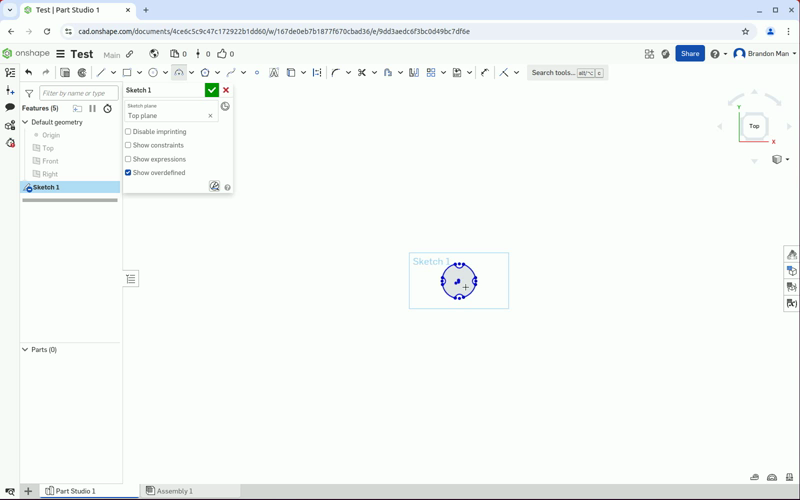
scroll(6)
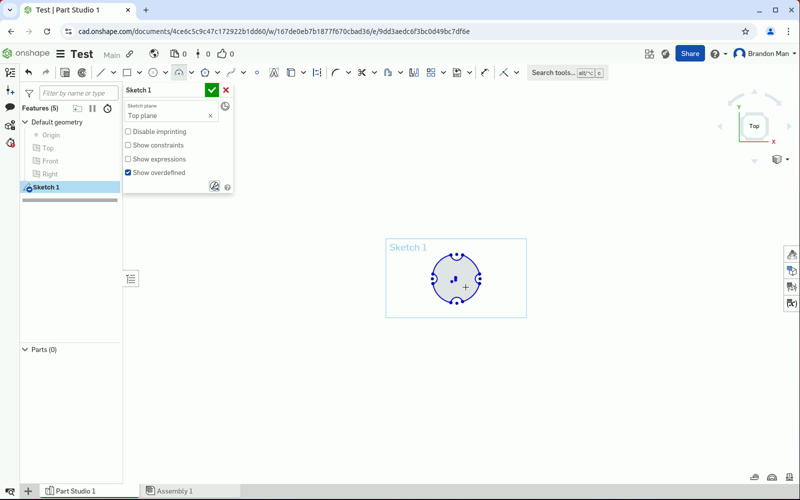
scroll(6)
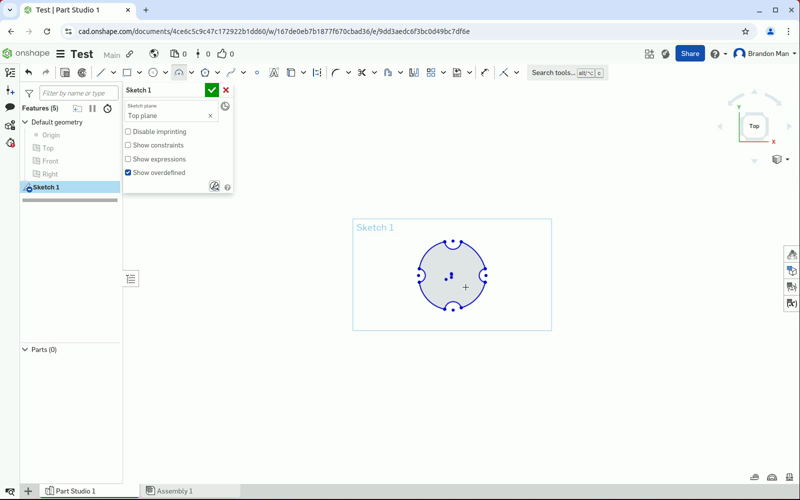
scroll(6)
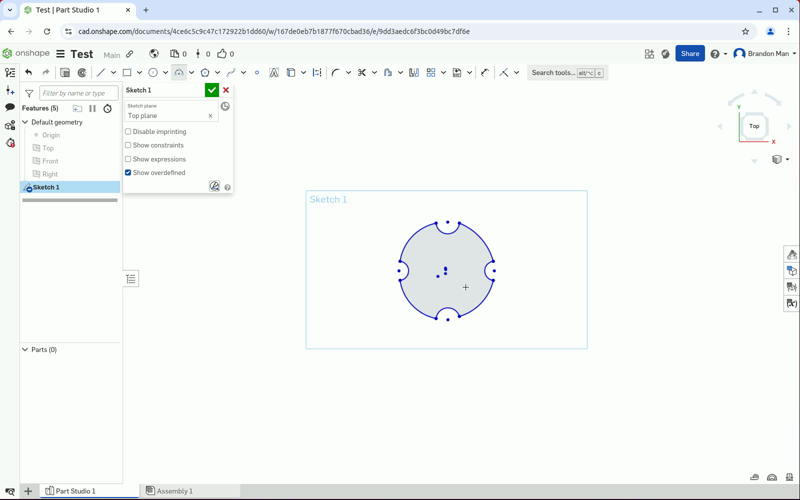
scroll(6)
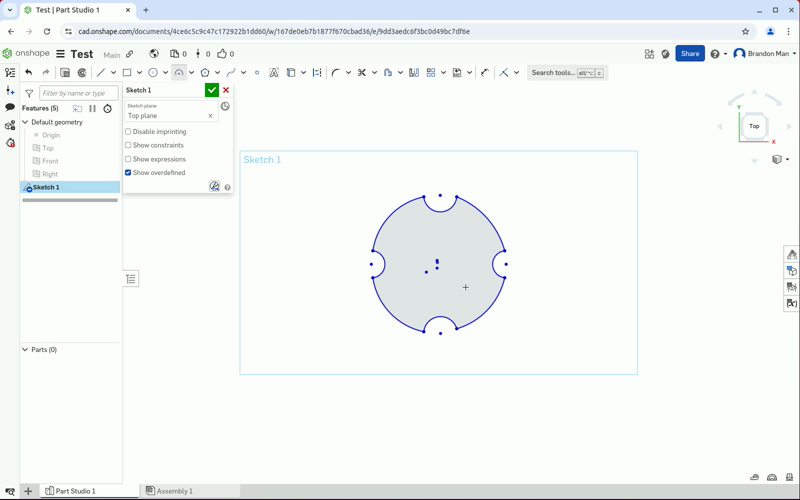
scroll(6)
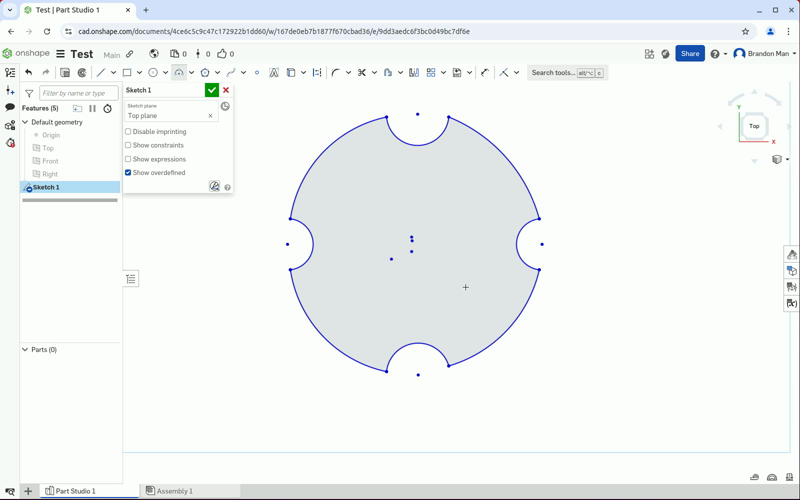
click(465, 286)
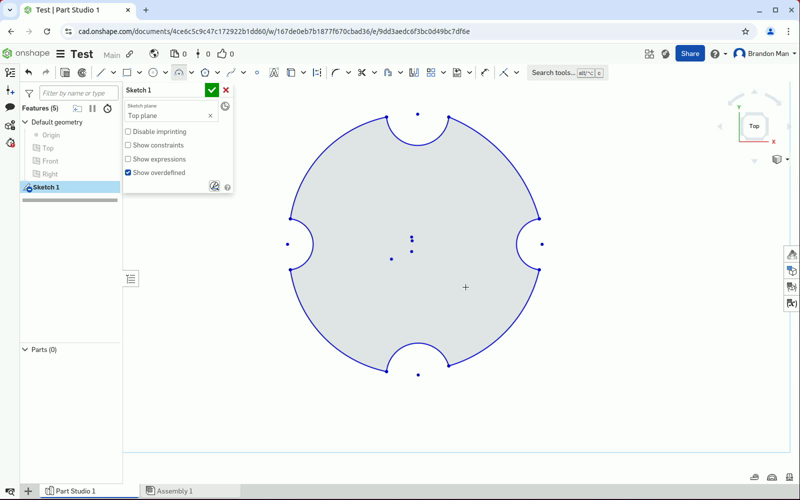
scroll(-6)
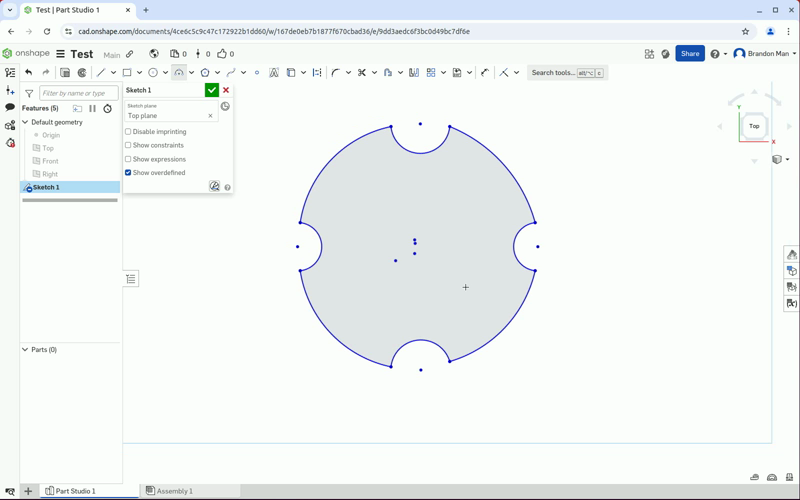
scroll(-6)
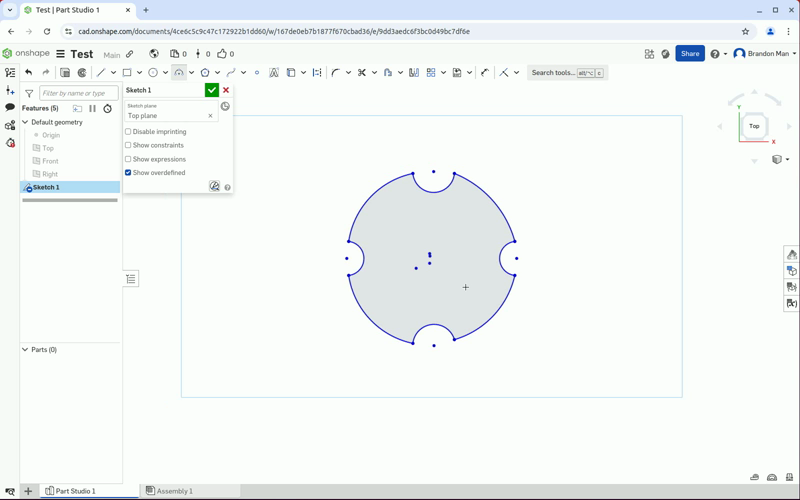
scroll(-6)
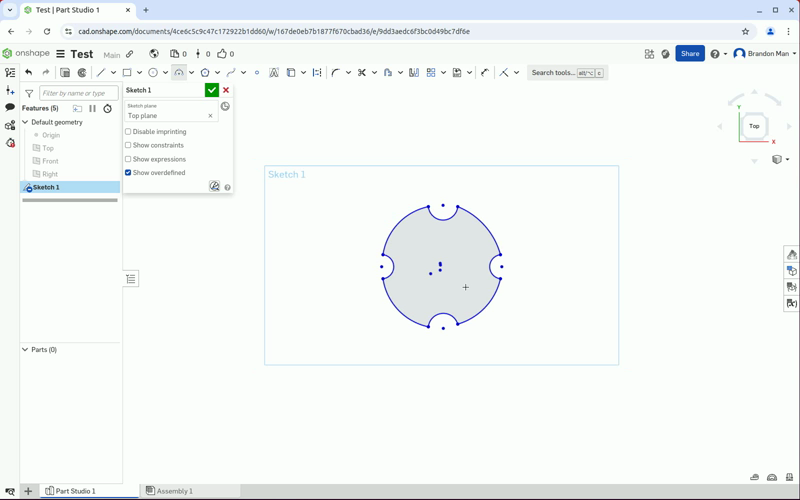
scroll(-6)
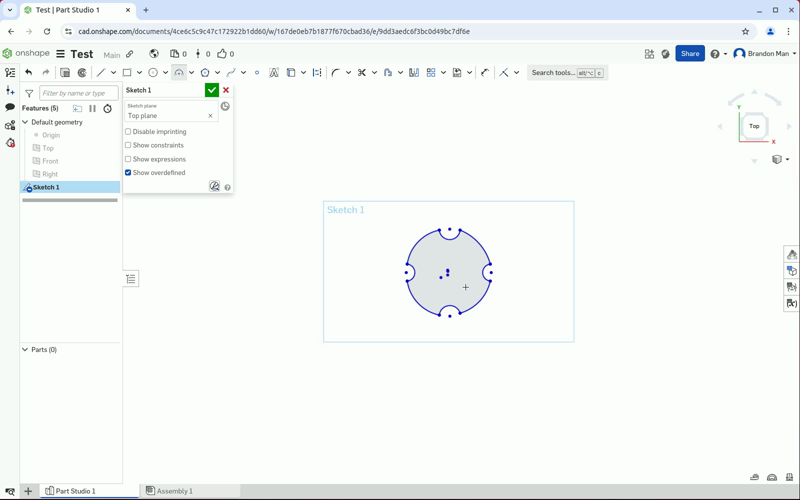
scroll(-6)
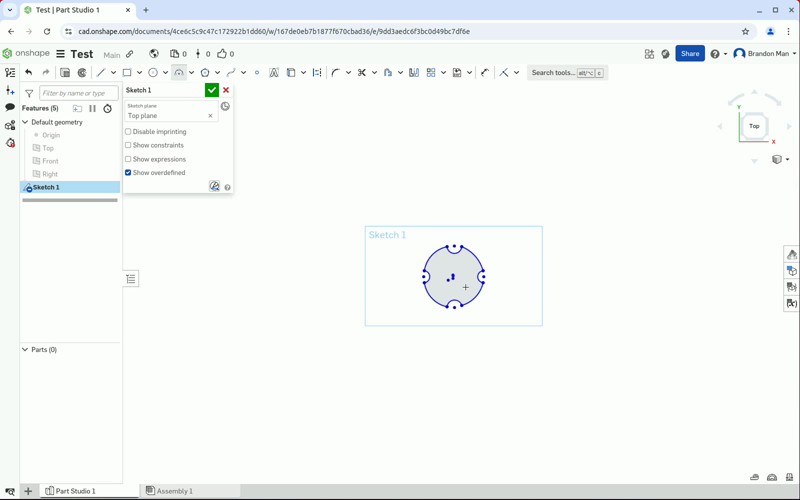
scroll(-6)
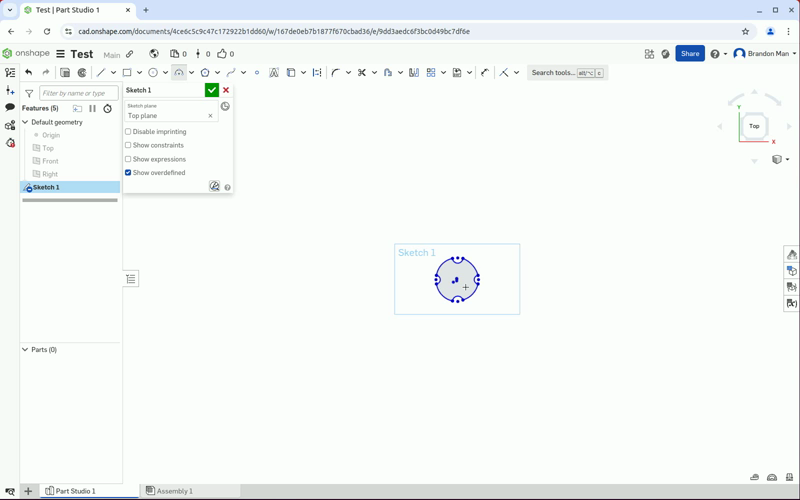
scroll(-6)
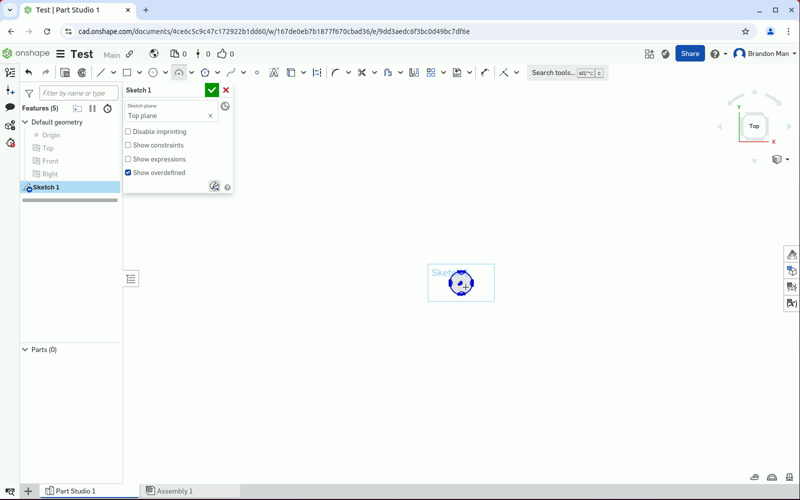
mouse_move(465, 286)
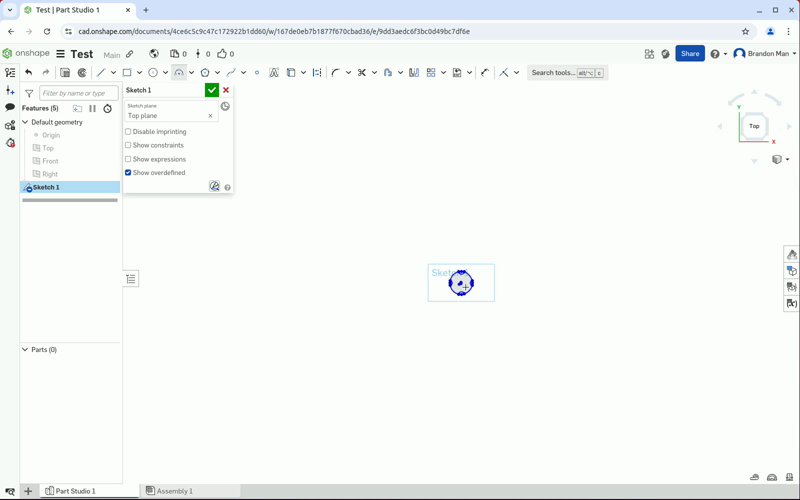
scroll(6)
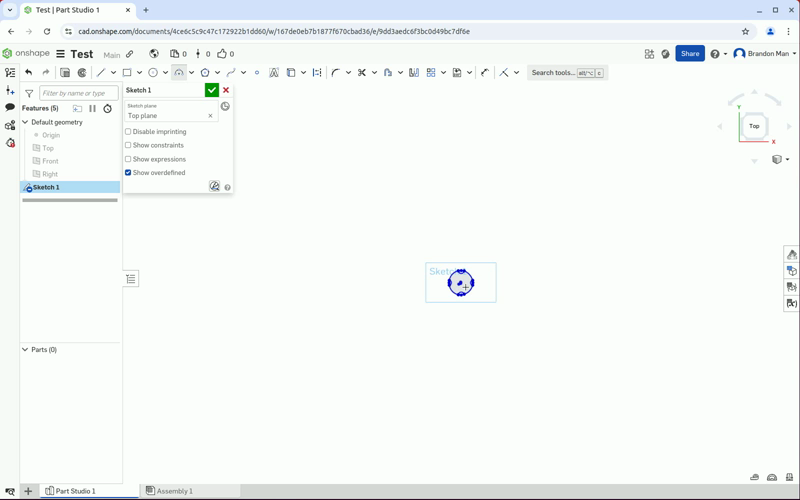
scroll(6)
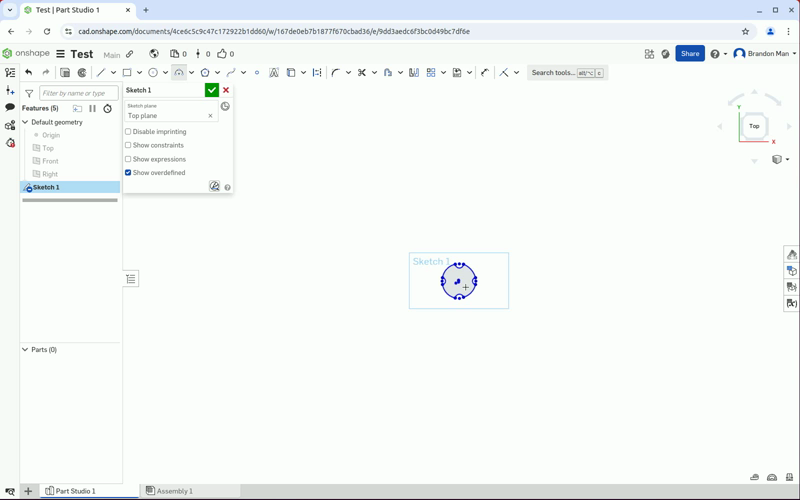
scroll(6)
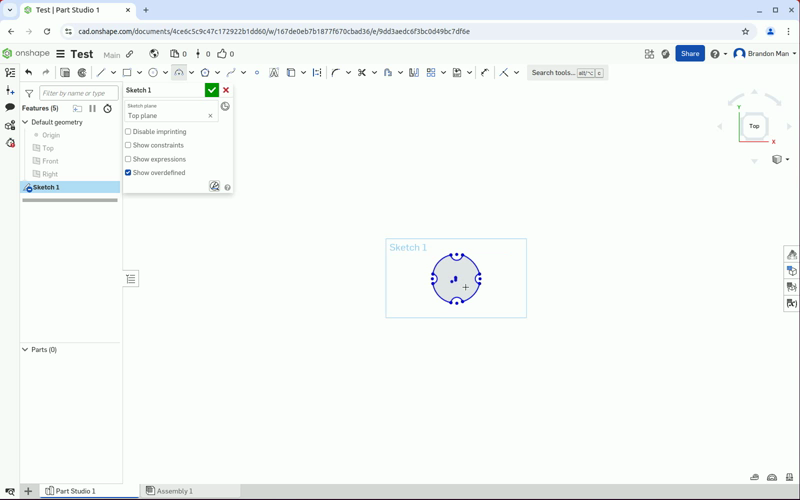
scroll(6)
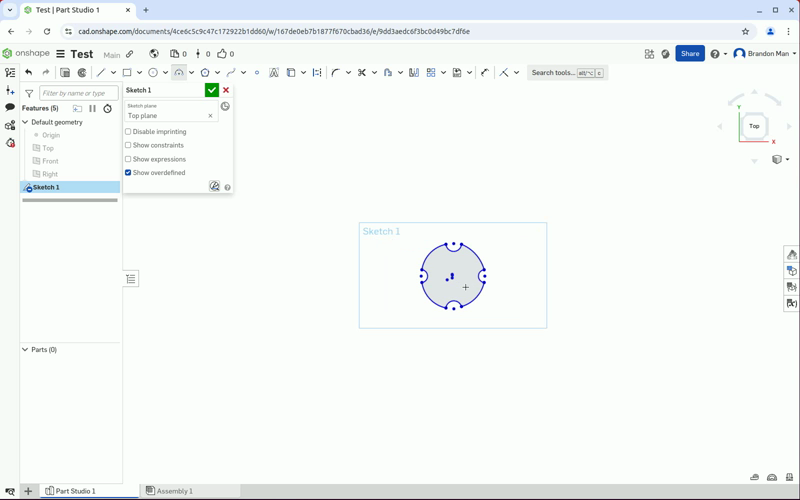
scroll(6)
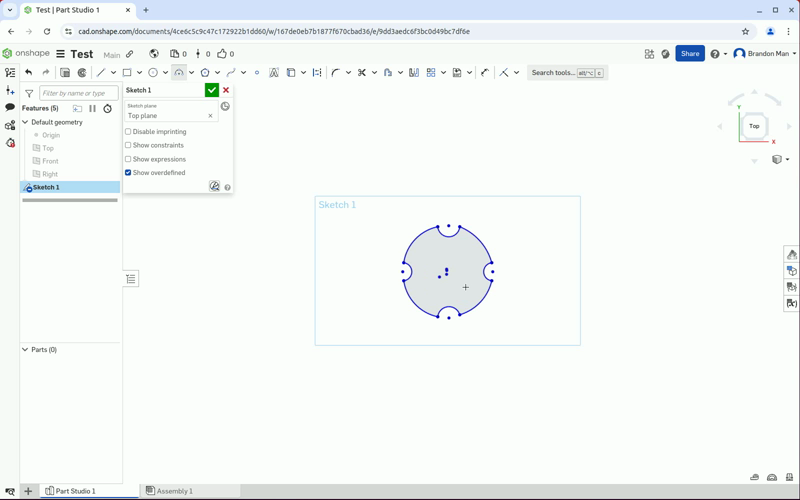
scroll(6)
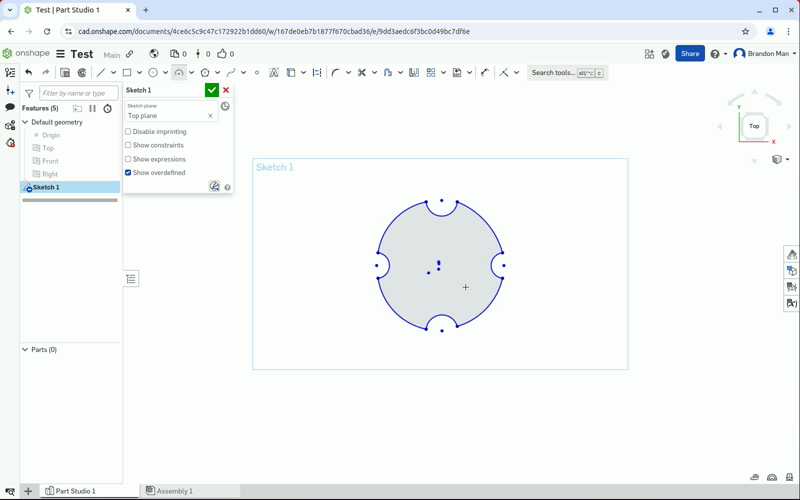
scroll(6)
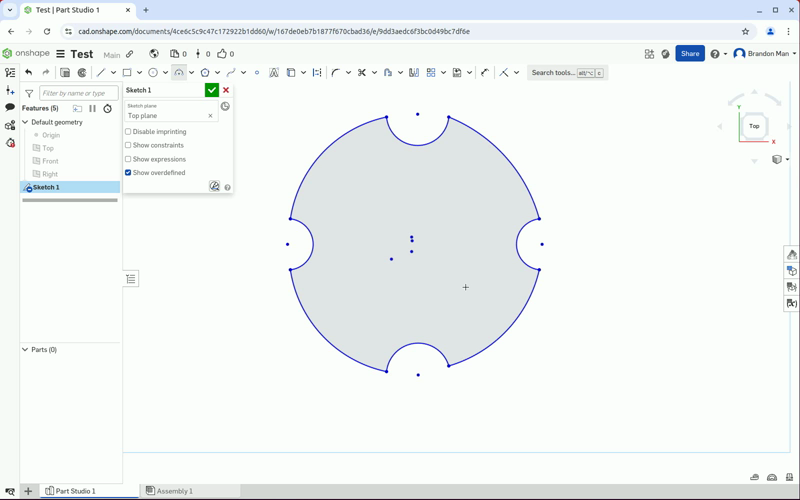
click(465, 286)
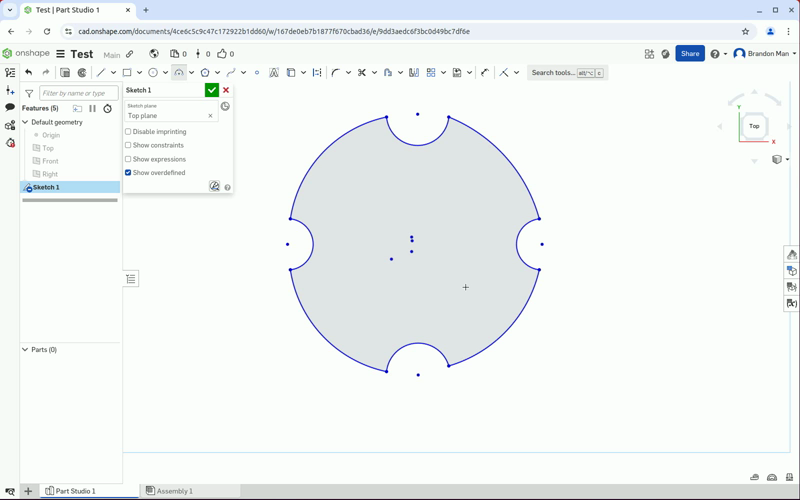
scroll(-6)
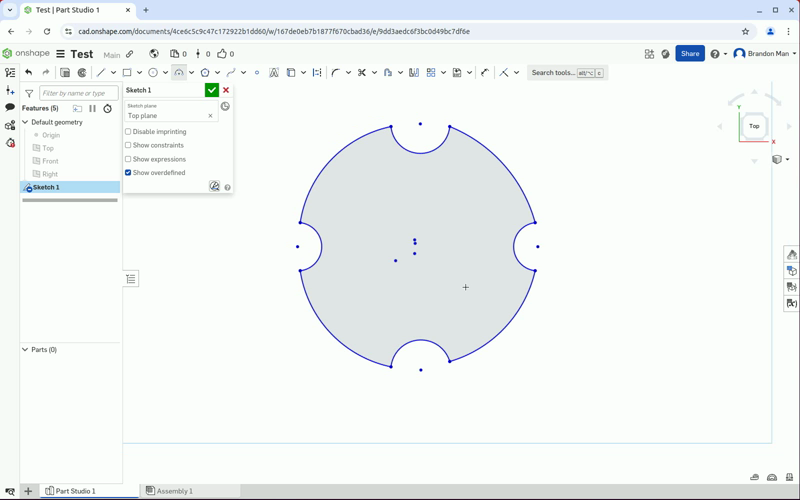
scroll(-6)
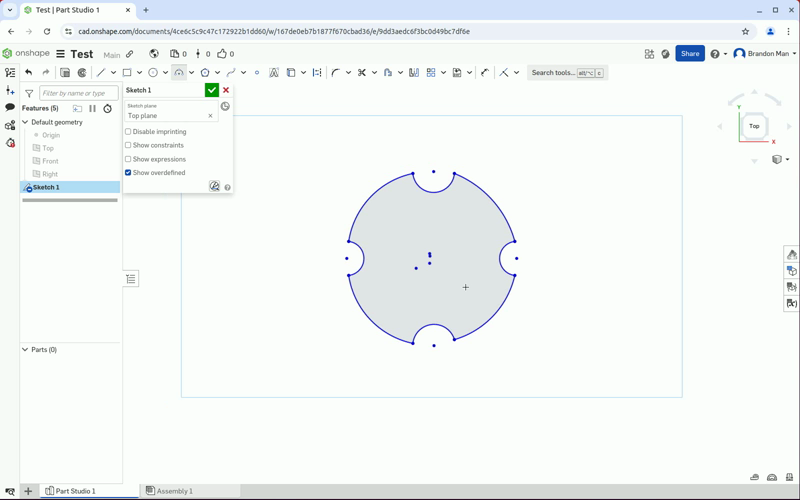
scroll(-6)
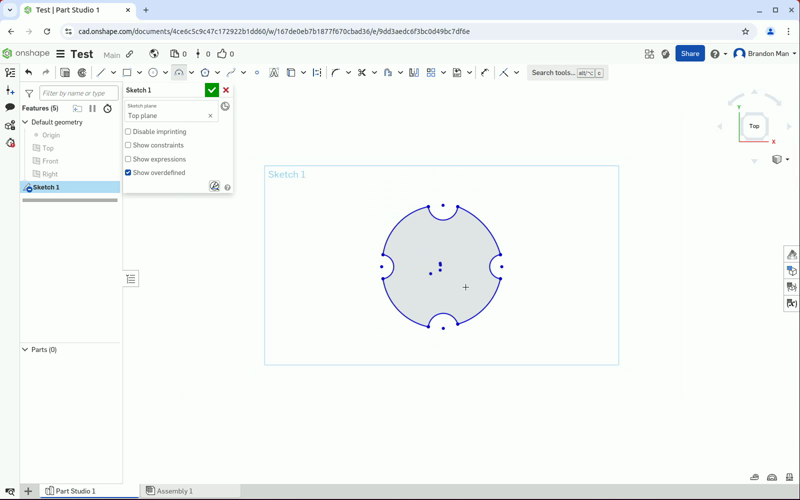
scroll(-6)
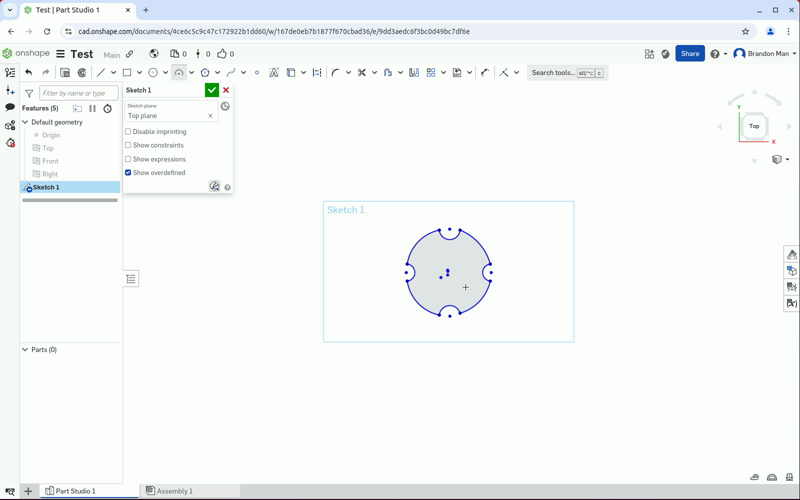
scroll(-6)
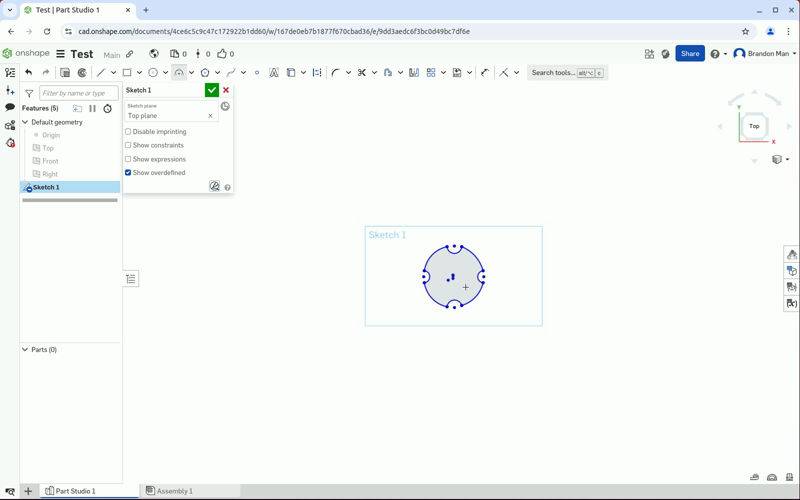
scroll(-6)
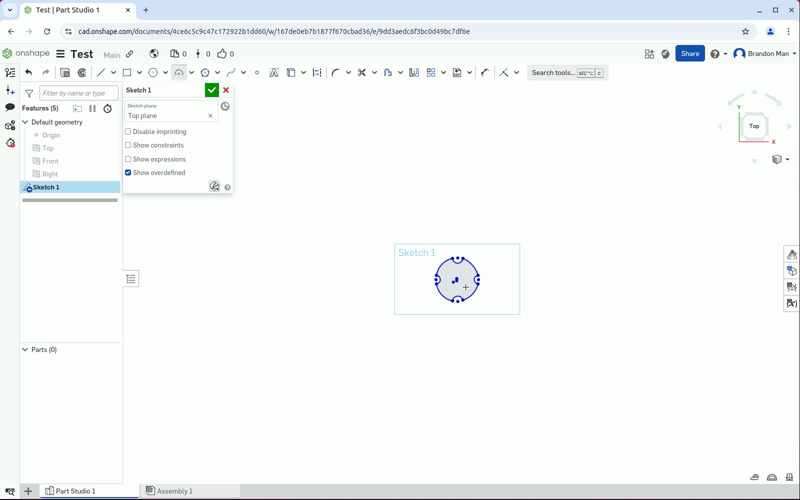
scroll(-6)
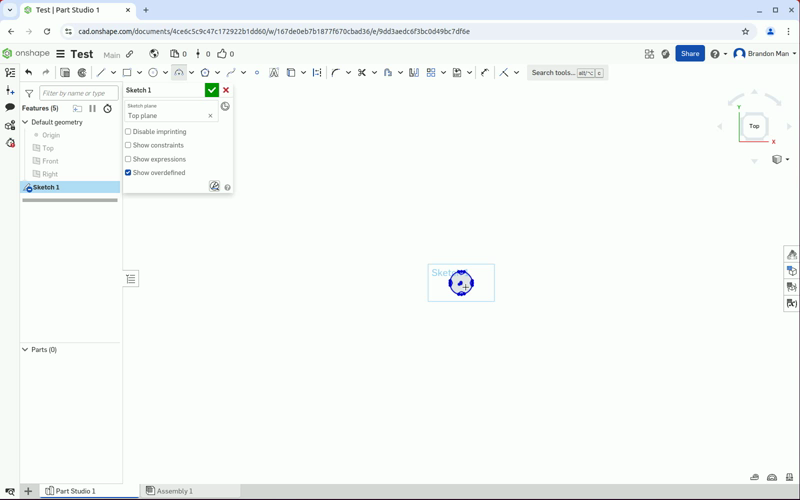
key_up(shift)
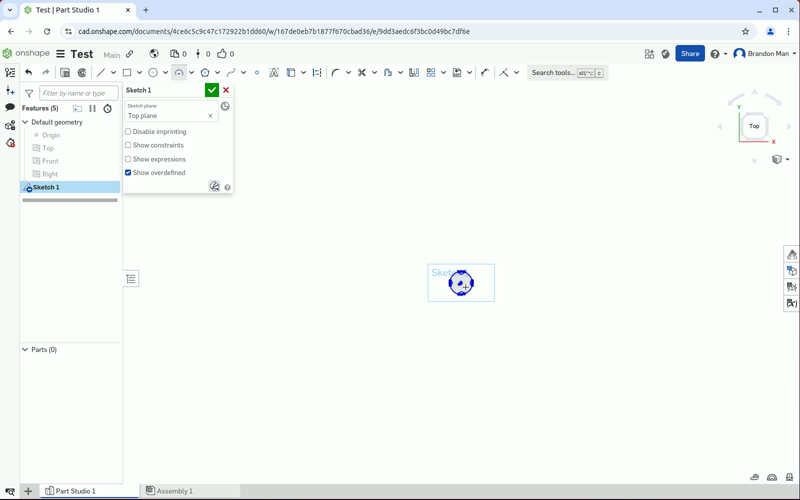
mouse_move(465, 286)
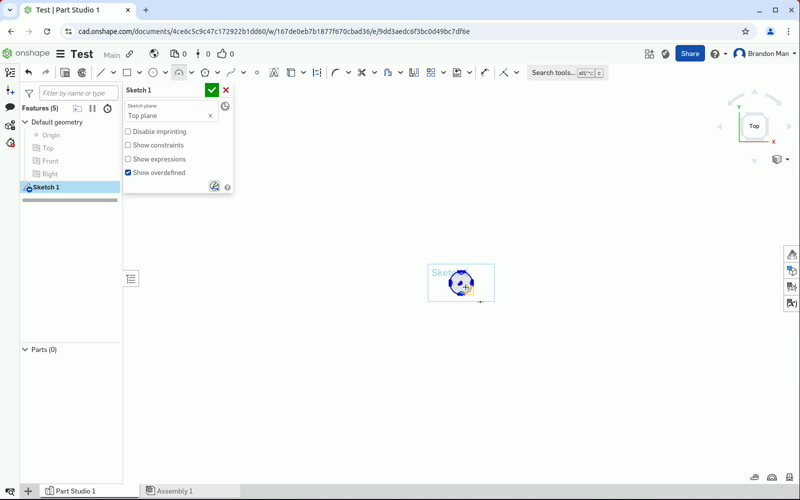
scroll(6)
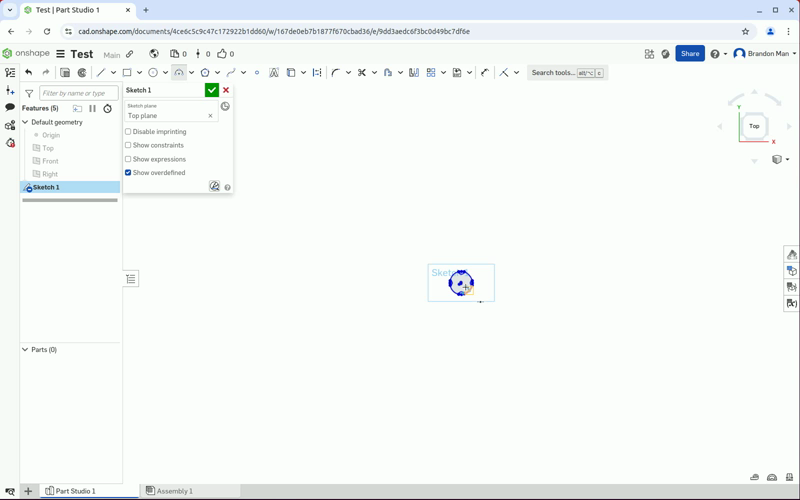
scroll(6)
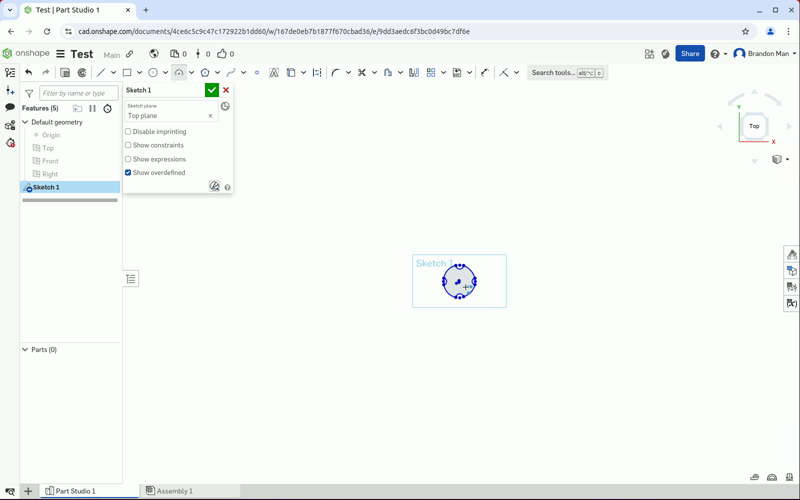
scroll(6)
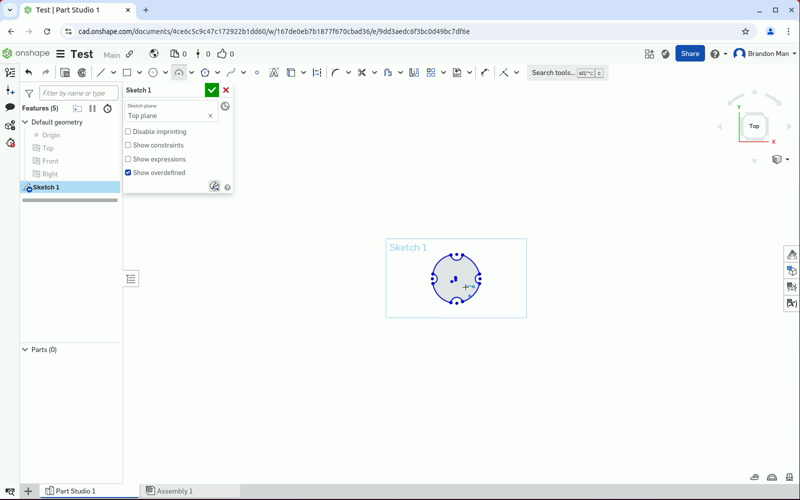
scroll(6)
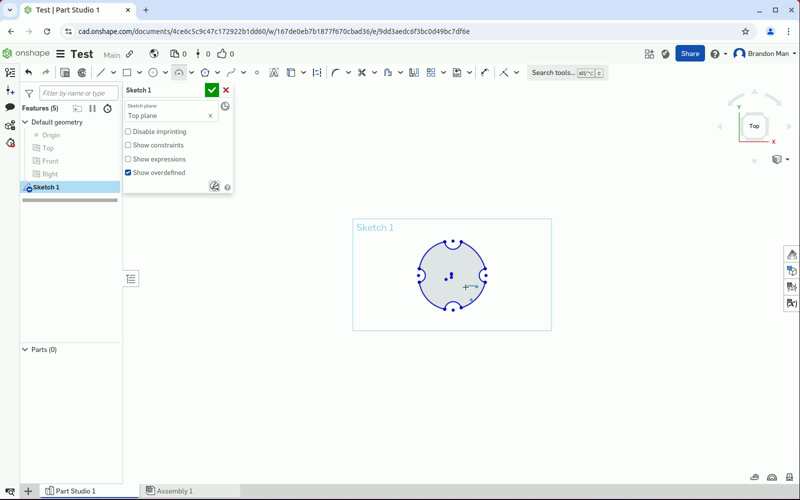
scroll(6)
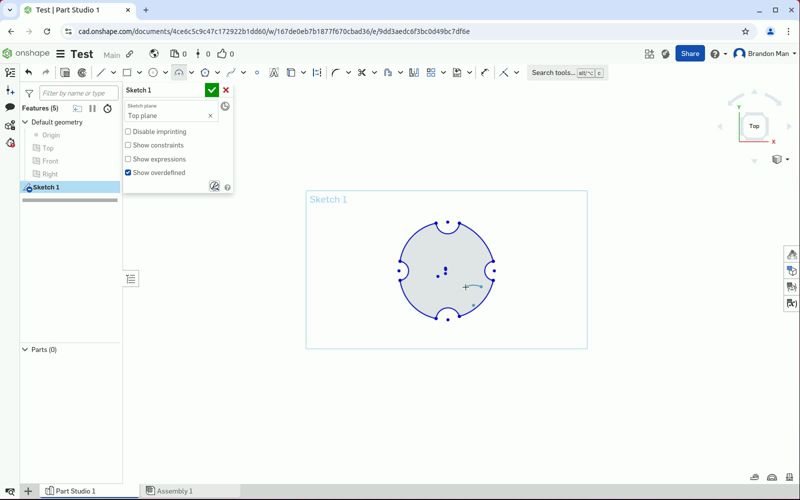
scroll(6)
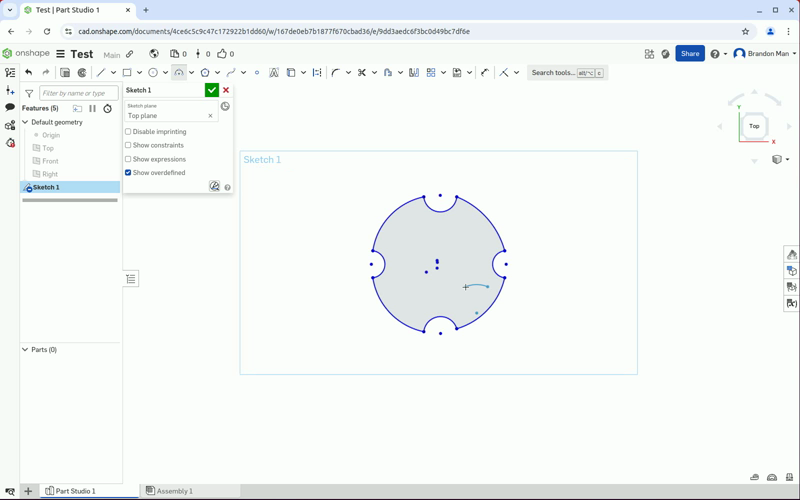
scroll(6)
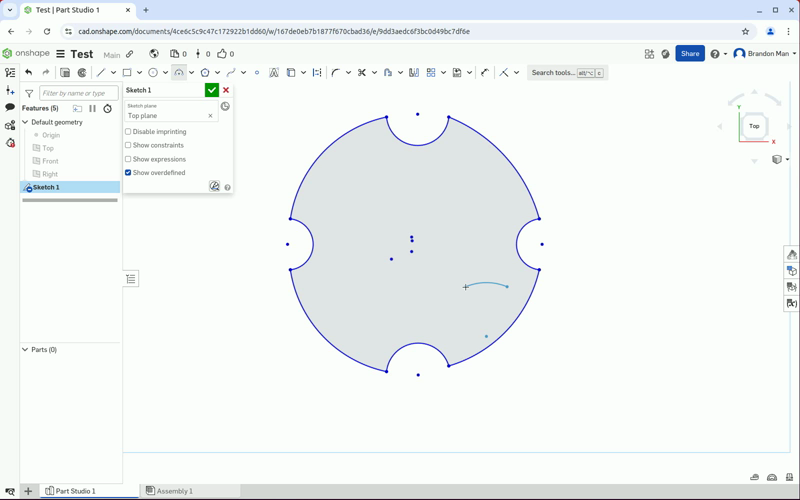
click(465, 286)
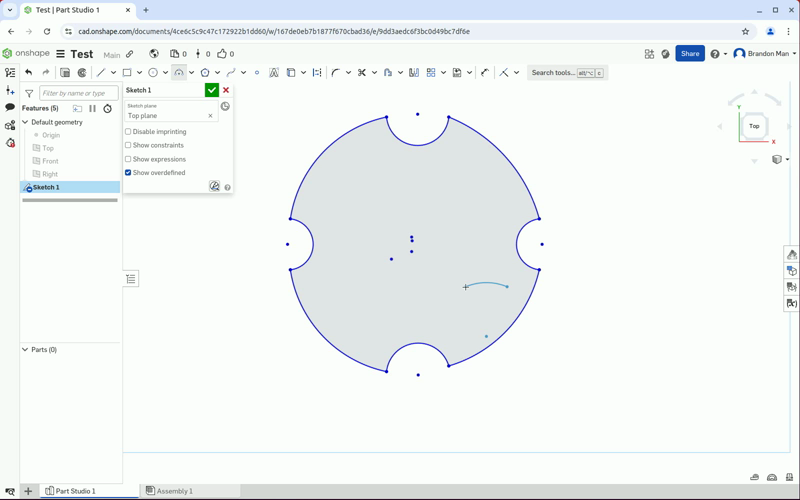
scroll(-6)
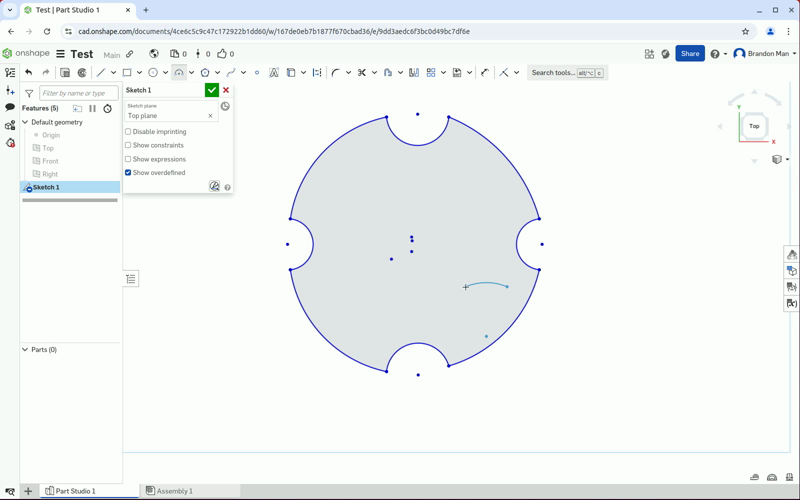
scroll(-6)
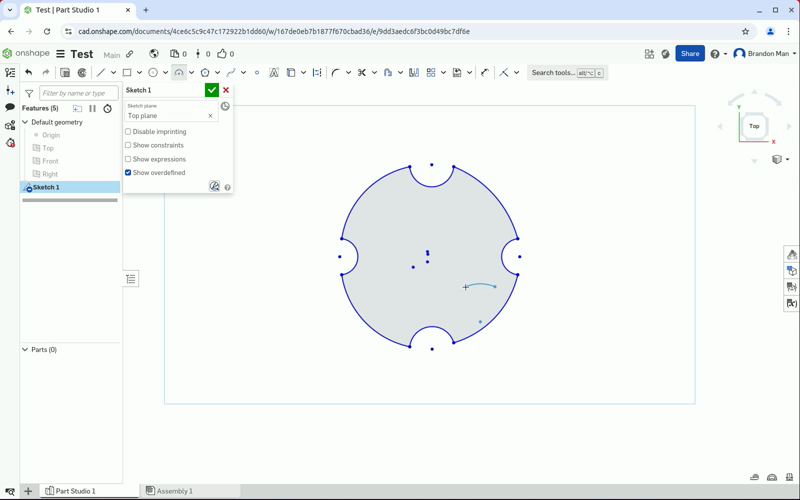
scroll(-6)
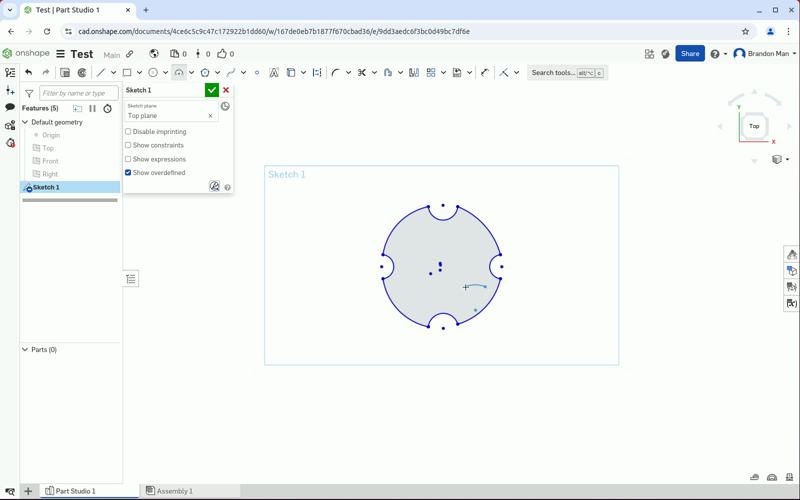
scroll(-6)
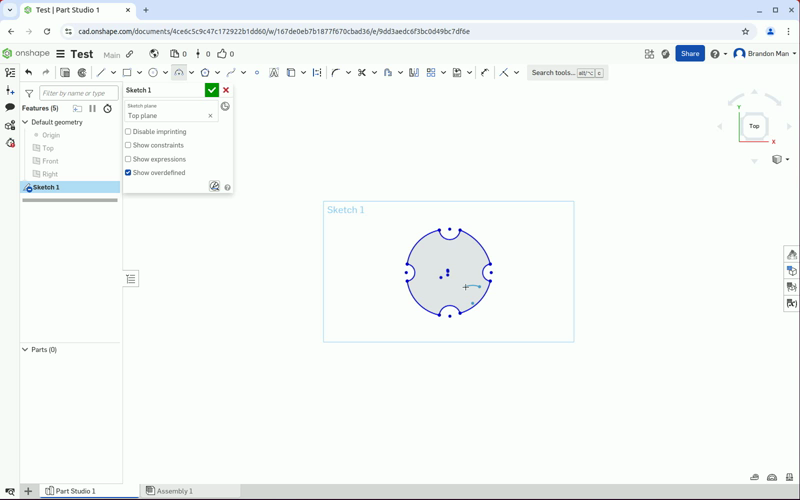
scroll(-6)
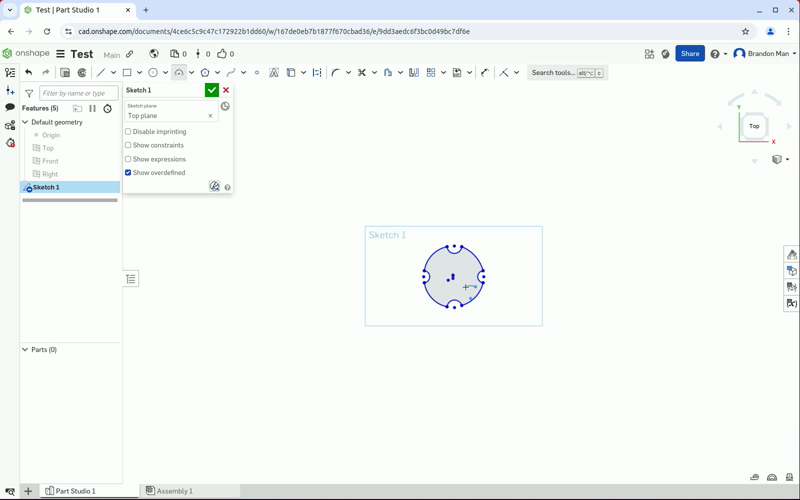
scroll(-6)
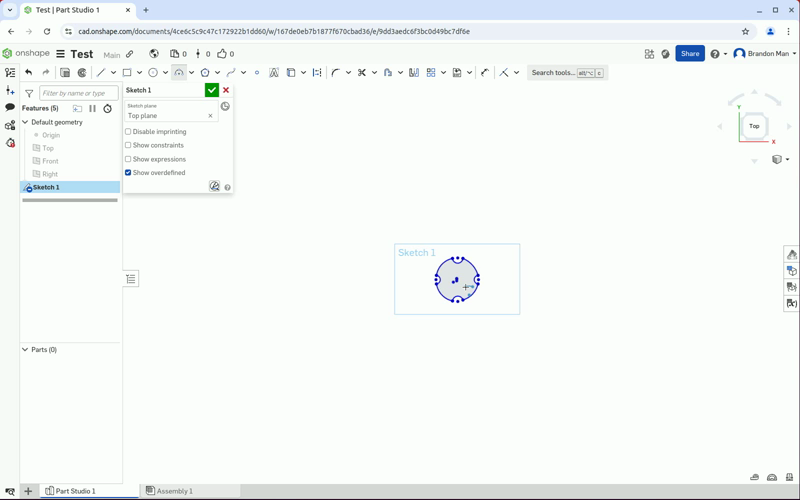
scroll(-6)
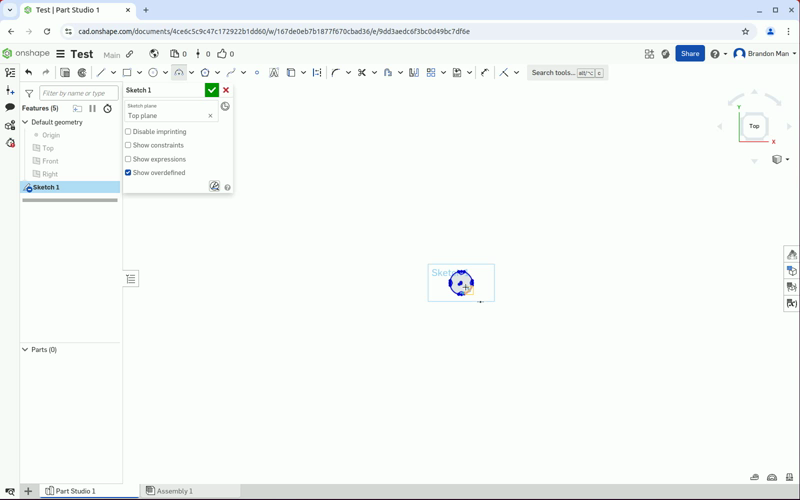
mouse_move(465, 286)
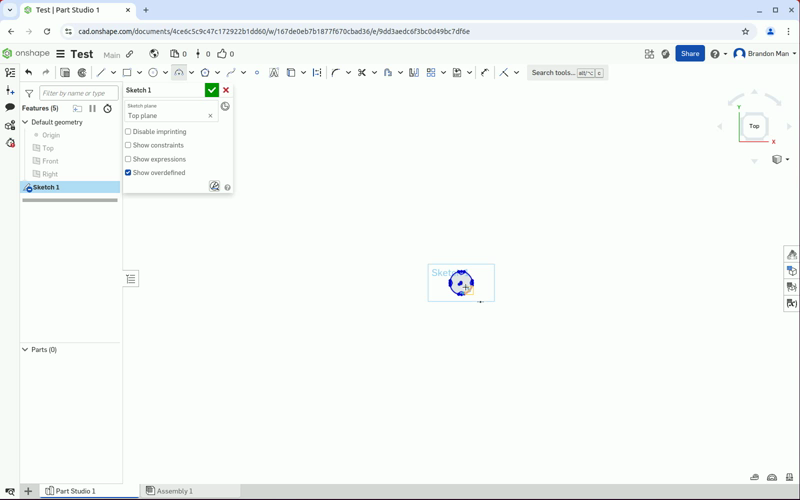
scroll(6)
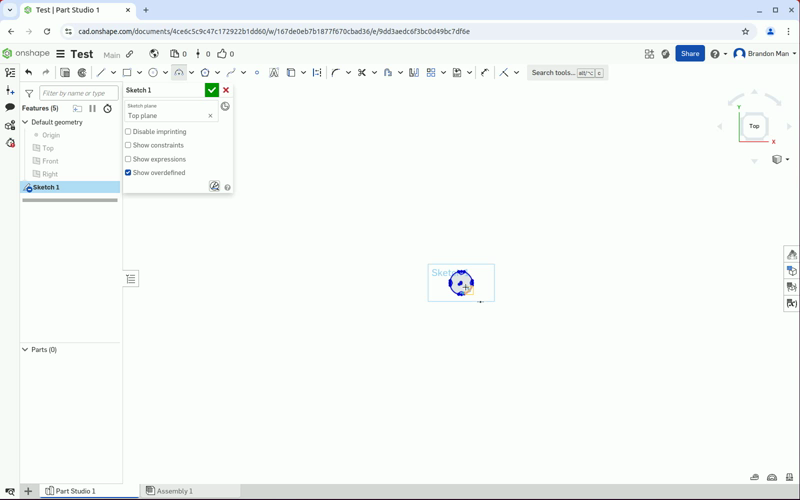
scroll(6)
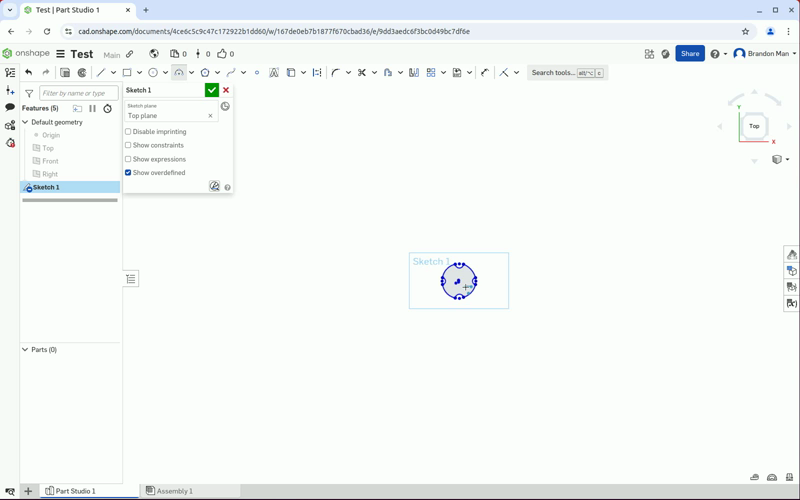
scroll(6)
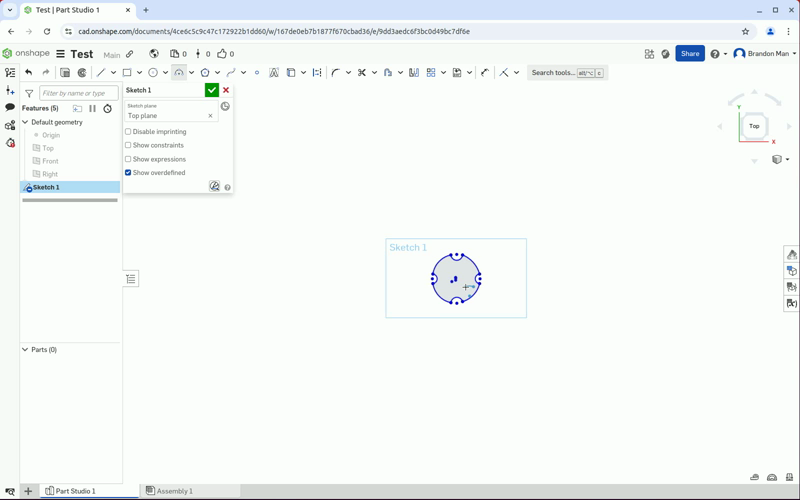
scroll(6)
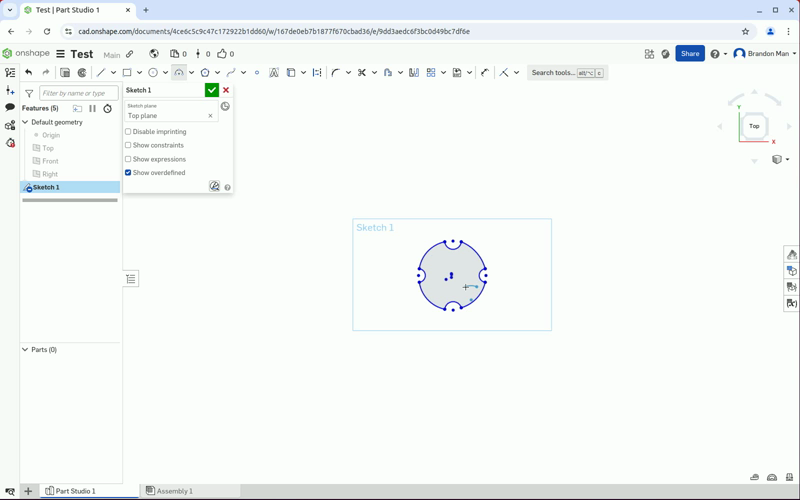
scroll(6)
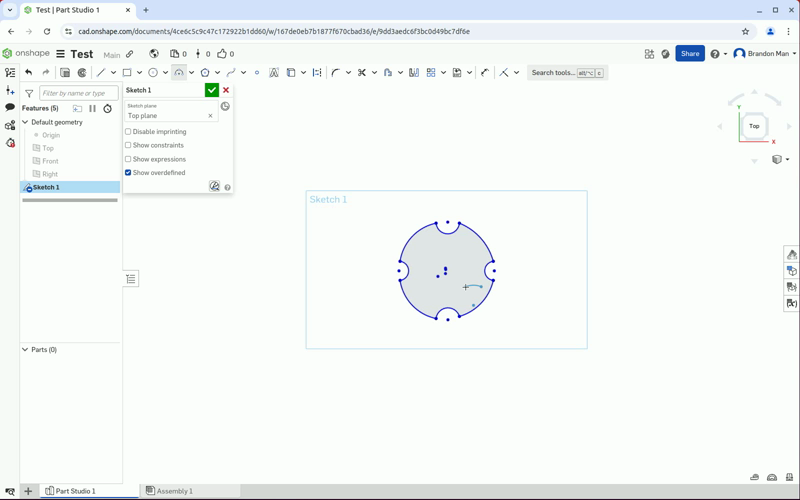
scroll(6)
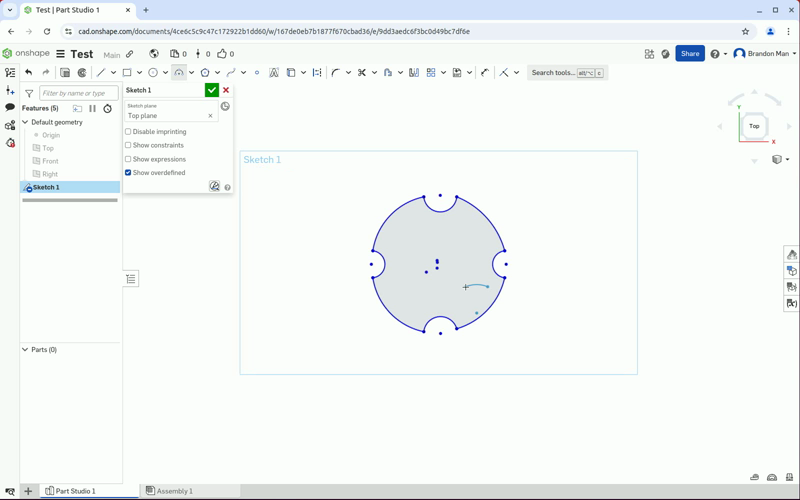
scroll(6)
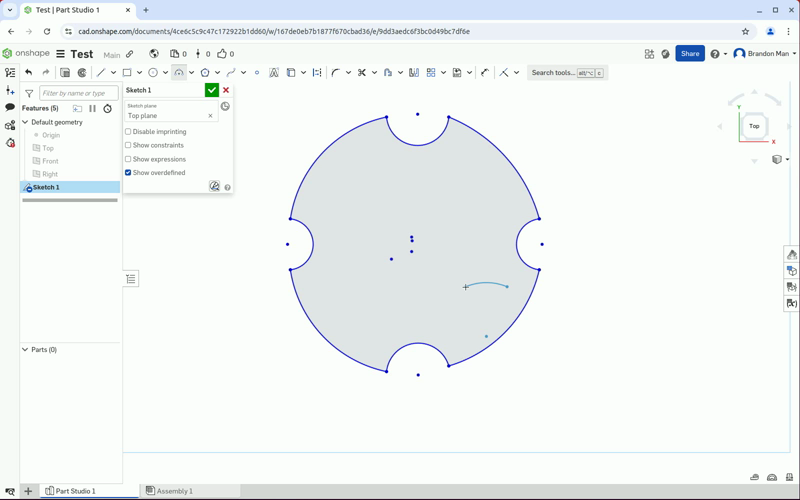
click(465, 286)
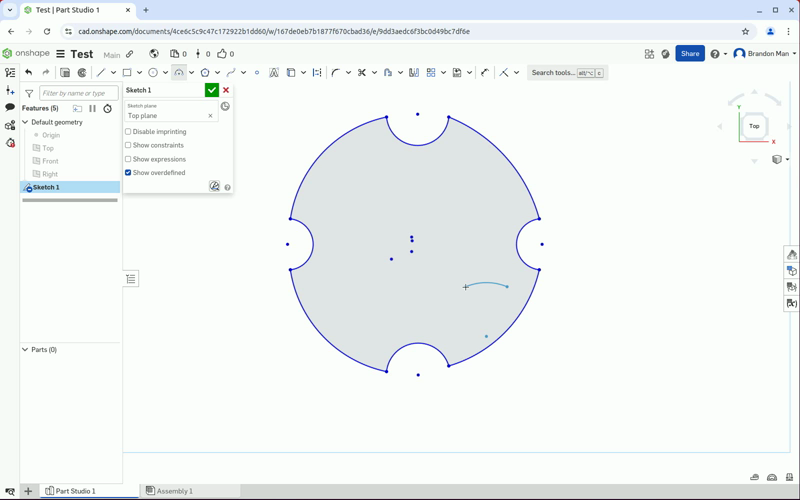
scroll(-6)
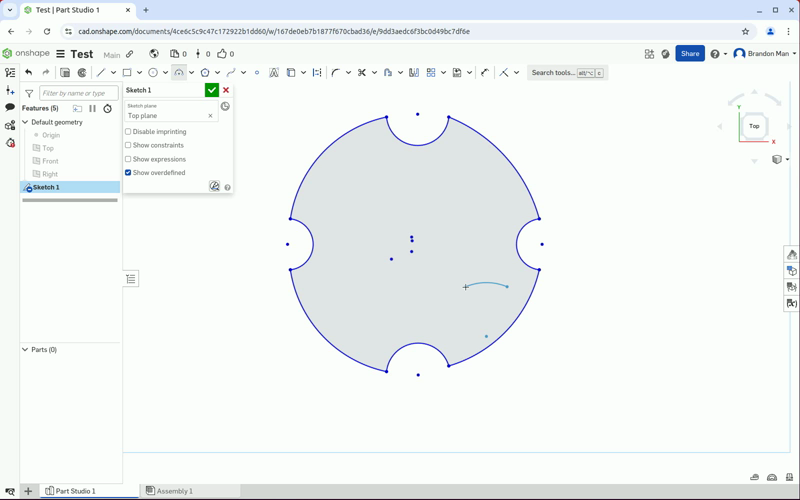
scroll(-6)
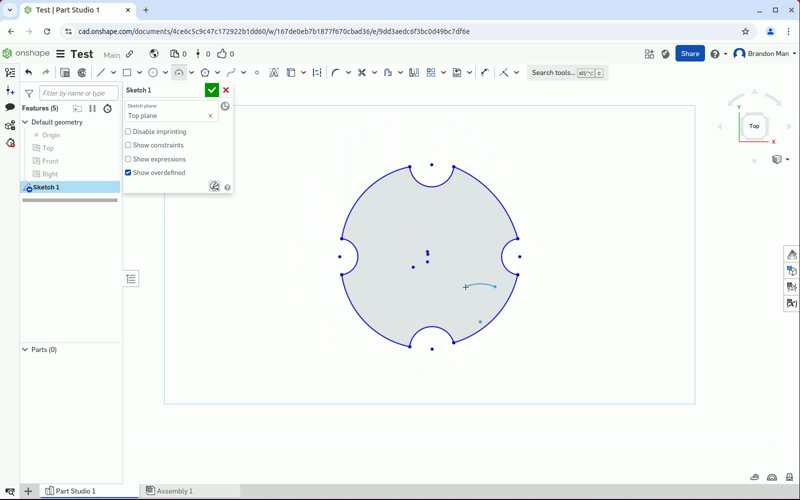
scroll(-6)
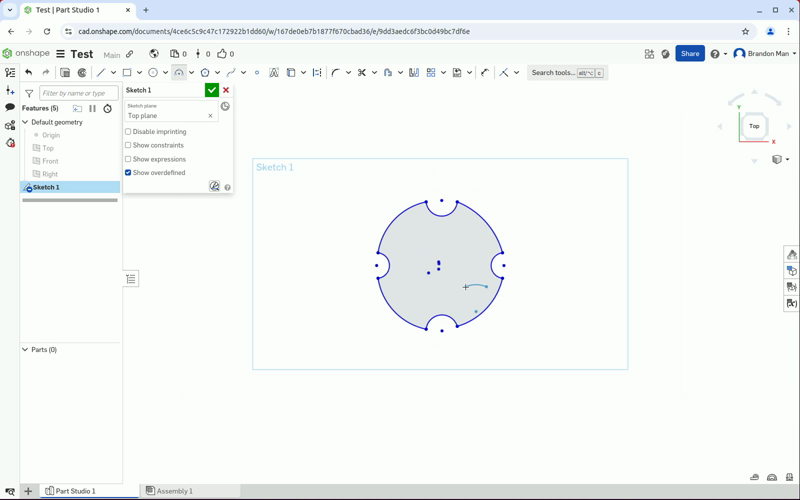
scroll(-6)
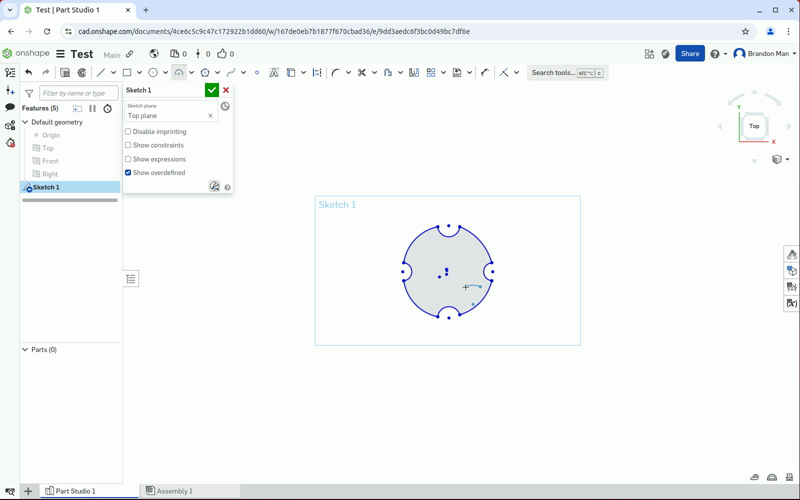
scroll(-6)
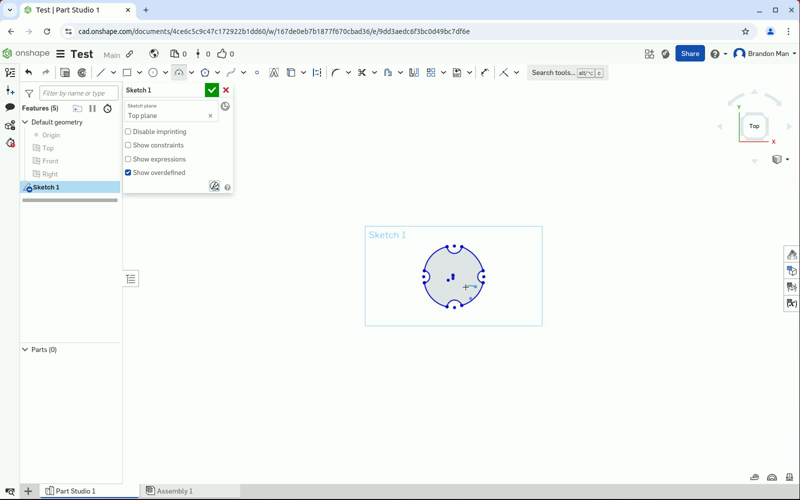
scroll(-6)
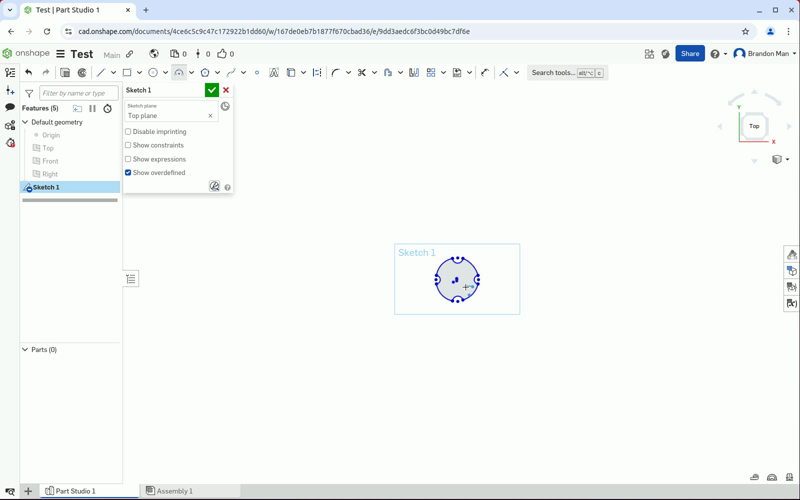
scroll(-6)
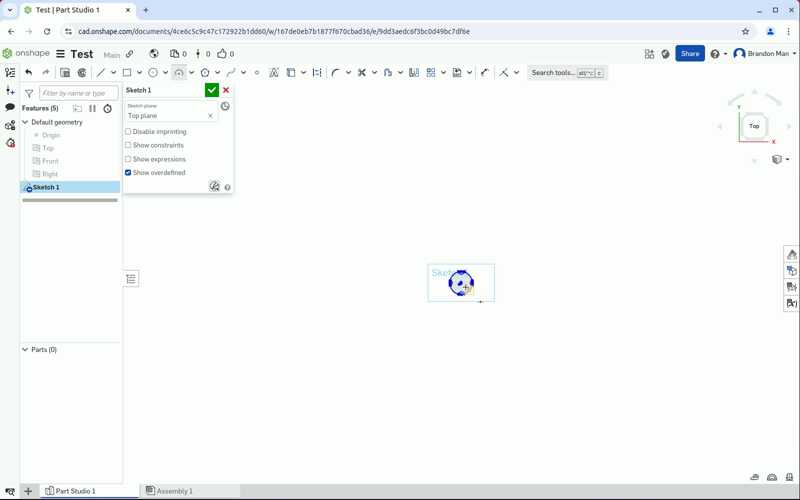
key_down(shift)
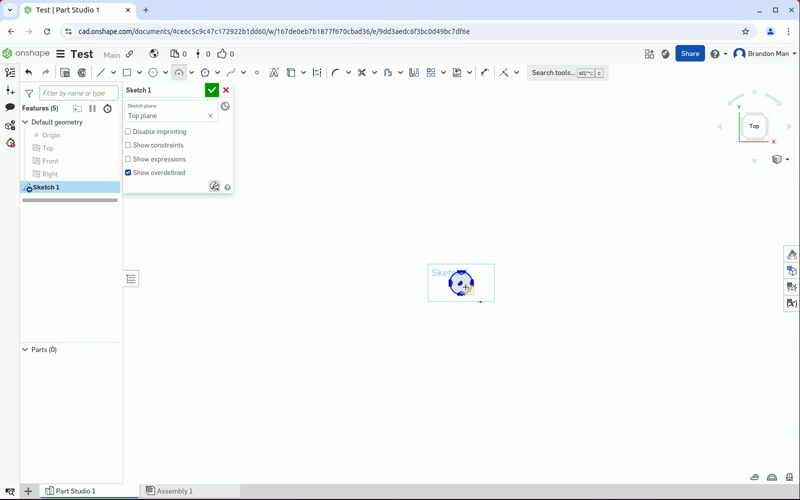
mouse_move(465, 267)
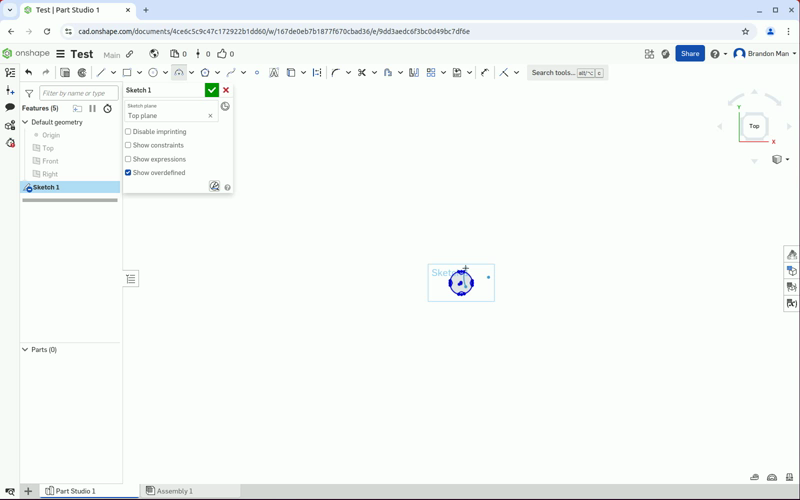
scroll(6)
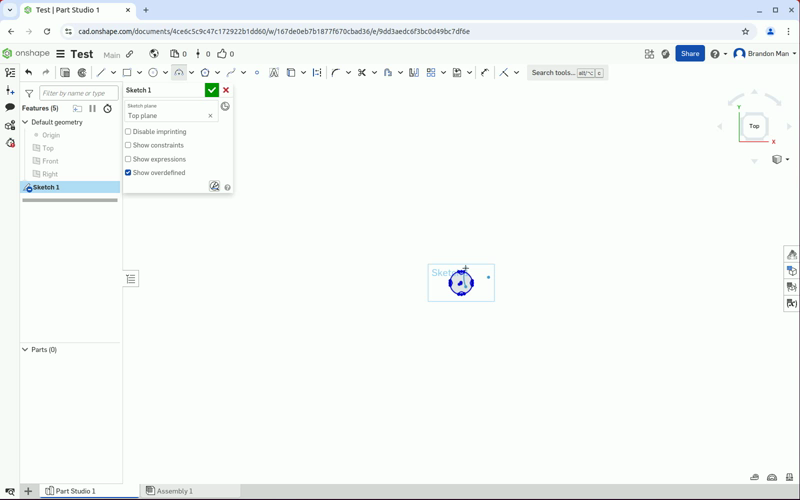
scroll(6)
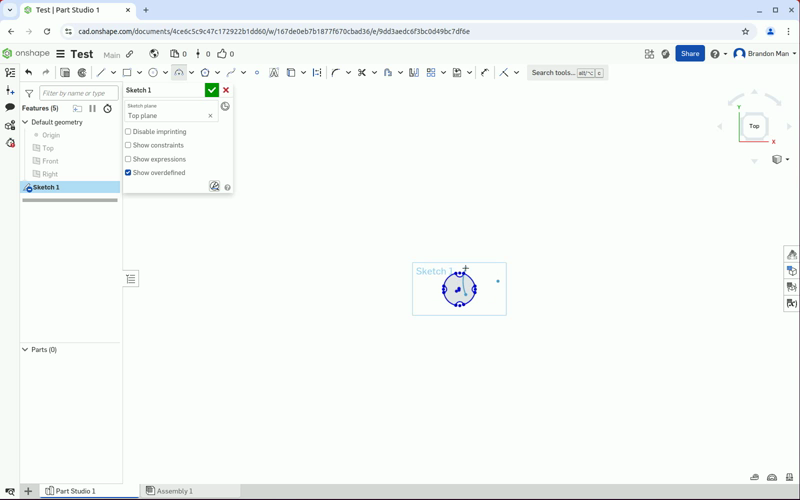
scroll(6)
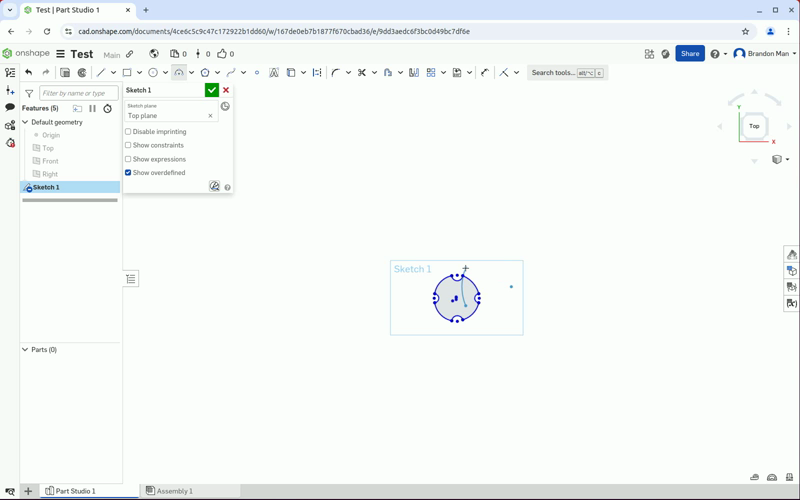
scroll(6)
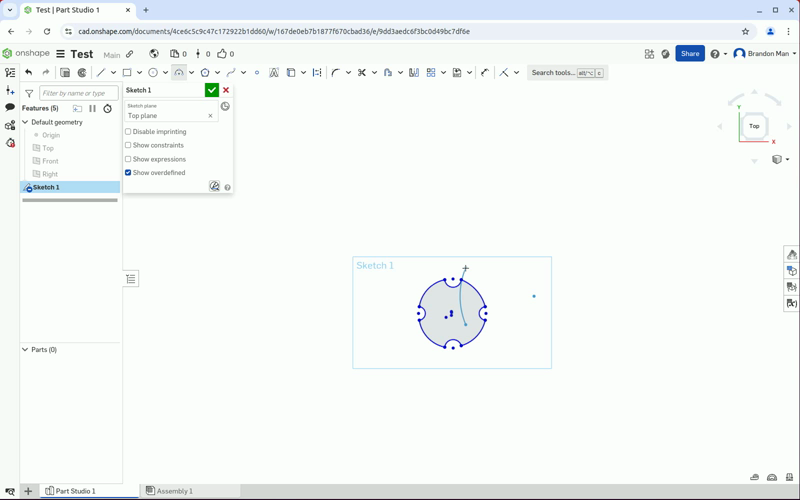
scroll(6)
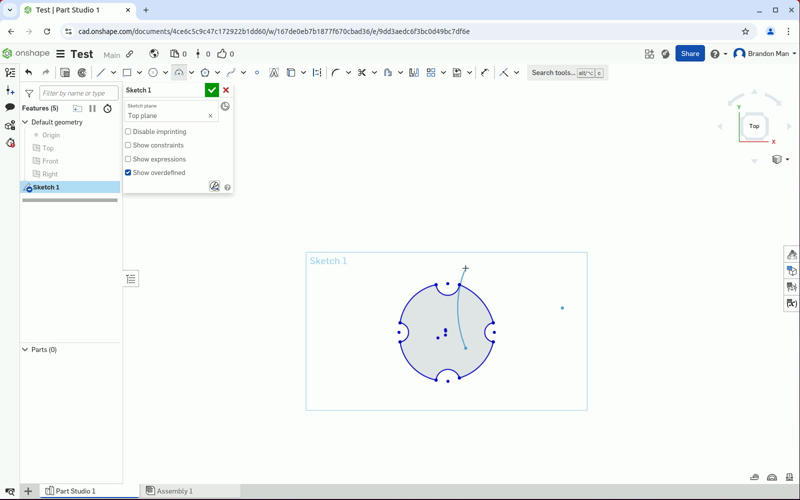
scroll(6)
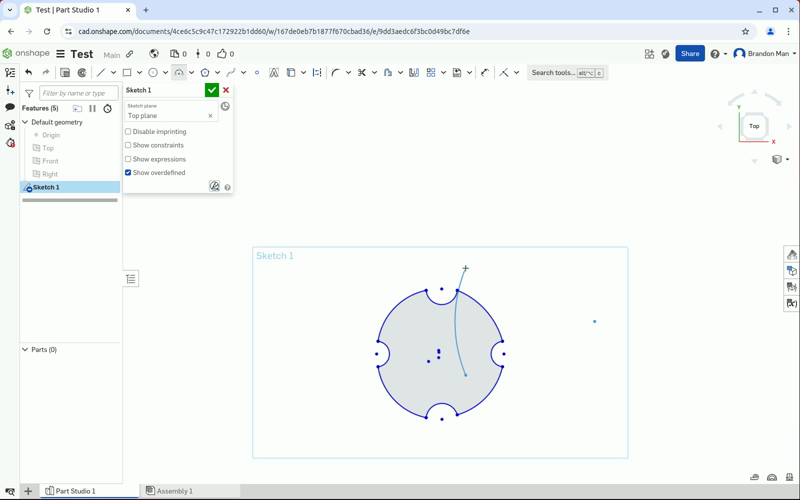
scroll(6)
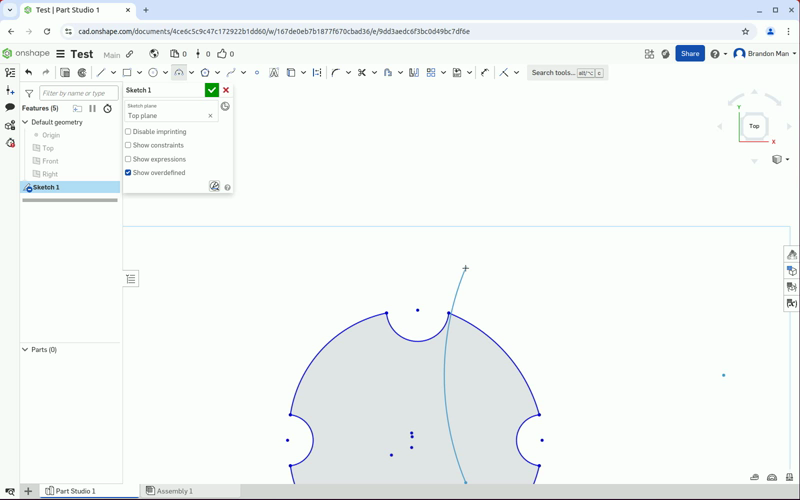
click(465, 267)
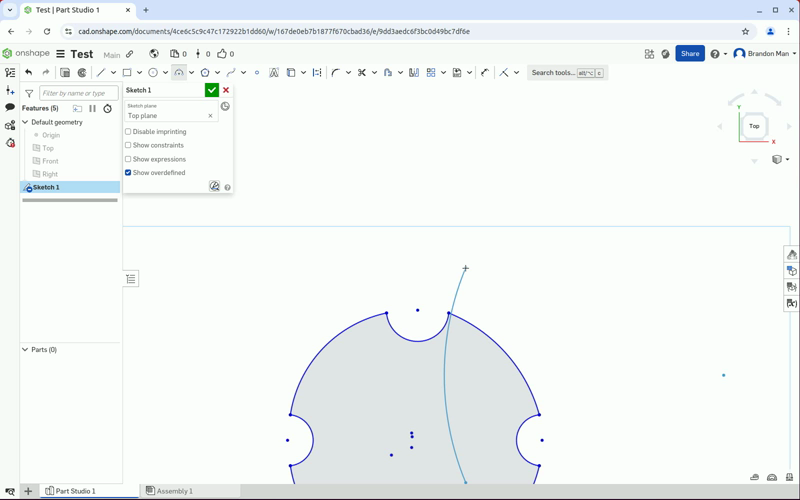
scroll(-6)
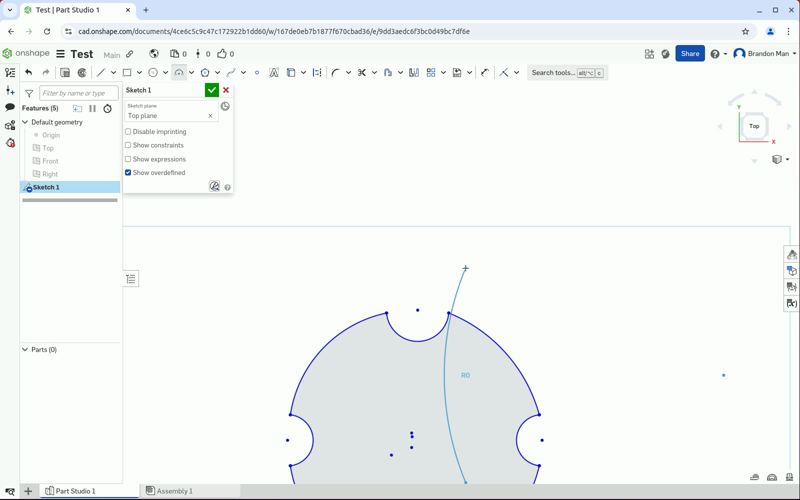
scroll(-6)
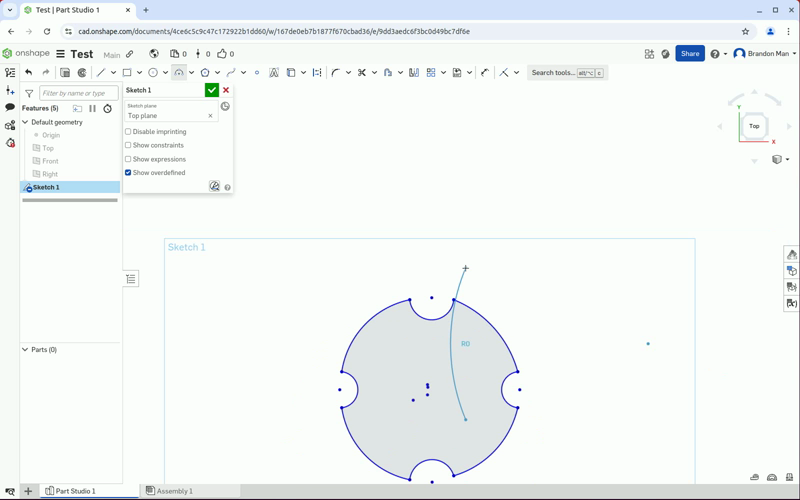
scroll(-6)
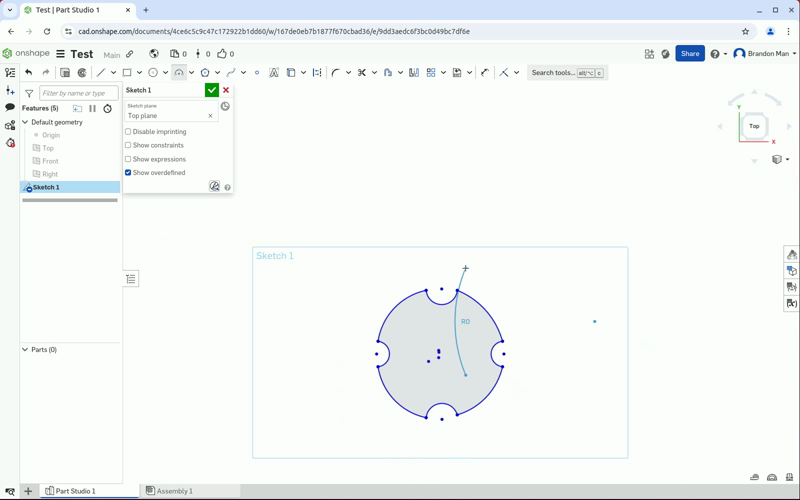
scroll(-6)
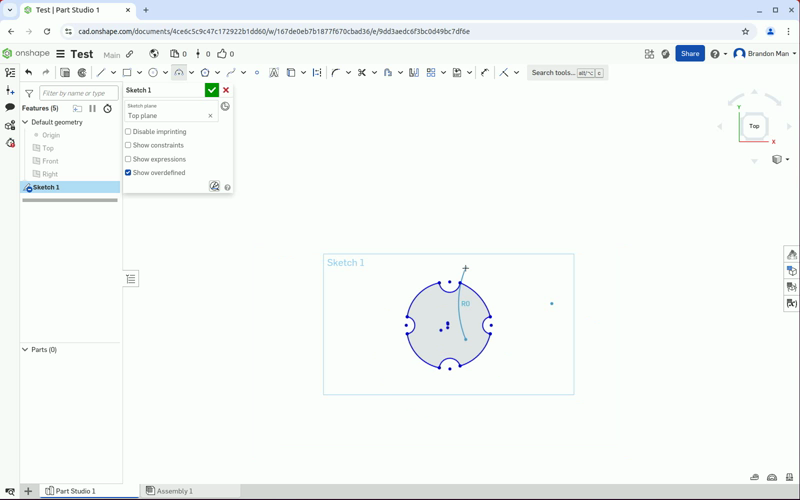
scroll(-6)
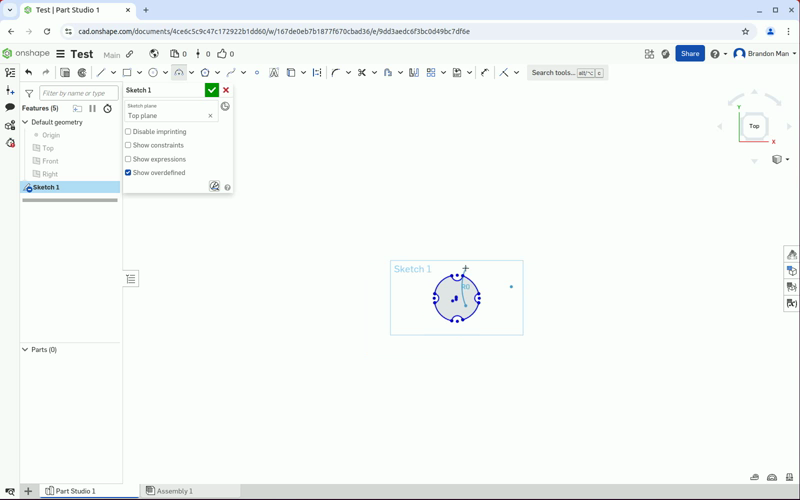
scroll(-6)
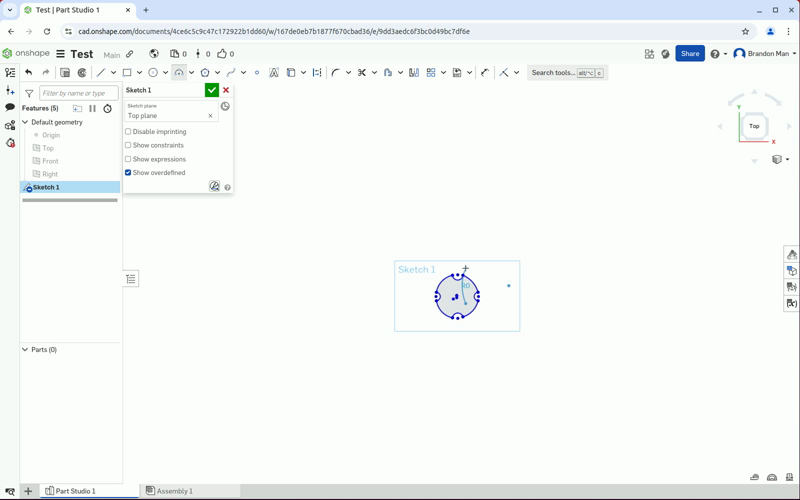
scroll(-6)
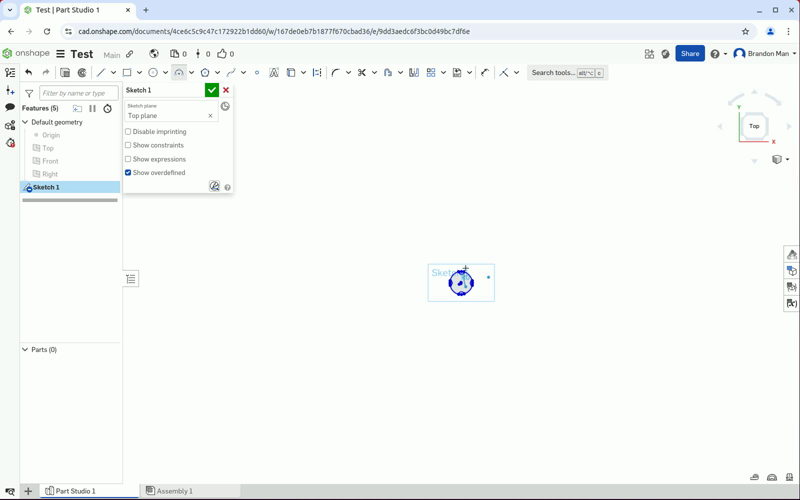
key_up(shift)
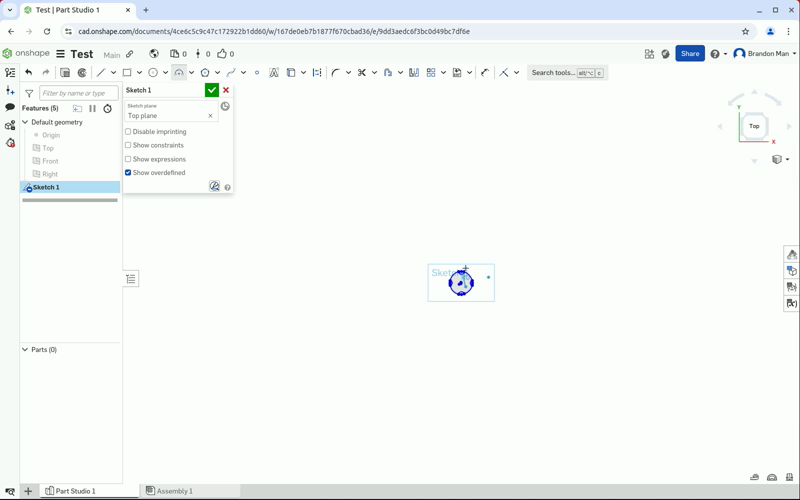
key(esc)
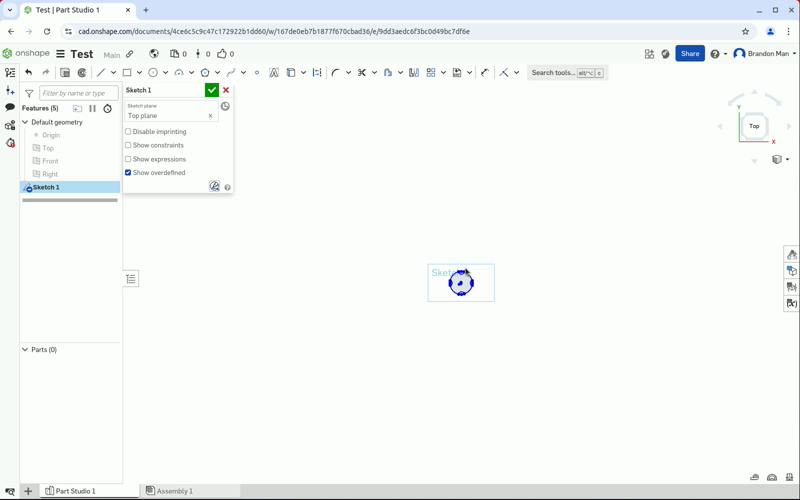
mouse_move(453, 290)
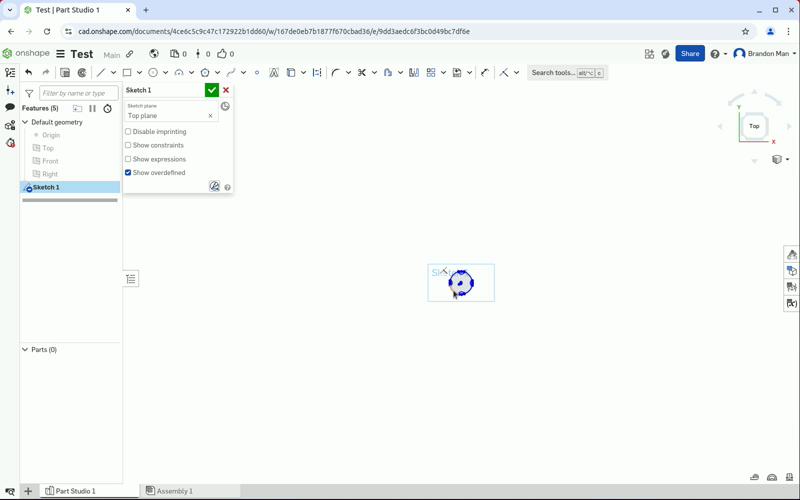
scroll(6)
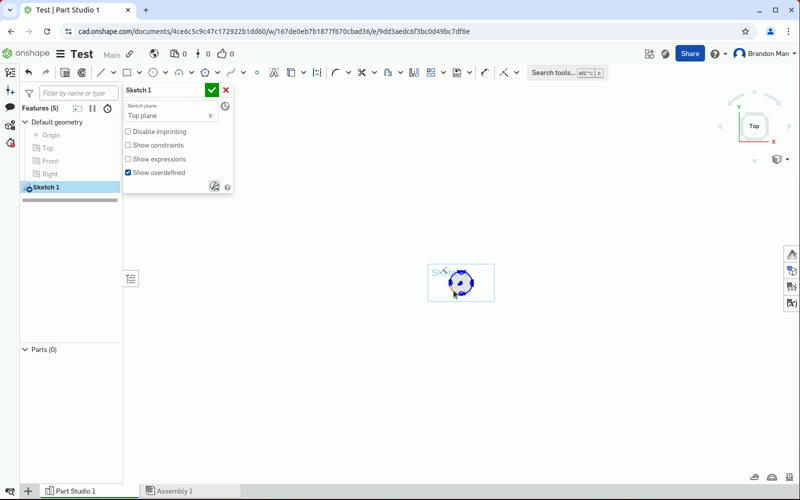
scroll(6)
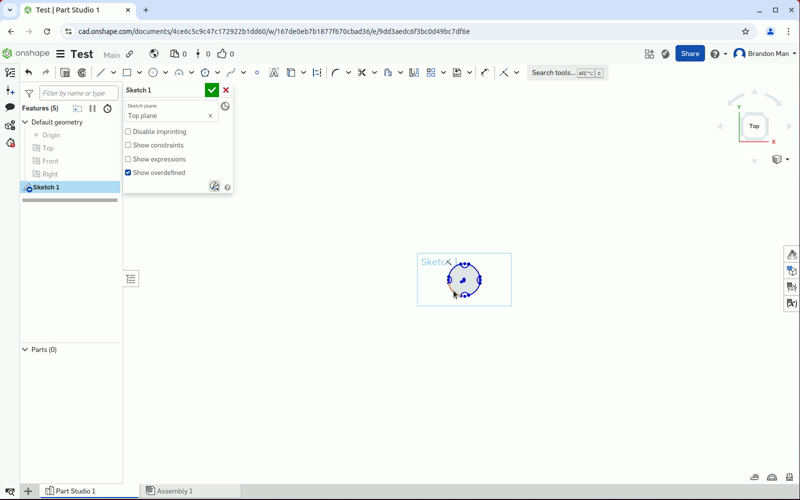
scroll(6)
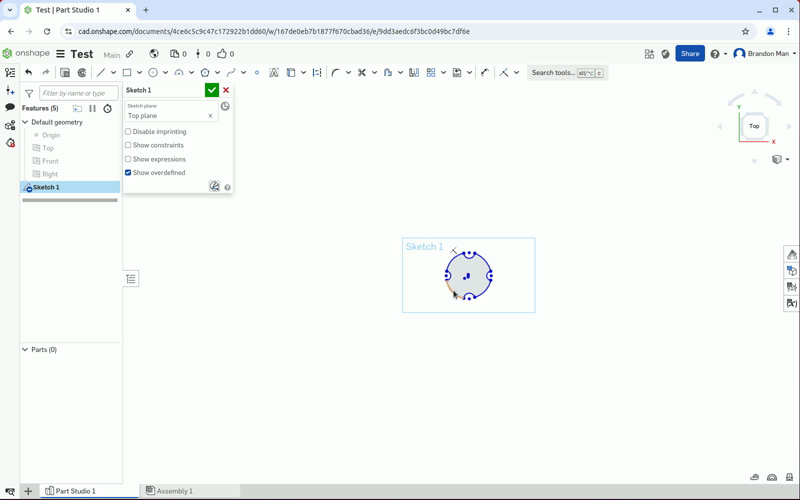
scroll(6)
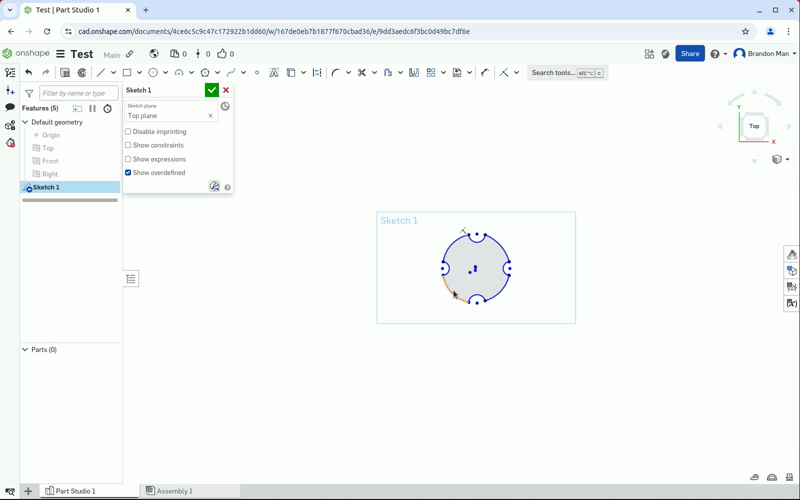
scroll(6)
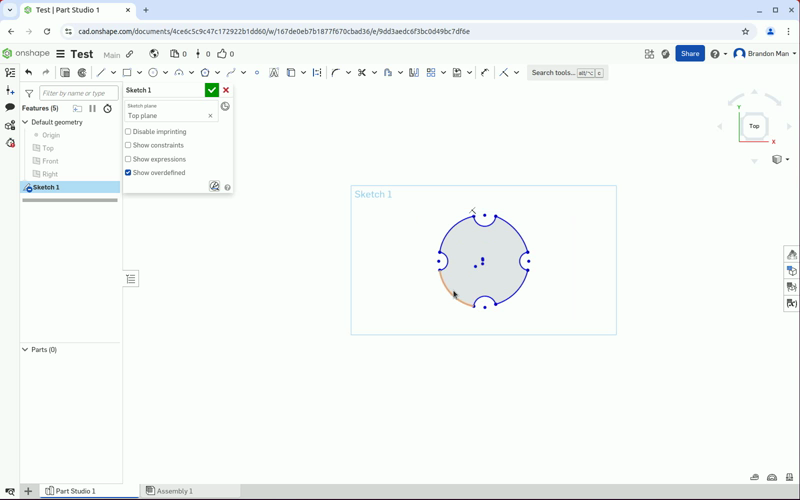
scroll(6)
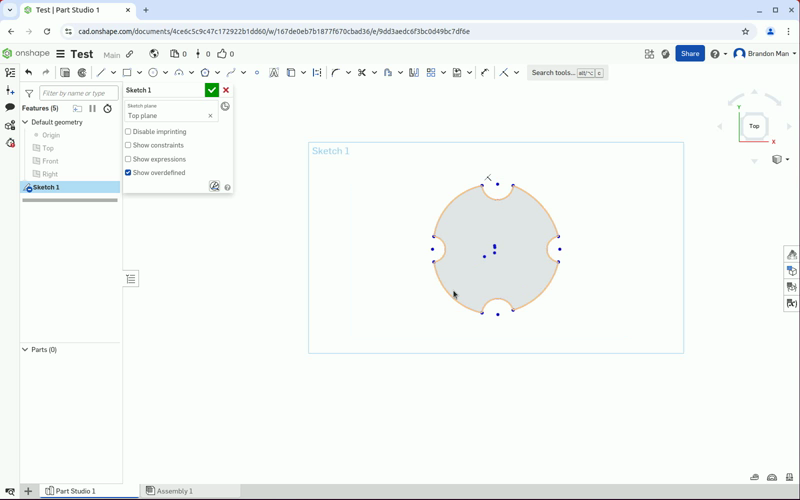
scroll(6)
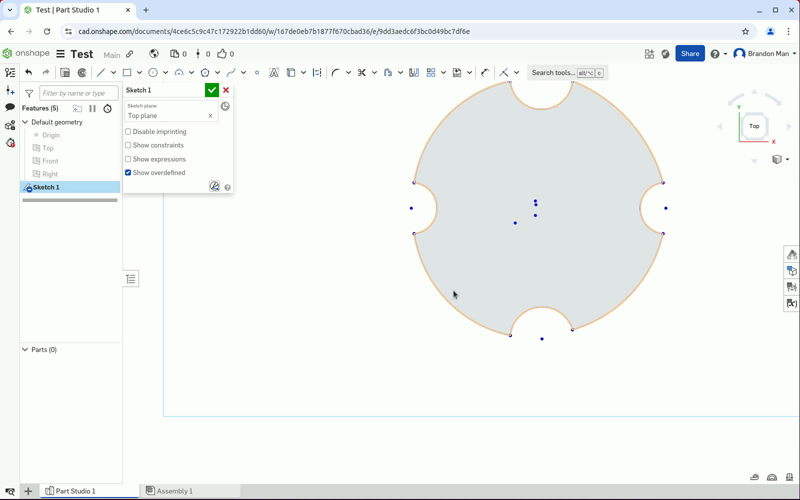
click(453, 290)
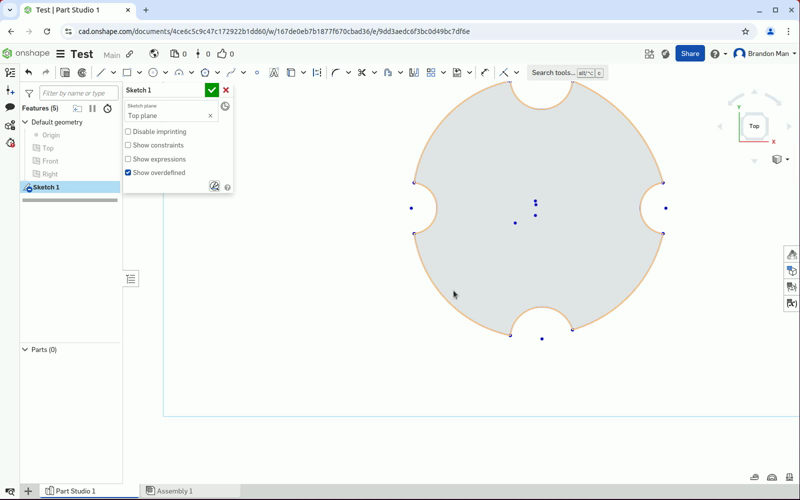
scroll(-6)
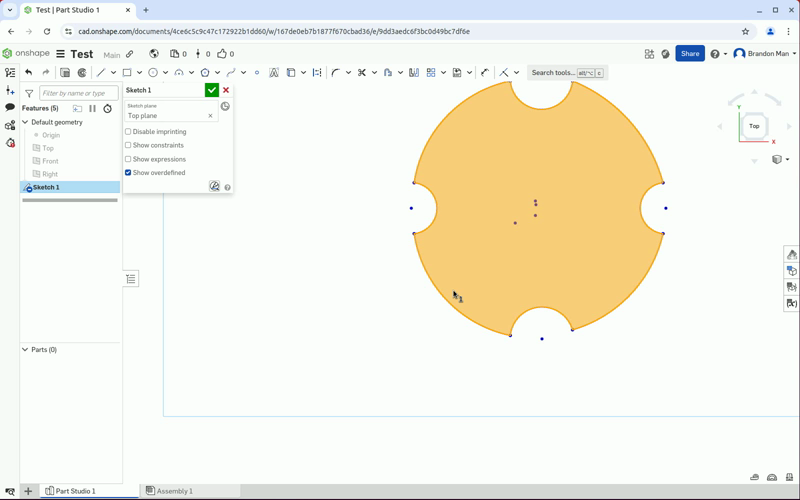
scroll(-6)
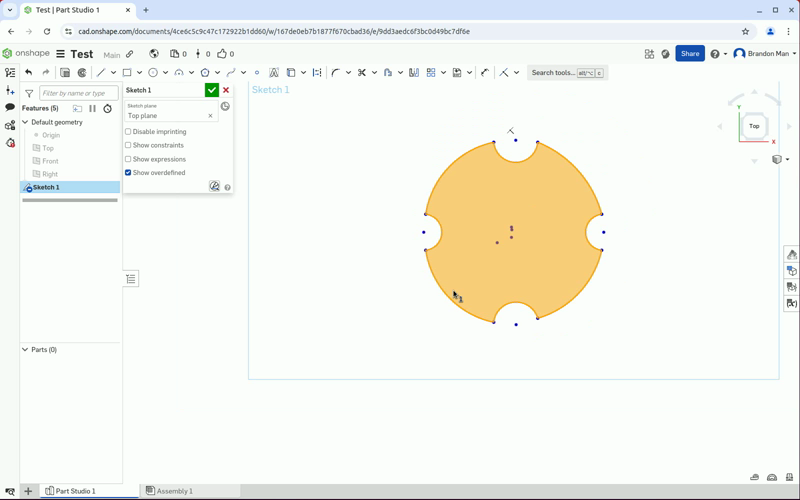
scroll(-6)
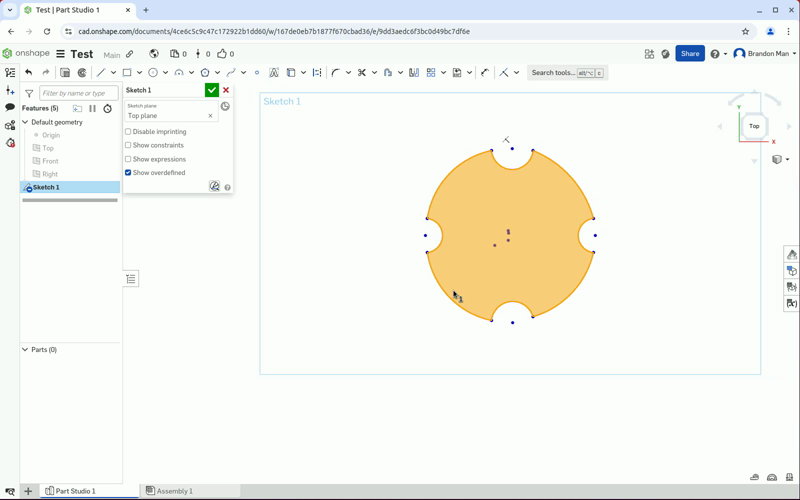
scroll(-6)
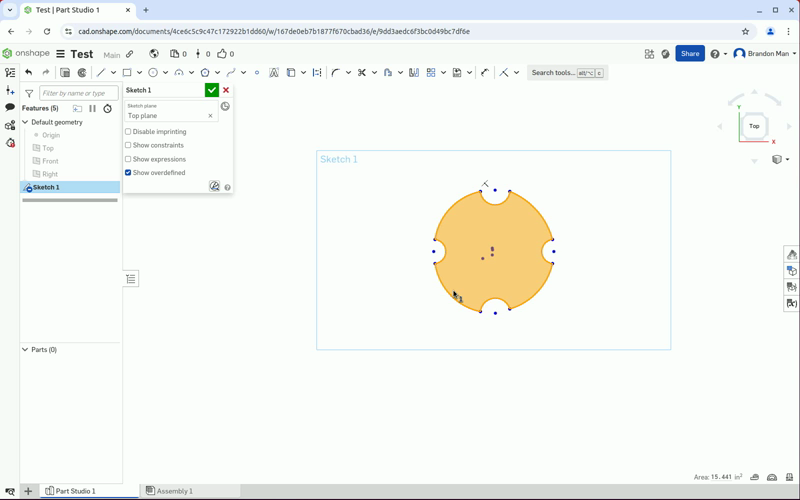
scroll(-6)
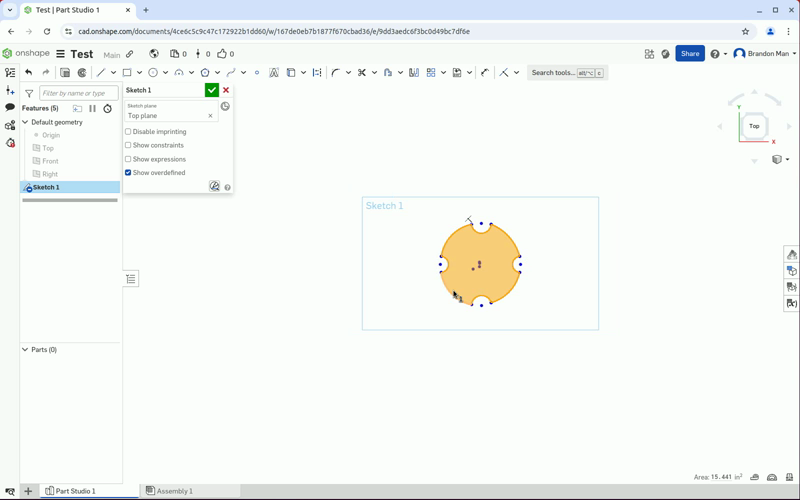
scroll(-6)
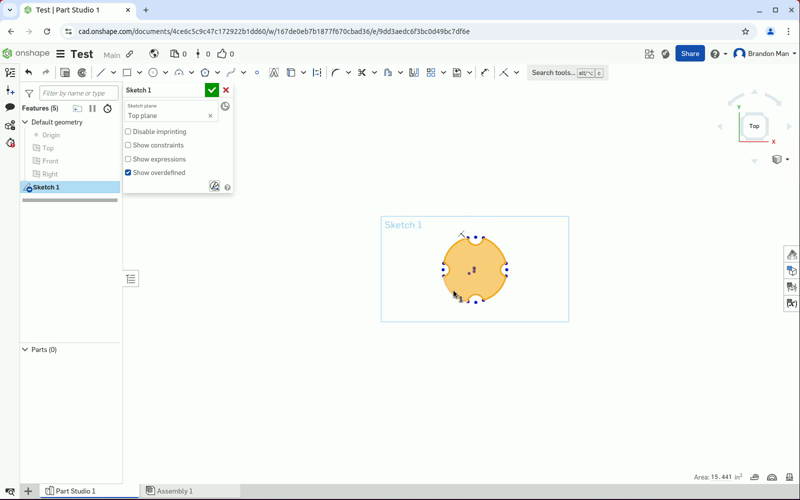
scroll(-6)
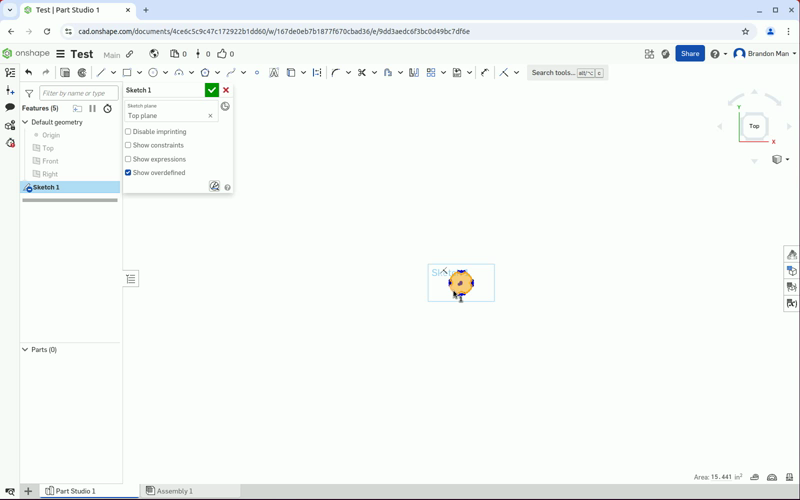
mouse_move(73, 352)
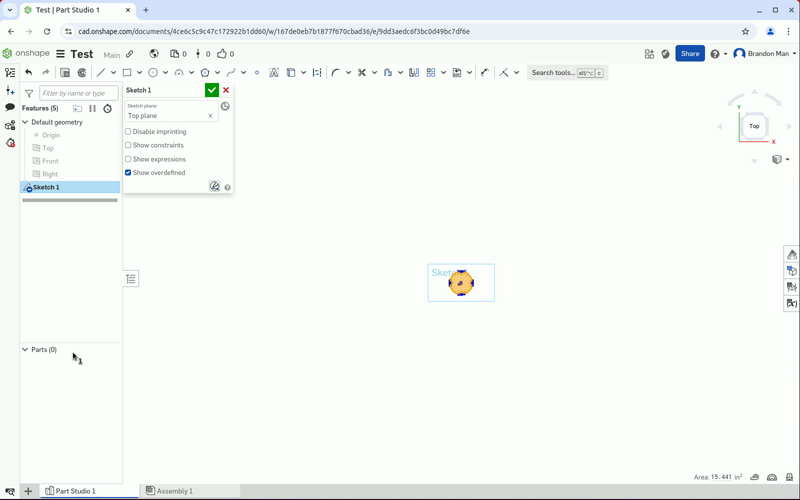
key(shift+y)
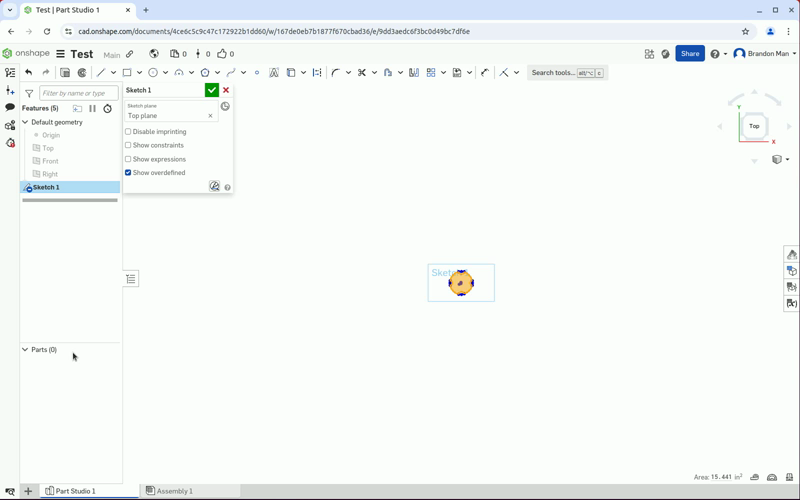
key(shift+e)
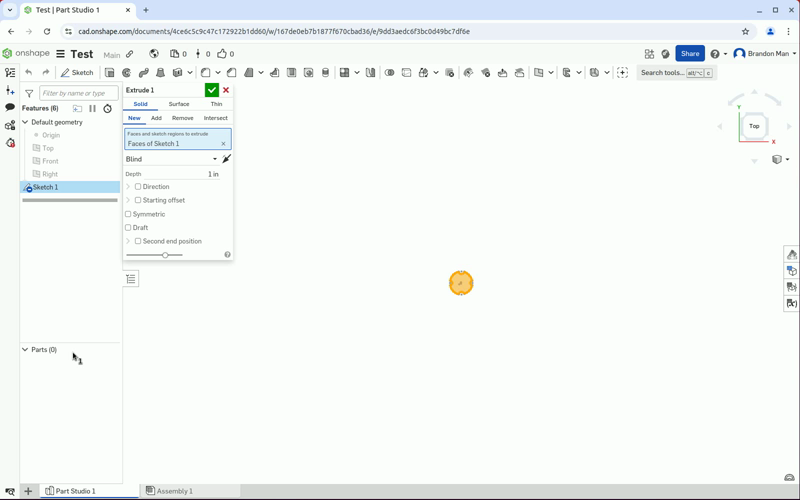
mouse_move(143, 106)
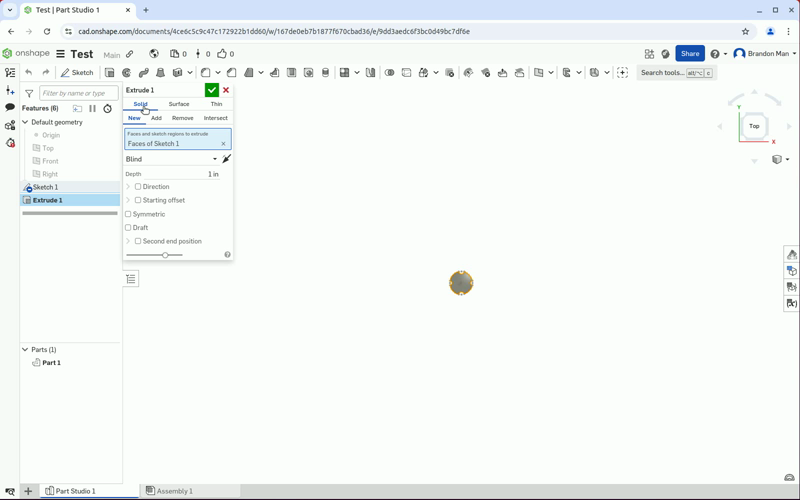
click(143, 106)
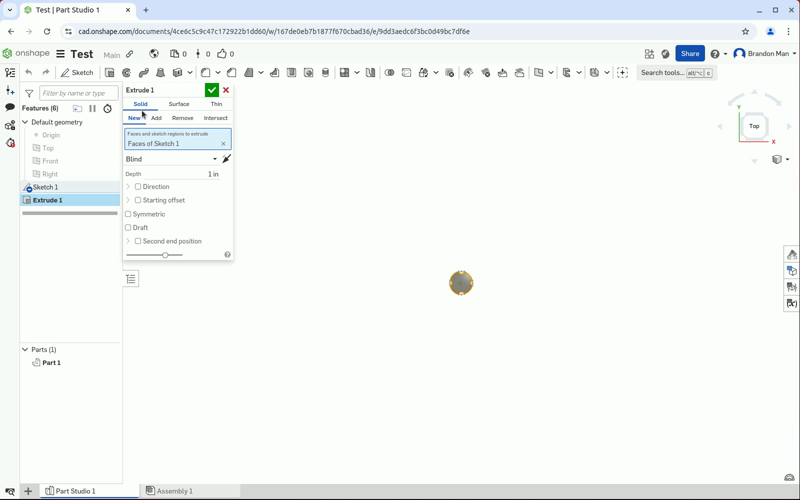
mouse_move(137, 120)
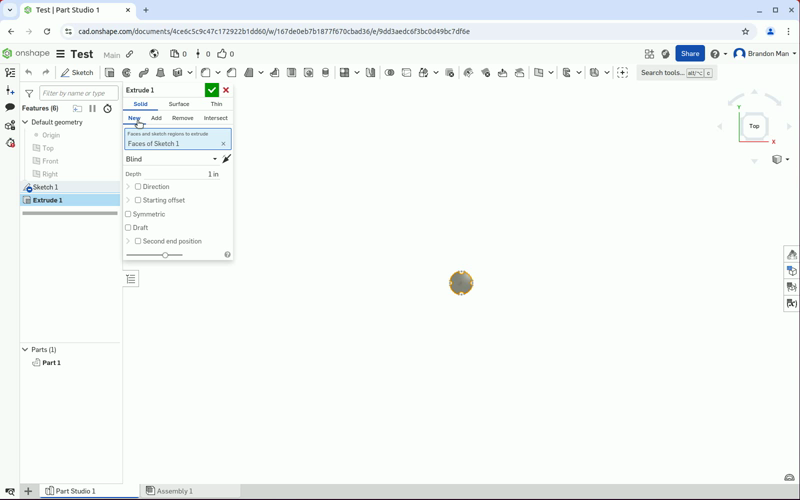
click(137, 120)
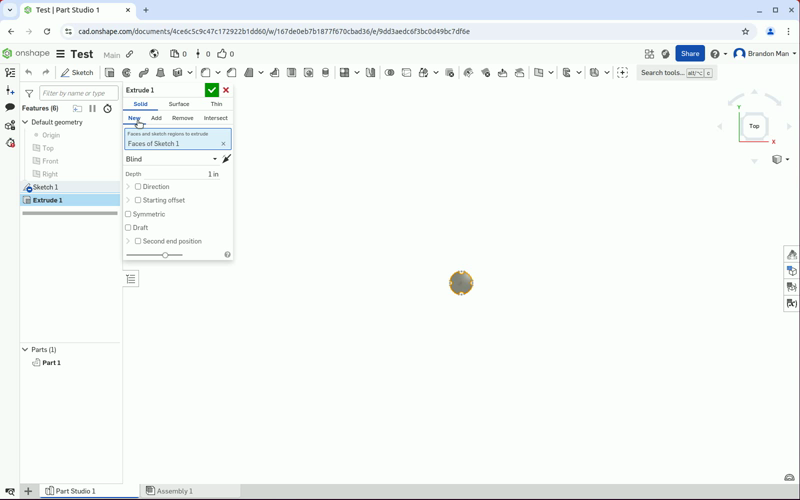
key(tab, 4)
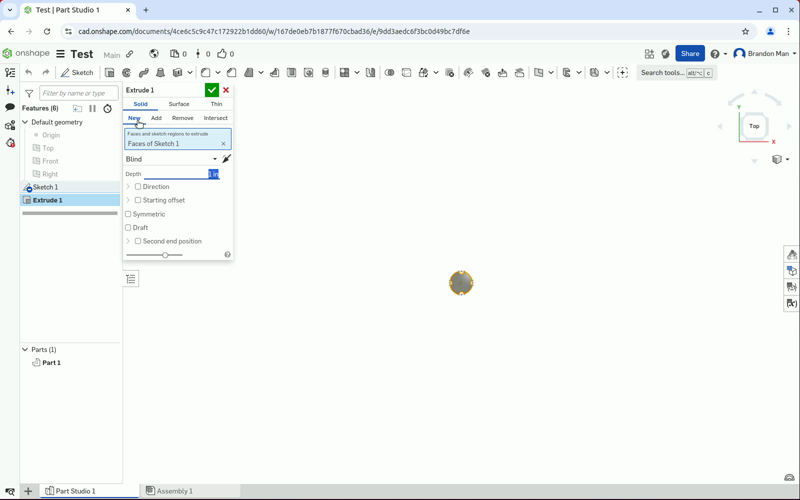
text(0.722)
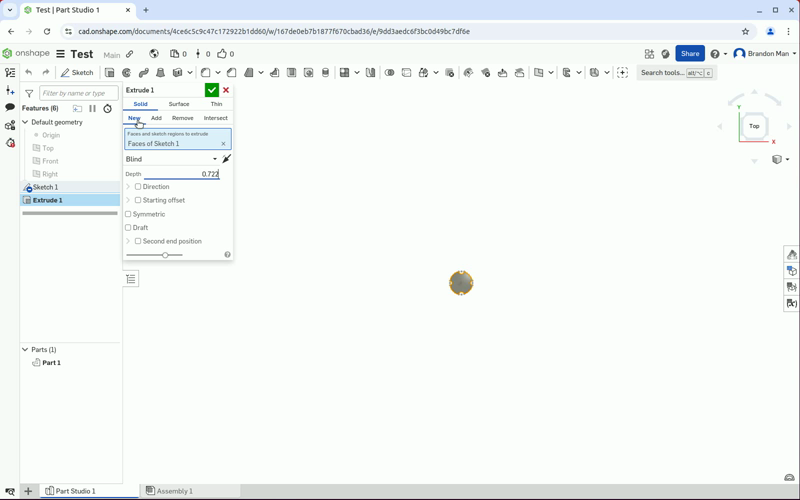
key(enter)
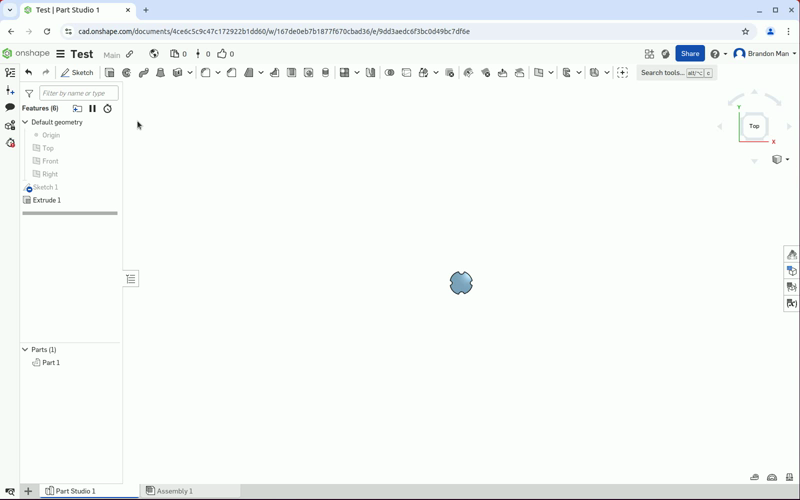
key(shift+h)
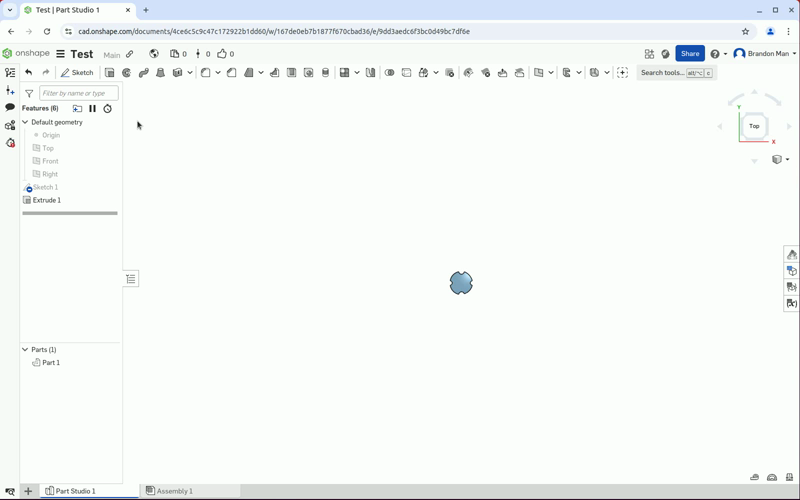
key(shift+h)
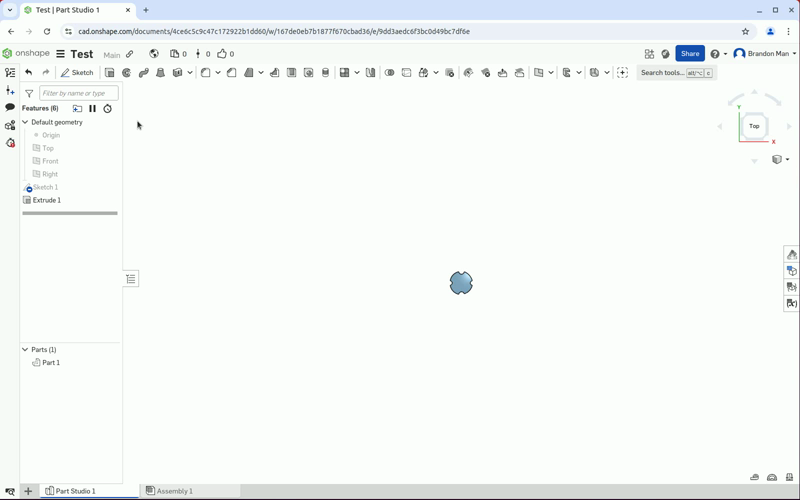
mouse_move(73, 189)
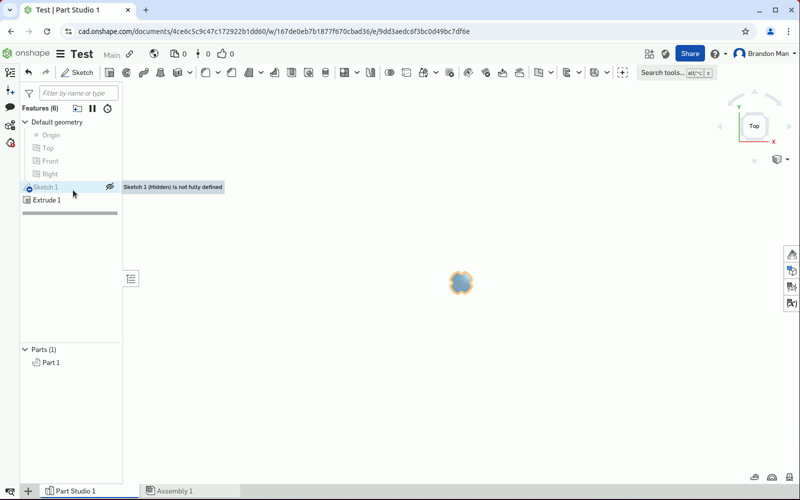
click(73, 189)
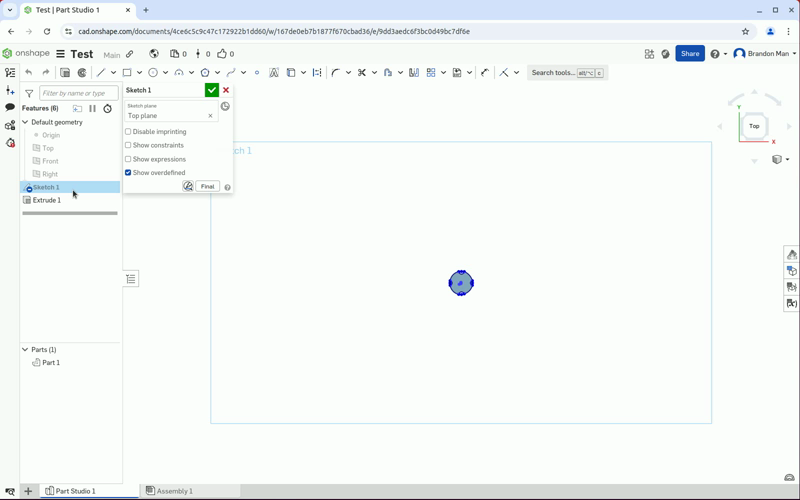
mouse_move(229, 92)
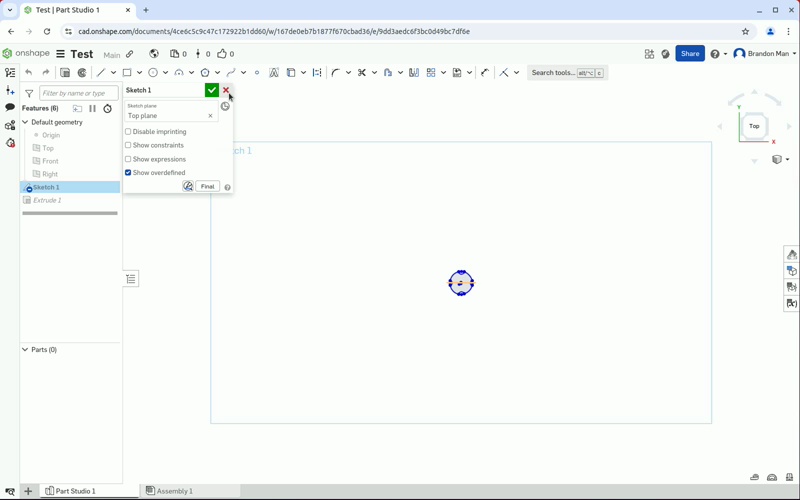
click(229, 92)
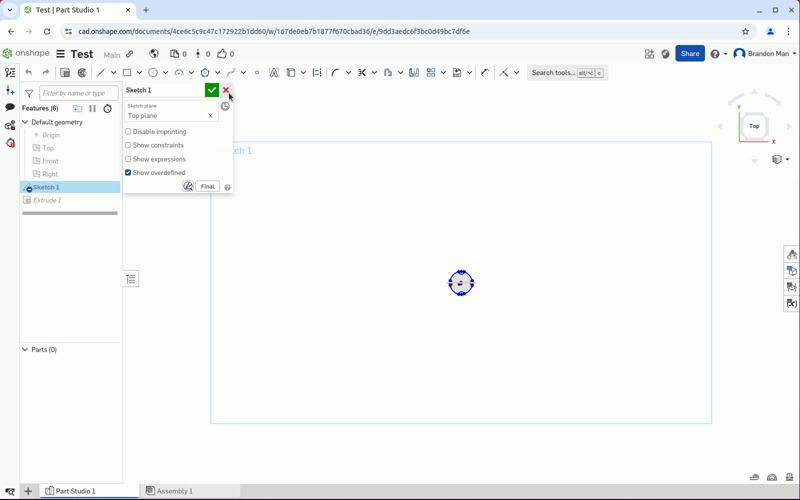
key(shift+s)
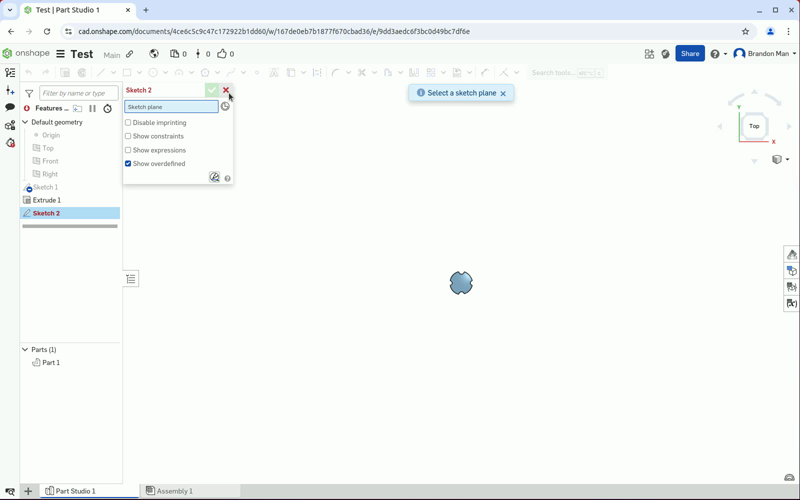
mouse_move(73, 150)
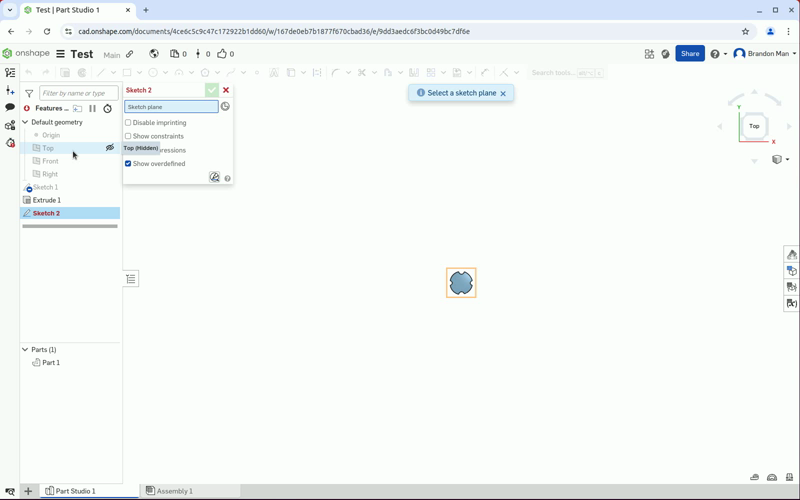
click(73, 150)
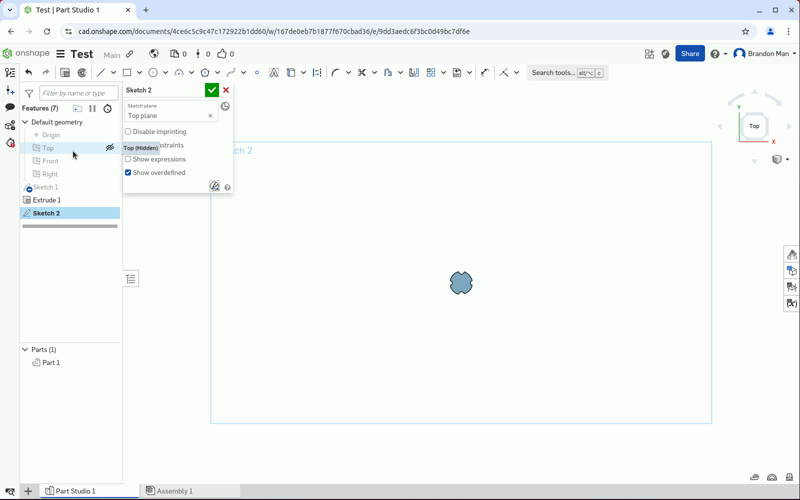
mouse_move(73, 352)
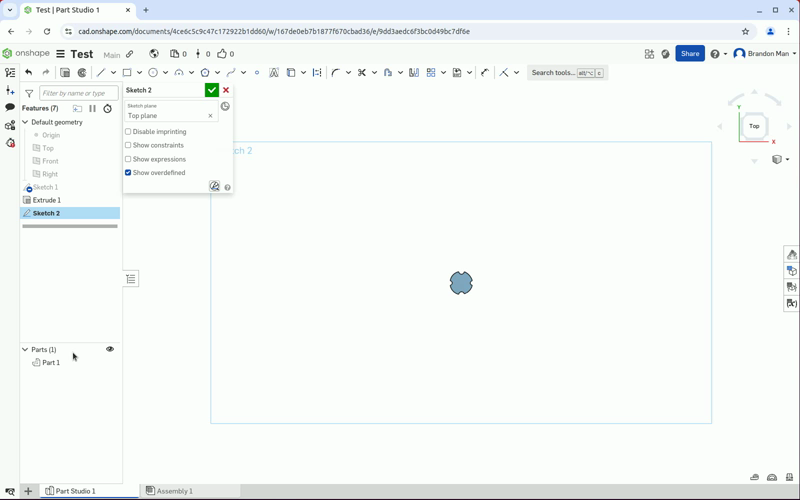
key(y)
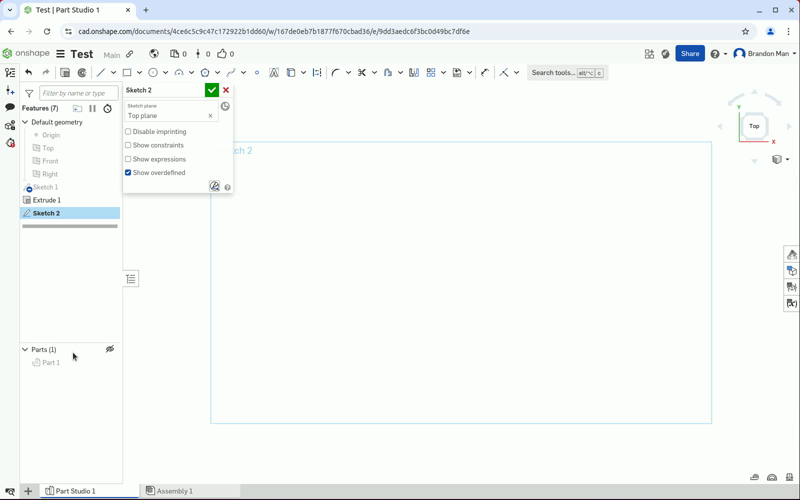
key(c)
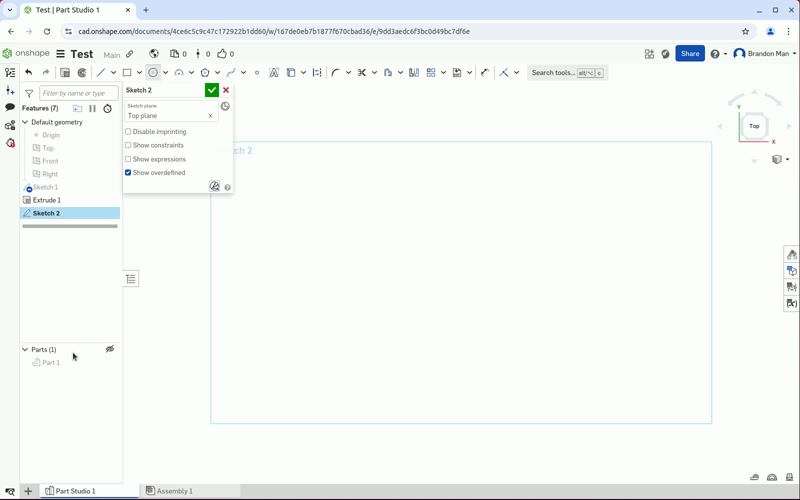
key_down(shift)
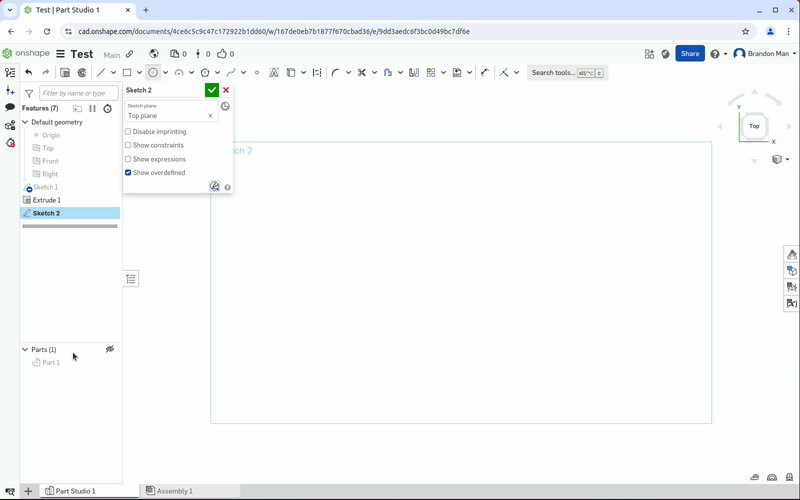
mouse_move(461, 282)
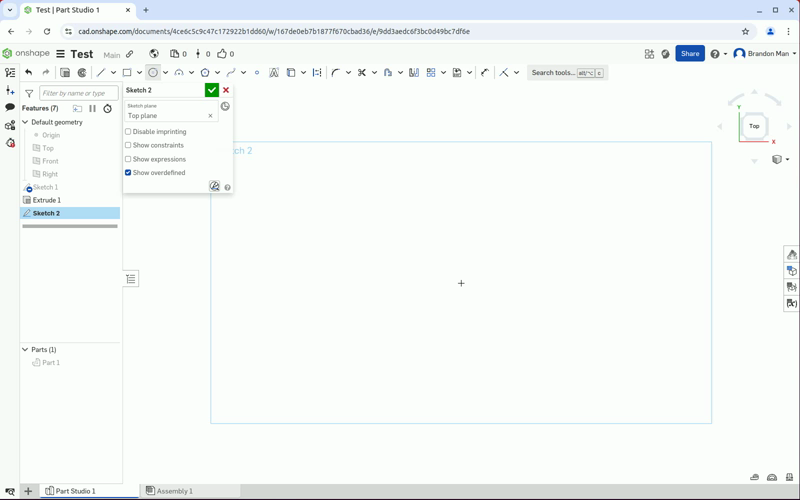
click(461, 282)
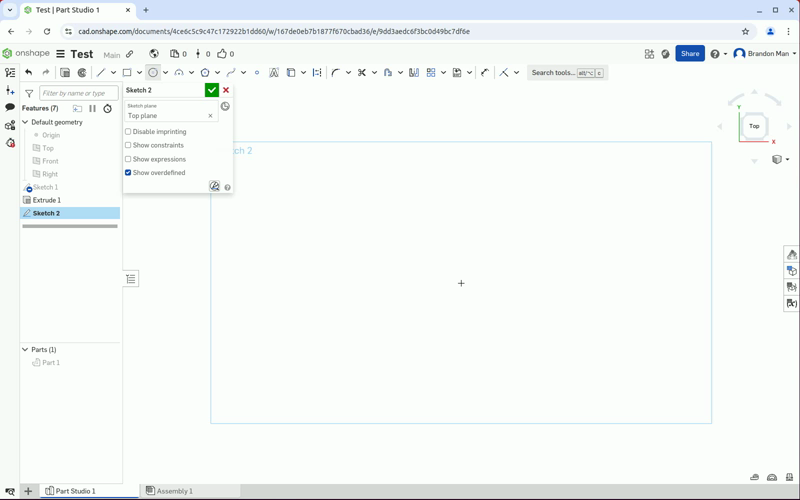
key_up(shift)
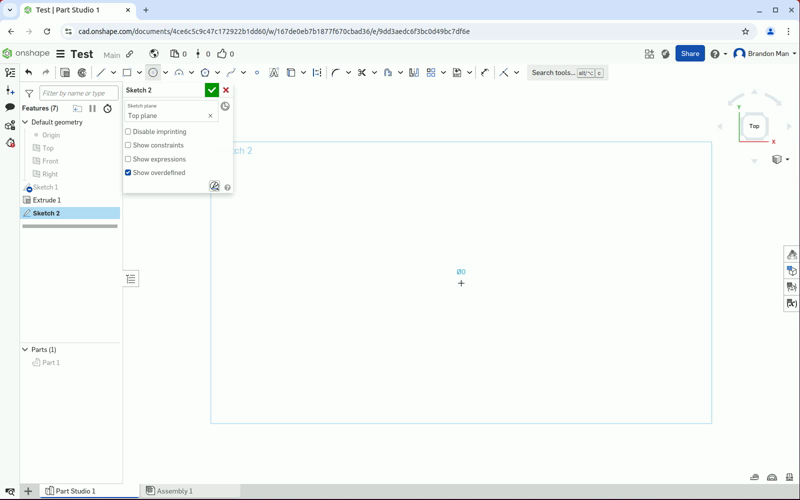
mouse_move(475, 282)
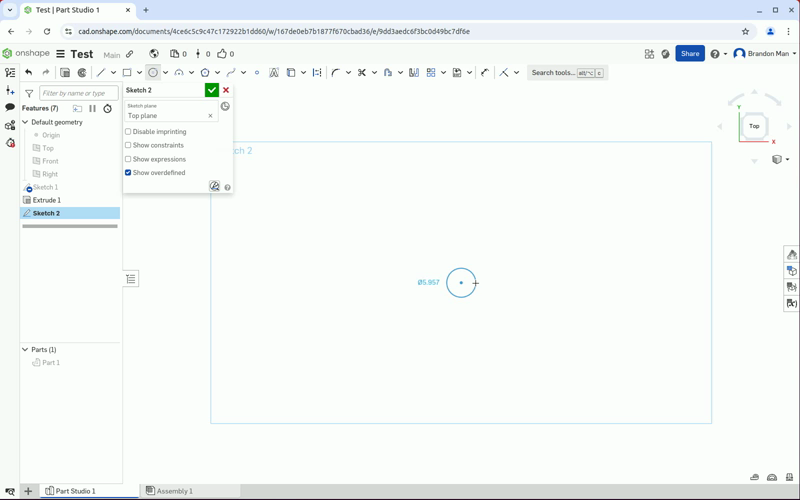
click(475, 282)
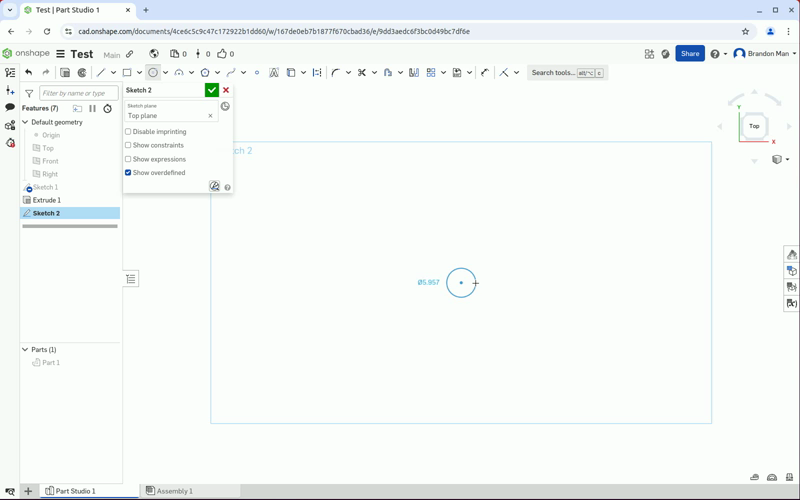
key(esc)
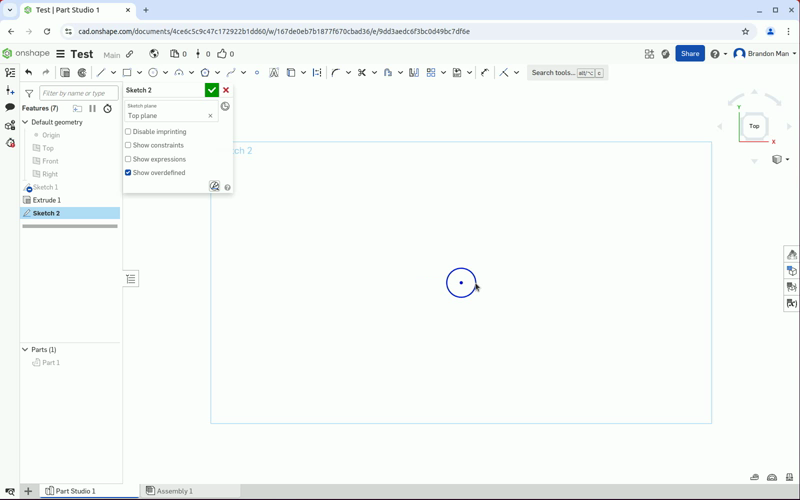
key(a)
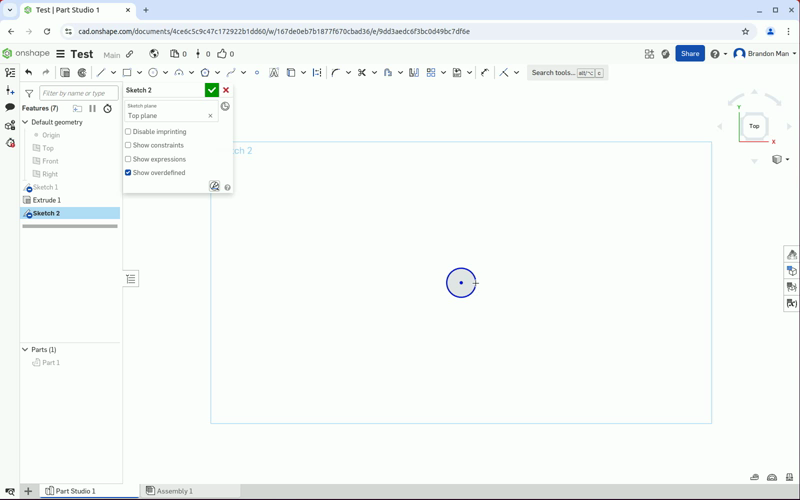
key_down(shift)
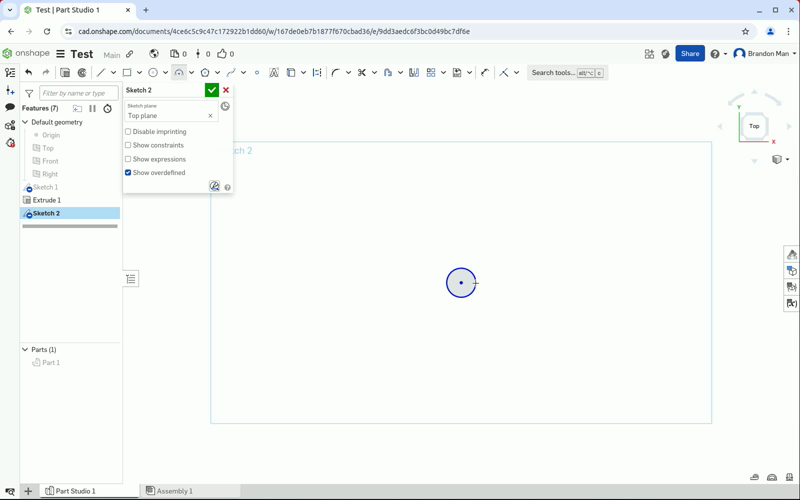
mouse_move(450, 285)
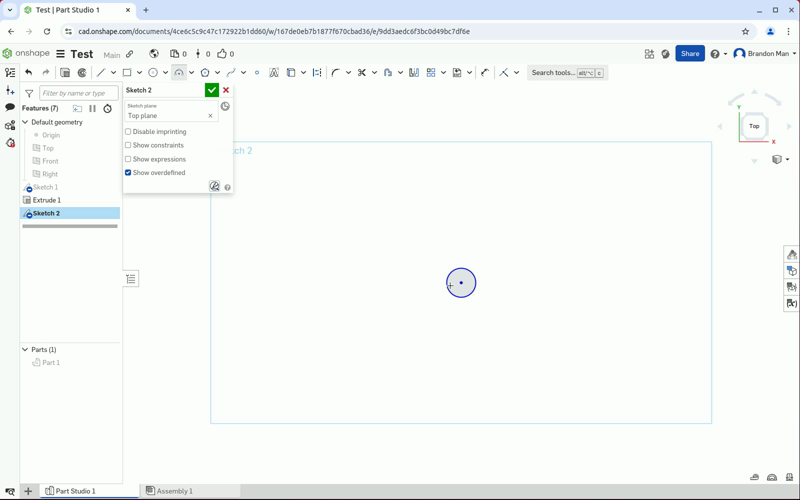
click(450, 285)
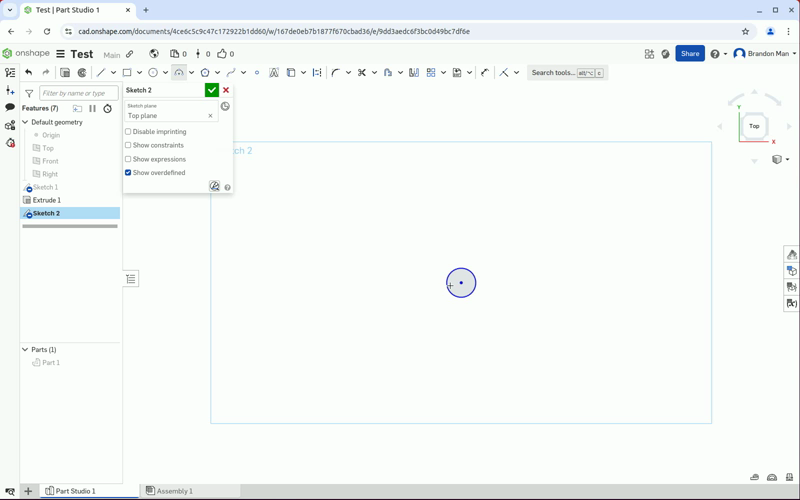
key_up(shift)
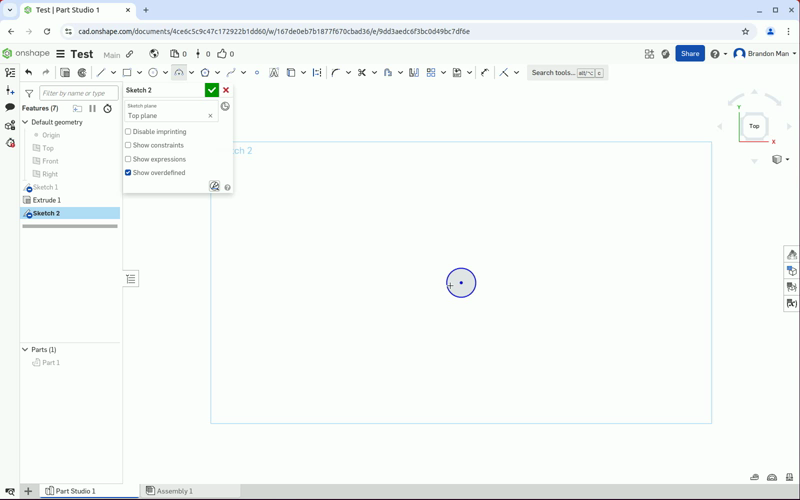
key_down(shift)
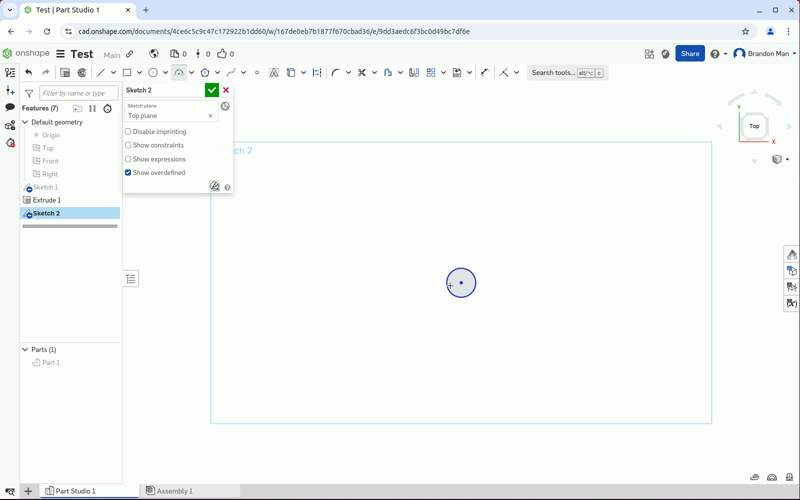
mouse_move(450, 280)
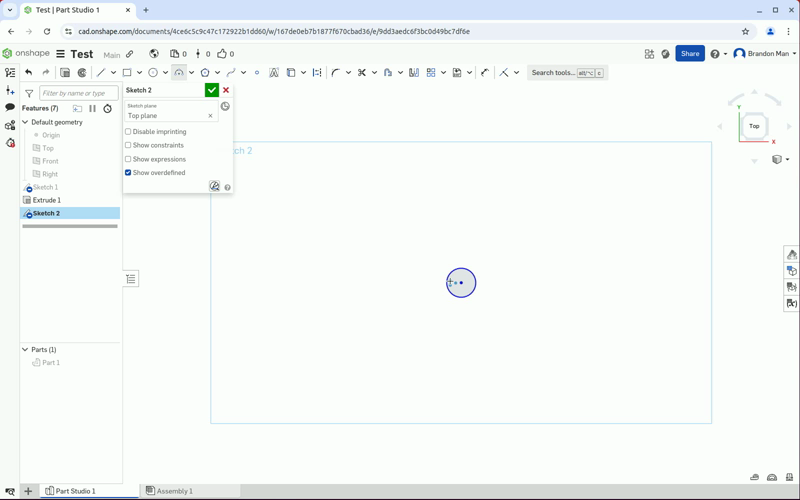
scroll(6)
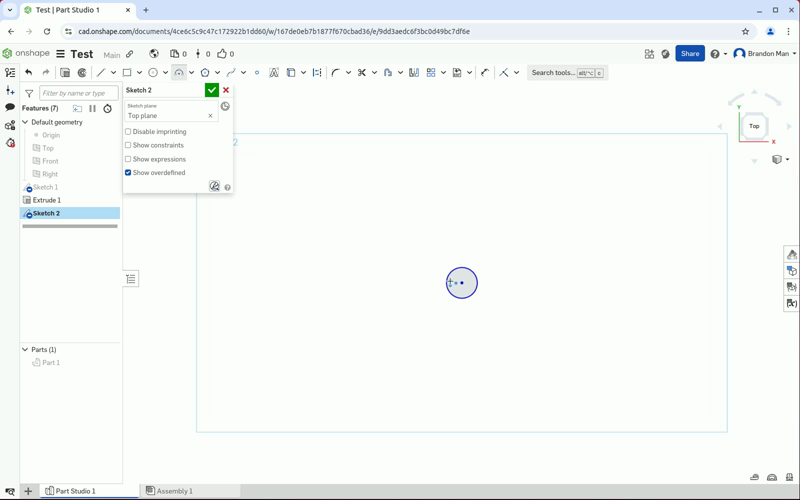
scroll(6)
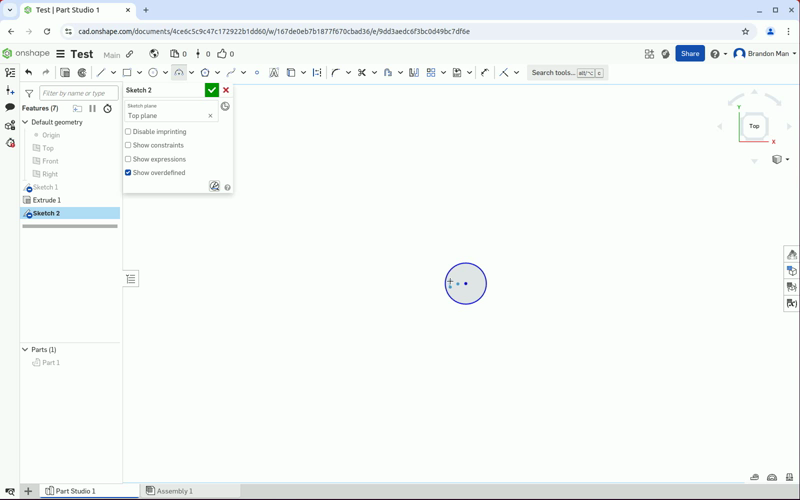
scroll(6)
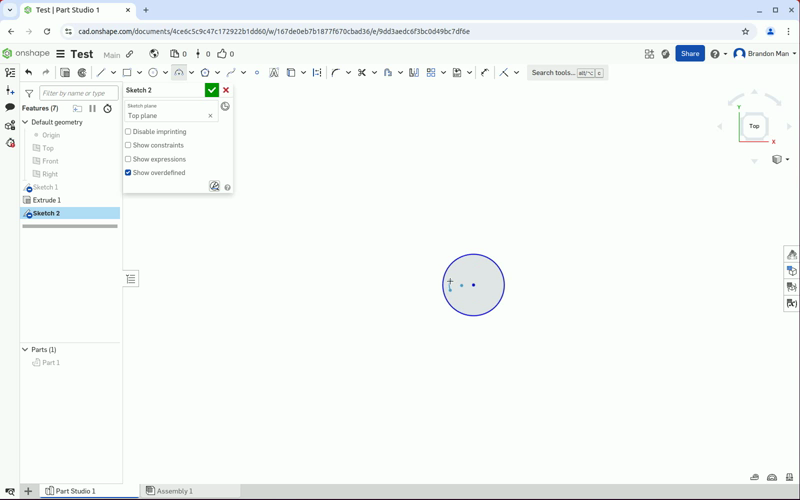
scroll(6)
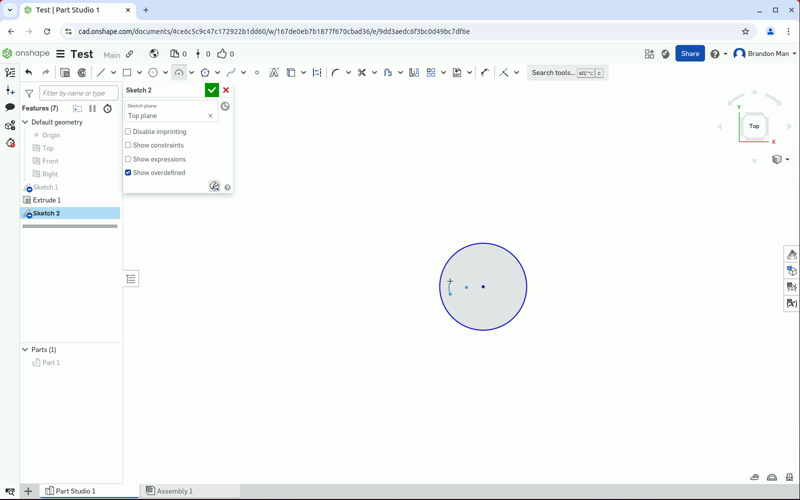
scroll(6)
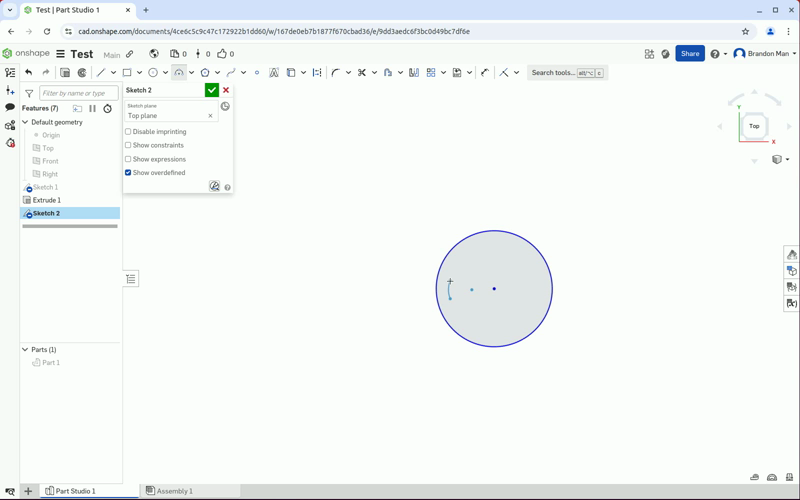
scroll(6)
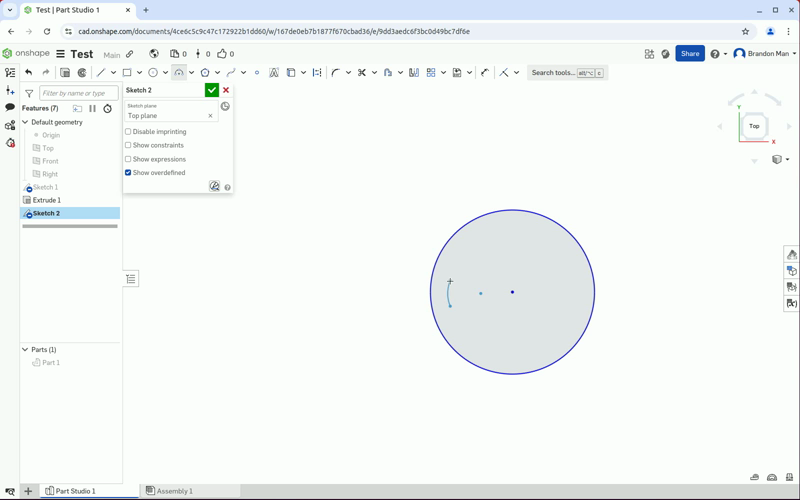
scroll(6)
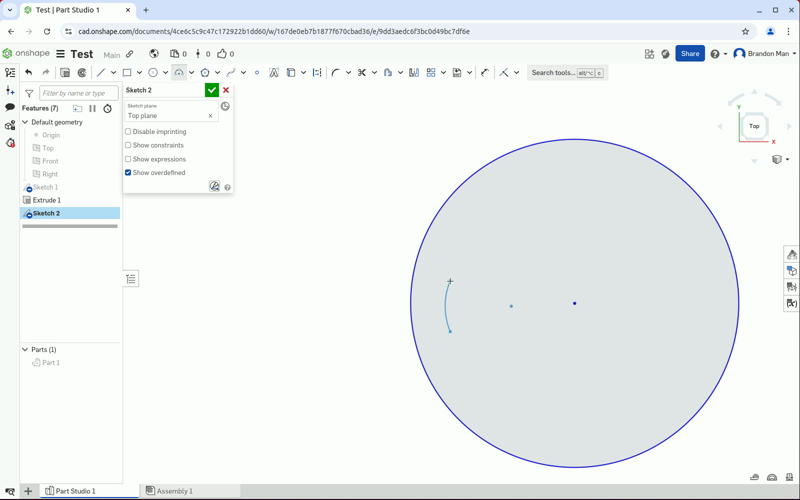
click(450, 280)
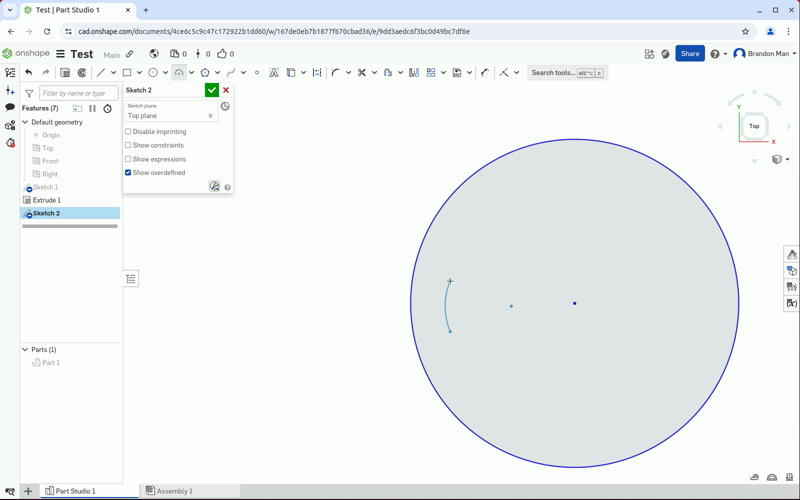
scroll(-6)
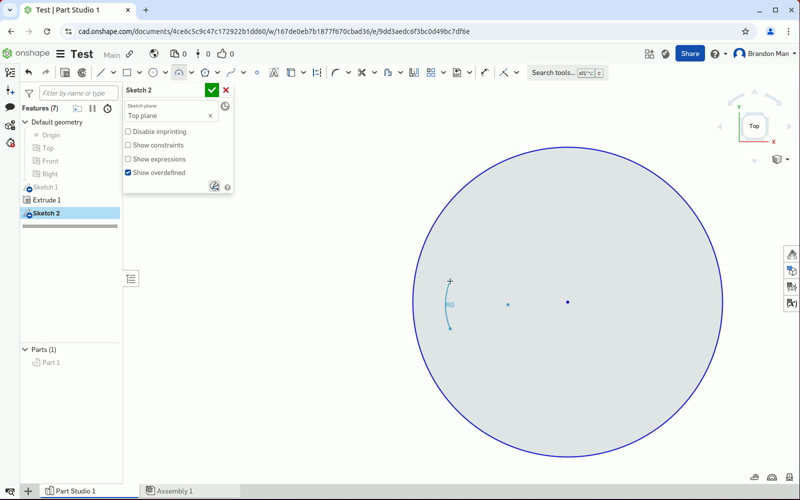
scroll(-6)
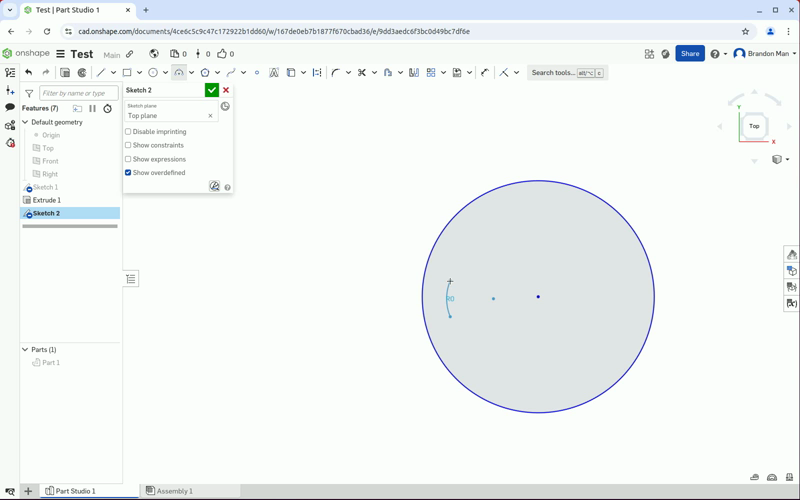
scroll(-6)
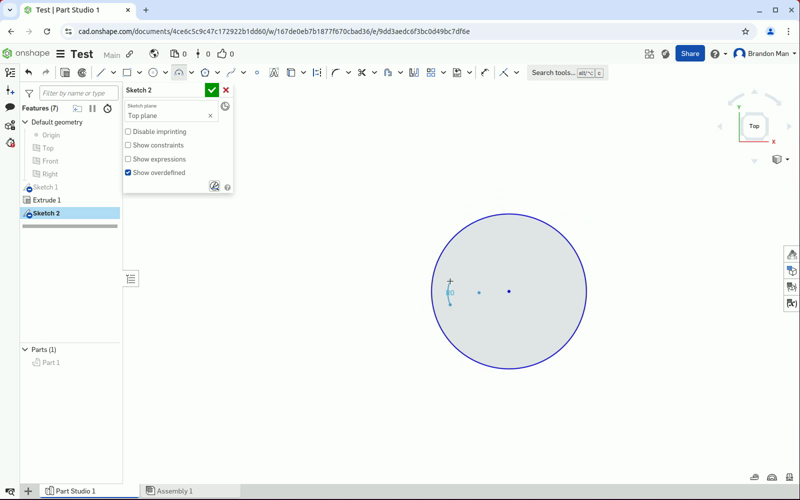
scroll(-6)
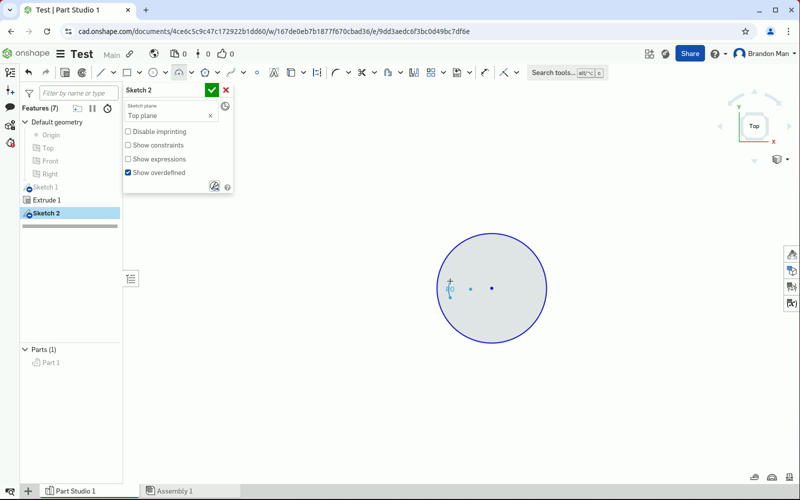
scroll(-6)
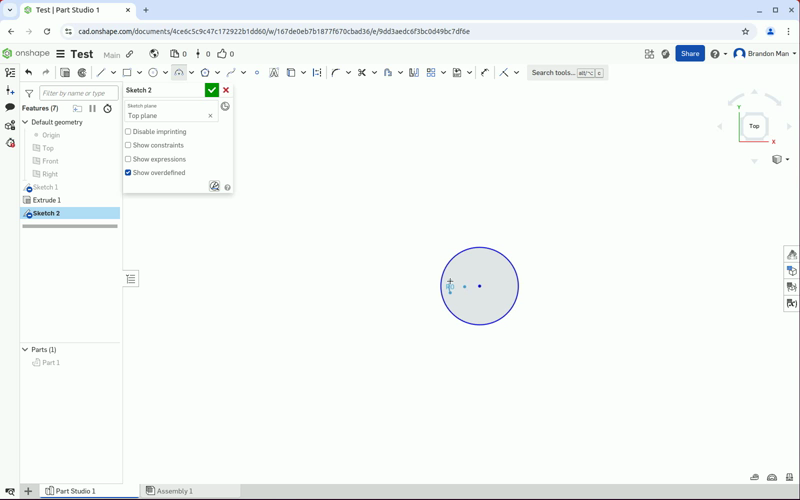
scroll(-6)
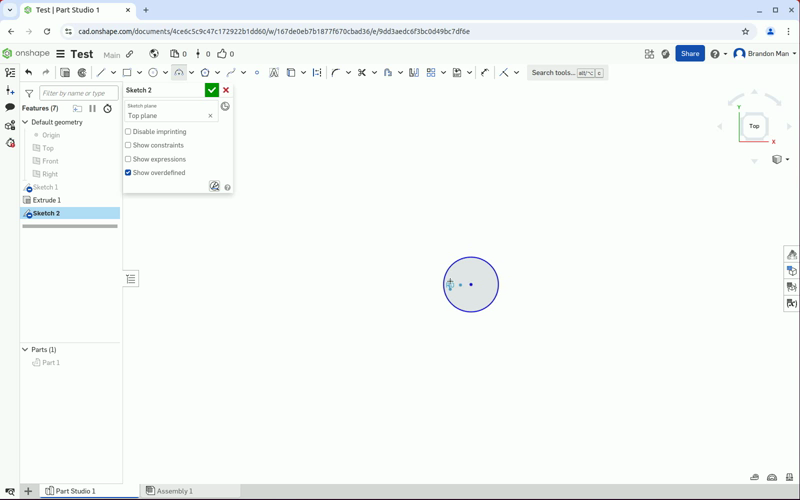
scroll(-6)
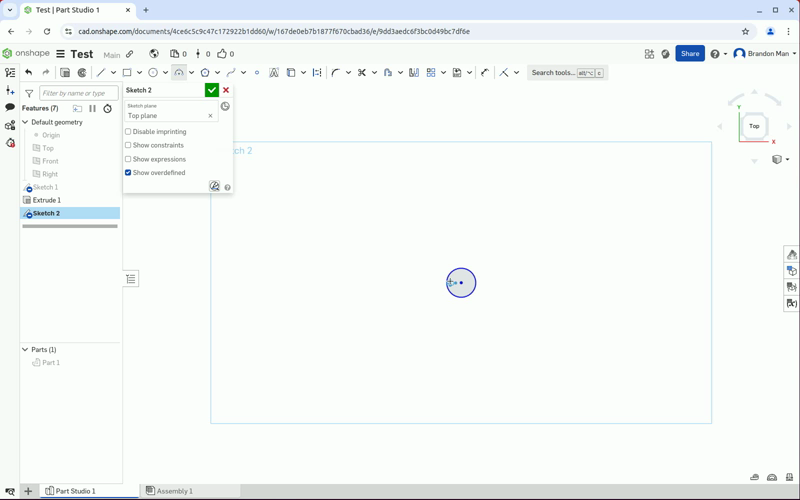
mouse_move(447, 282)
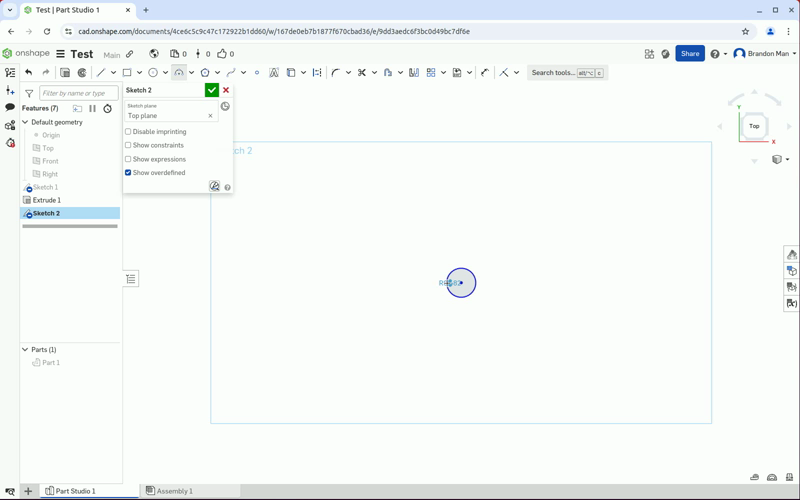
scroll(6)
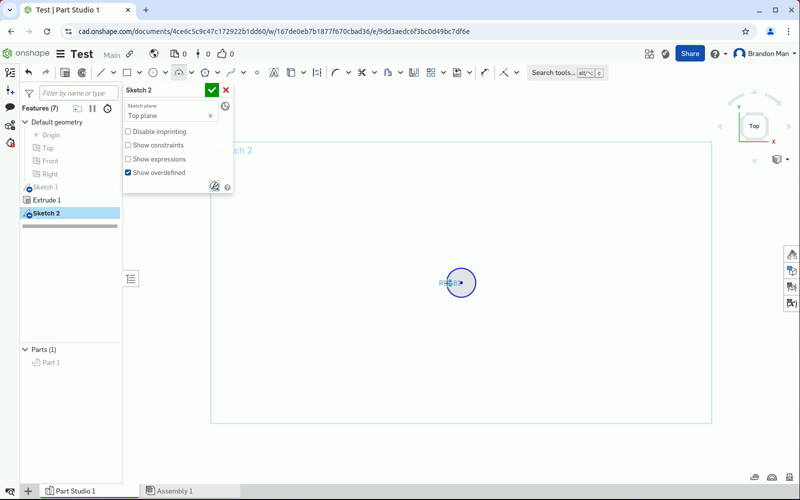
scroll(6)
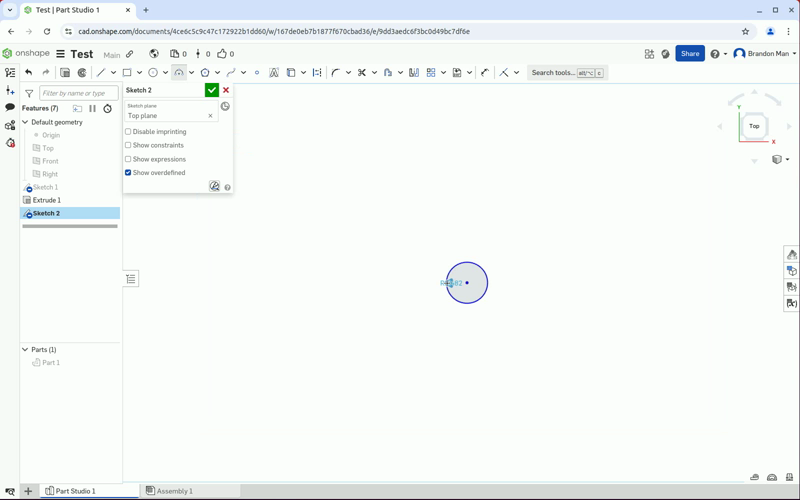
scroll(6)
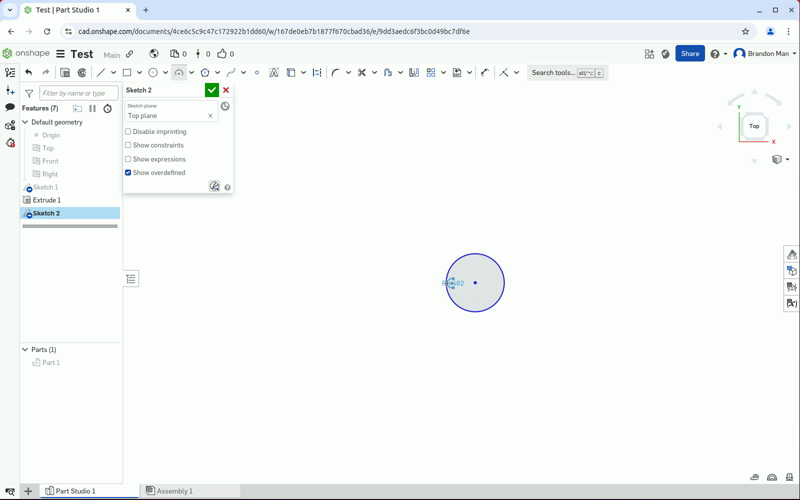
scroll(6)
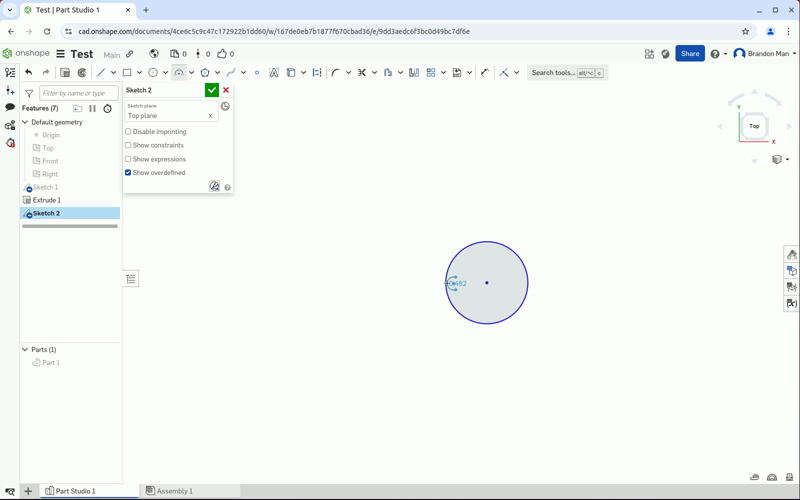
scroll(6)
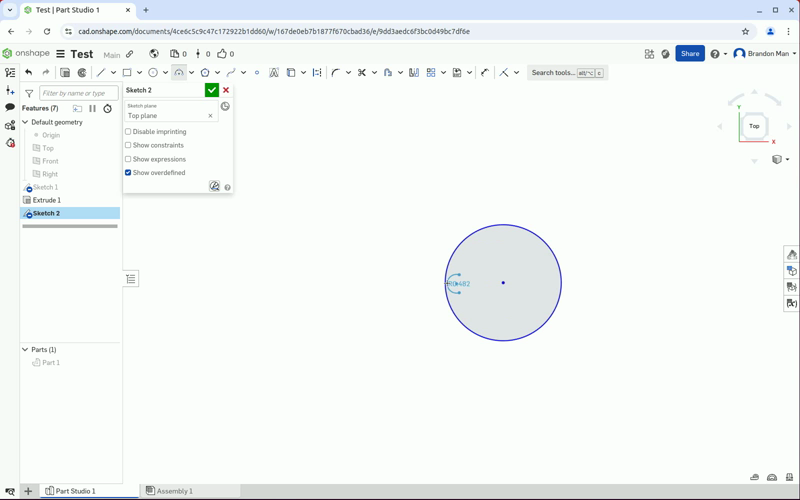
scroll(6)
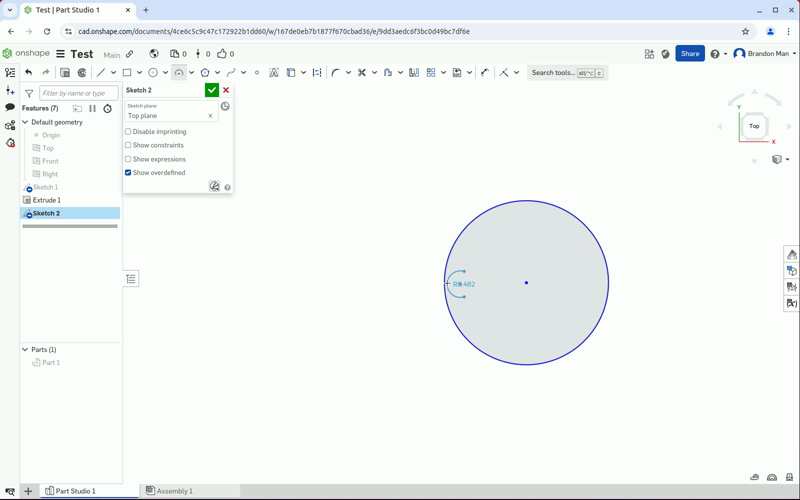
scroll(6)
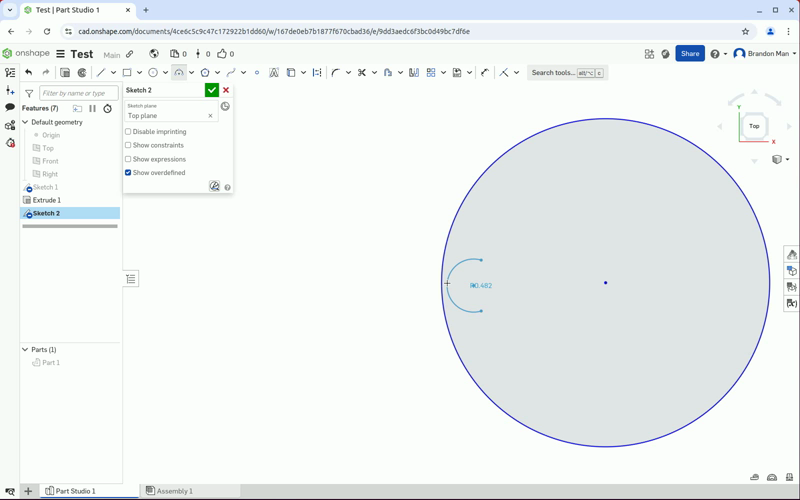
click(447, 282)
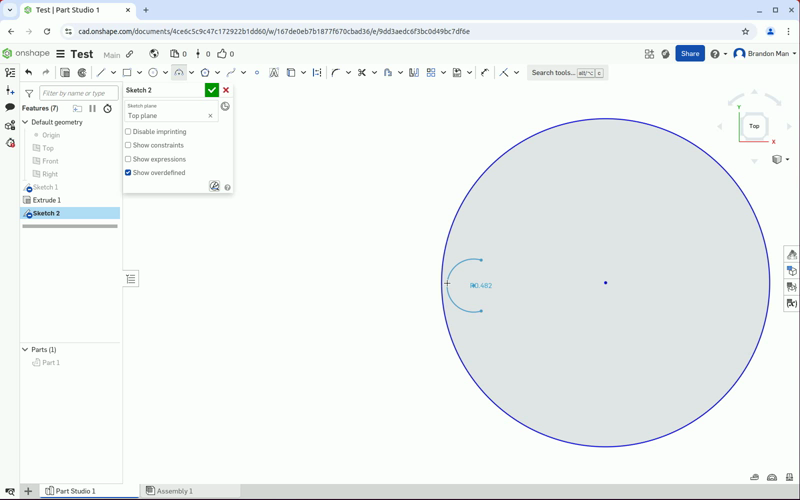
scroll(-6)
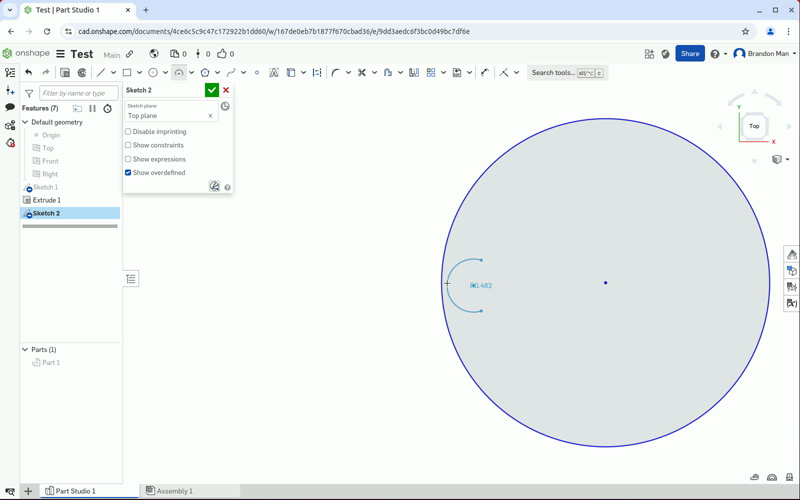
scroll(-6)
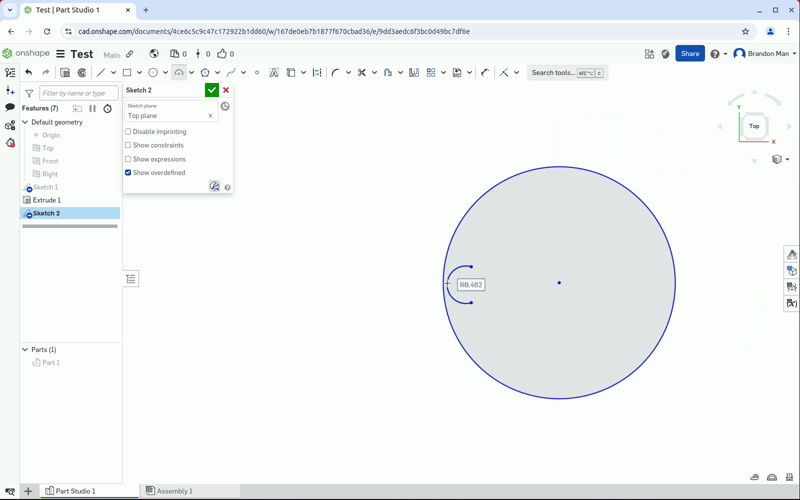
scroll(-6)
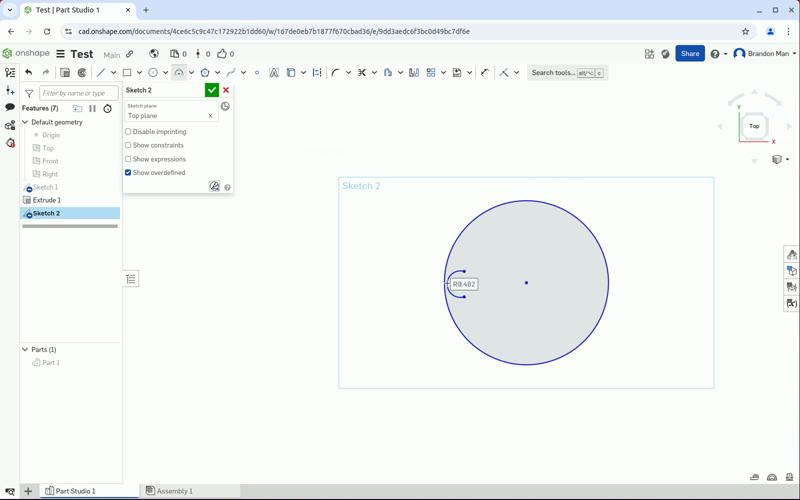
scroll(-6)
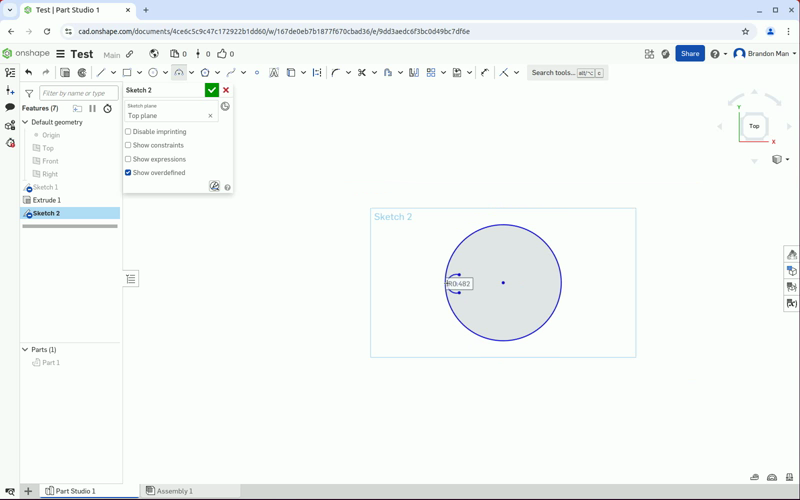
scroll(-6)
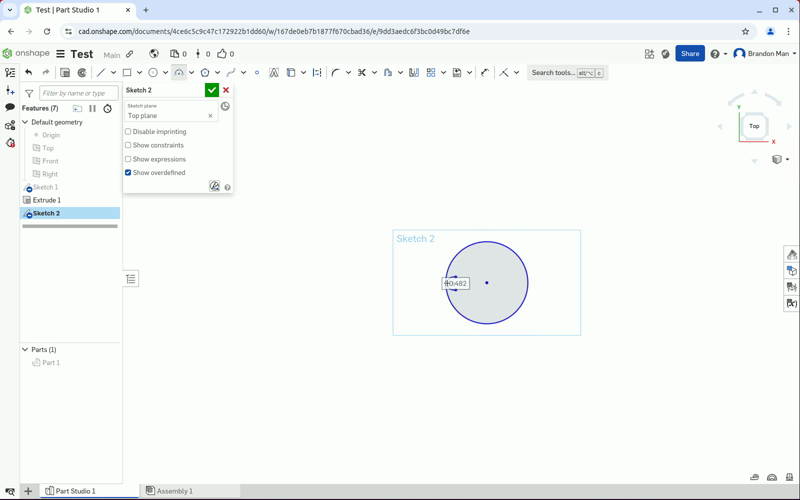
scroll(-6)
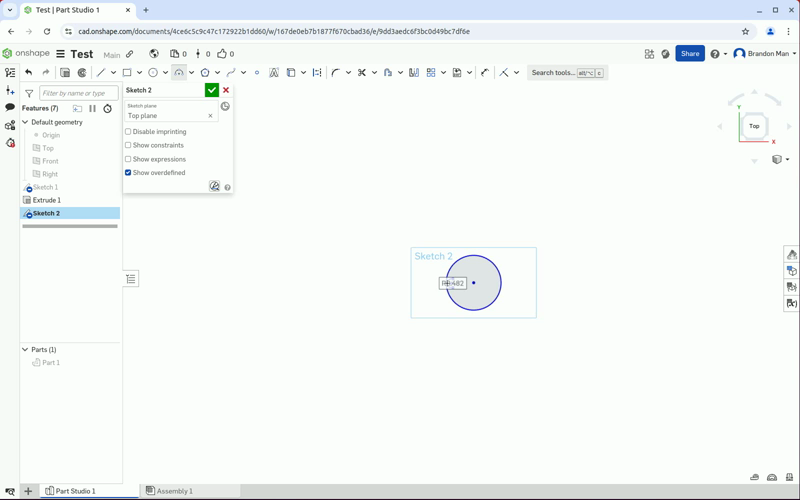
scroll(-6)
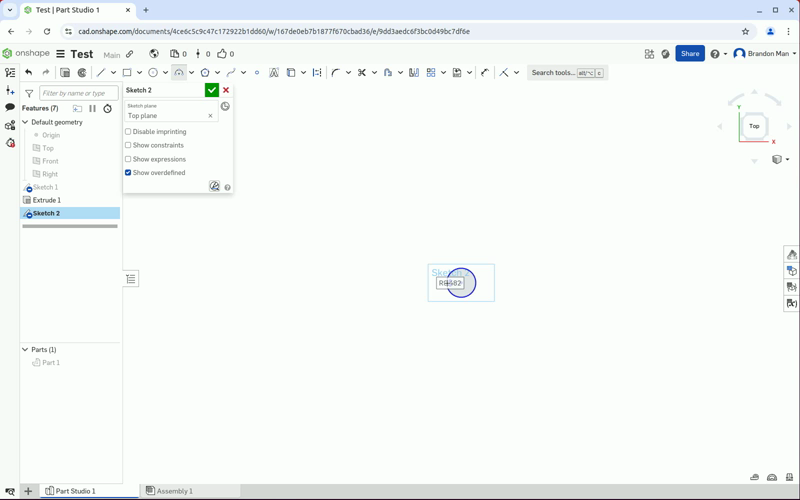
key_up(shift)
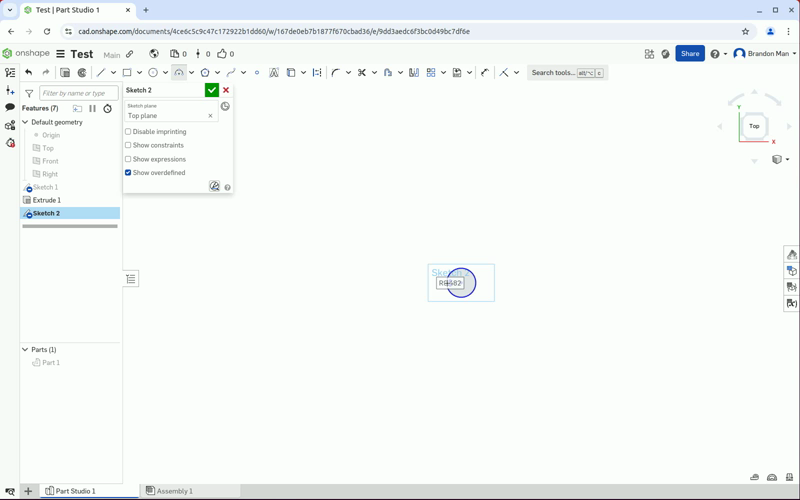
mouse_move(450, 280)
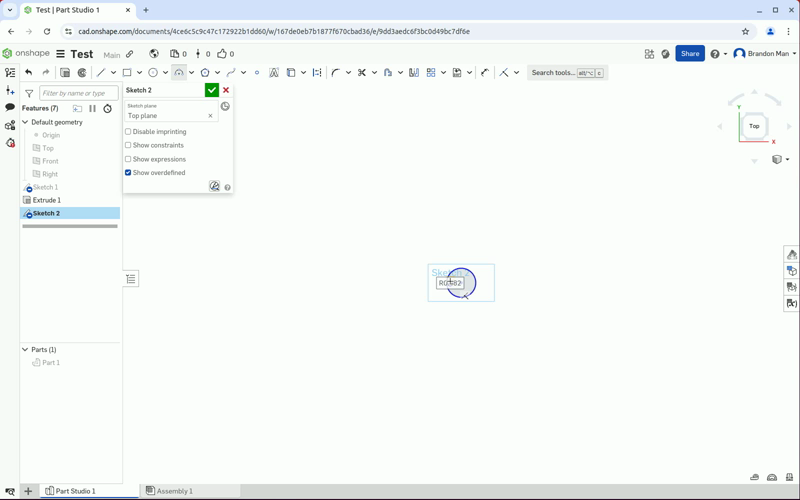
scroll(6)
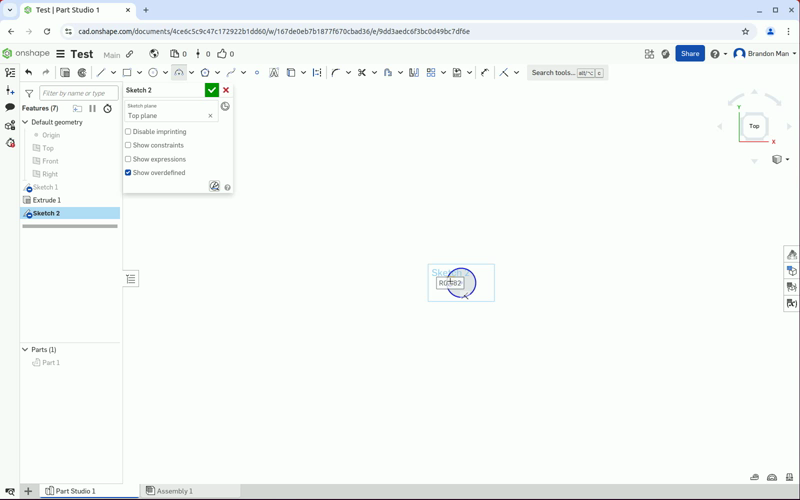
scroll(6)
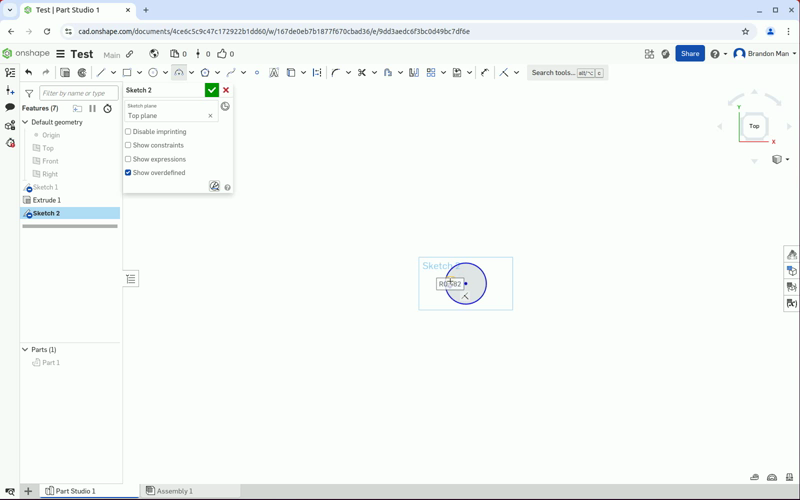
scroll(6)
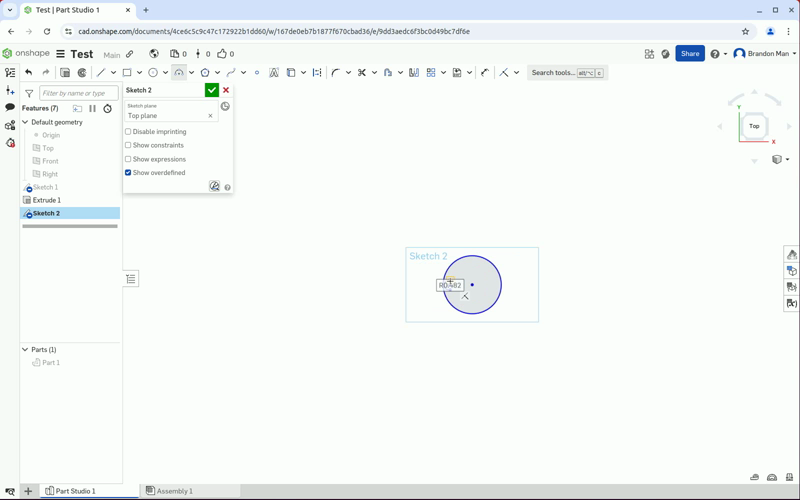
scroll(6)
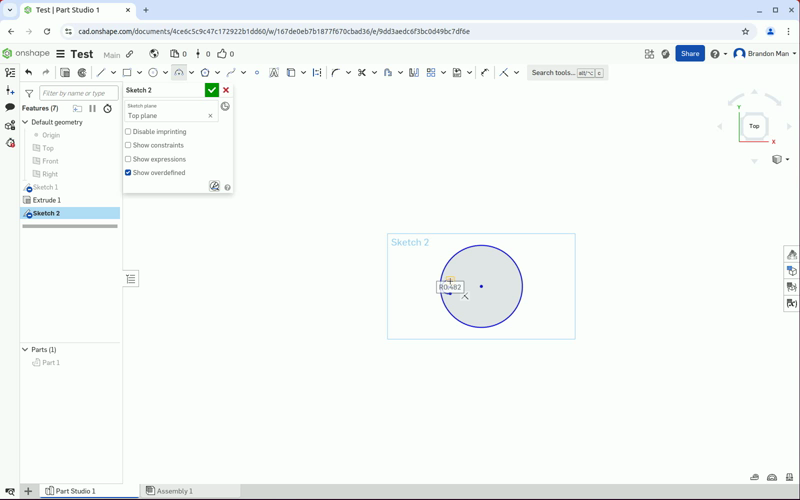
scroll(6)
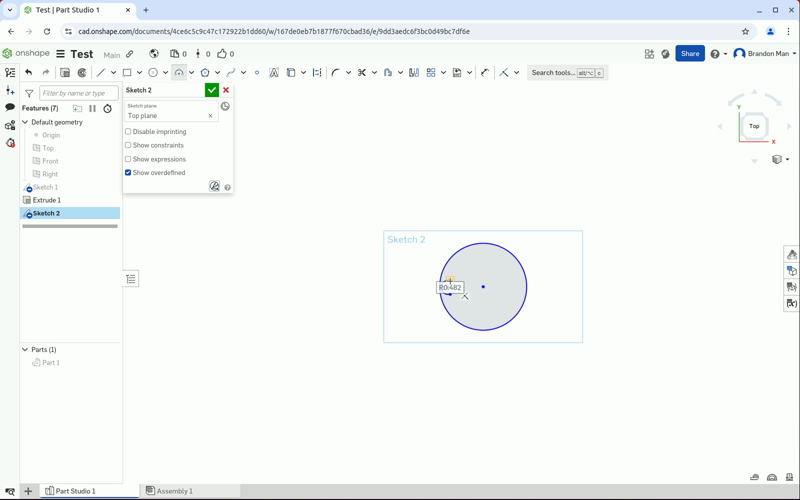
scroll(6)
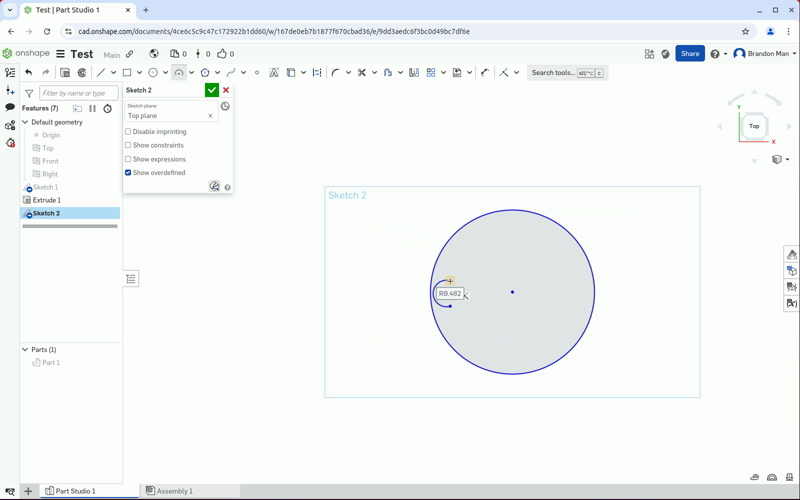
scroll(6)
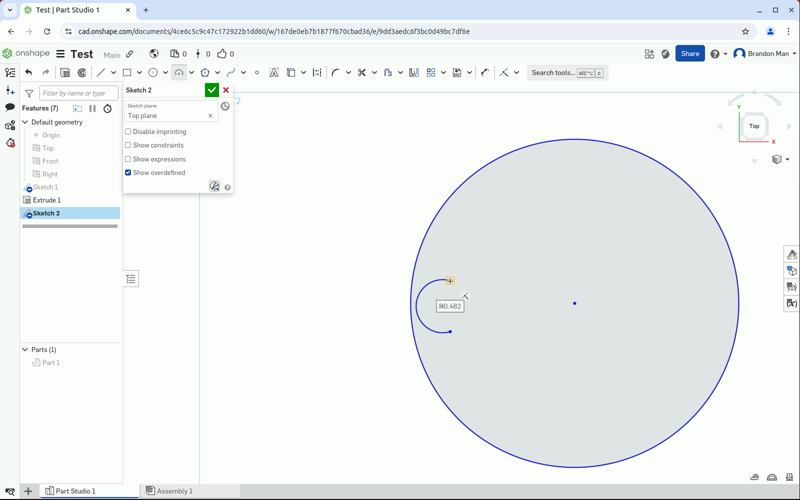
click(450, 280)
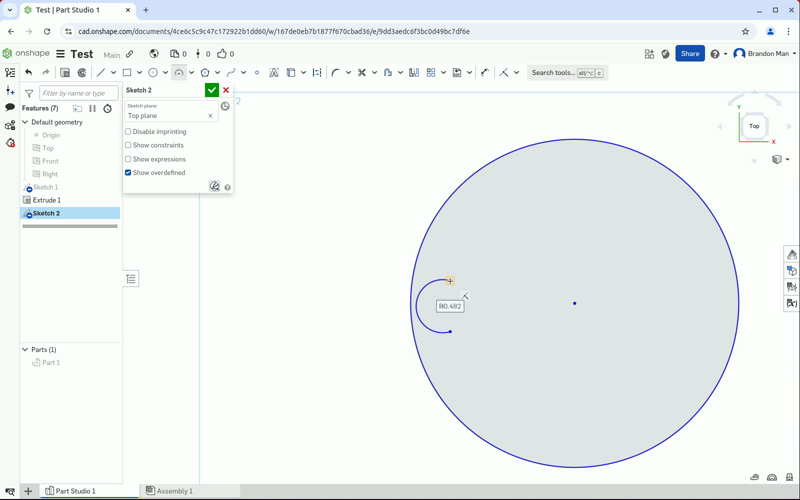
scroll(-6)
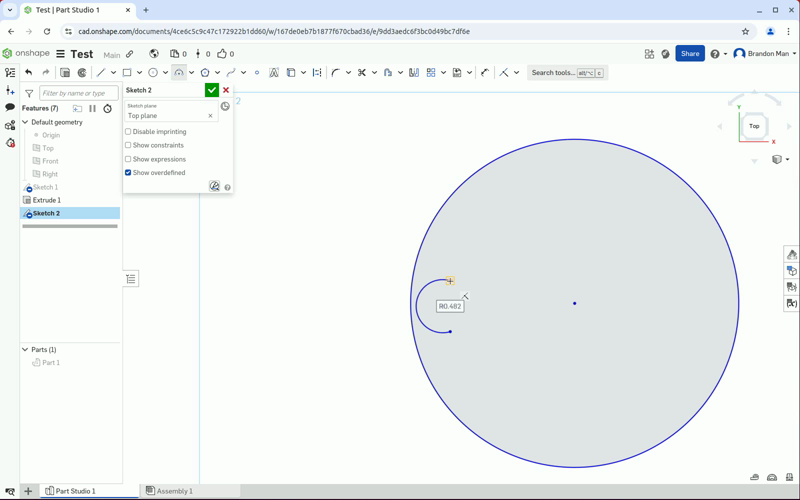
scroll(-6)
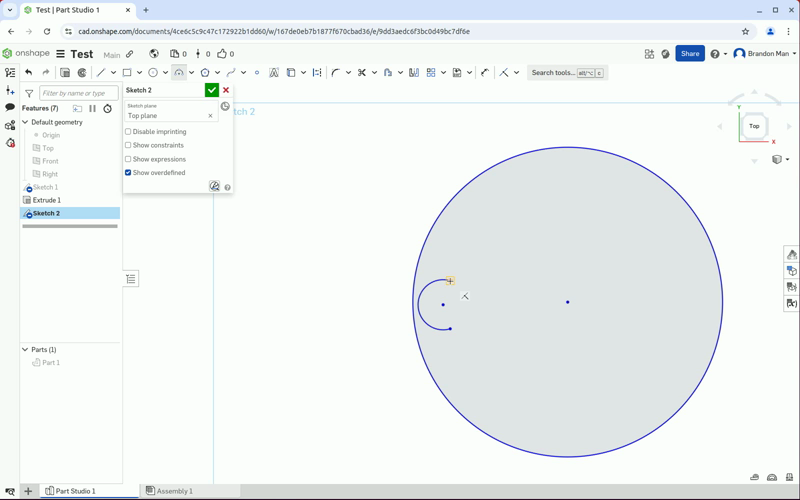
scroll(-6)
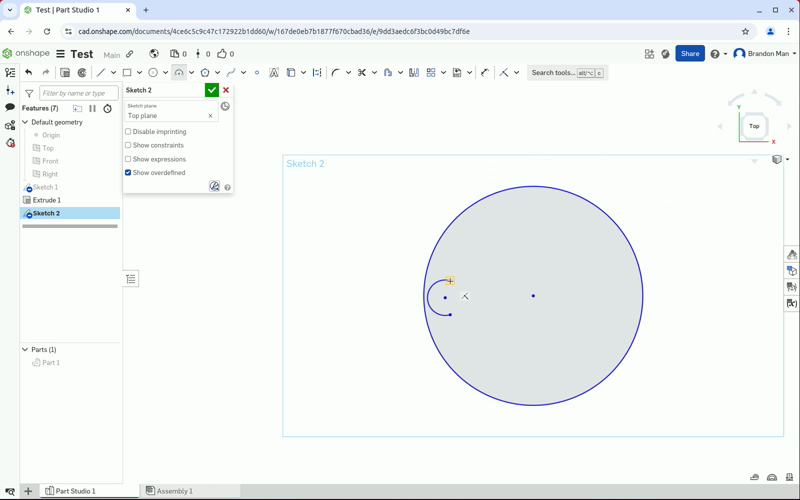
scroll(-6)
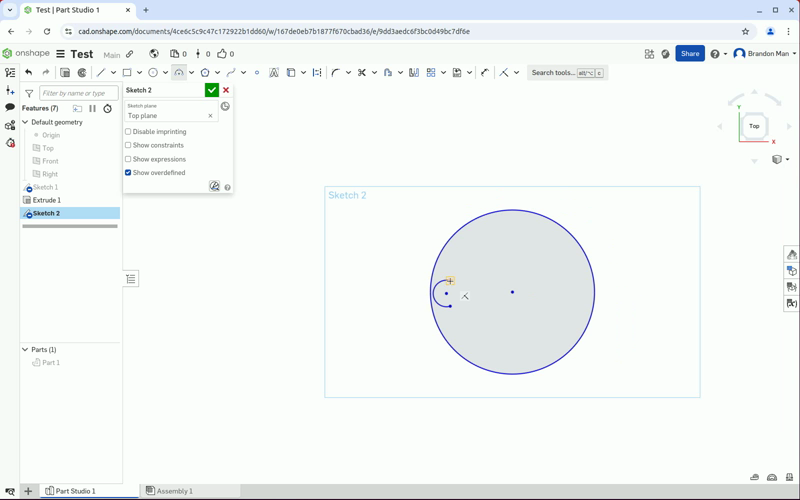
scroll(-6)
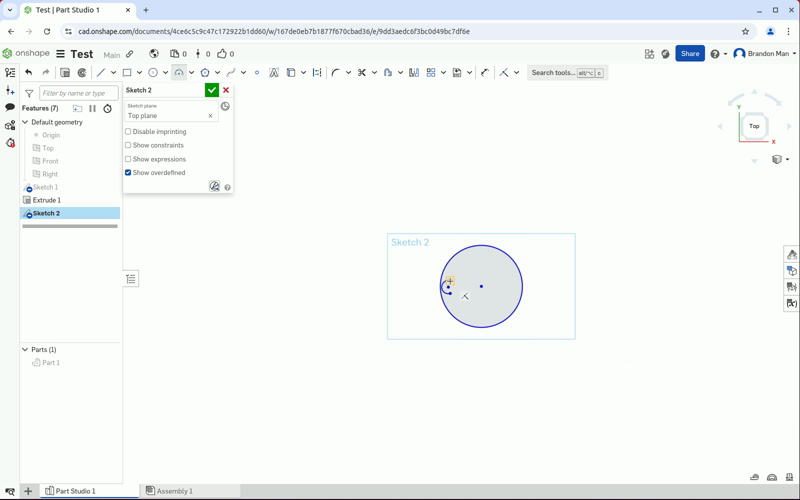
scroll(-6)
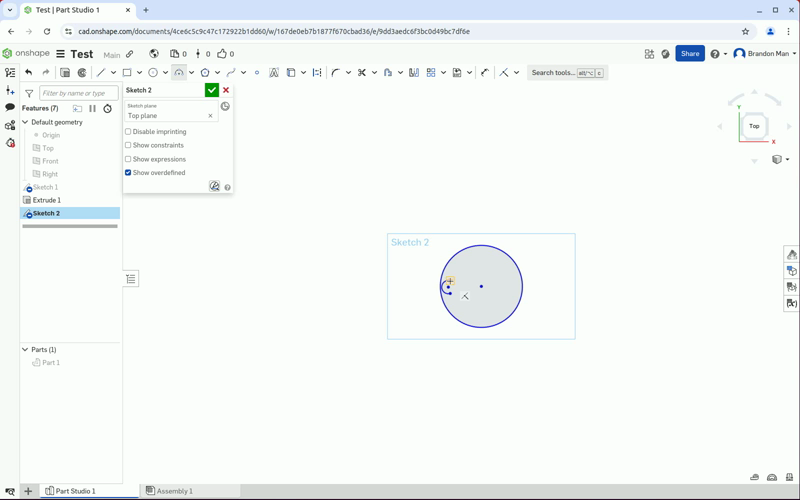
scroll(-6)
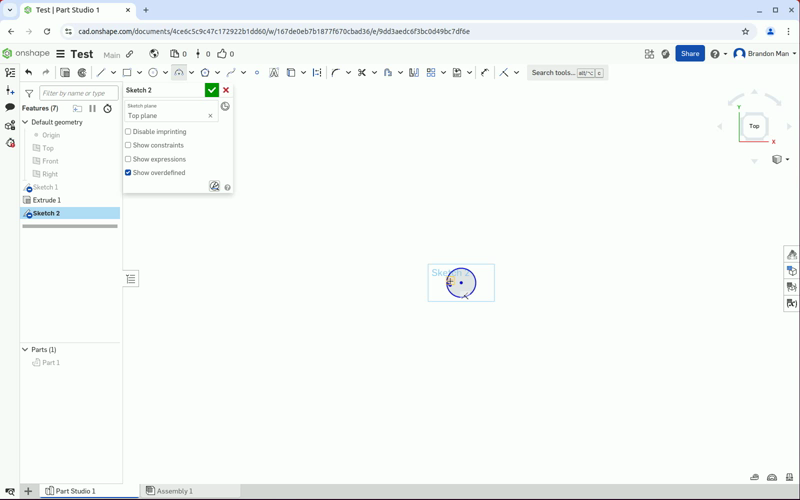
key_down(shift)
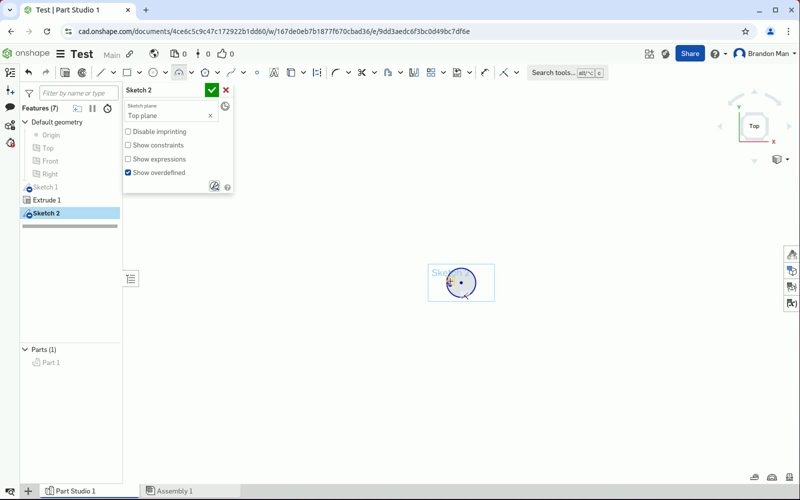
mouse_move(458, 271)
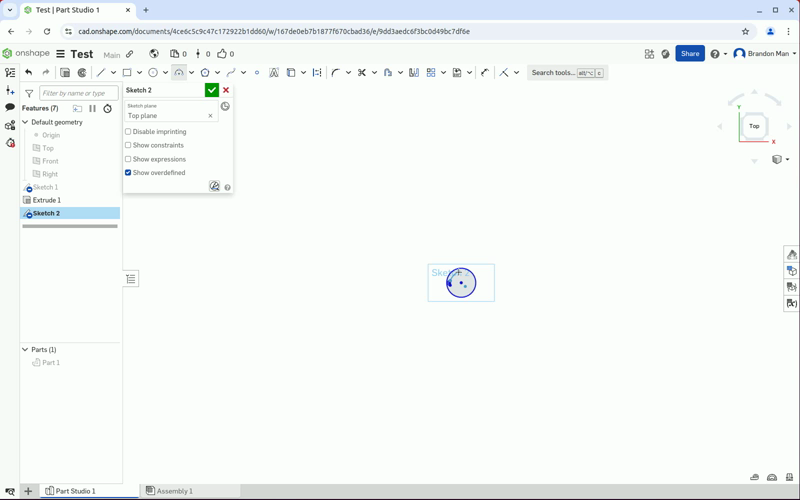
click(458, 271)
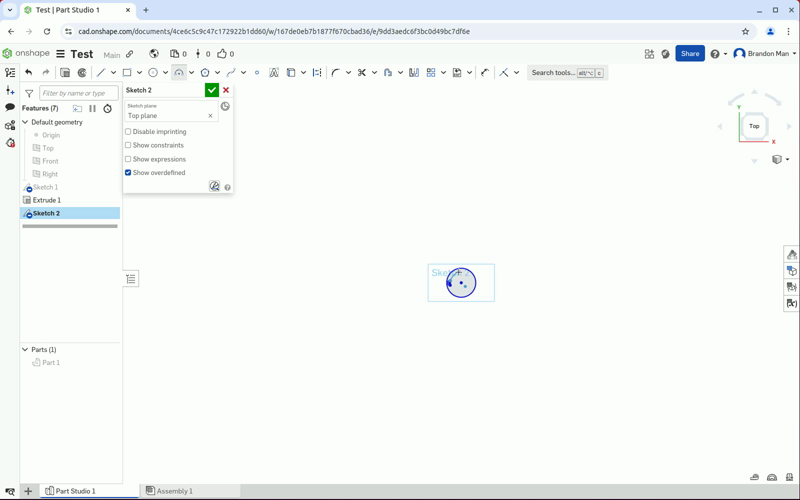
mouse_move(453, 274)
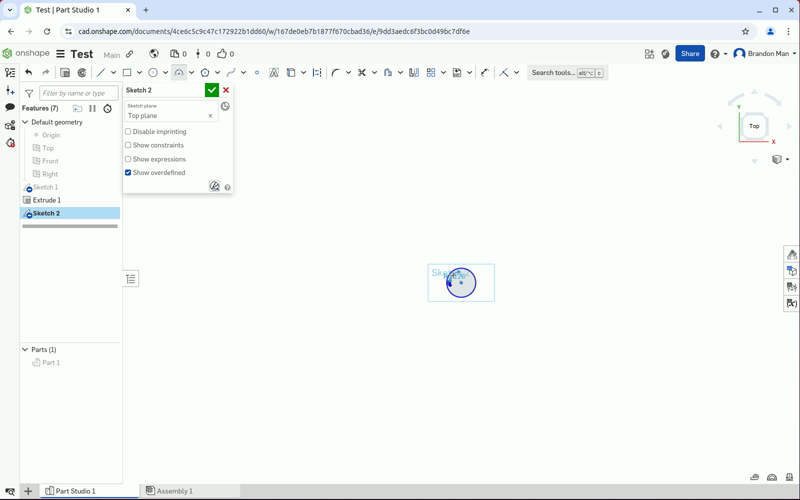
click(453, 274)
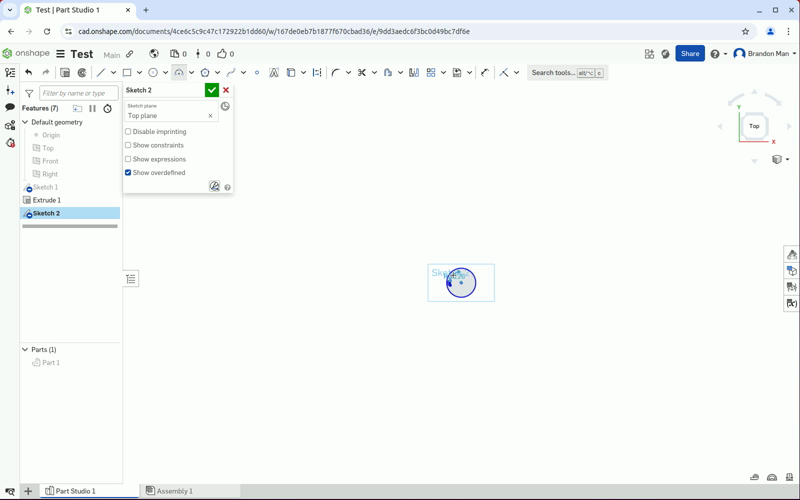
key_up(shift)
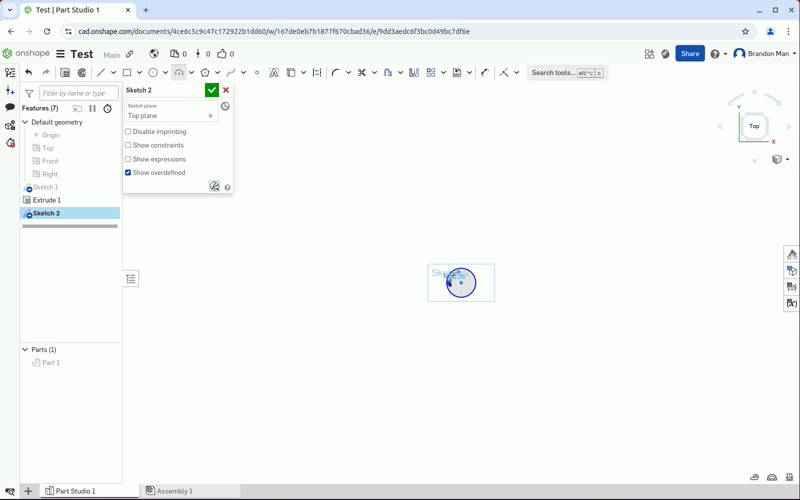
mouse_move(458, 271)
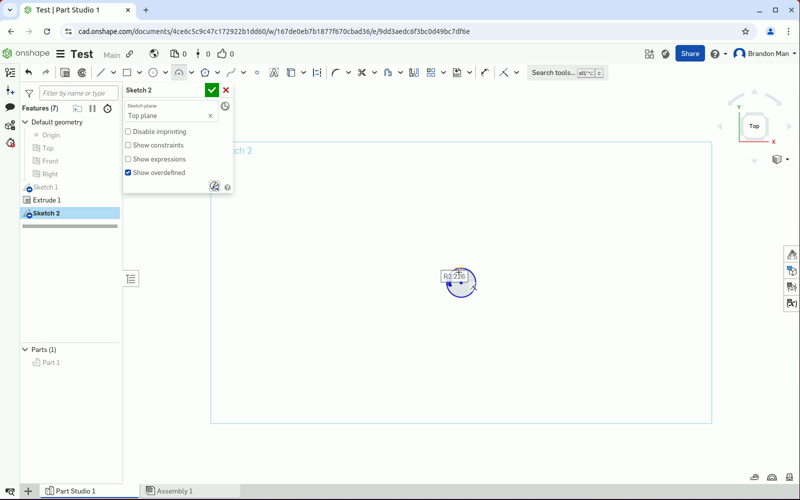
click(458, 271)
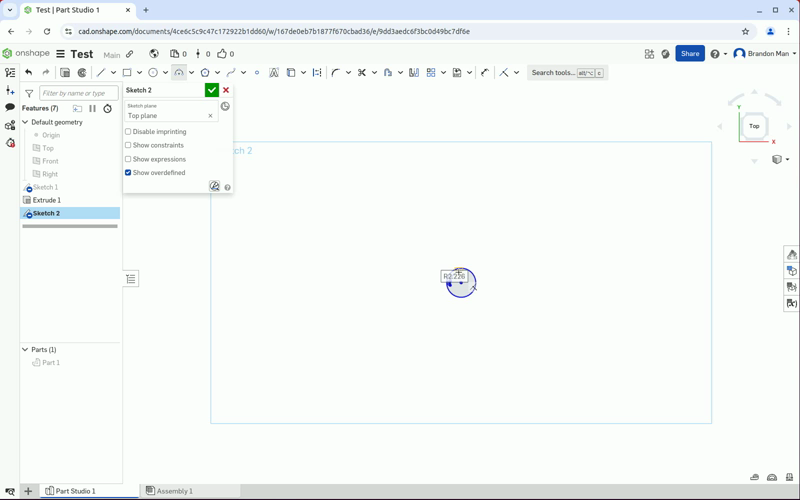
key_down(shift)
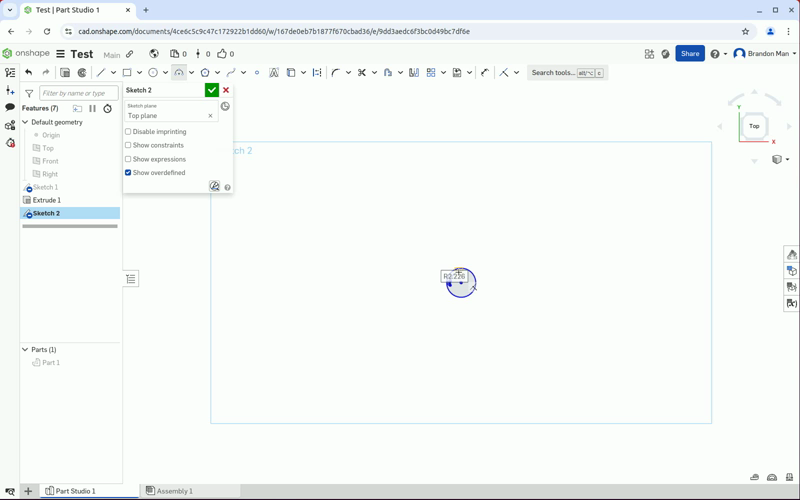
mouse_move(463, 271)
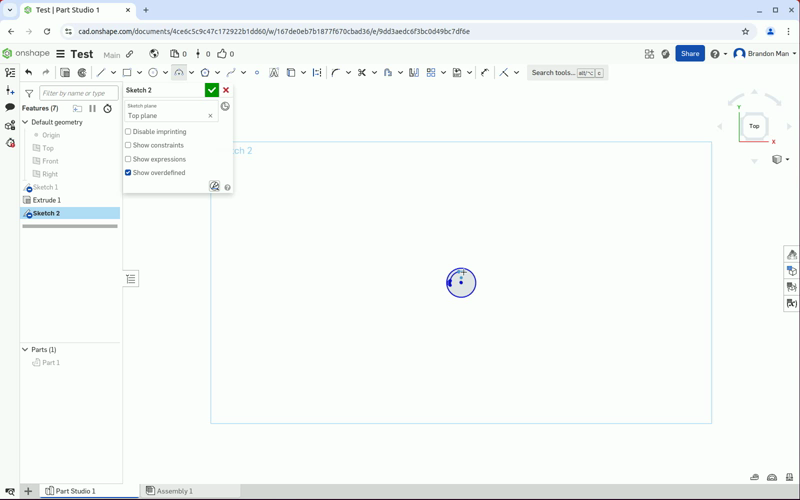
scroll(6)
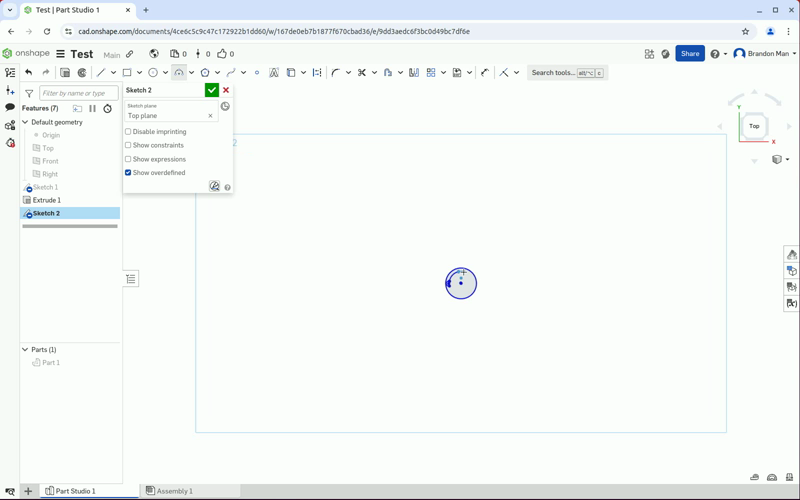
scroll(6)
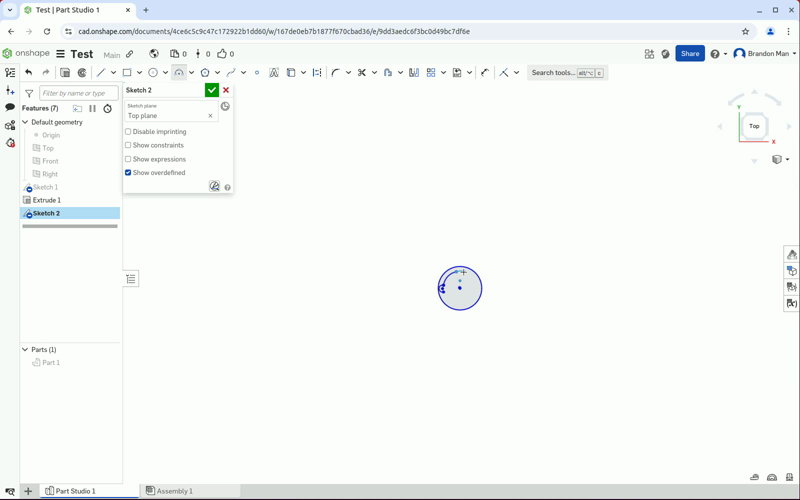
scroll(6)
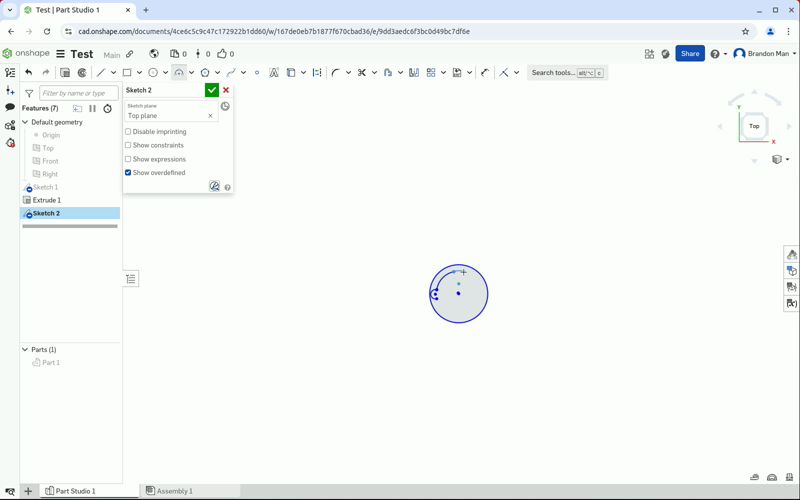
scroll(6)
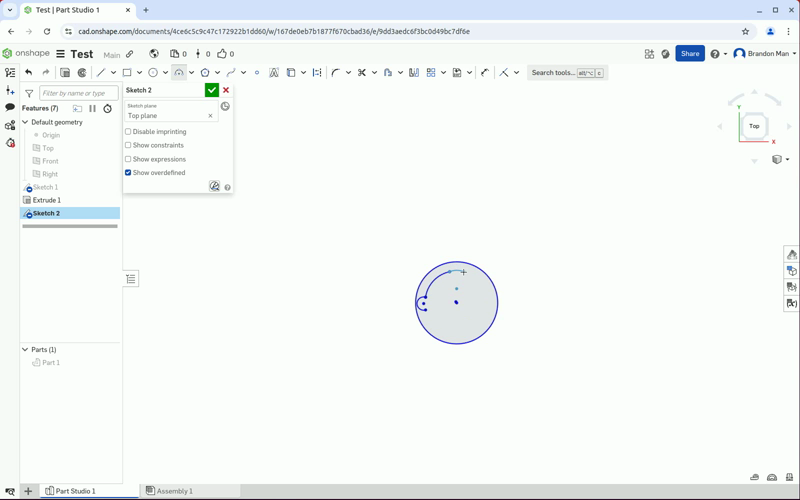
scroll(6)
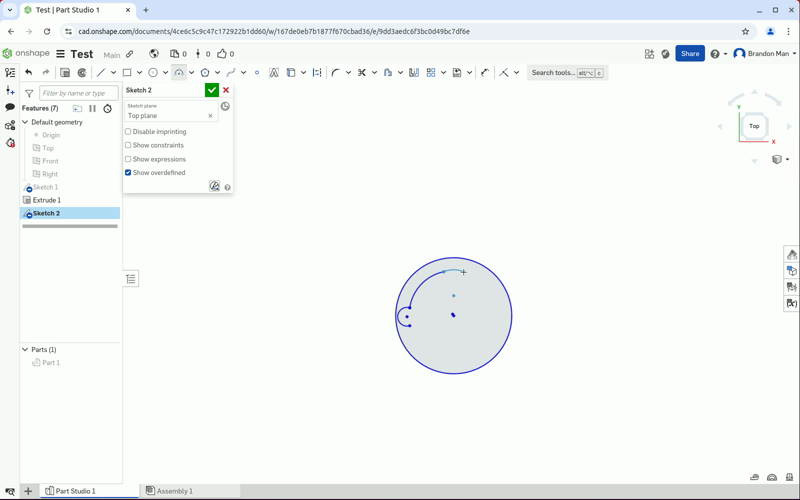
scroll(6)
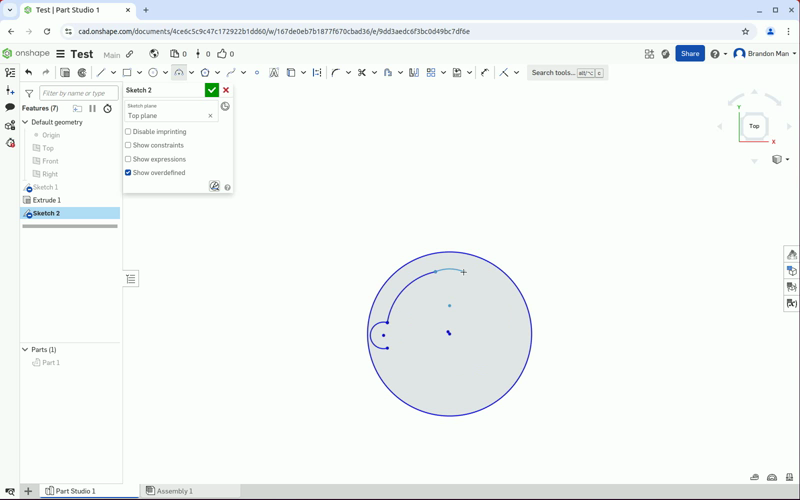
scroll(6)
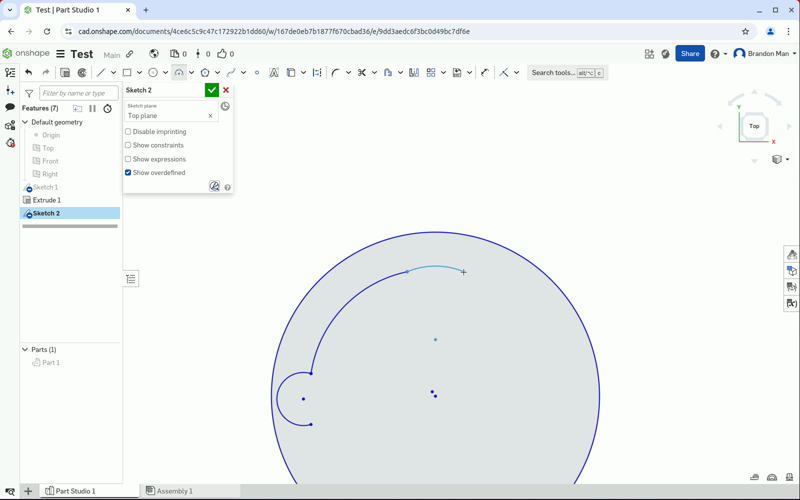
click(463, 271)
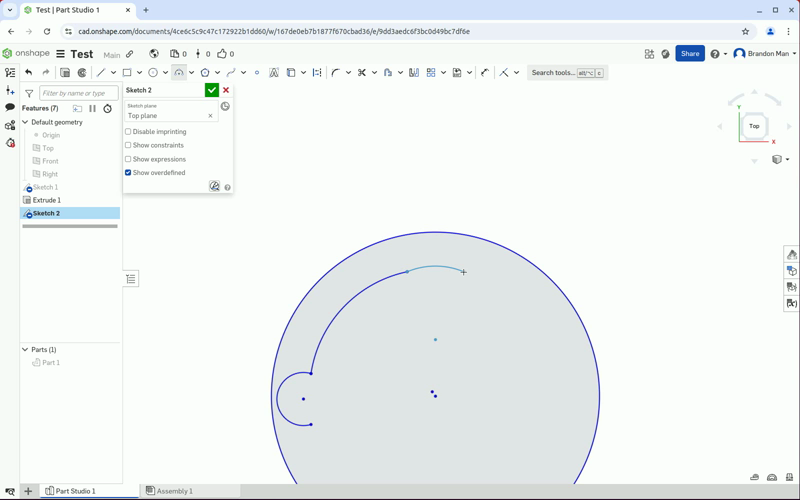
scroll(-6)
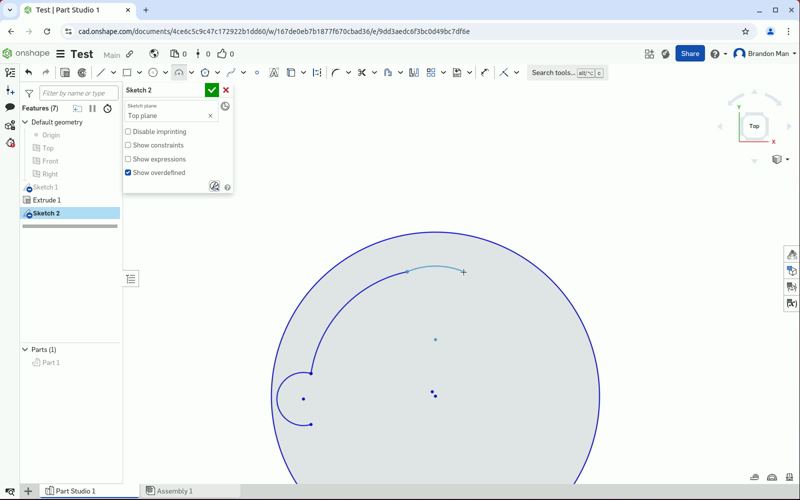
scroll(-6)
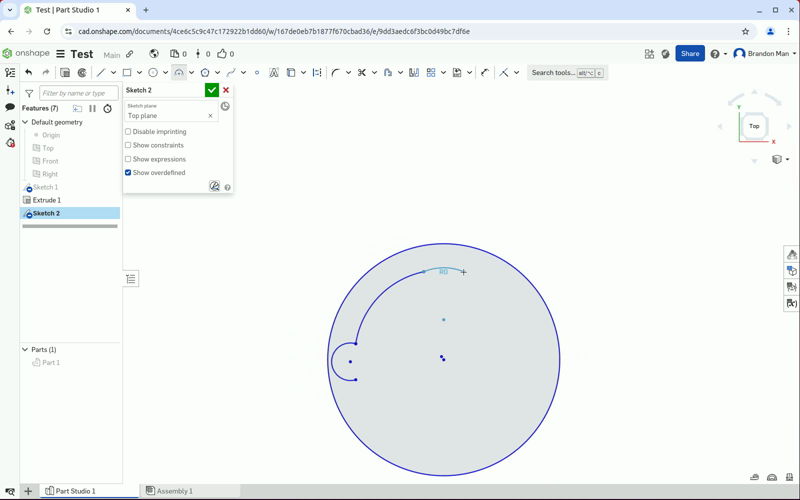
scroll(-6)
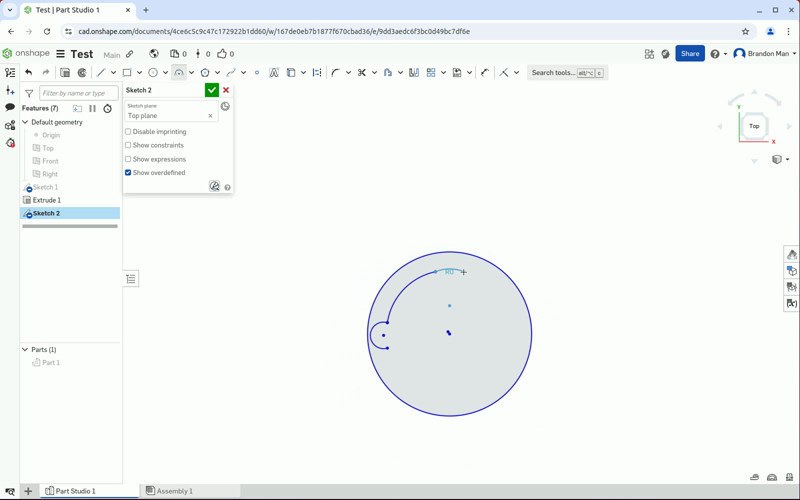
scroll(-6)
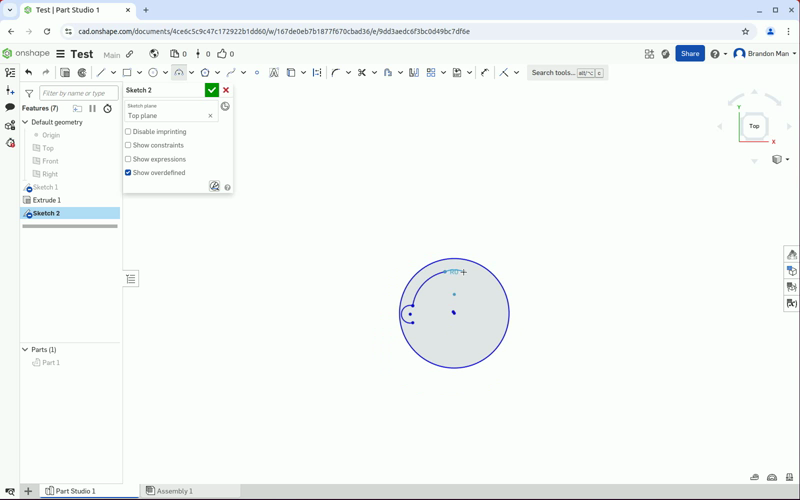
scroll(-6)
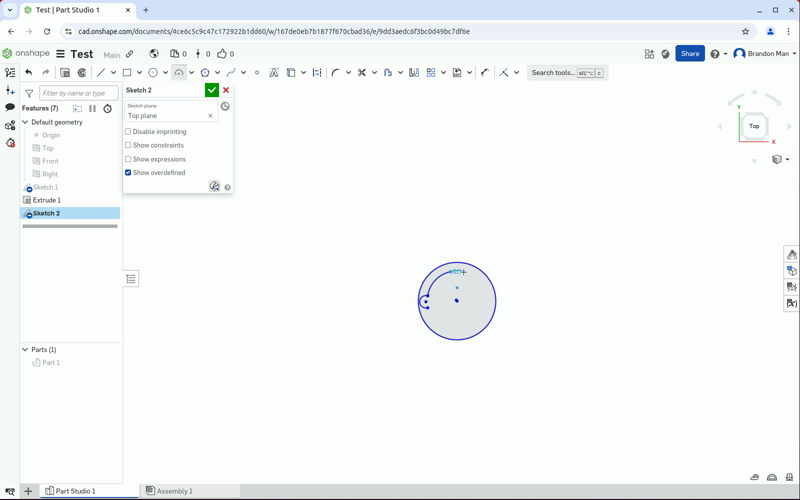
scroll(-6)
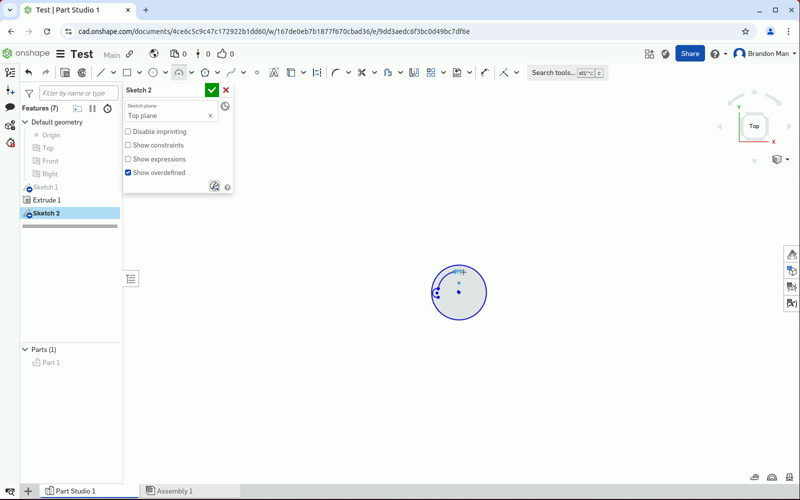
scroll(-6)
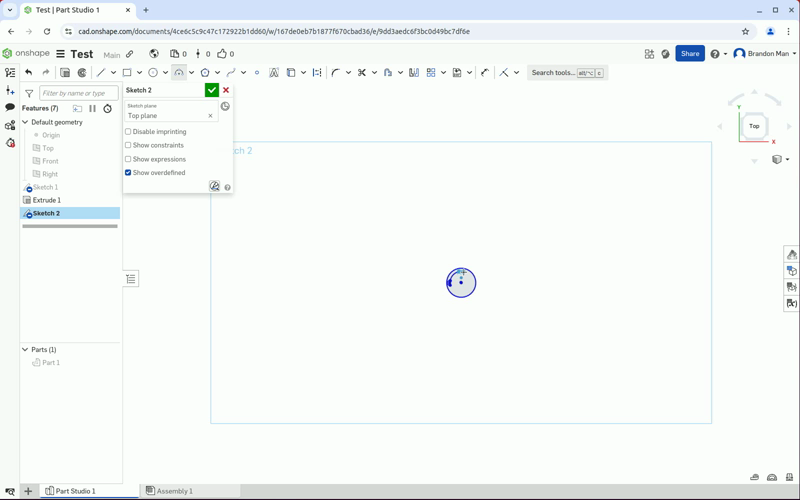
mouse_move(461, 269)
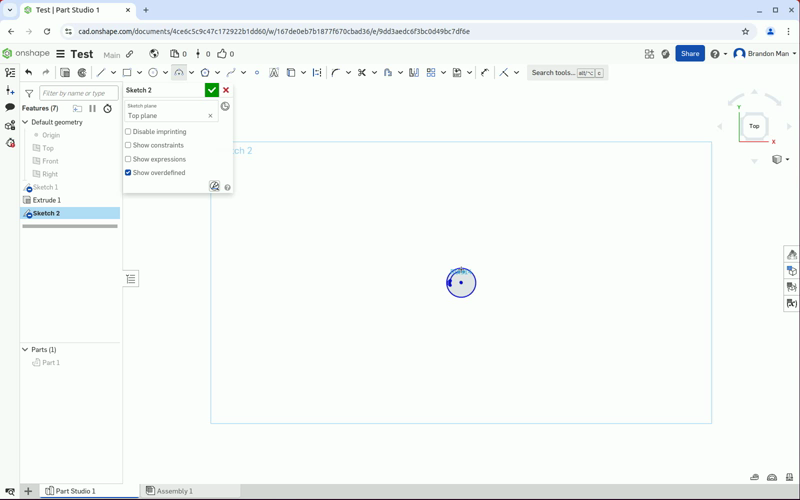
scroll(6)
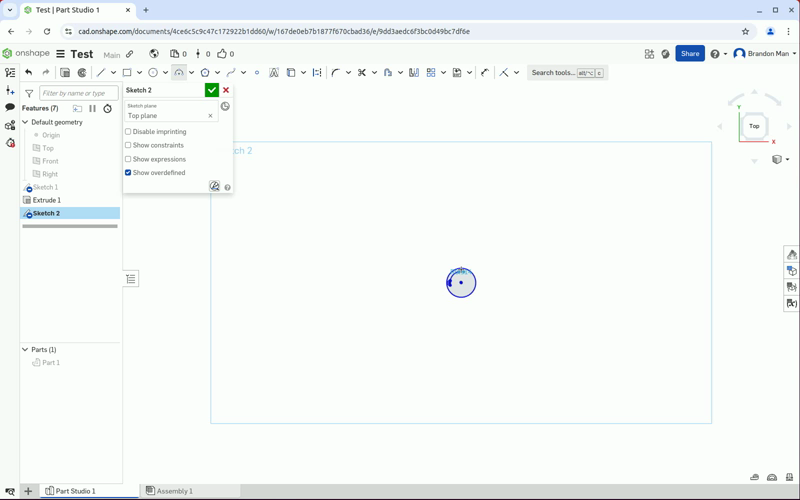
scroll(6)
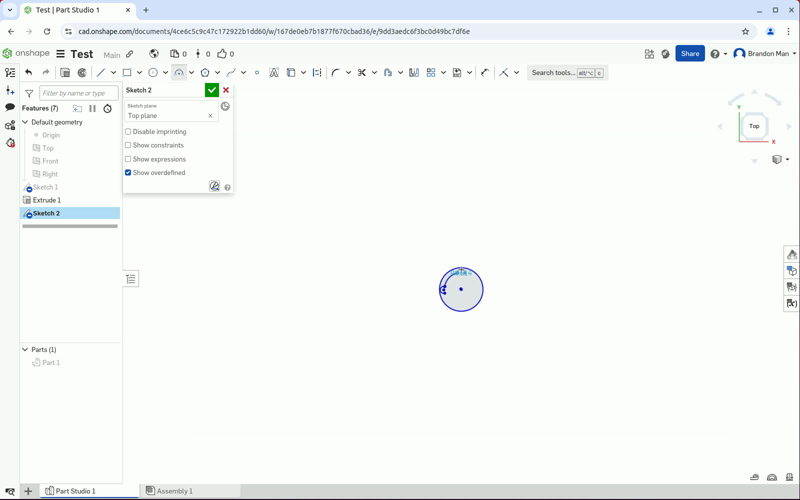
scroll(6)
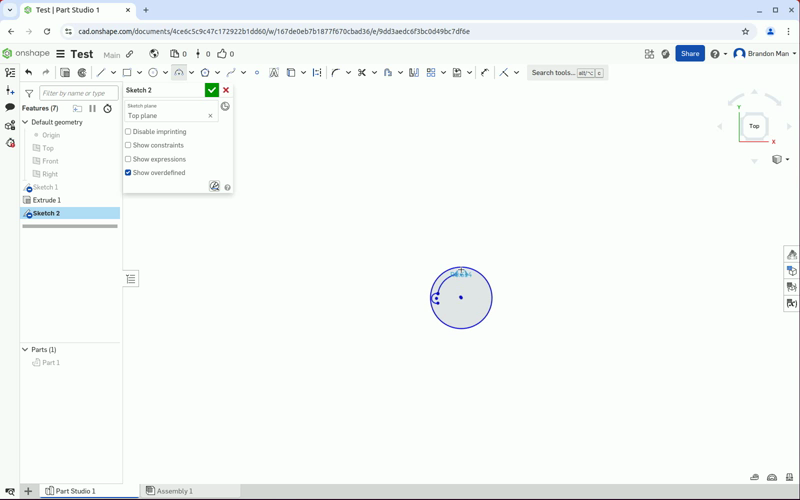
scroll(6)
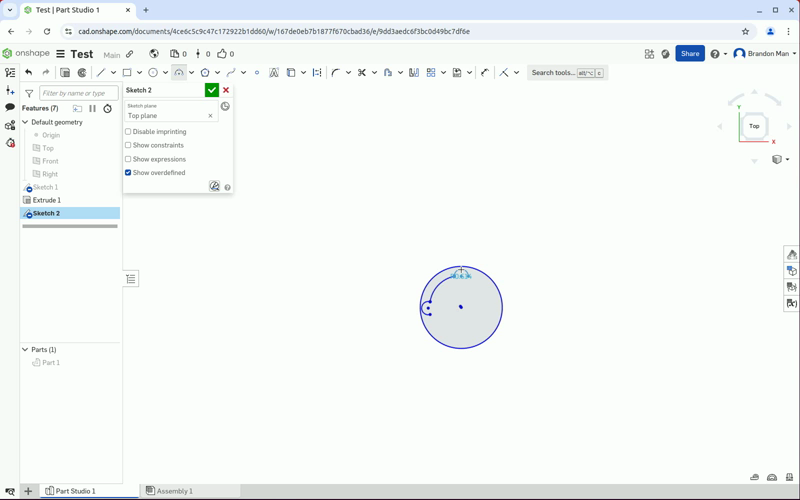
scroll(6)
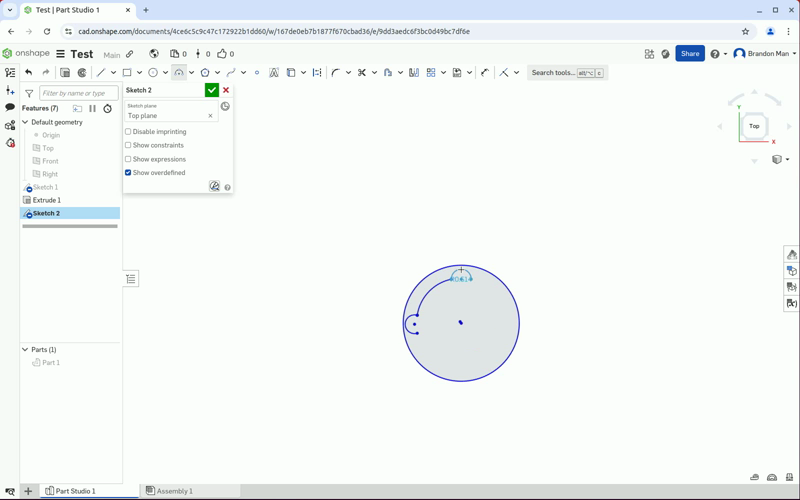
scroll(6)
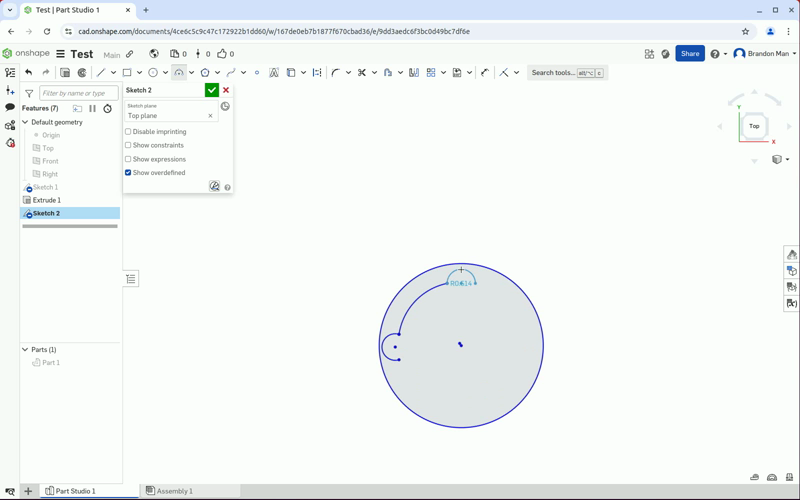
scroll(6)
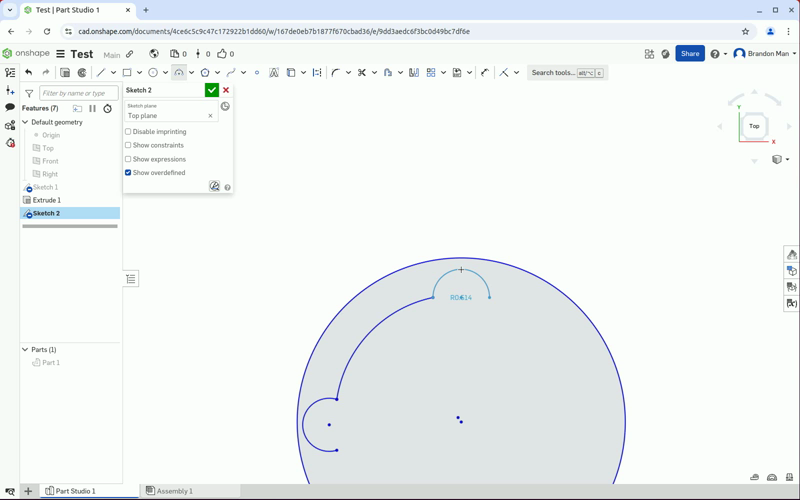
click(461, 269)
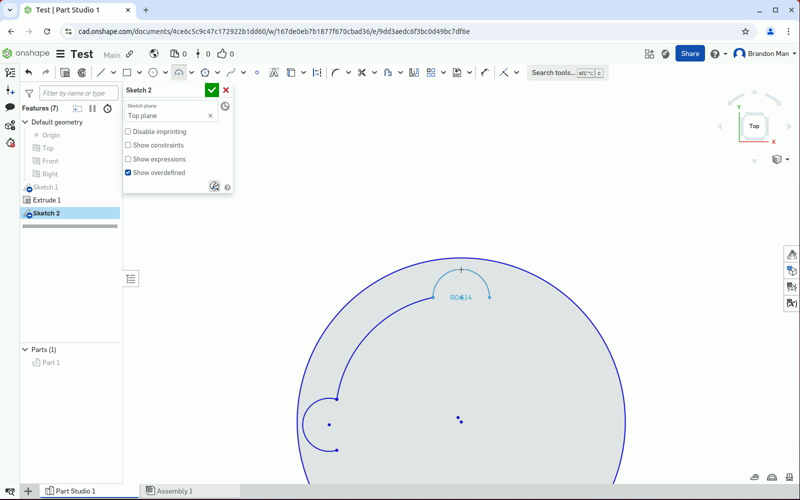
scroll(-6)
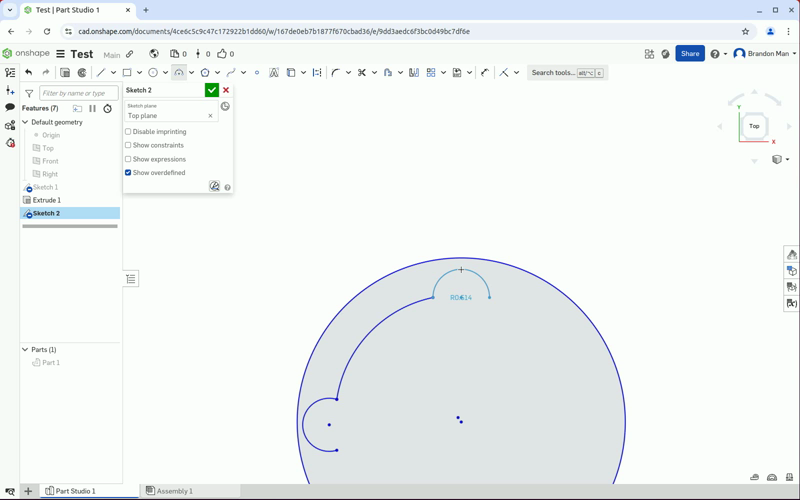
scroll(-6)
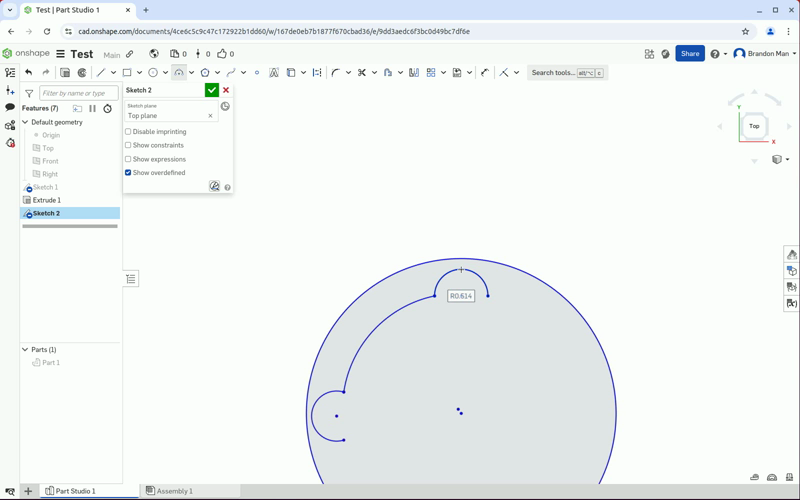
scroll(-6)
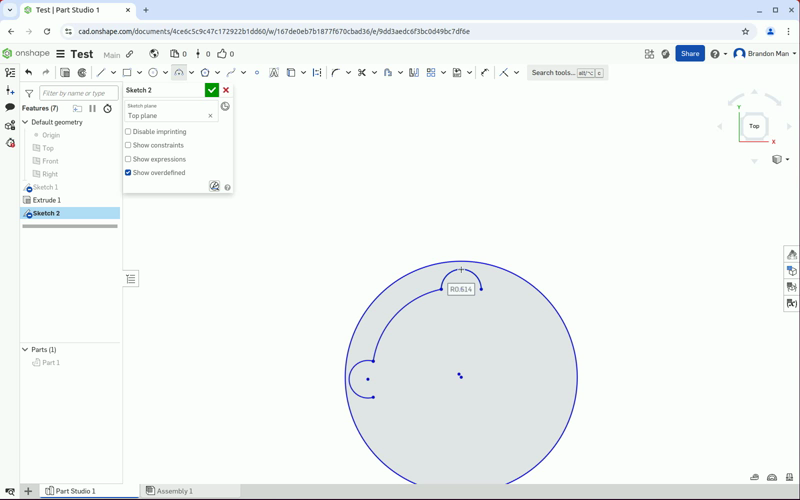
scroll(-6)
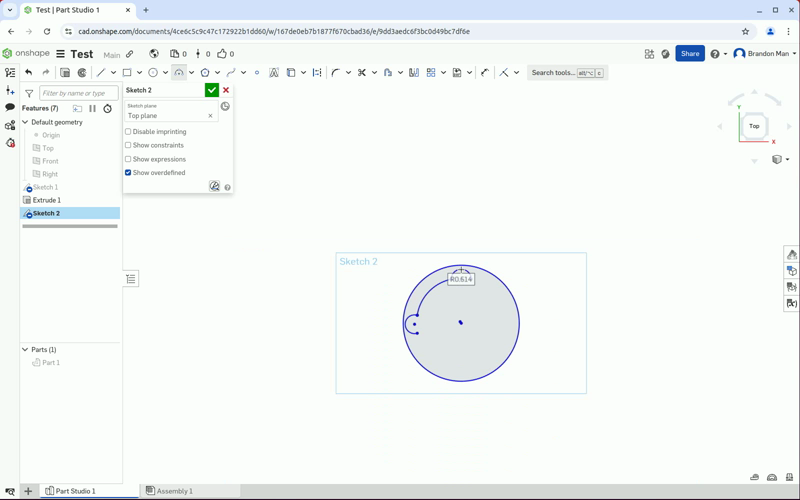
scroll(-6)
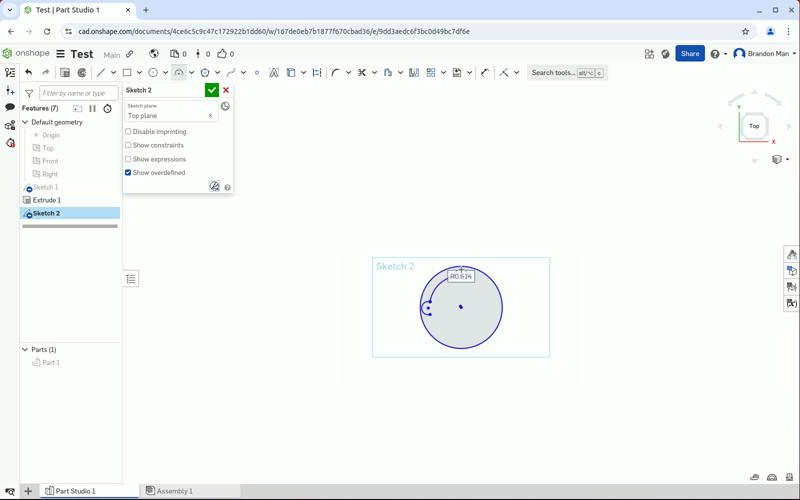
scroll(-6)
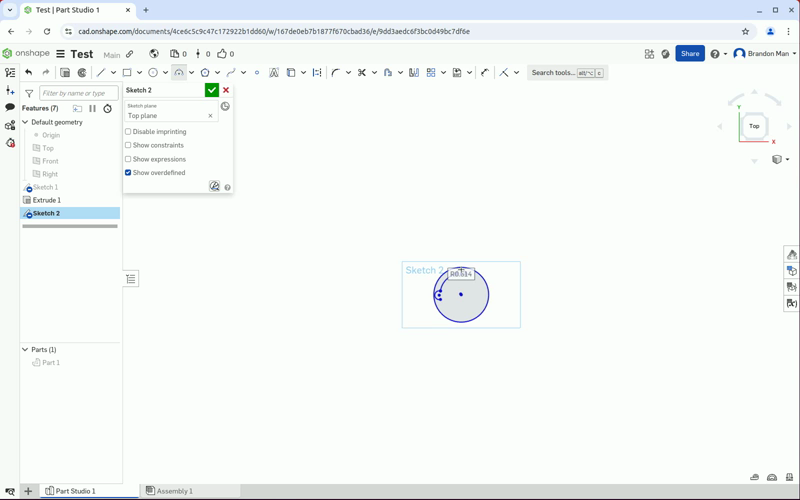
scroll(-6)
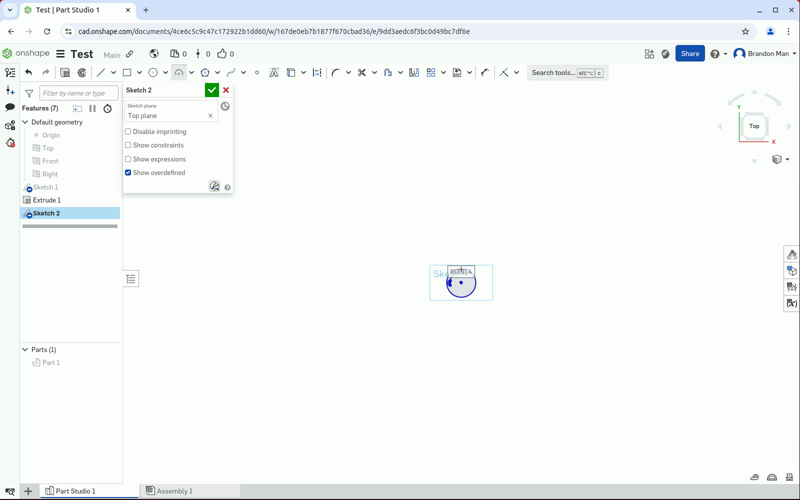
key_up(shift)
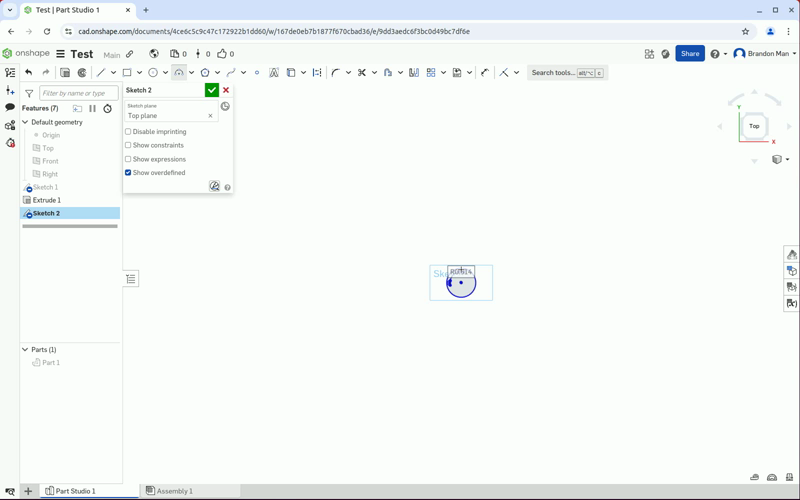
mouse_move(463, 271)
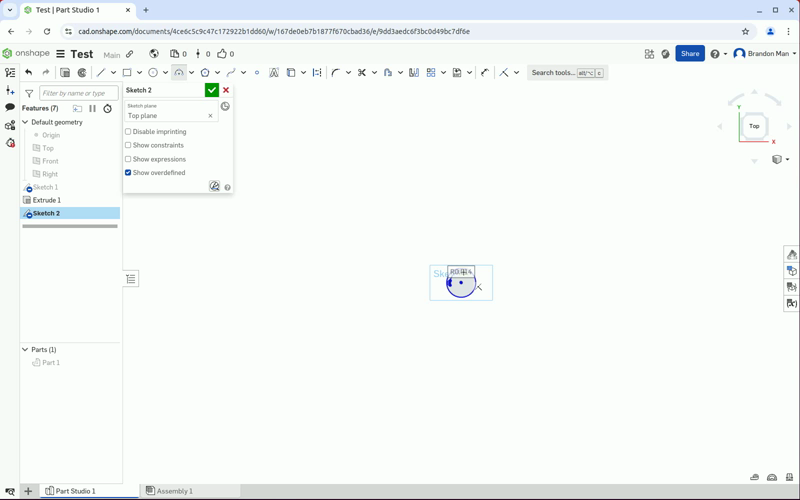
scroll(6)
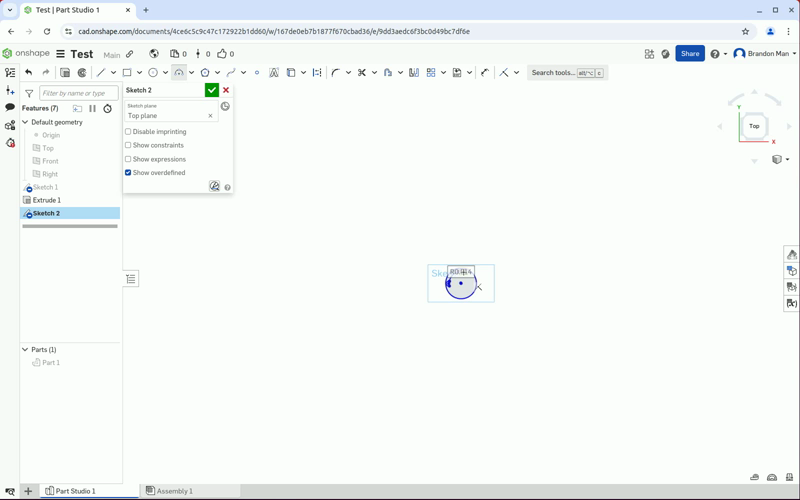
scroll(6)
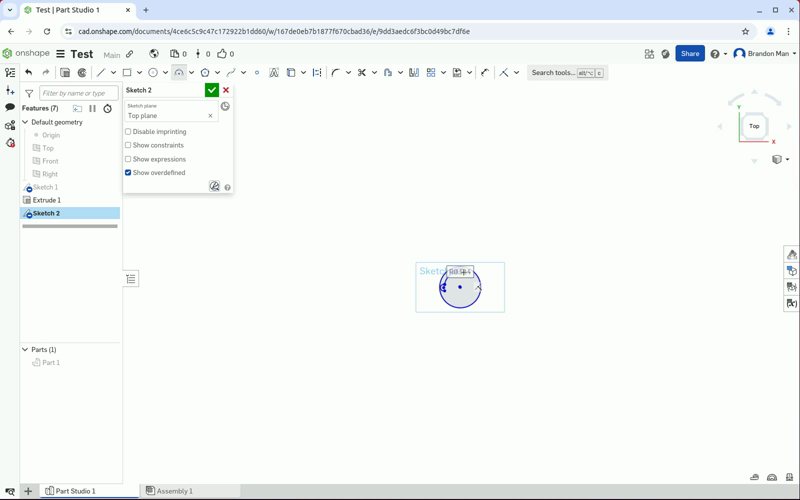
scroll(6)
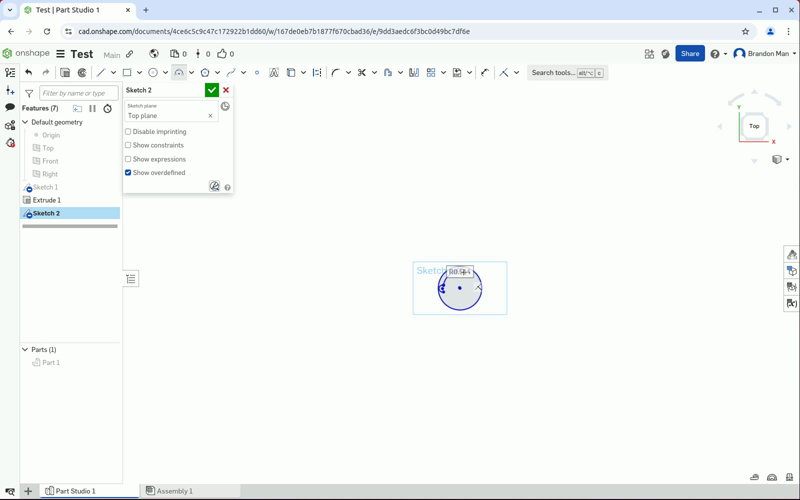
scroll(6)
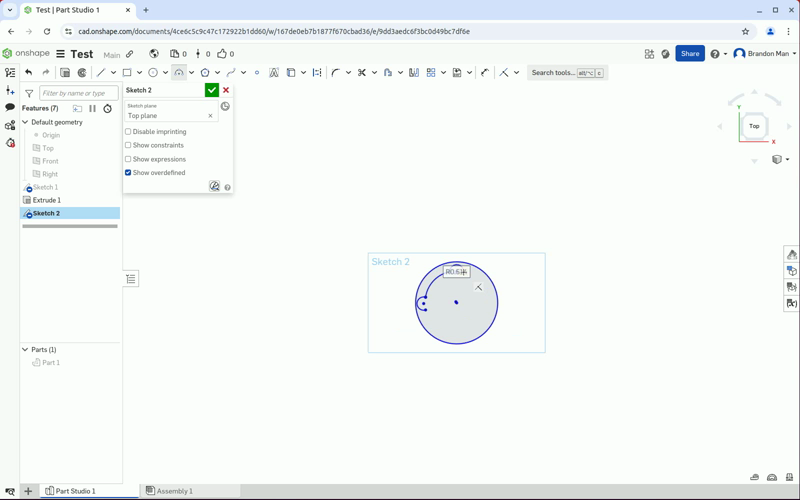
scroll(6)
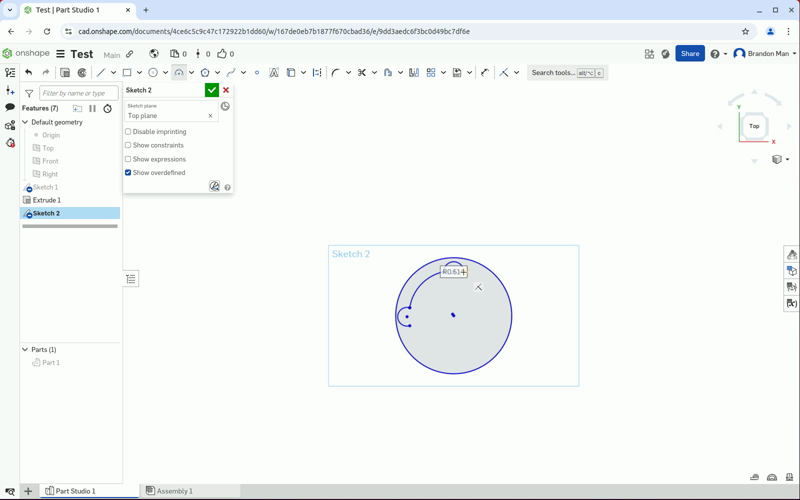
scroll(6)
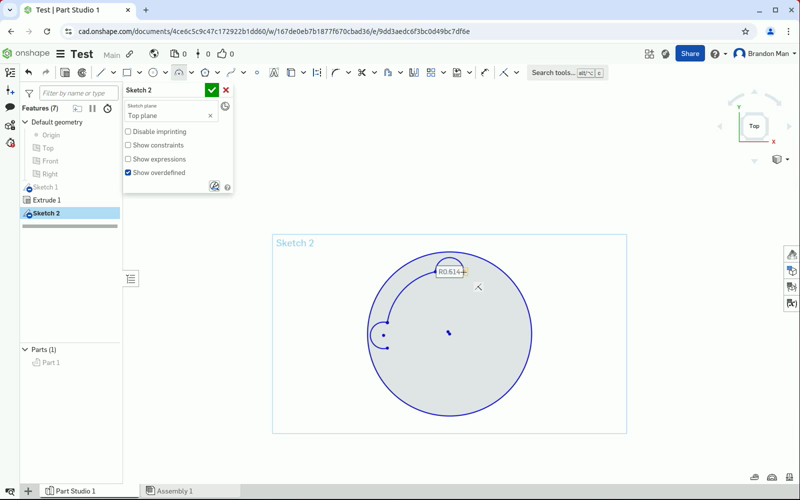
scroll(6)
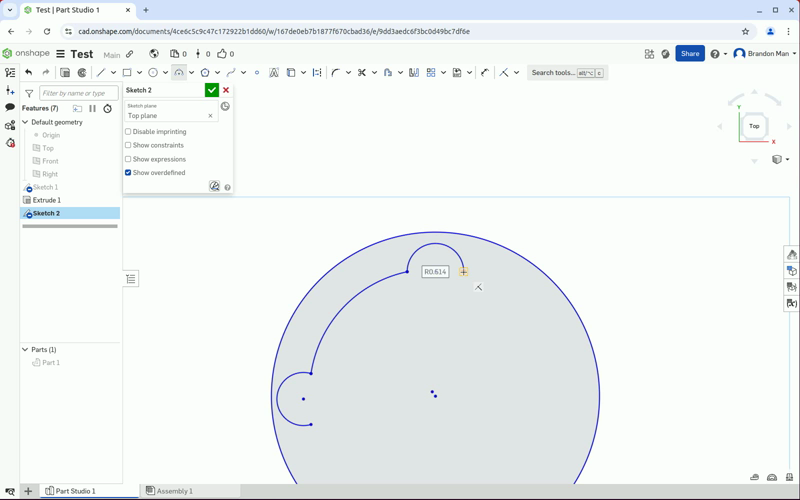
click(463, 271)
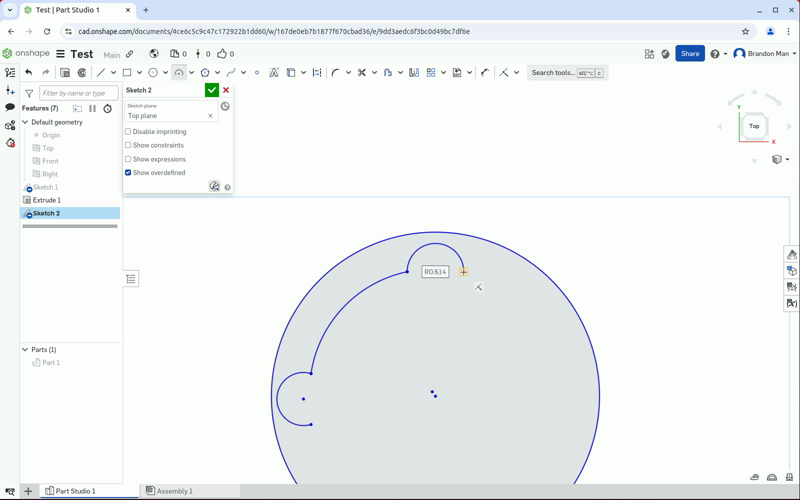
scroll(-6)
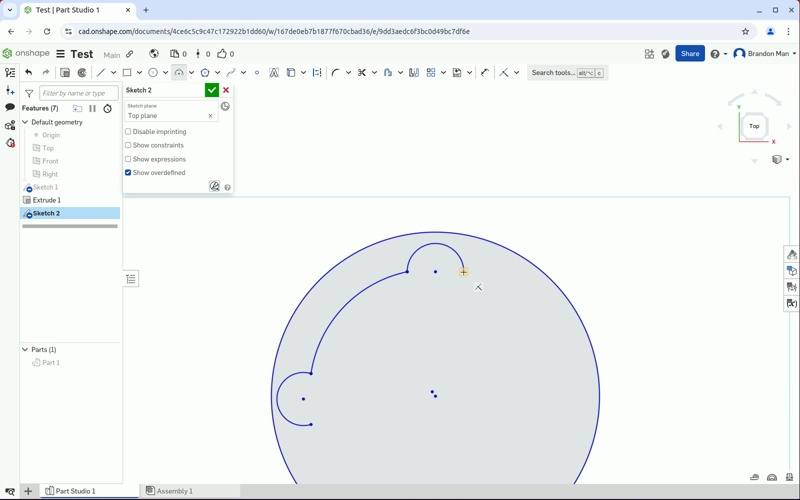
scroll(-6)
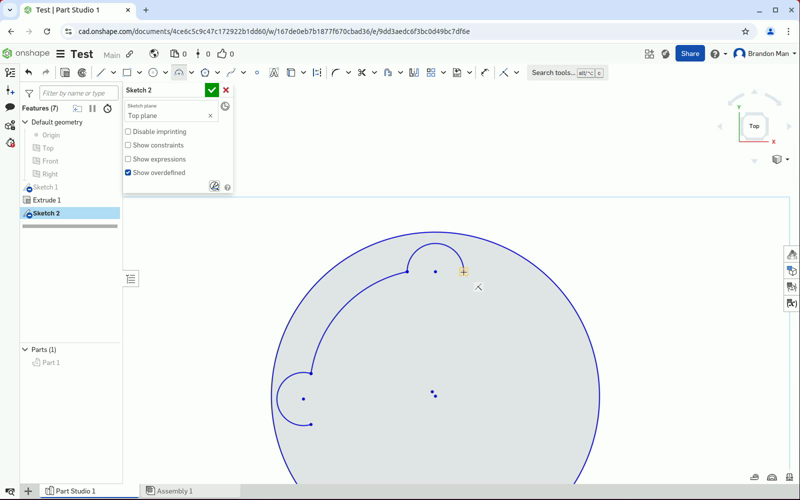
scroll(-6)
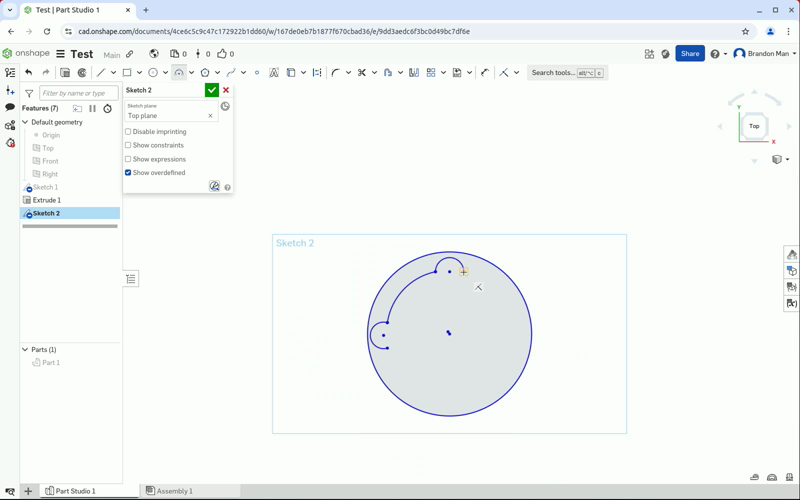
scroll(-6)
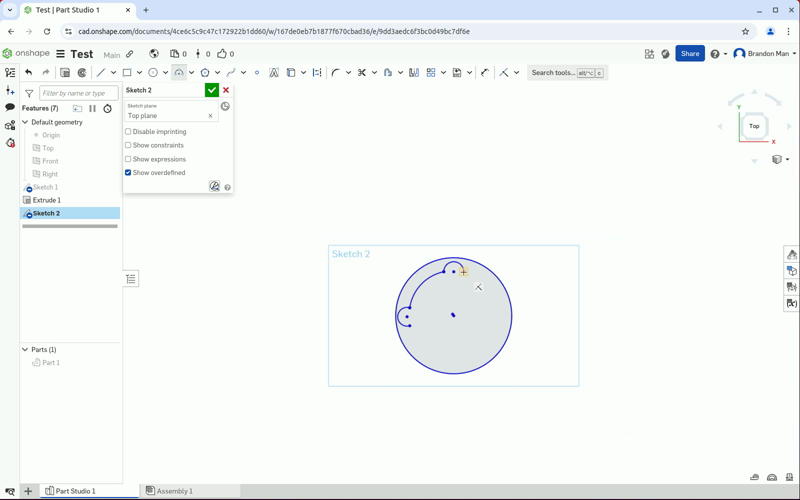
scroll(-6)
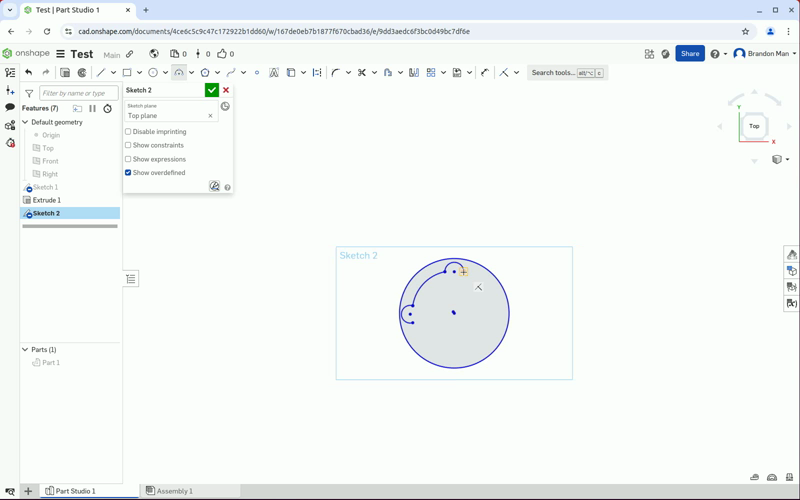
scroll(-6)
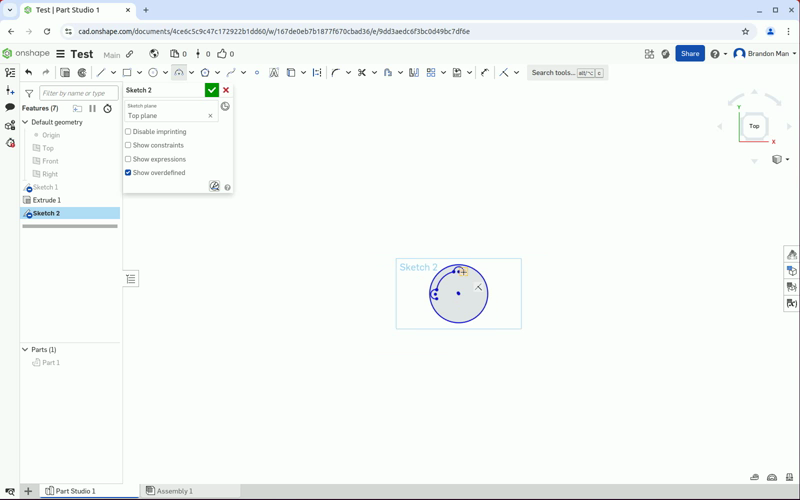
scroll(-6)
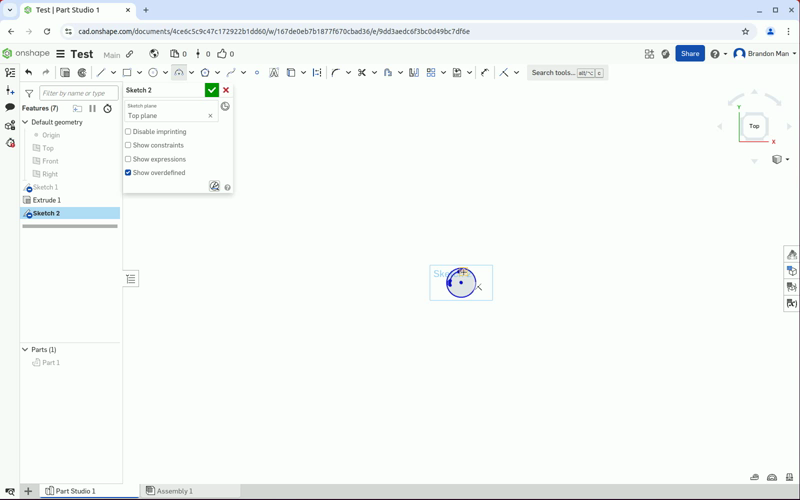
key_down(shift)
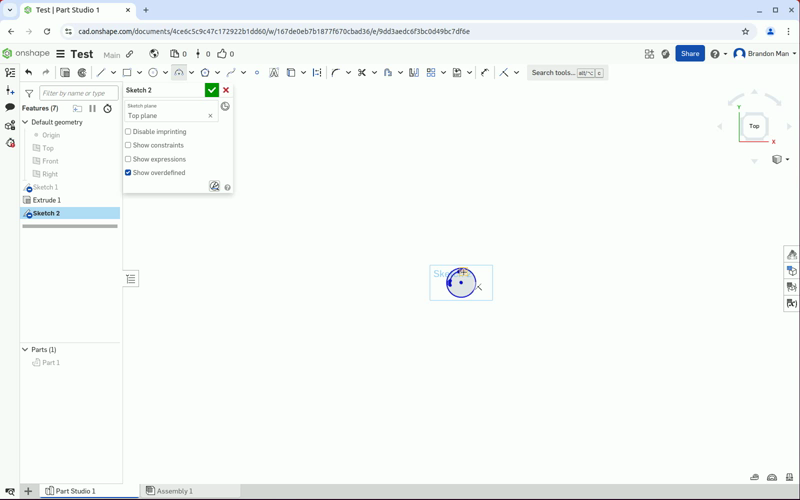
mouse_move(472, 280)
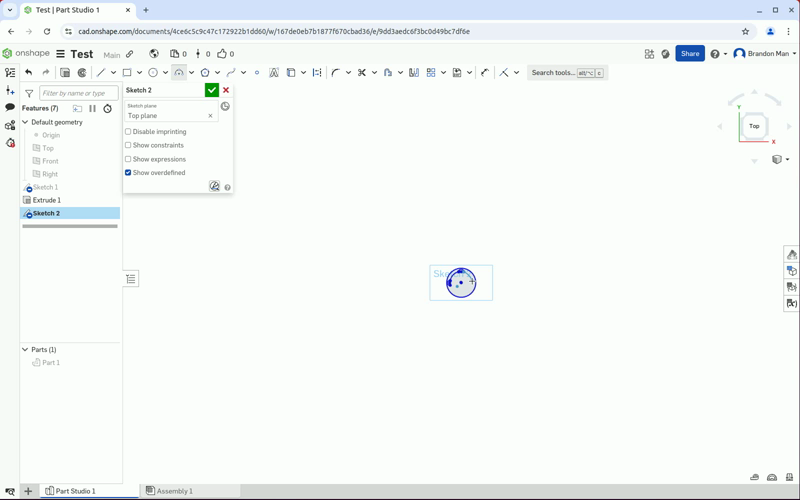
scroll(6)
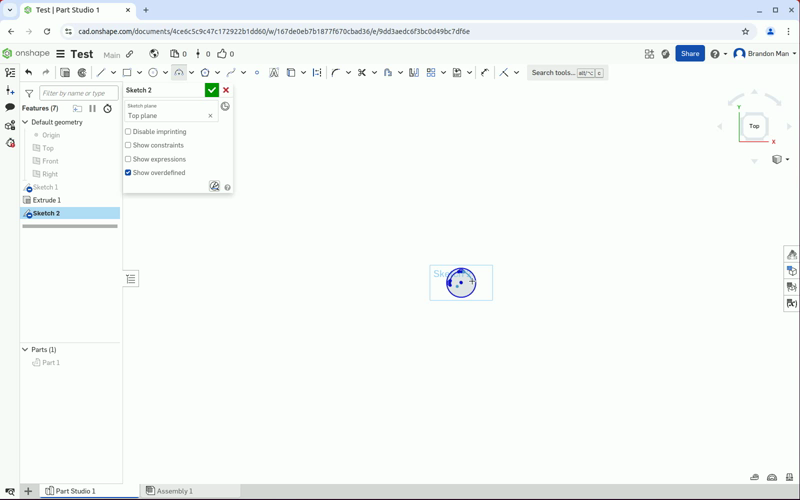
scroll(6)
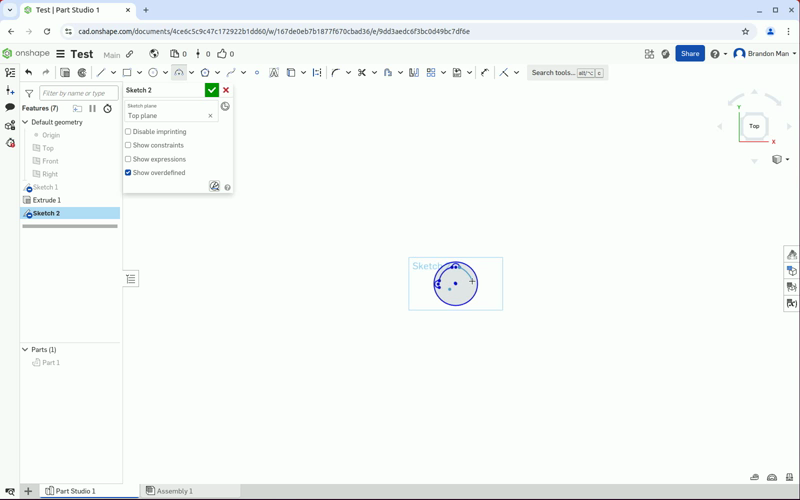
scroll(6)
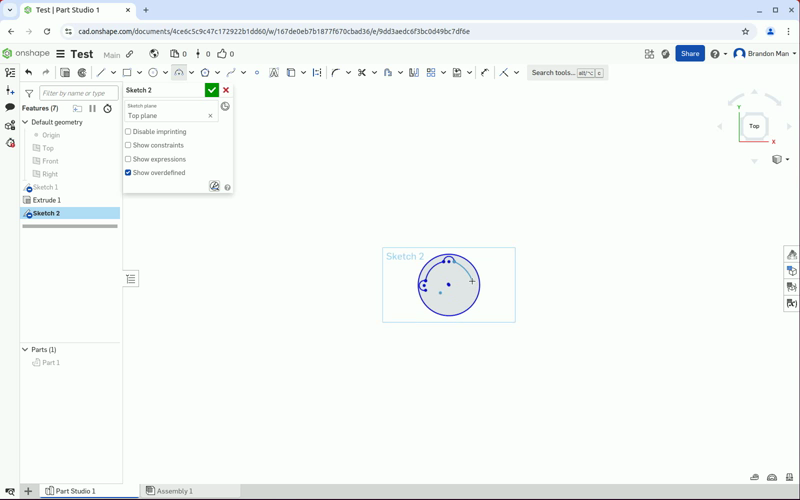
scroll(6)
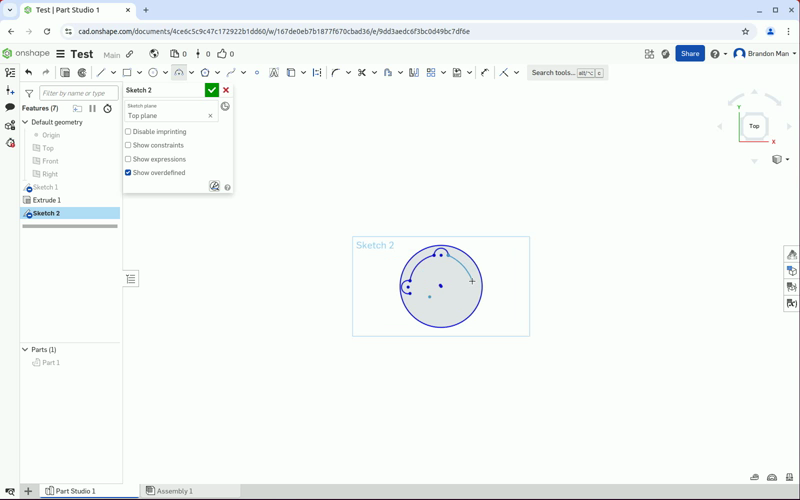
scroll(6)
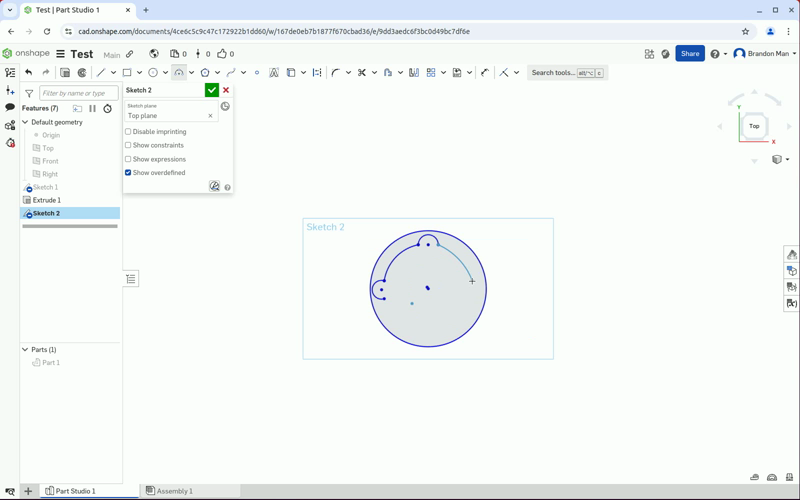
scroll(6)
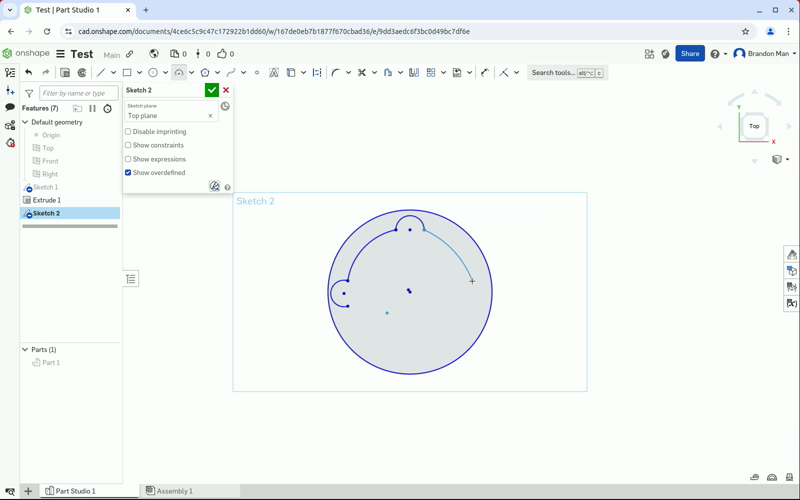
scroll(6)
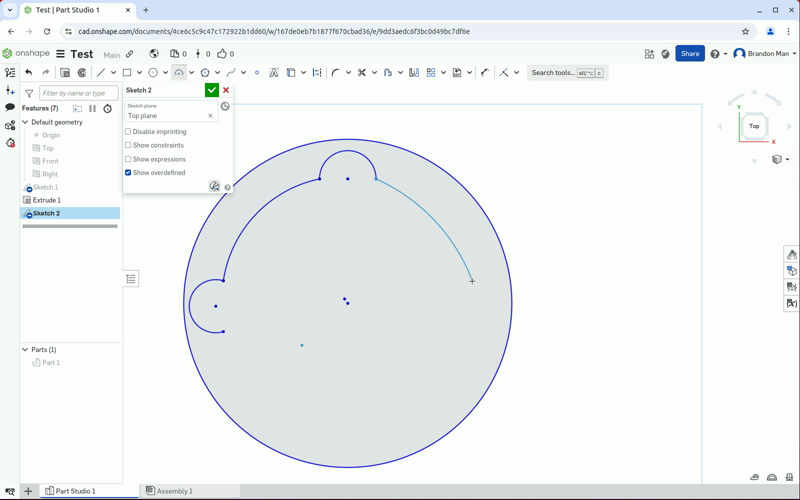
click(472, 280)
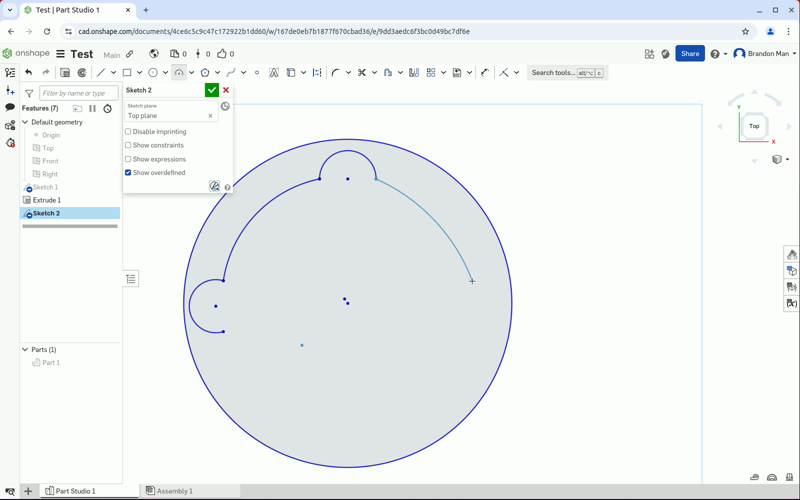
scroll(-6)
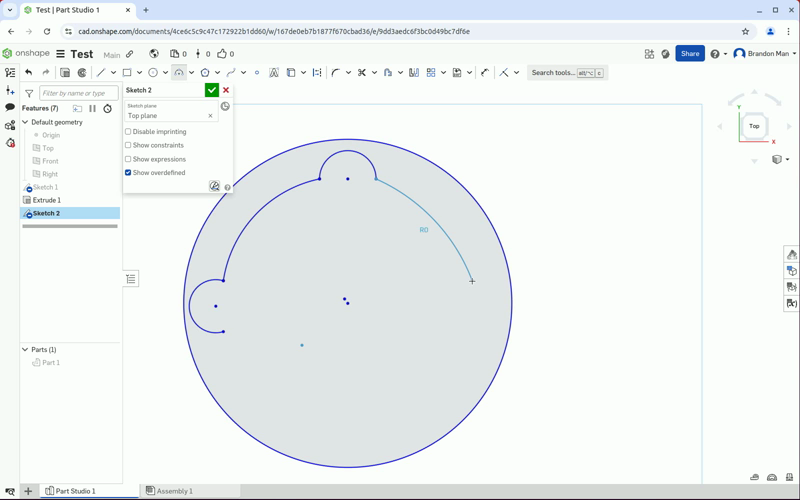
scroll(-6)
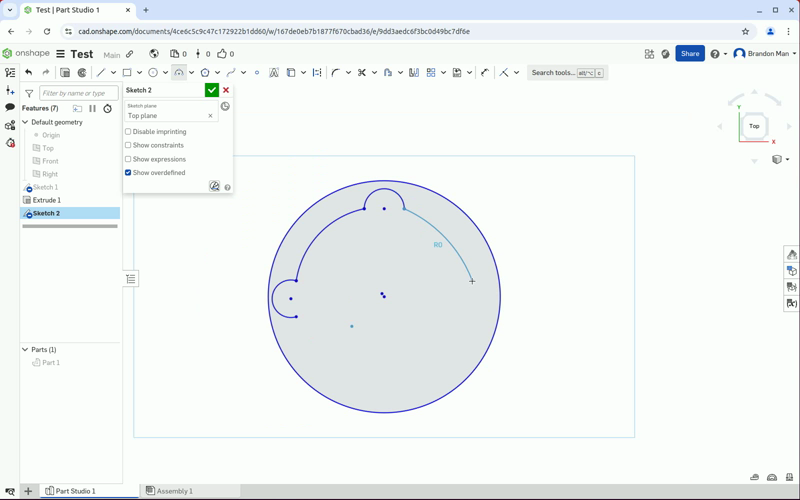
scroll(-6)
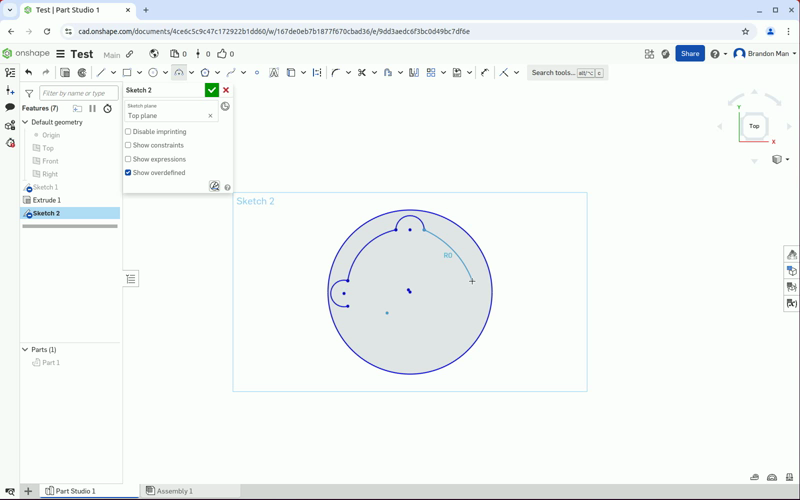
scroll(-6)
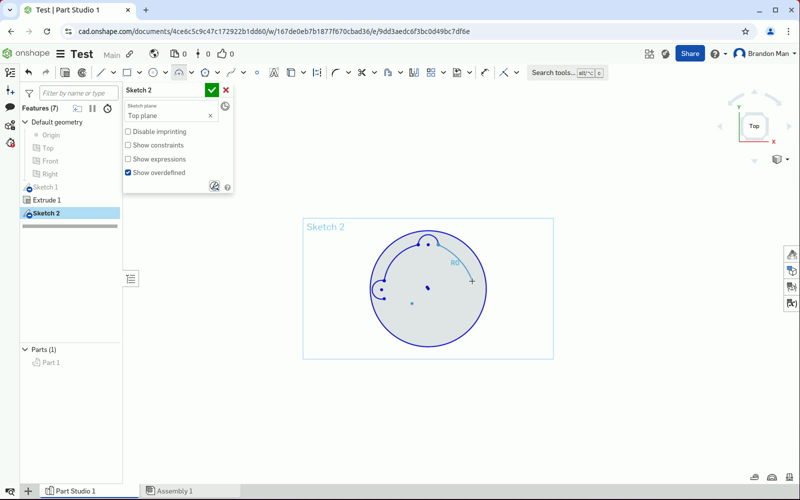
scroll(-6)
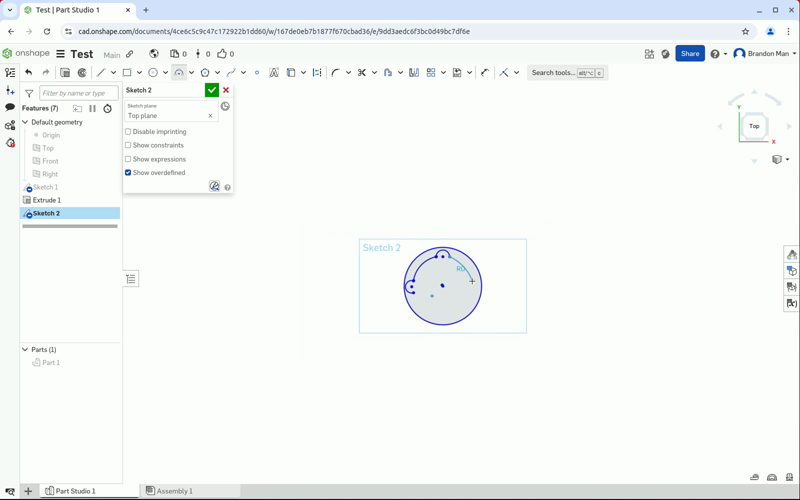
scroll(-6)
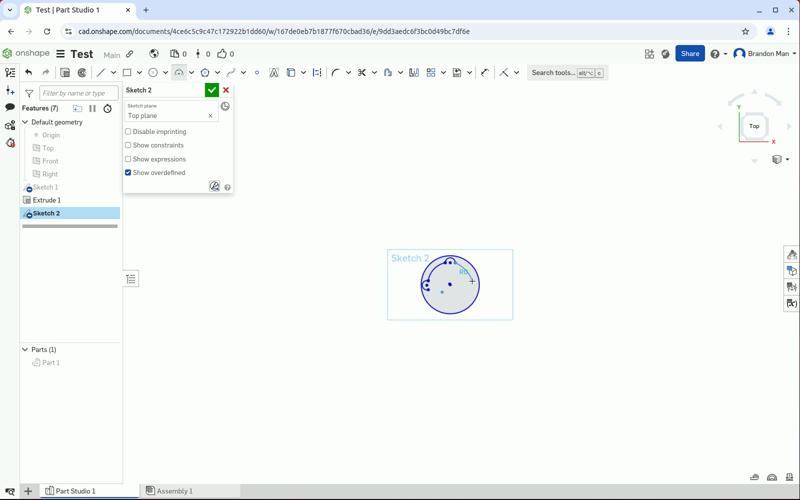
scroll(-6)
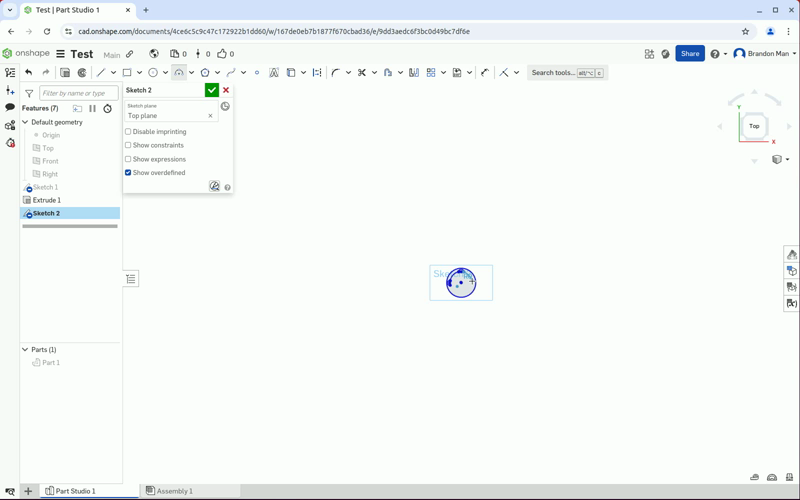
mouse_move(469, 274)
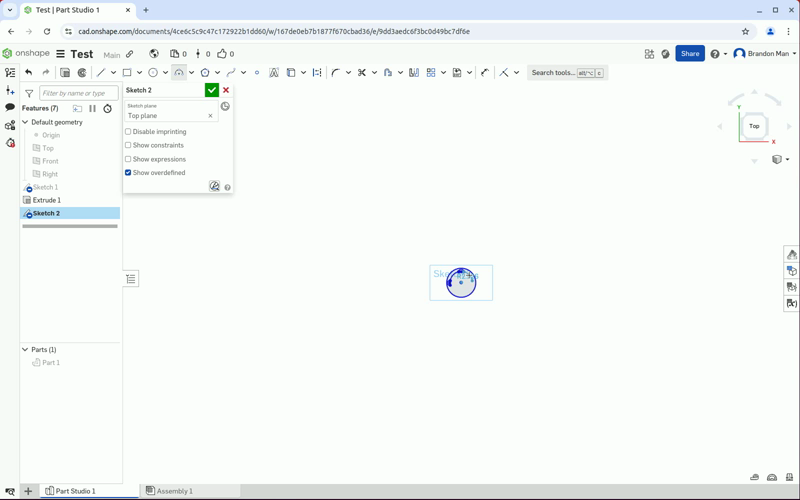
click(469, 274)
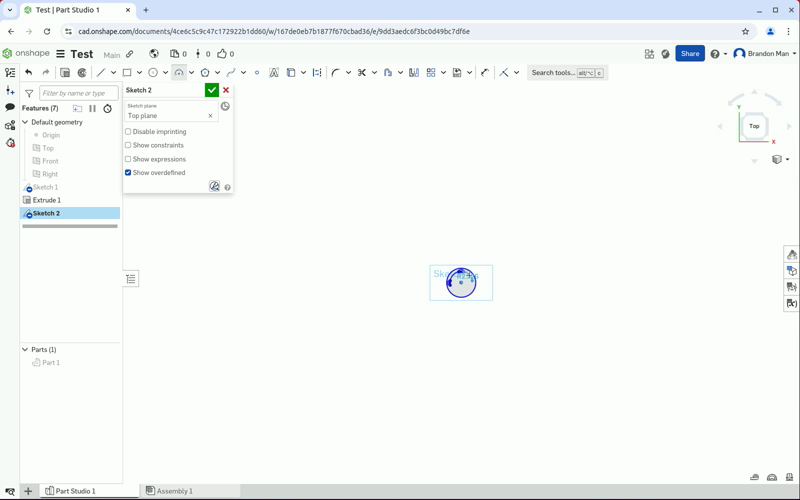
key_up(shift)
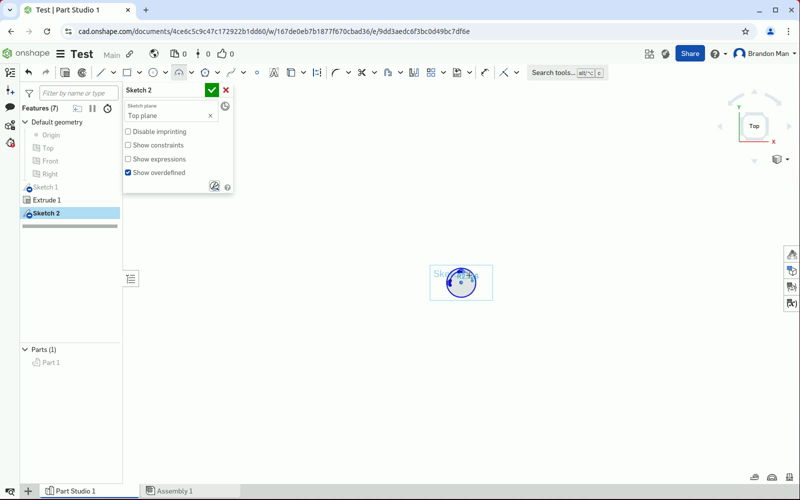
mouse_move(472, 280)
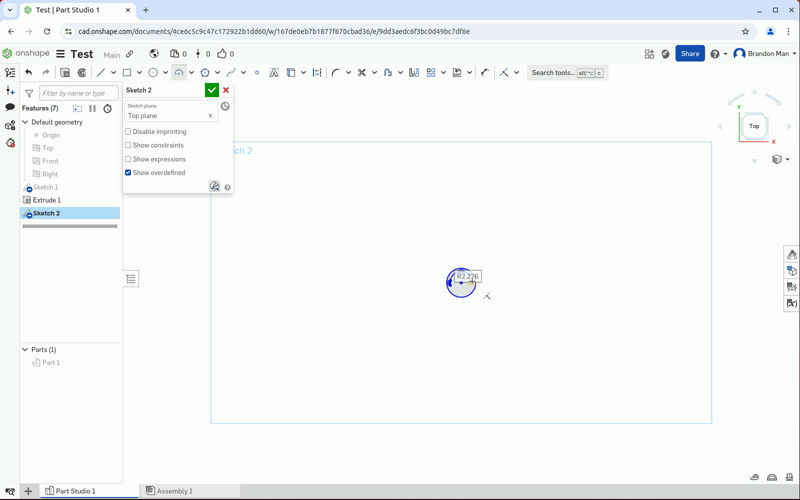
scroll(6)
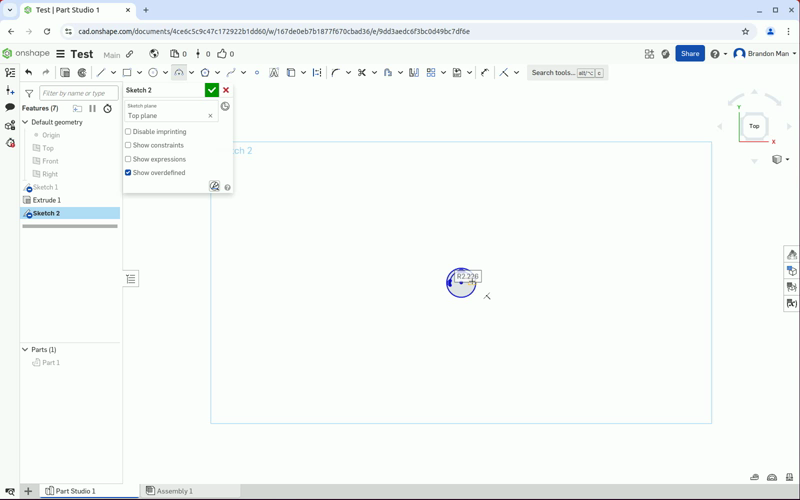
scroll(6)
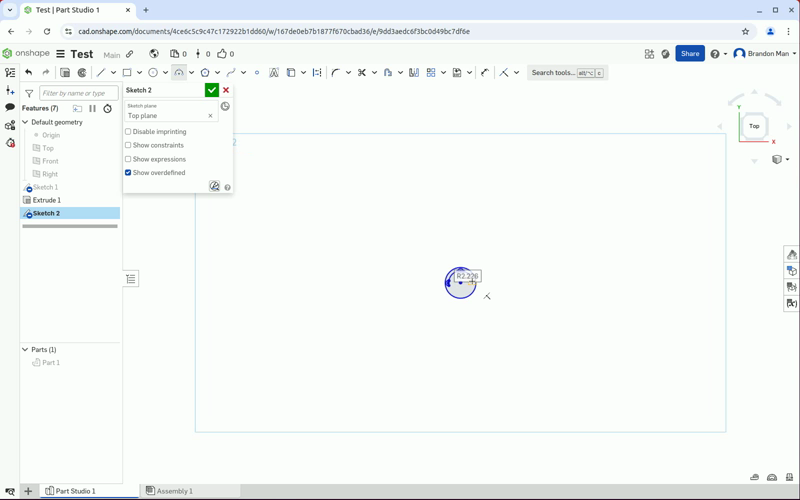
scroll(6)
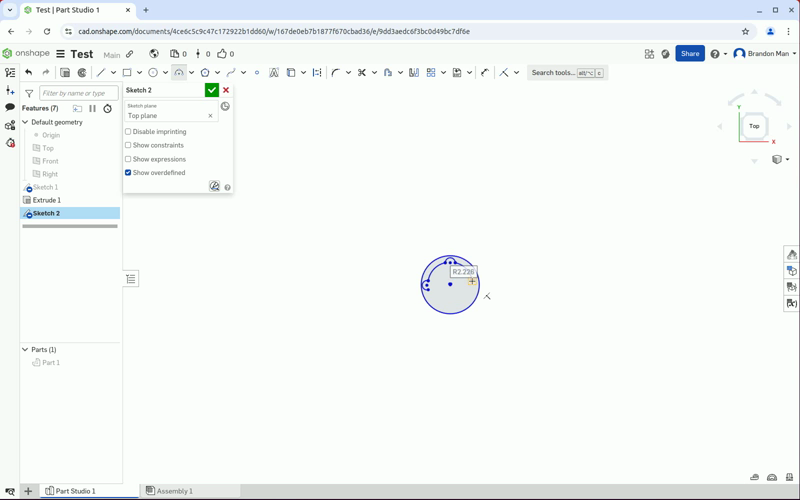
scroll(6)
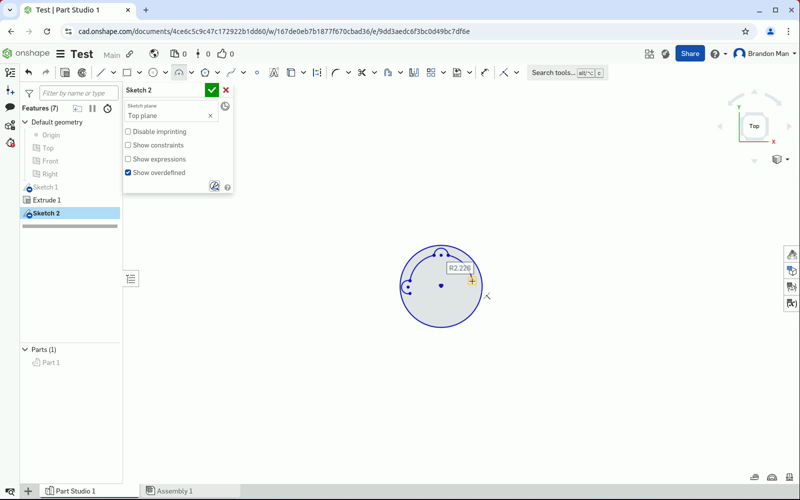
scroll(6)
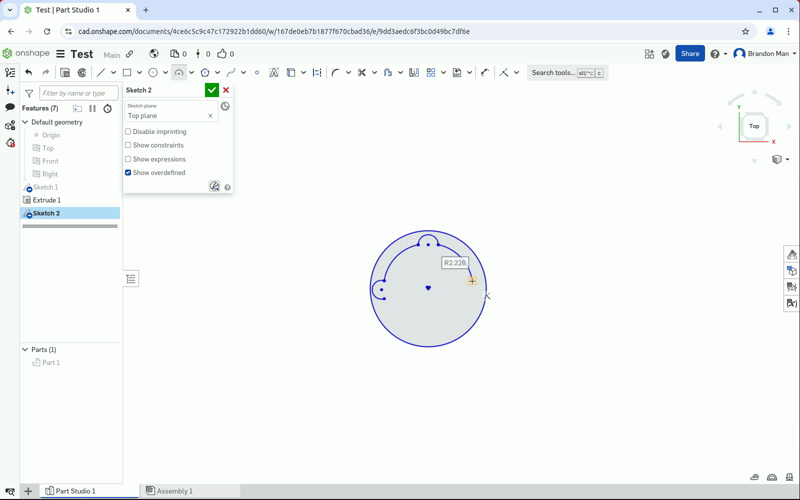
scroll(6)
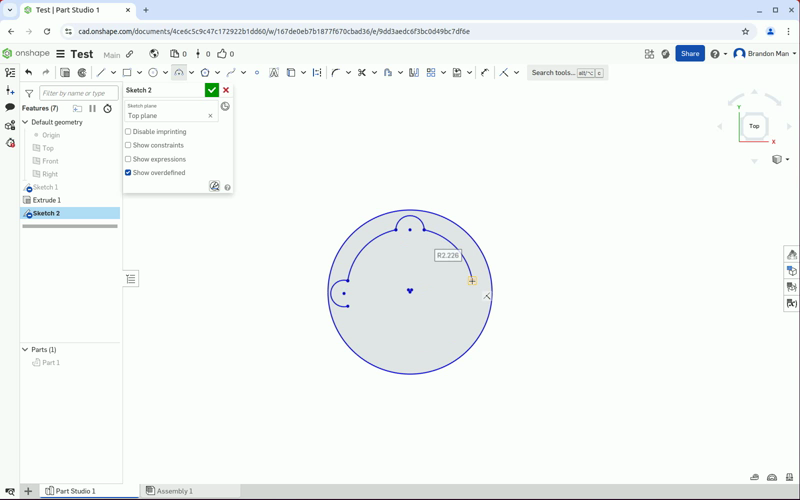
scroll(6)
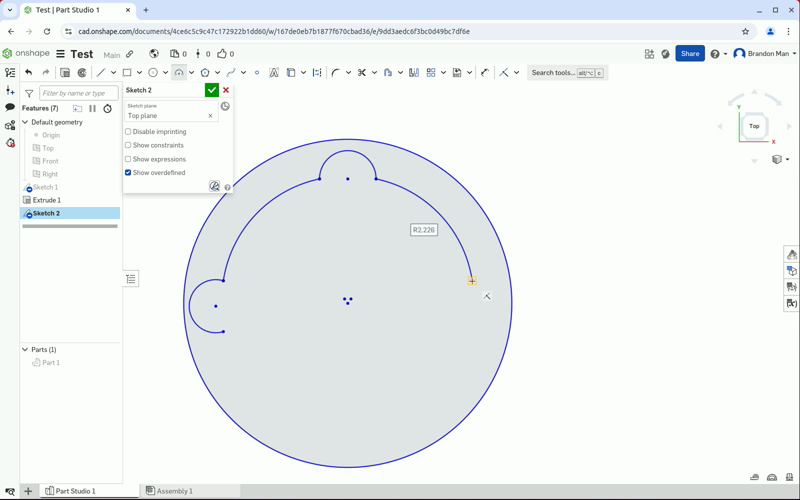
click(472, 280)
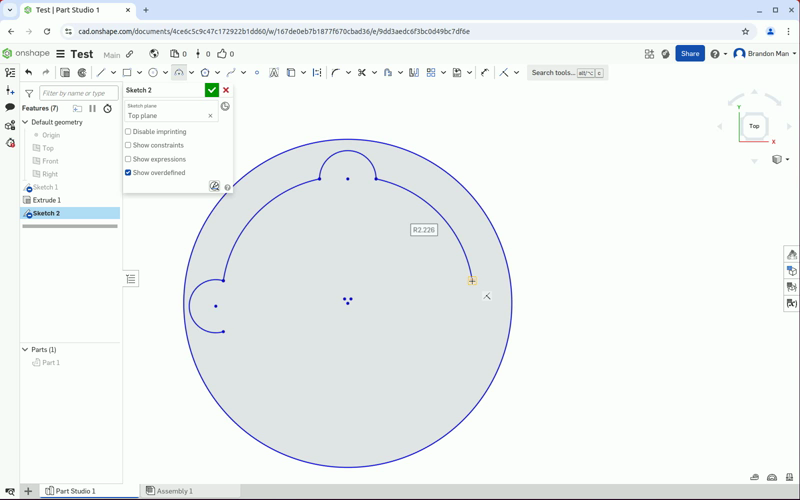
scroll(-6)
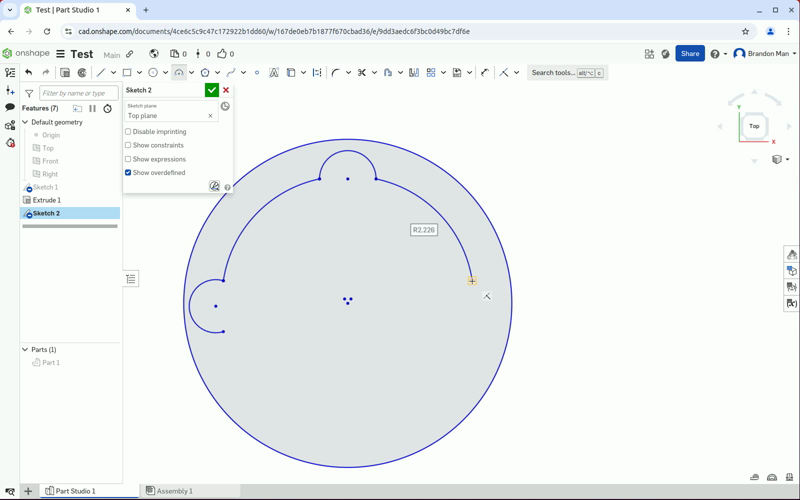
scroll(-6)
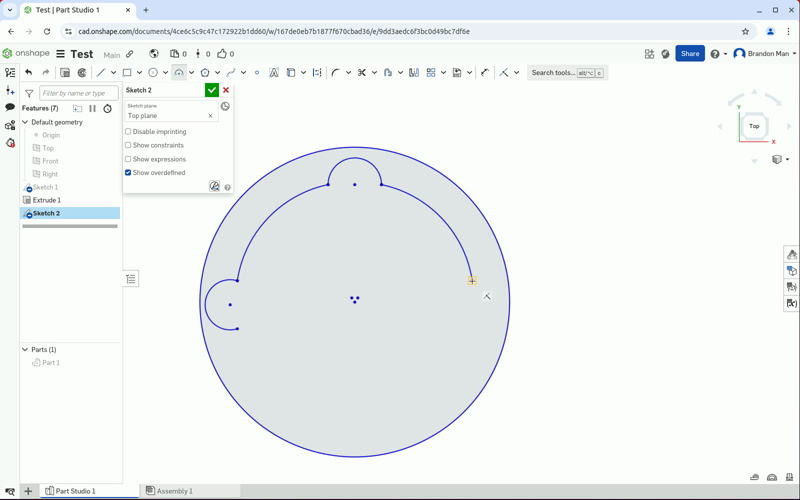
scroll(-6)
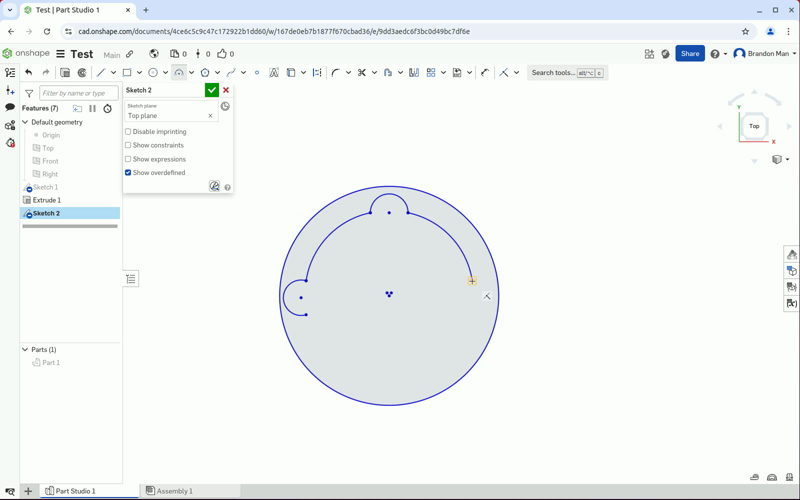
scroll(-6)
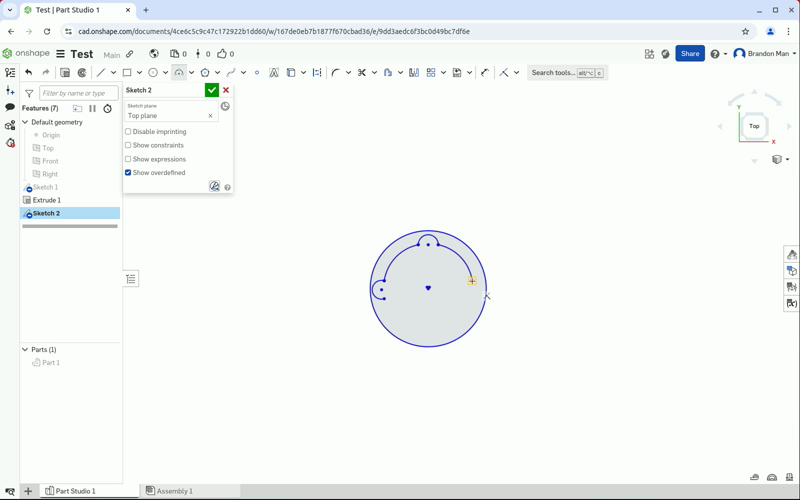
scroll(-6)
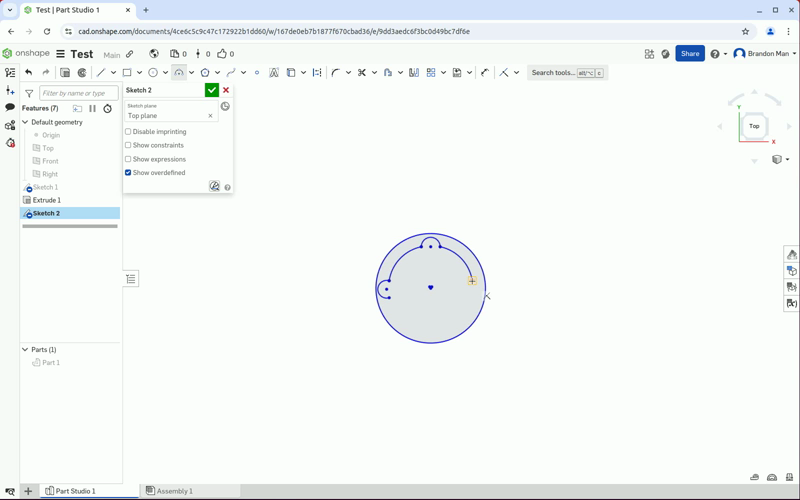
scroll(-6)
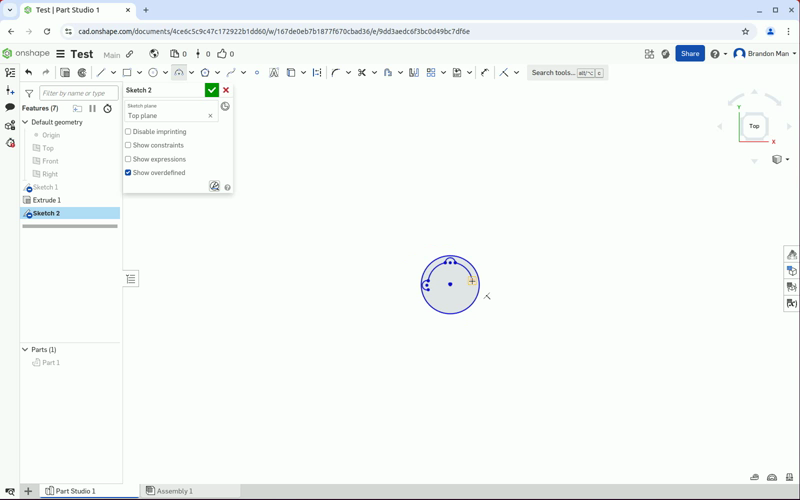
scroll(-6)
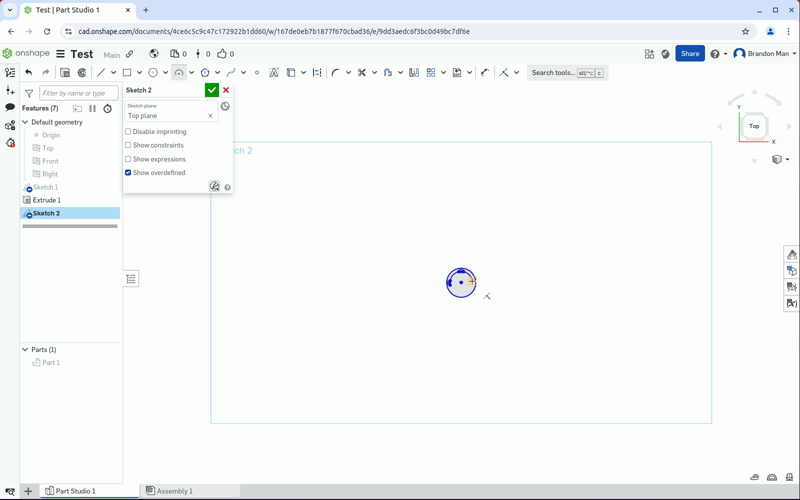
key_down(shift)
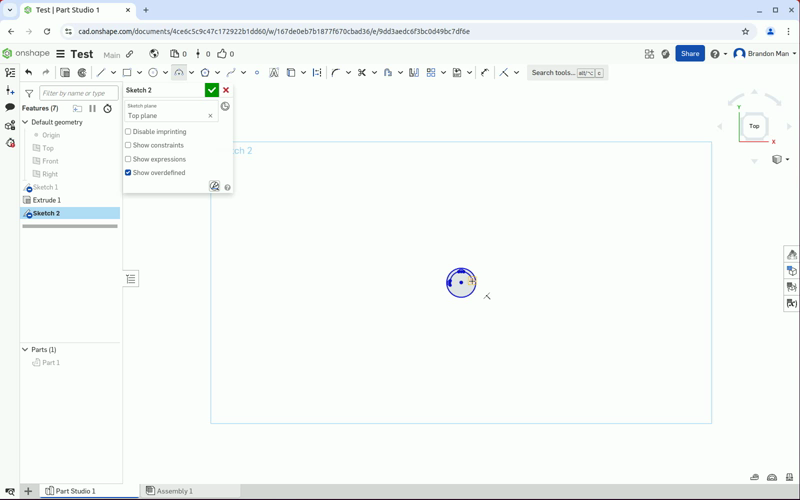
mouse_move(472, 285)
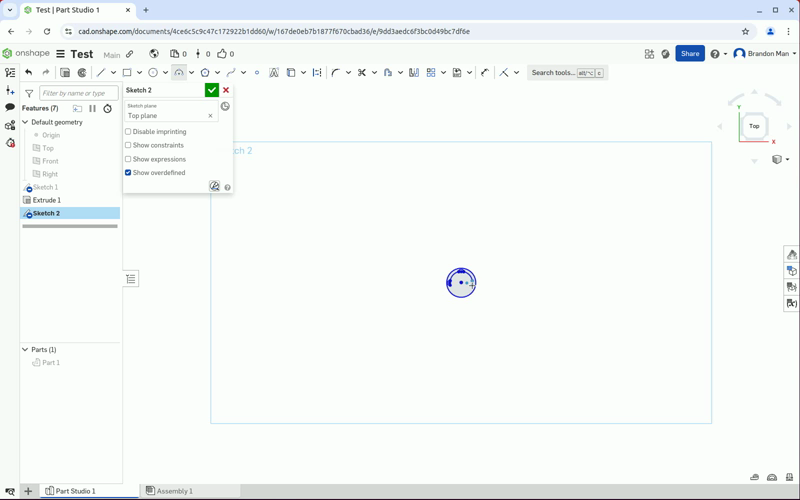
scroll(6)
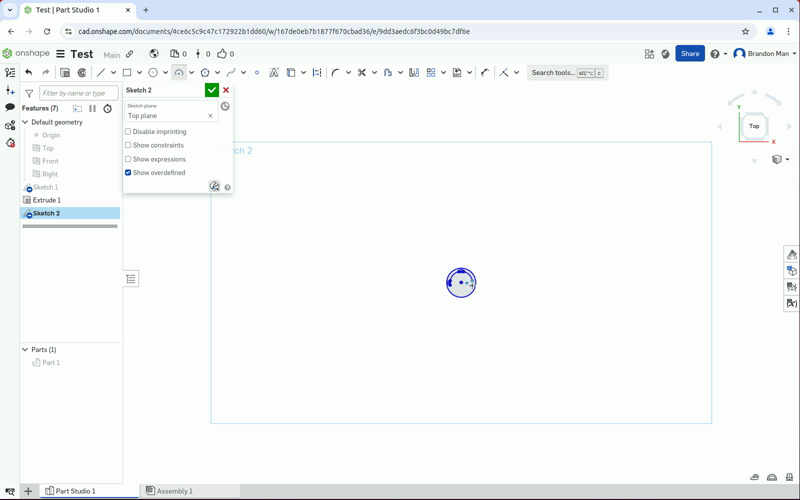
scroll(6)
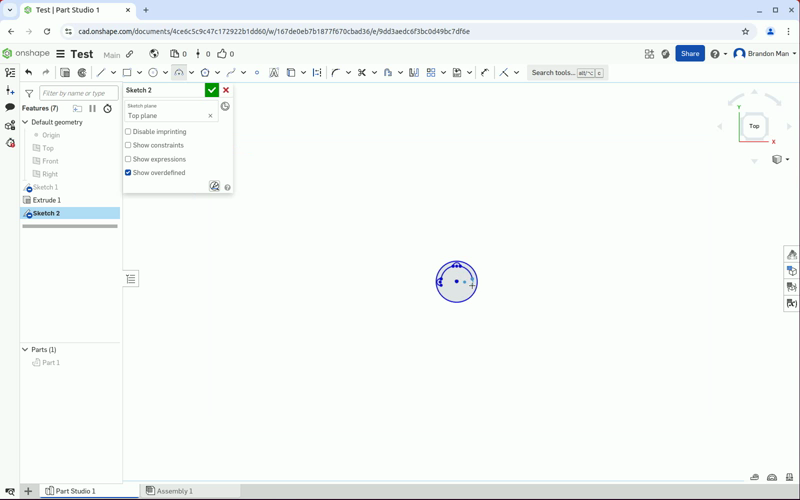
scroll(6)
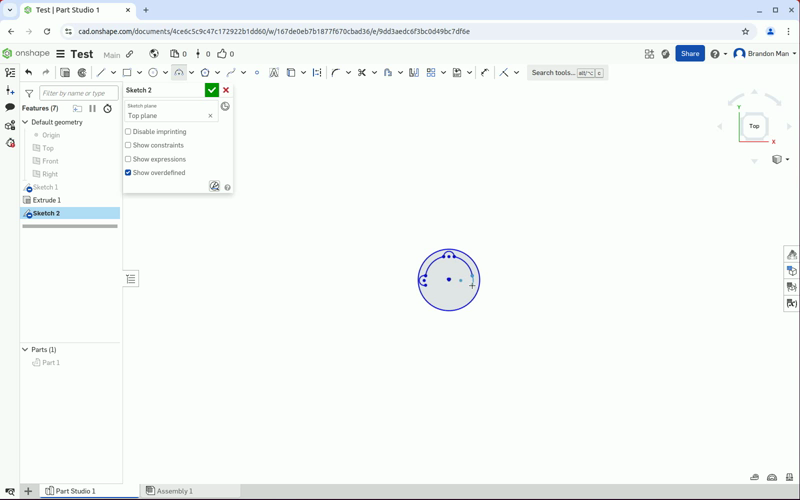
scroll(6)
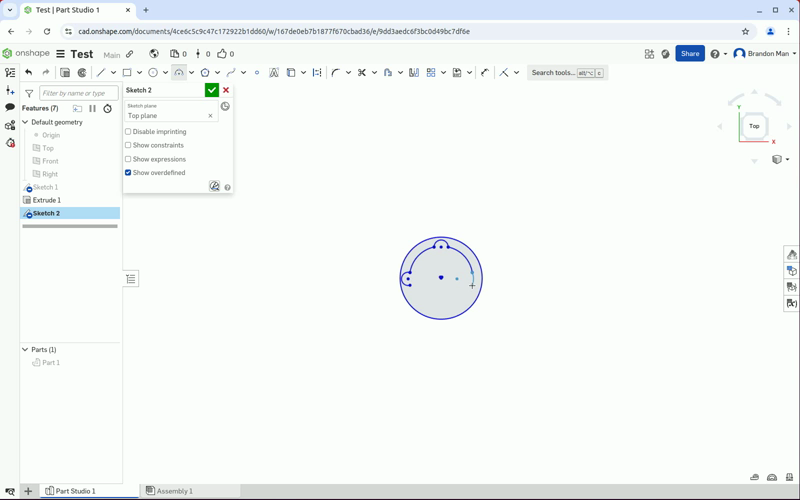
scroll(6)
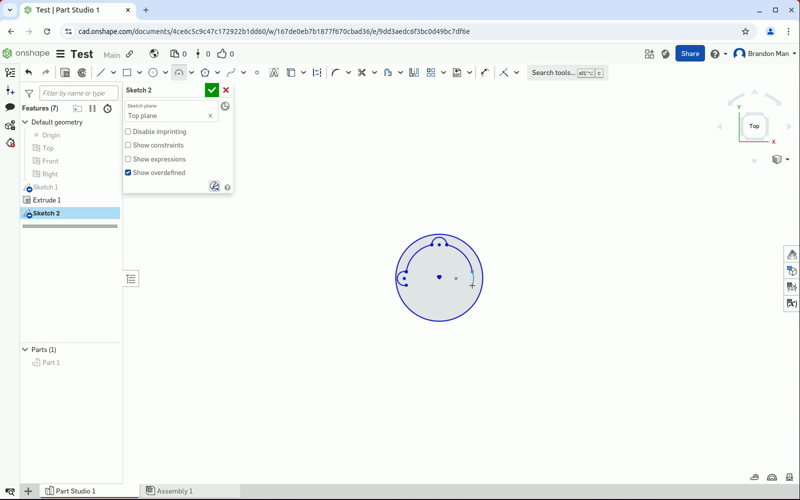
scroll(6)
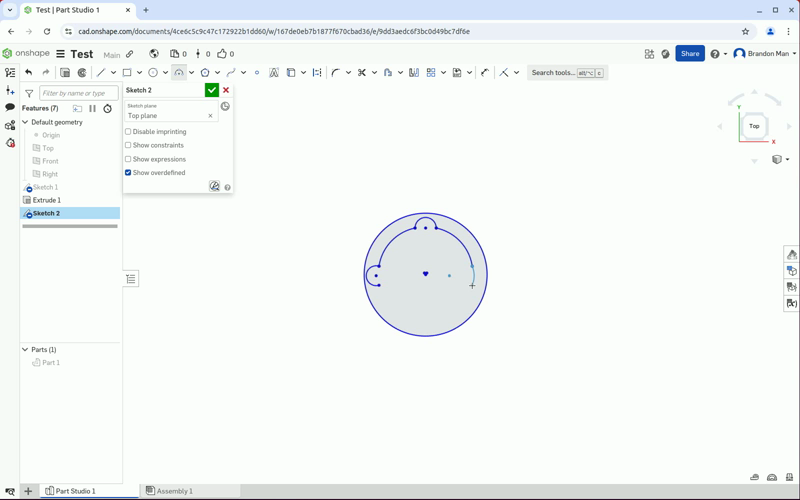
scroll(6)
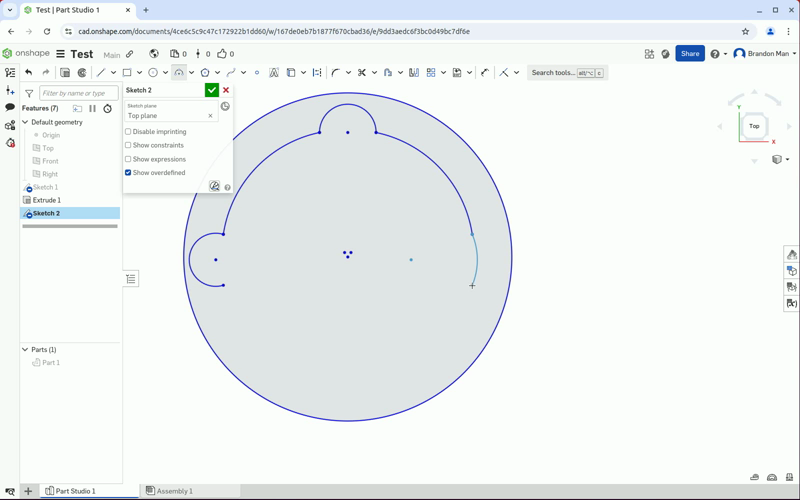
click(472, 285)
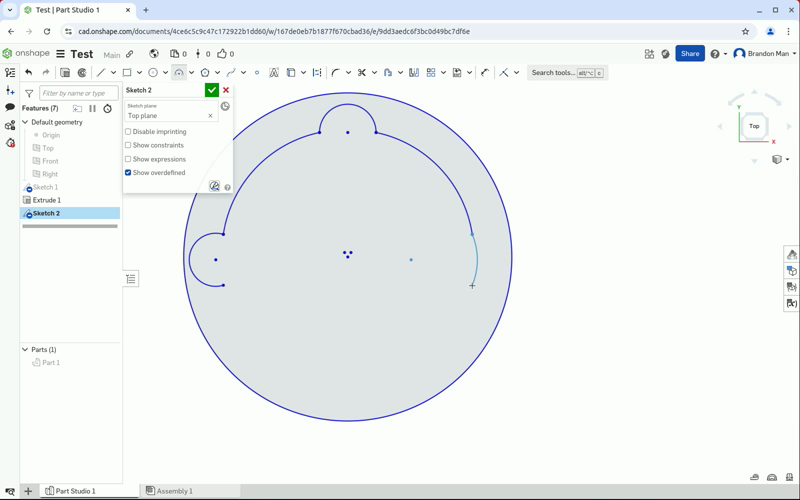
scroll(-6)
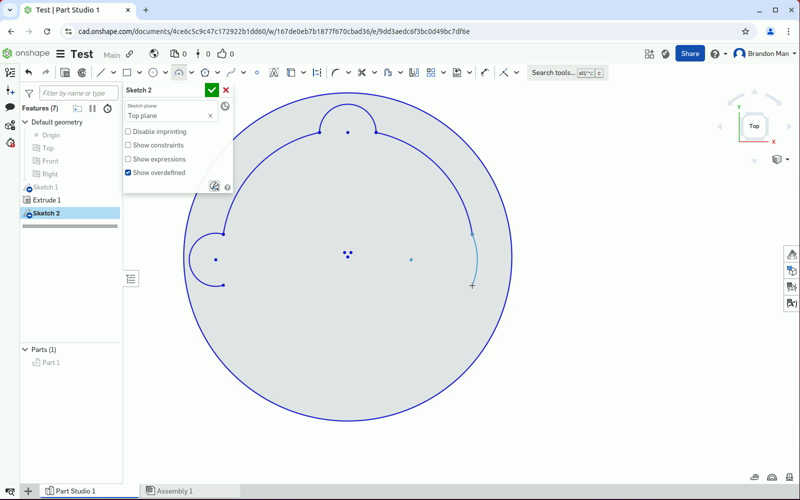
scroll(-6)
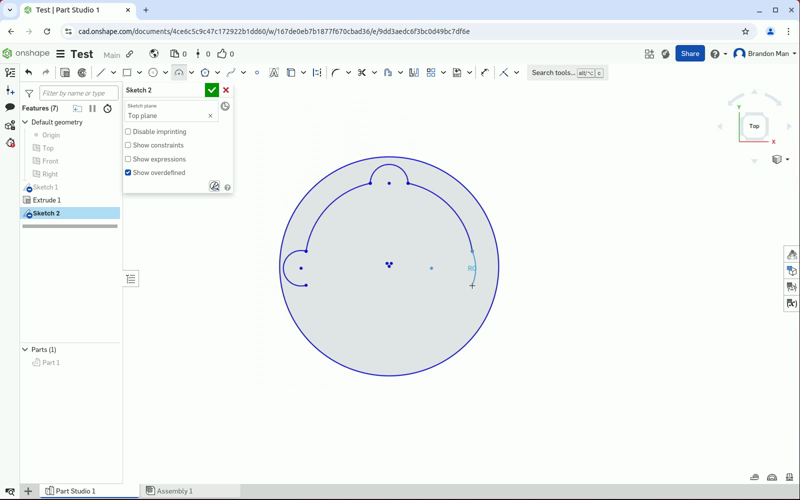
scroll(-6)
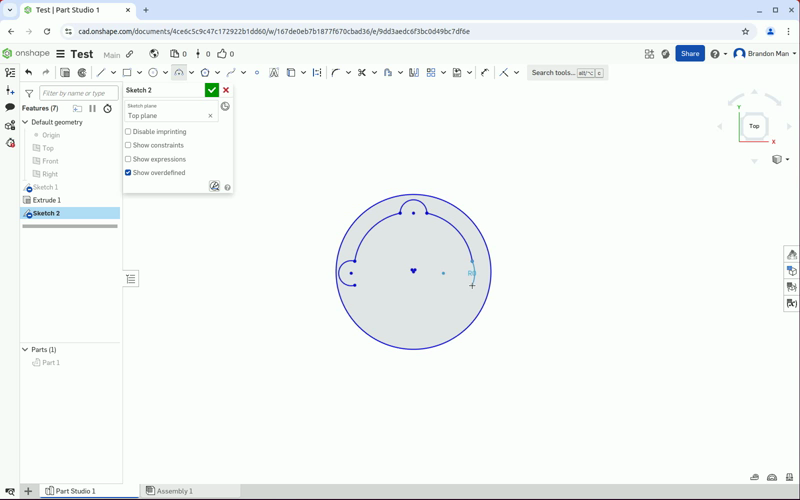
scroll(-6)
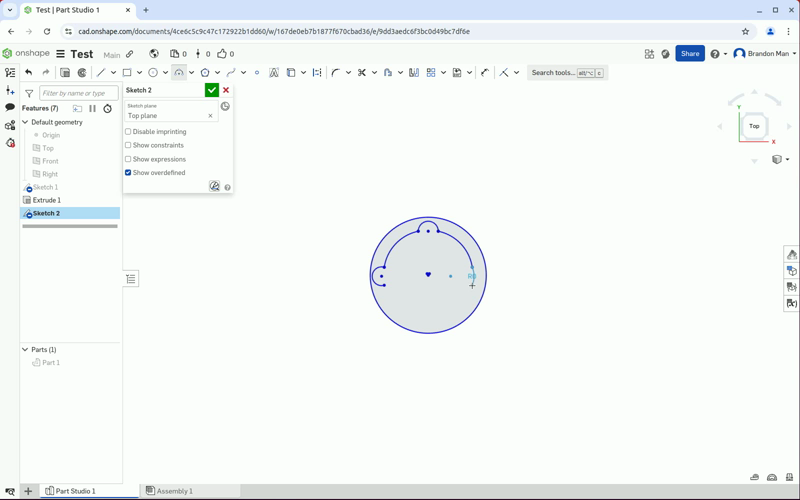
scroll(-6)
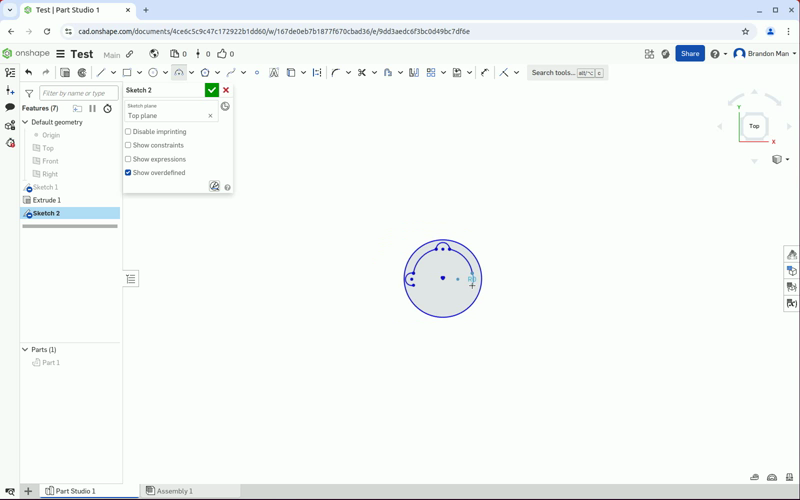
scroll(-6)
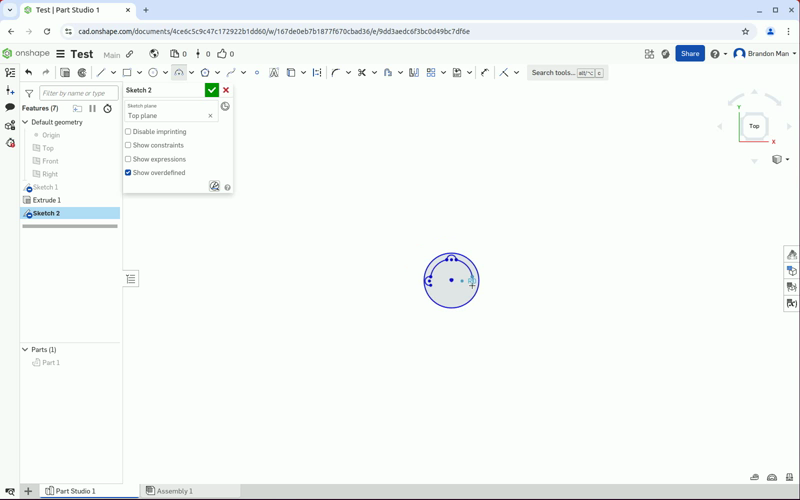
scroll(-6)
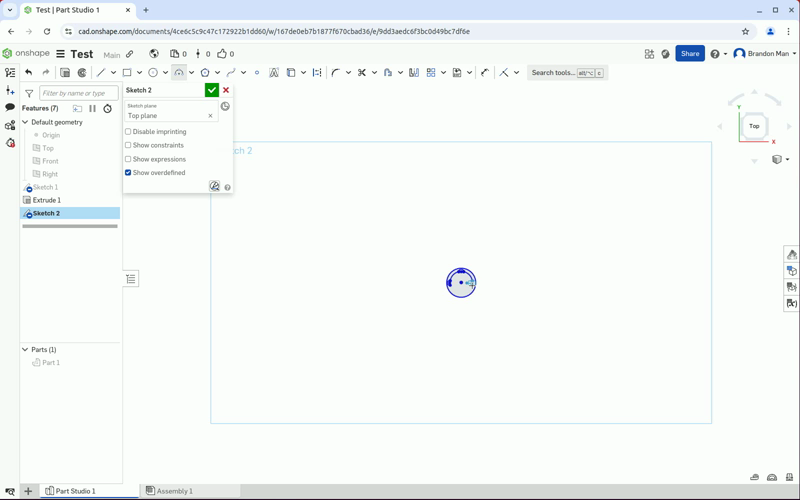
mouse_move(474, 282)
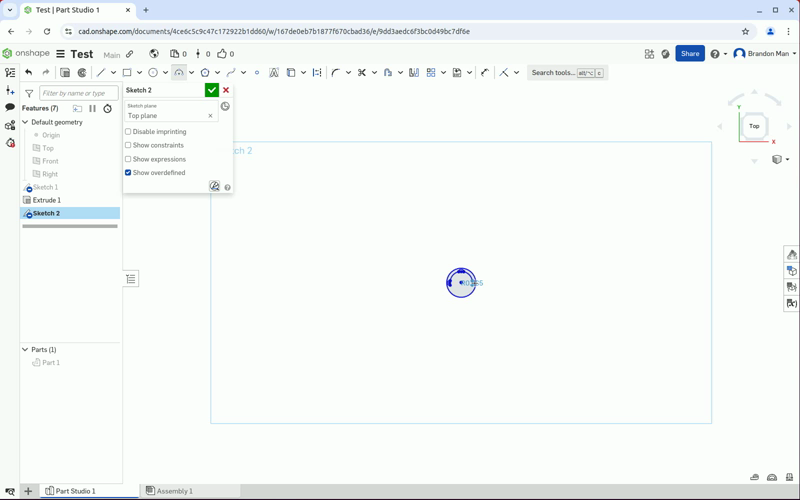
scroll(6)
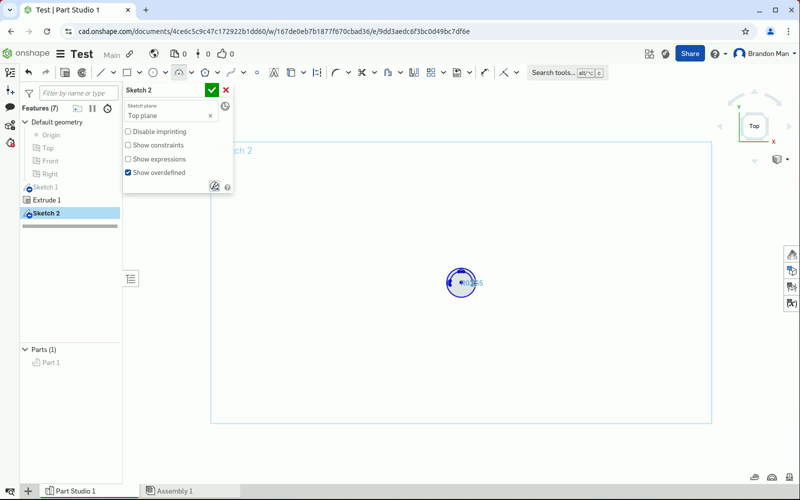
scroll(6)
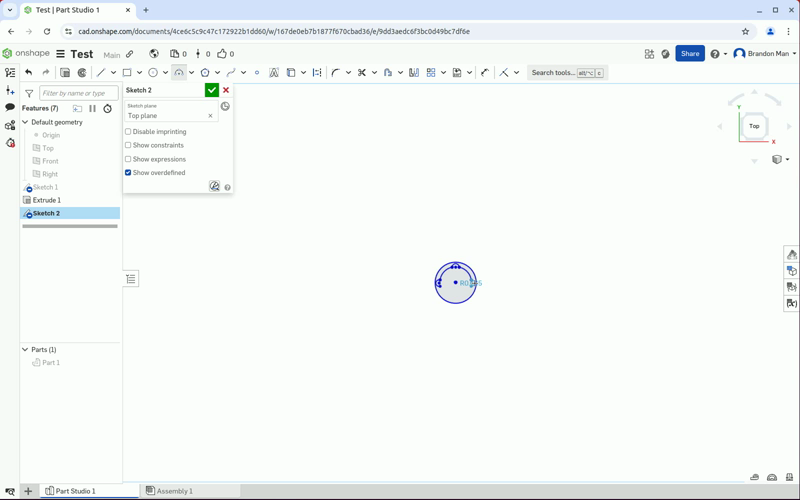
scroll(6)
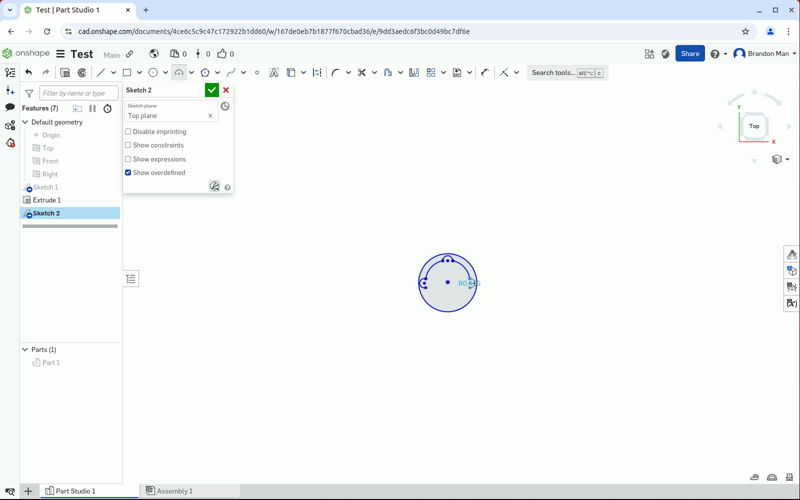
scroll(6)
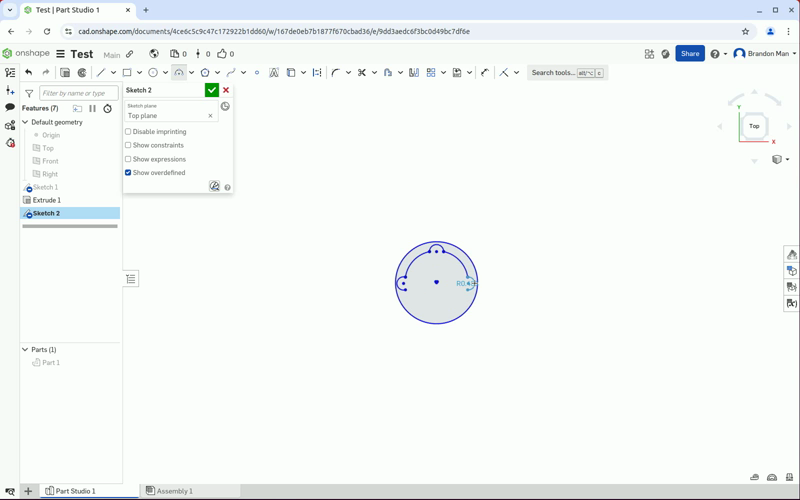
scroll(6)
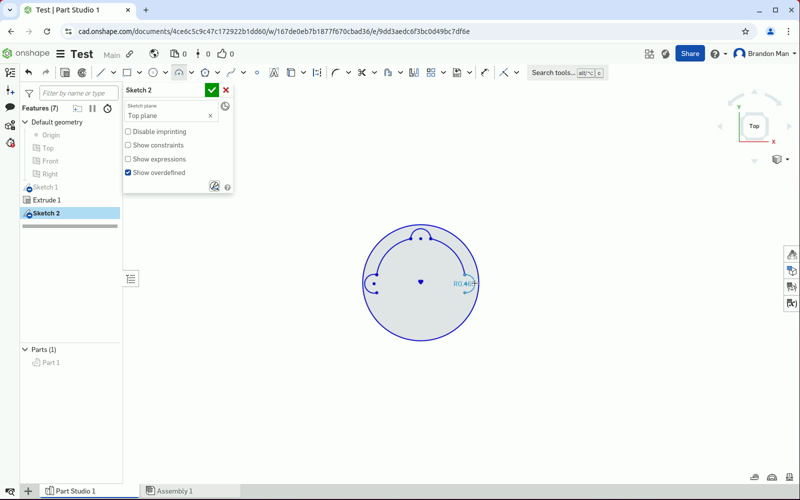
scroll(6)
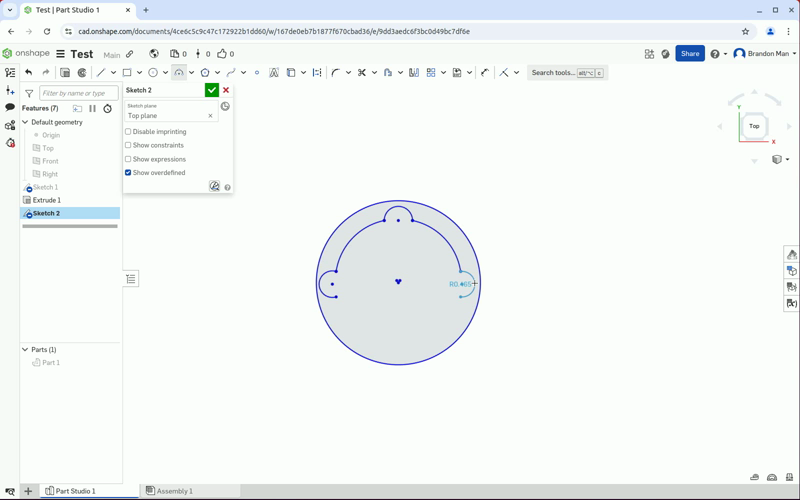
scroll(6)
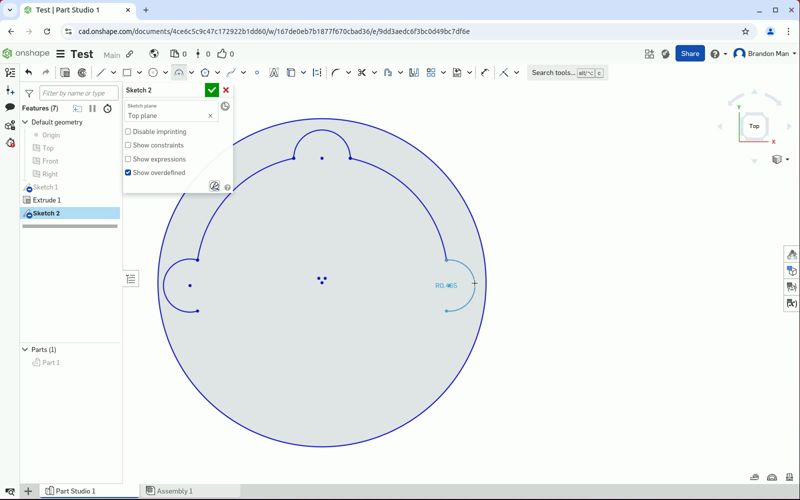
click(474, 282)
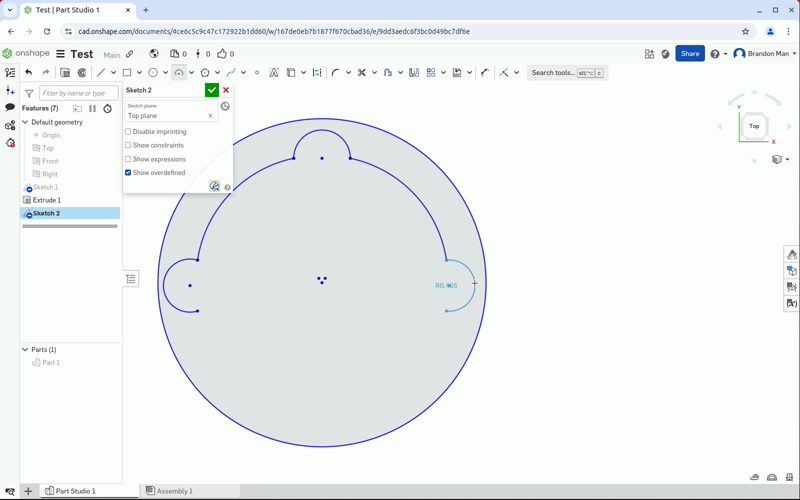
scroll(-6)
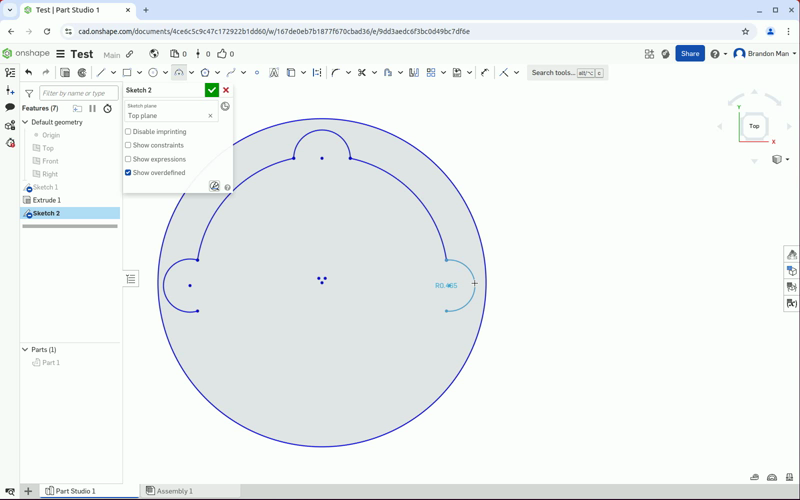
scroll(-6)
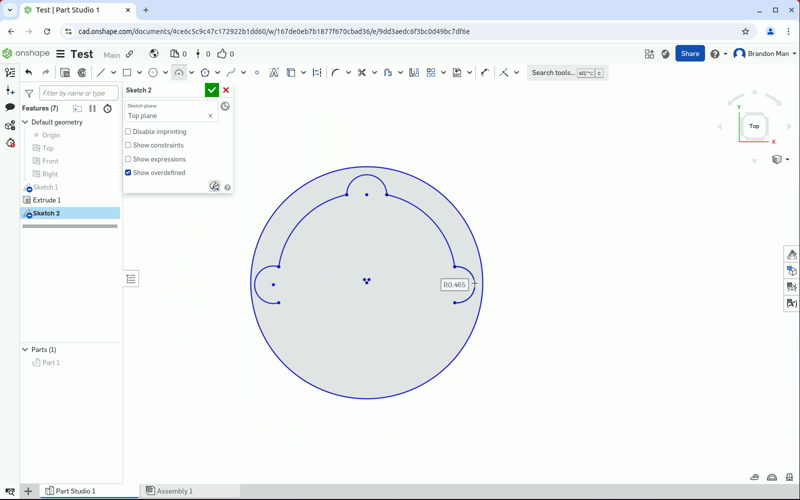
scroll(-6)
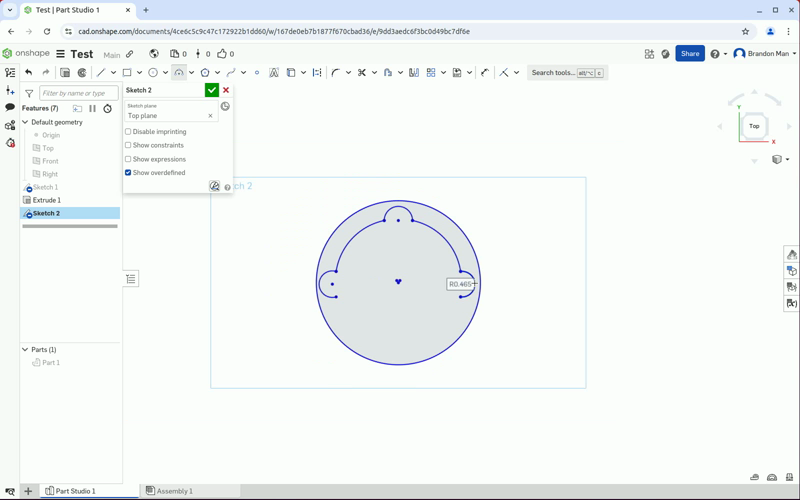
scroll(-6)
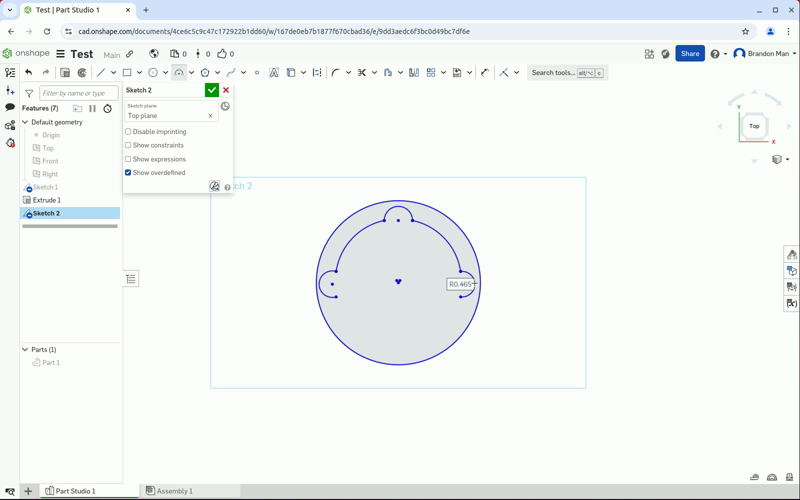
scroll(-6)
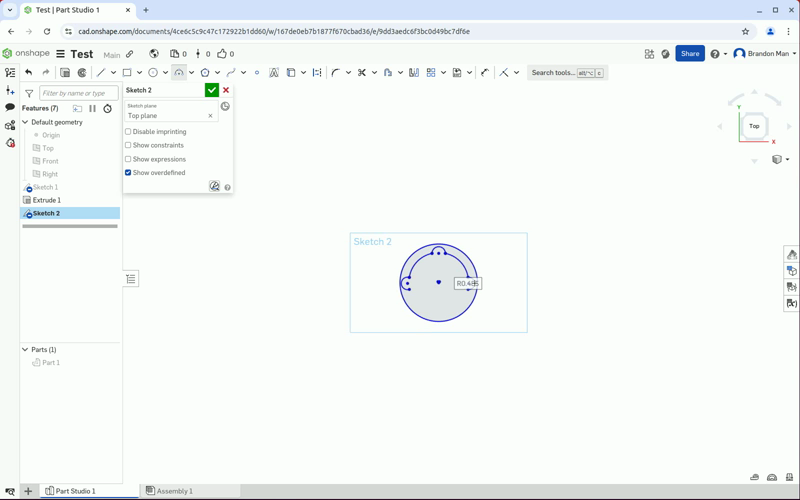
scroll(-6)
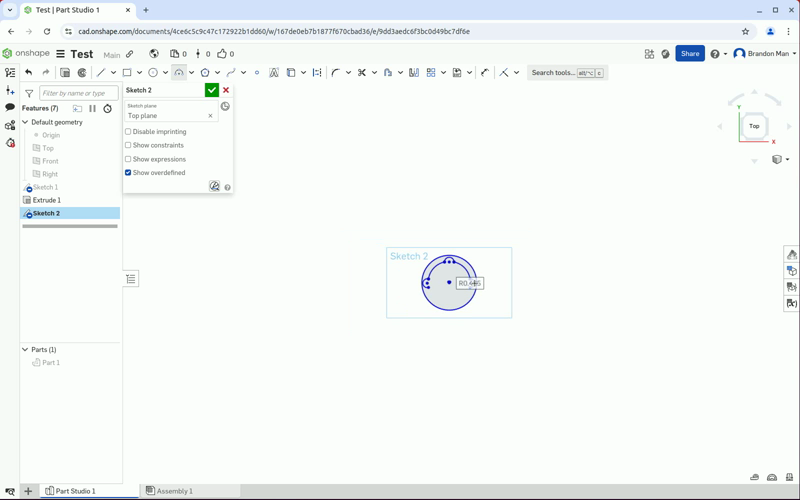
scroll(-6)
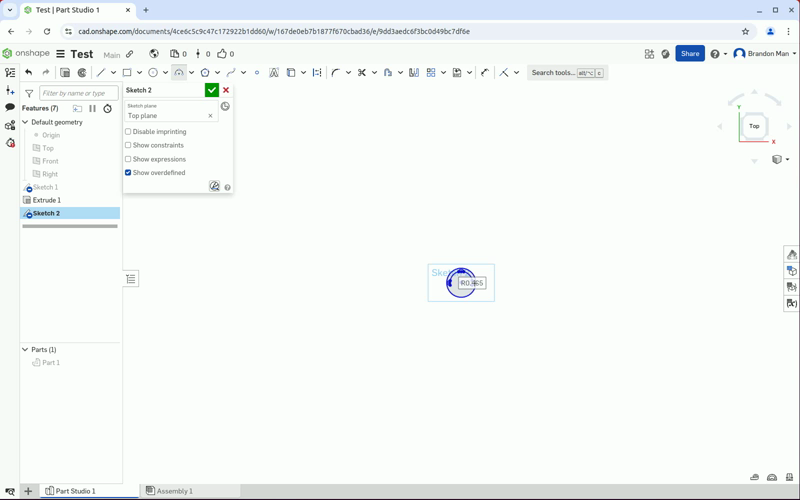
key_up(shift)
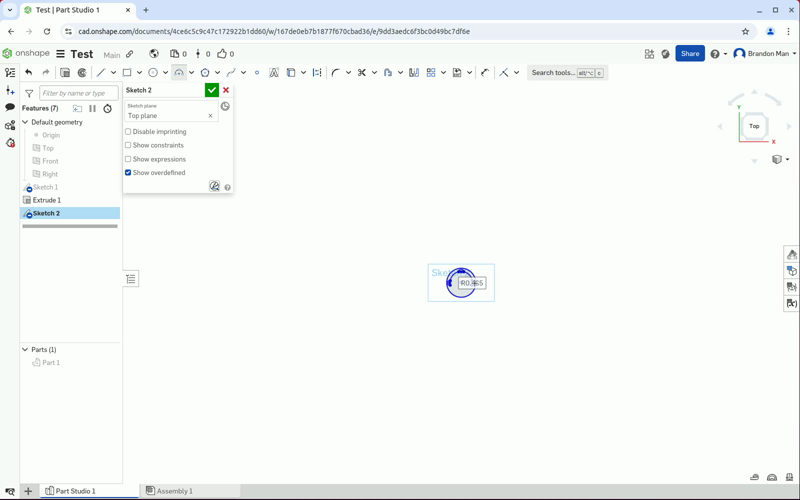
mouse_move(472, 285)
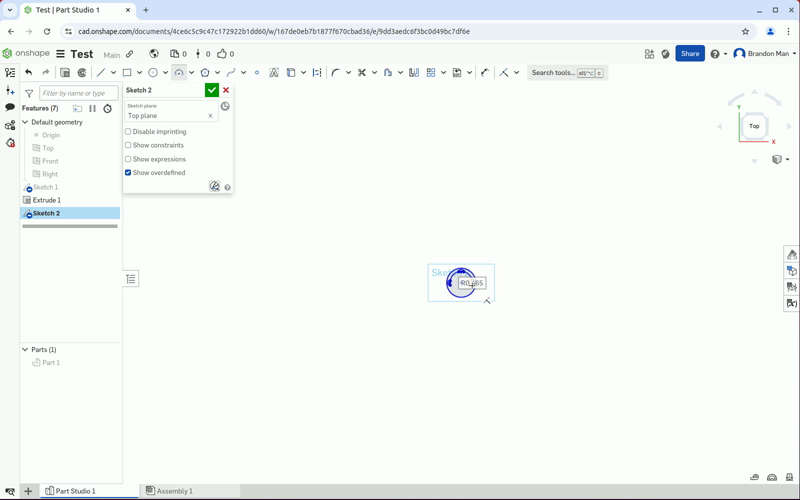
scroll(6)
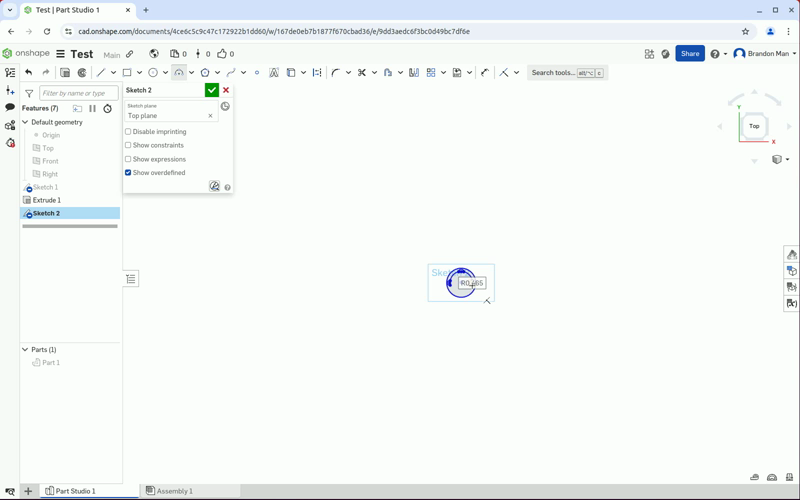
scroll(6)
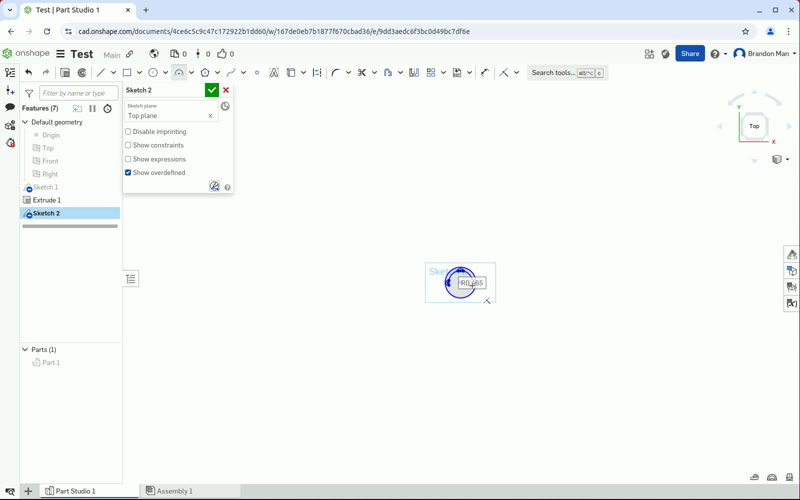
scroll(6)
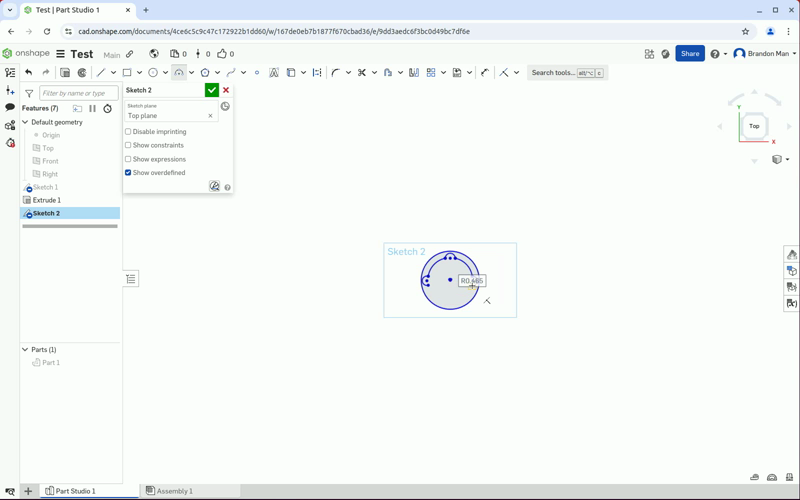
scroll(6)
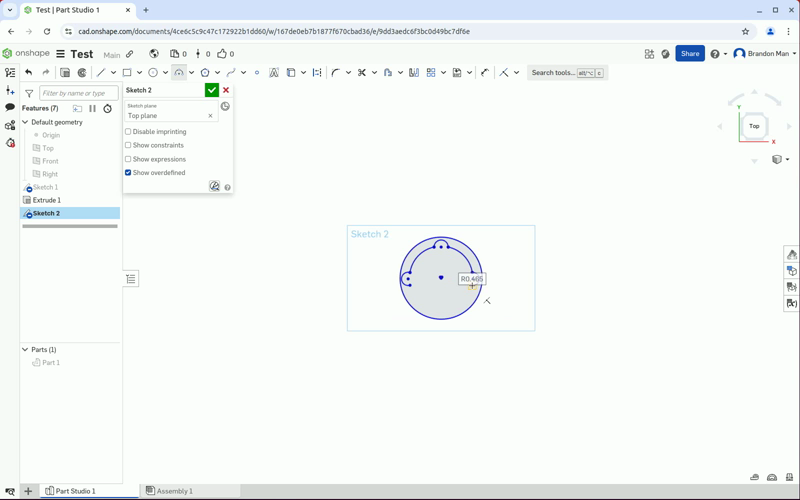
scroll(6)
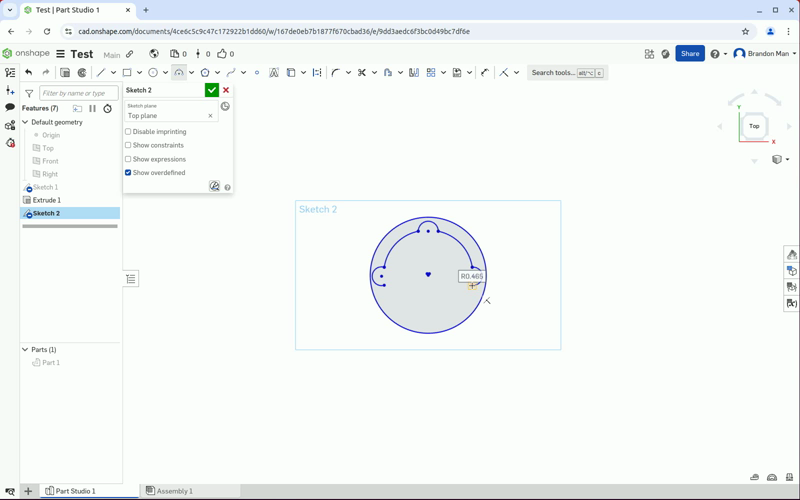
scroll(6)
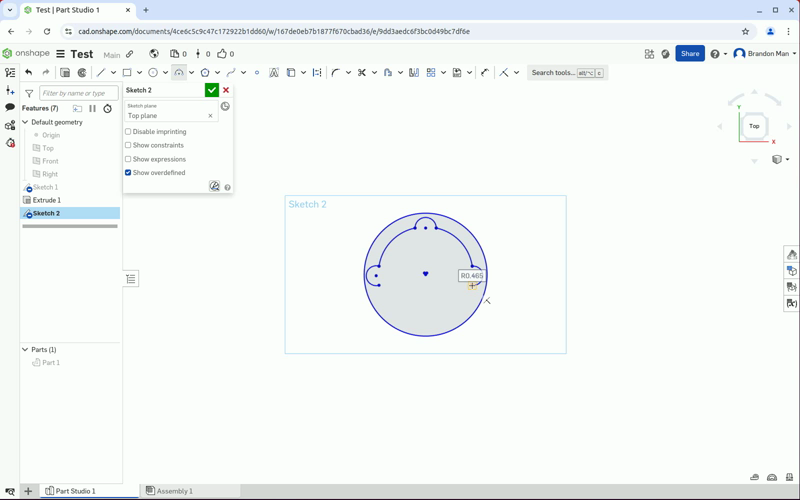
scroll(6)
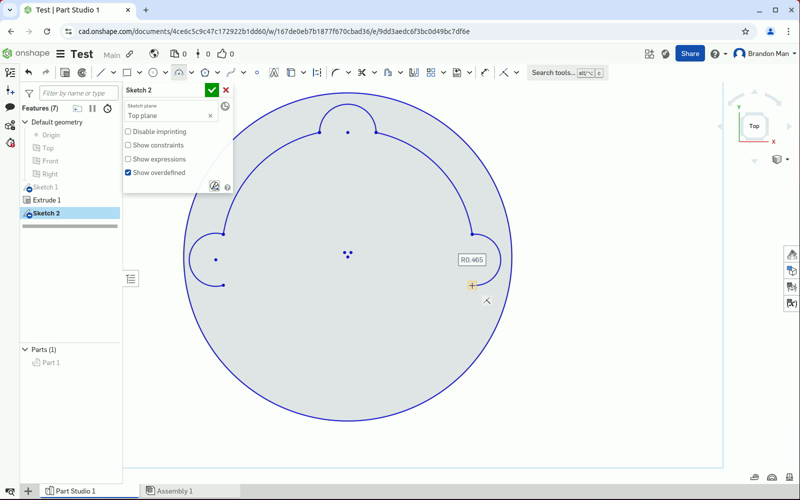
click(472, 285)
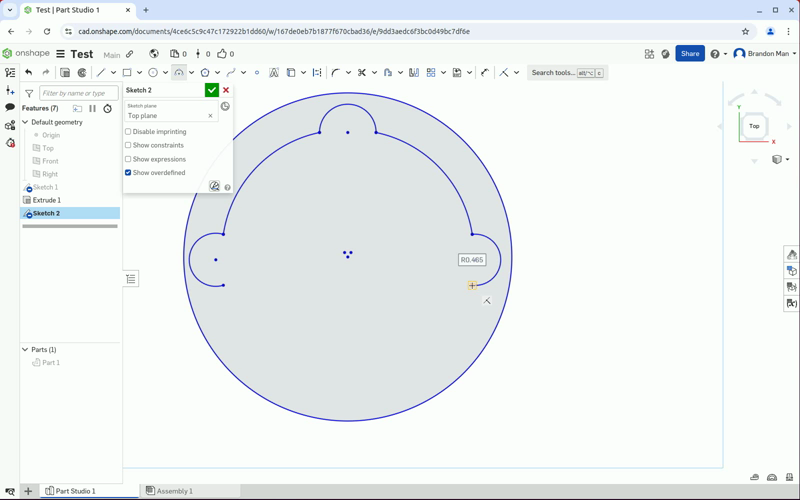
scroll(-6)
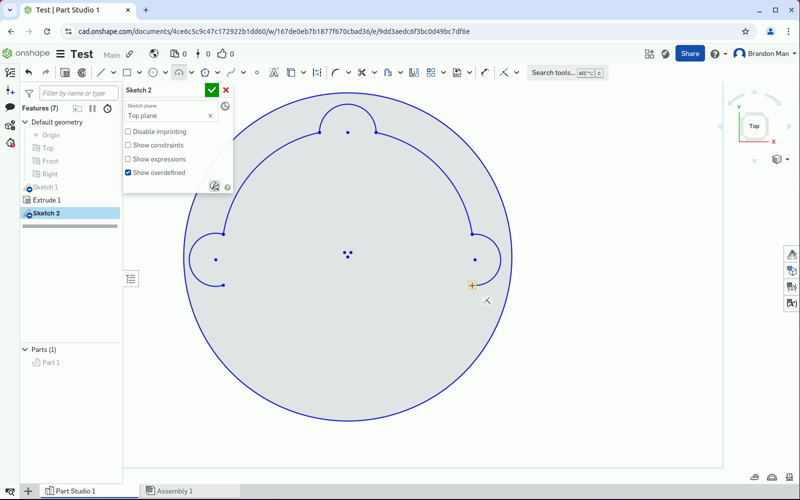
scroll(-6)
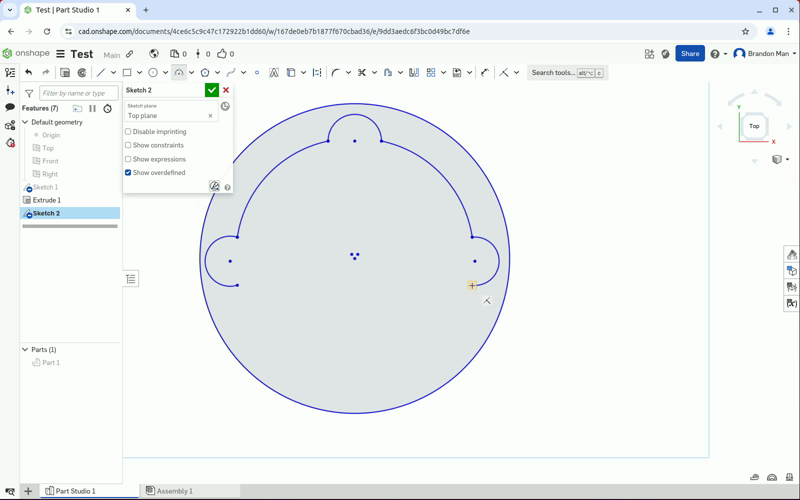
scroll(-6)
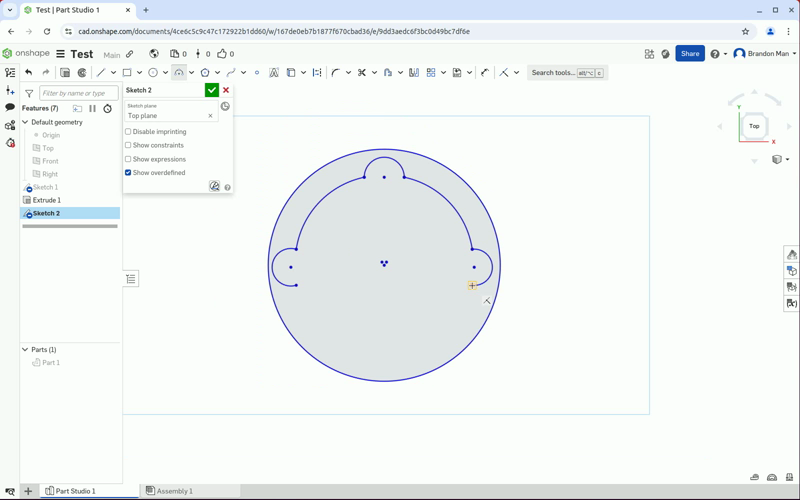
scroll(-6)
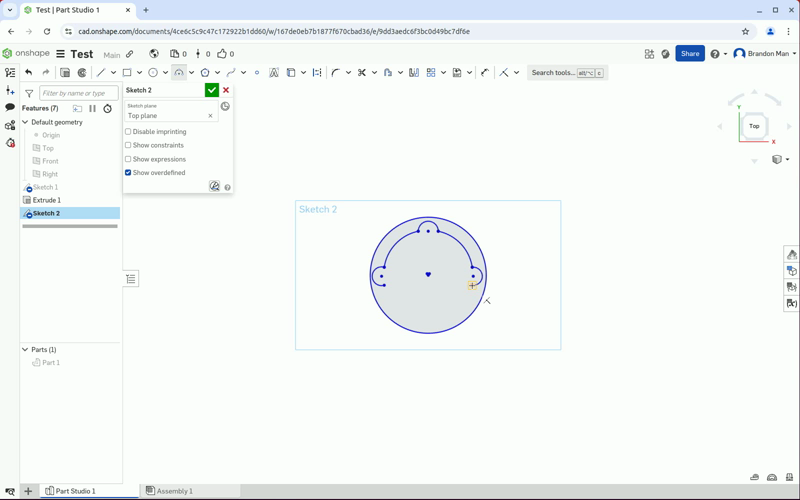
scroll(-6)
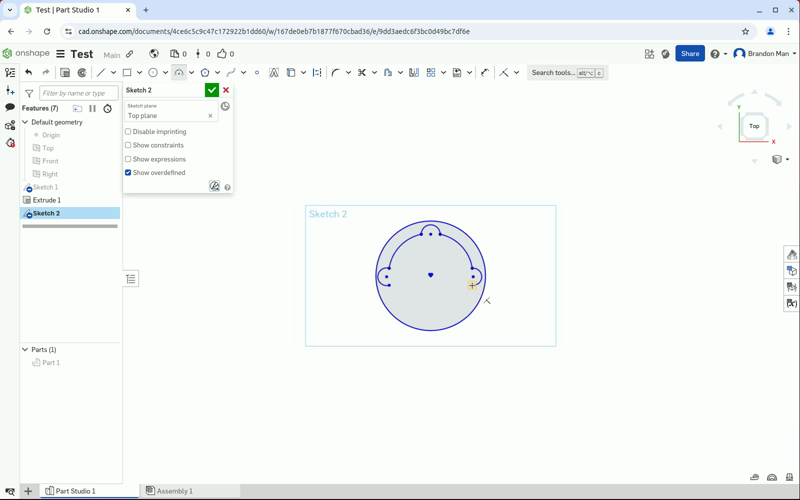
scroll(-6)
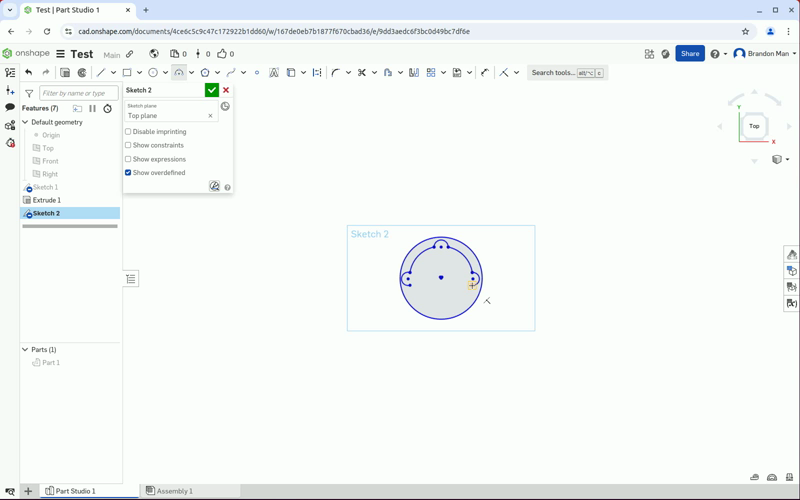
scroll(-6)
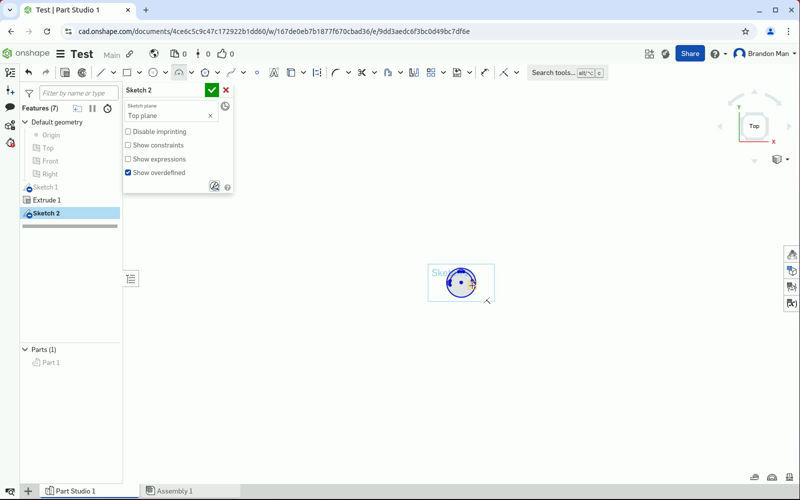
key_down(shift)
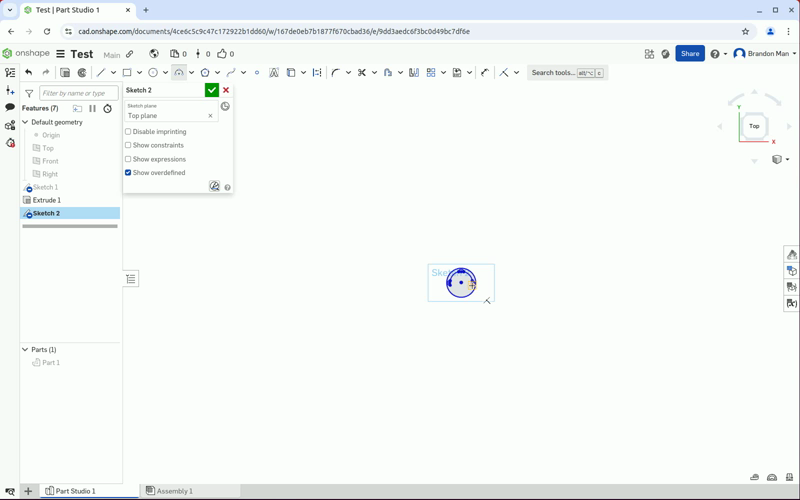
mouse_move(463, 294)
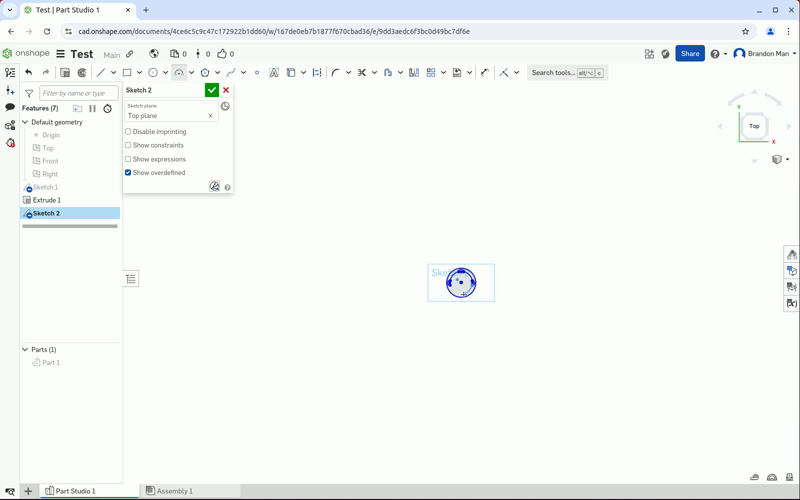
click(463, 294)
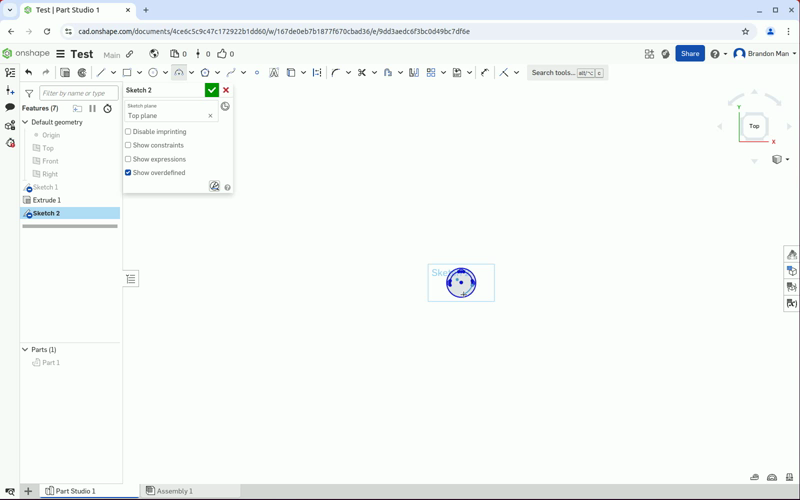
mouse_move(469, 291)
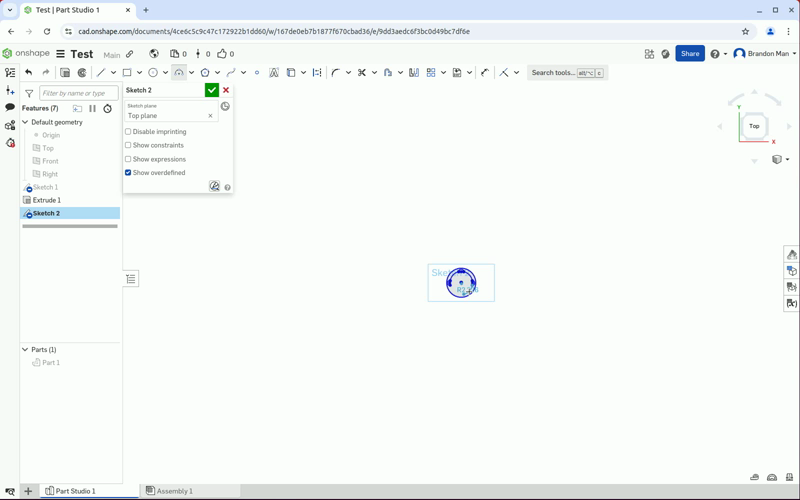
click(469, 291)
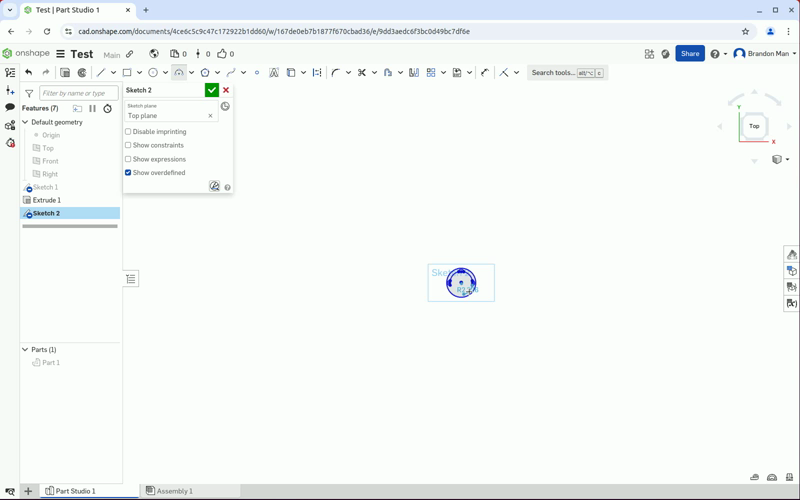
key_up(shift)
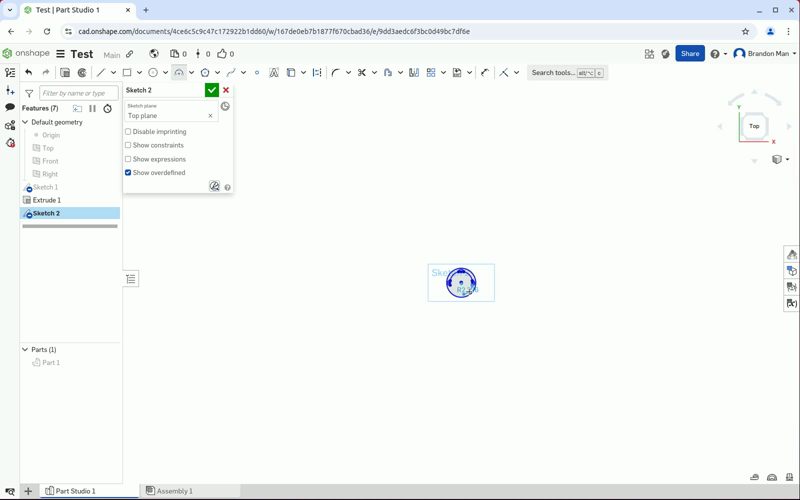
mouse_move(463, 294)
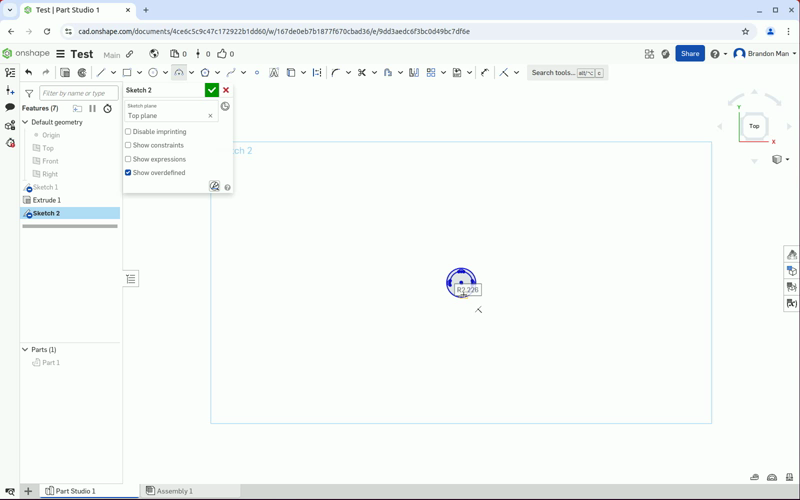
click(463, 294)
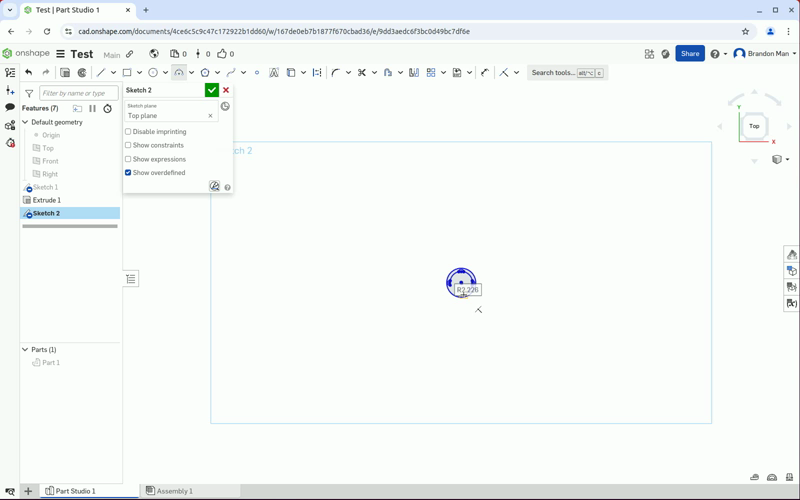
key_down(shift)
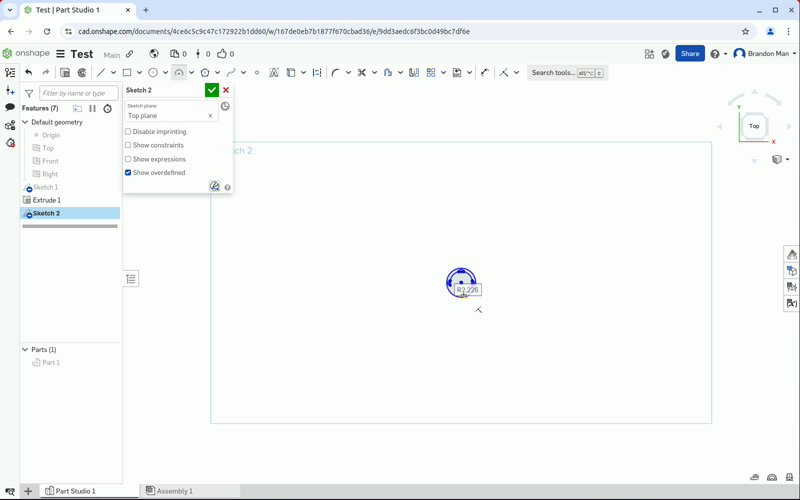
mouse_move(458, 294)
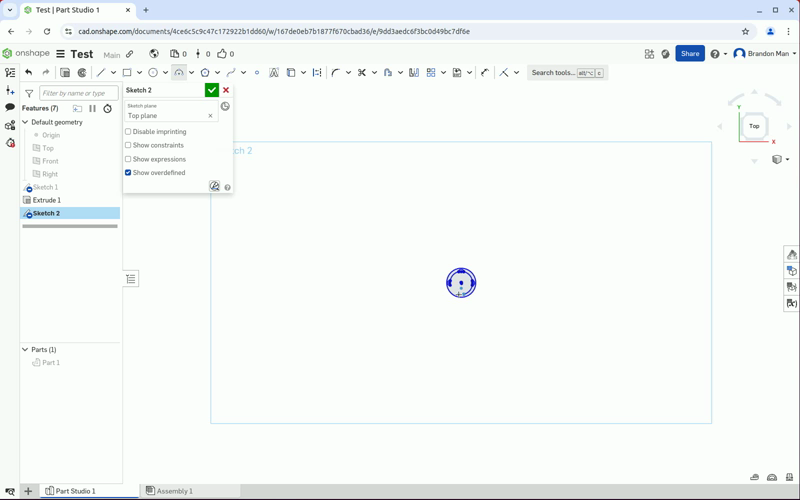
scroll(6)
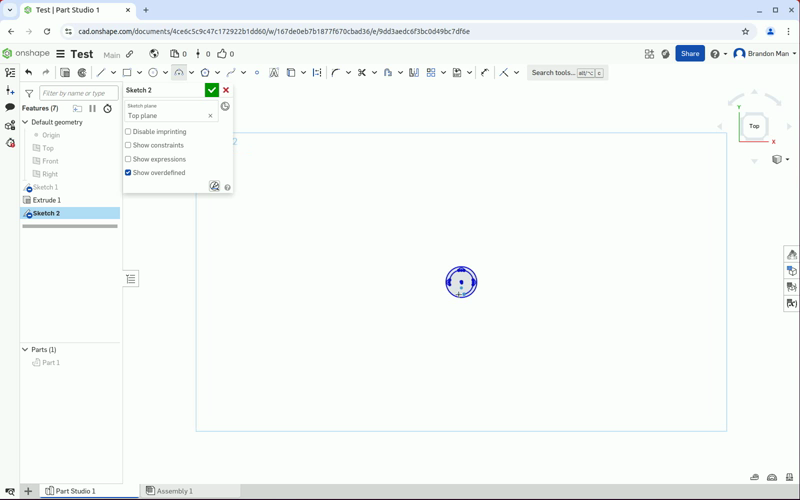
scroll(6)
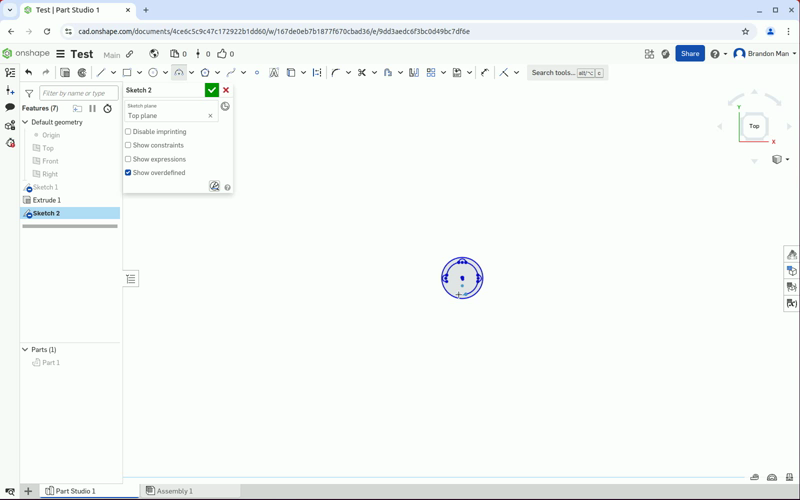
scroll(6)
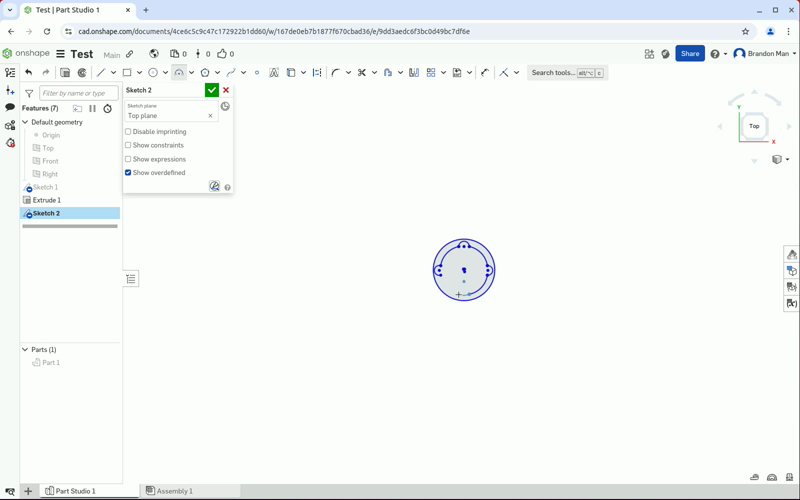
scroll(6)
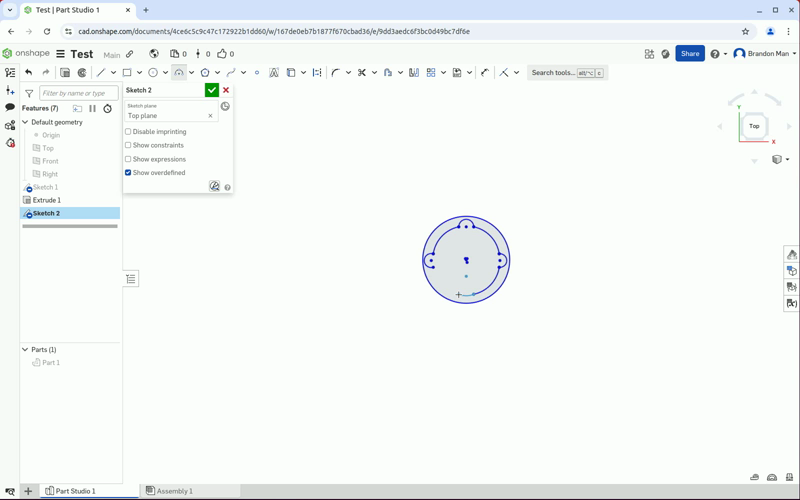
scroll(6)
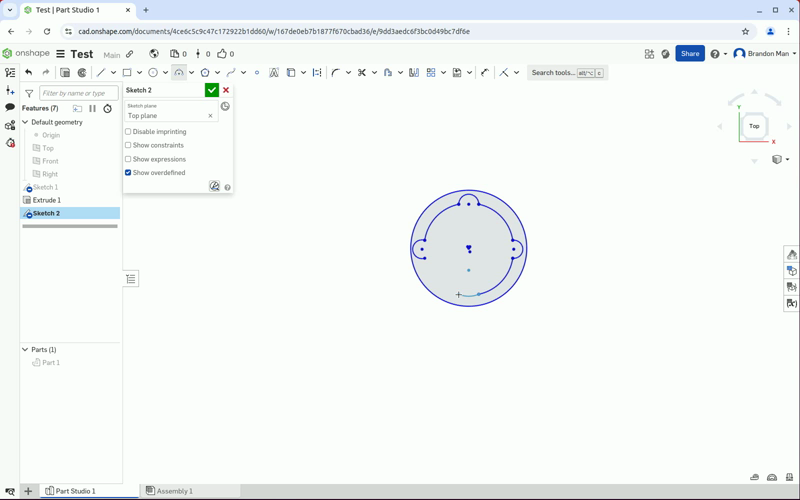
scroll(6)
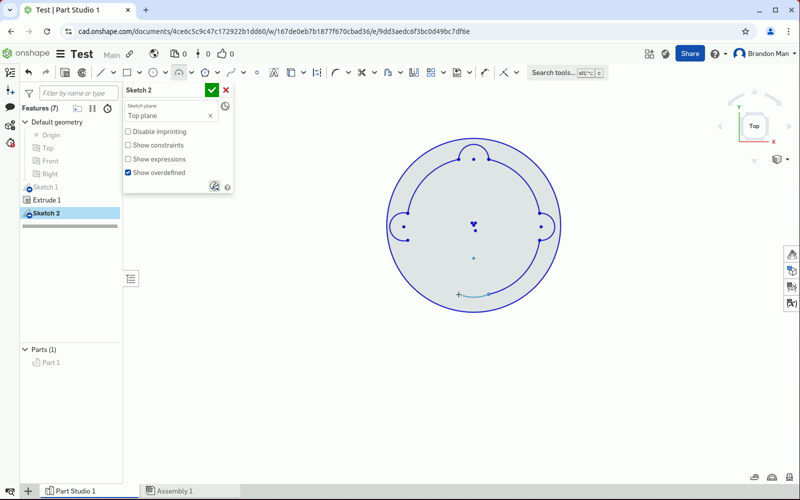
scroll(6)
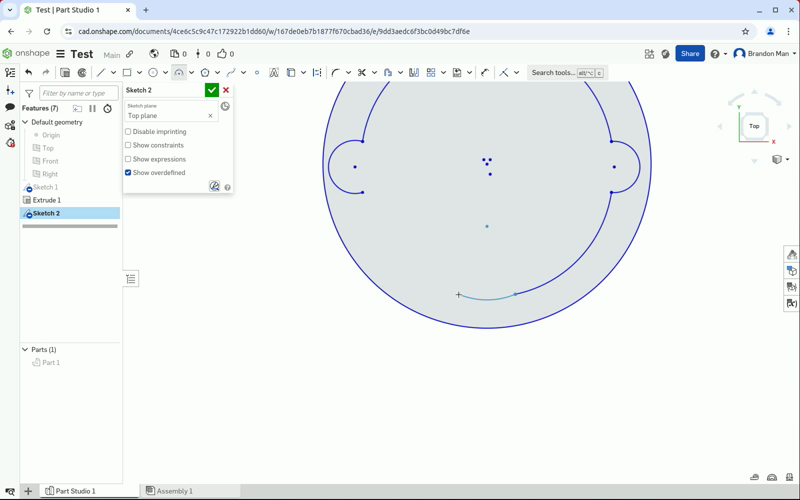
click(458, 294)
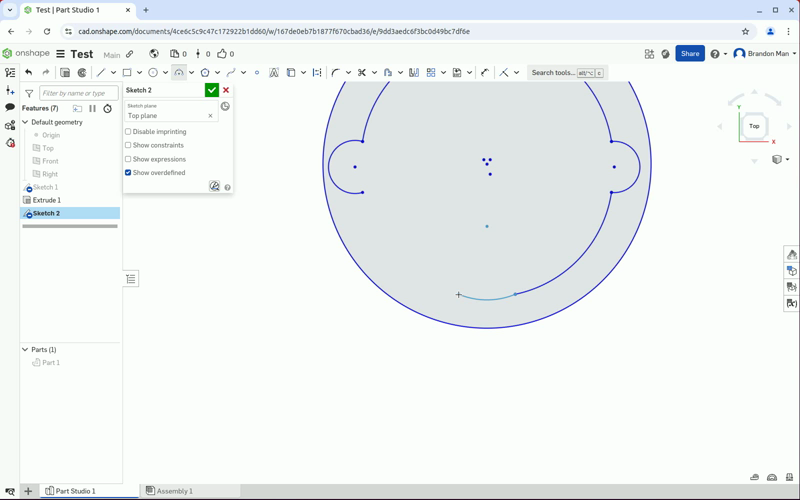
scroll(-6)
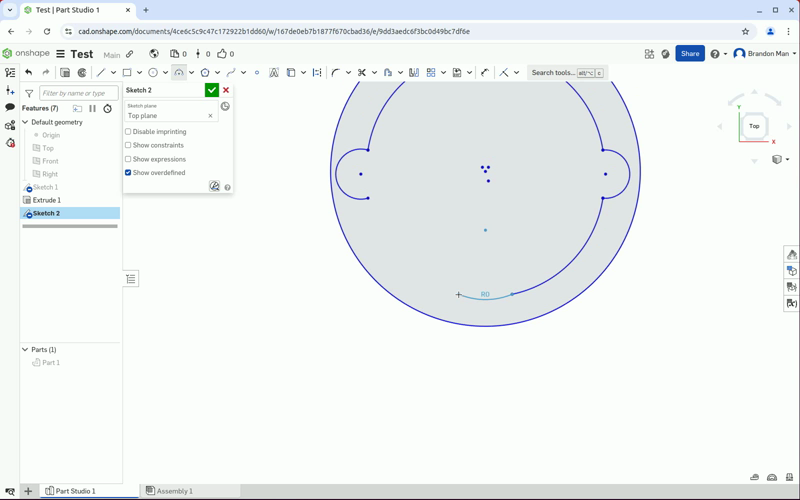
scroll(-6)
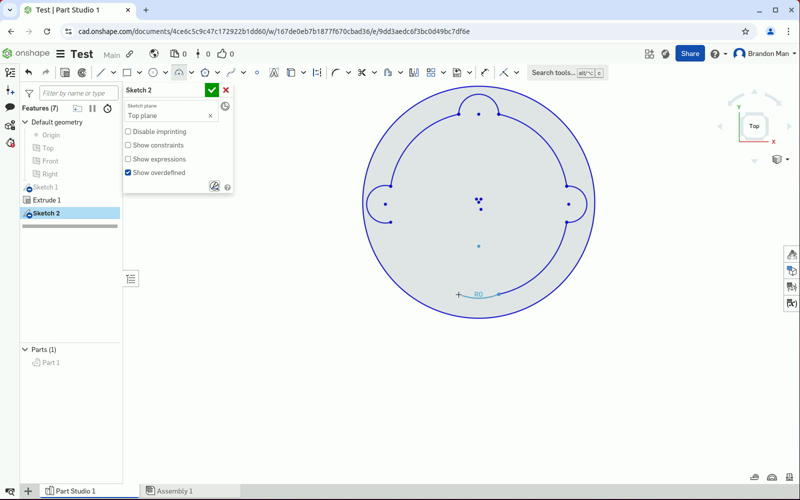
scroll(-6)
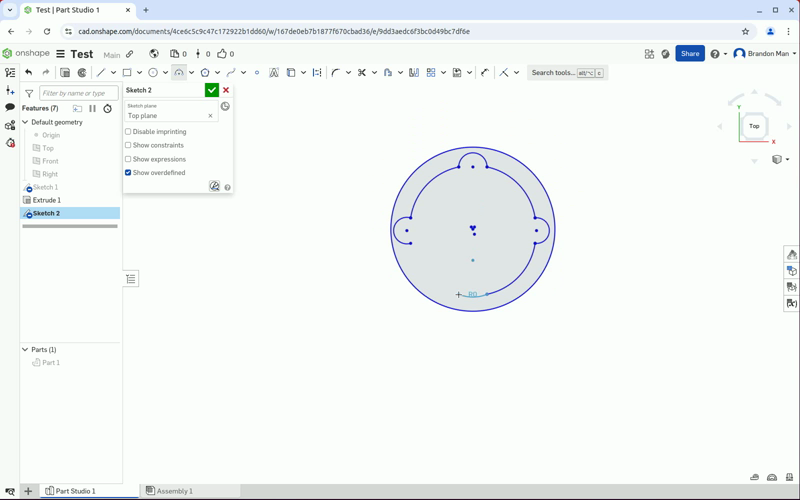
scroll(-6)
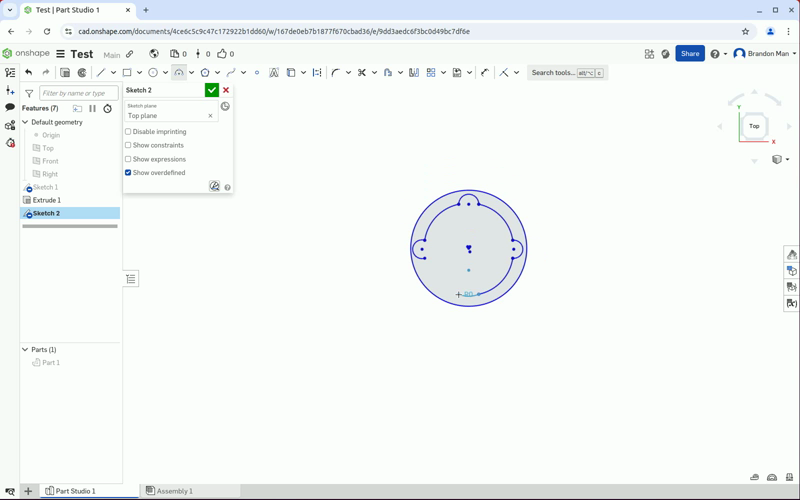
scroll(-6)
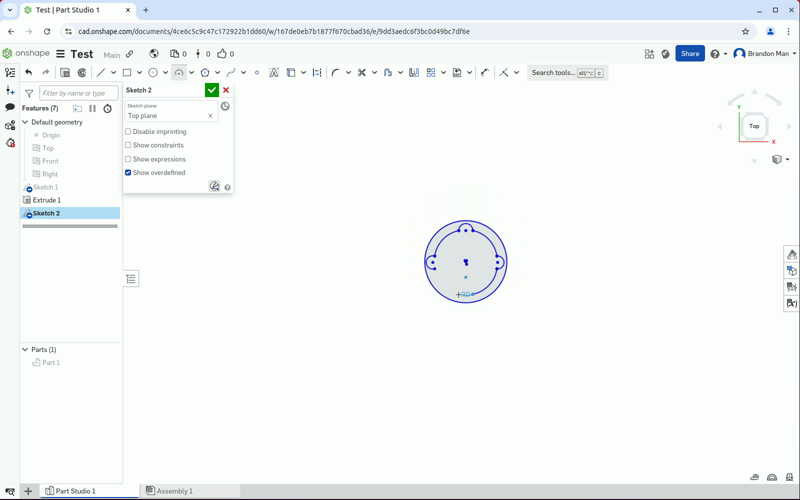
scroll(-6)
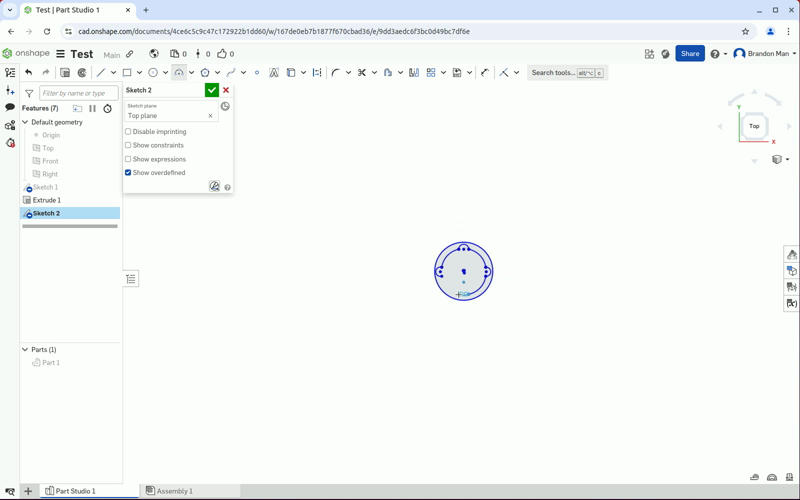
scroll(-6)
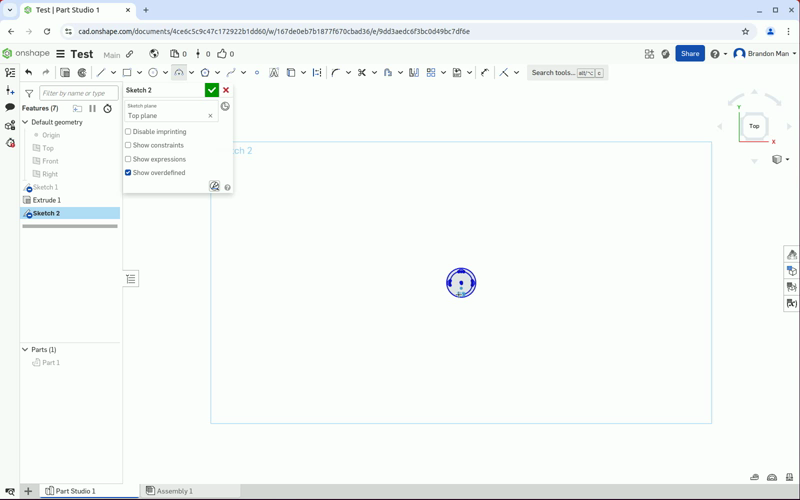
mouse_move(461, 296)
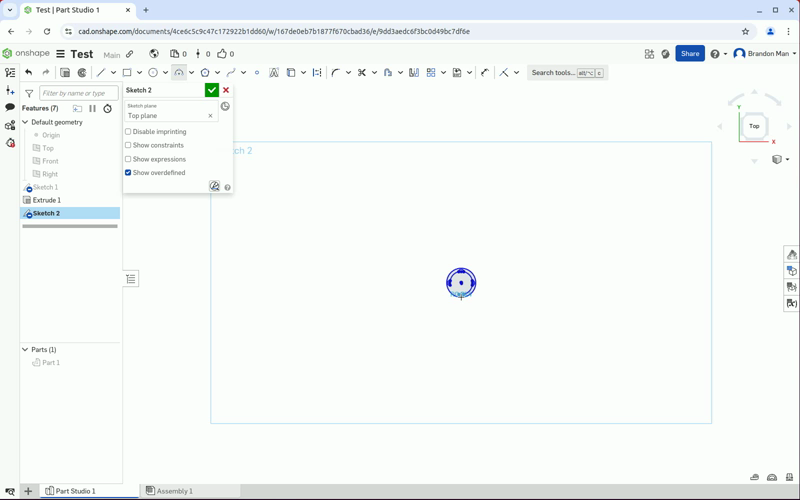
scroll(6)
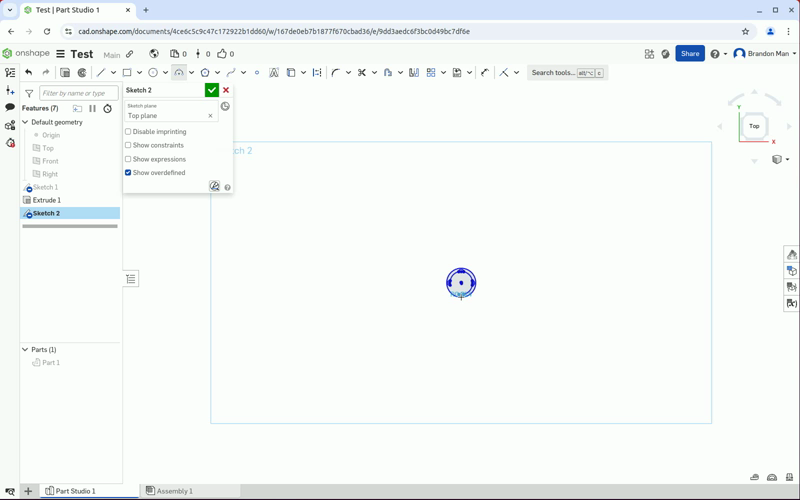
scroll(6)
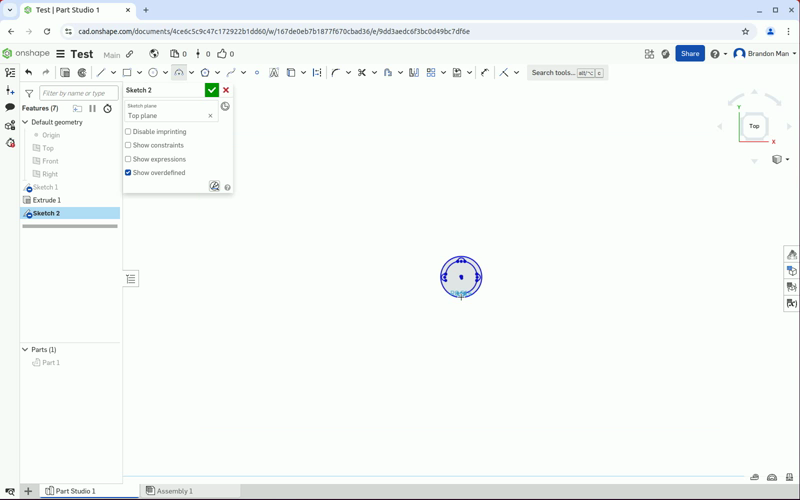
scroll(6)
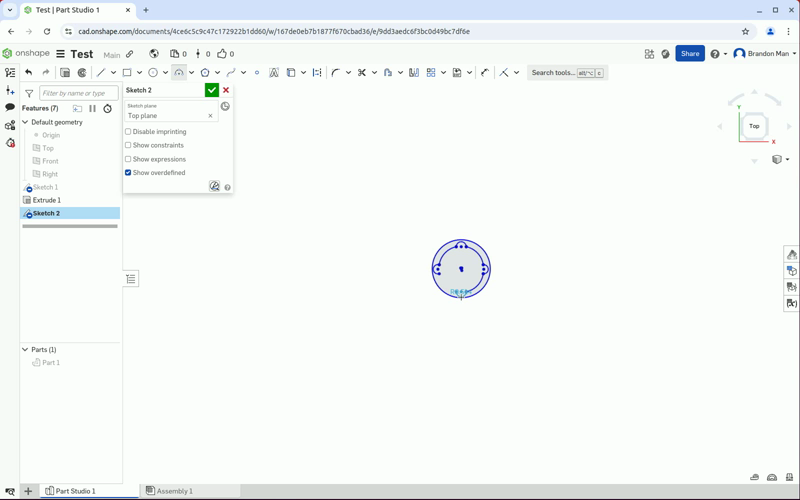
scroll(6)
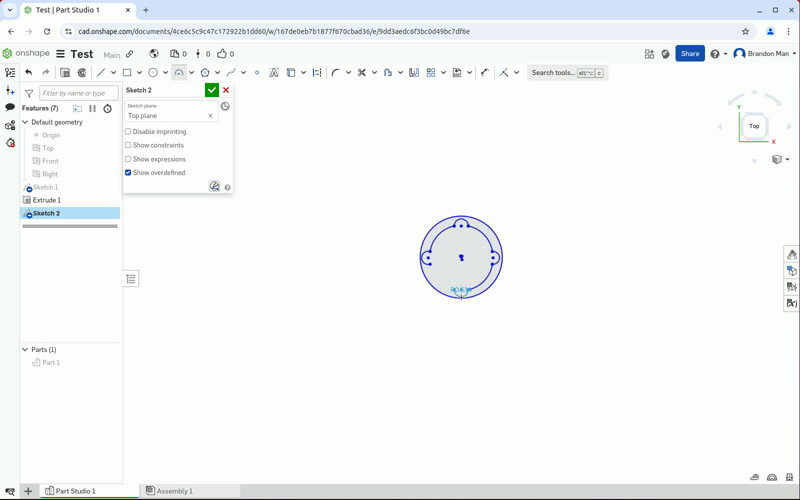
scroll(6)
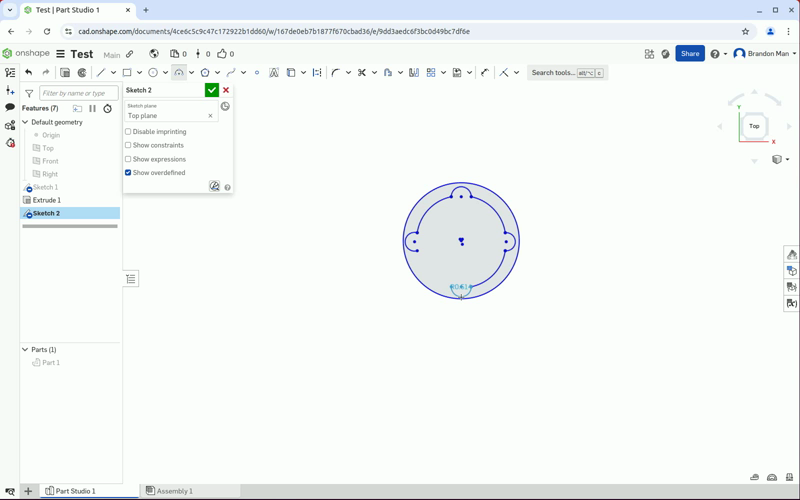
scroll(6)
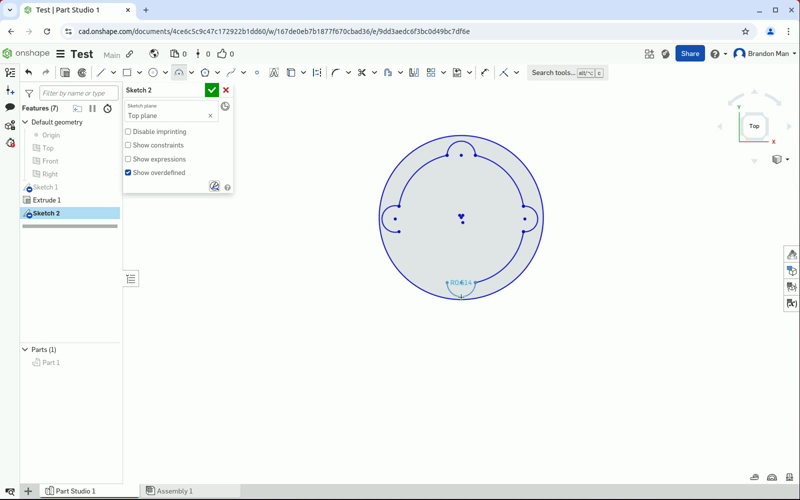
scroll(6)
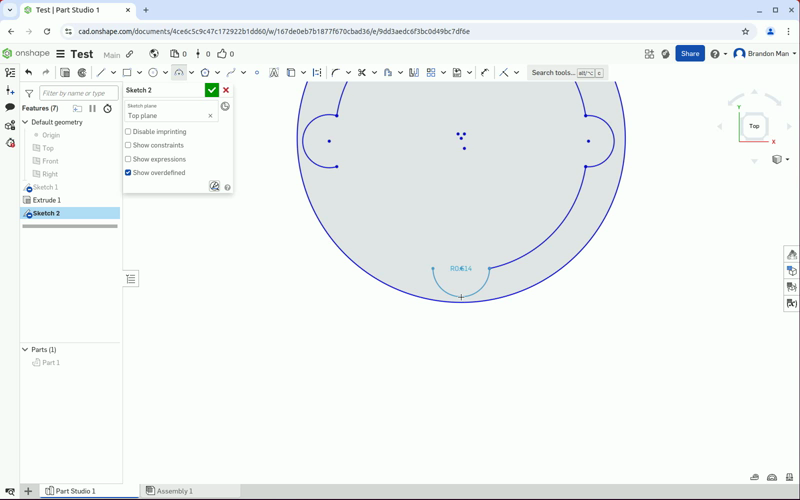
click(461, 296)
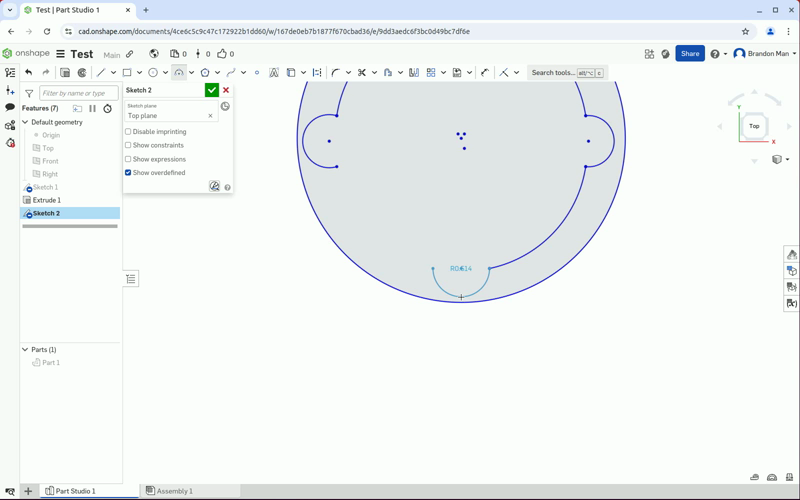
scroll(-6)
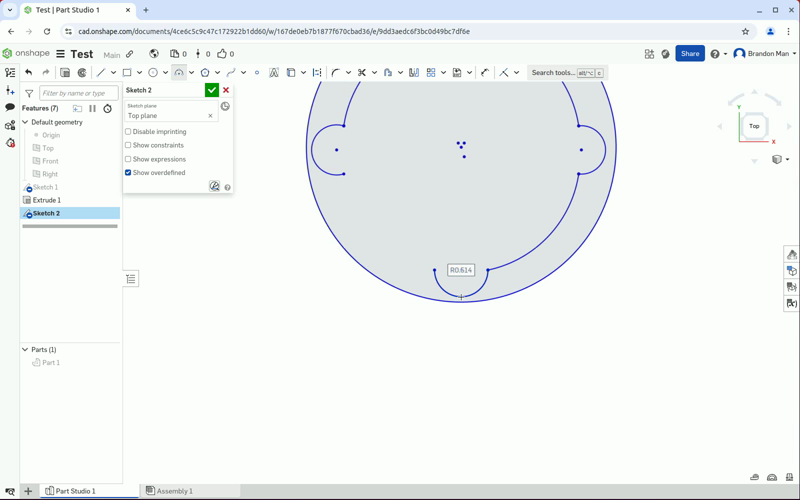
scroll(-6)
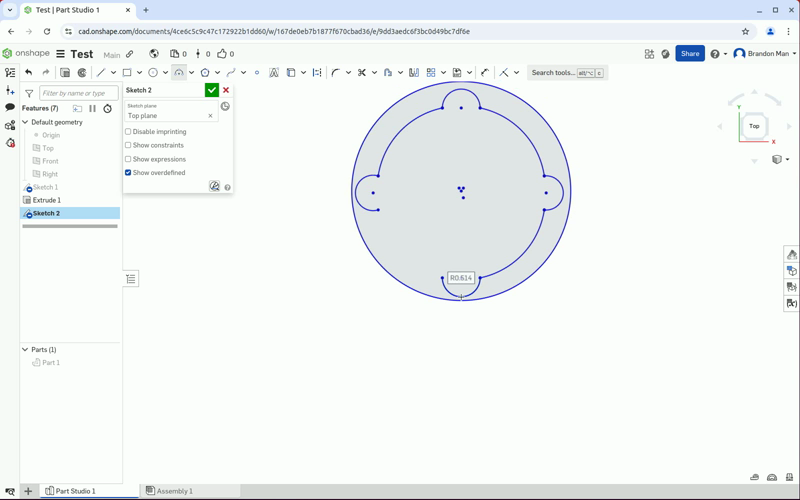
scroll(-6)
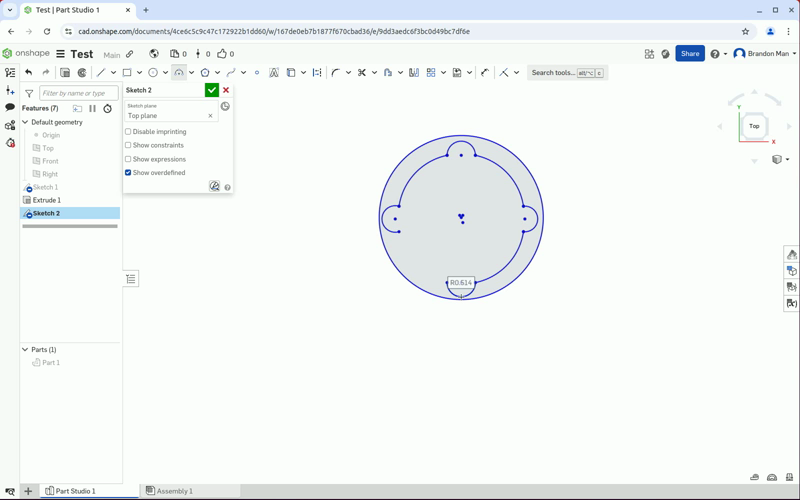
scroll(-6)
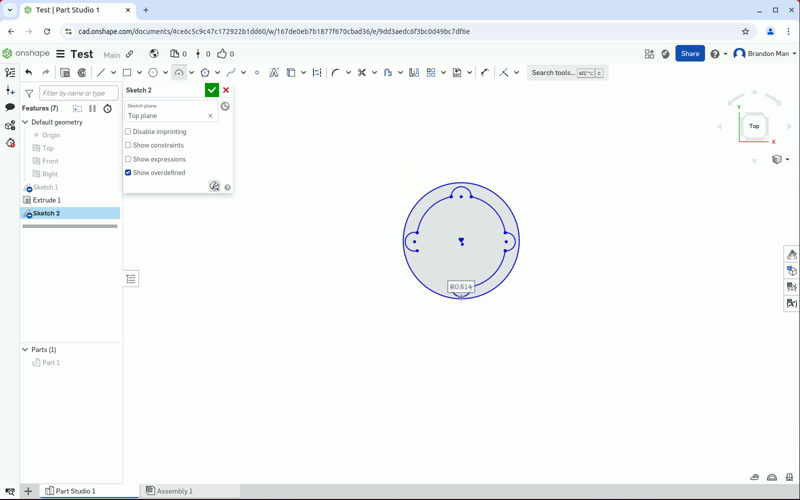
scroll(-6)
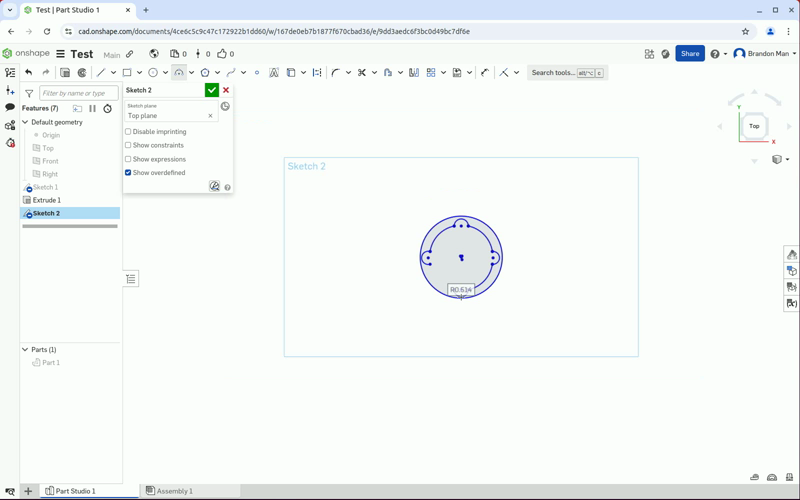
scroll(-6)
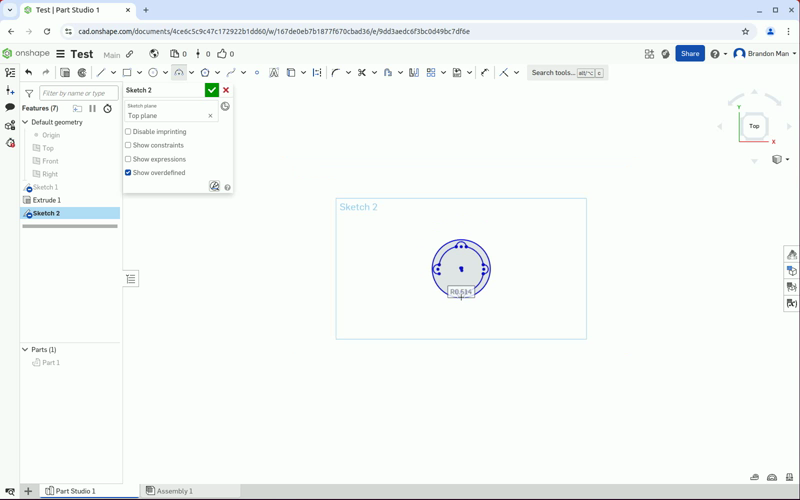
scroll(-6)
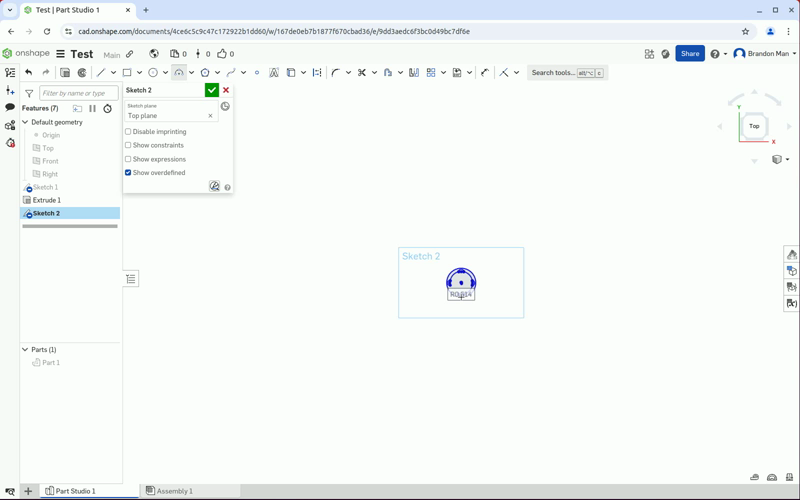
key_up(shift)
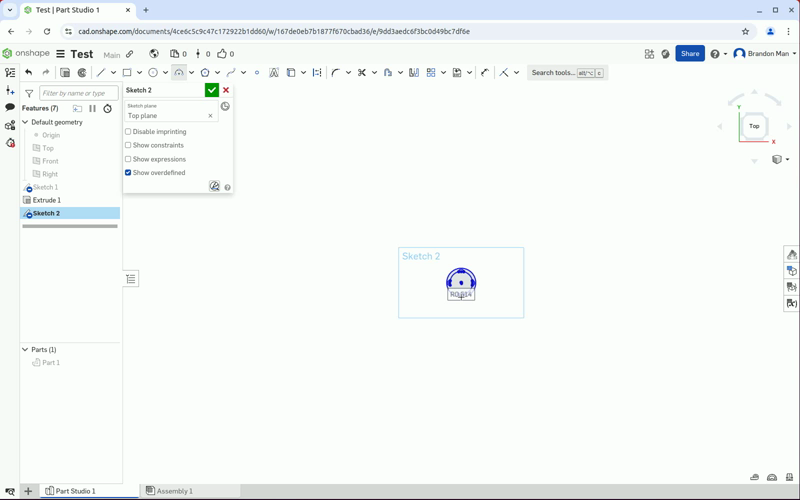
mouse_move(458, 294)
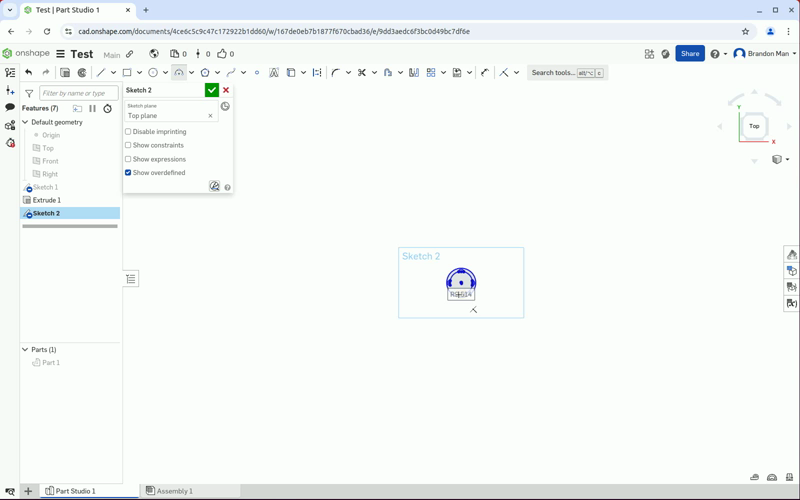
scroll(6)
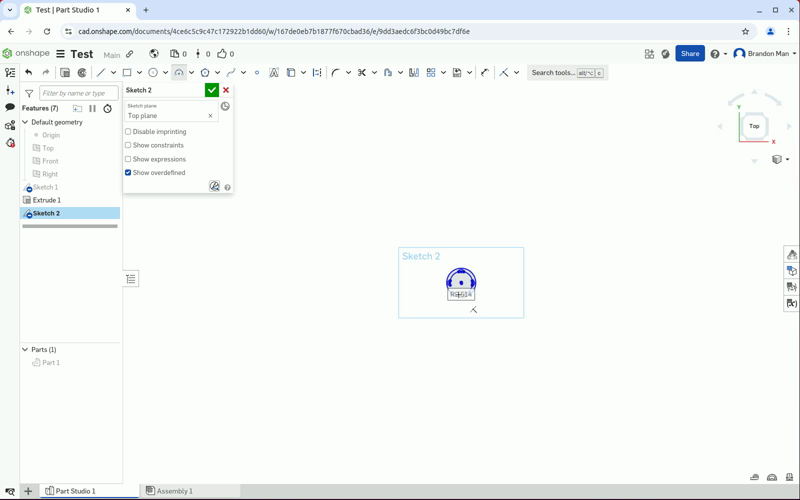
scroll(6)
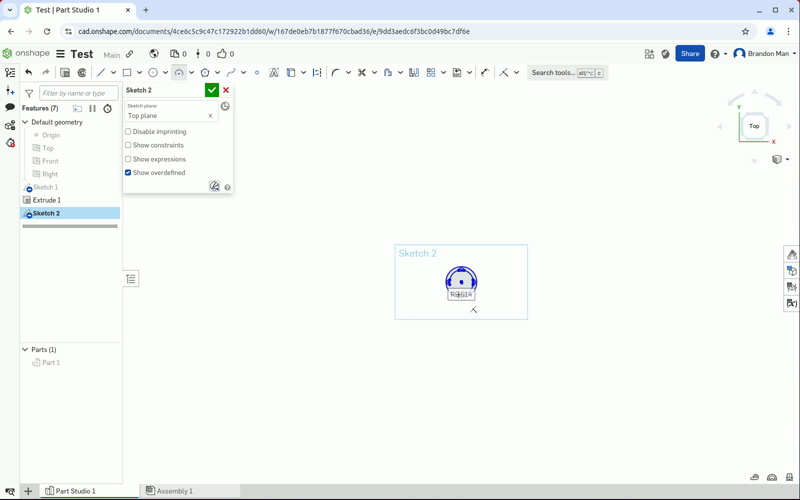
scroll(6)
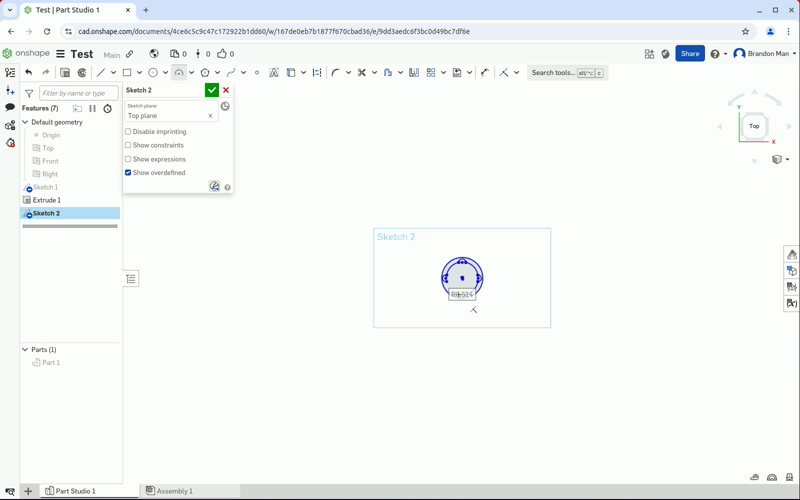
scroll(6)
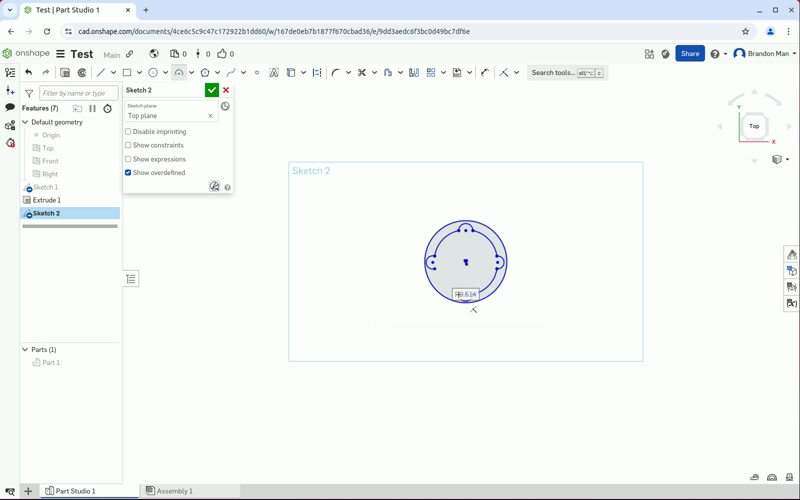
scroll(6)
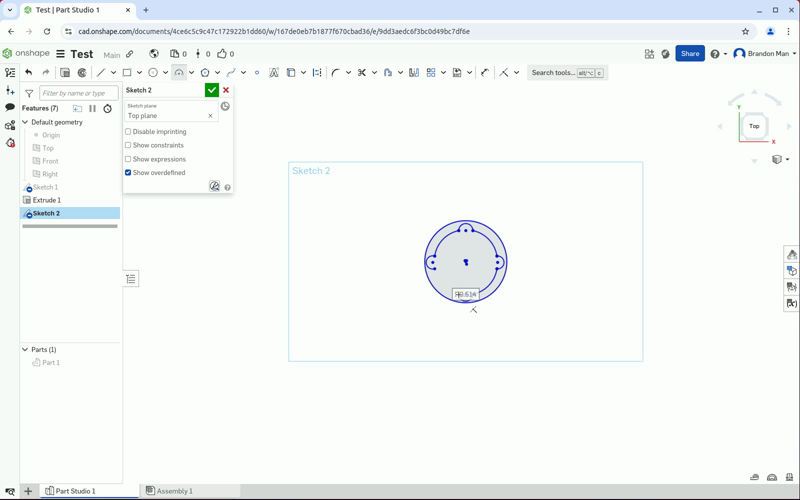
scroll(6)
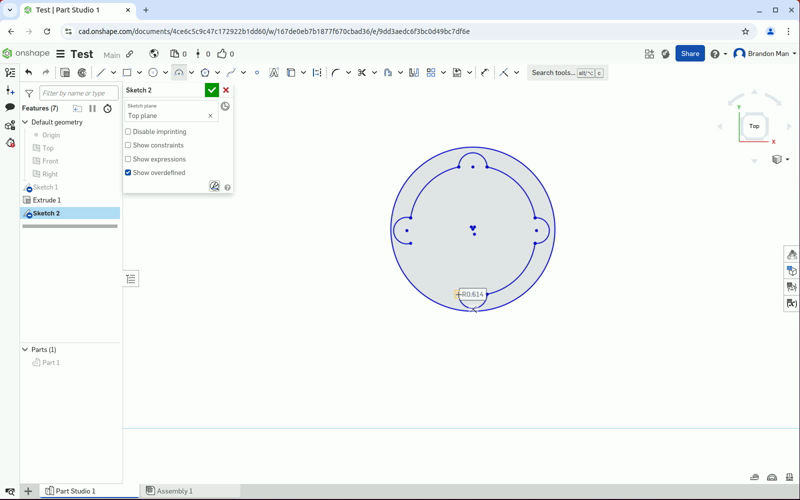
scroll(6)
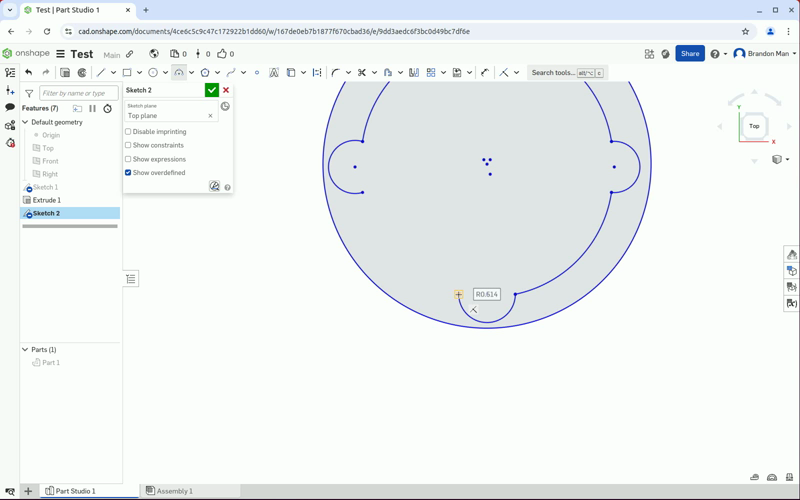
click(458, 294)
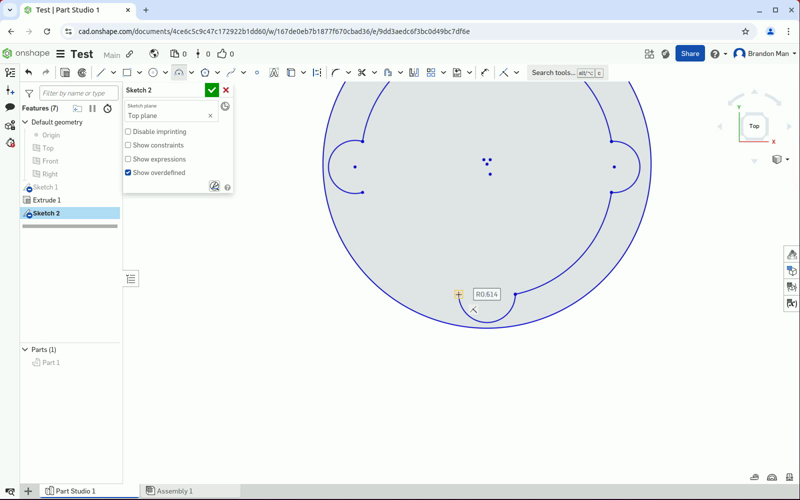
scroll(-6)
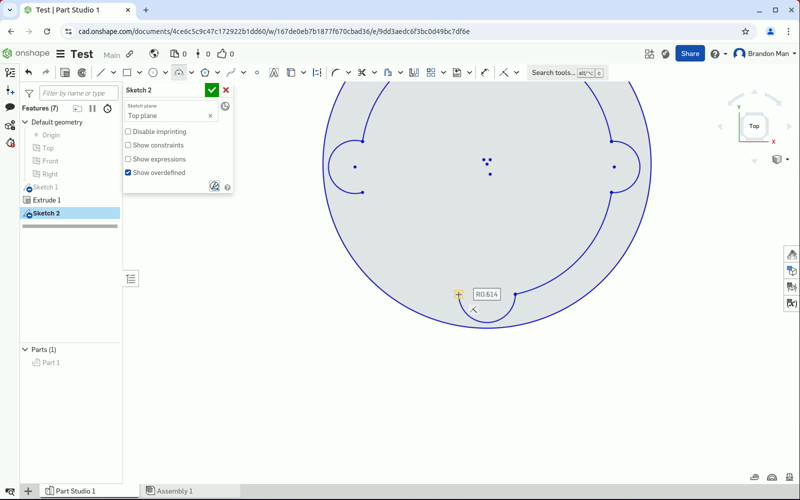
scroll(-6)
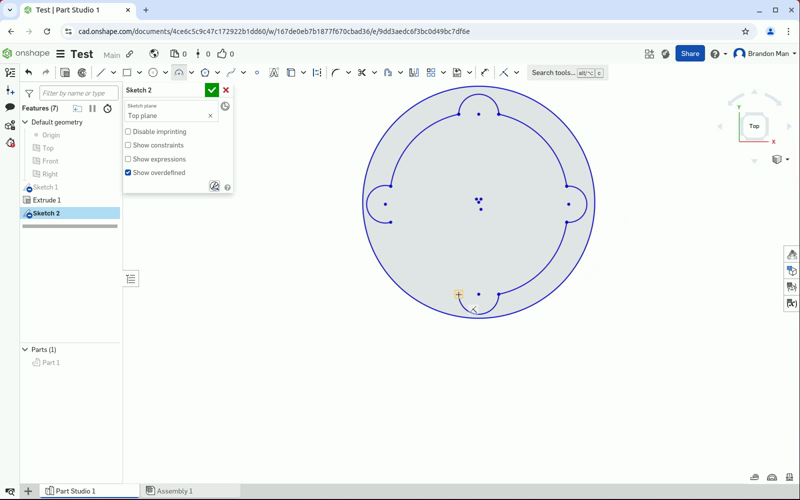
scroll(-6)
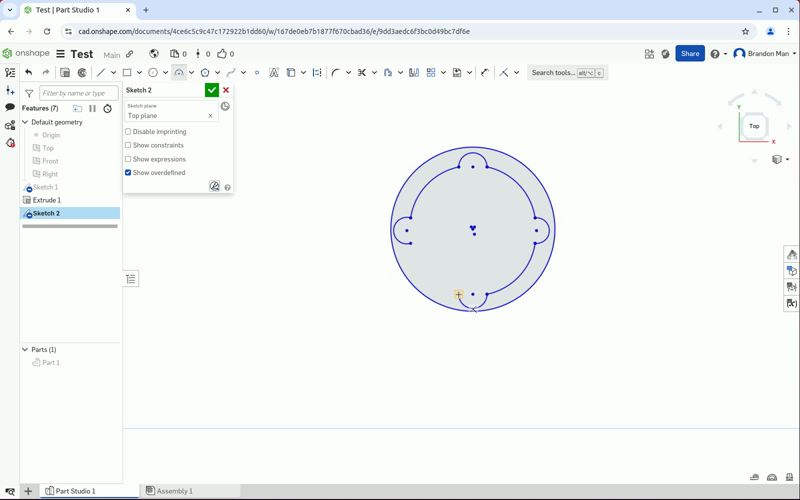
scroll(-6)
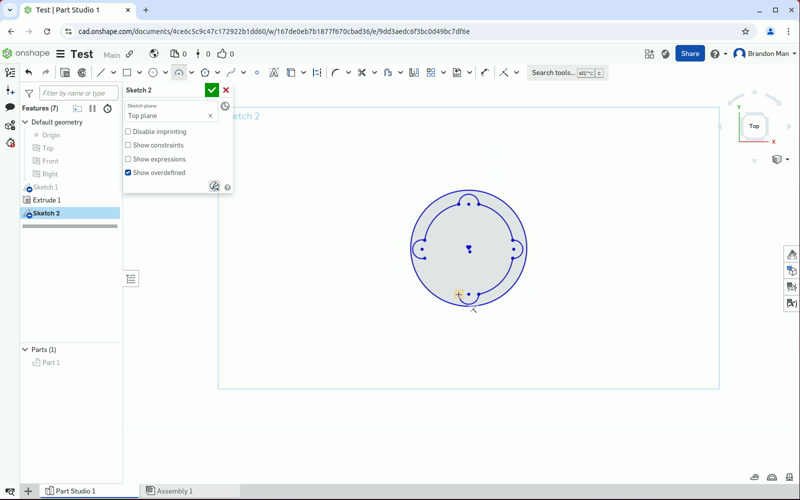
scroll(-6)
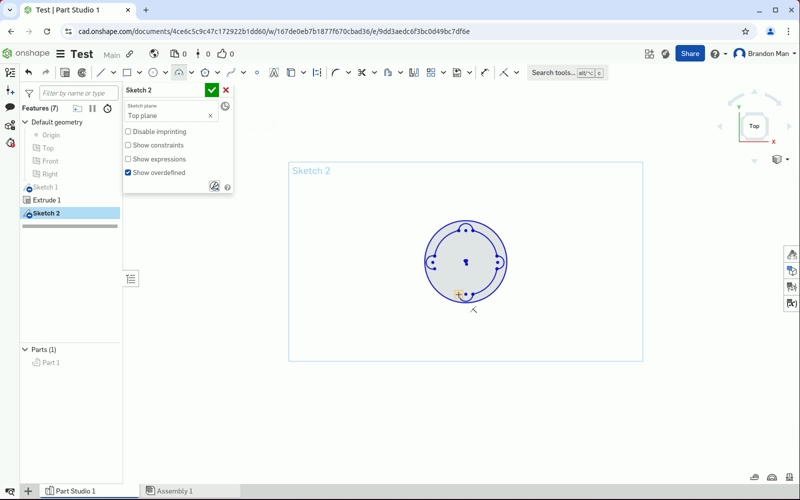
scroll(-6)
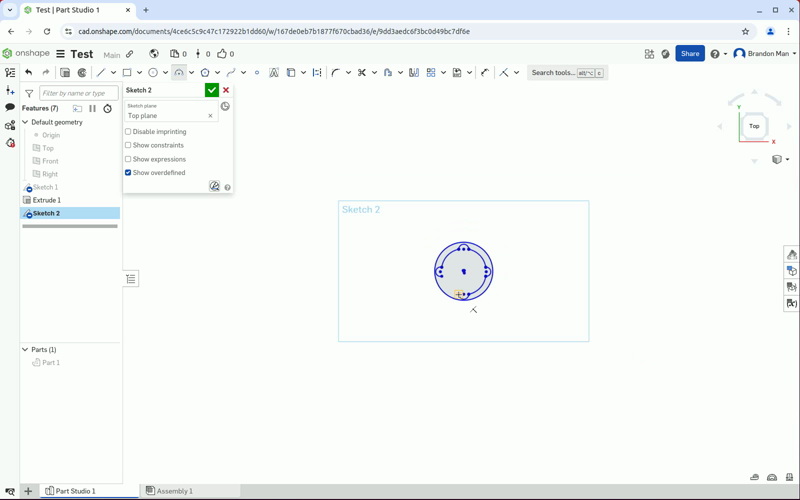
scroll(-6)
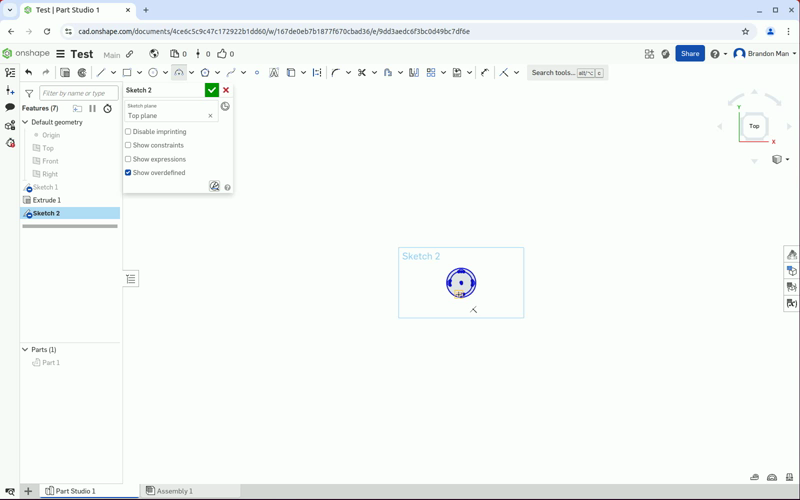
mouse_move(450, 285)
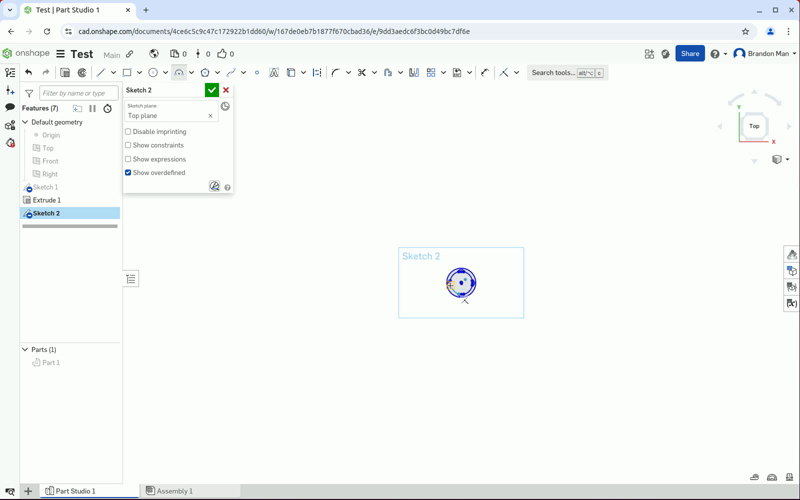
scroll(6)
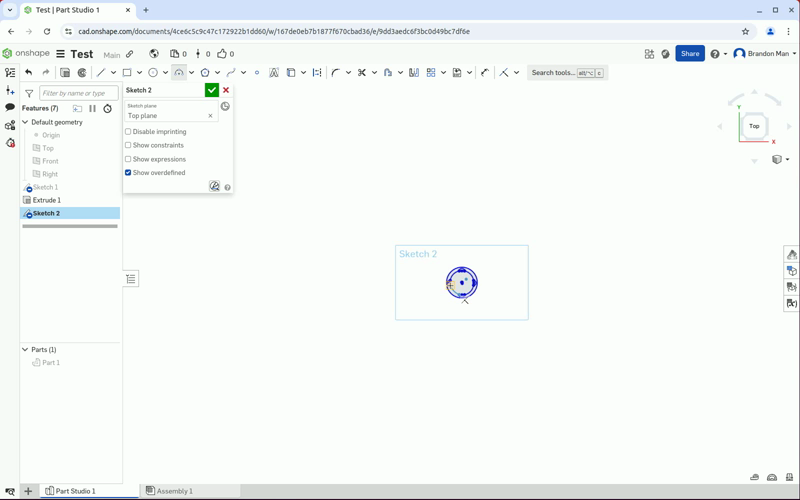
scroll(6)
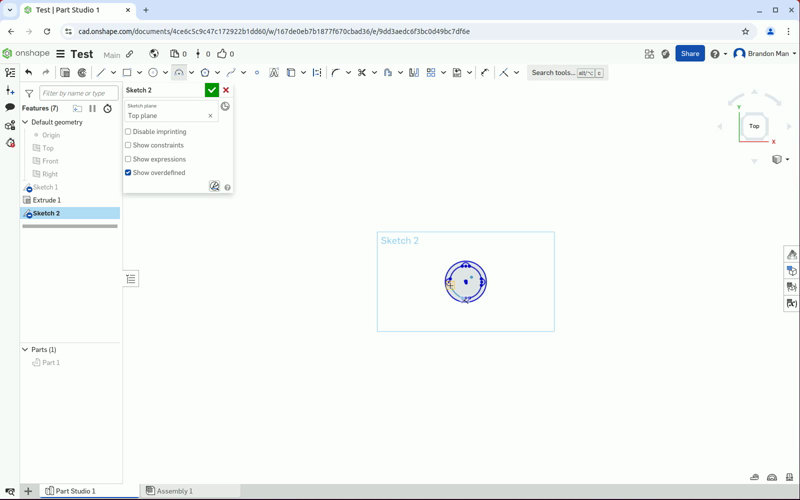
scroll(6)
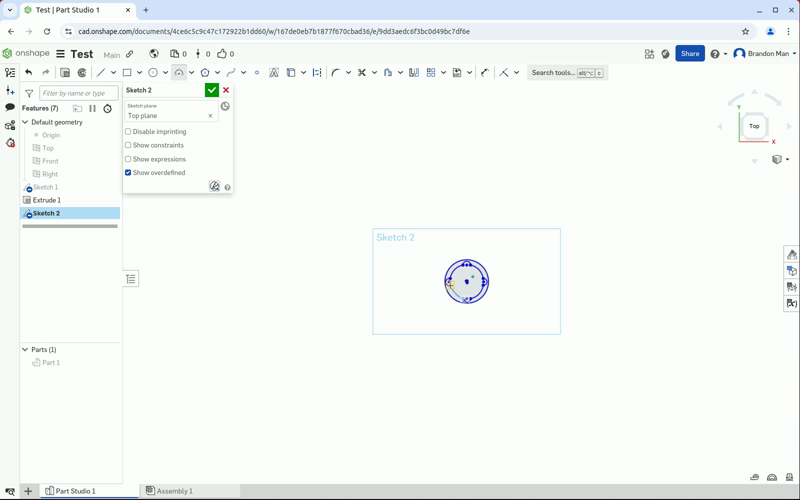
scroll(6)
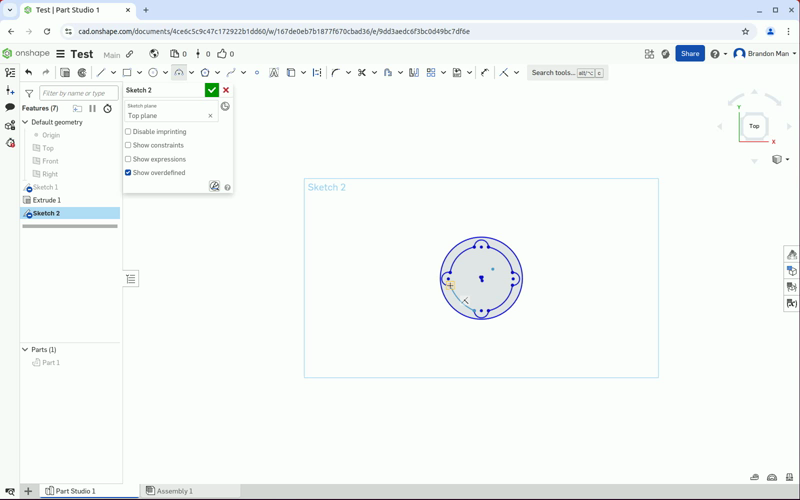
scroll(6)
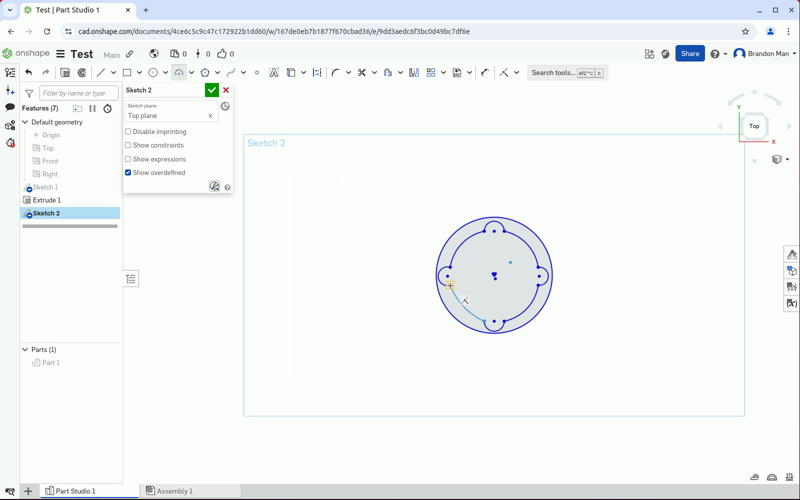
scroll(6)
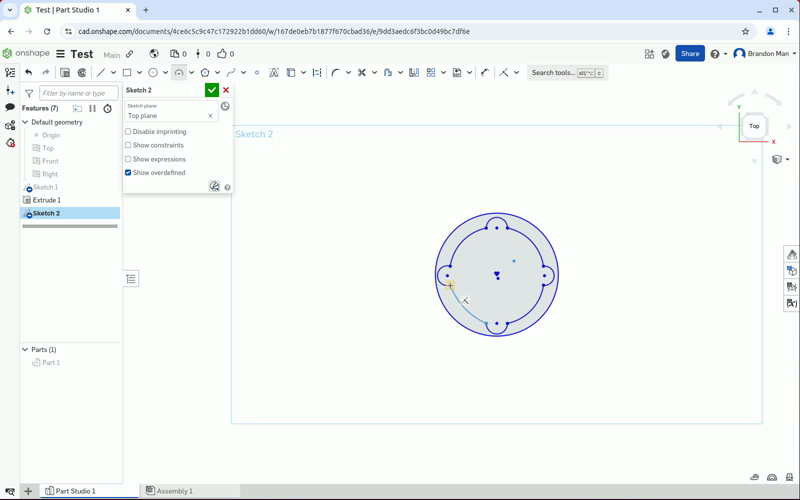
scroll(6)
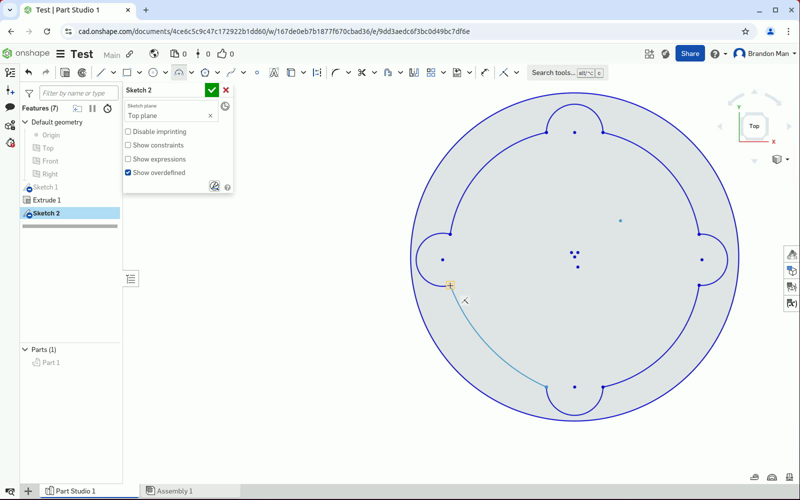
click(450, 285)
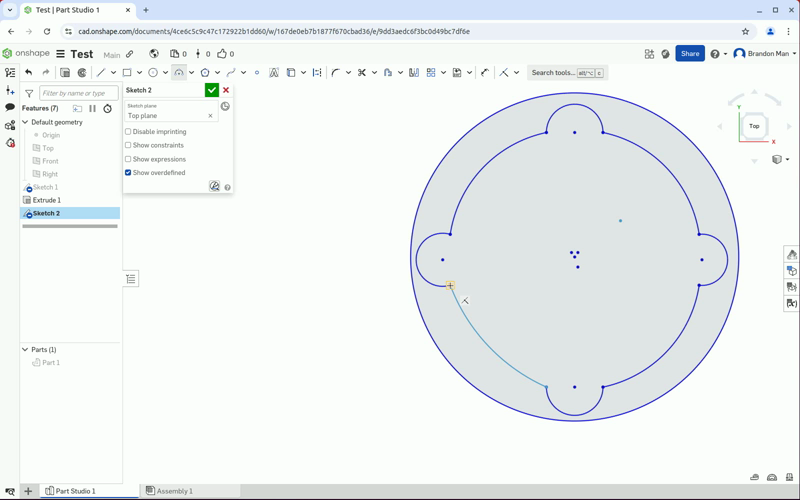
scroll(-6)
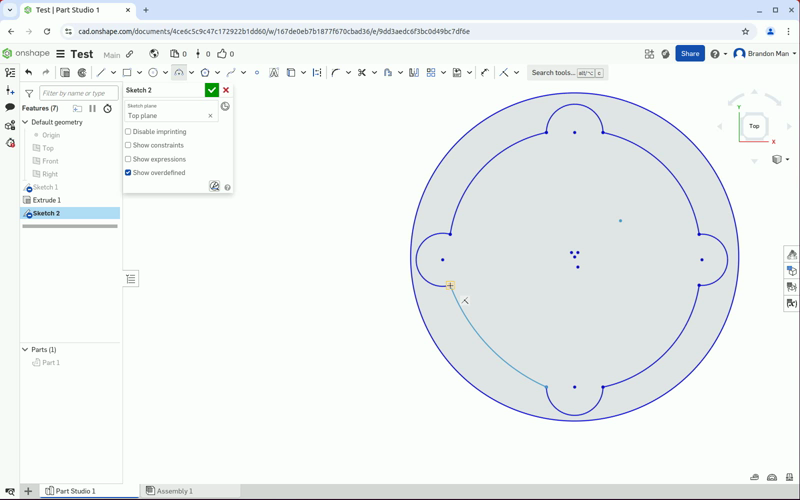
scroll(-6)
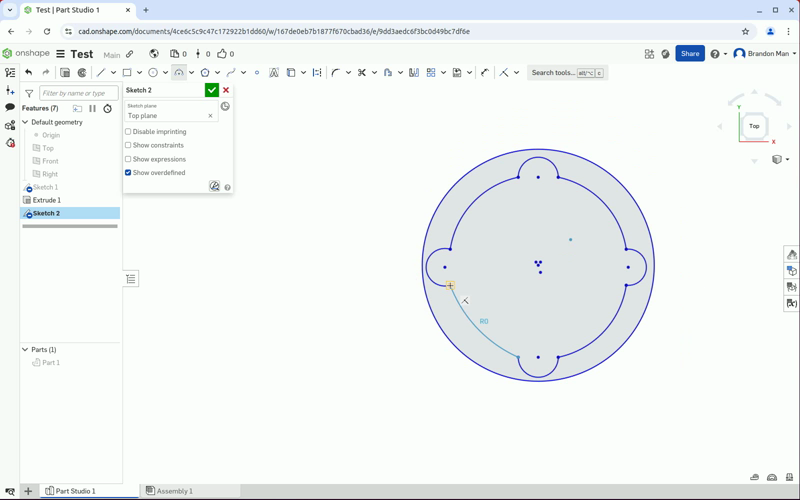
scroll(-6)
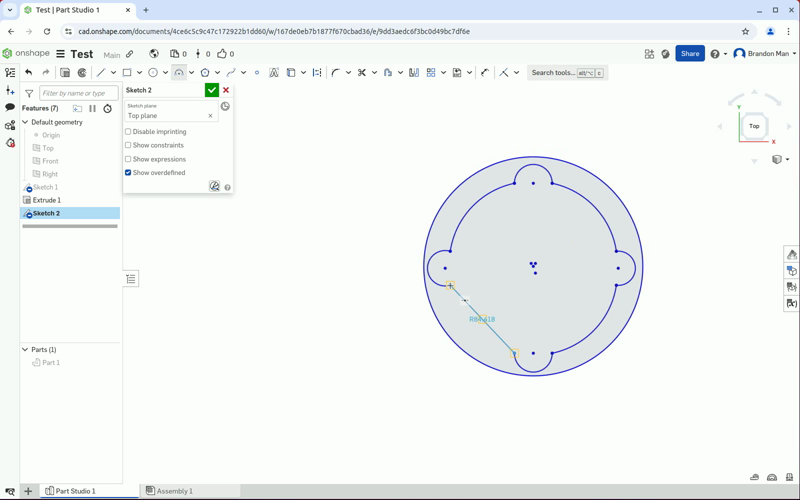
scroll(-6)
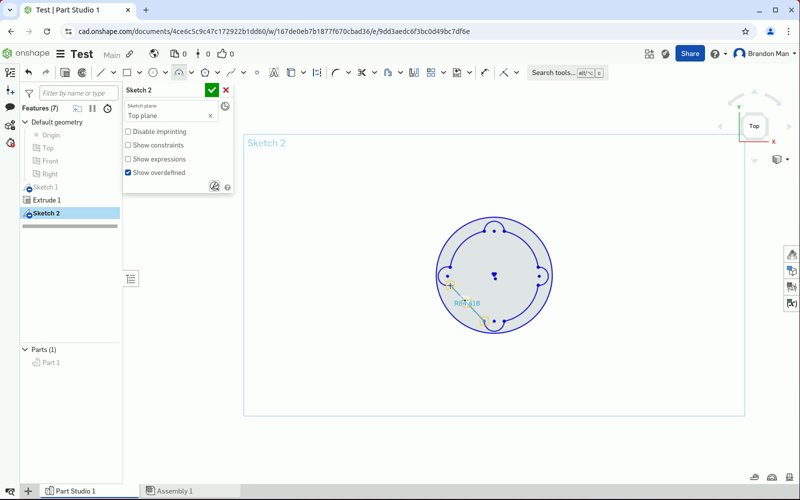
scroll(-6)
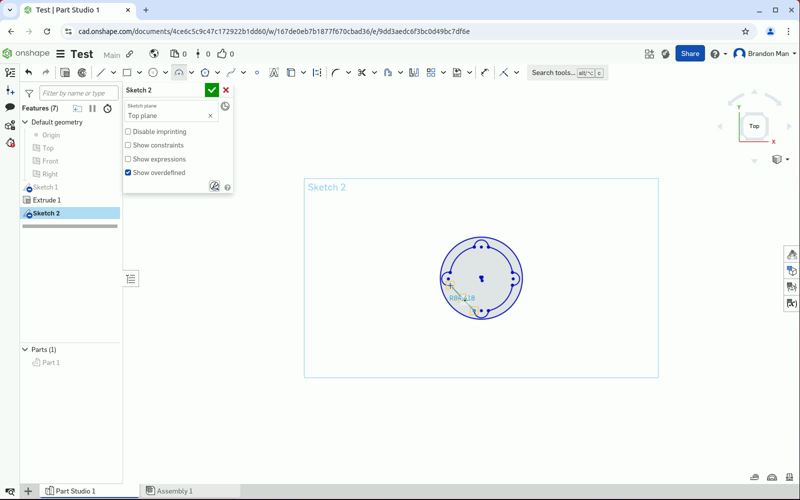
scroll(-6)
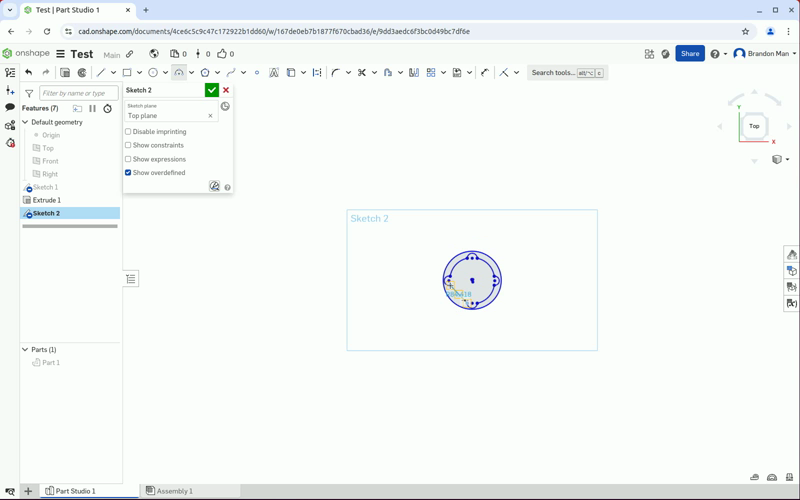
scroll(-6)
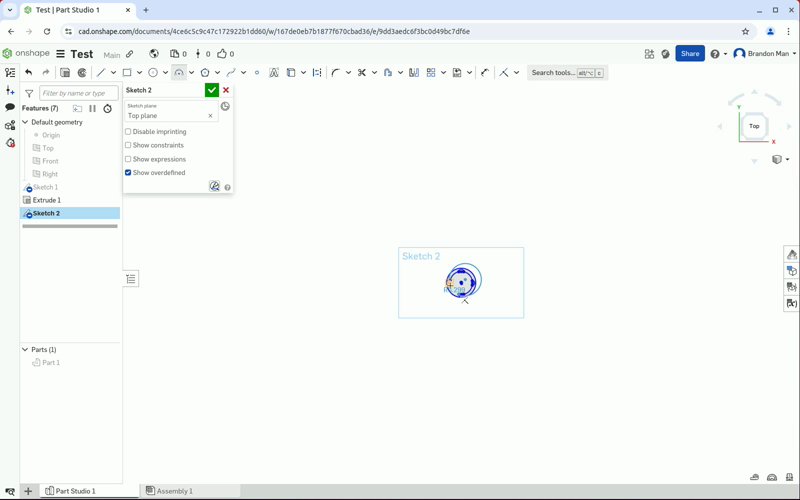
key_down(shift)
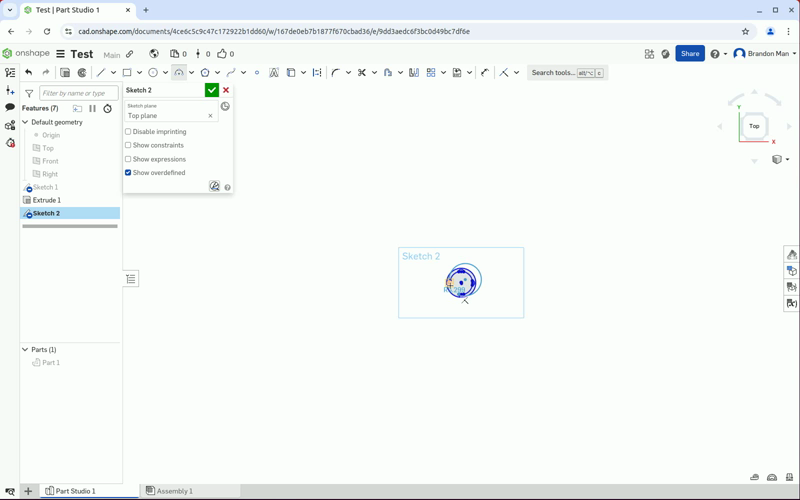
mouse_move(453, 291)
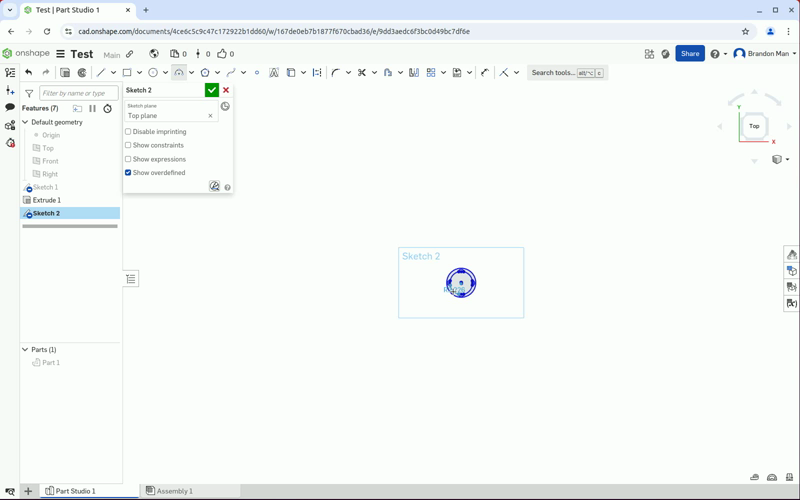
click(453, 291)
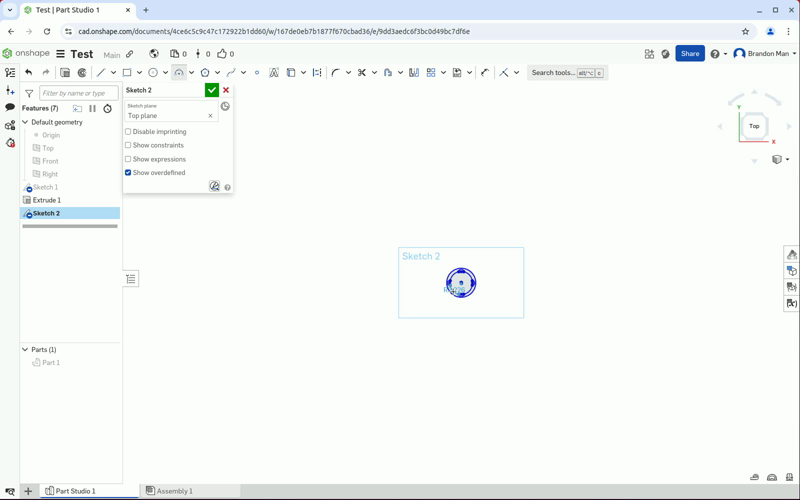
key_up(shift)
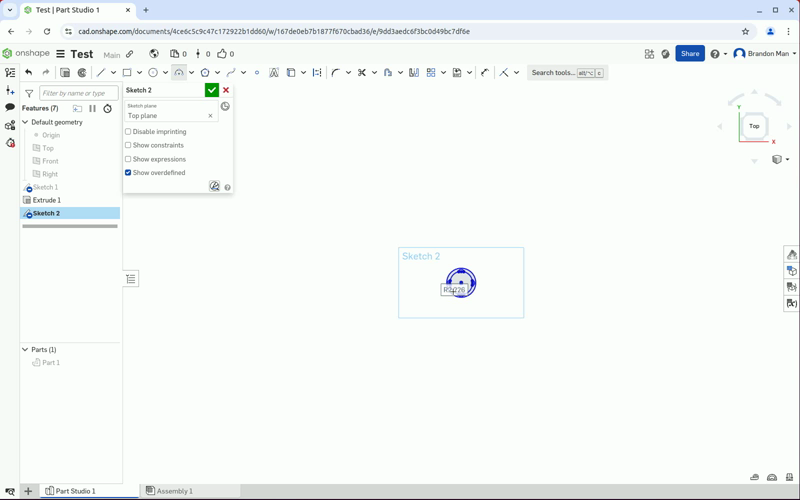
key(esc)
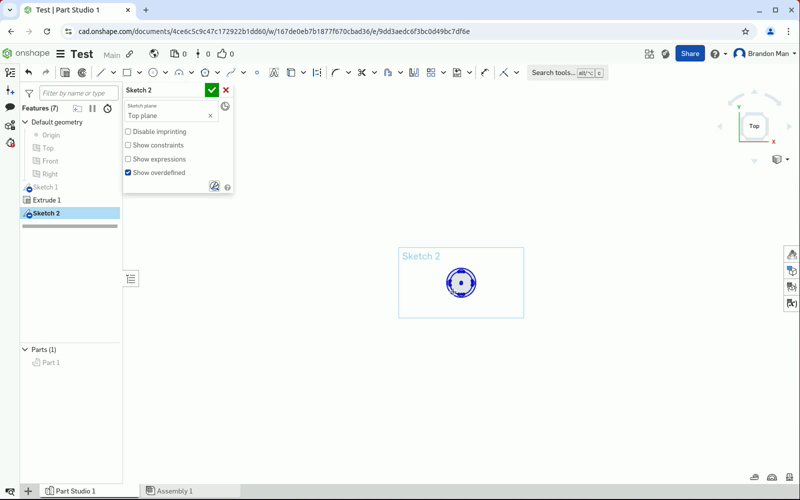
mouse_move(472, 276)
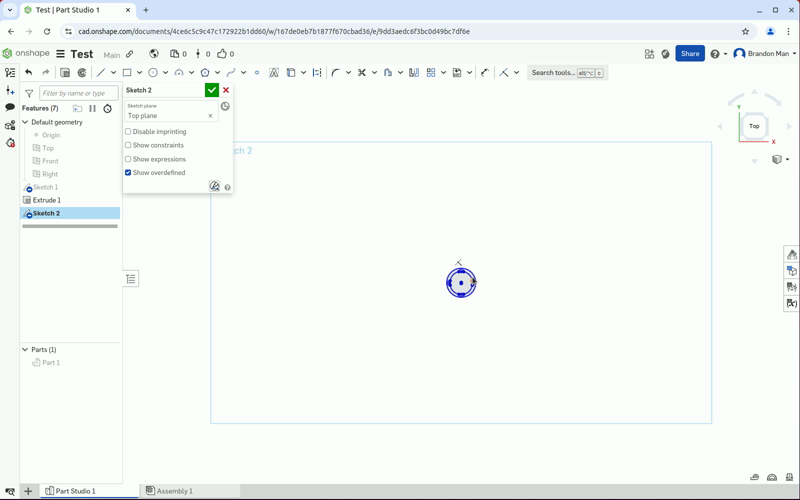
scroll(6)
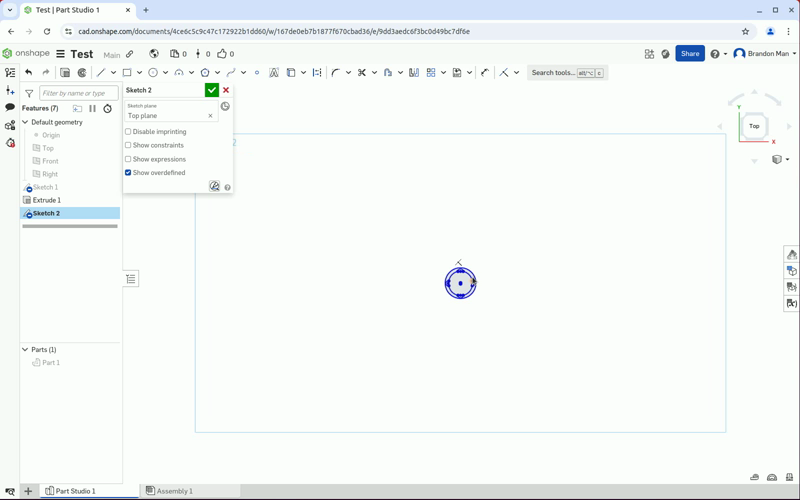
scroll(6)
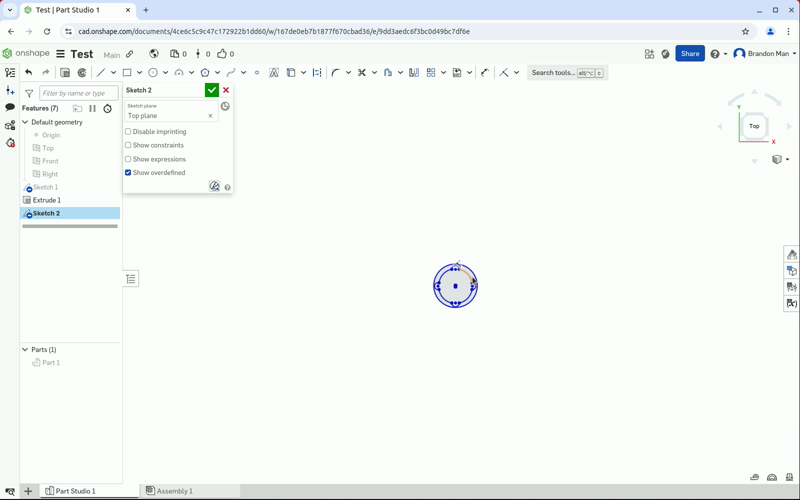
scroll(6)
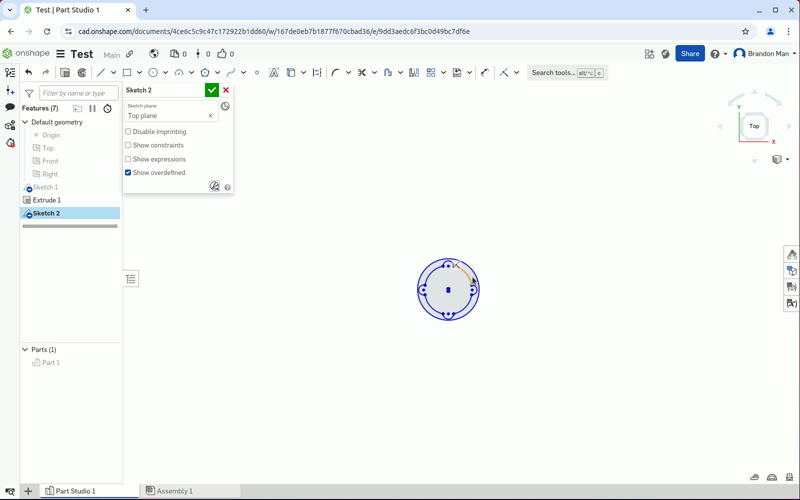
scroll(6)
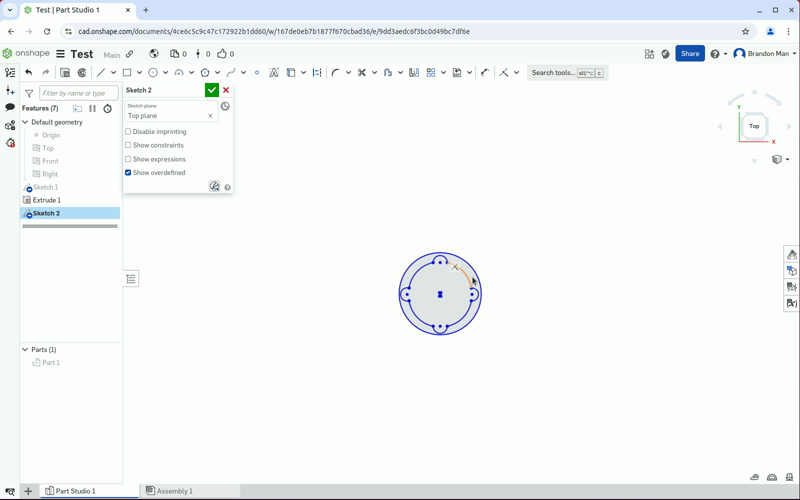
scroll(6)
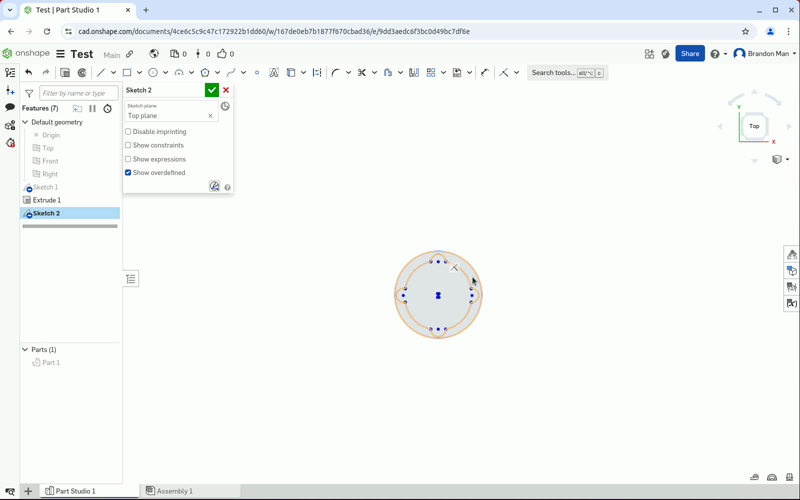
scroll(6)
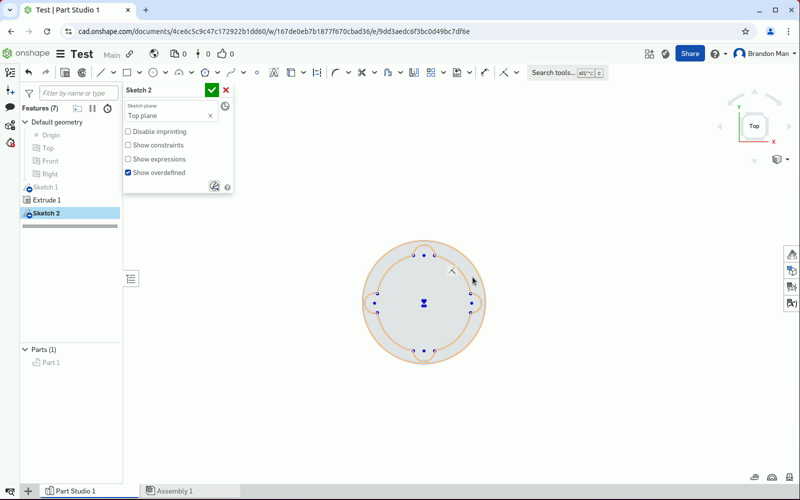
scroll(6)
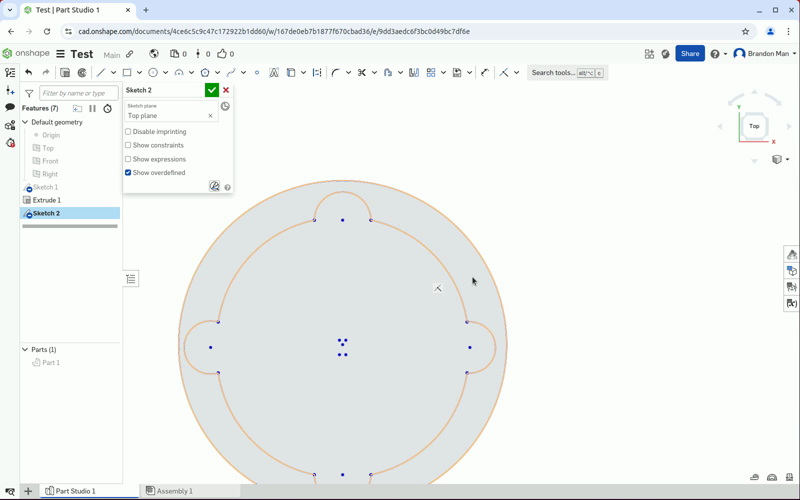
click(472, 276)
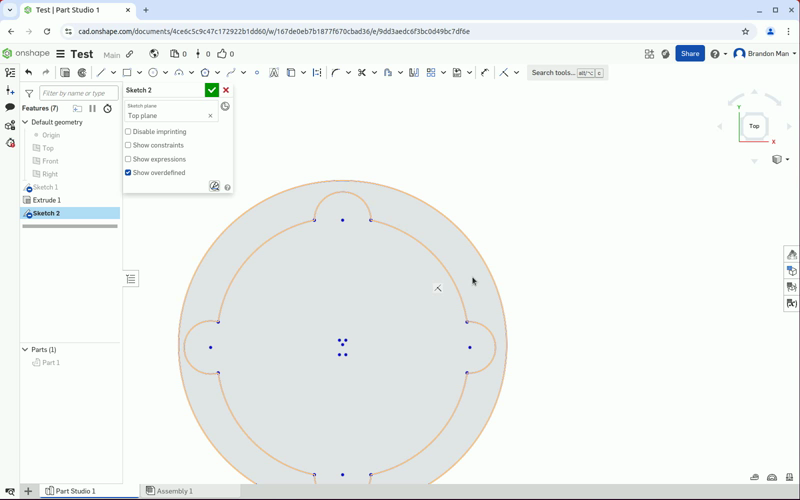
scroll(-6)
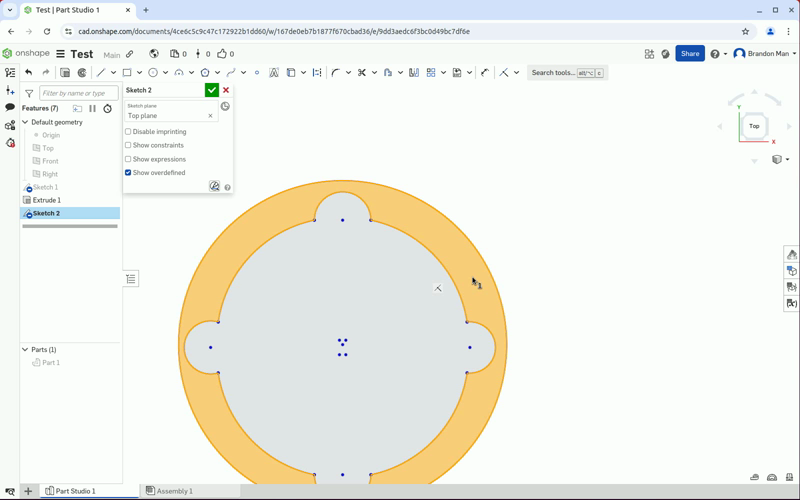
scroll(-6)
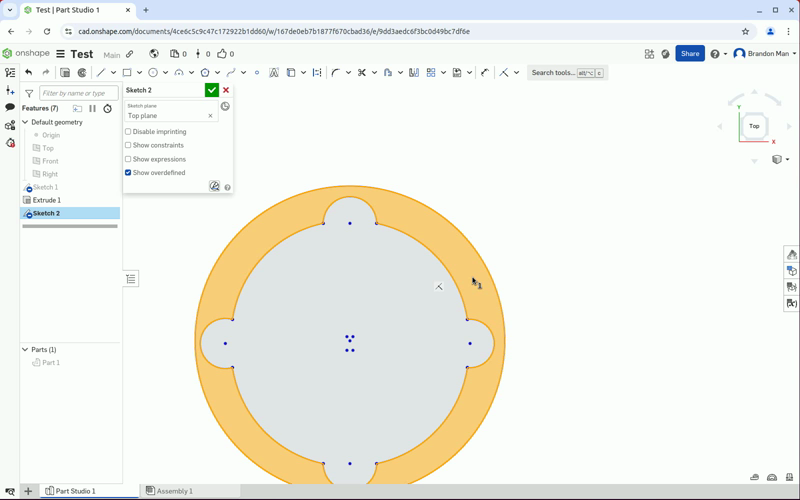
scroll(-6)
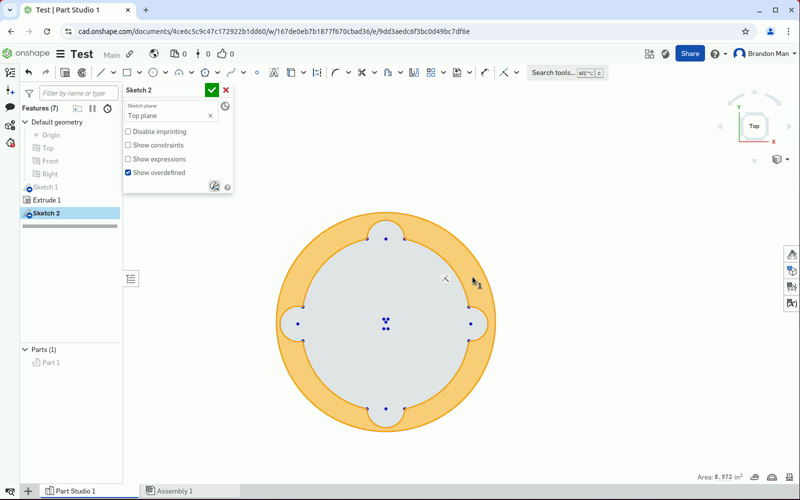
scroll(-6)
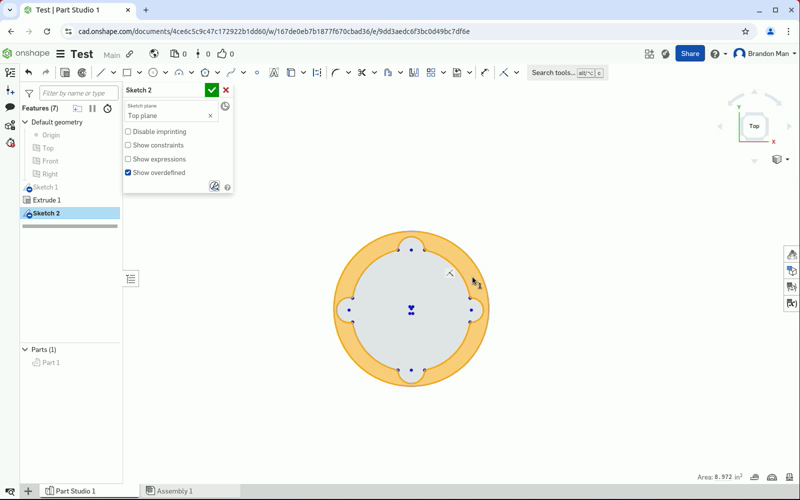
scroll(-6)
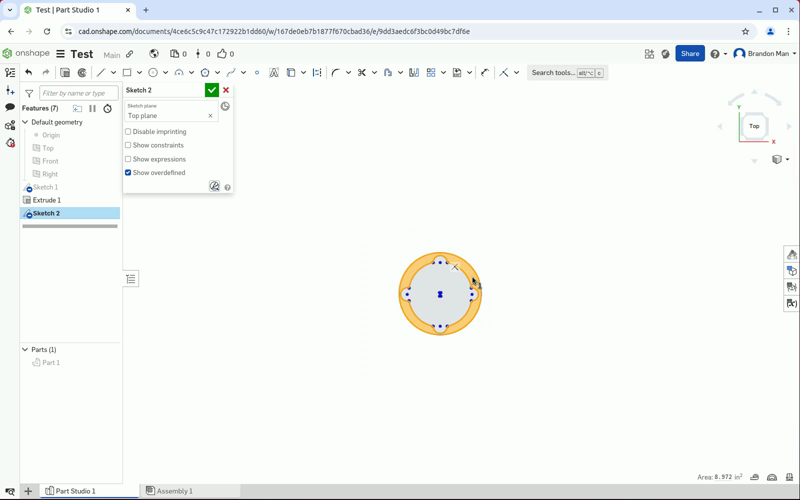
scroll(-6)
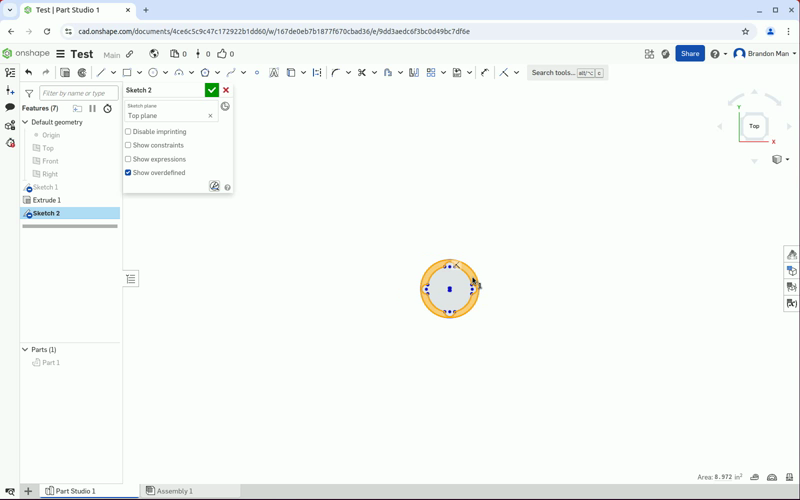
scroll(-6)
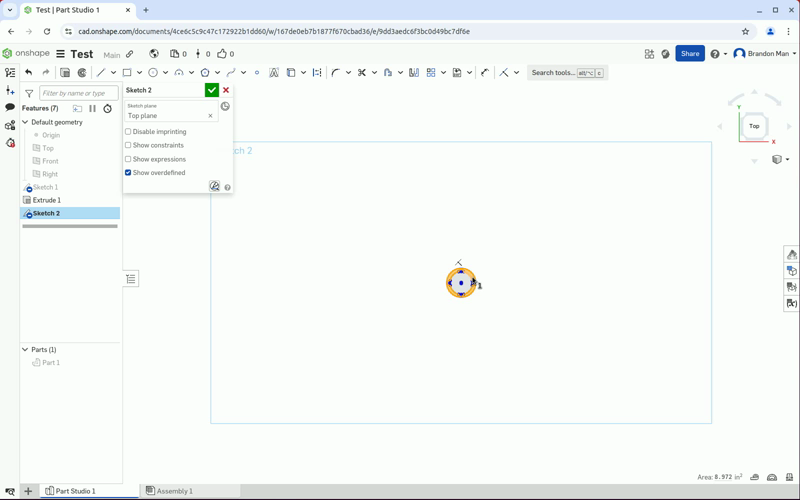
mouse_move(73, 352)
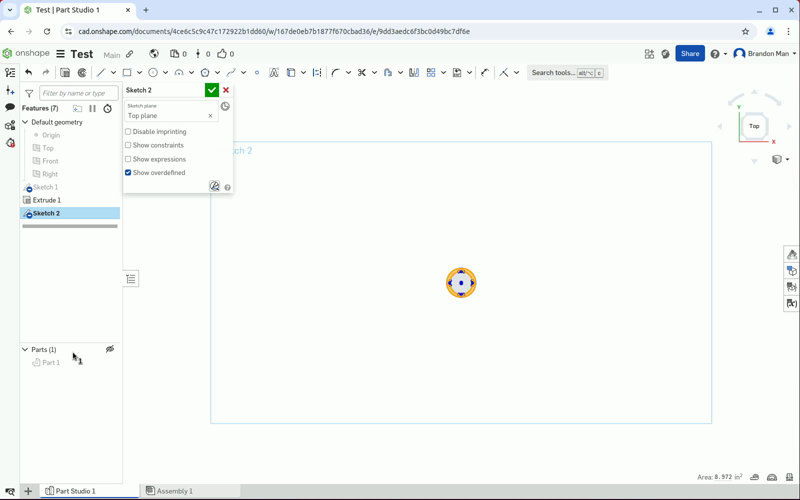
key(shift+y)
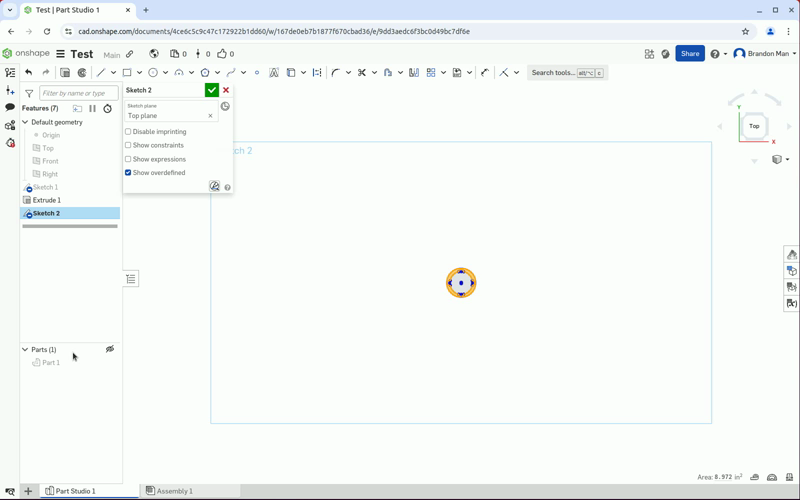
key(shift+e)
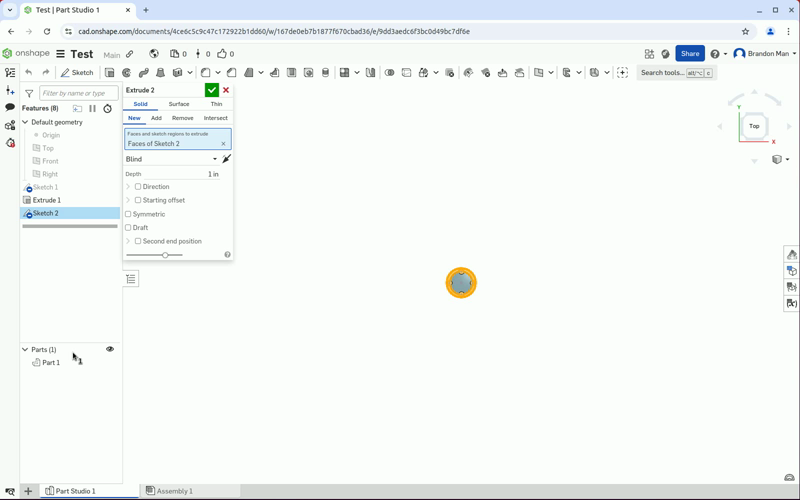
mouse_move(143, 106)
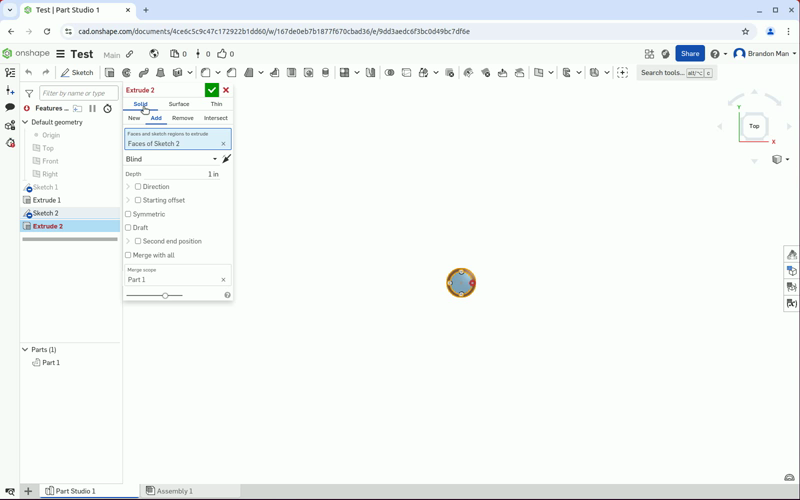
click(143, 106)
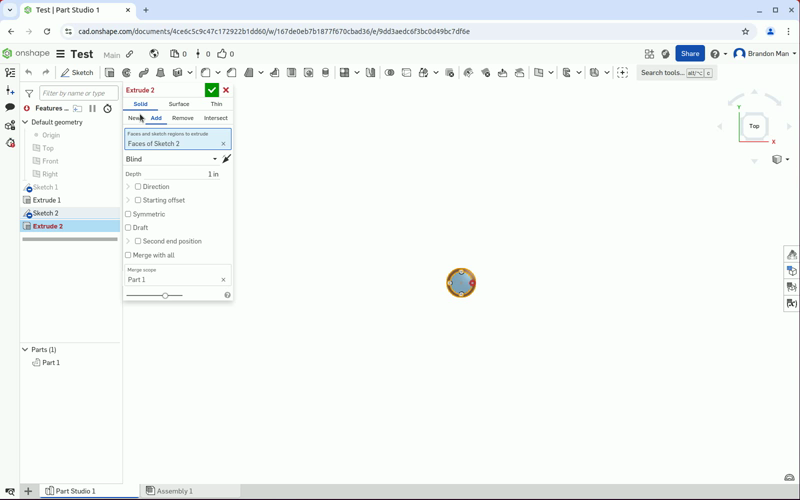
mouse_move(137, 120)
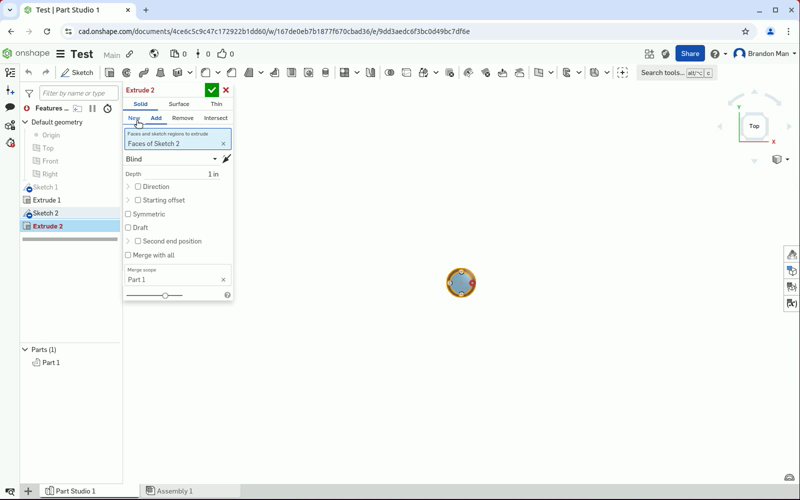
click(137, 120)
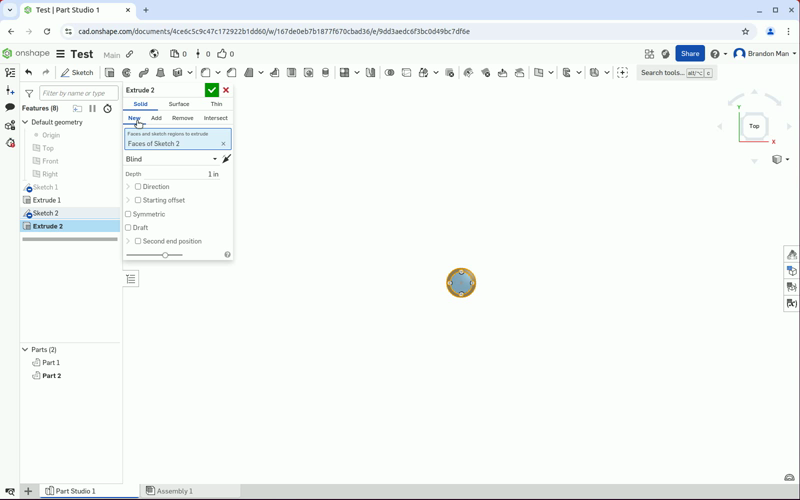
key(tab, 4)
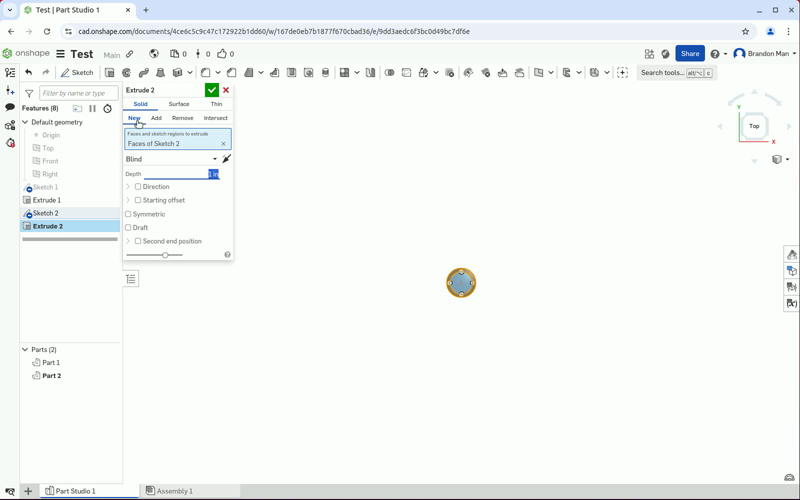
text(0.722)
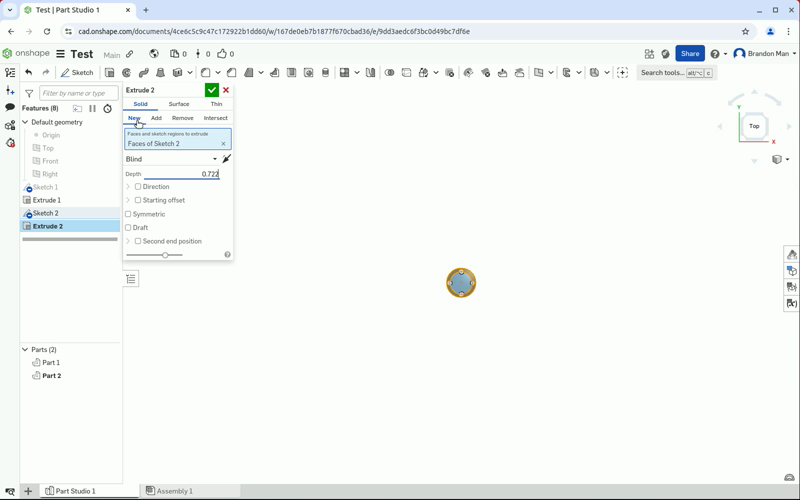
key(enter)
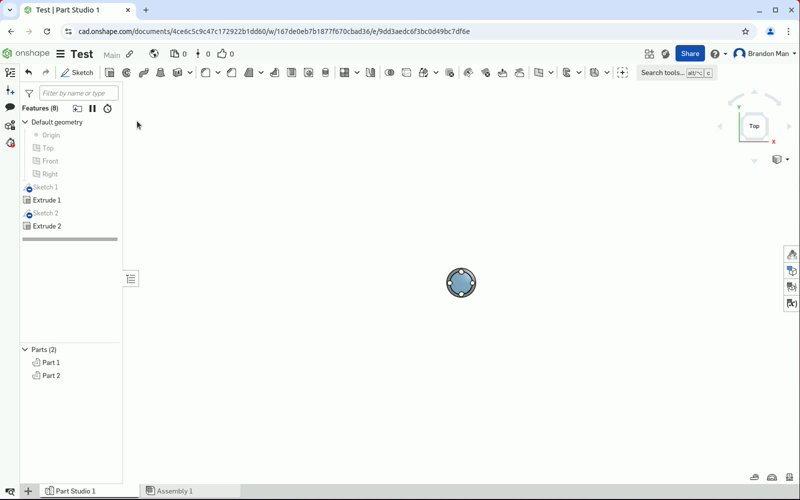
key(shift+h)
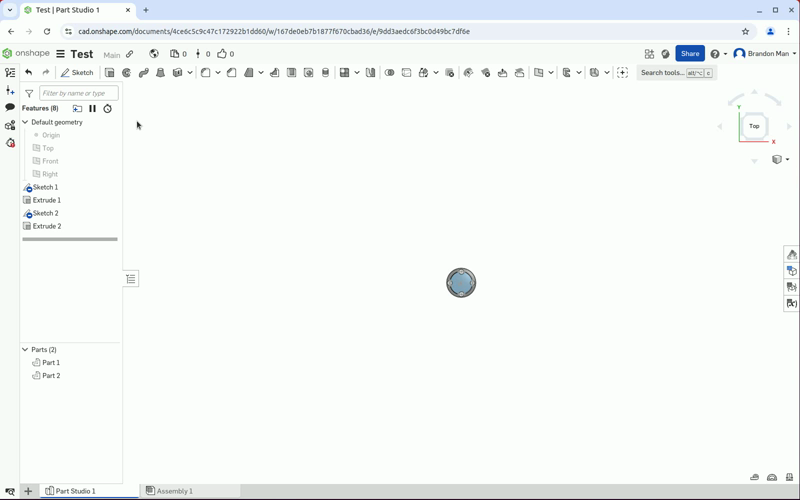
key(shift+h)
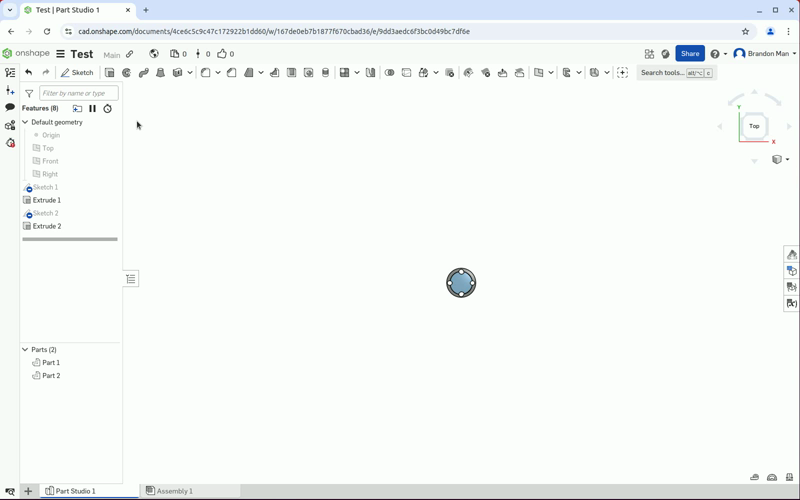
mouse_move(73, 189)
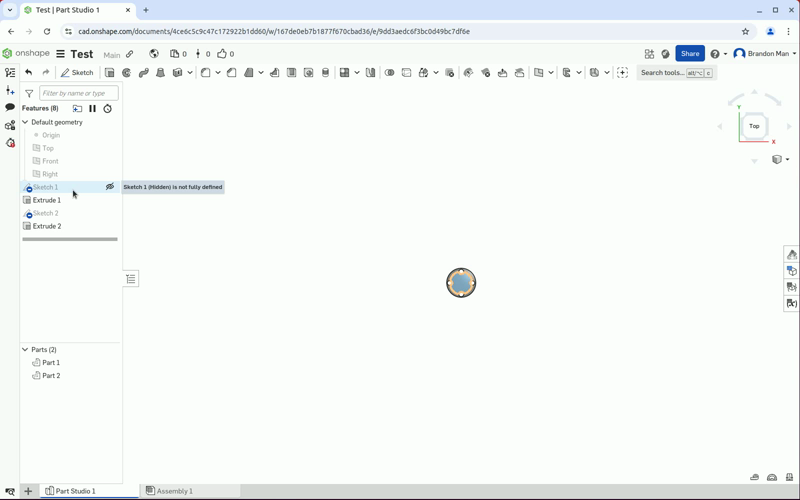
click(73, 189)
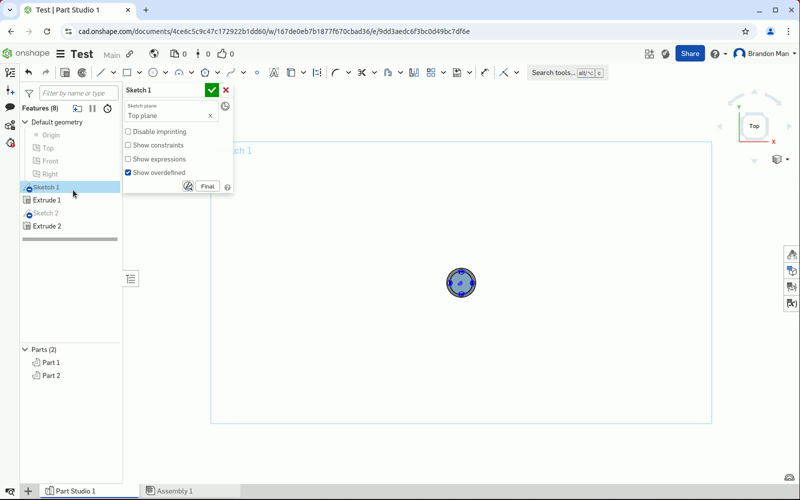
mouse_move(229, 92)
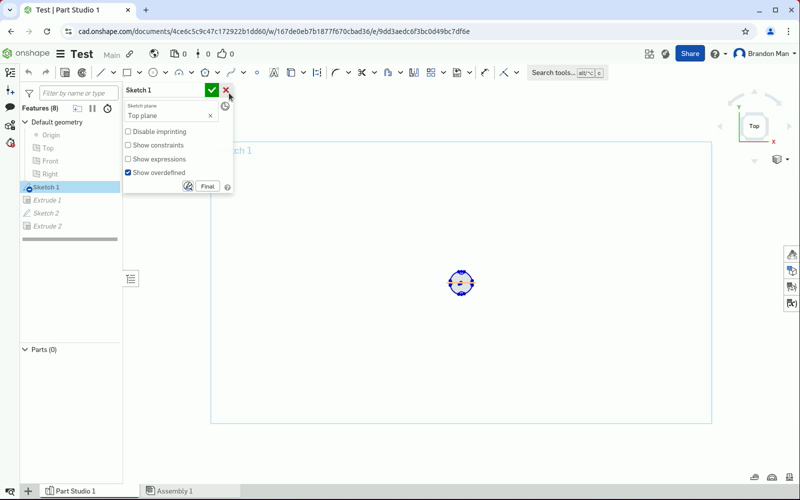
click(229, 92)
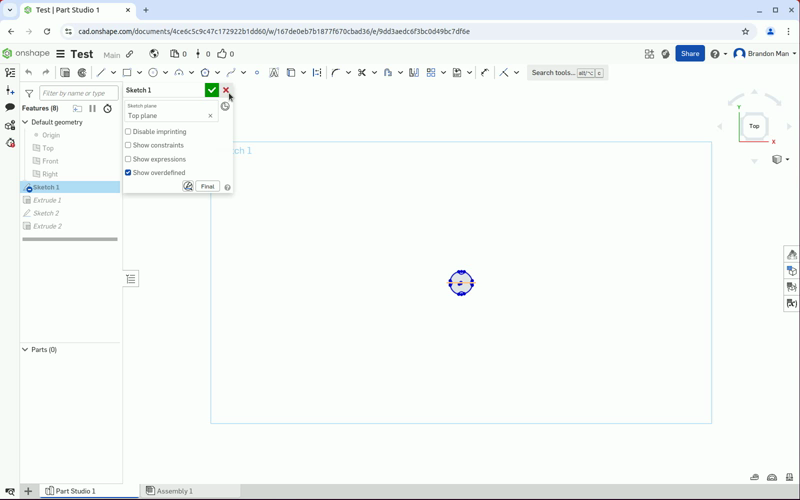
key(shift+s)
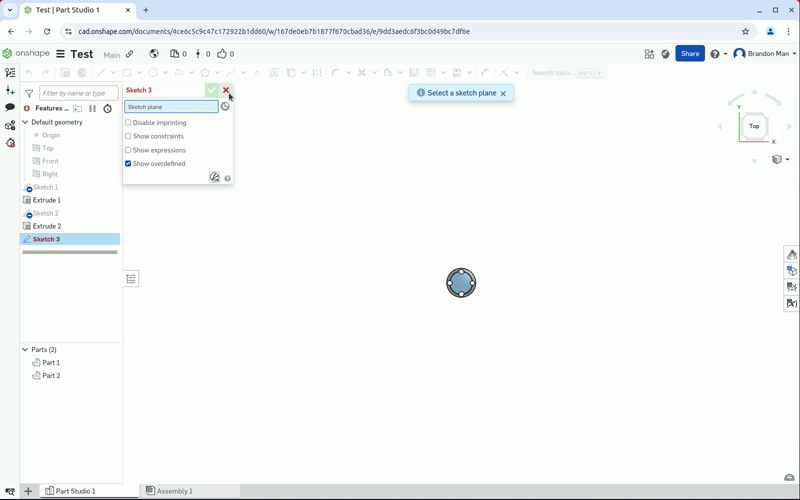
mouse_move(73, 150)
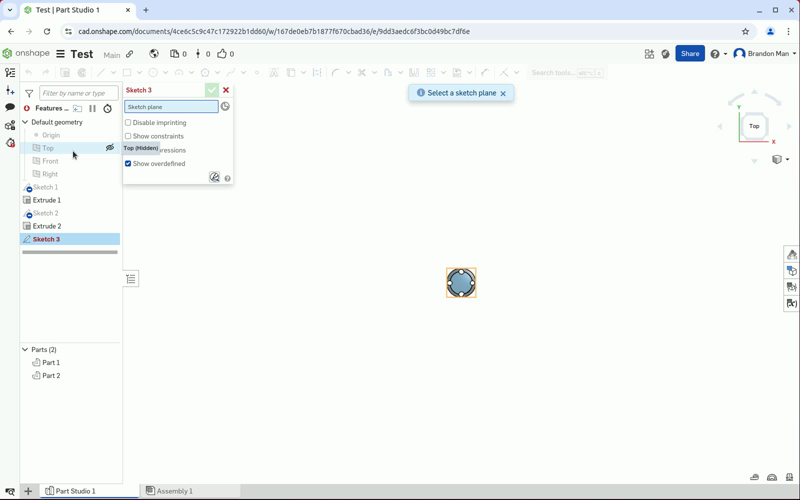
click(73, 150)
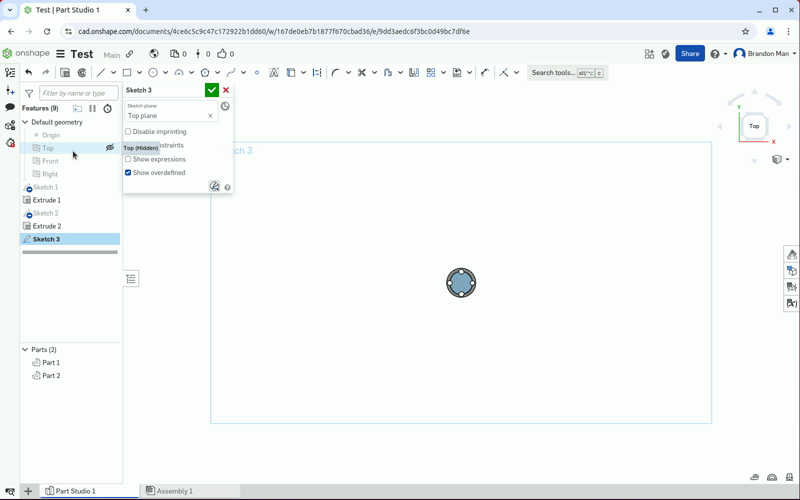
mouse_move(73, 352)
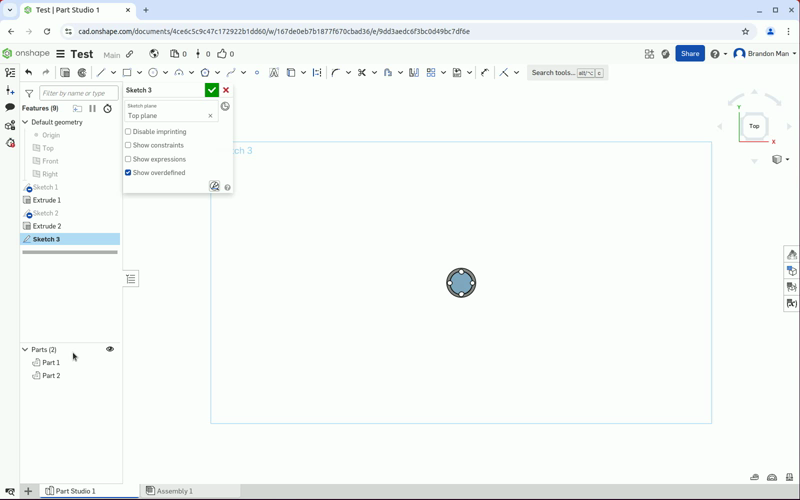
key(y)
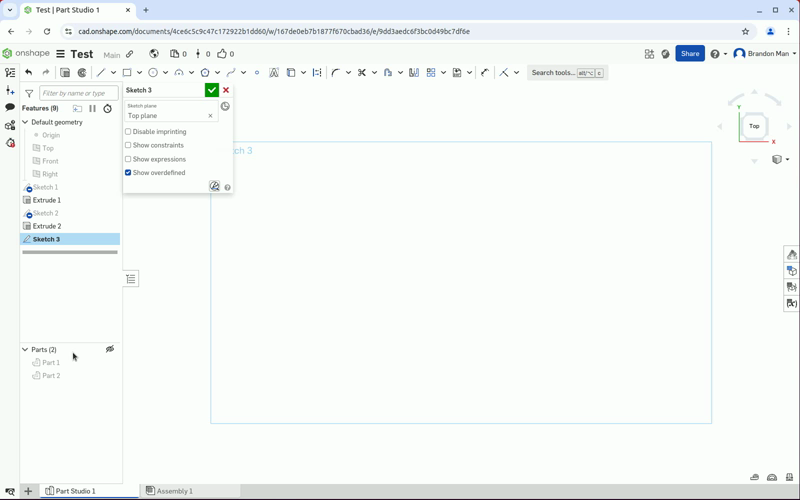
key(l)
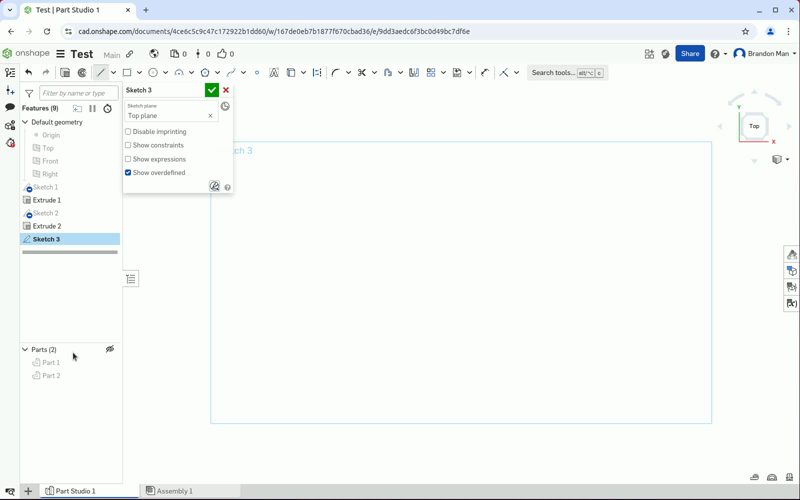
key_down(shift)
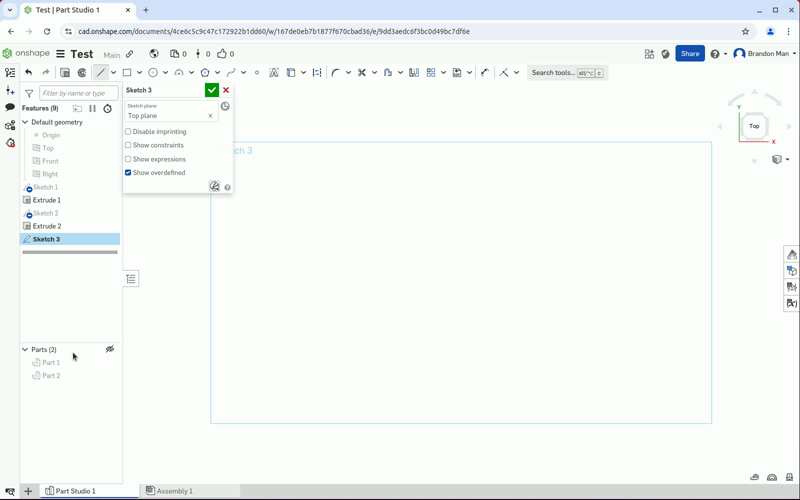
mouse_move(460, 286)
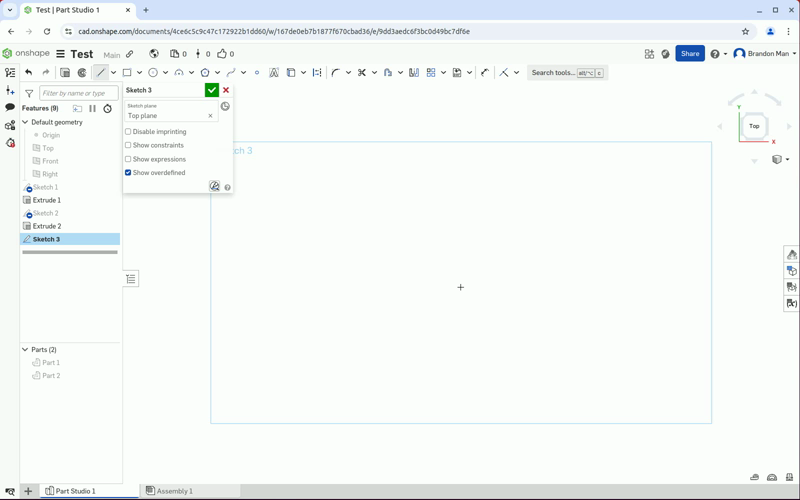
click(460, 286)
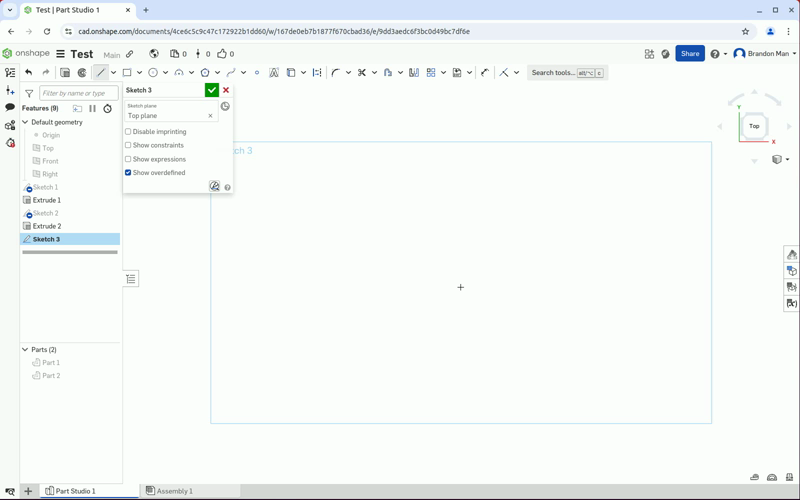
key_up(shift)
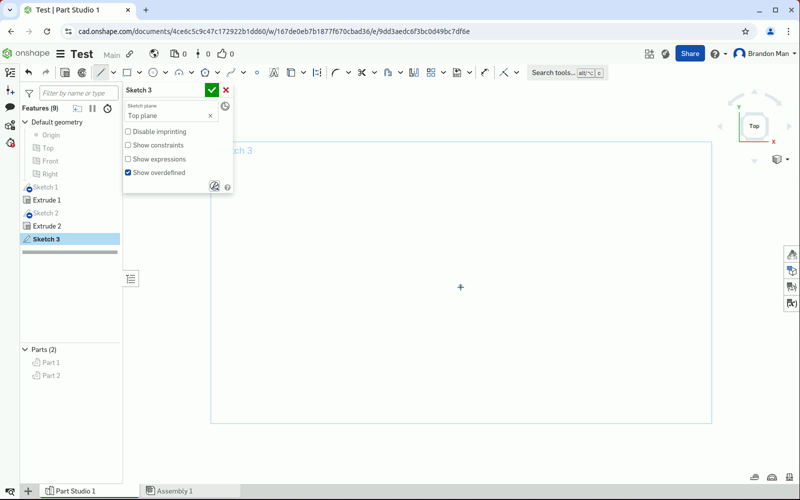
key_down(shift)
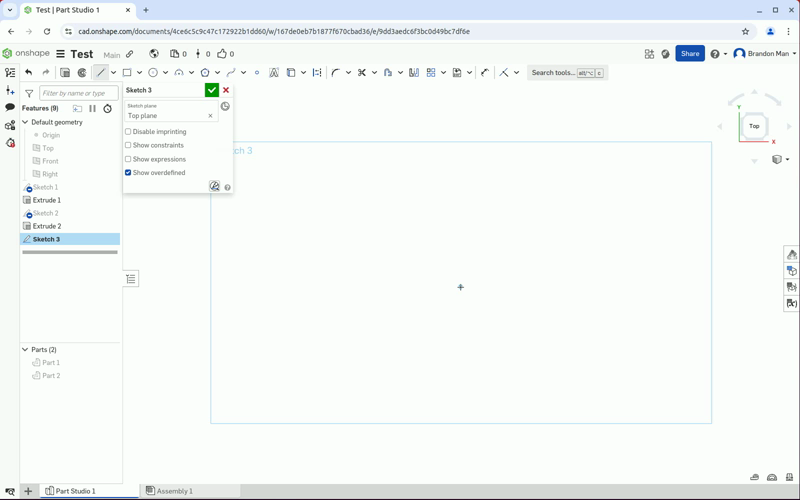
mouse_move(490, 286)
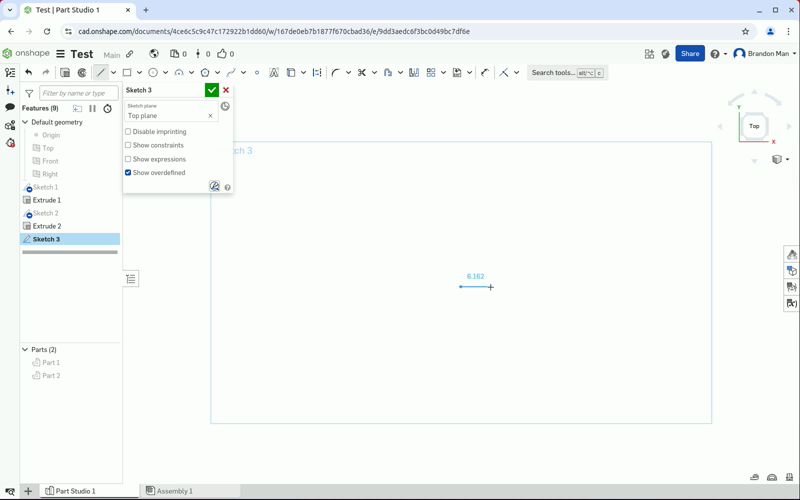
mouse_move(462, 288)
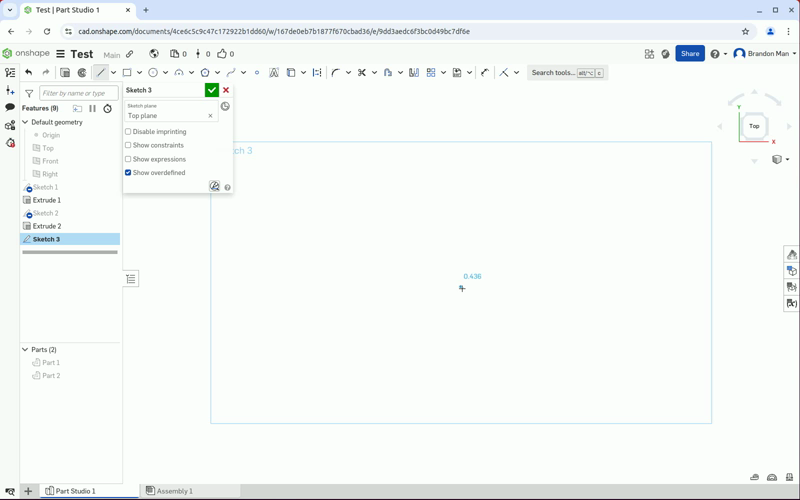
scroll(6)
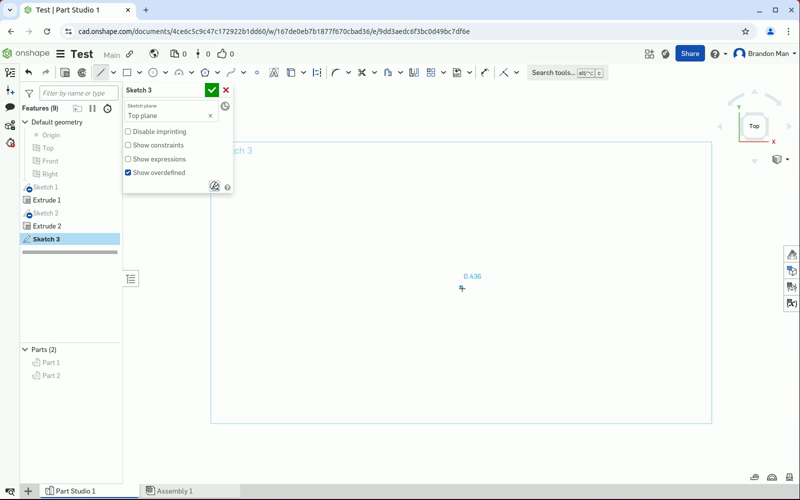
scroll(6)
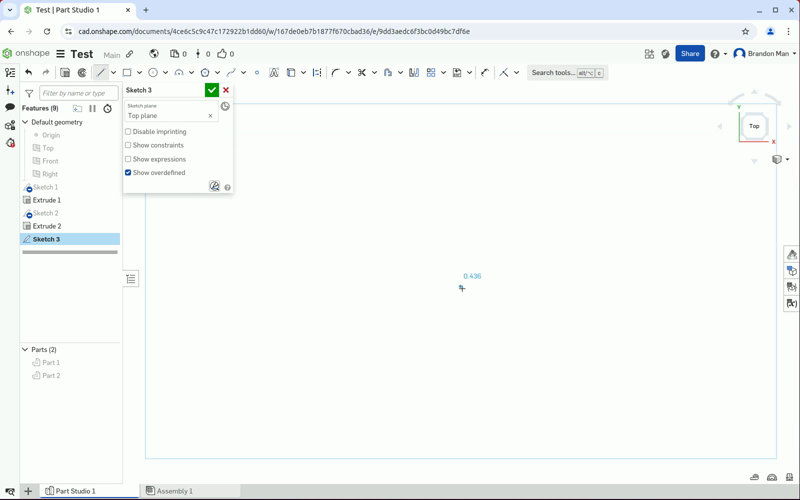
scroll(6)
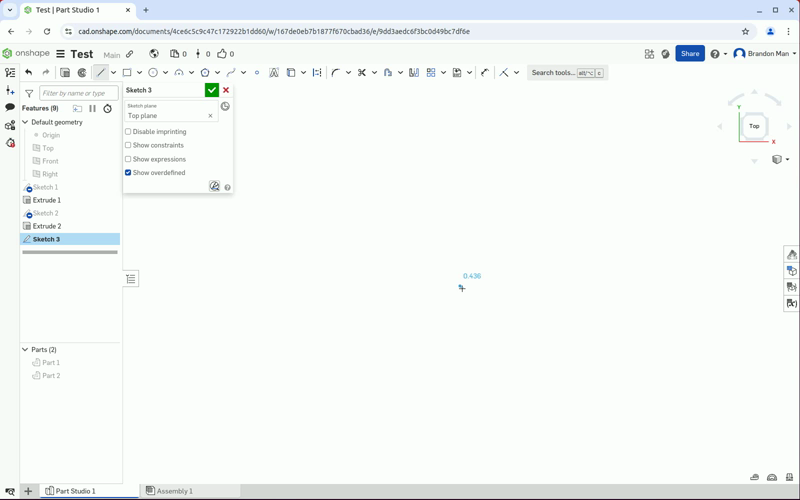
scroll(6)
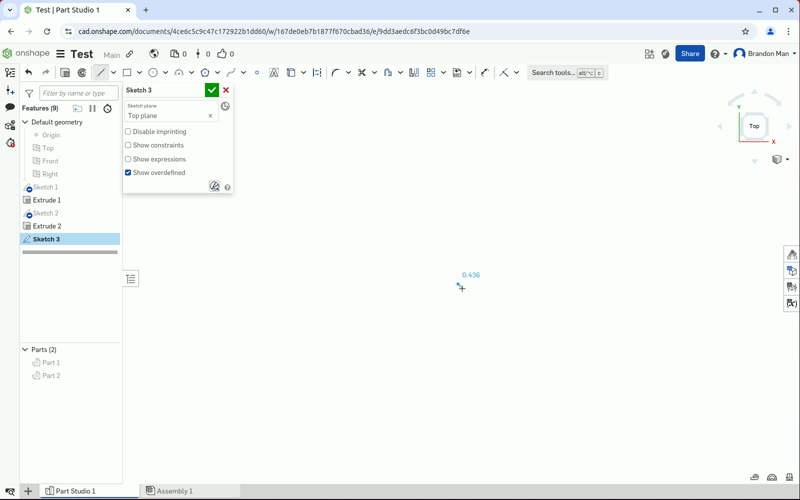
scroll(6)
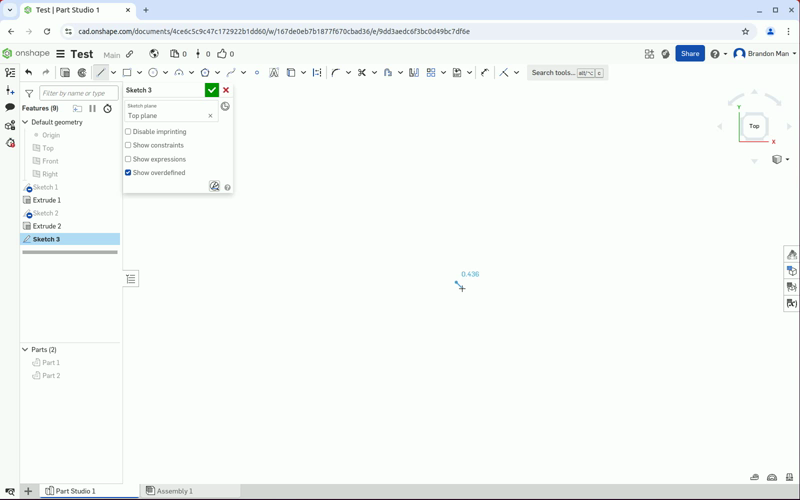
scroll(6)
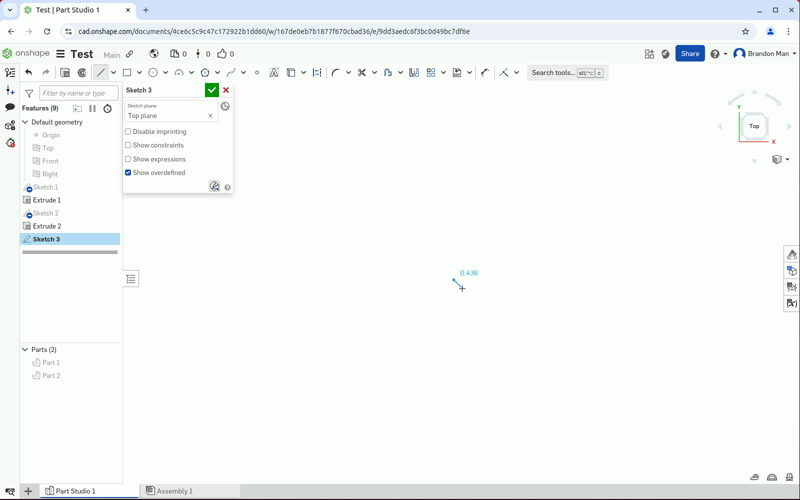
scroll(6)
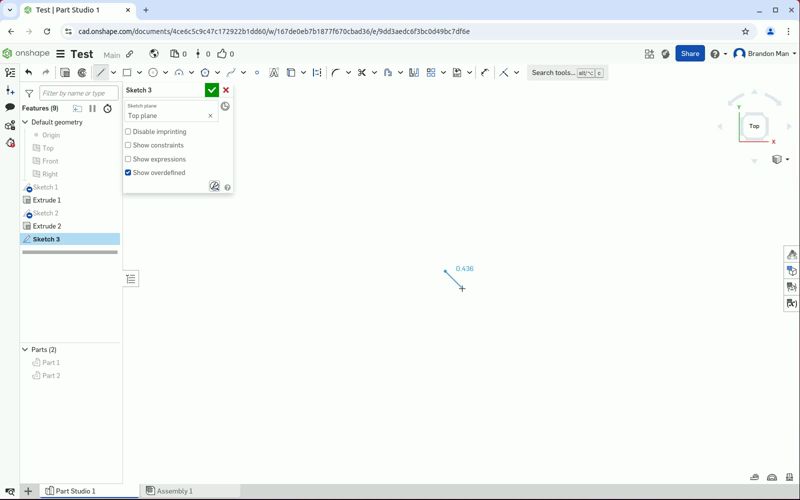
click(462, 288)
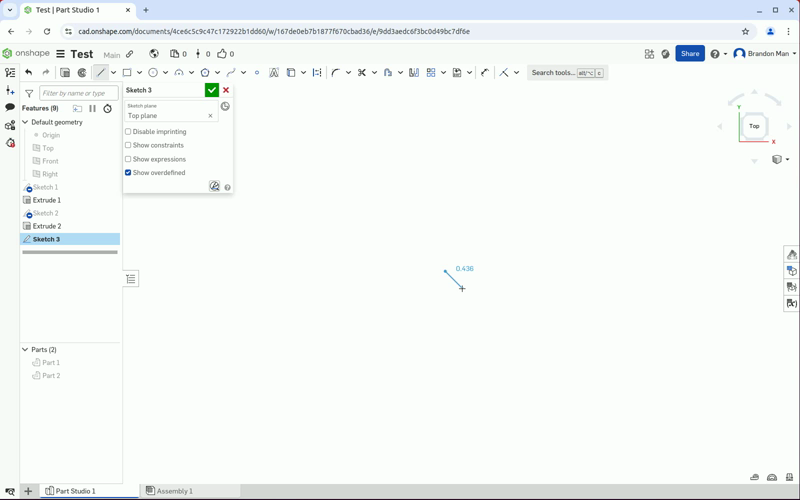
scroll(-6)
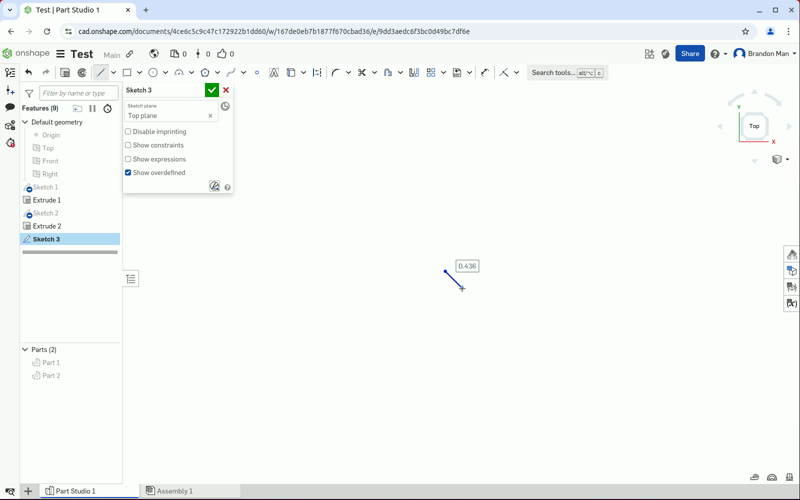
scroll(-6)
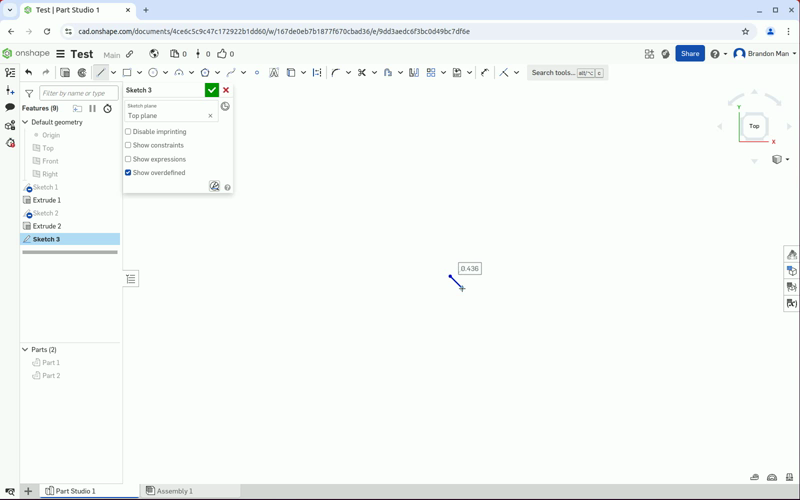
scroll(-6)
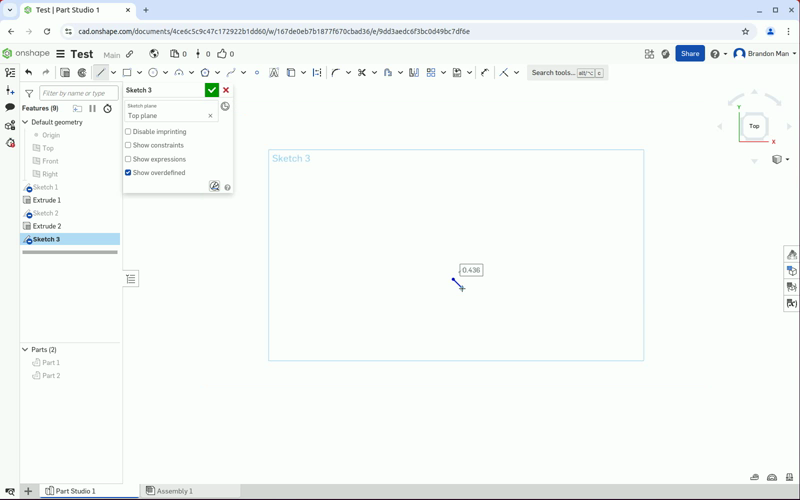
scroll(-6)
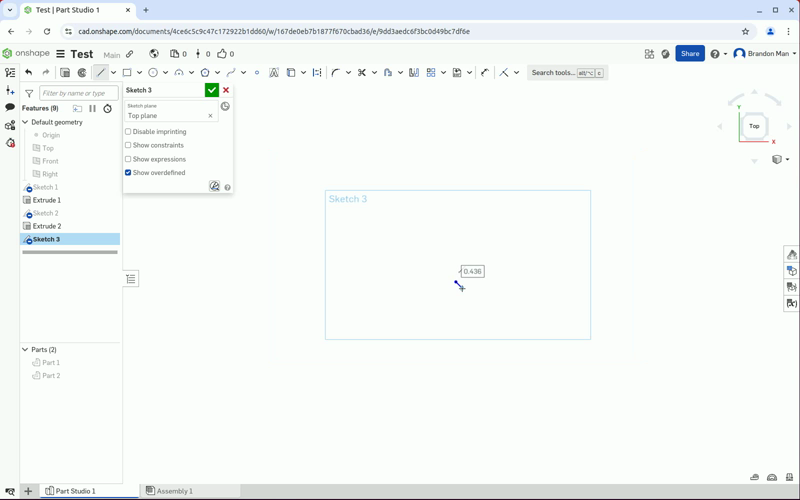
scroll(-6)
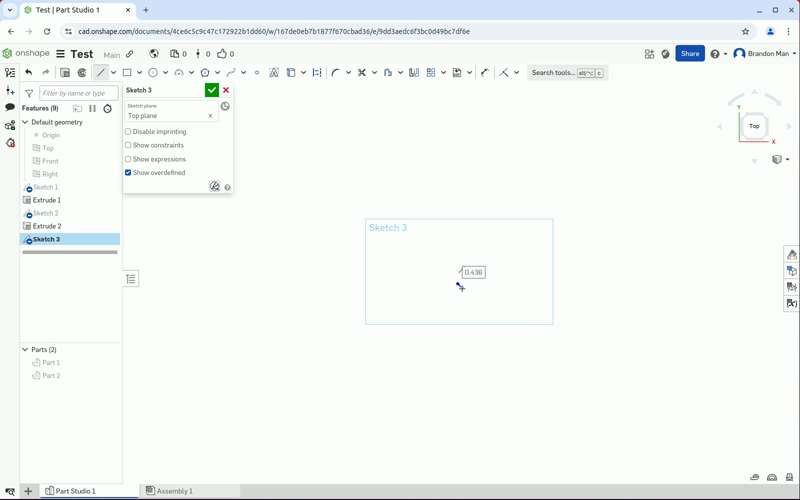
scroll(-6)
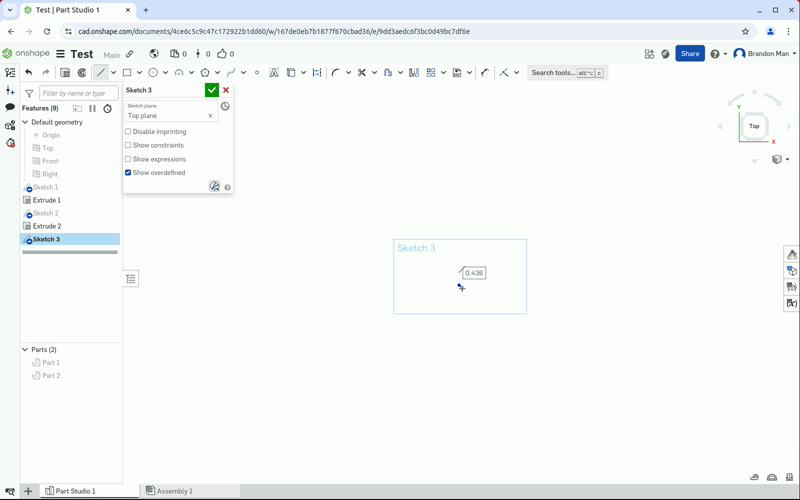
scroll(-6)
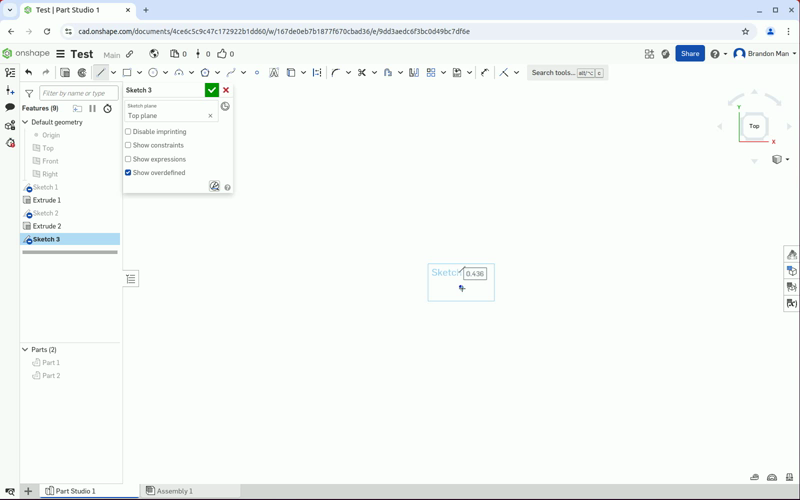
key_up(shift)
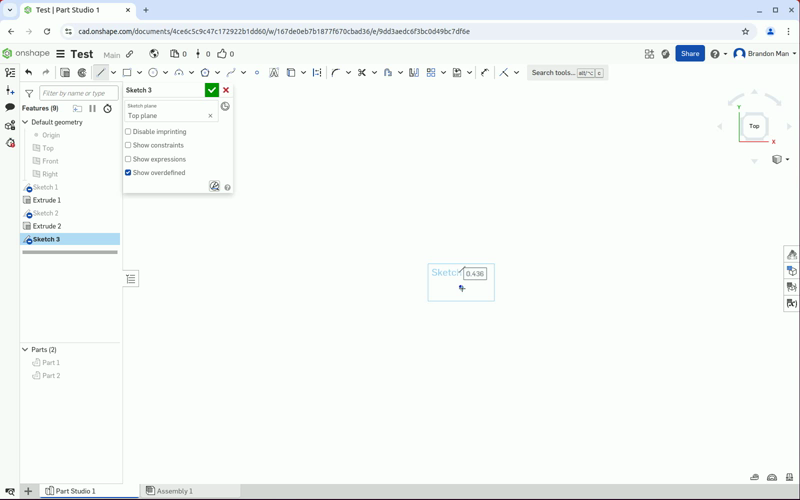
key(esc)
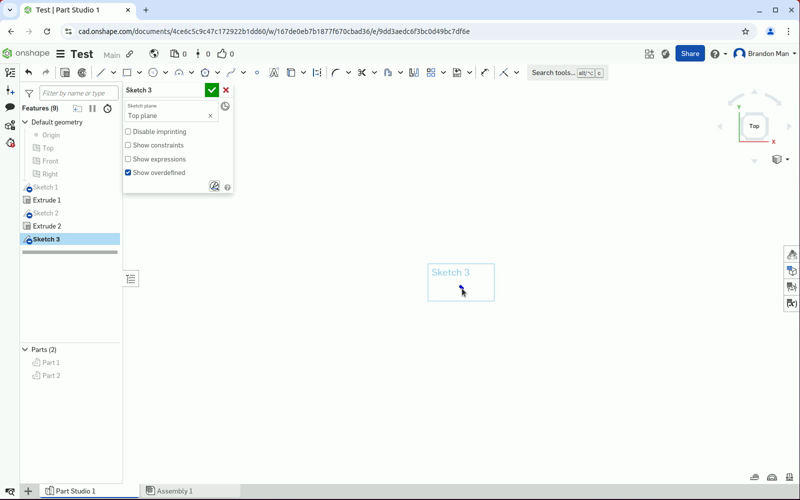
key(a)
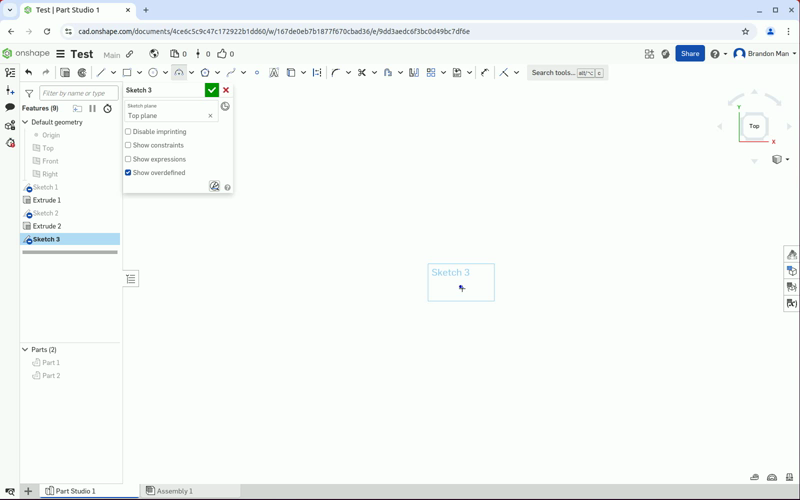
mouse_move(462, 288)
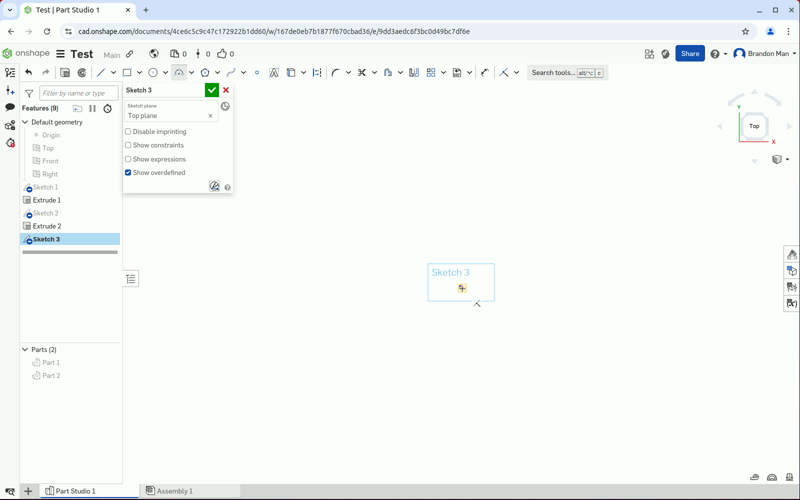
scroll(6)
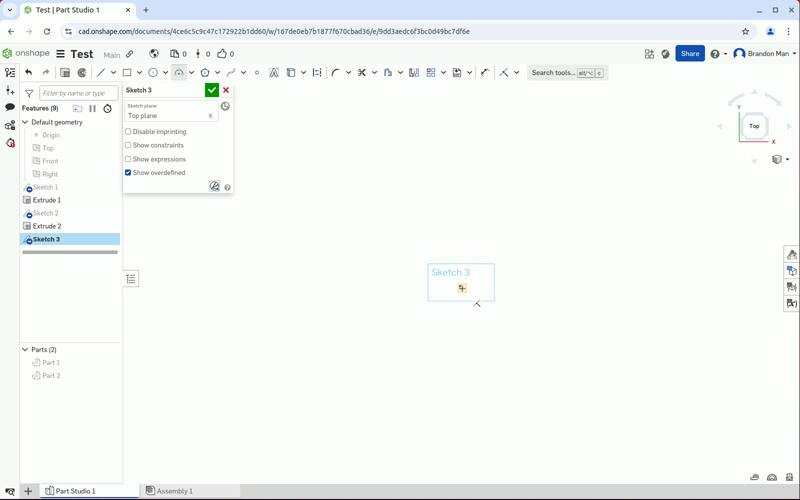
scroll(6)
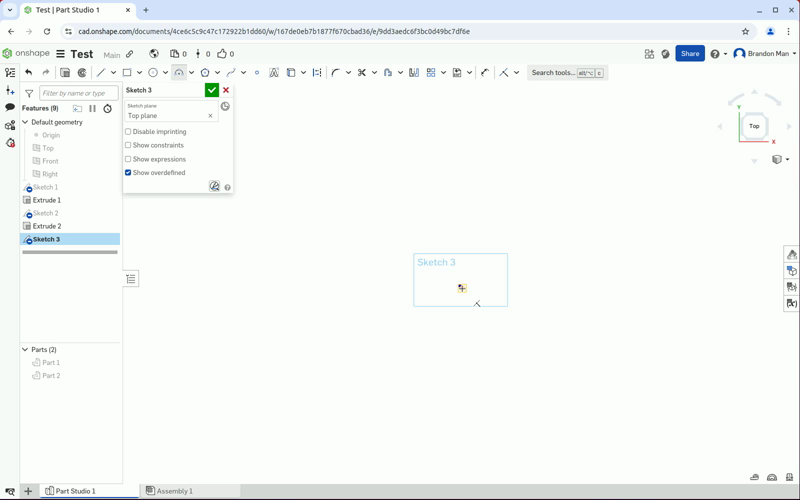
scroll(6)
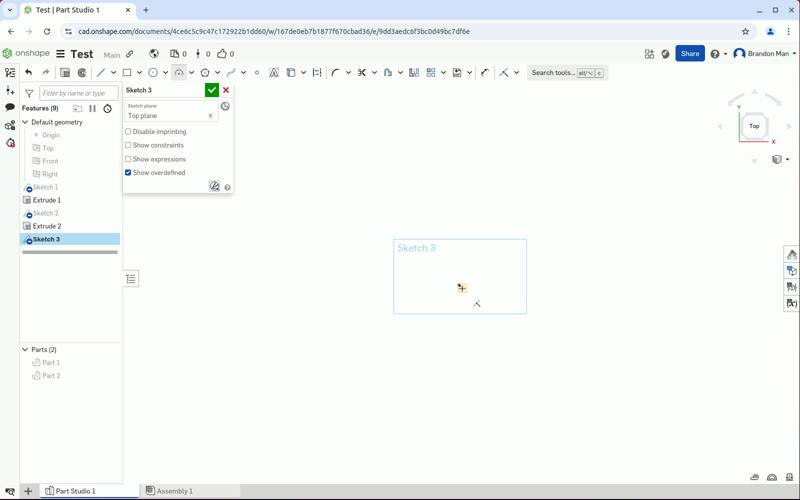
scroll(6)
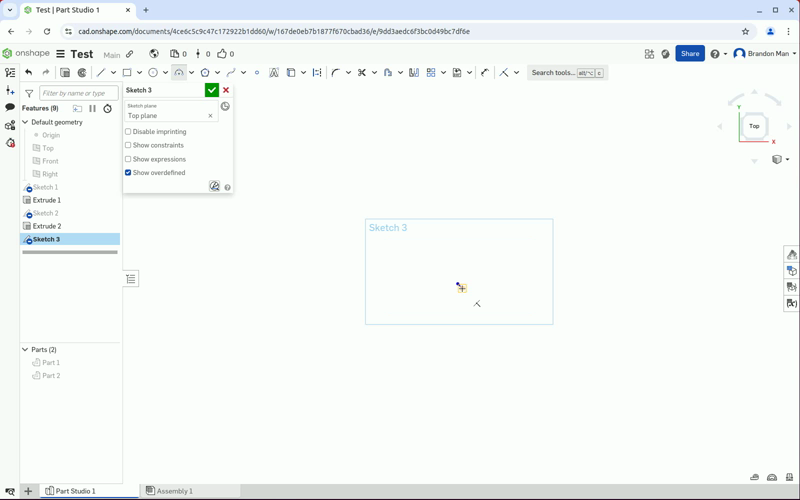
scroll(6)
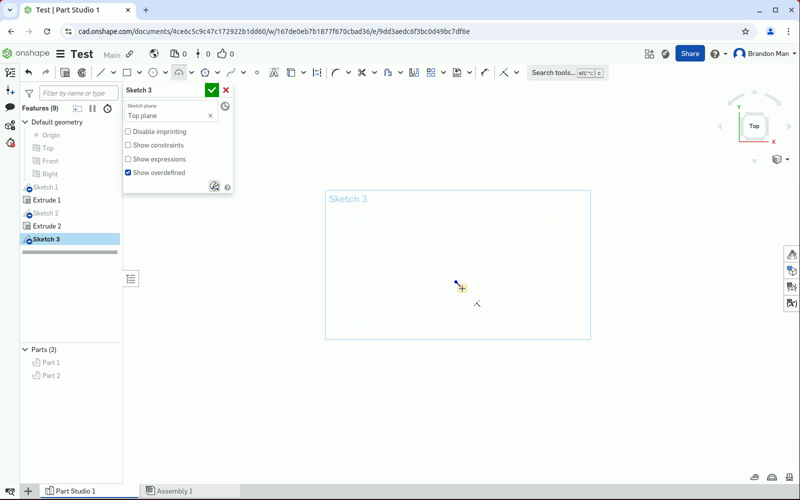
scroll(6)
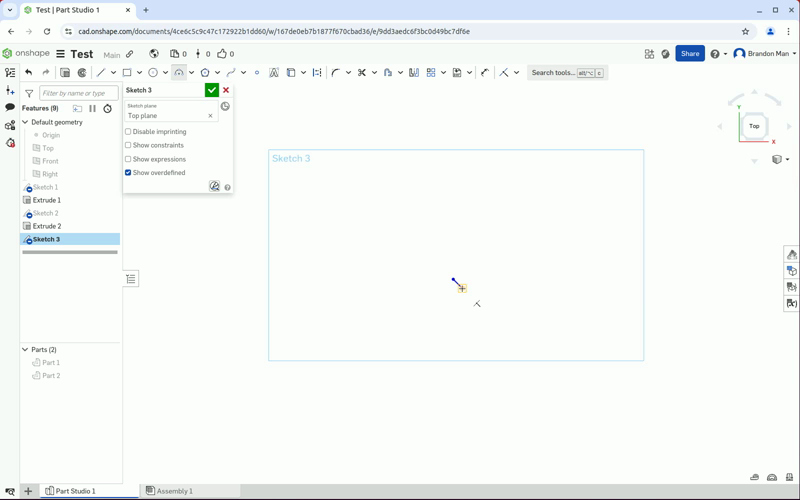
scroll(6)
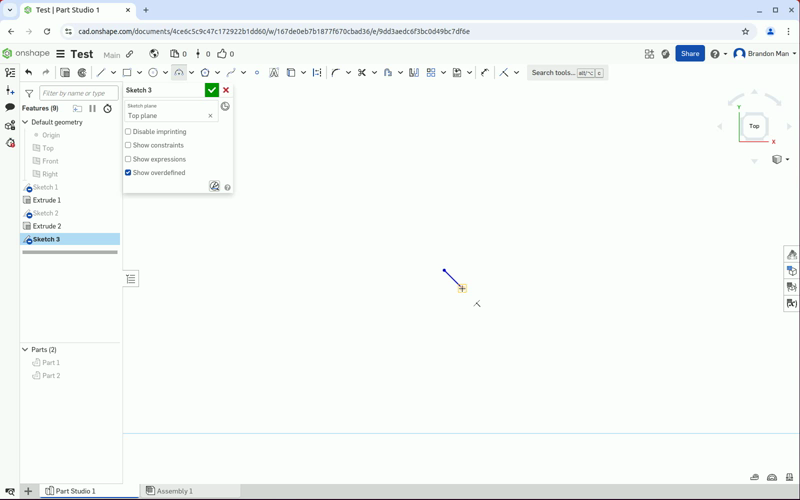
click(462, 288)
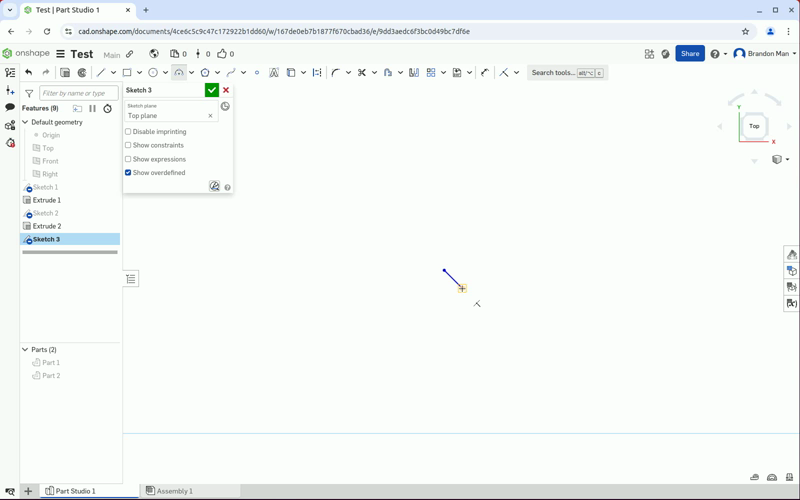
scroll(-6)
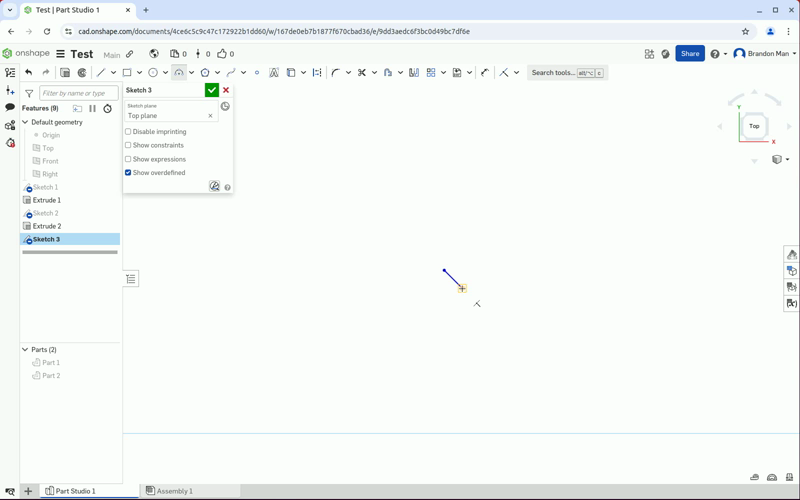
scroll(-6)
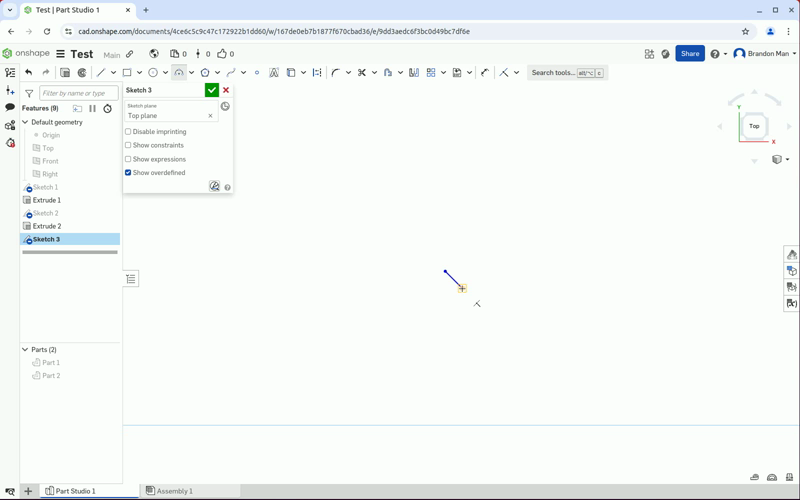
scroll(-6)
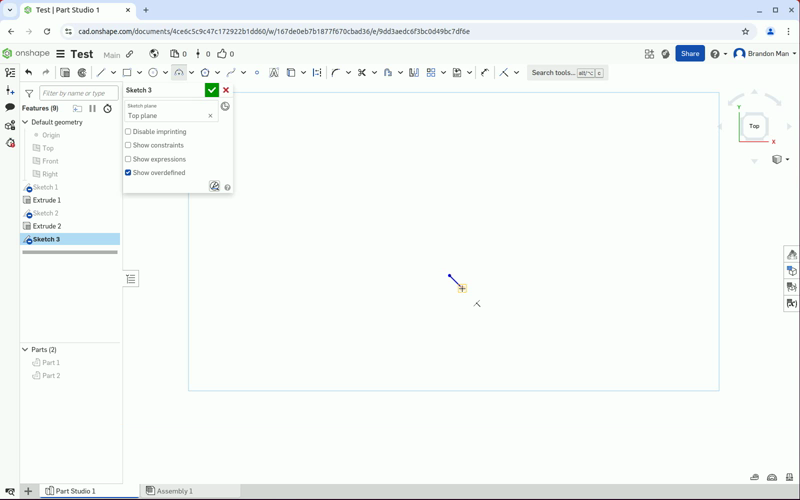
scroll(-6)
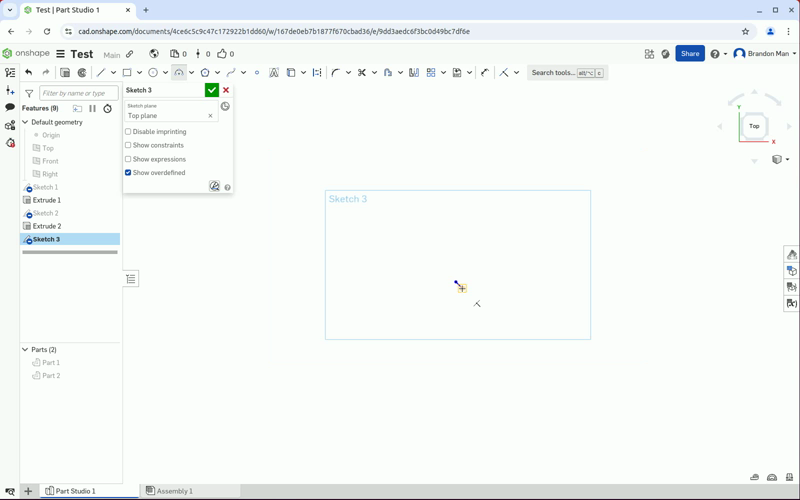
scroll(-6)
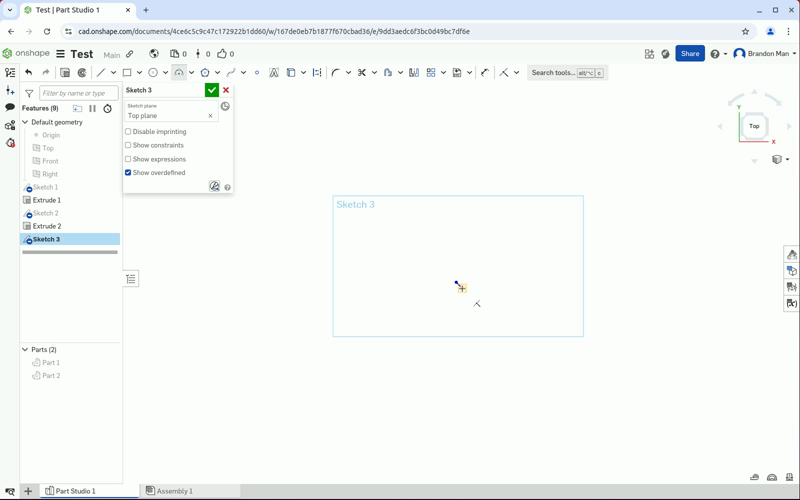
scroll(-6)
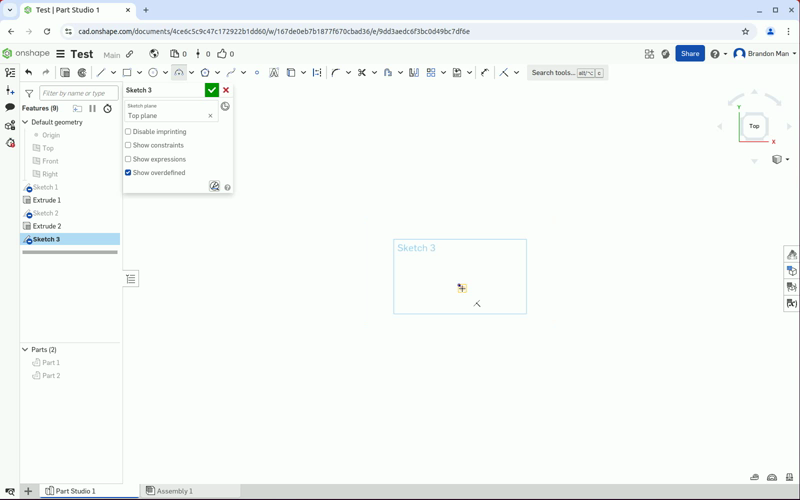
scroll(-6)
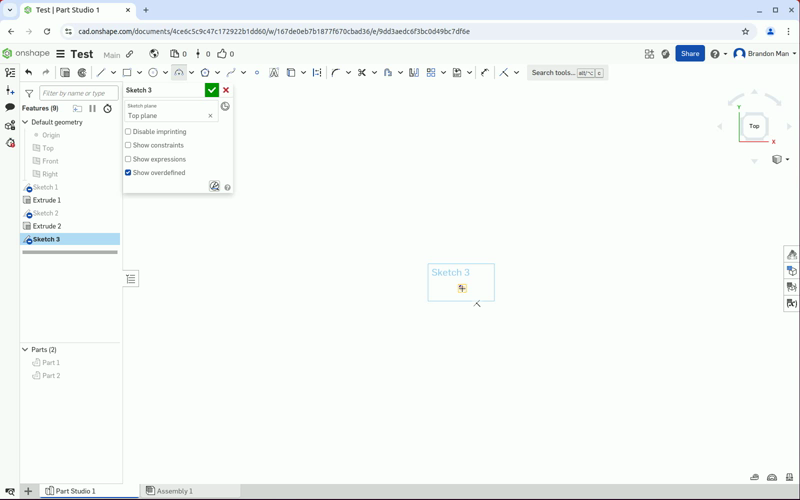
key_down(shift)
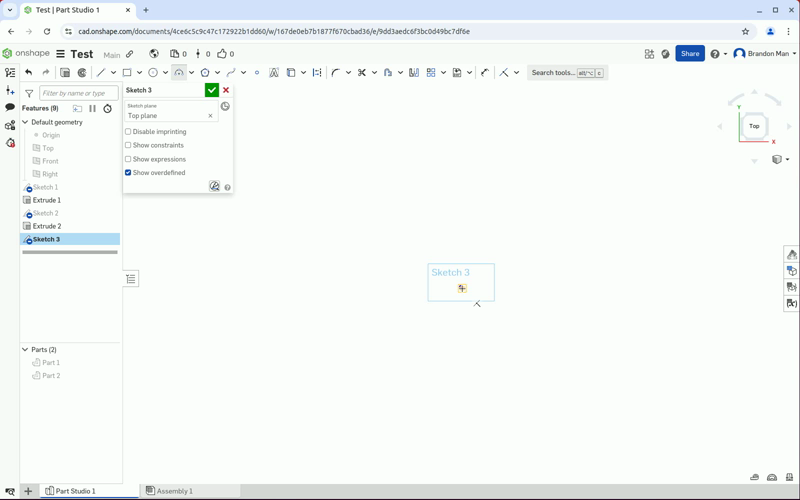
mouse_move(466, 283)
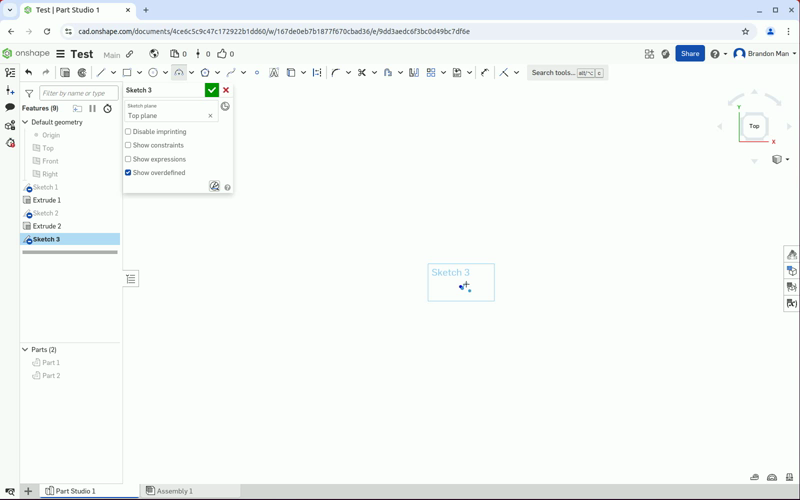
scroll(6)
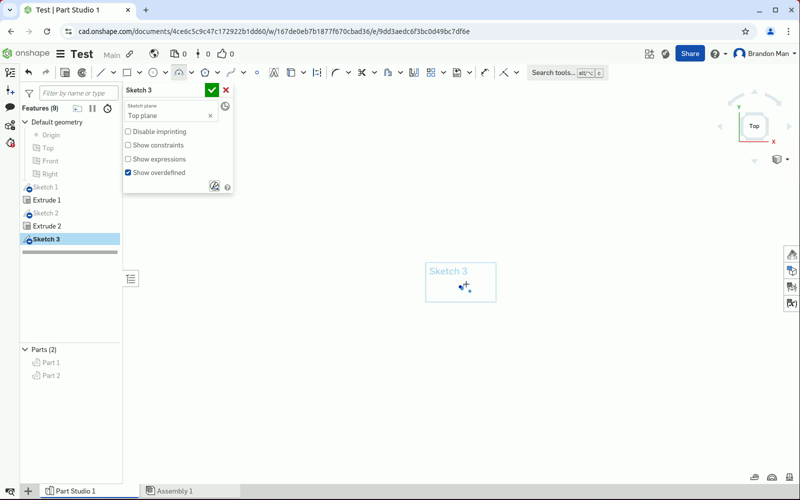
scroll(6)
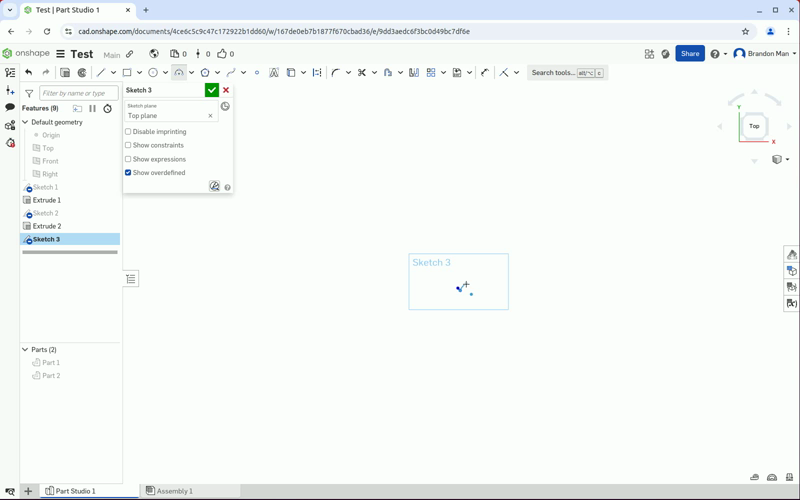
scroll(6)
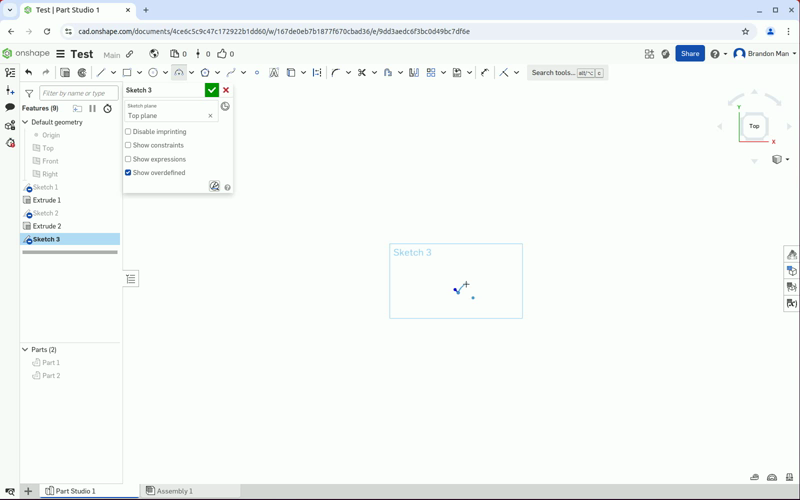
scroll(6)
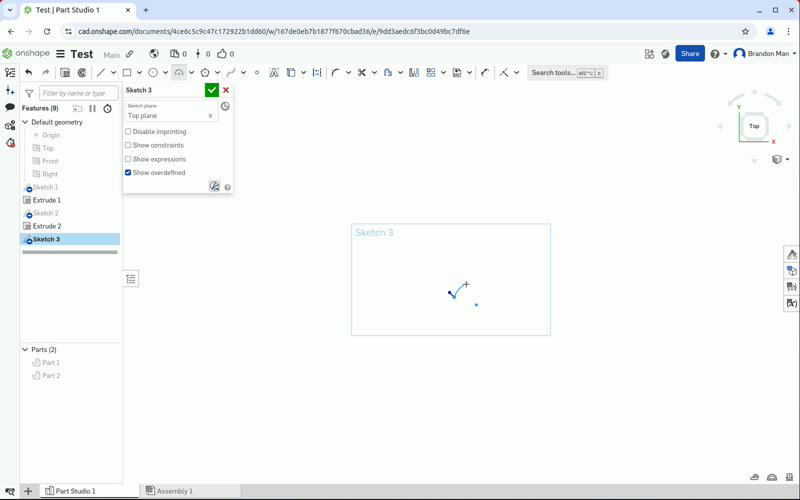
scroll(6)
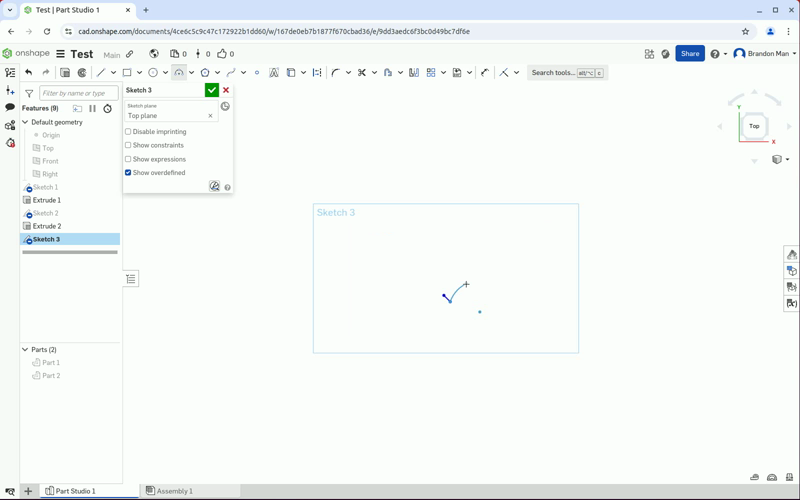
scroll(6)
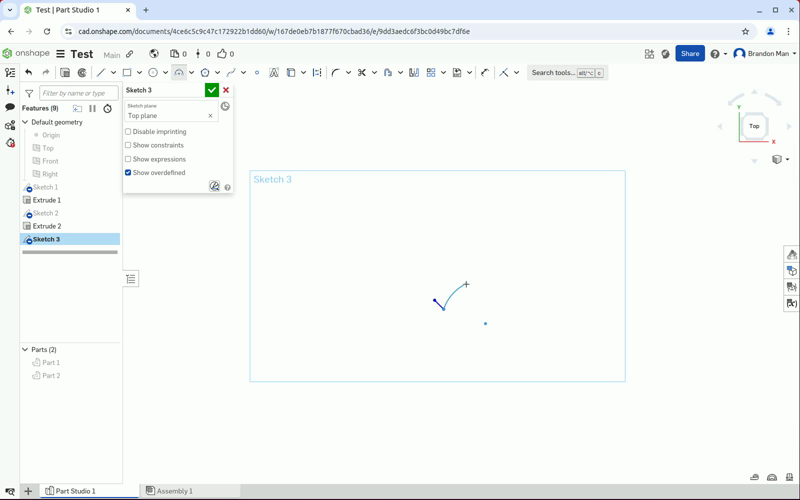
scroll(6)
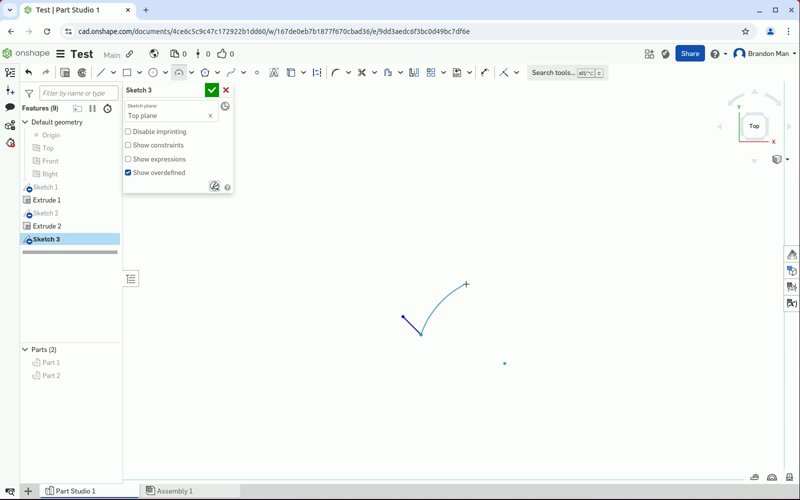
click(466, 283)
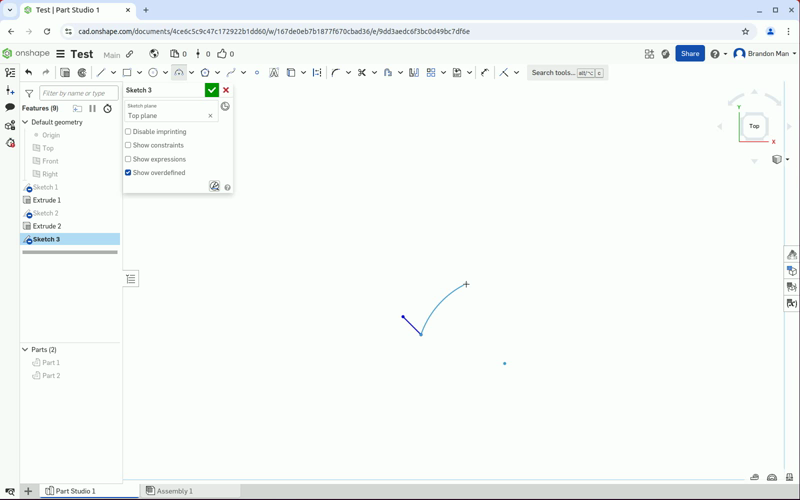
scroll(-6)
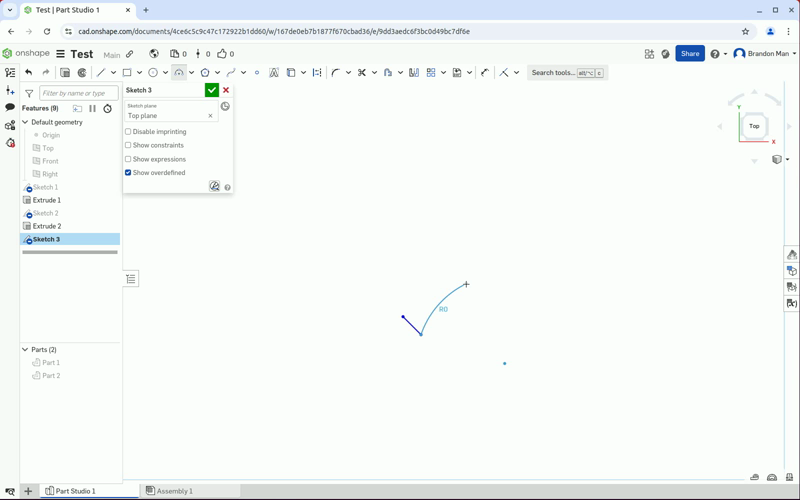
scroll(-6)
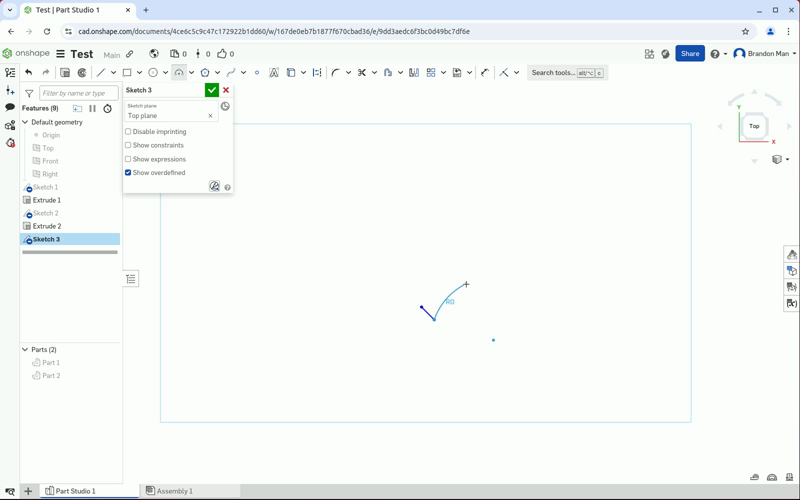
scroll(-6)
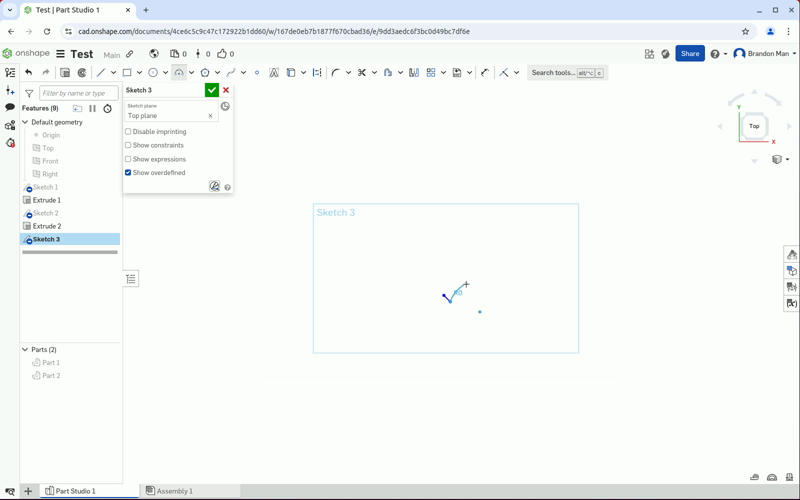
scroll(-6)
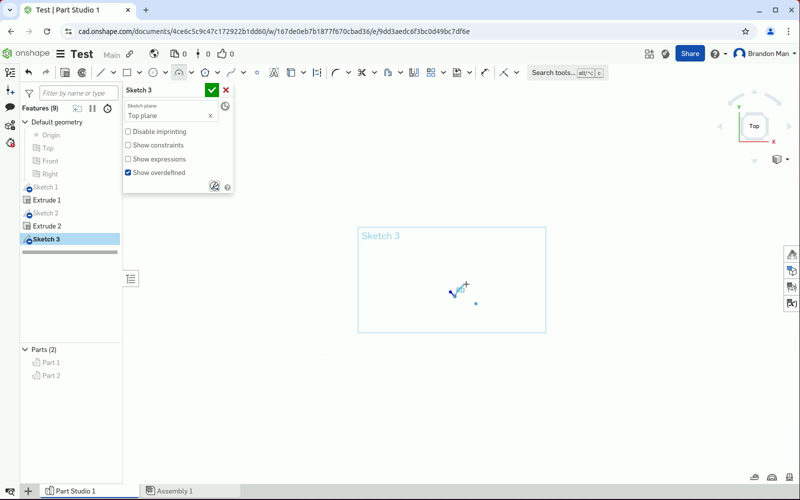
scroll(-6)
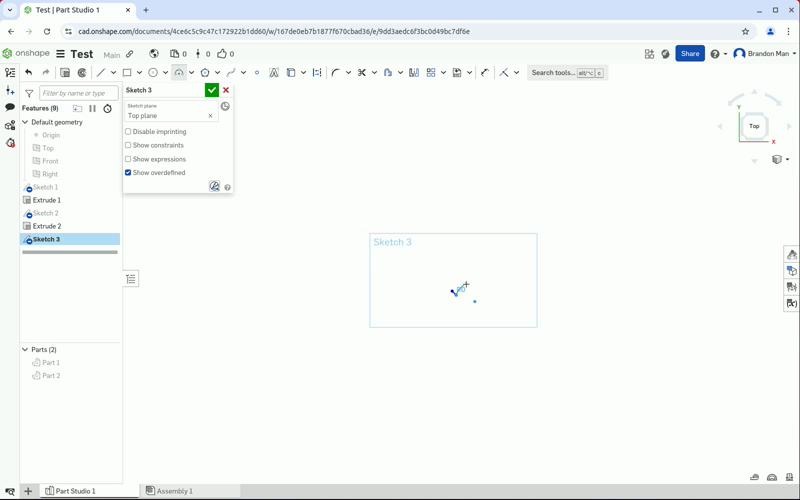
scroll(-6)
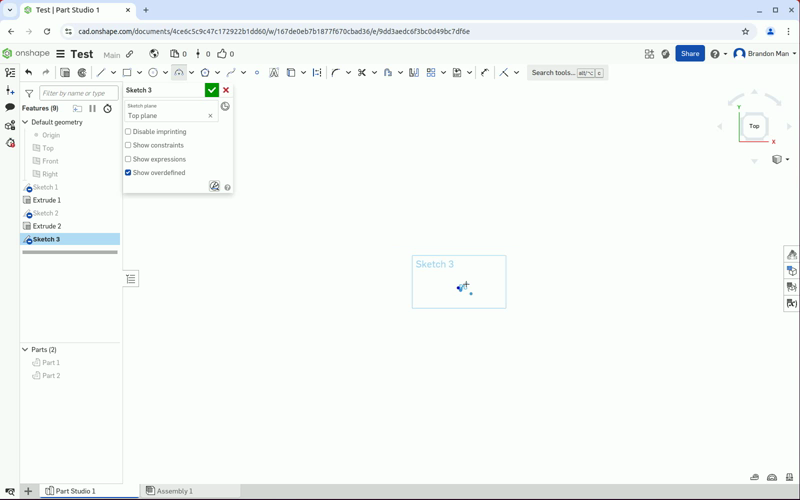
scroll(-6)
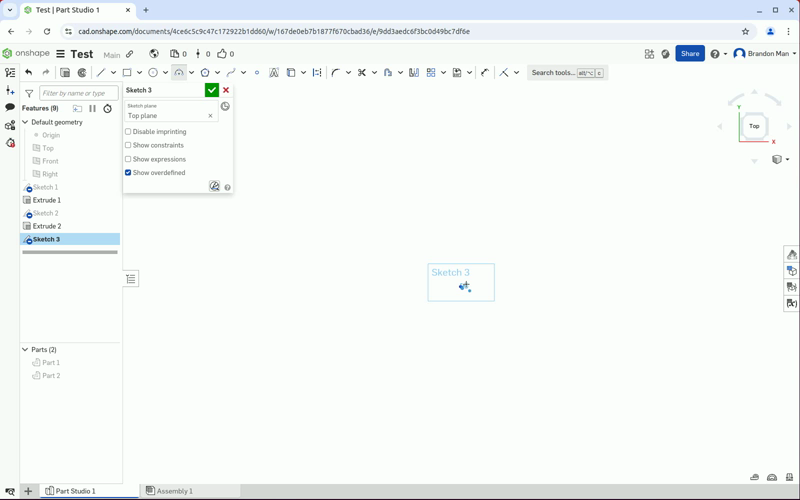
mouse_move(455, 278)
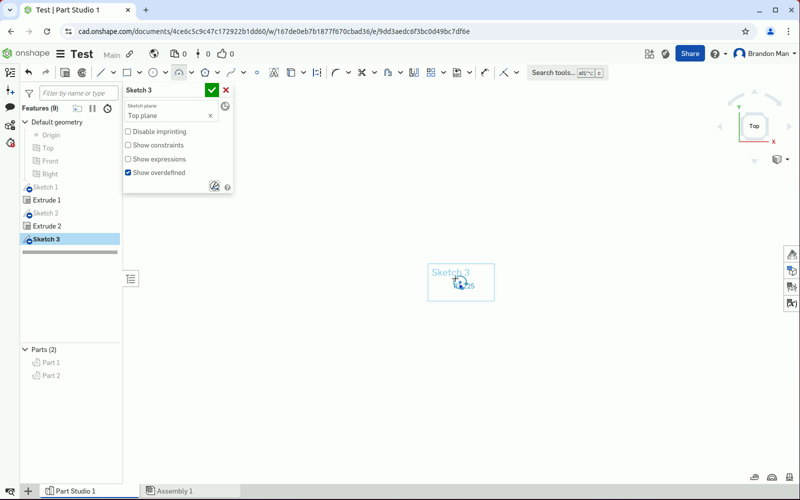
scroll(6)
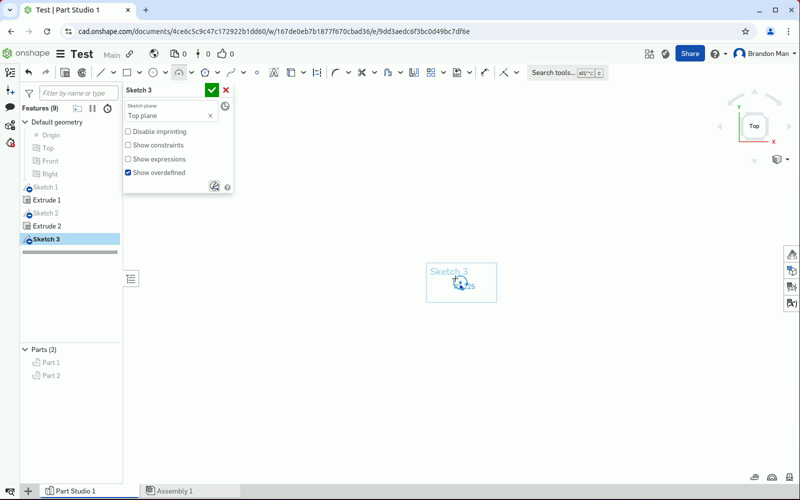
scroll(6)
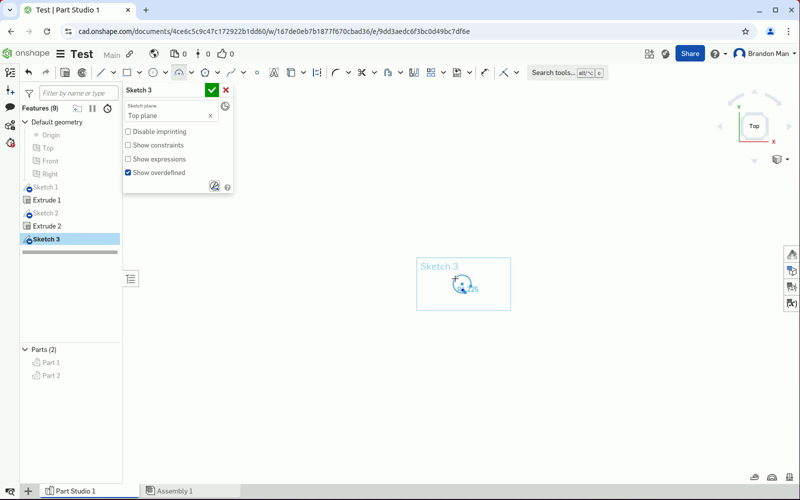
scroll(6)
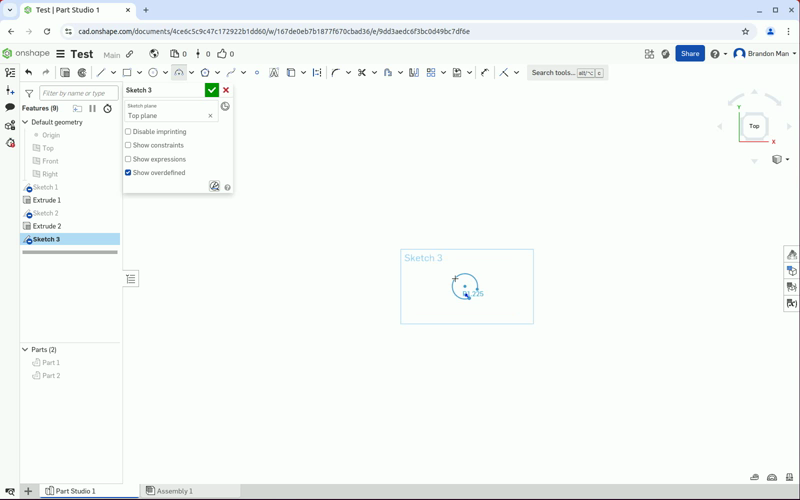
scroll(6)
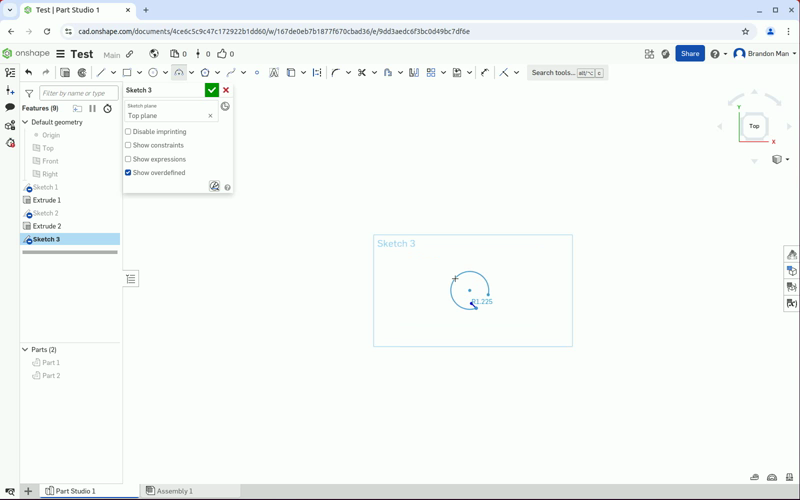
scroll(6)
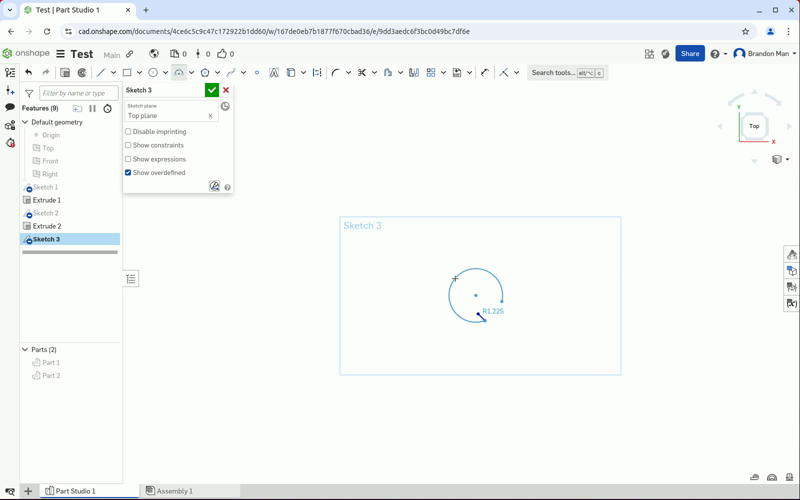
scroll(6)
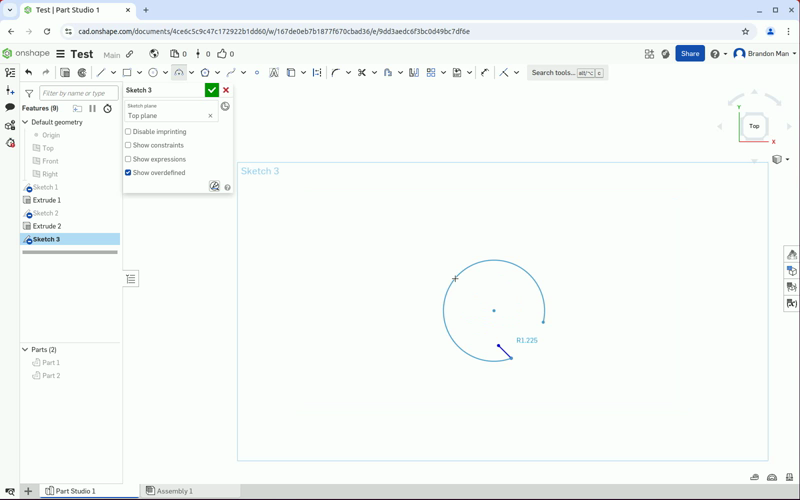
scroll(6)
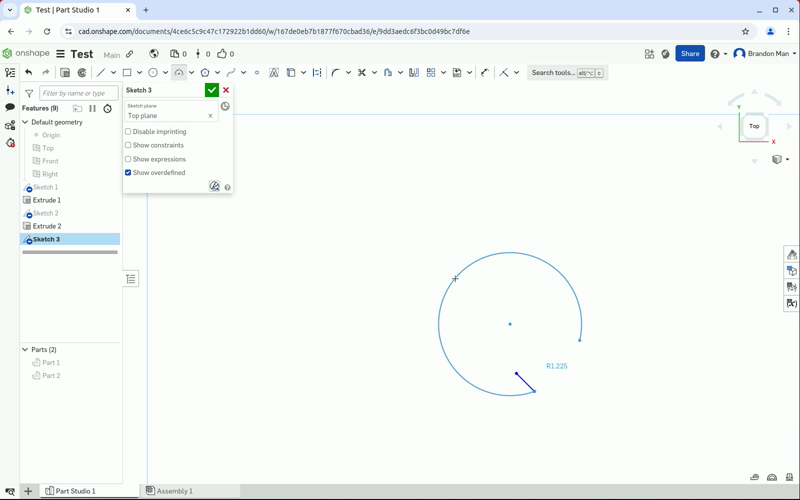
click(455, 278)
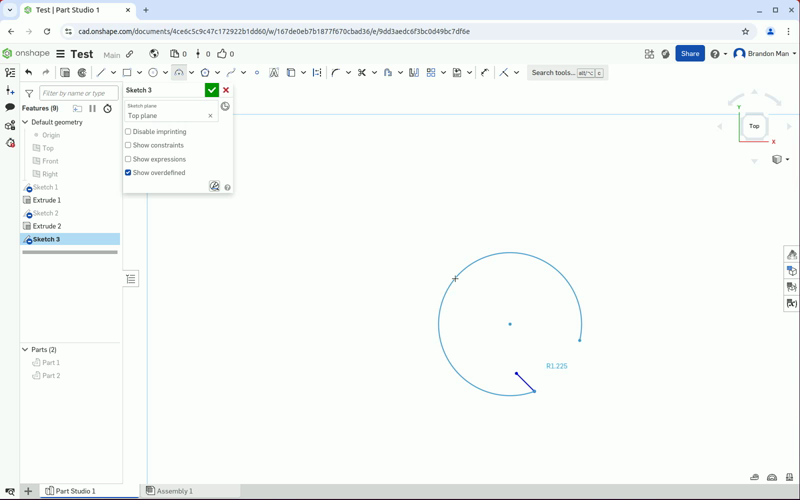
scroll(-6)
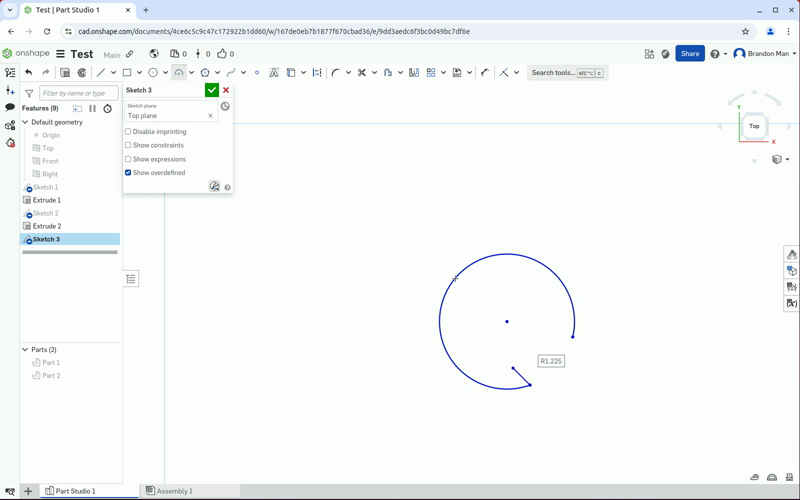
scroll(-6)
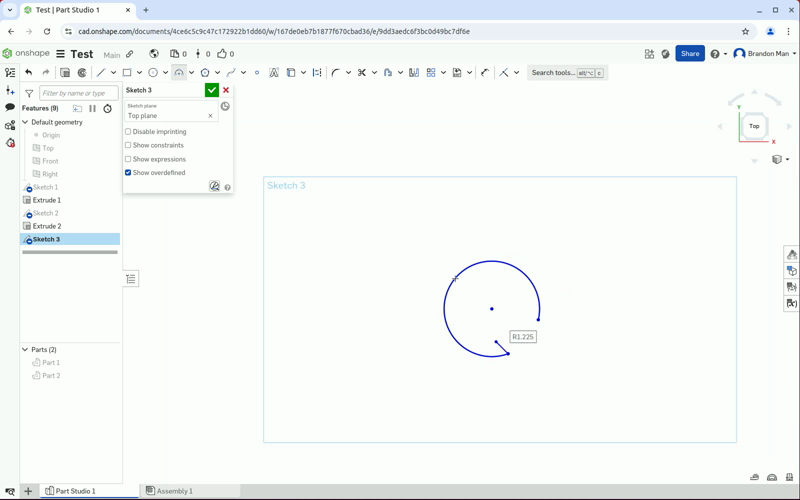
scroll(-6)
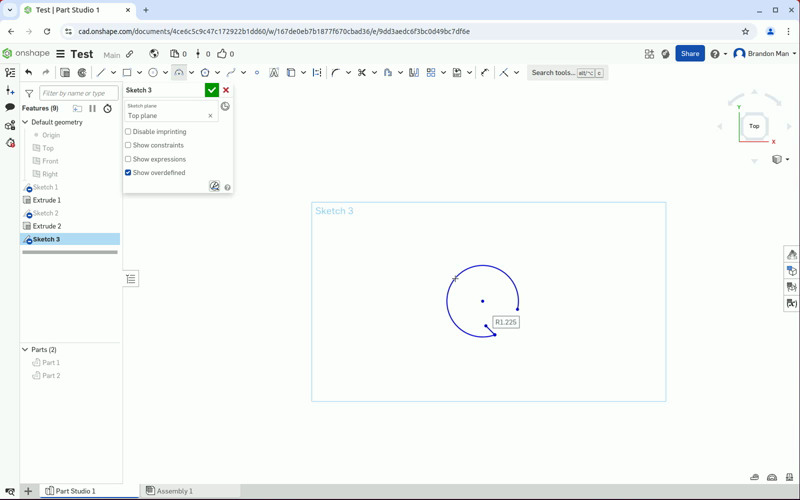
scroll(-6)
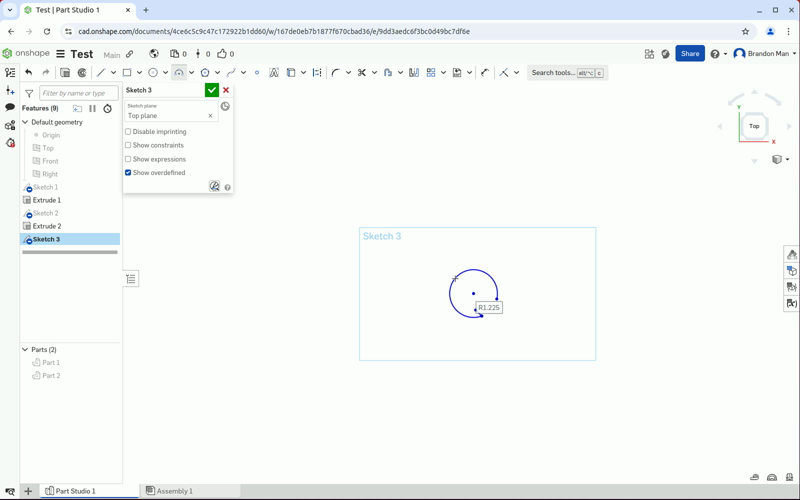
scroll(-6)
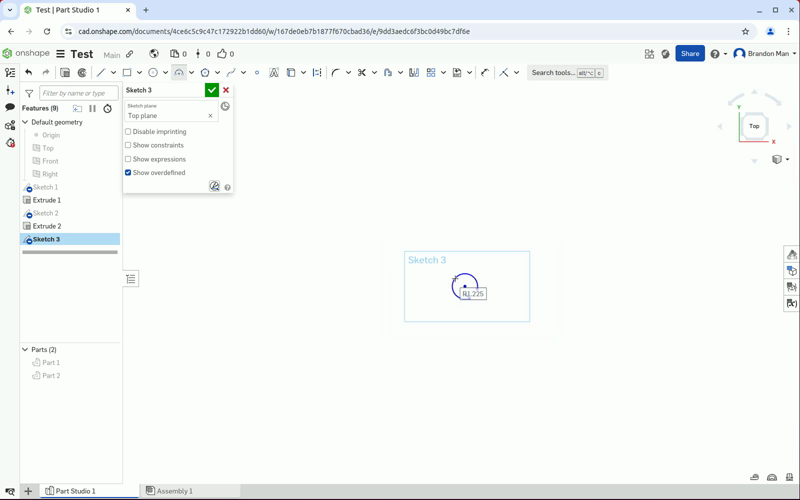
scroll(-6)
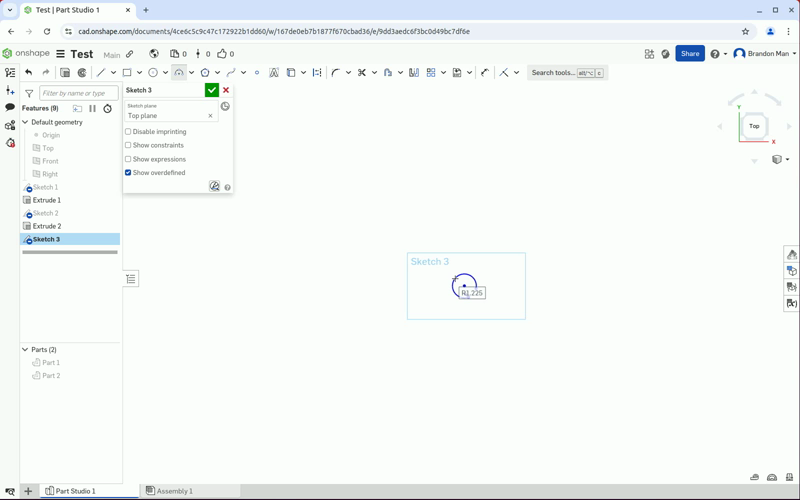
scroll(-6)
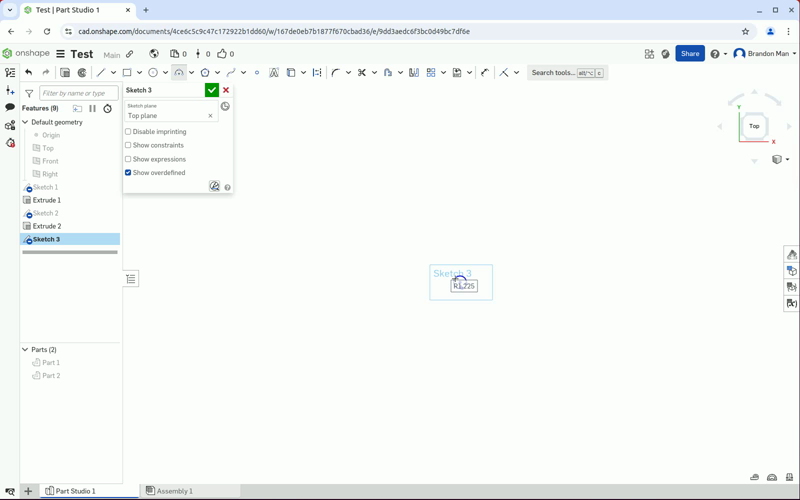
key_up(shift)
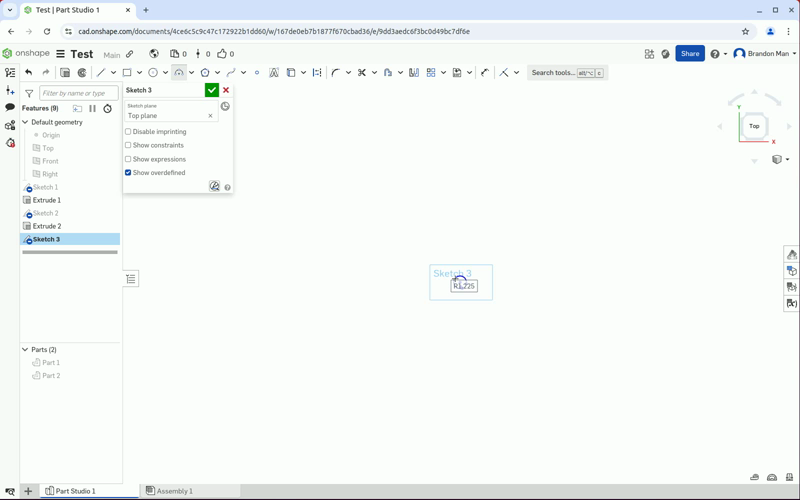
key(esc)
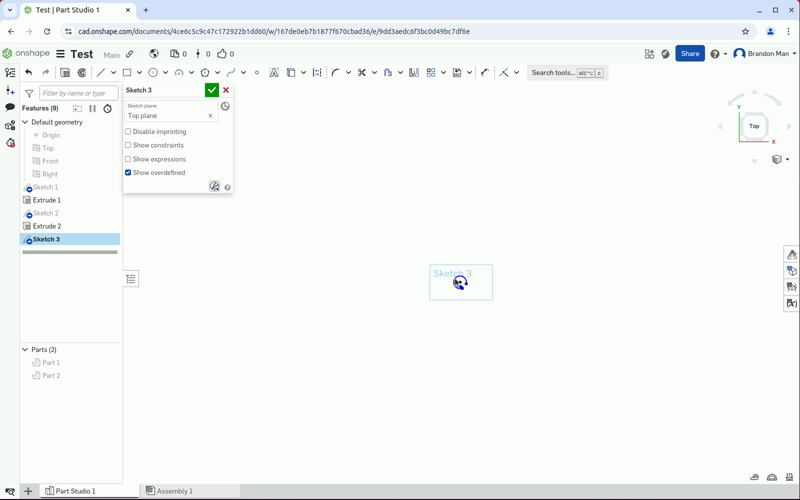
key(l)
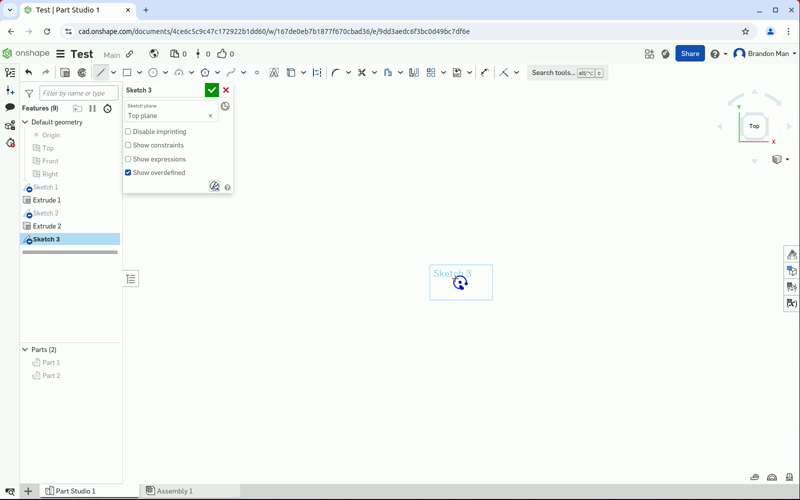
mouse_move(466, 283)
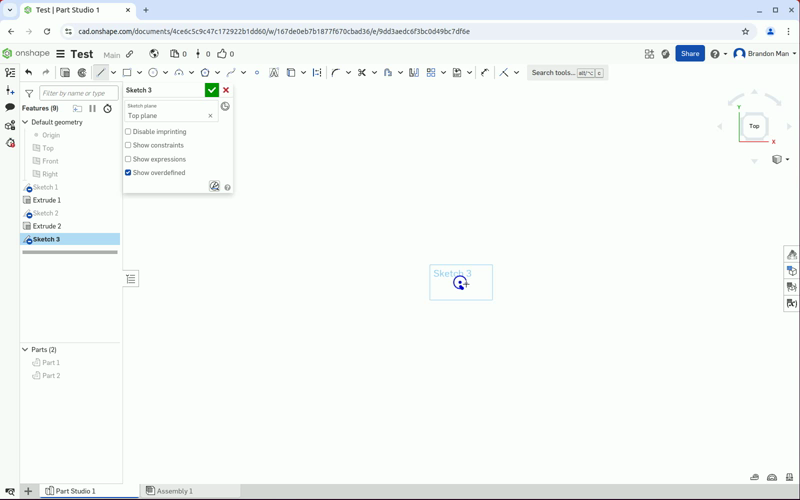
click(466, 283)
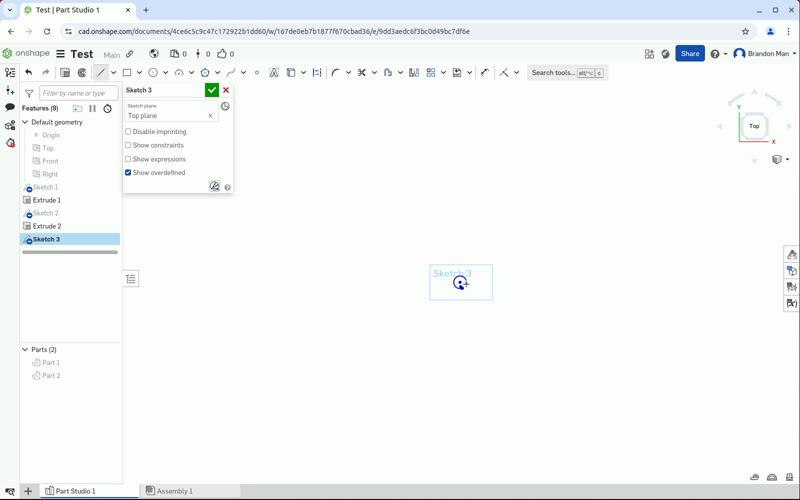
key_down(shift)
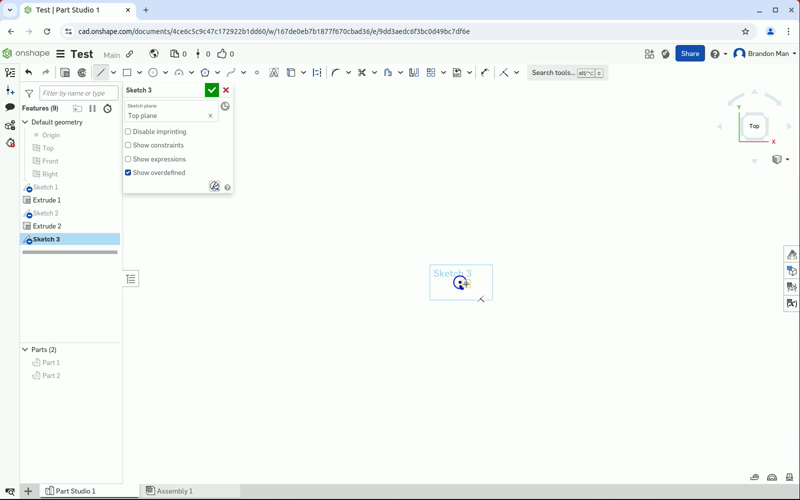
mouse_move(496, 283)
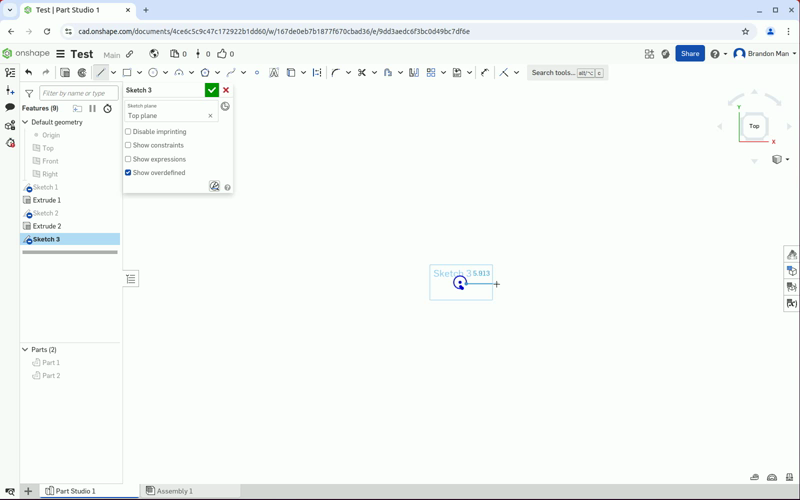
mouse_move(464, 282)
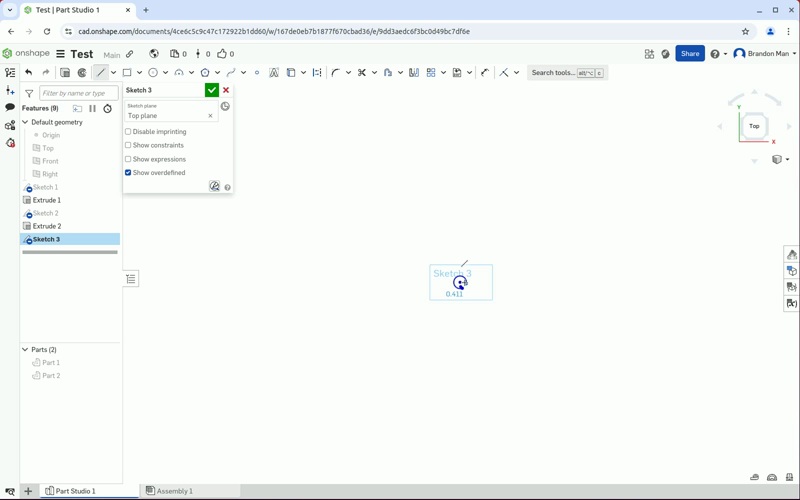
scroll(6)
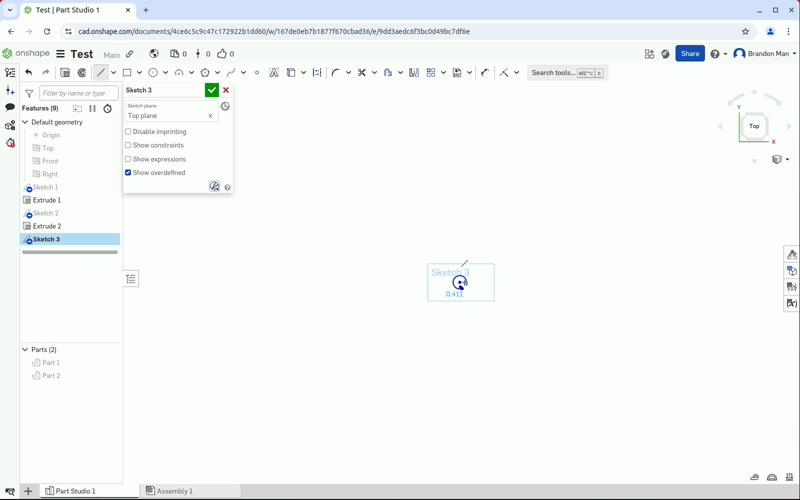
scroll(6)
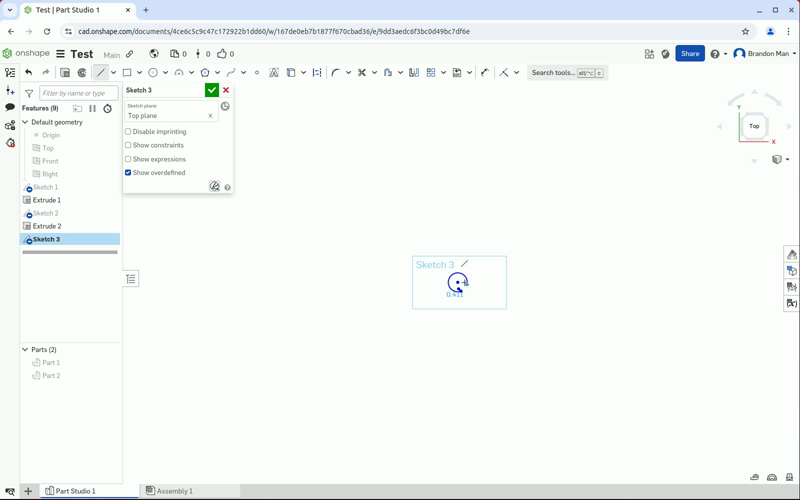
scroll(6)
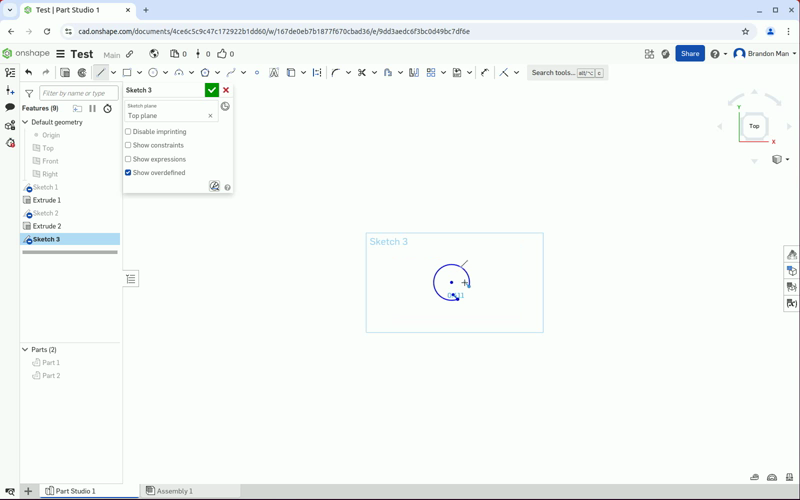
scroll(6)
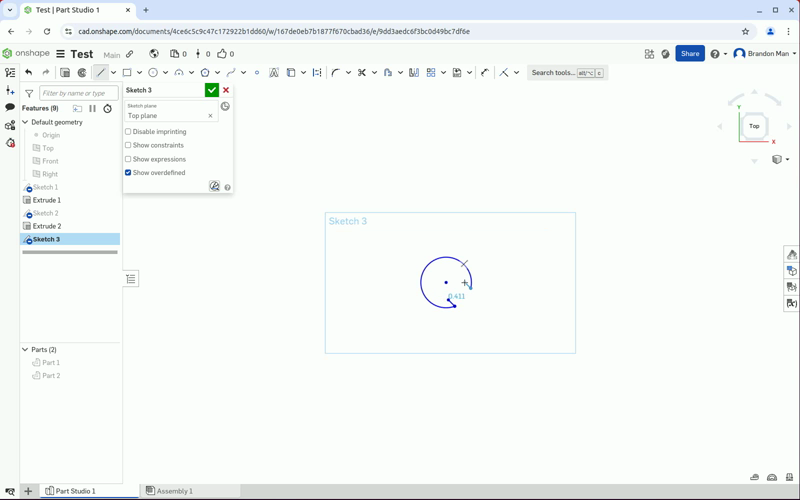
scroll(6)
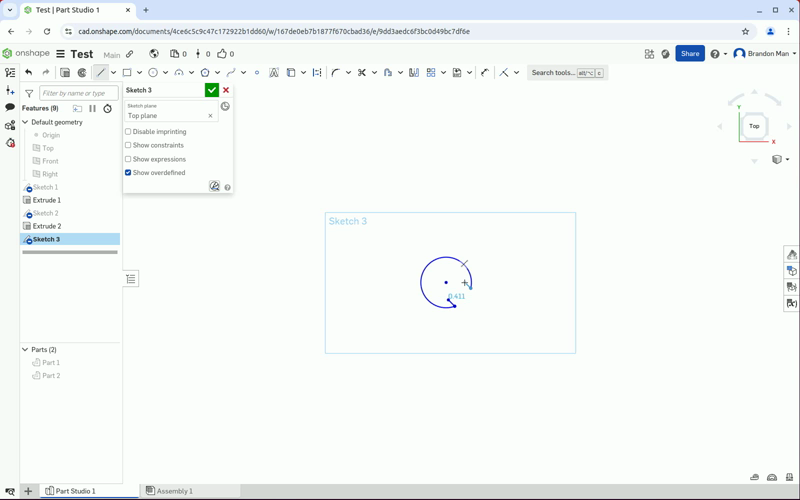
scroll(6)
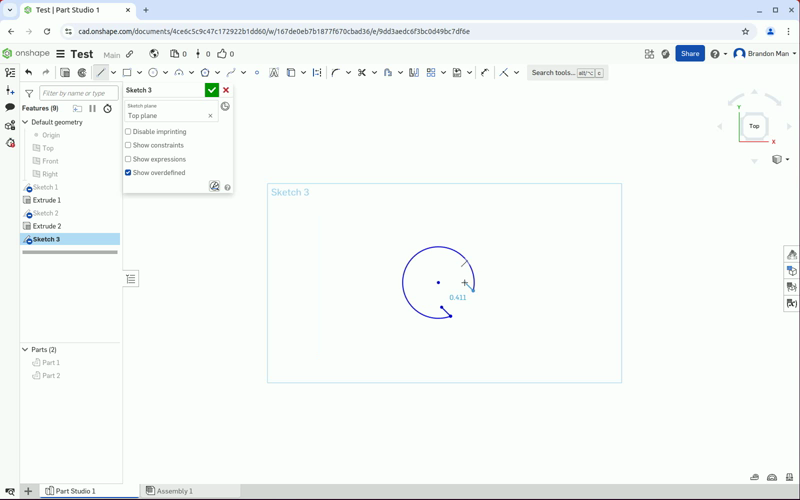
scroll(6)
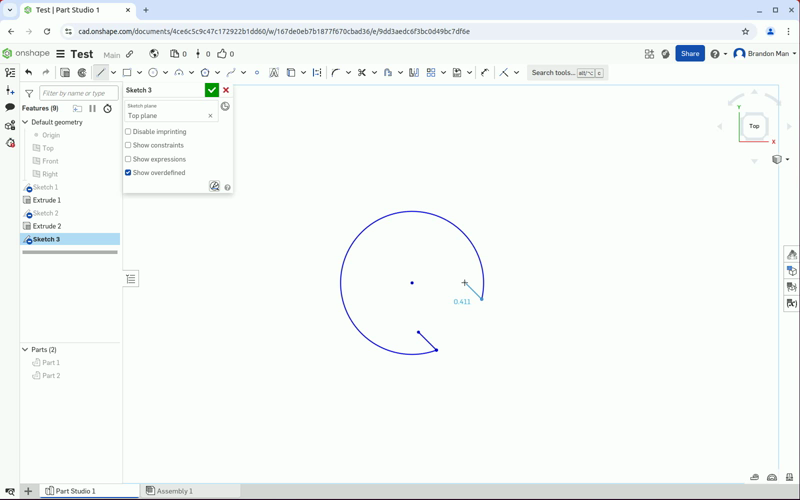
click(464, 282)
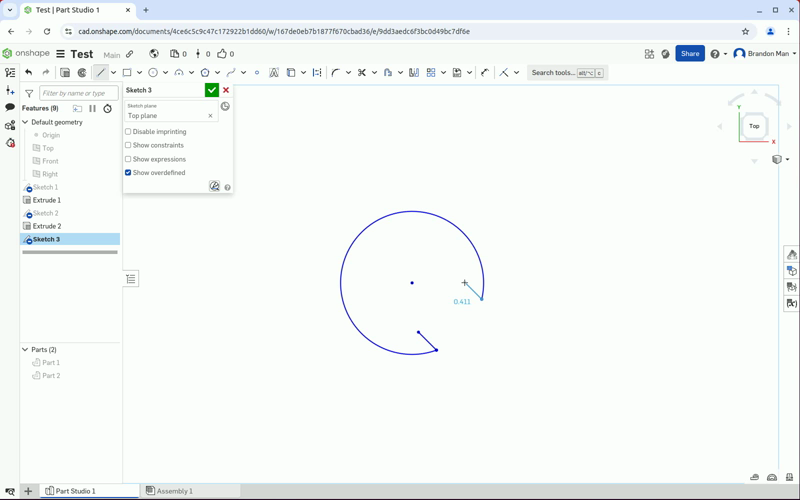
scroll(-6)
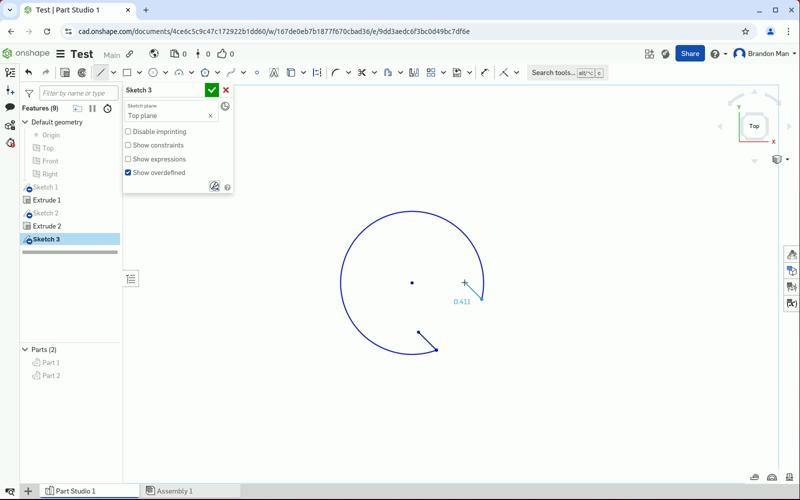
scroll(-6)
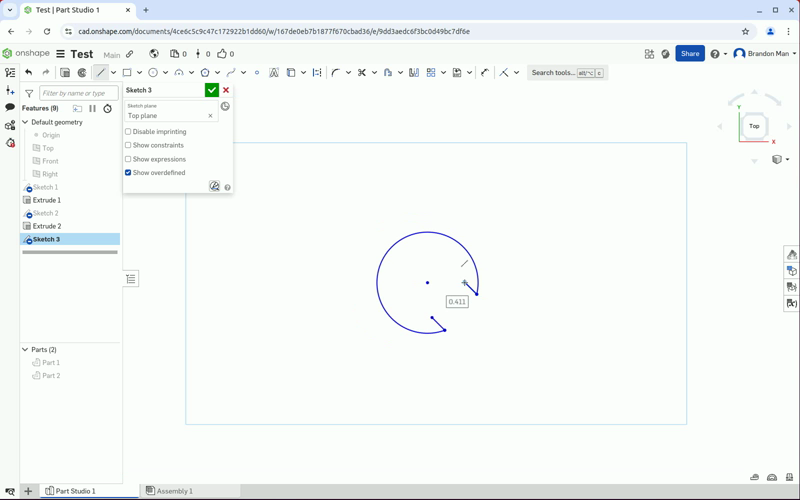
scroll(-6)
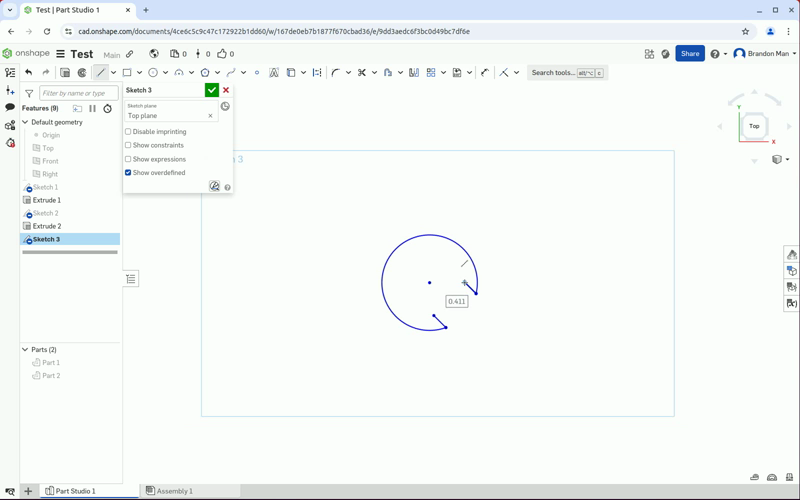
scroll(-6)
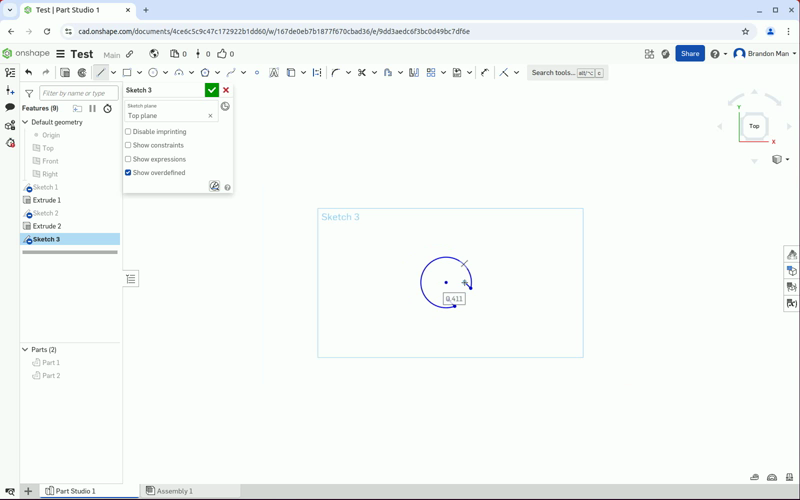
scroll(-6)
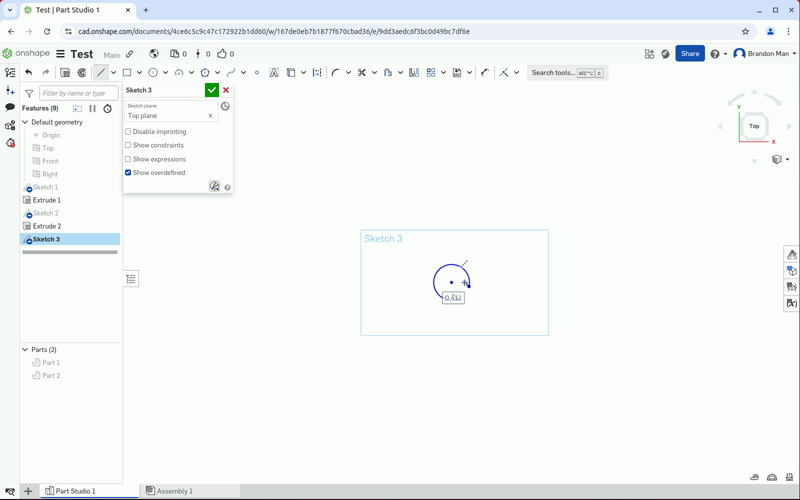
scroll(-6)
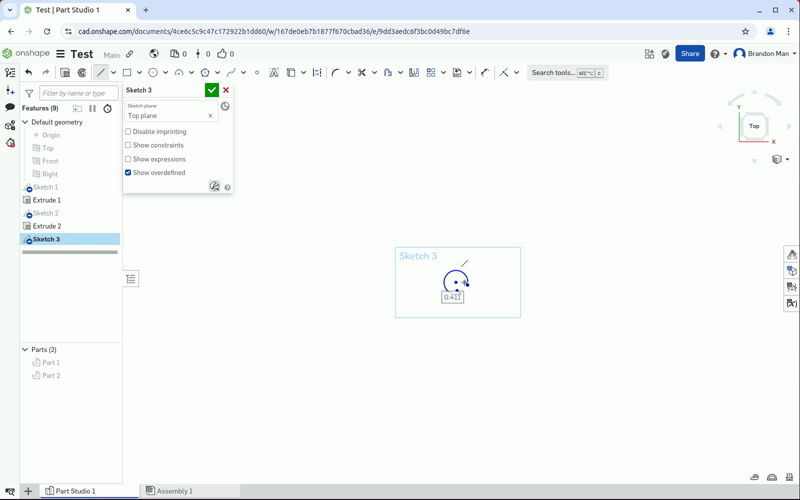
scroll(-6)
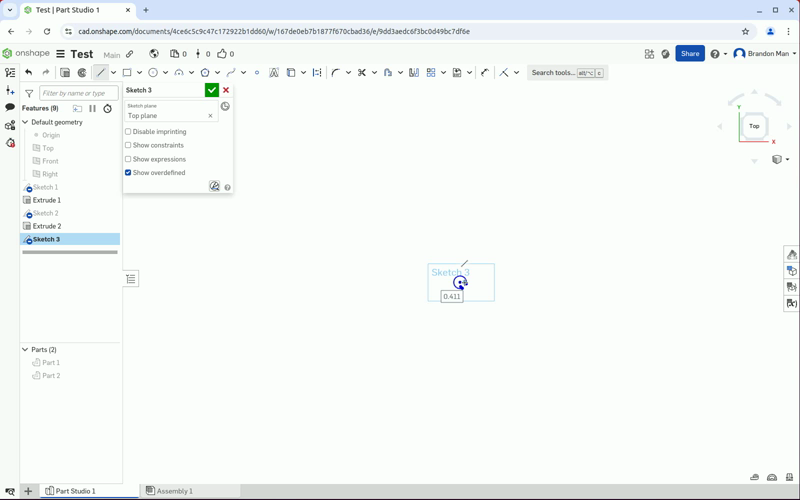
key_up(shift)
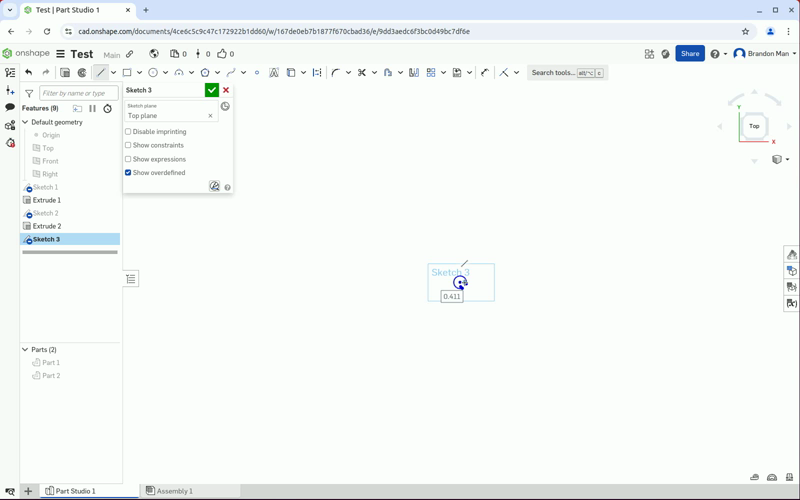
key(esc)
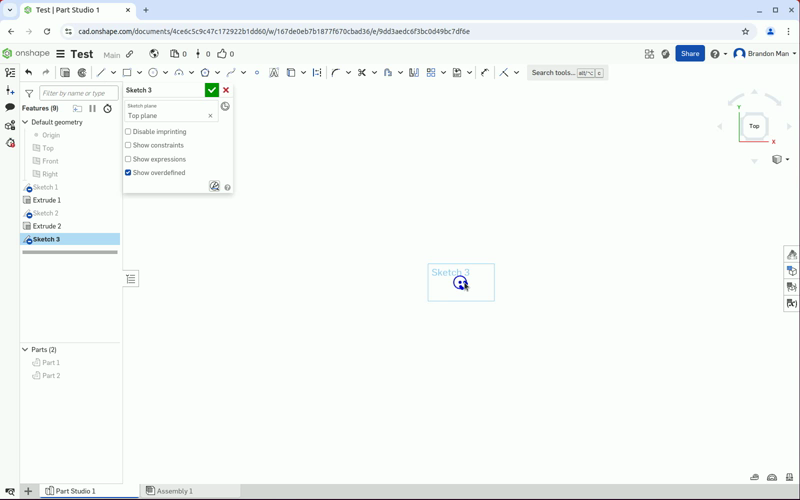
key(a)
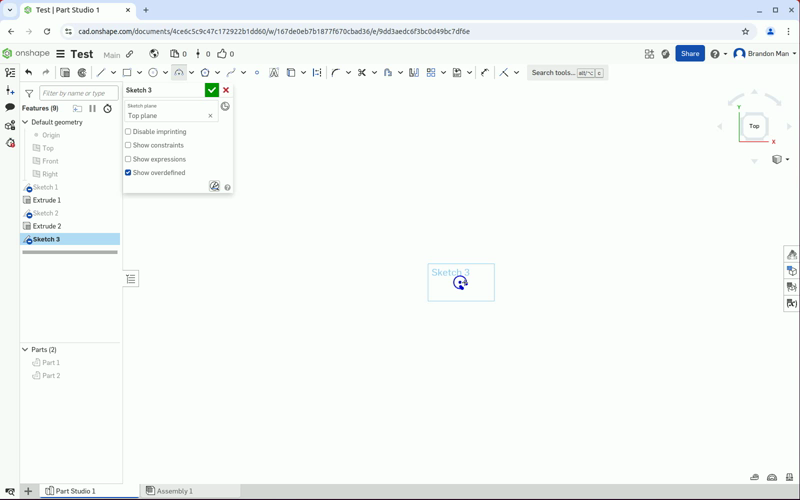
mouse_move(464, 282)
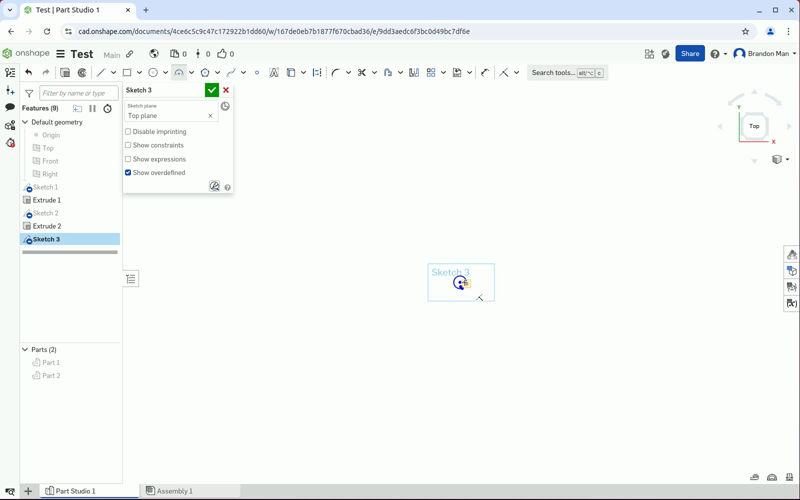
scroll(6)
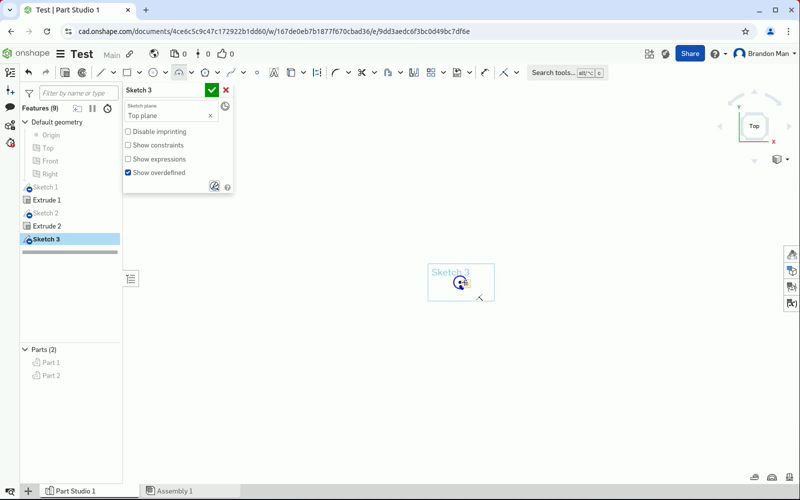
scroll(6)
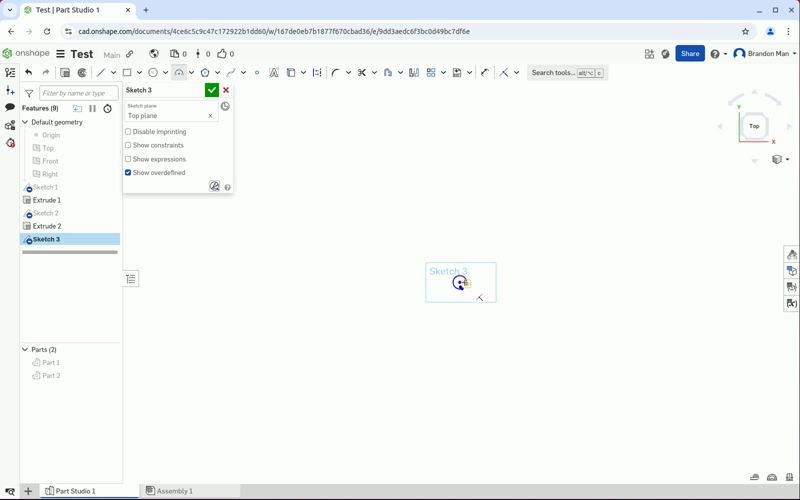
scroll(6)
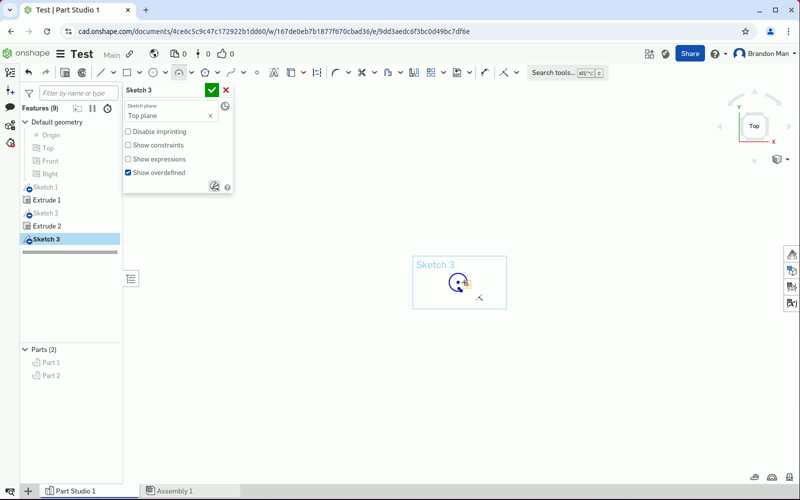
scroll(6)
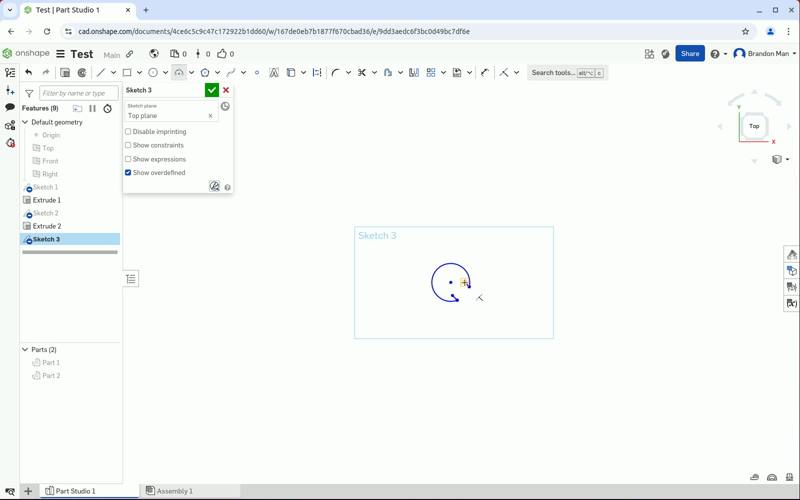
scroll(6)
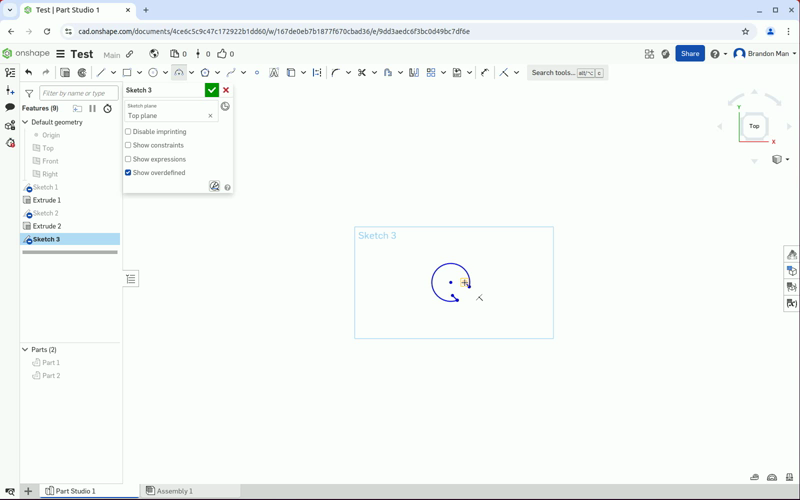
scroll(6)
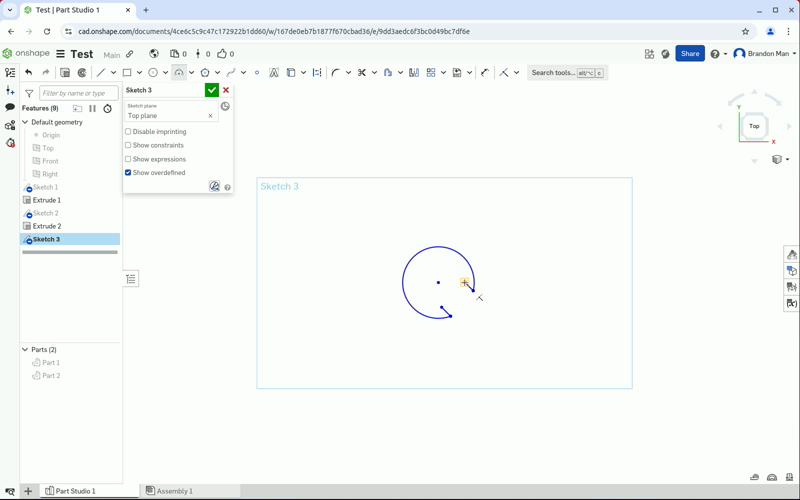
scroll(6)
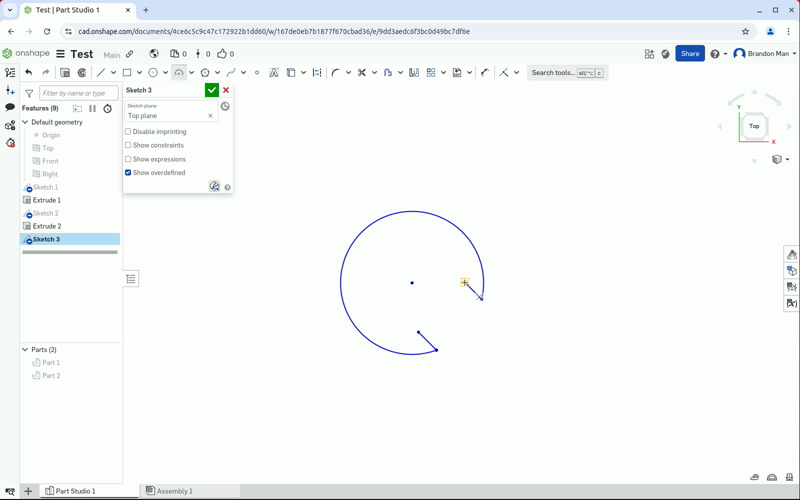
click(464, 282)
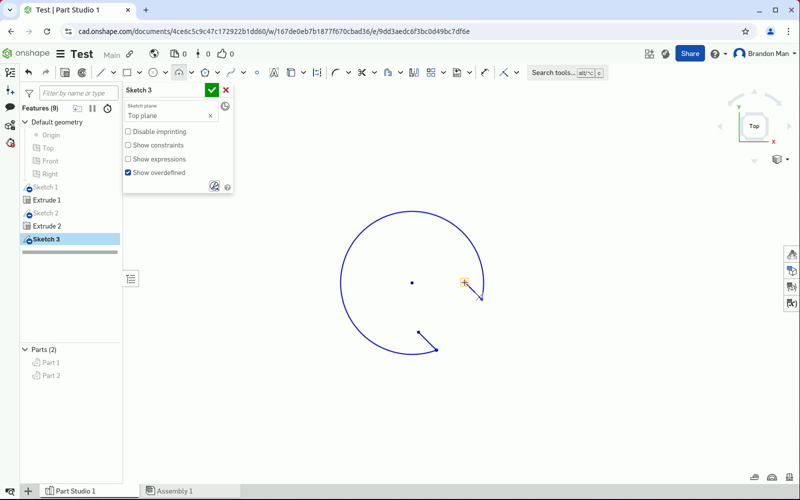
scroll(-6)
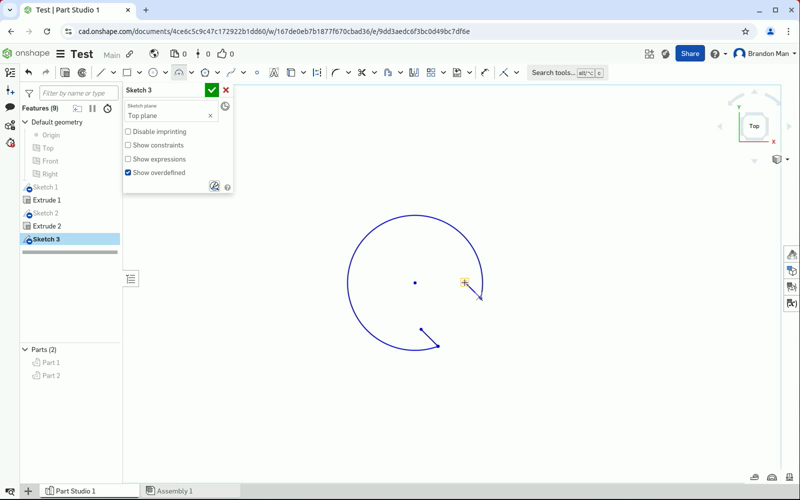
scroll(-6)
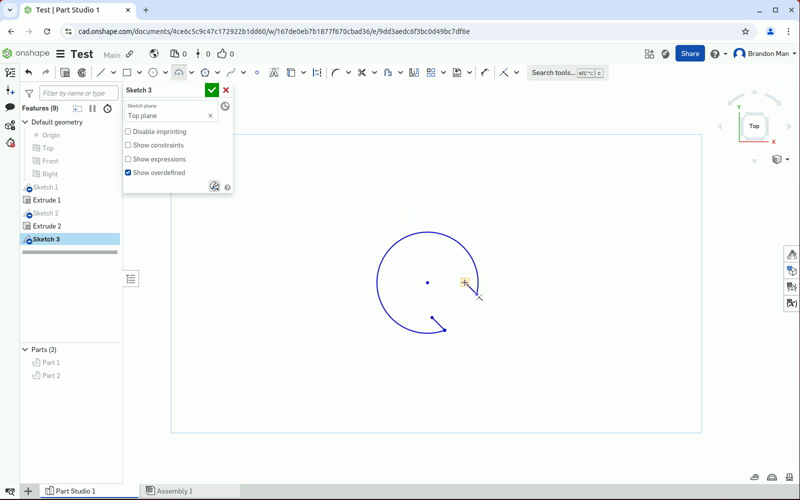
scroll(-6)
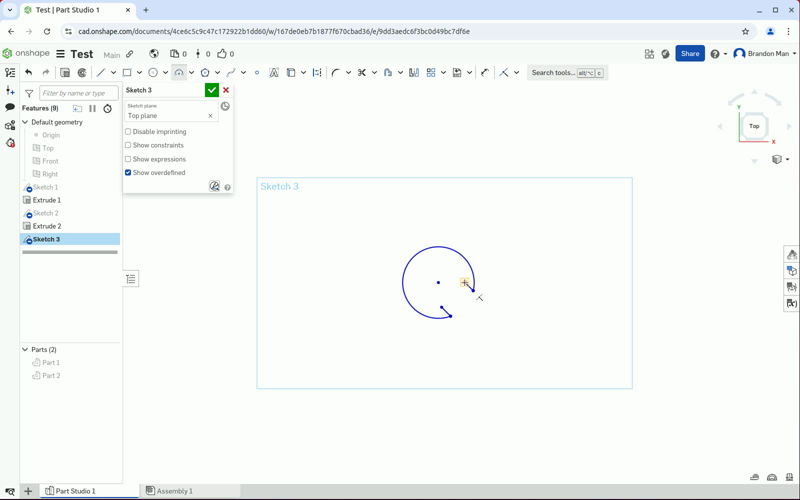
scroll(-6)
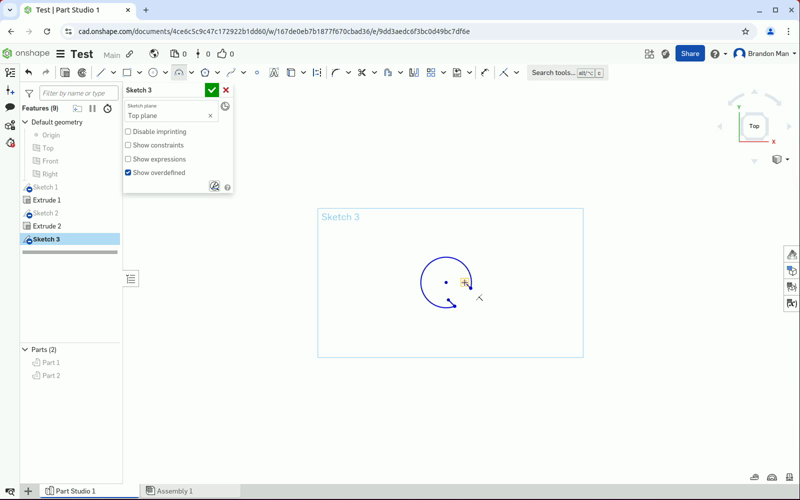
scroll(-6)
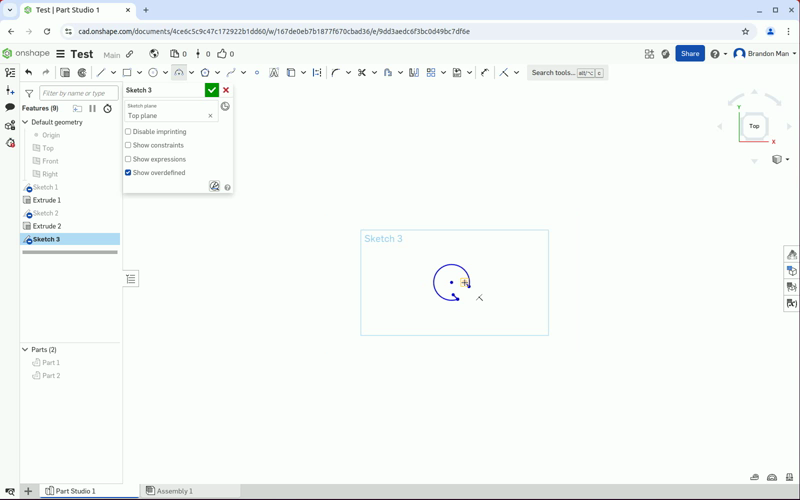
scroll(-6)
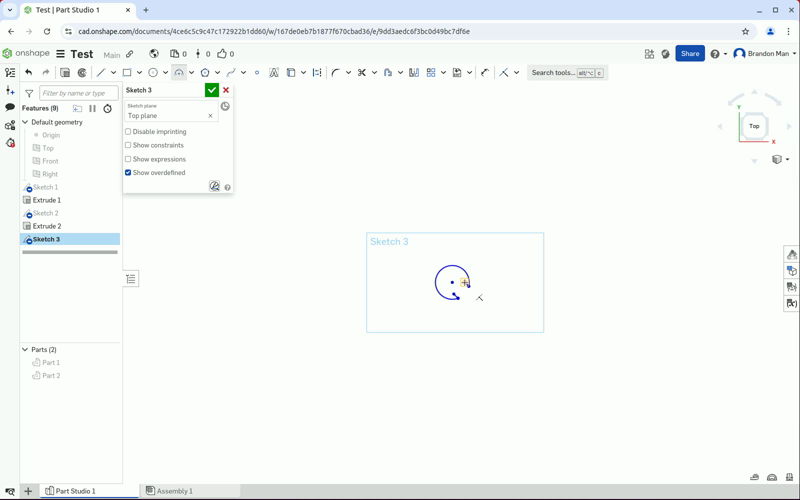
scroll(-6)
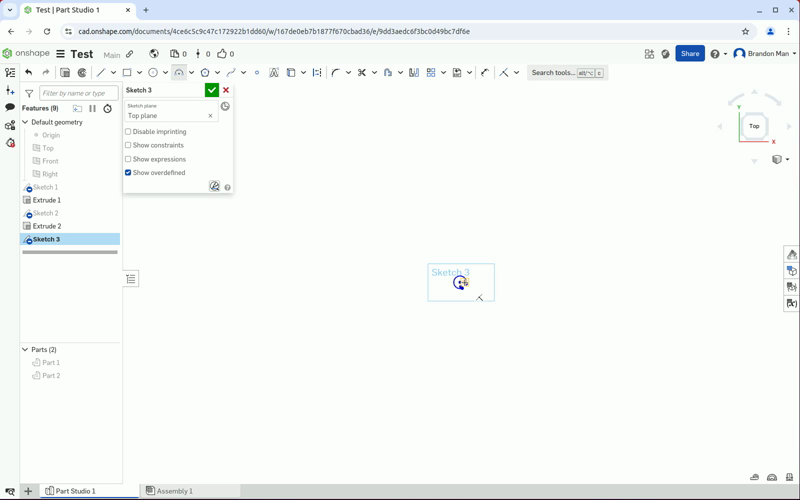
mouse_move(460, 286)
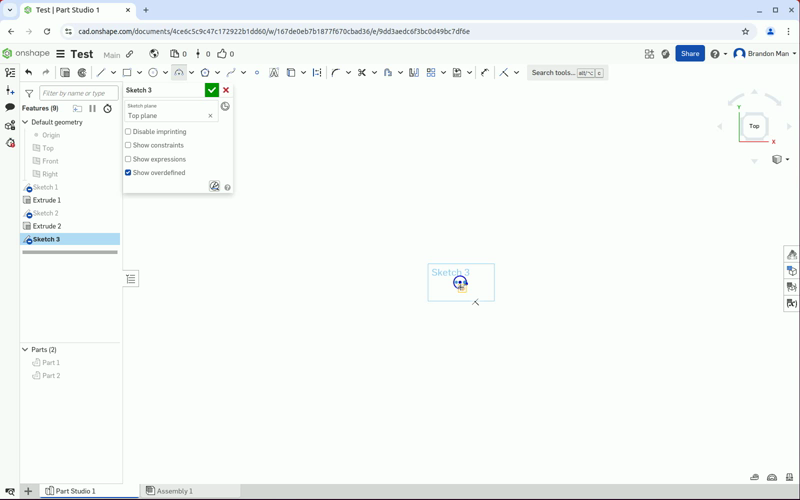
scroll(6)
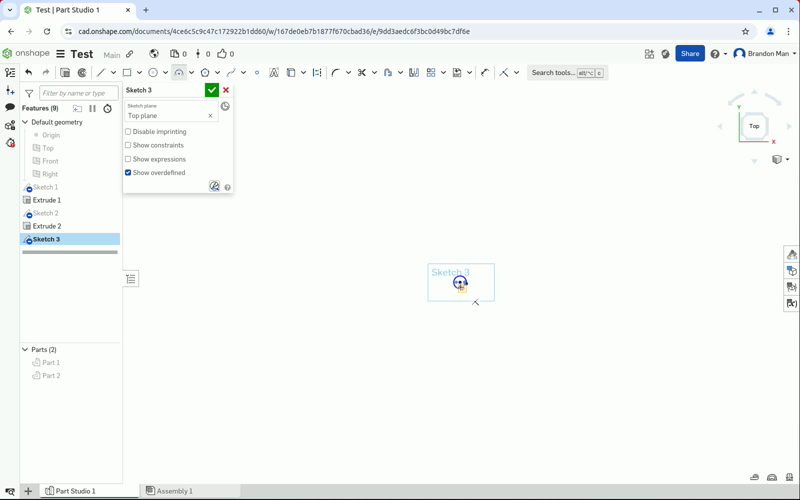
scroll(6)
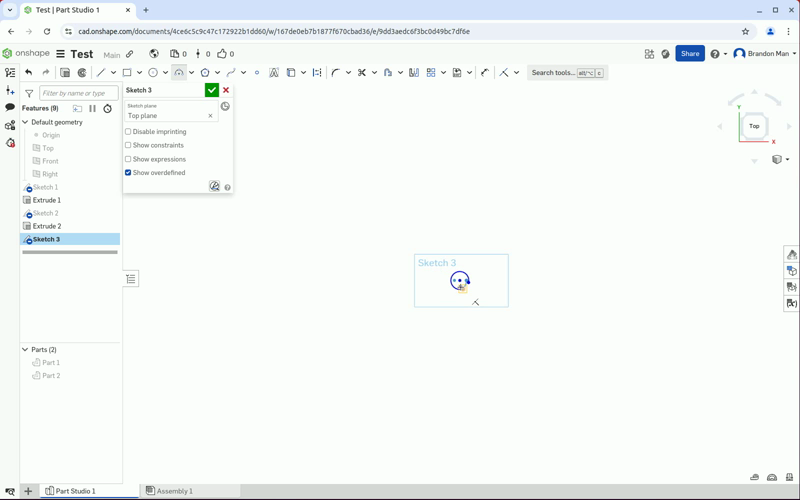
scroll(6)
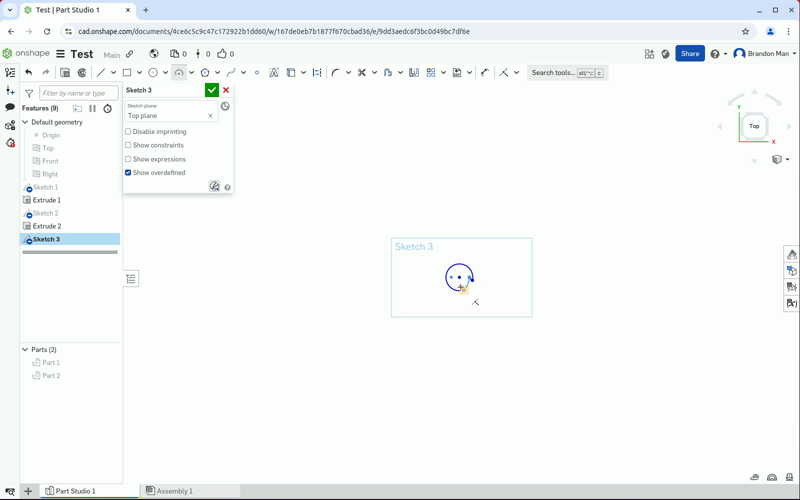
scroll(6)
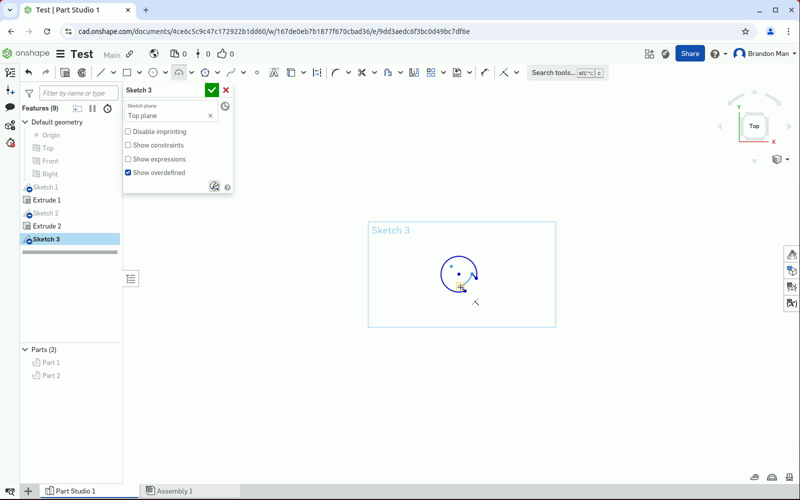
scroll(6)
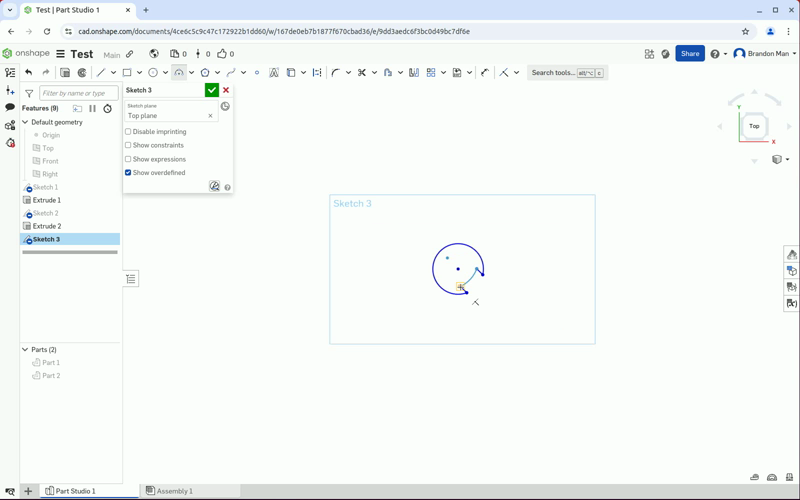
scroll(6)
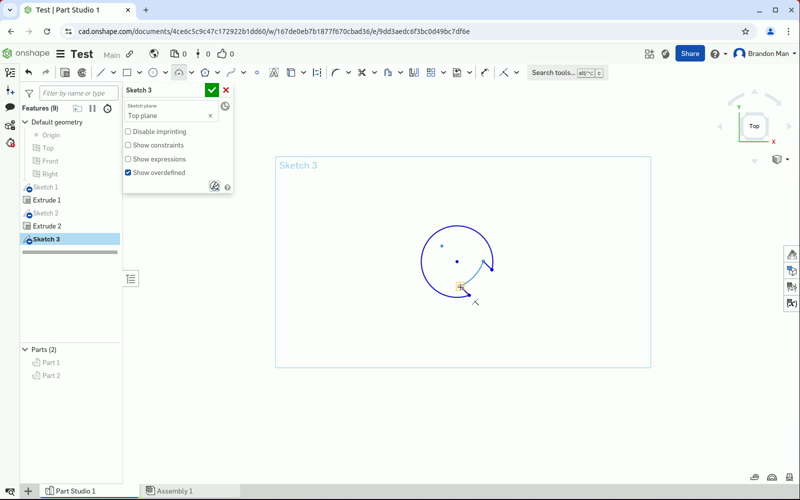
scroll(6)
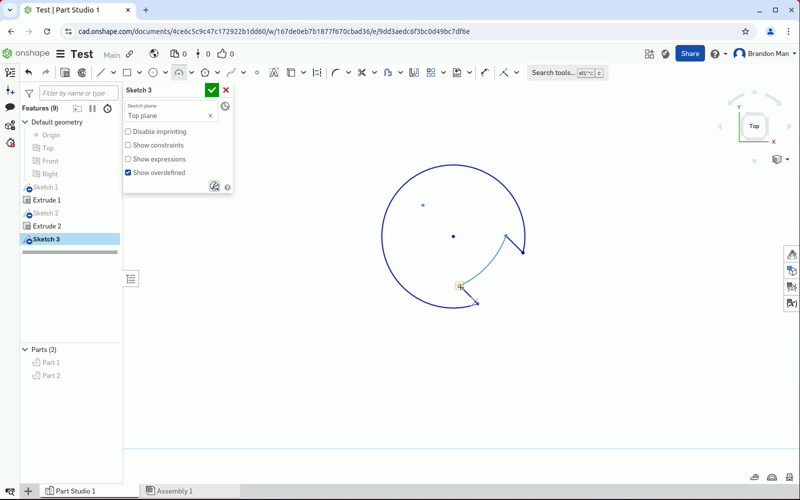
click(460, 286)
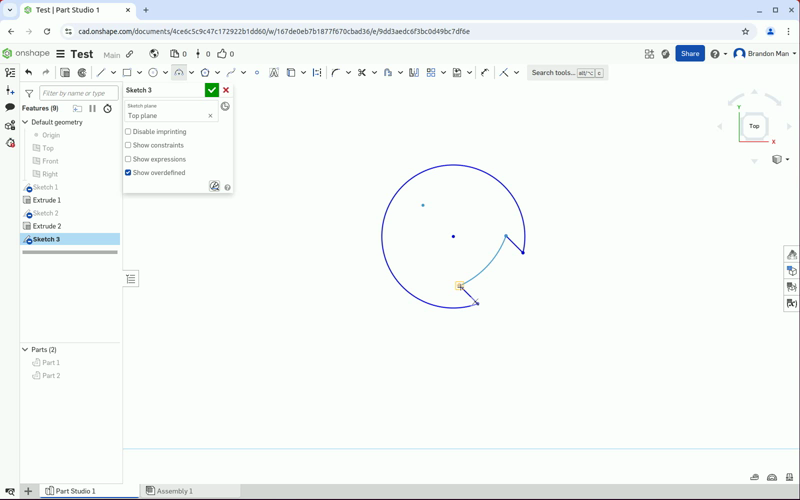
scroll(-6)
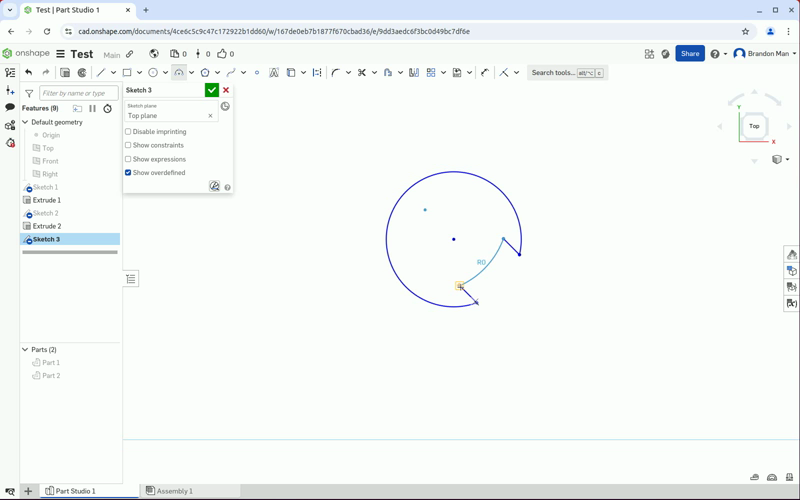
scroll(-6)
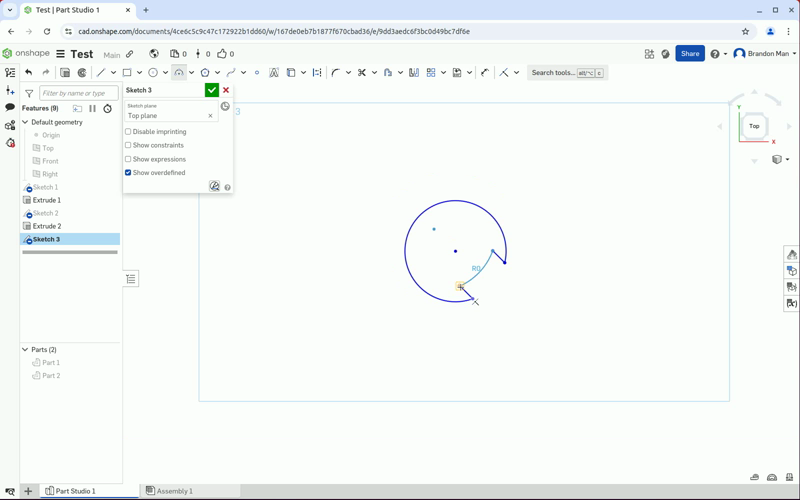
scroll(-6)
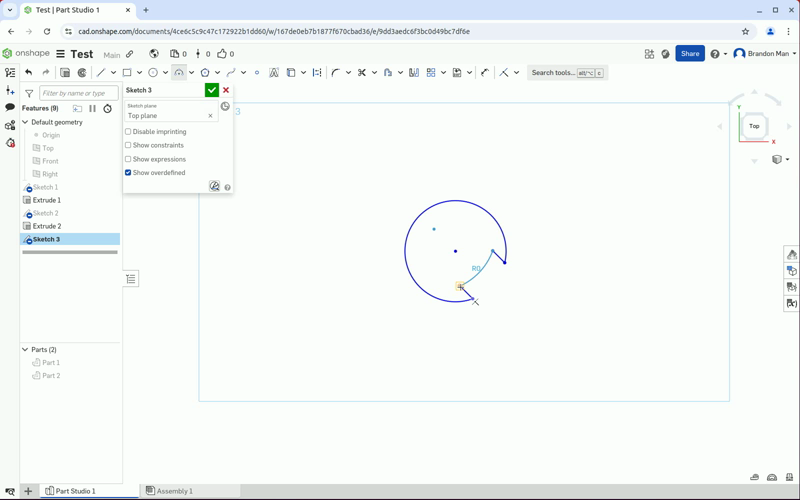
scroll(-6)
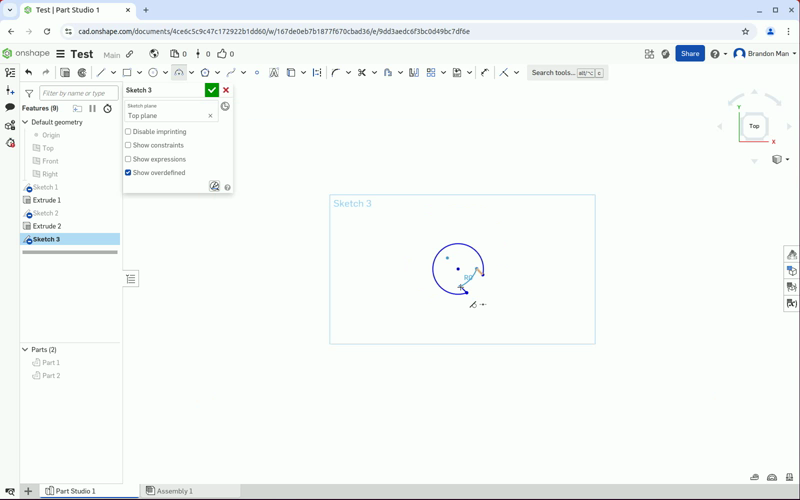
scroll(-6)
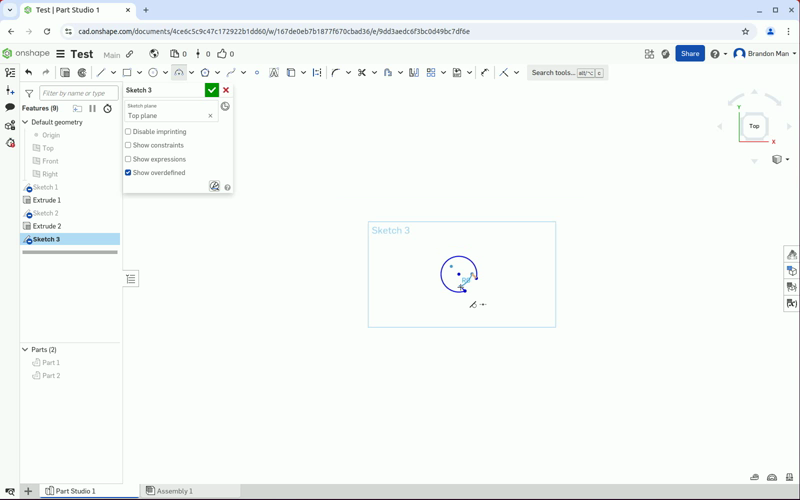
scroll(-6)
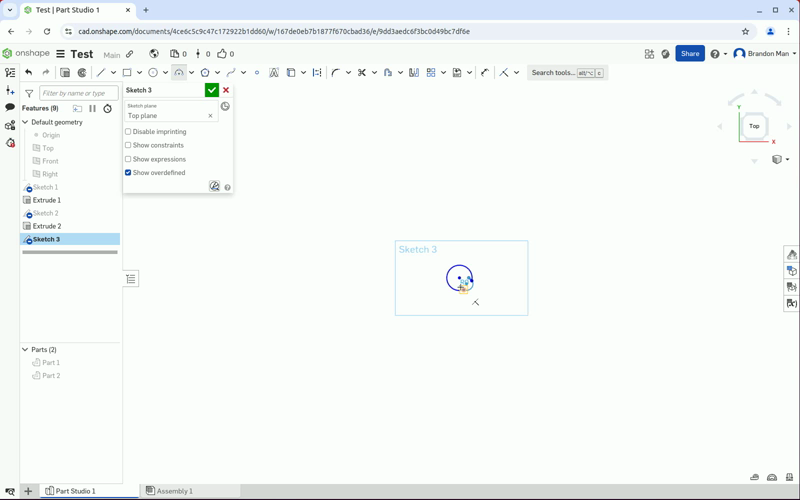
scroll(-6)
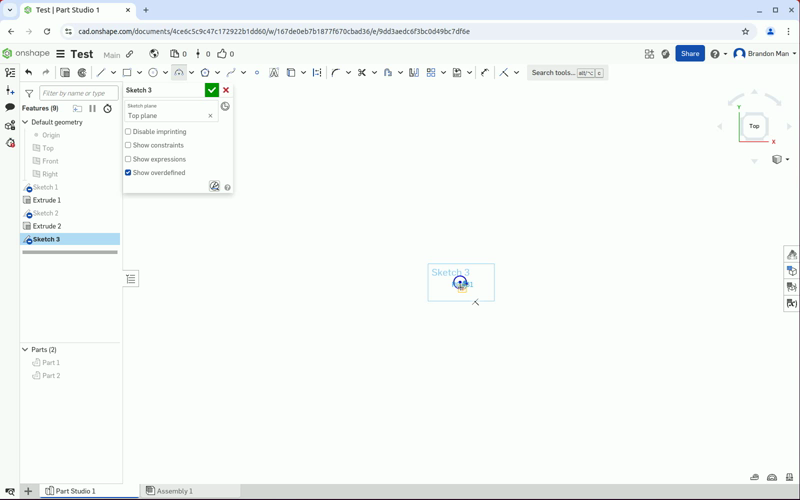
key_down(shift)
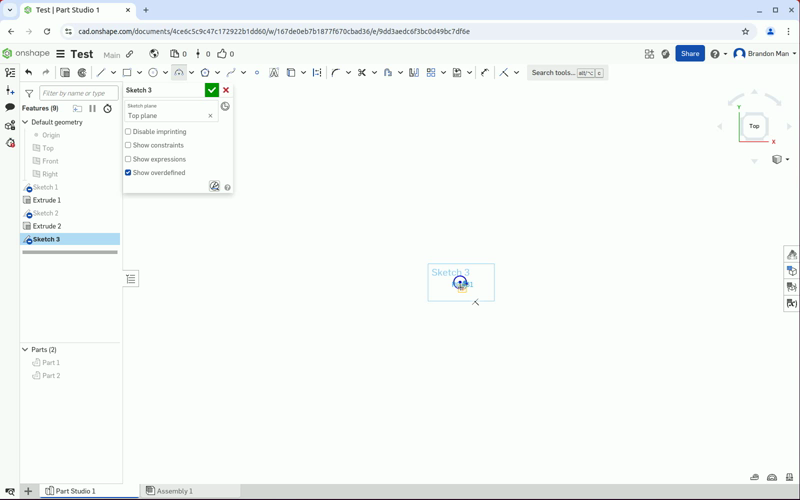
mouse_move(460, 282)
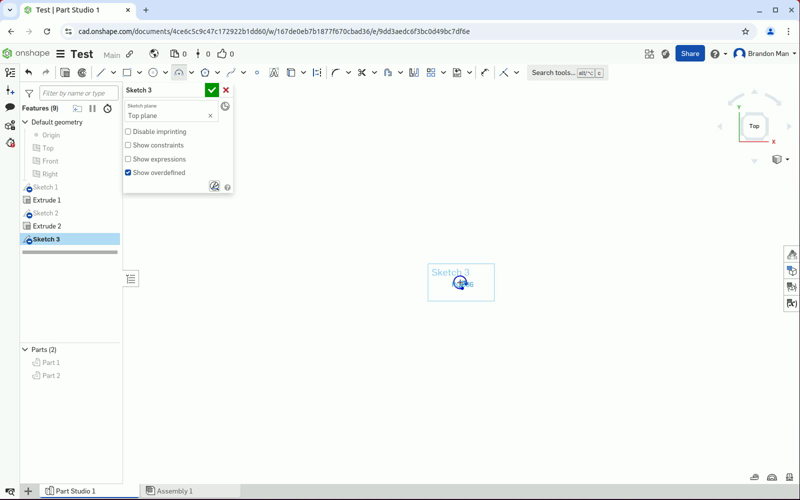
scroll(6)
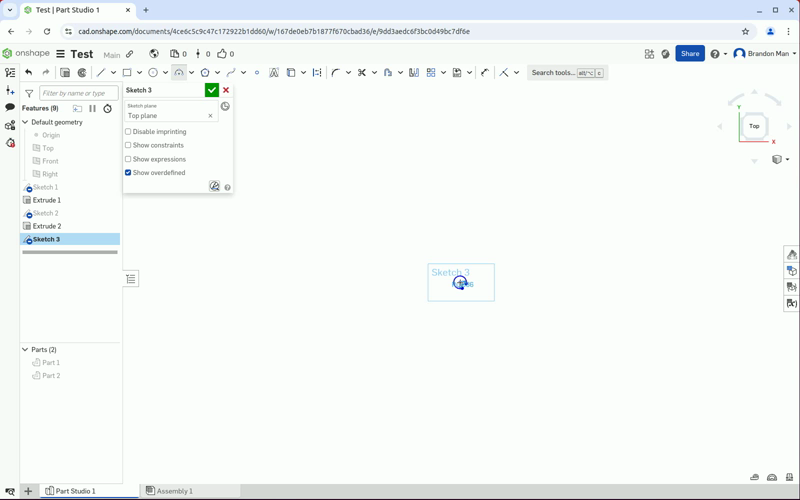
scroll(6)
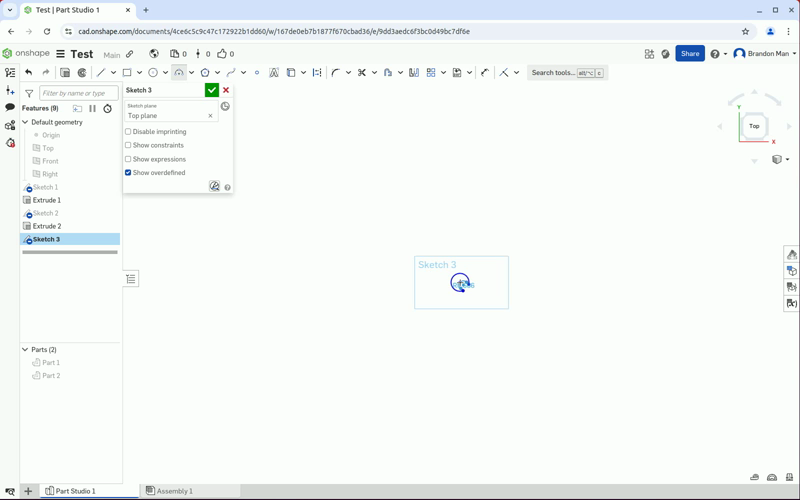
scroll(6)
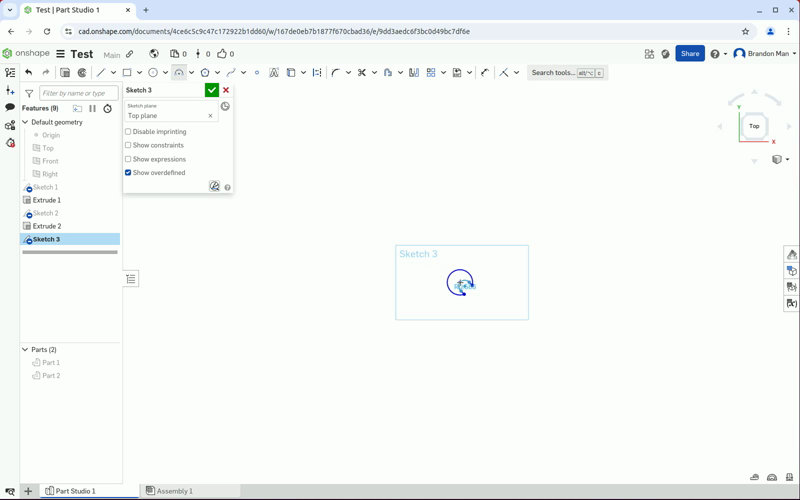
scroll(6)
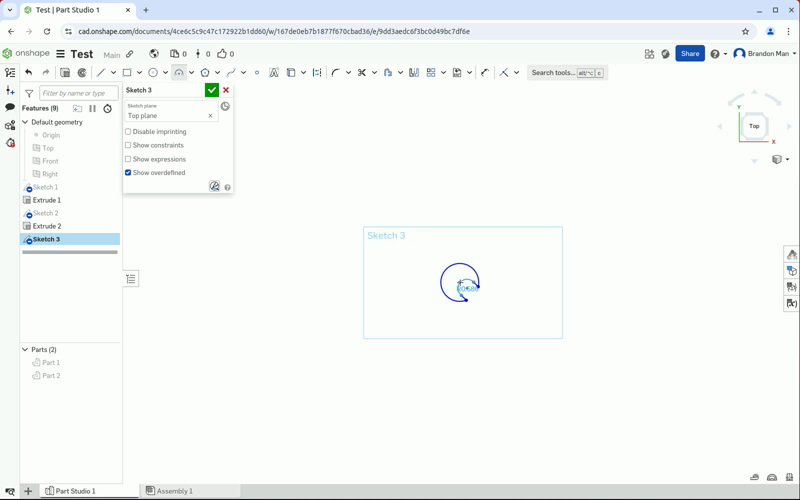
scroll(6)
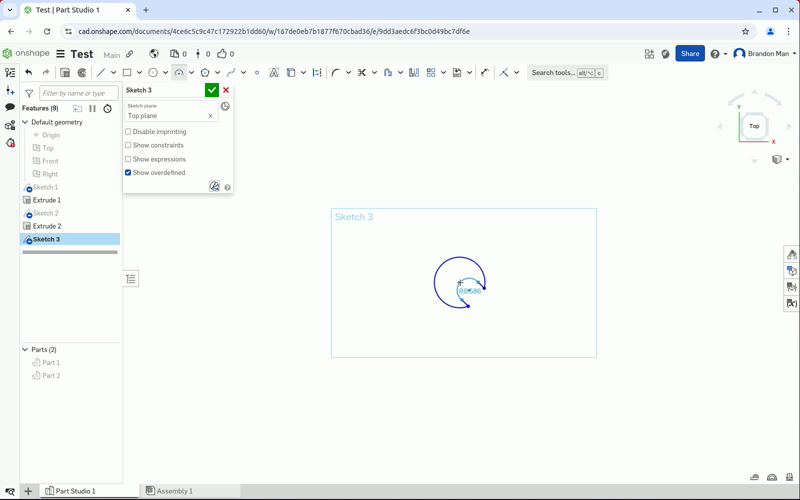
scroll(6)
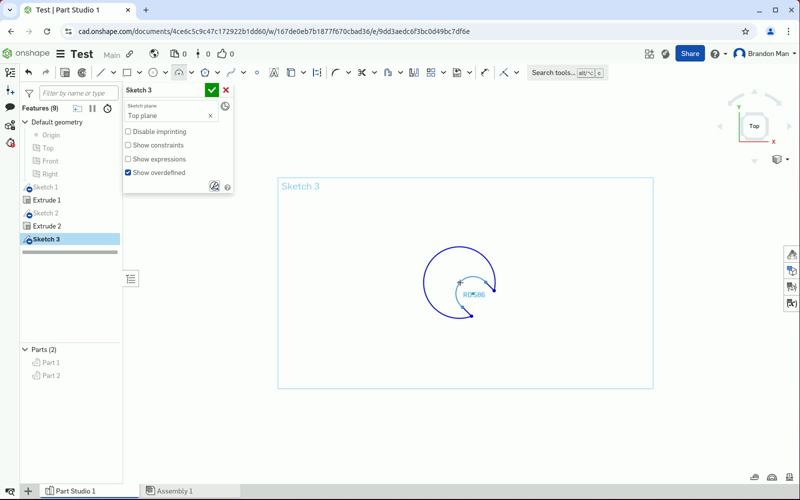
scroll(6)
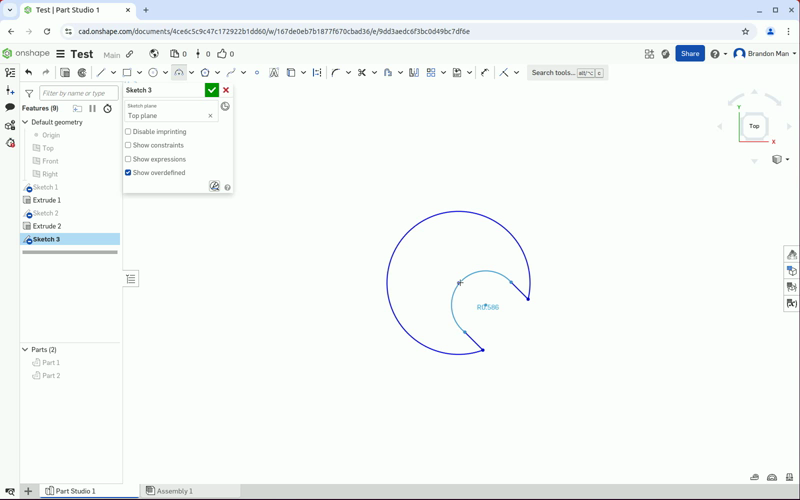
click(460, 282)
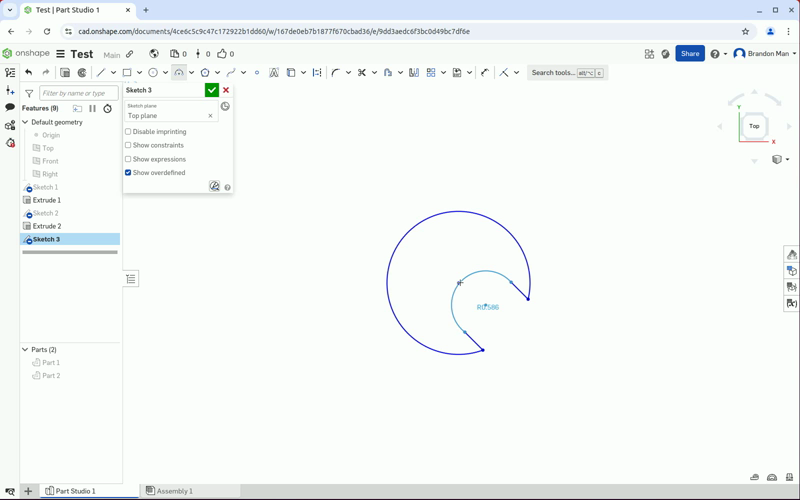
scroll(-6)
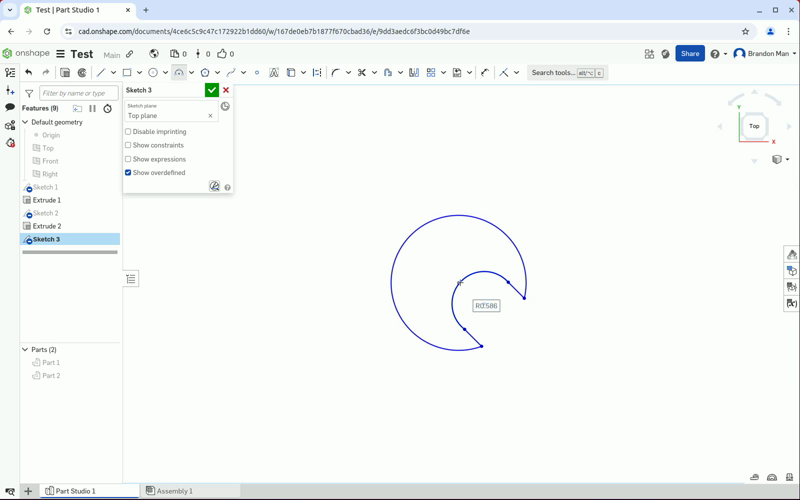
scroll(-6)
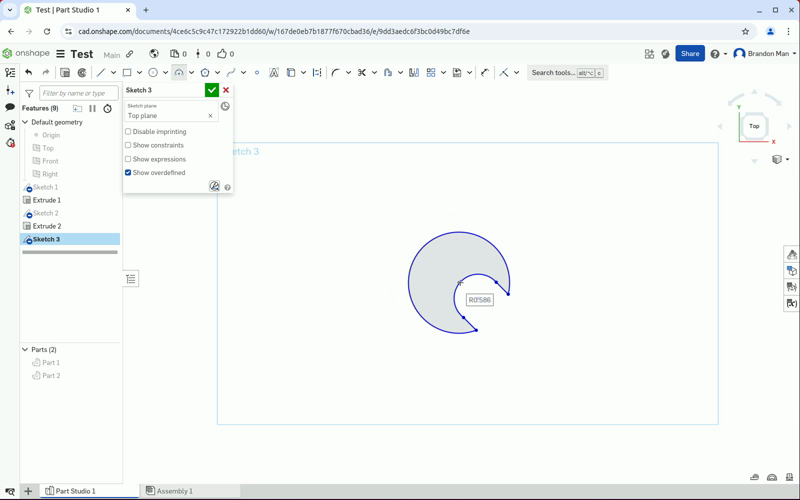
scroll(-6)
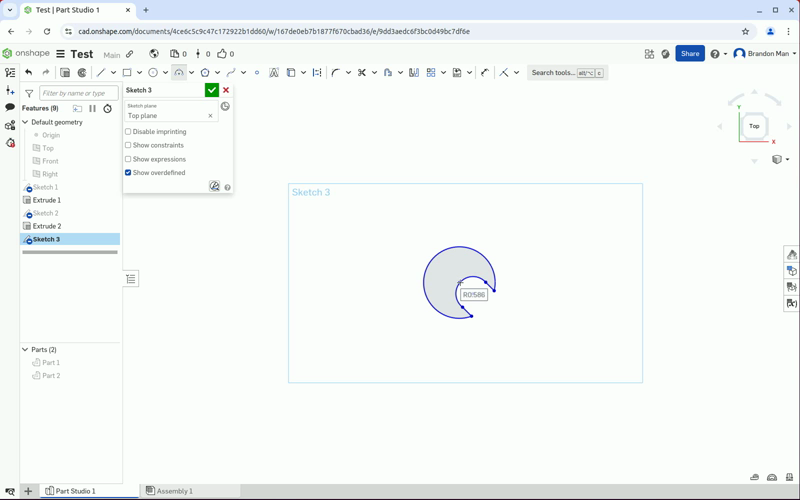
scroll(-6)
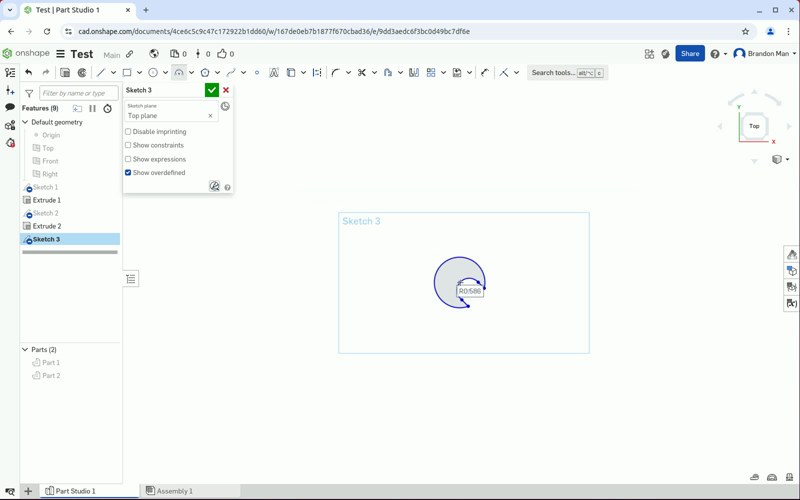
scroll(-6)
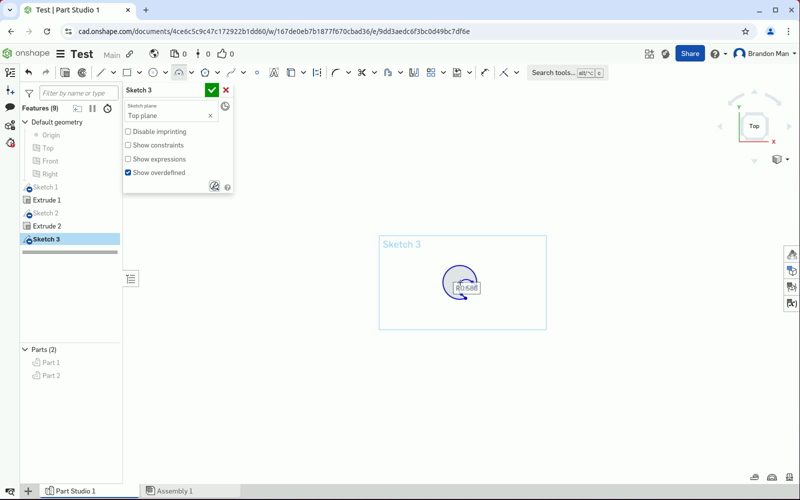
scroll(-6)
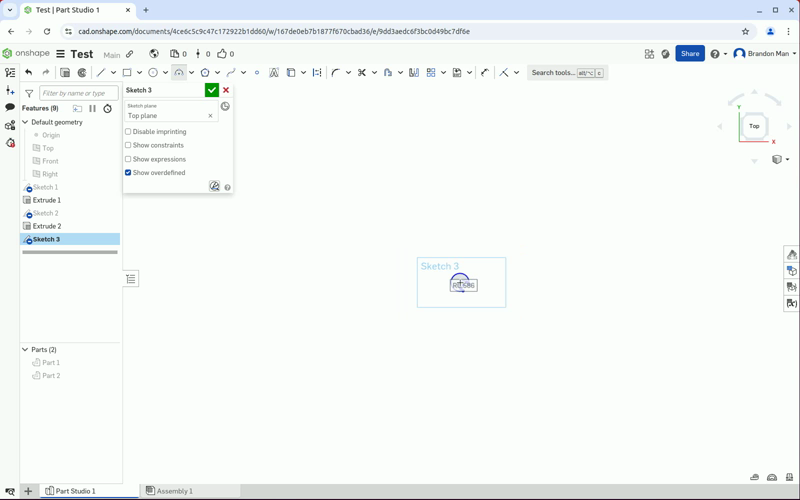
scroll(-6)
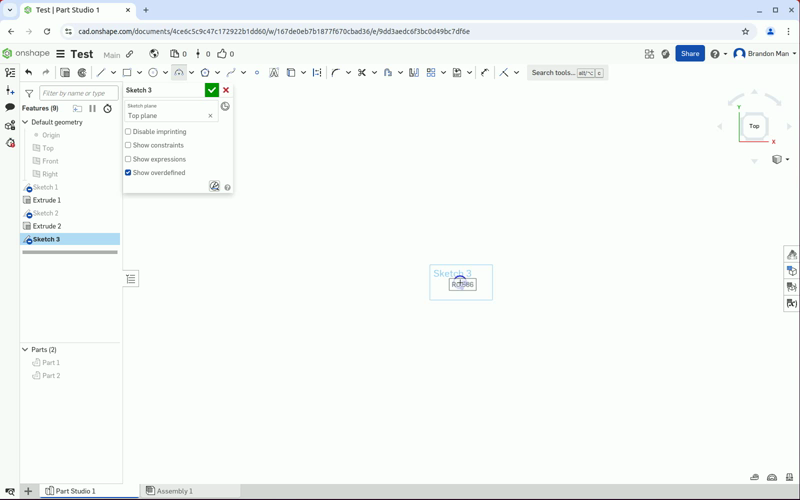
key_up(shift)
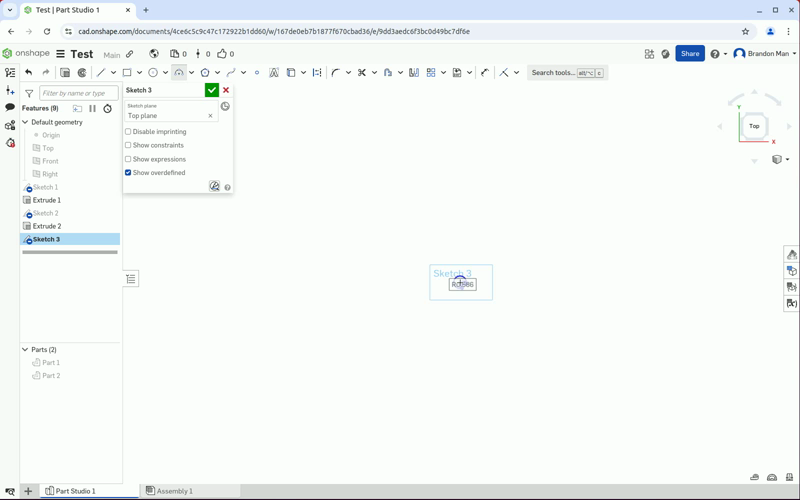
key(esc)
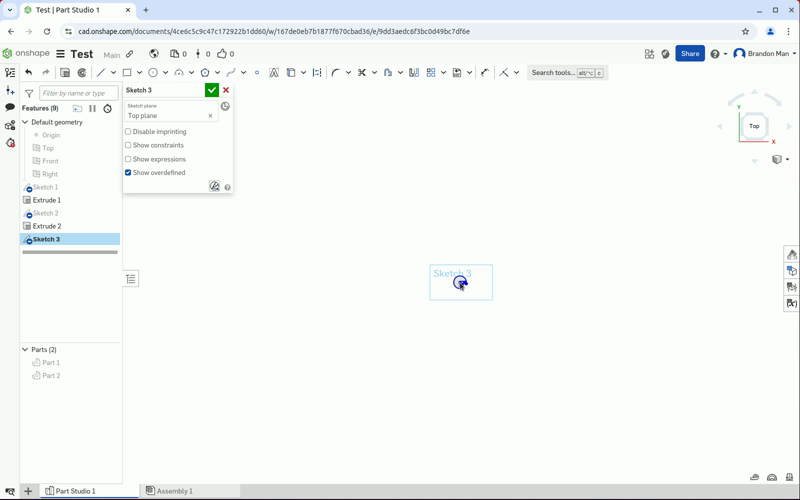
mouse_move(456, 286)
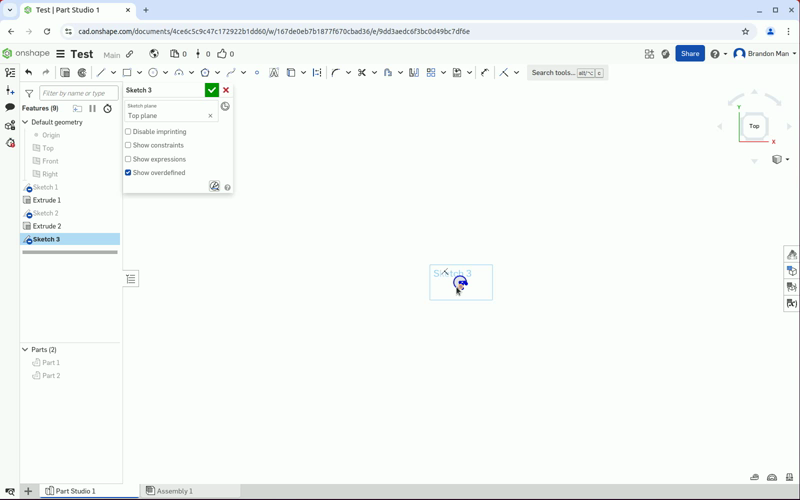
scroll(6)
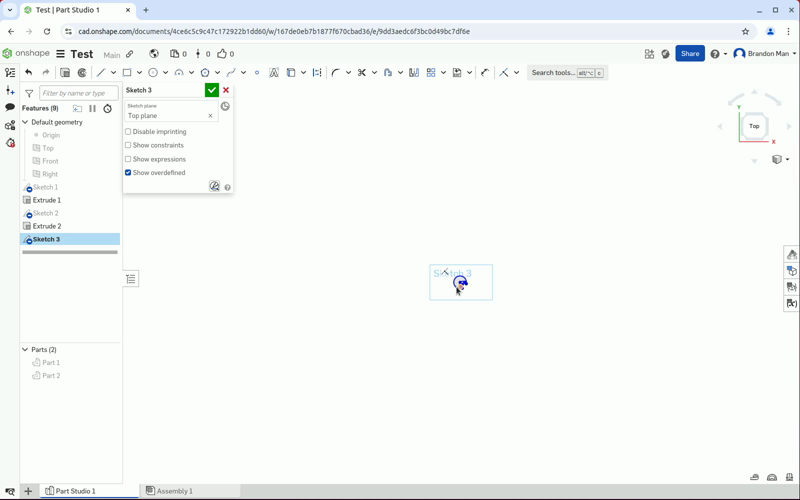
scroll(6)
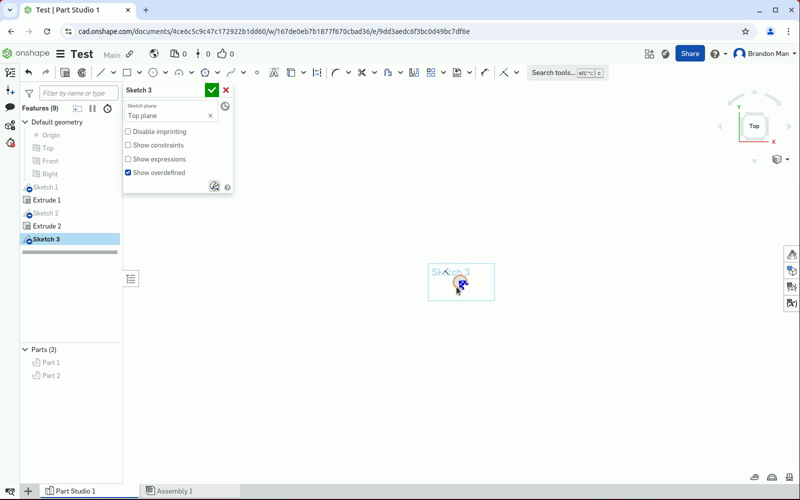
scroll(6)
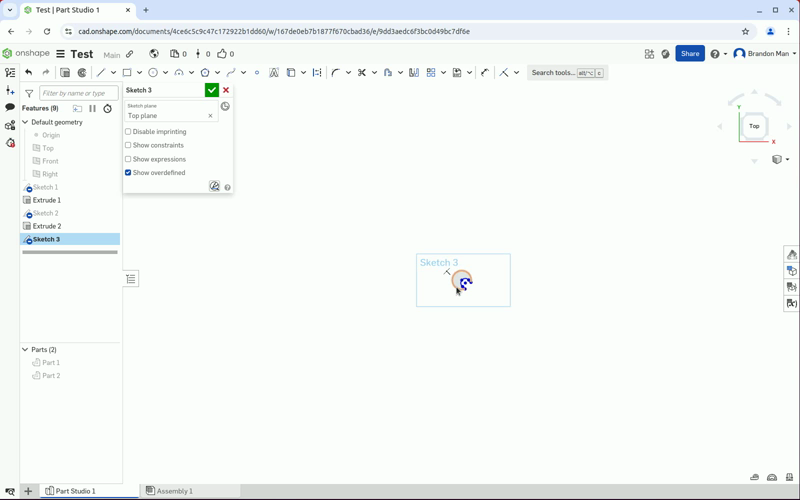
scroll(6)
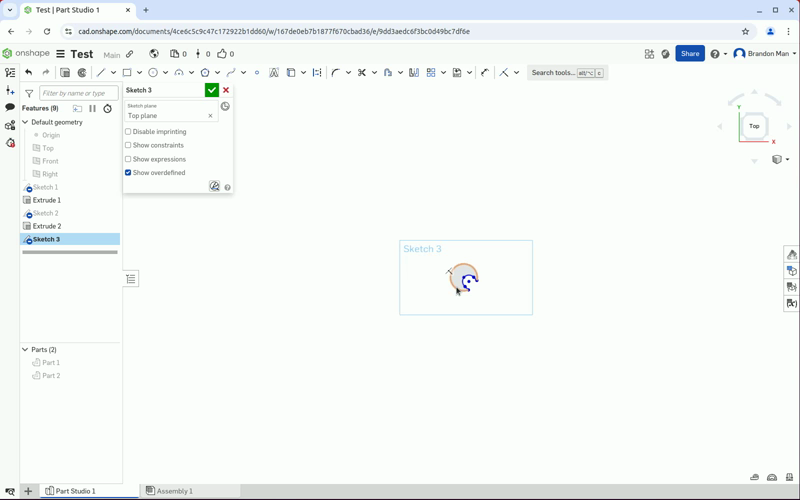
scroll(6)
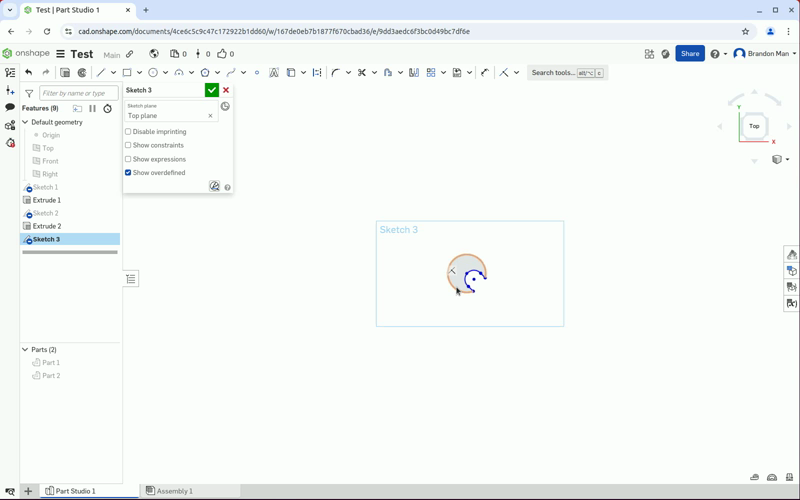
scroll(6)
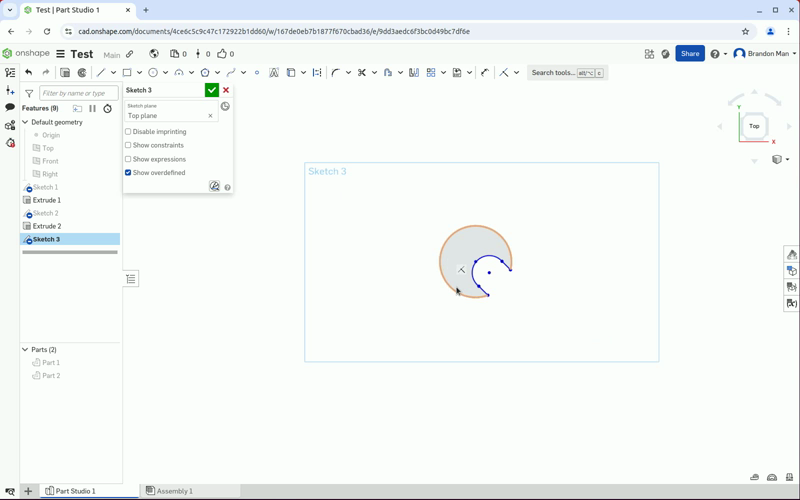
scroll(6)
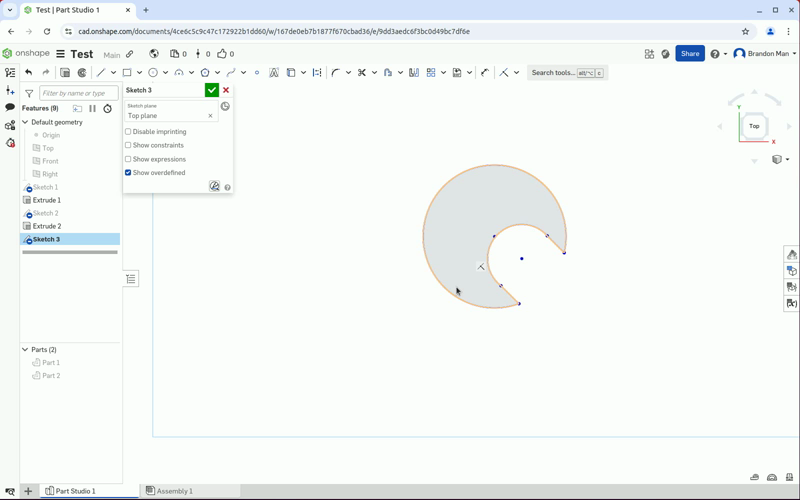
click(456, 286)
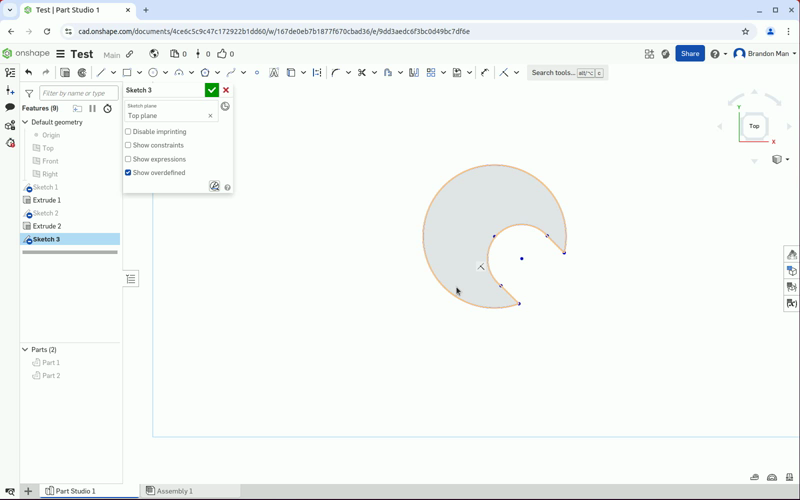
scroll(-6)
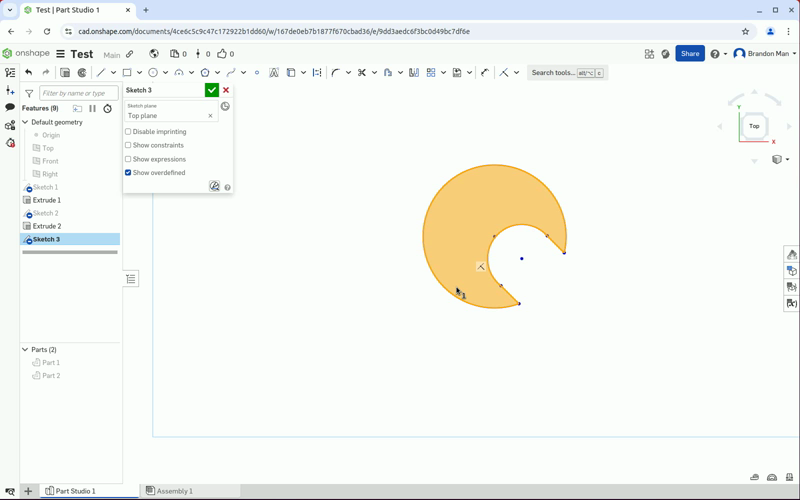
scroll(-6)
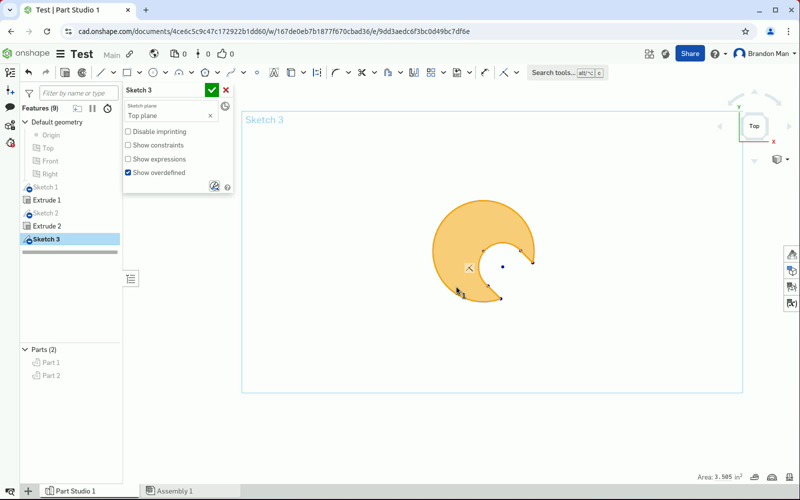
scroll(-6)
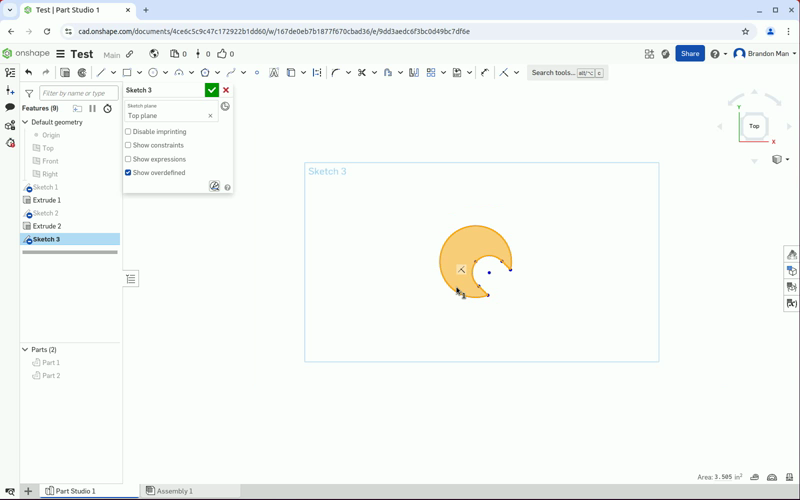
scroll(-6)
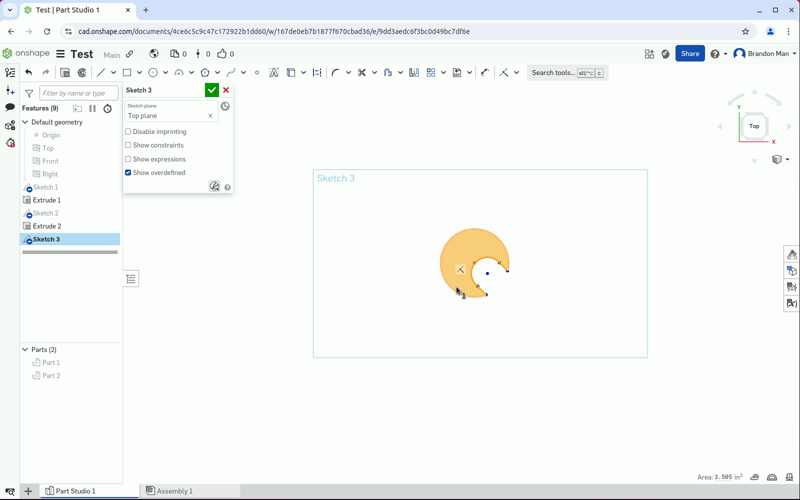
scroll(-6)
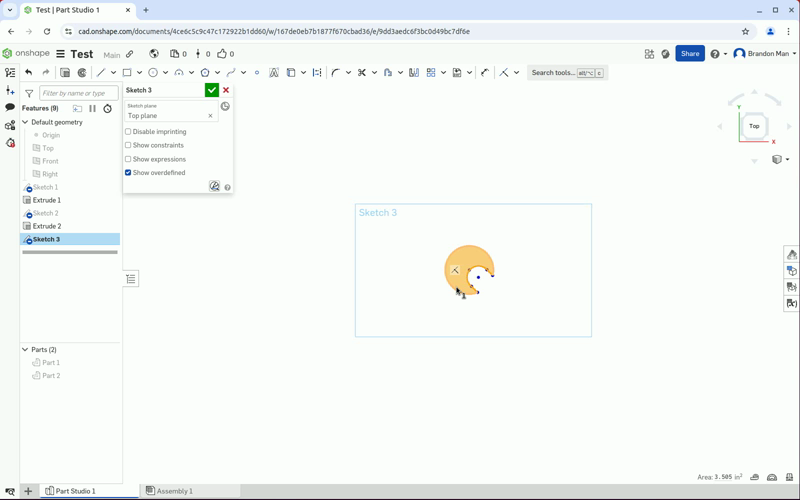
scroll(-6)
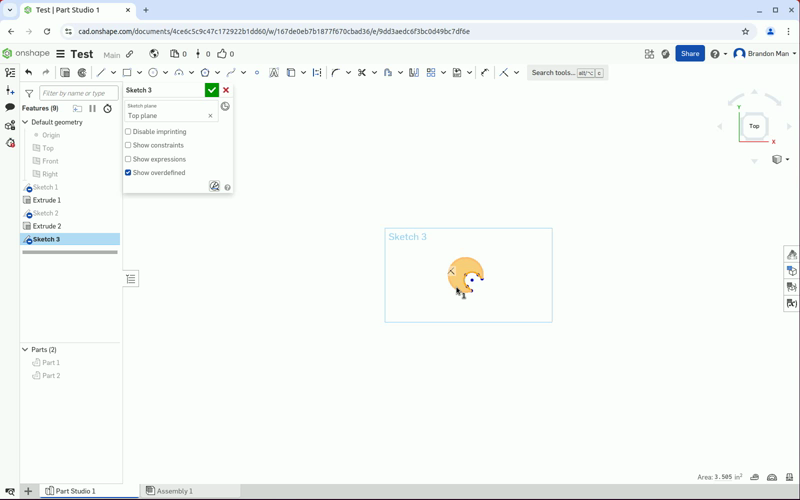
scroll(-6)
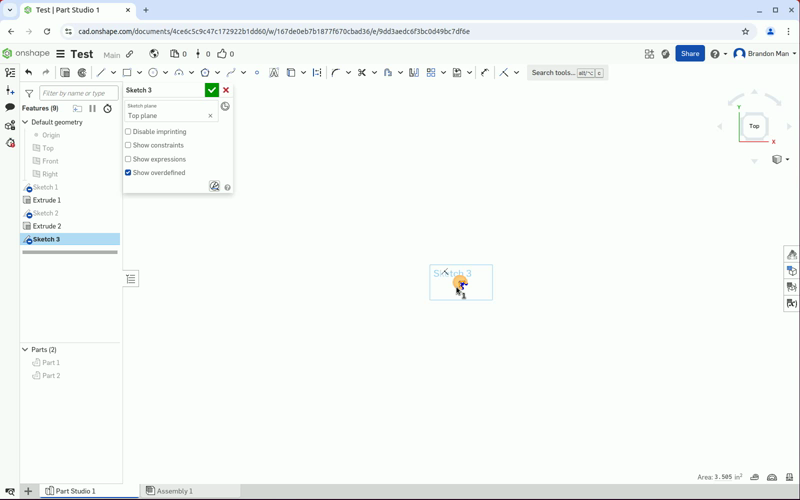
mouse_move(73, 352)
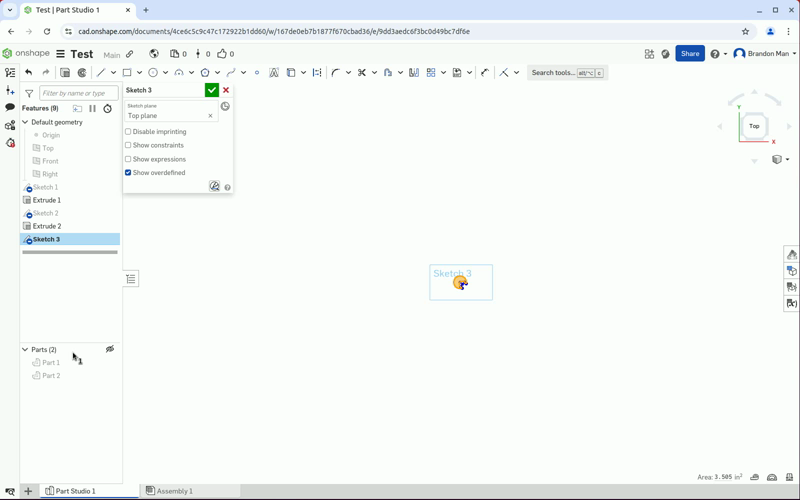
key(shift+y)
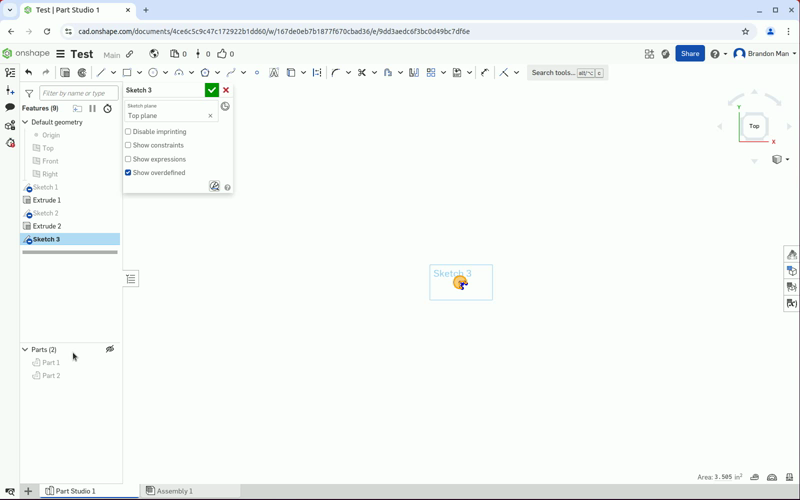
key(shift+e)
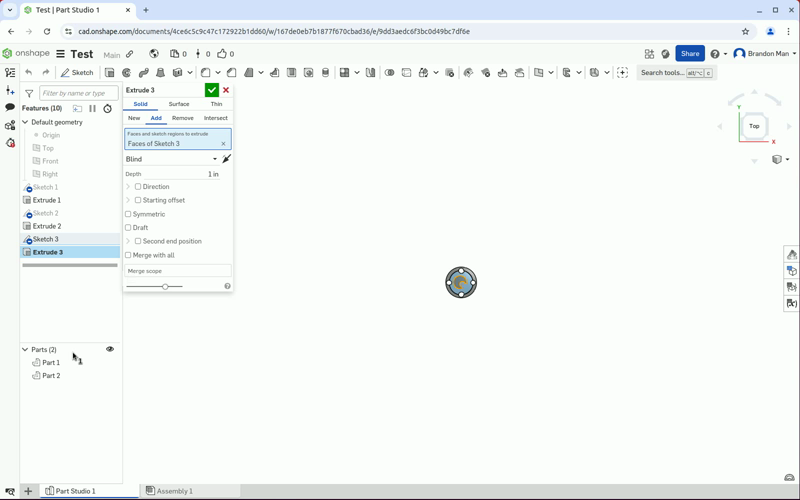
mouse_move(143, 106)
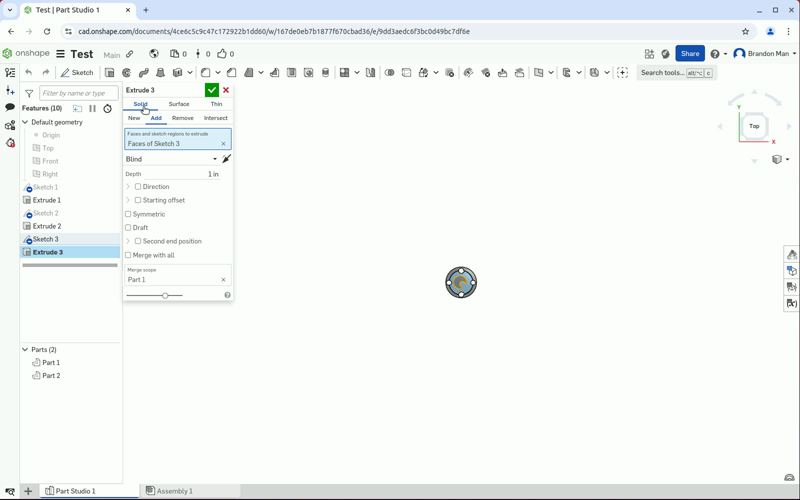
click(143, 106)
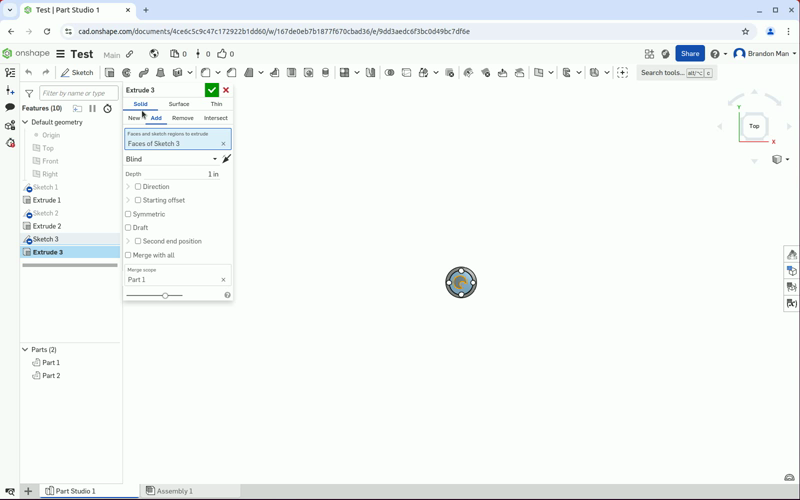
mouse_move(137, 120)
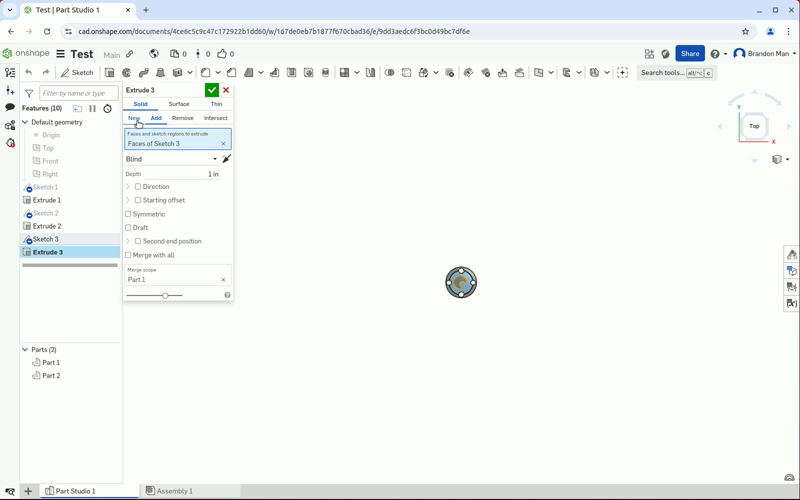
click(137, 120)
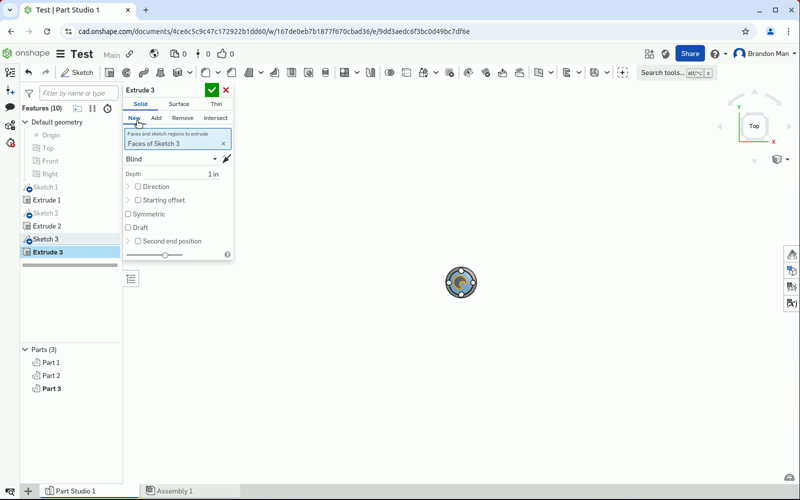
key(tab, 4)
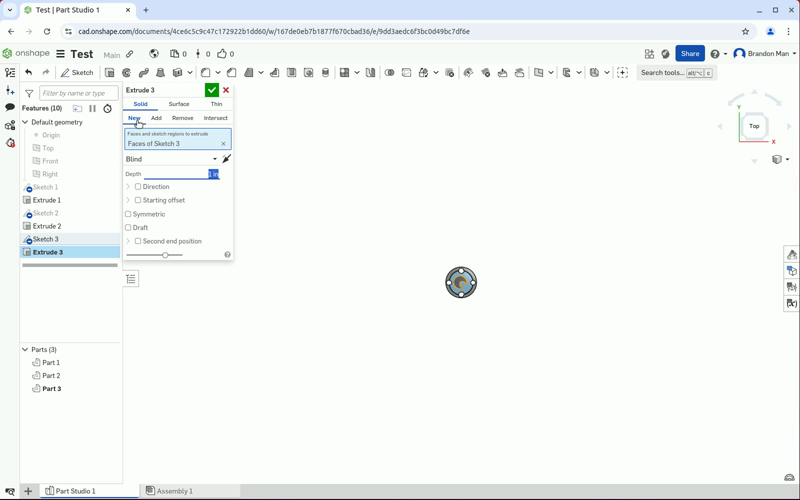
text(23.108)
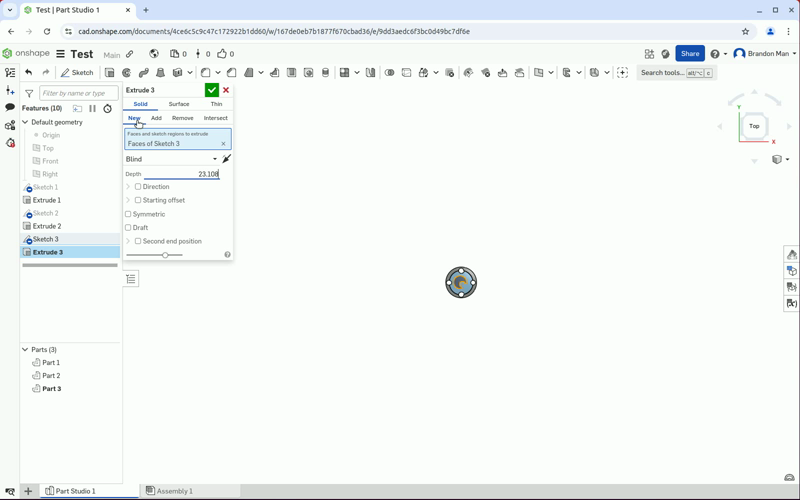
key(enter)
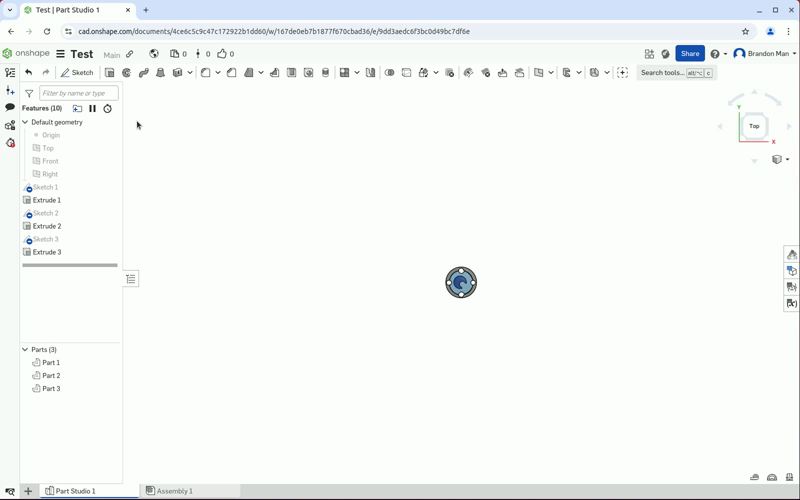
key(shift+h)
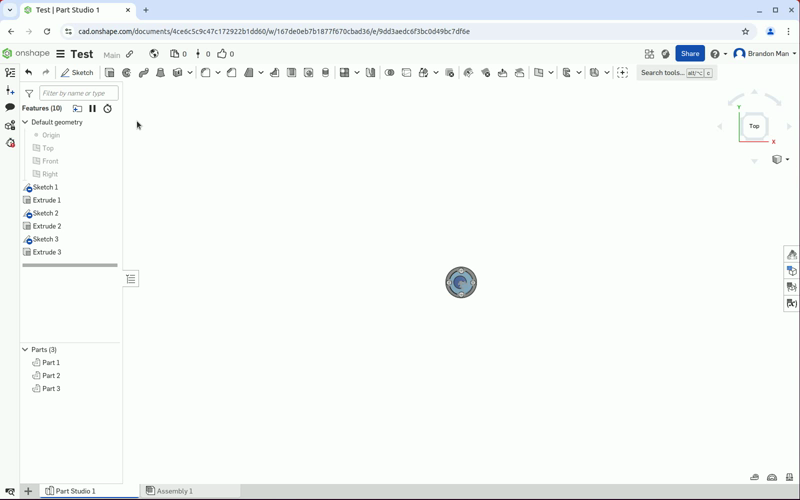
key(shift+h)
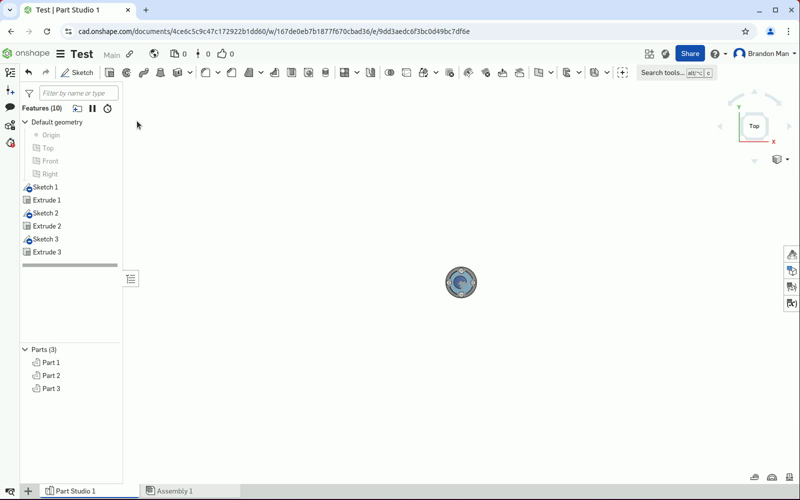
key(shift+7)
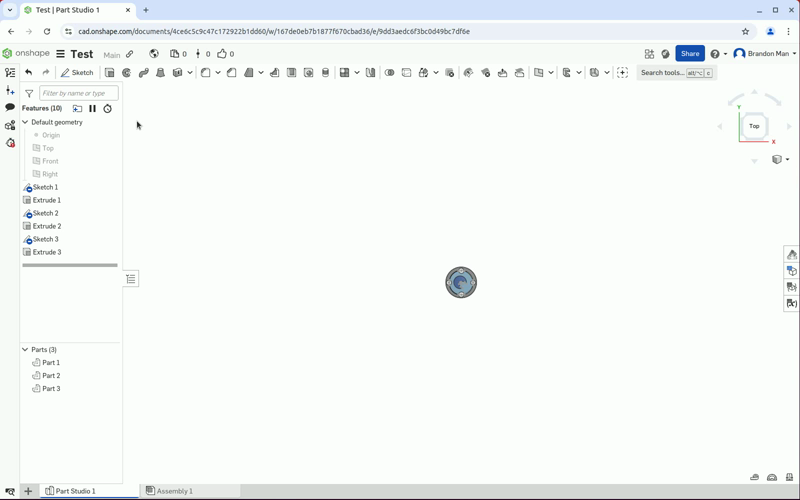
key(up, 3)
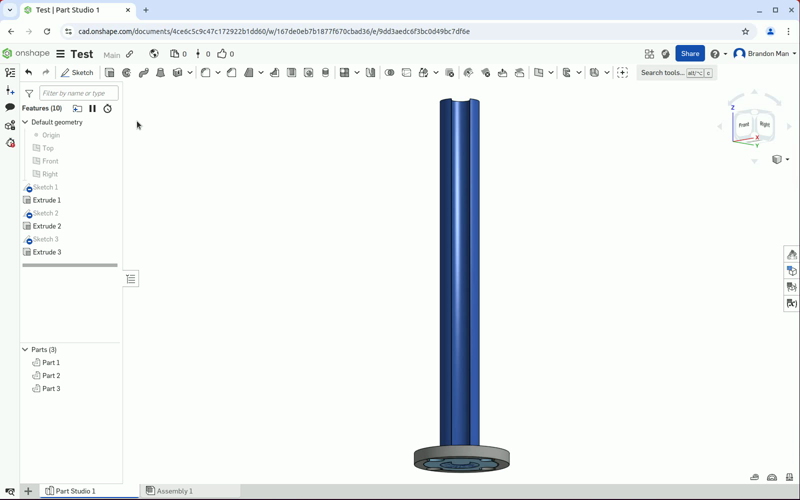
key(left, 3)
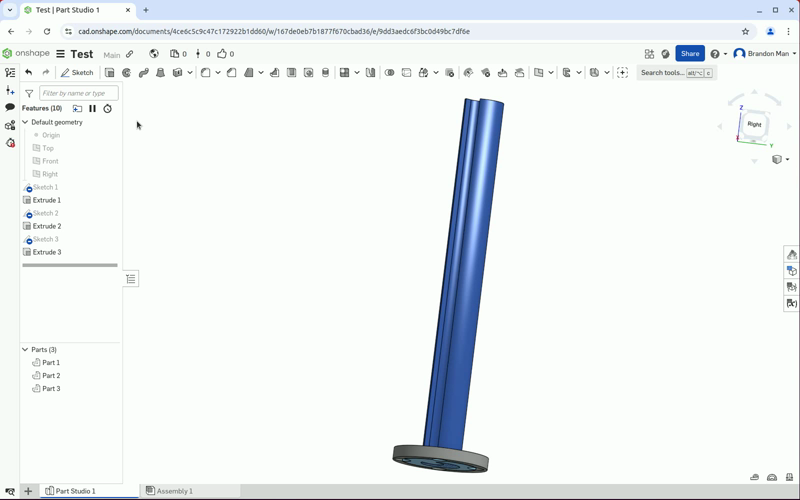
key(right, 3)
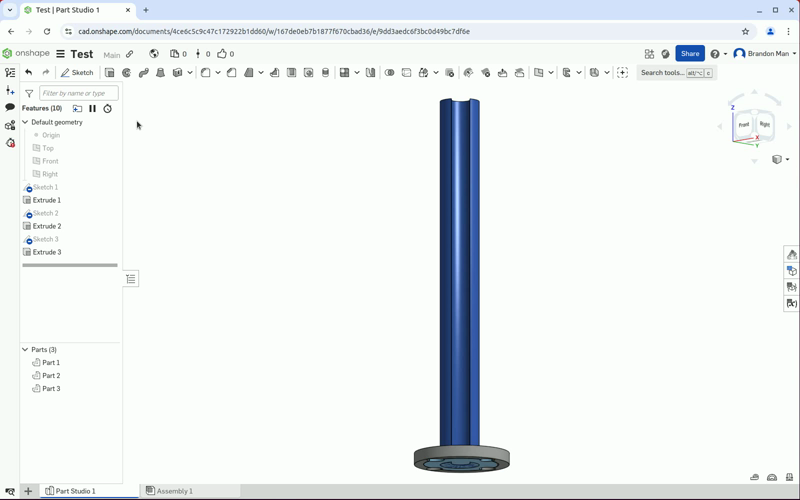
key(down, 3)
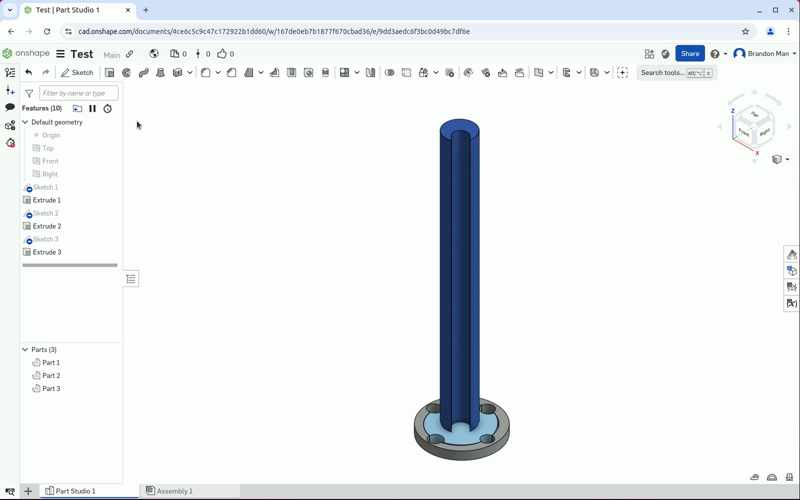
mouse_move(73, 189)
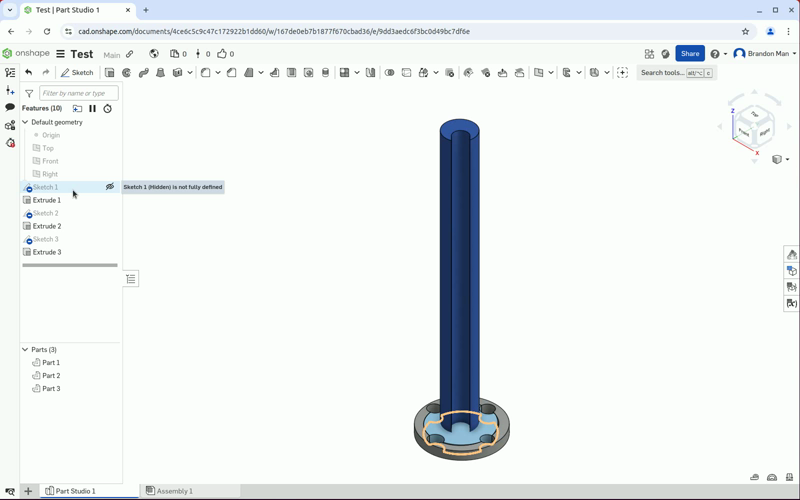
click(73, 189)